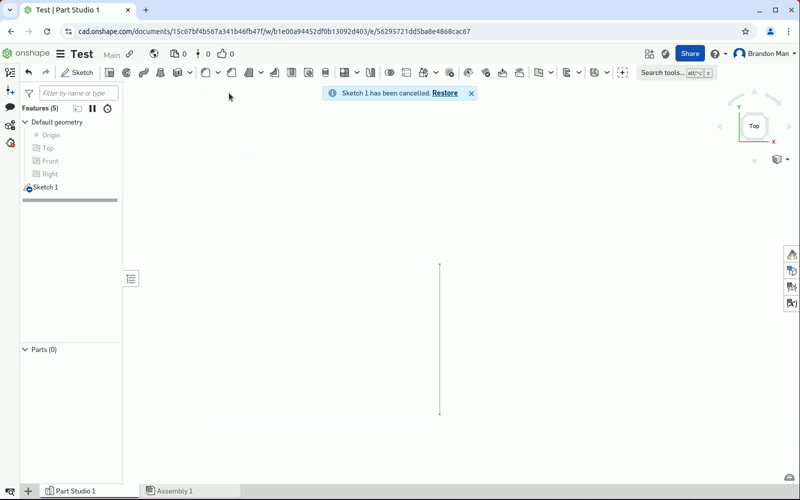
key(shift+h)
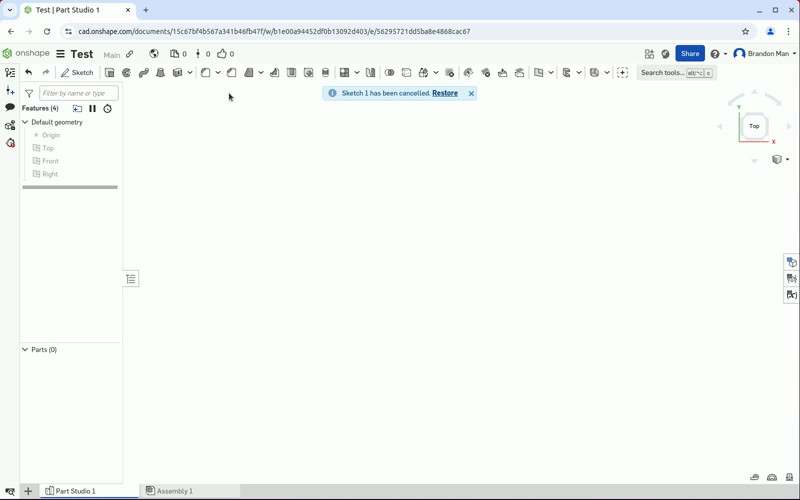
mouse_move(73, 352)
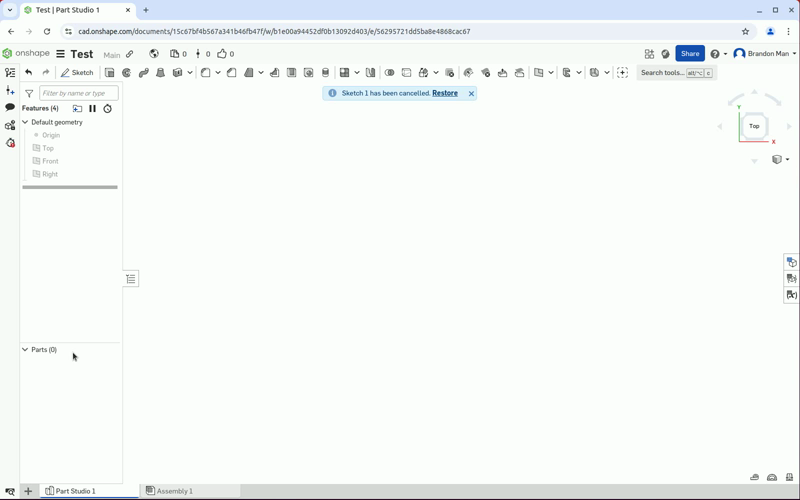
key(y)
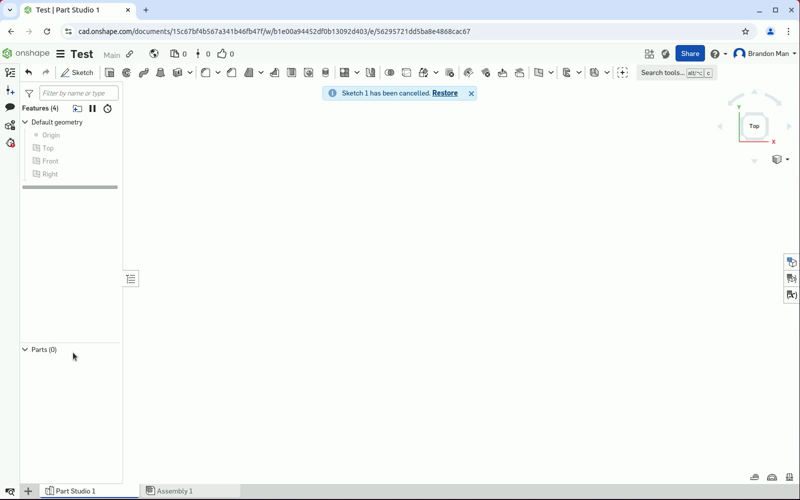
key(shift+p)
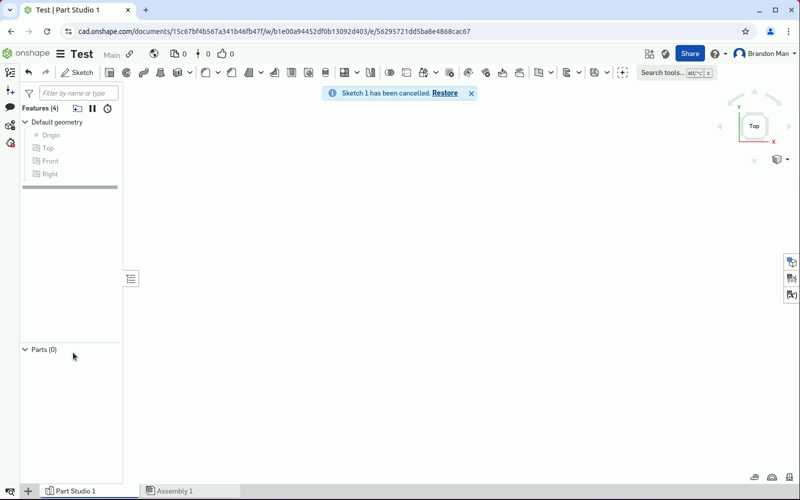
key(space)
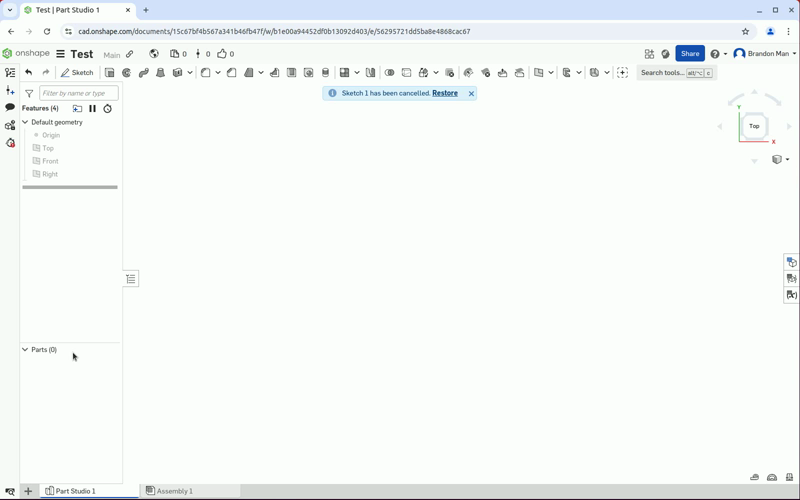
key_down(shift)
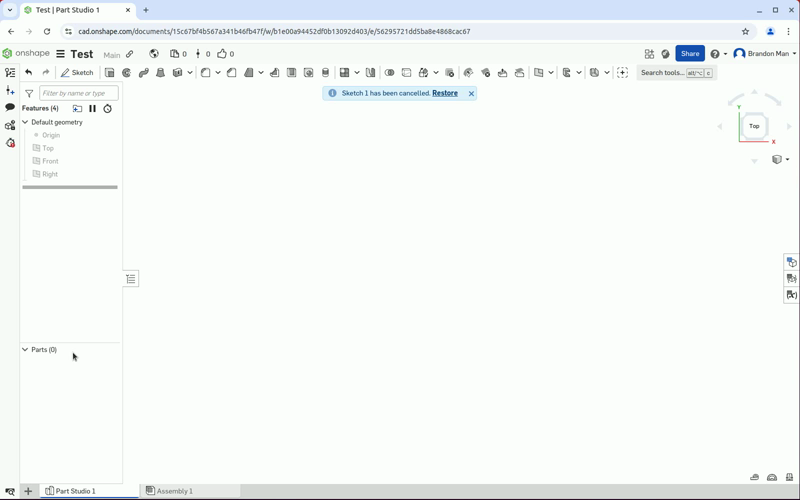
key(up)
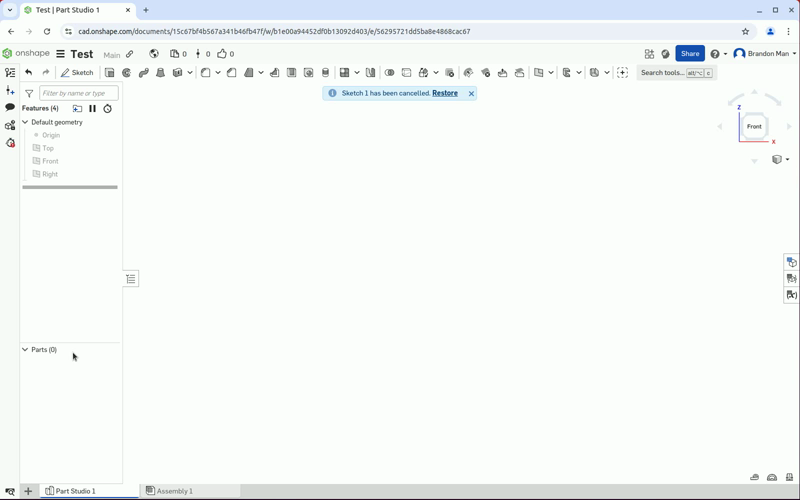
key_up(shift)
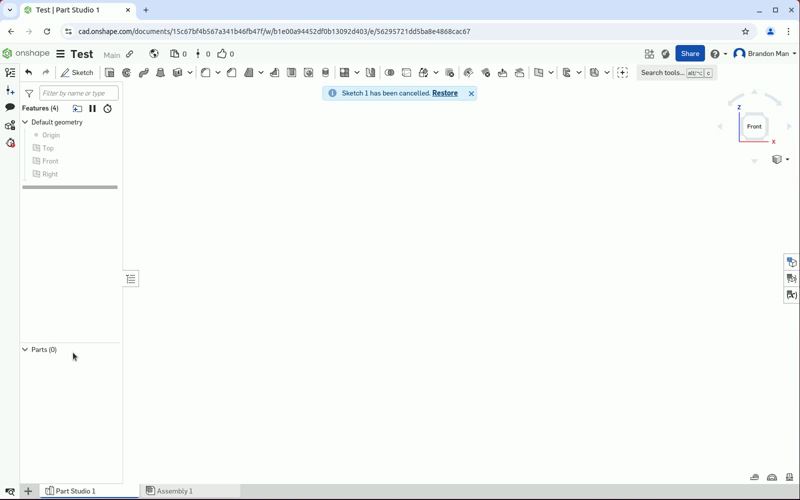
mouse_move(73, 352)
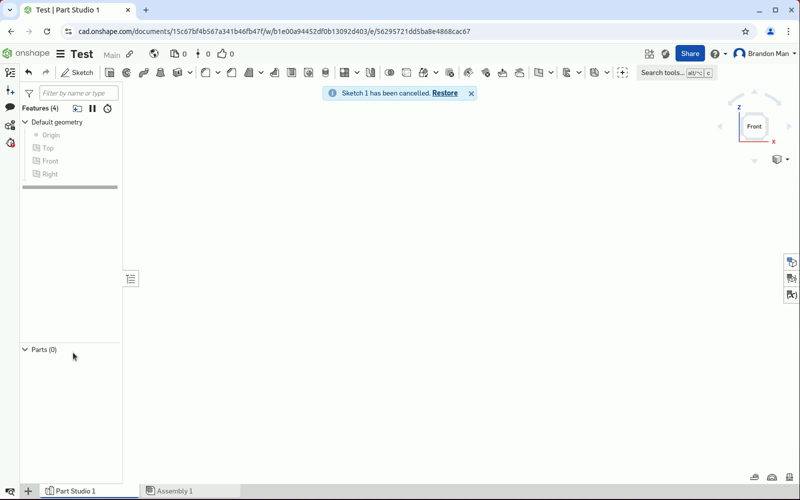
key(shift+y)
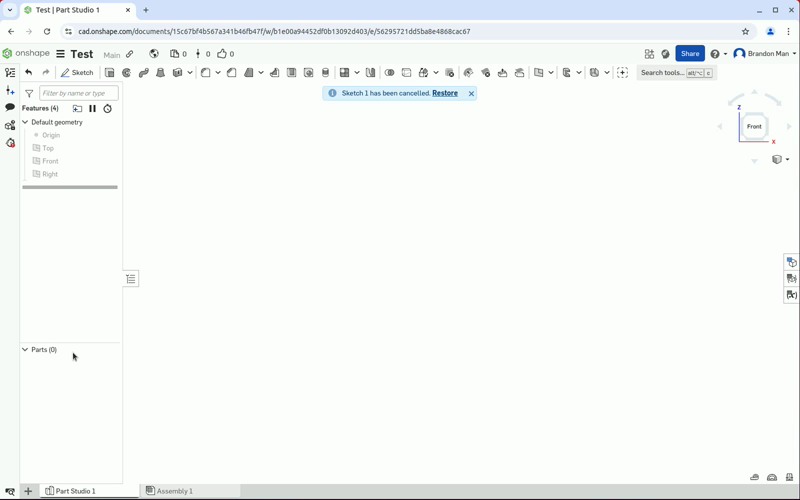
key(shift+s)
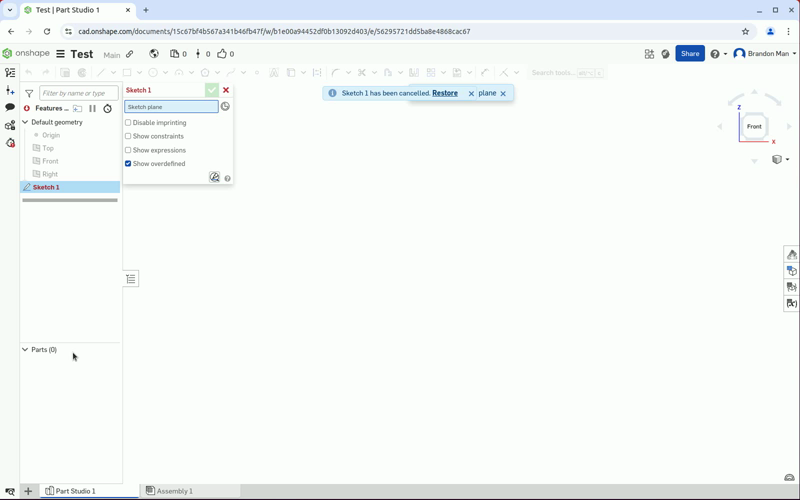
mouse_move(73, 163)
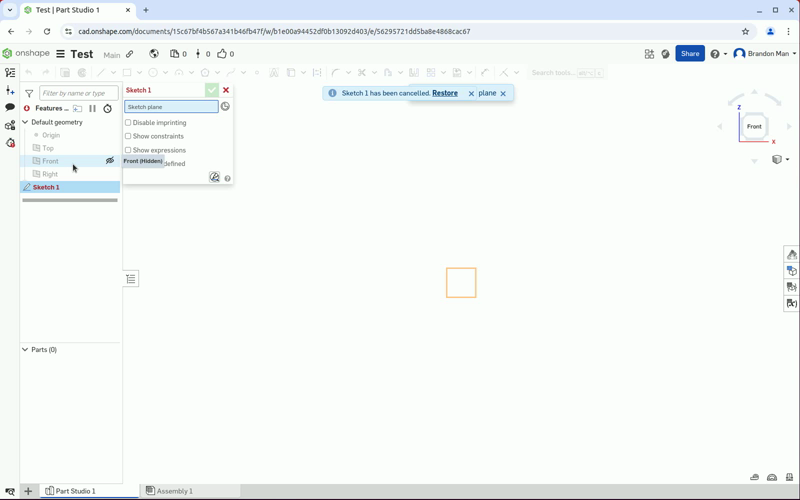
click(73, 163)
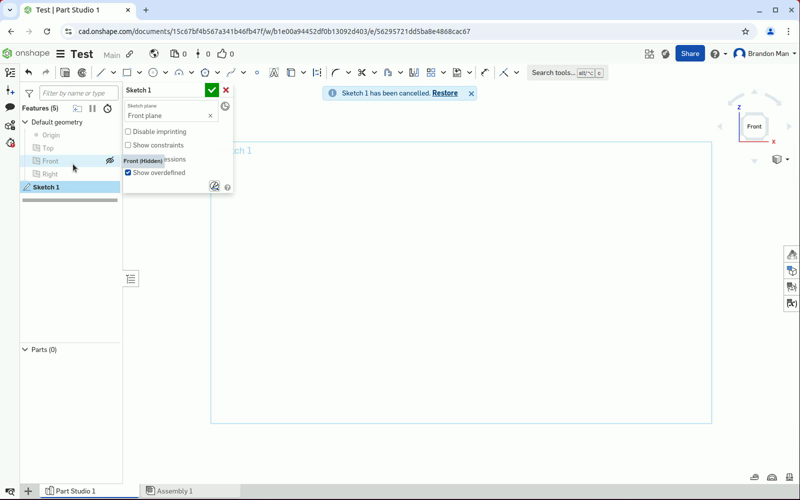
mouse_move(73, 352)
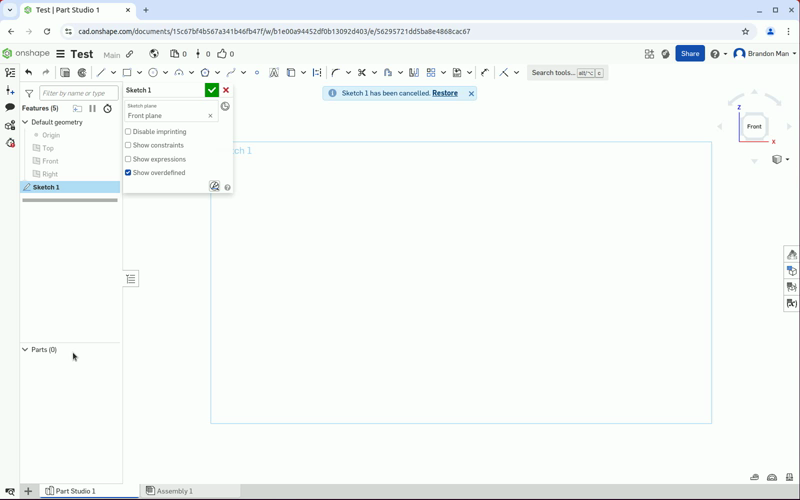
key(y)
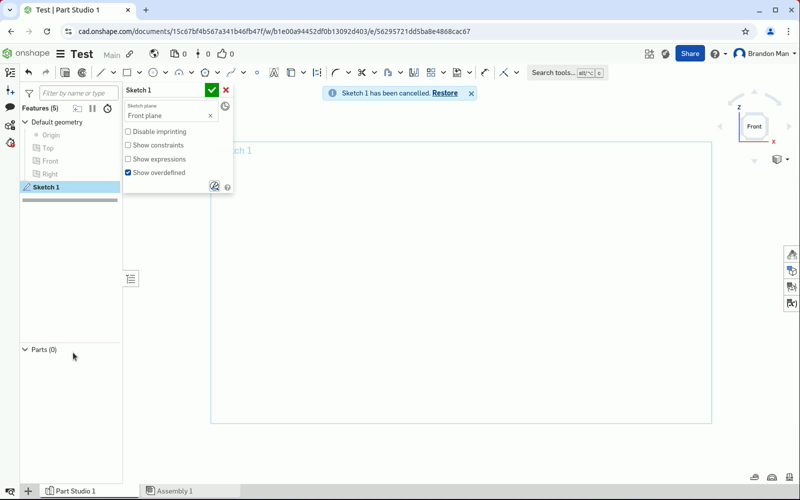
key(l)
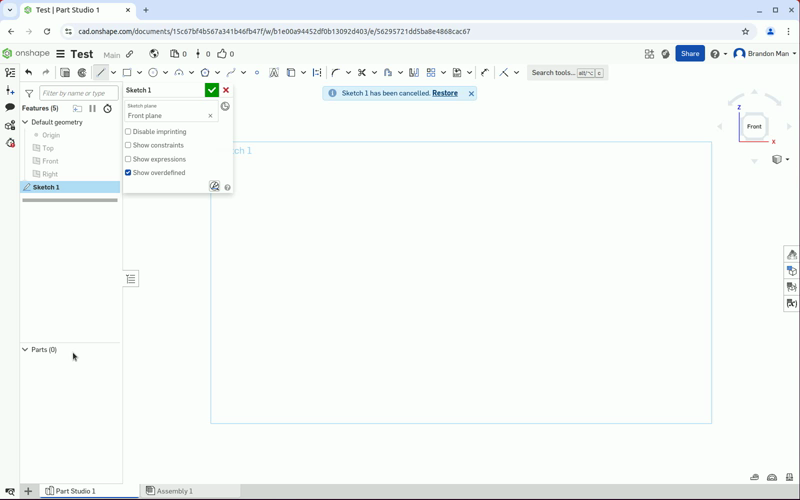
key_down(shift)
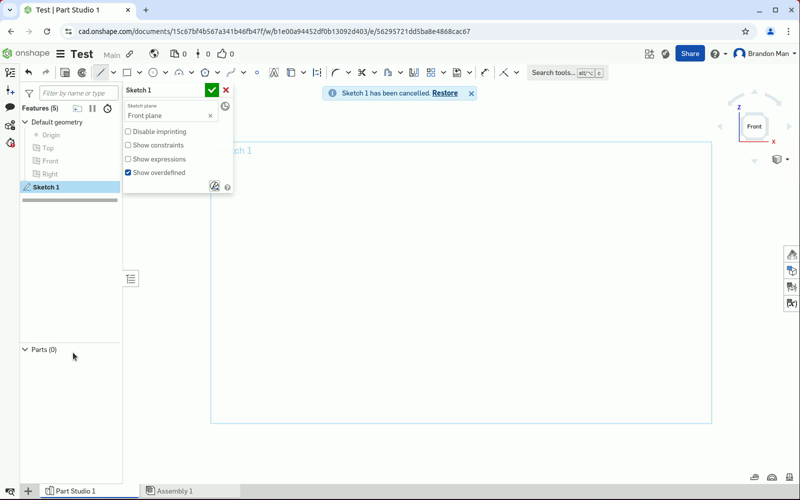
mouse_move(392, 282)
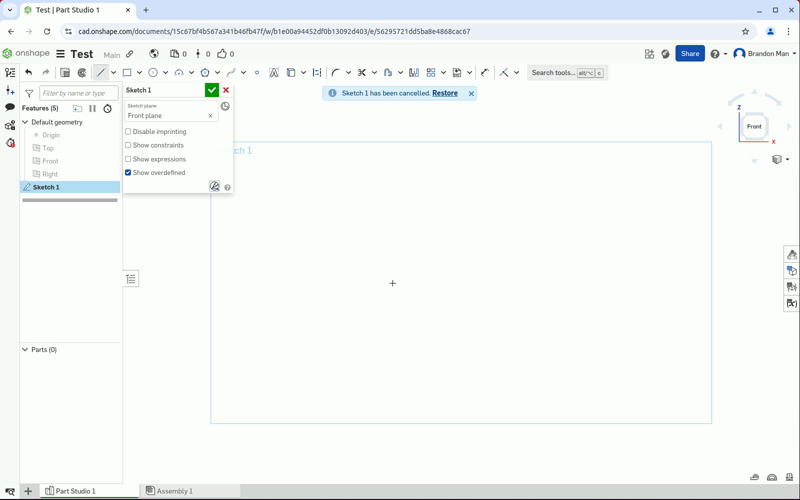
click(392, 282)
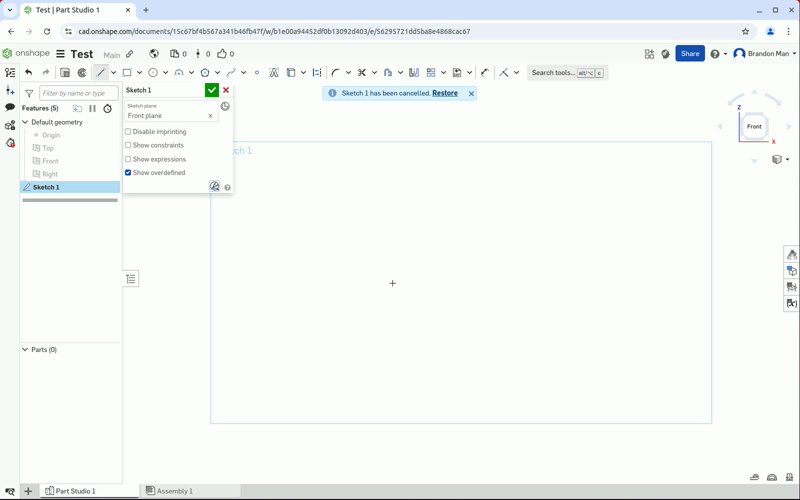
key_up(shift)
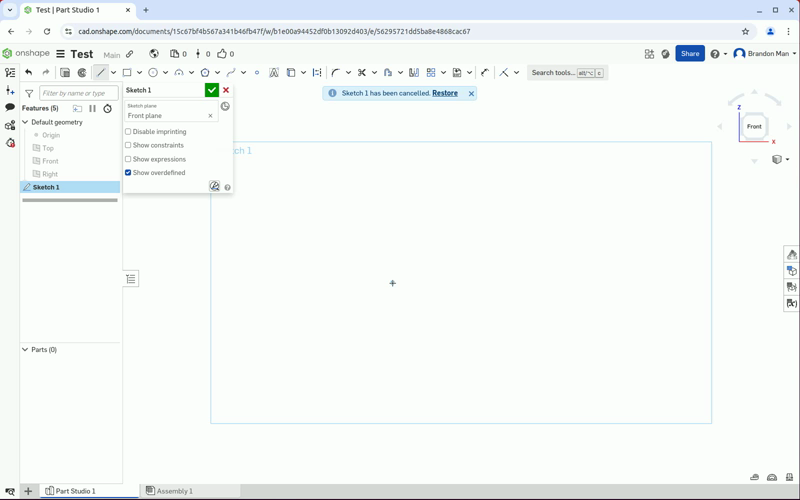
key_down(shift)
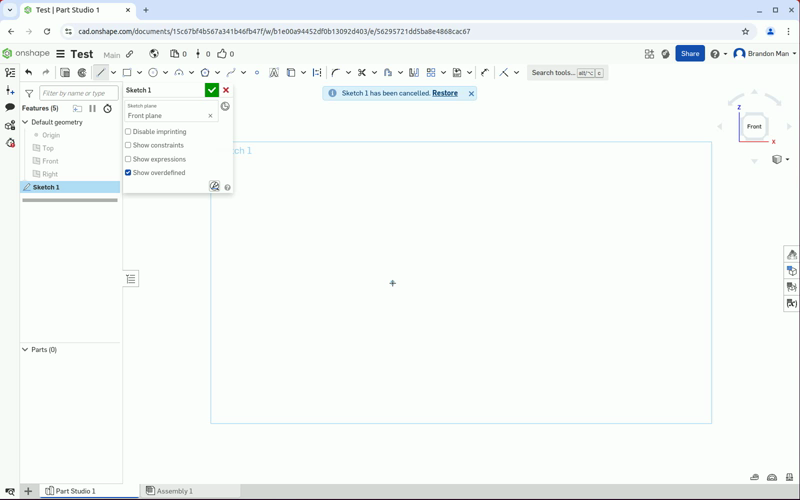
mouse_move(528, 282)
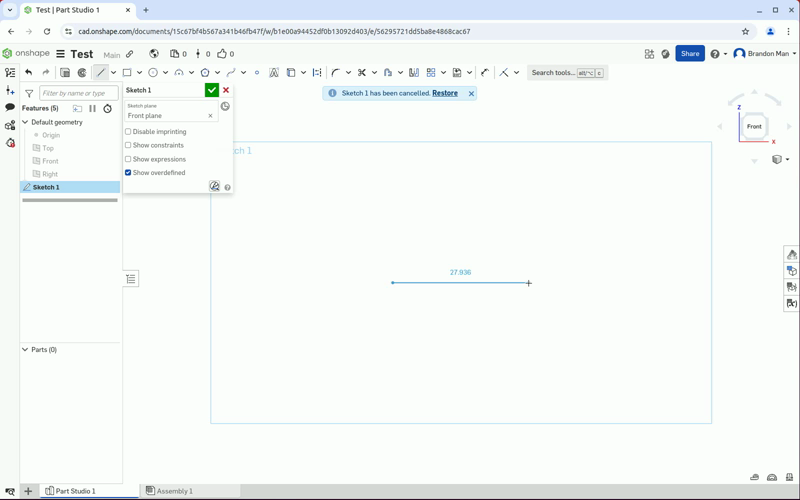
click(528, 282)
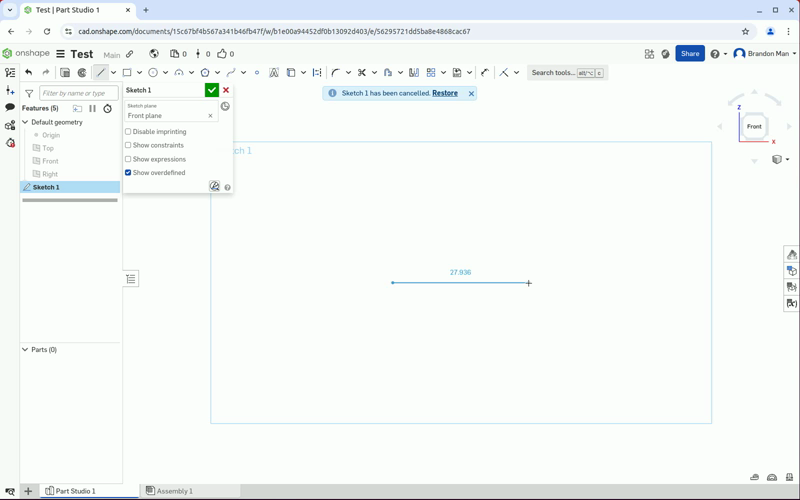
key_up(shift)
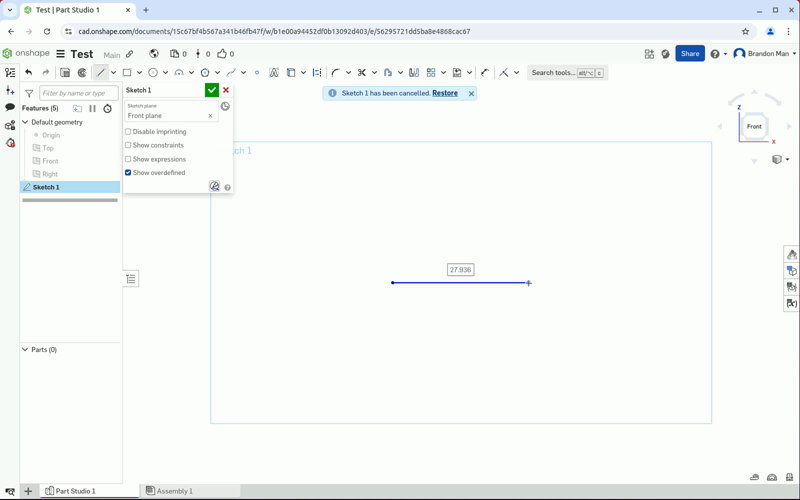
key_down(shift)
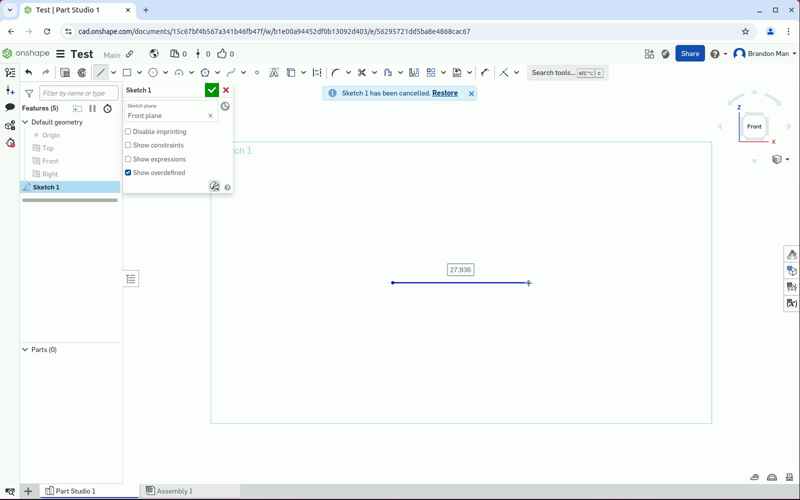
mouse_move(558, 282)
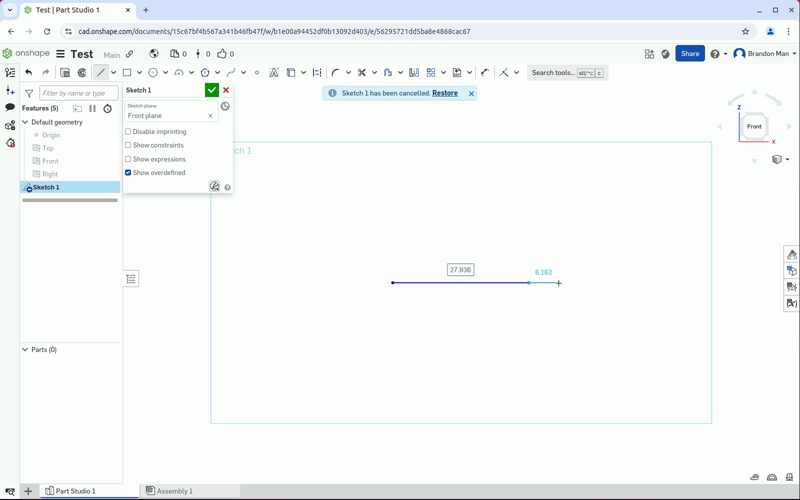
mouse_move(528, 279)
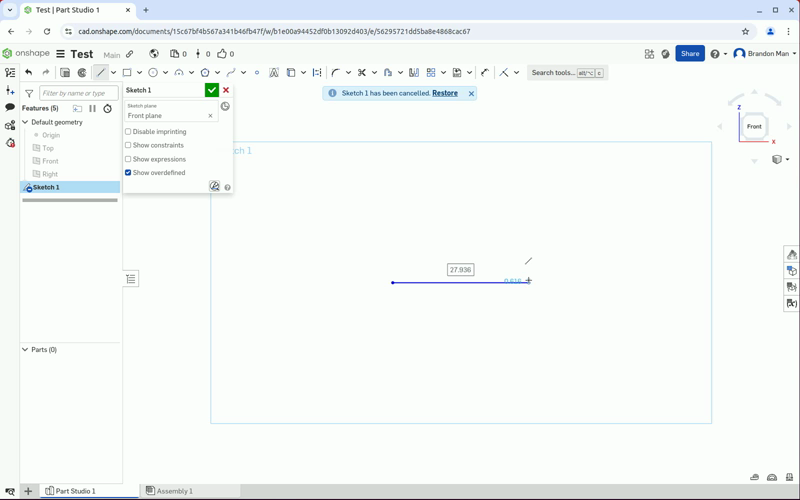
scroll(6)
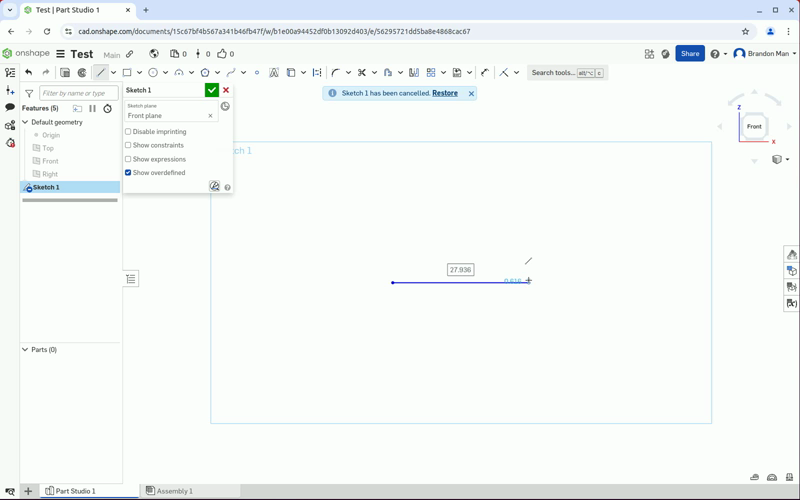
scroll(6)
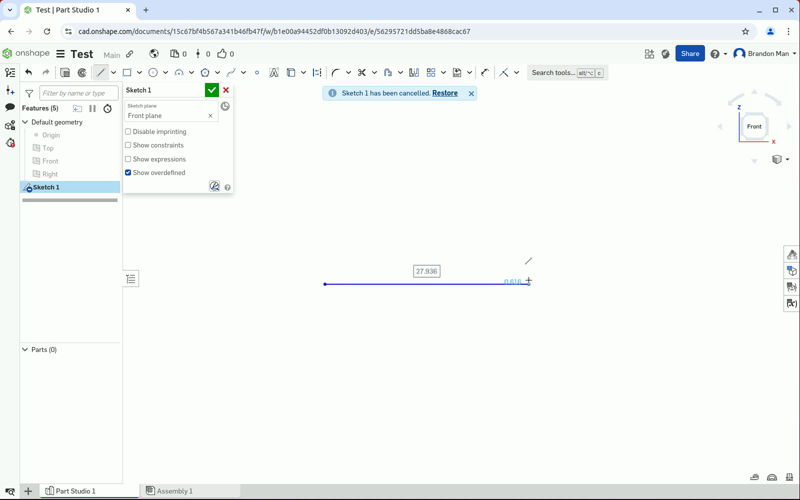
scroll(6)
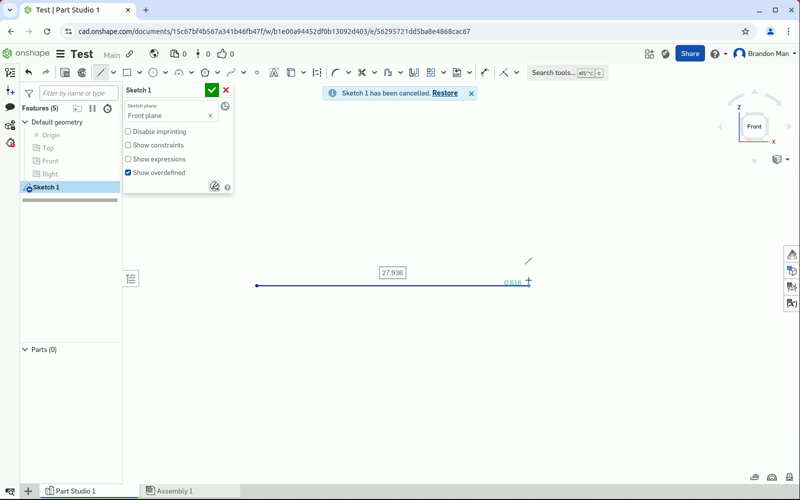
scroll(6)
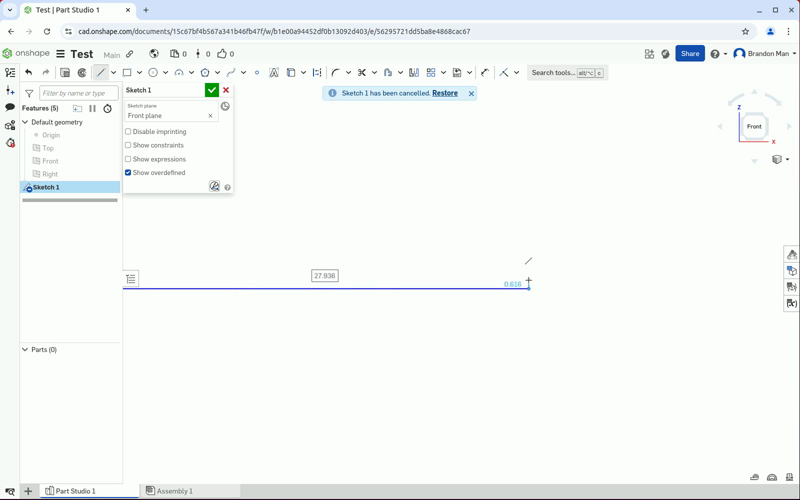
scroll(6)
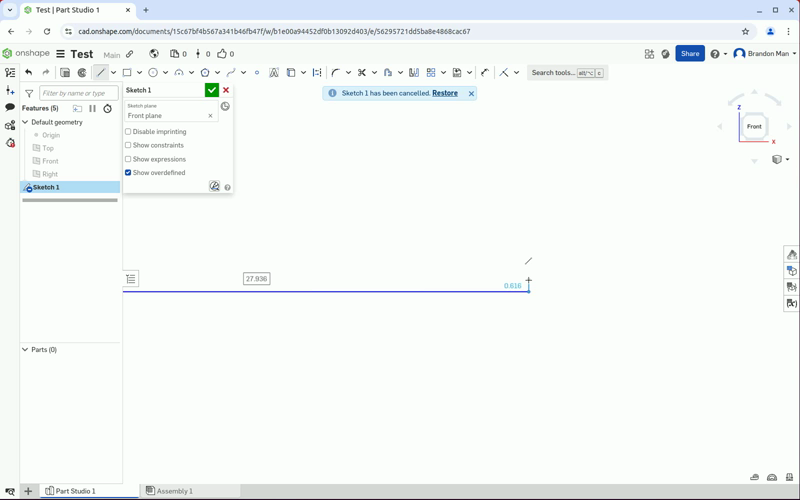
scroll(6)
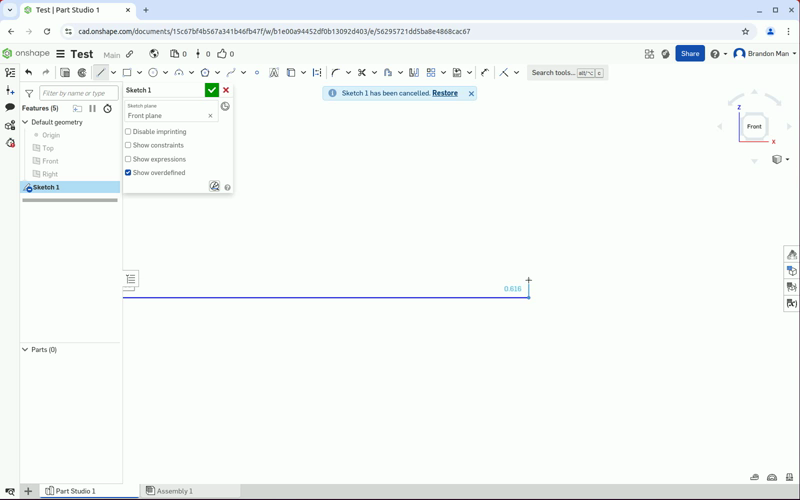
scroll(6)
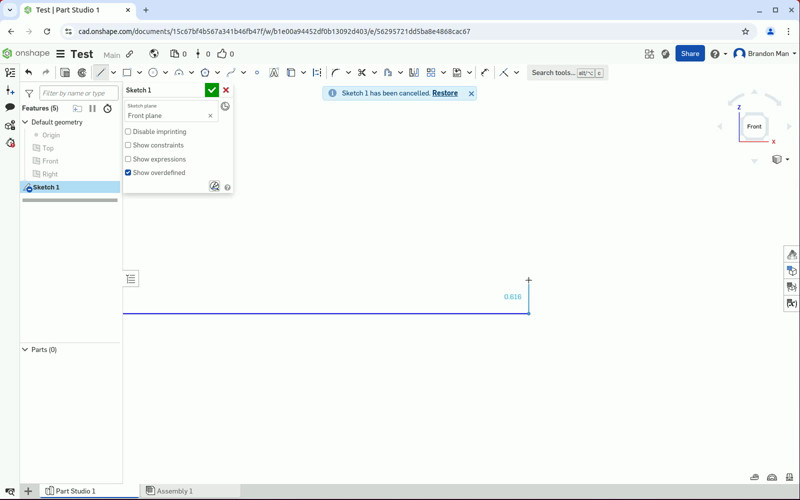
click(528, 279)
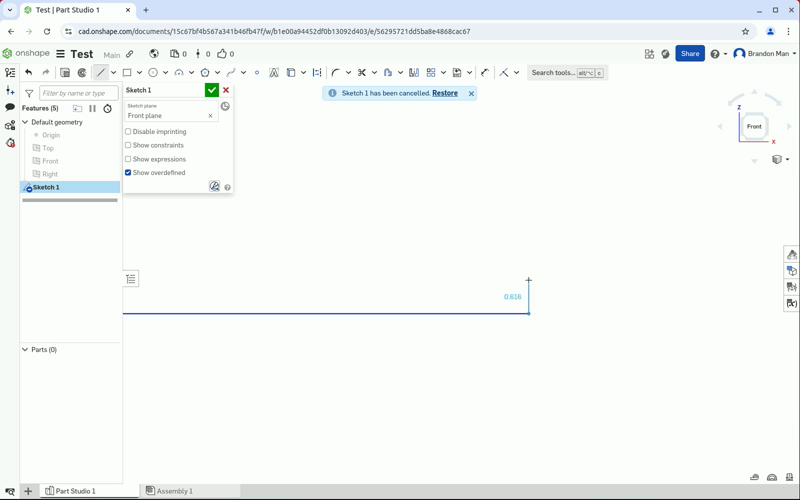
scroll(-6)
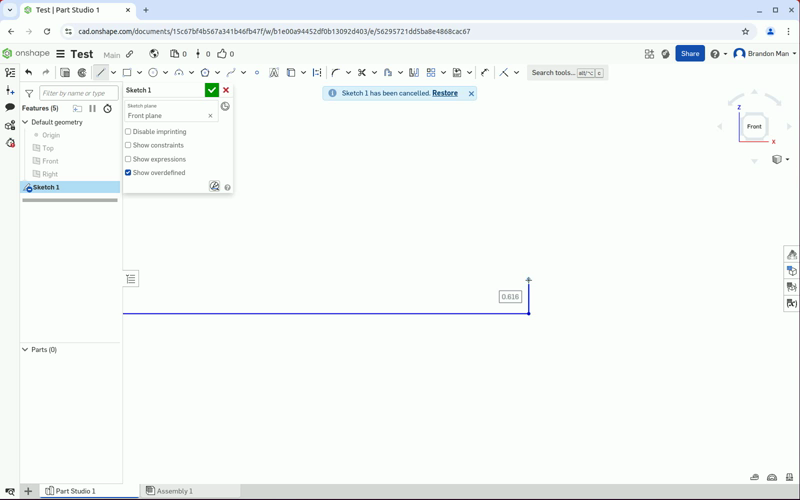
scroll(-6)
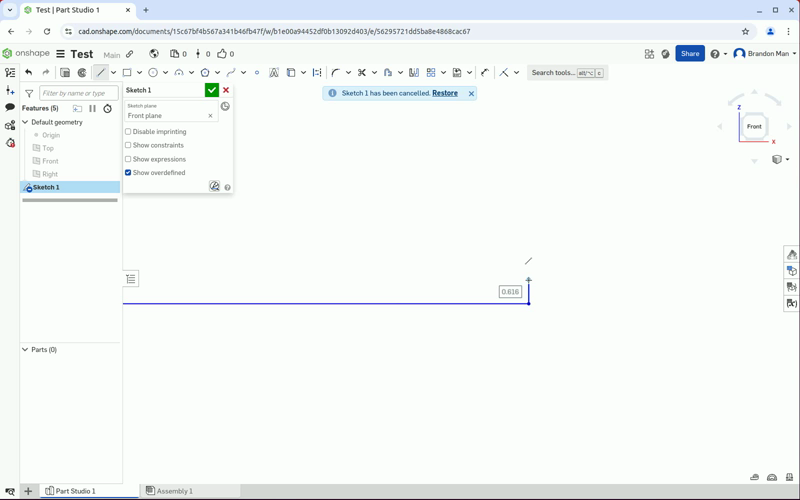
scroll(-6)
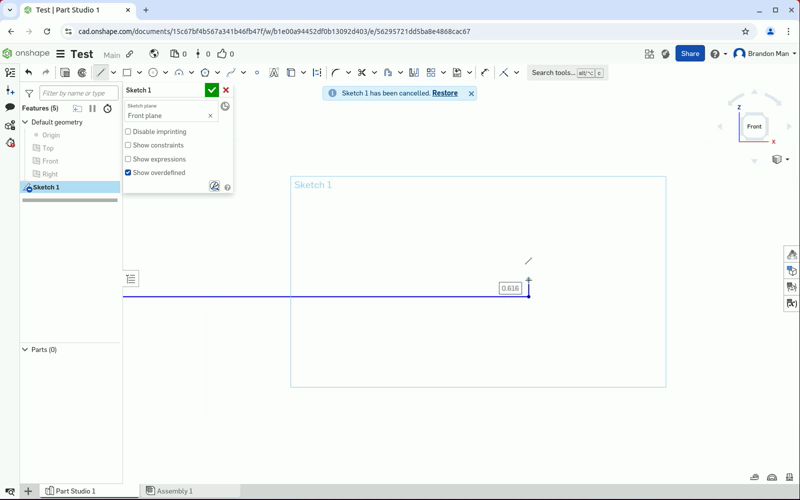
scroll(-6)
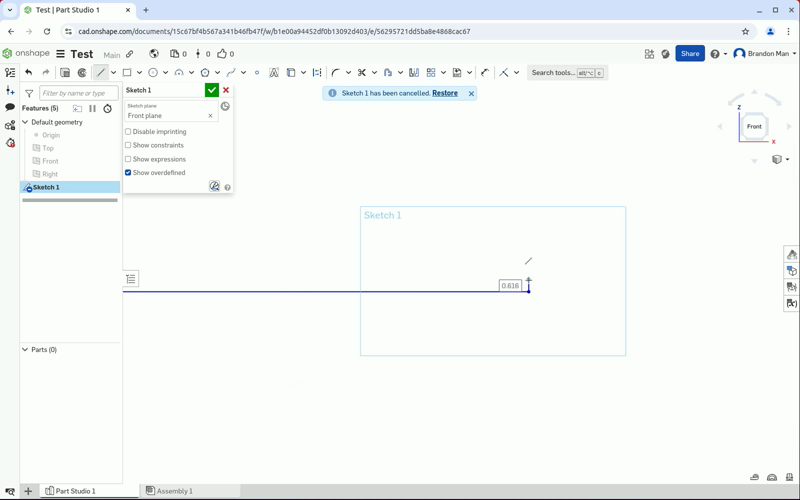
scroll(-6)
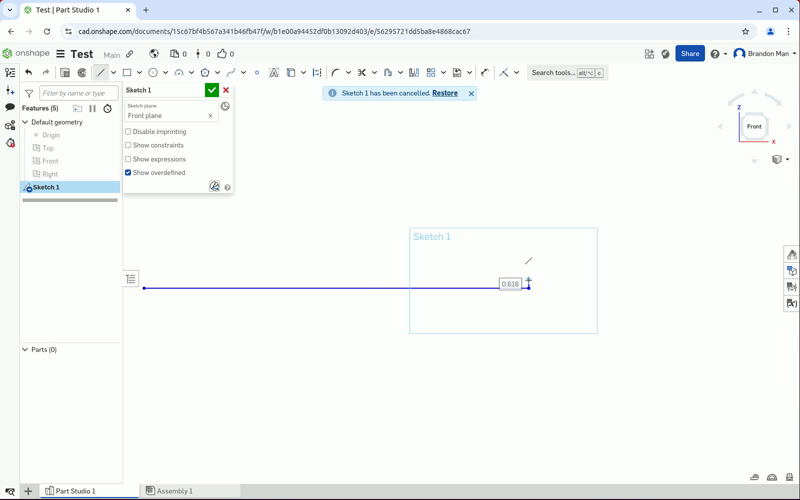
scroll(-6)
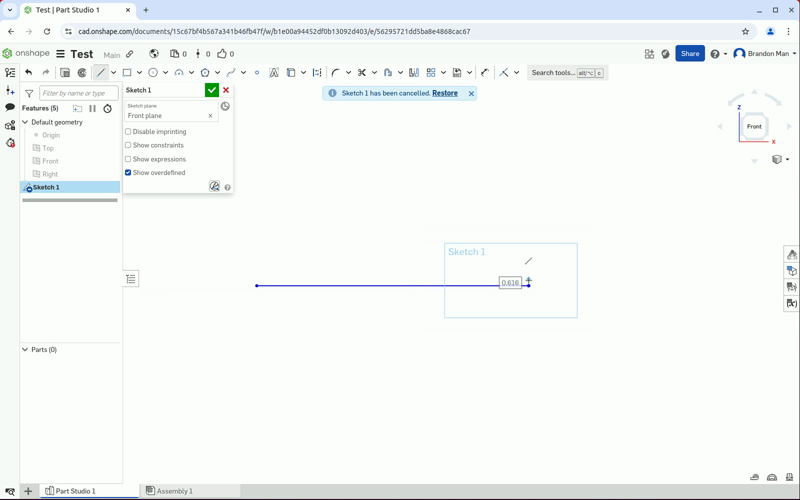
scroll(-6)
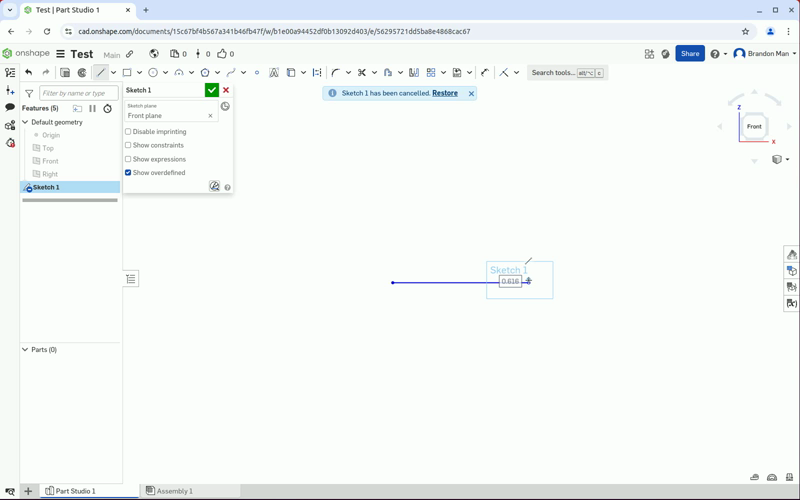
key_up(shift)
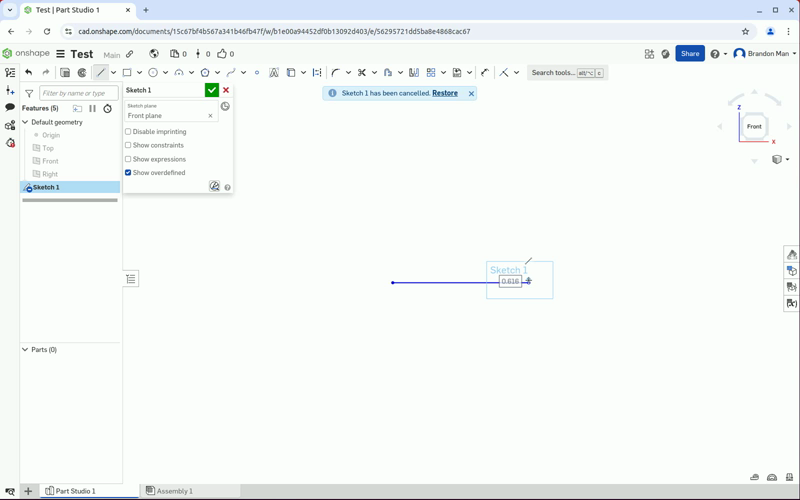
key_down(shift)
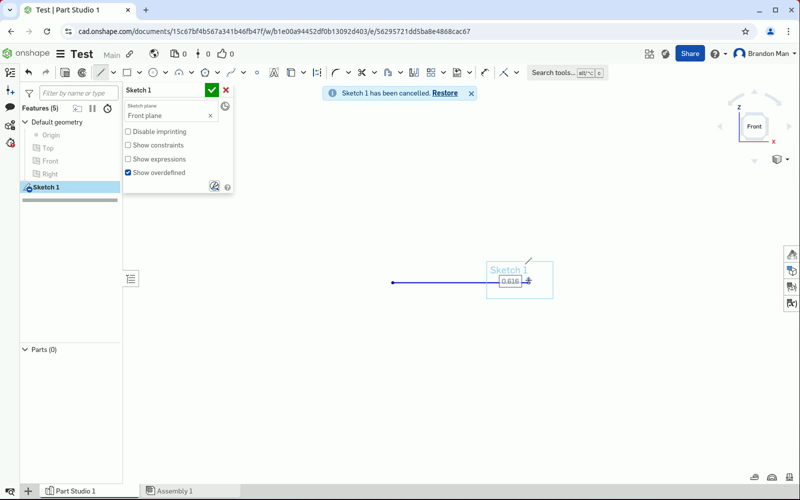
mouse_move(392, 279)
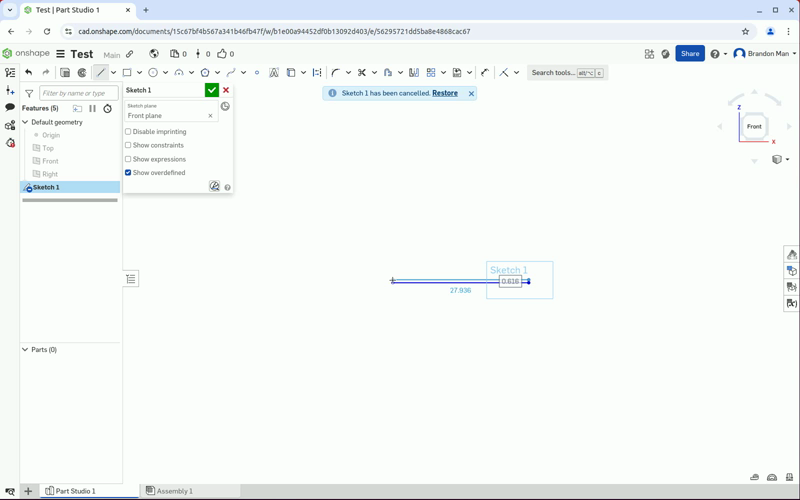
scroll(6)
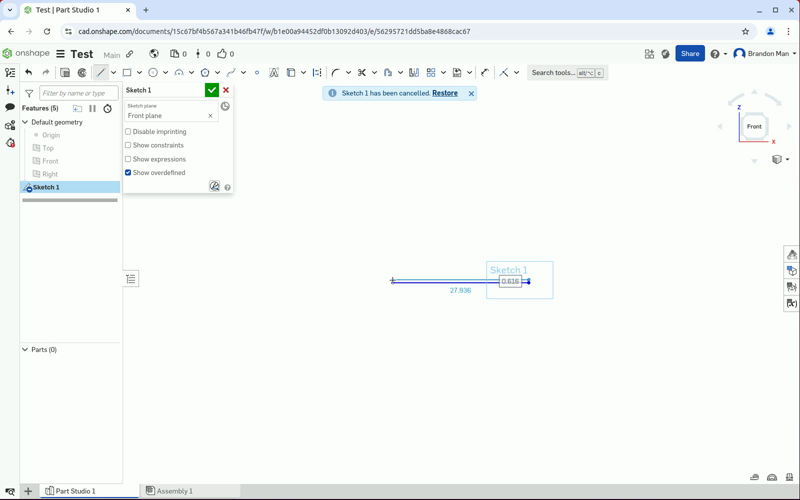
scroll(6)
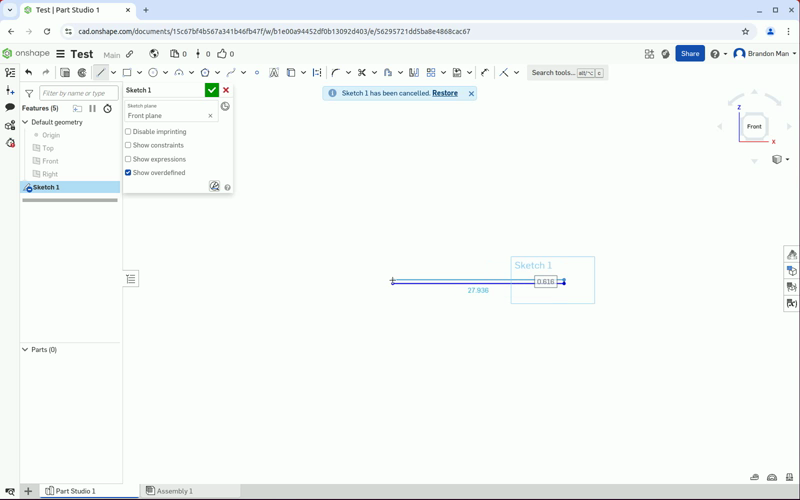
scroll(6)
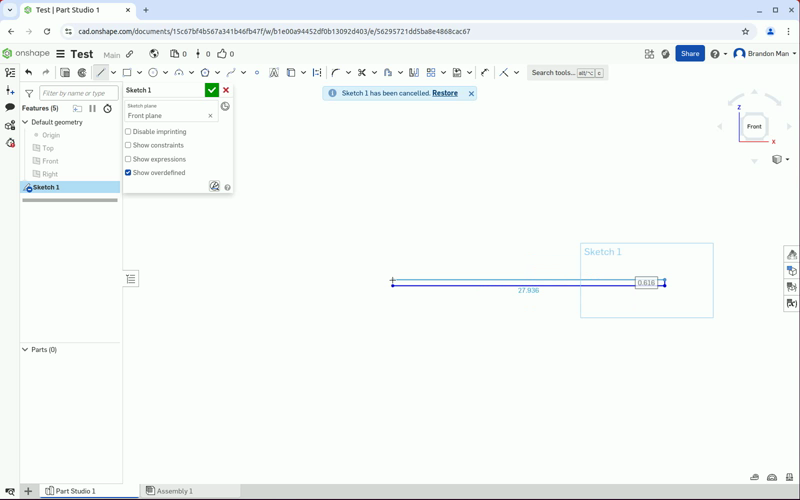
scroll(6)
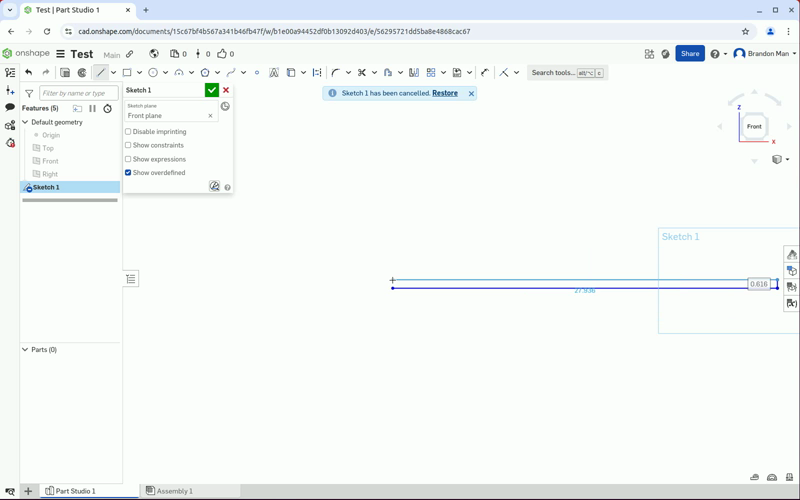
scroll(6)
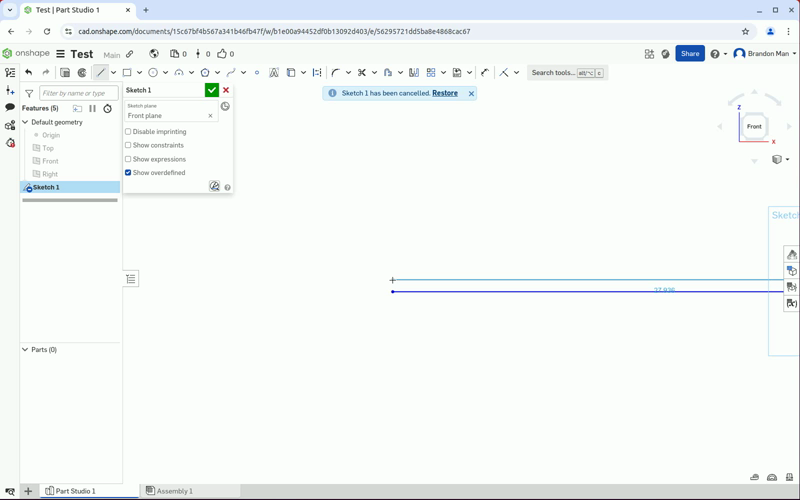
scroll(6)
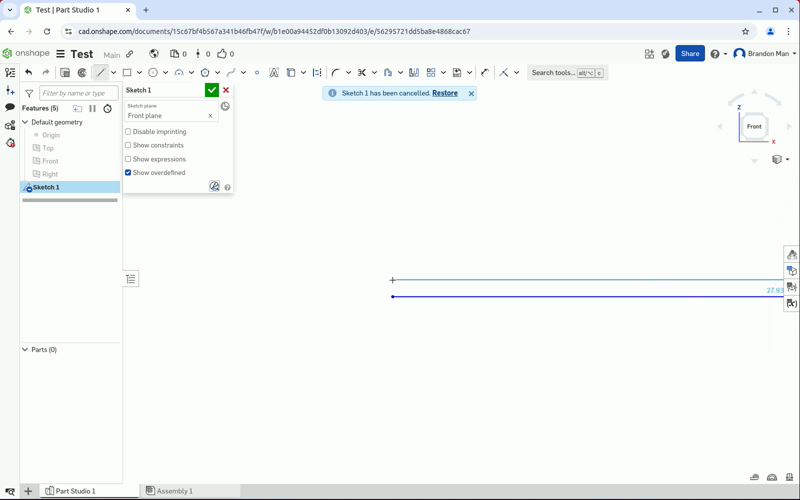
scroll(6)
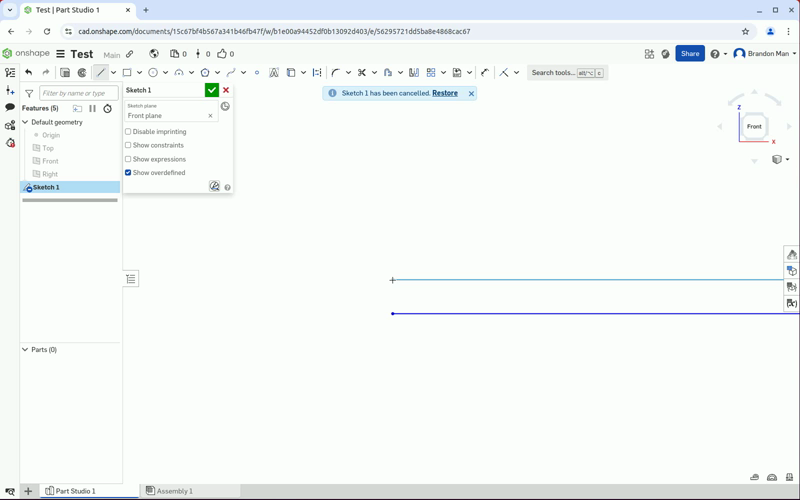
click(392, 279)
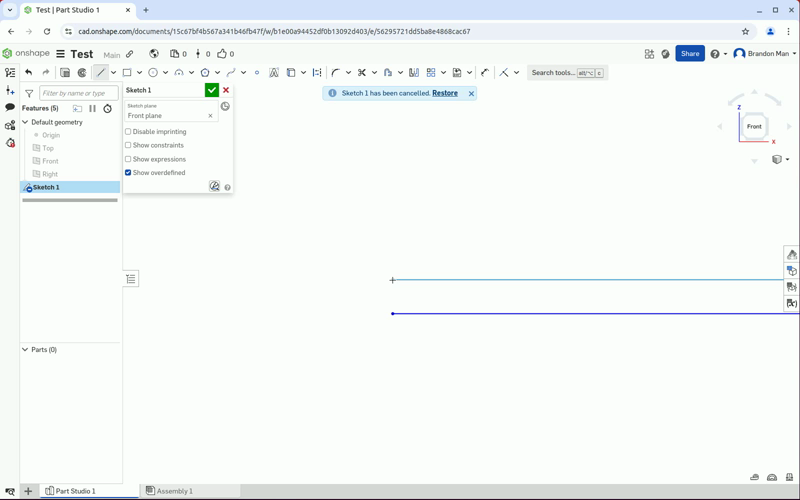
scroll(-6)
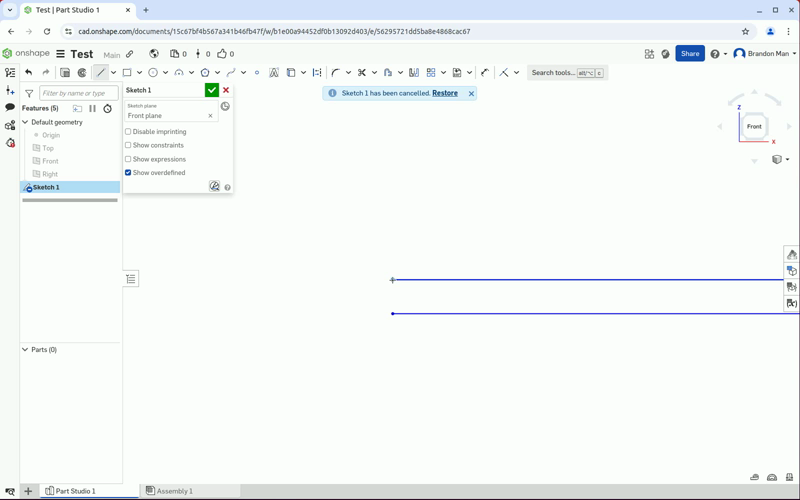
scroll(-6)
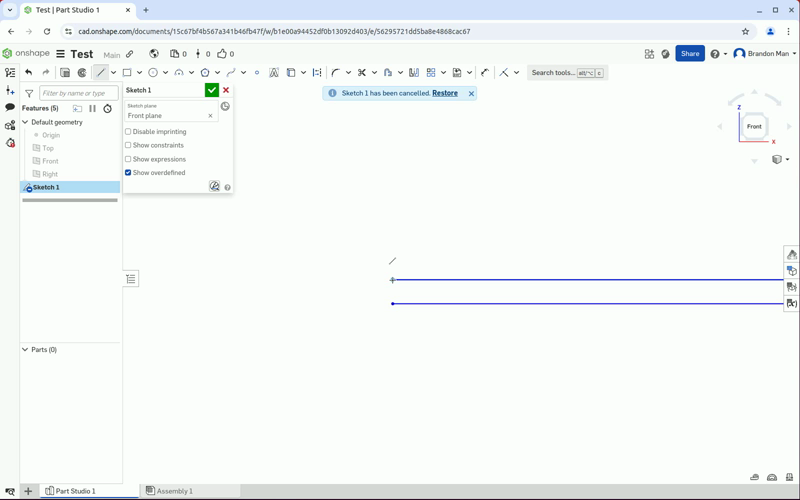
scroll(-6)
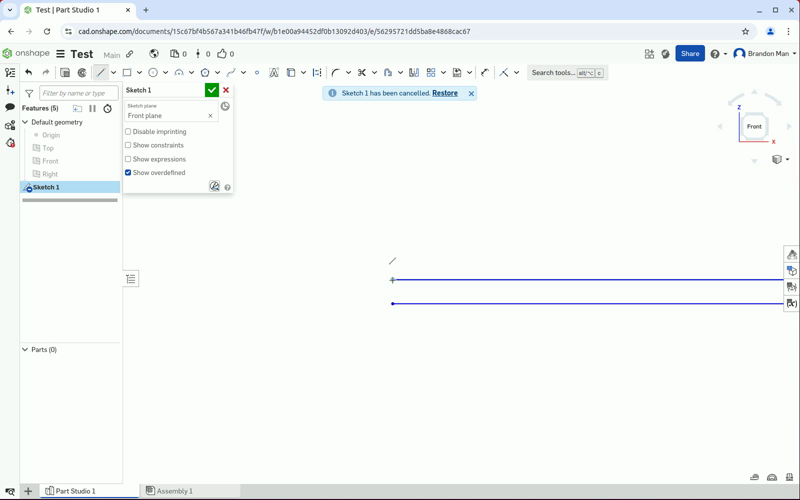
scroll(-6)
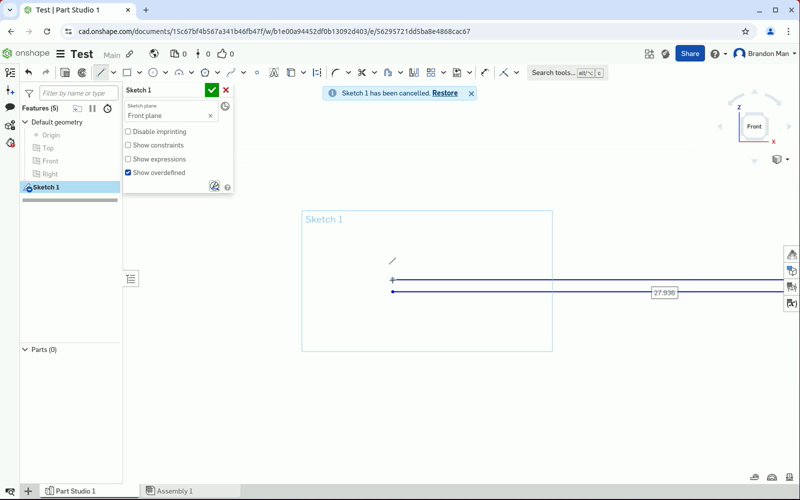
scroll(-6)
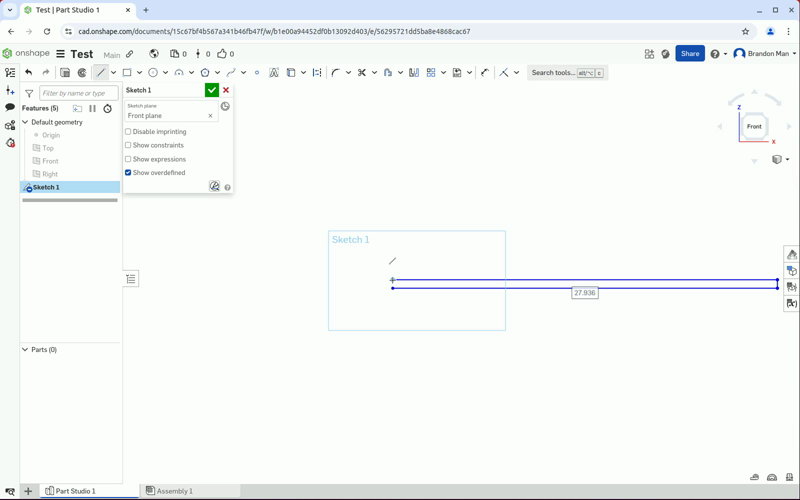
scroll(-6)
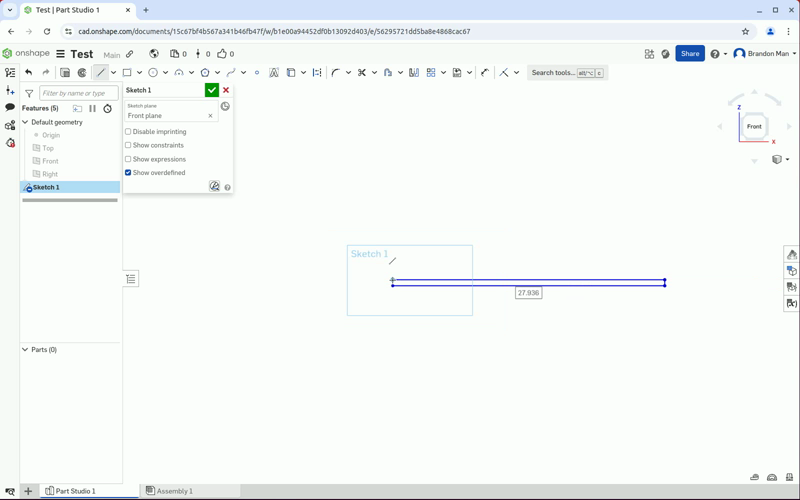
scroll(-6)
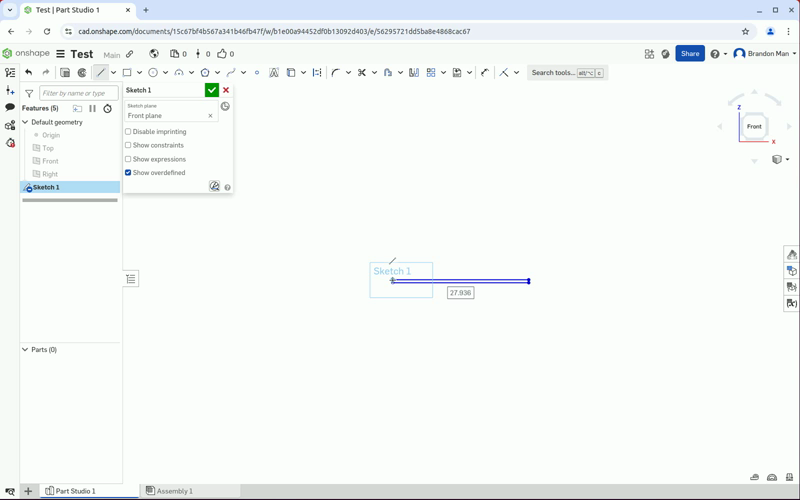
key_up(shift)
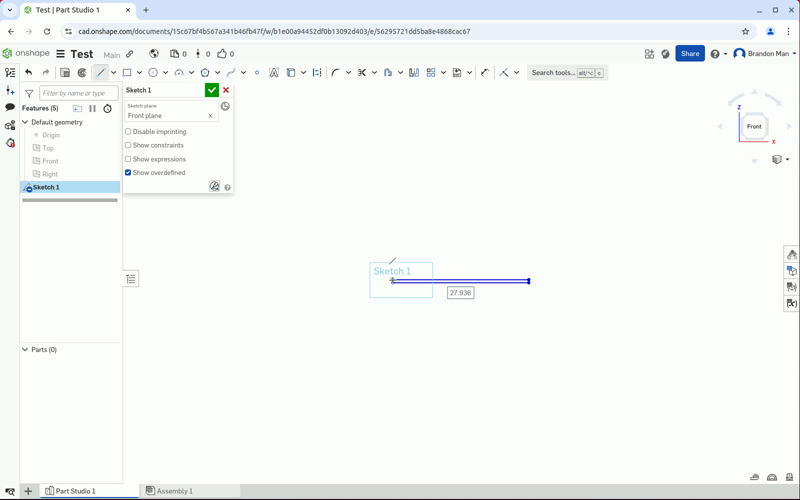
mouse_move(422, 279)
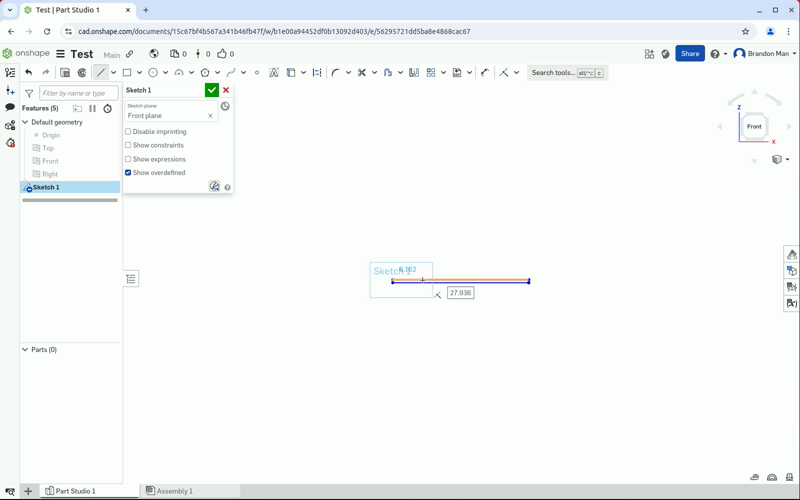
key_down(shift)
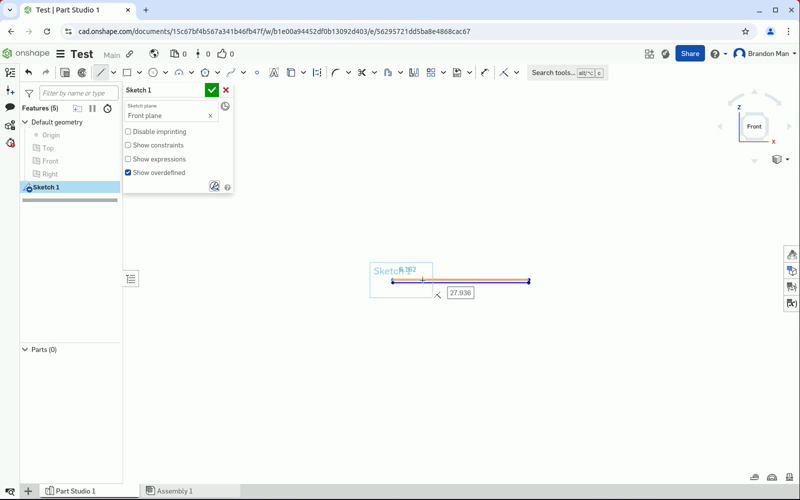
mouse_move(392, 282)
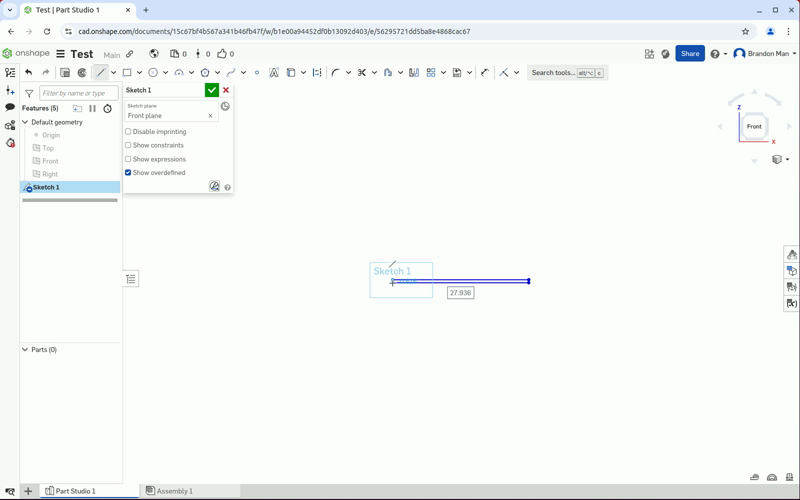
scroll(6)
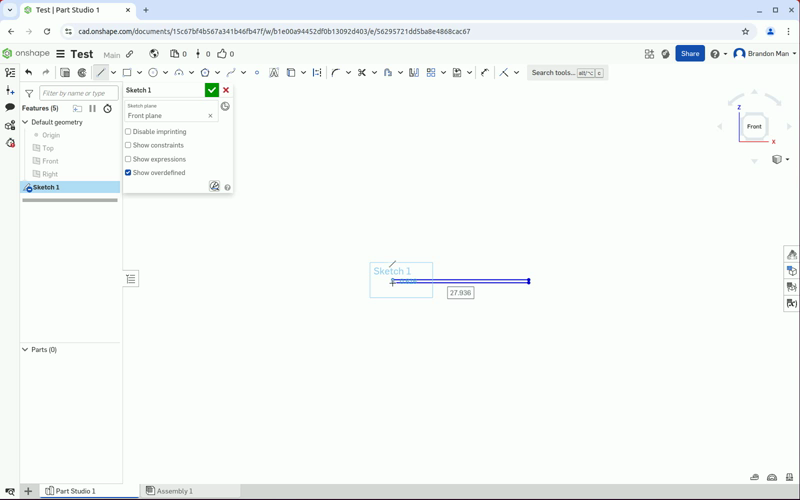
scroll(6)
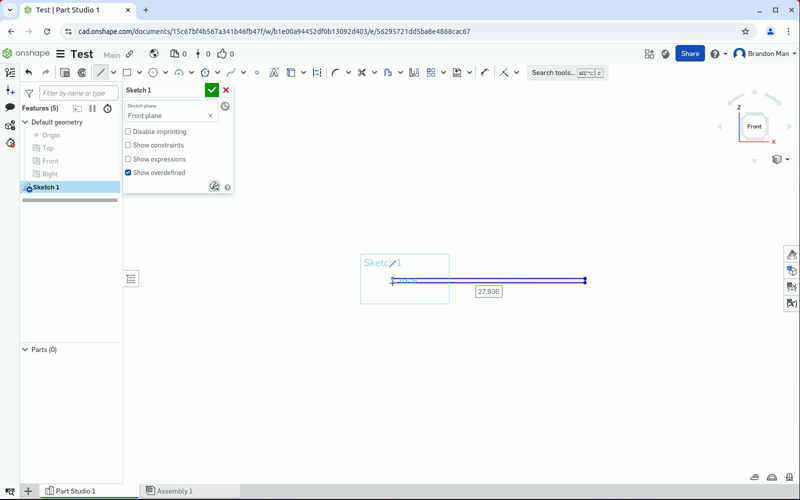
scroll(6)
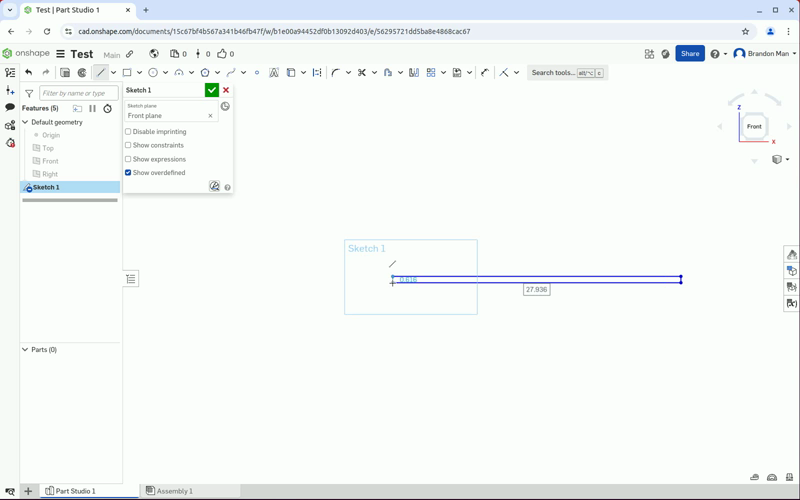
scroll(6)
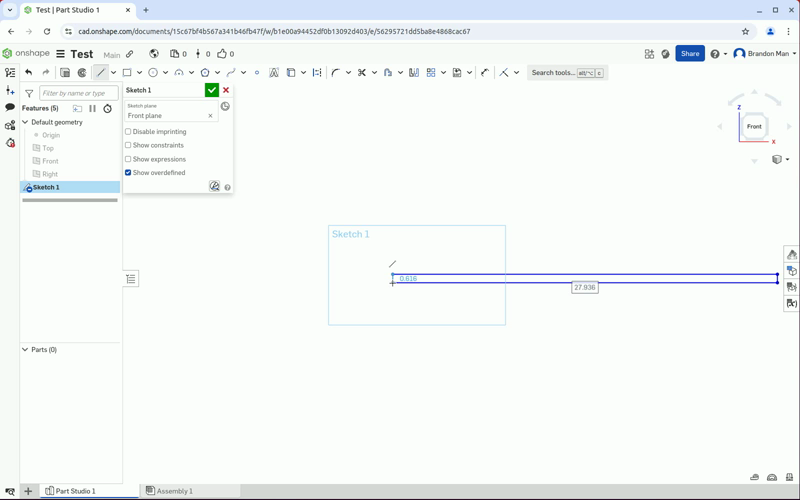
scroll(6)
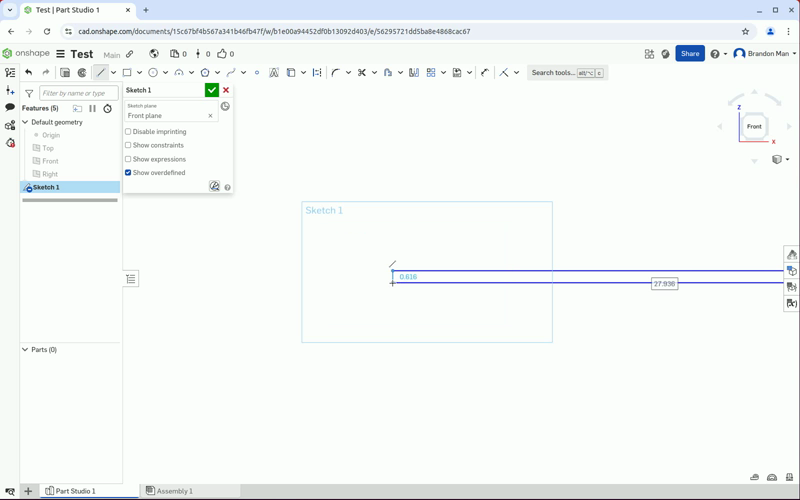
scroll(6)
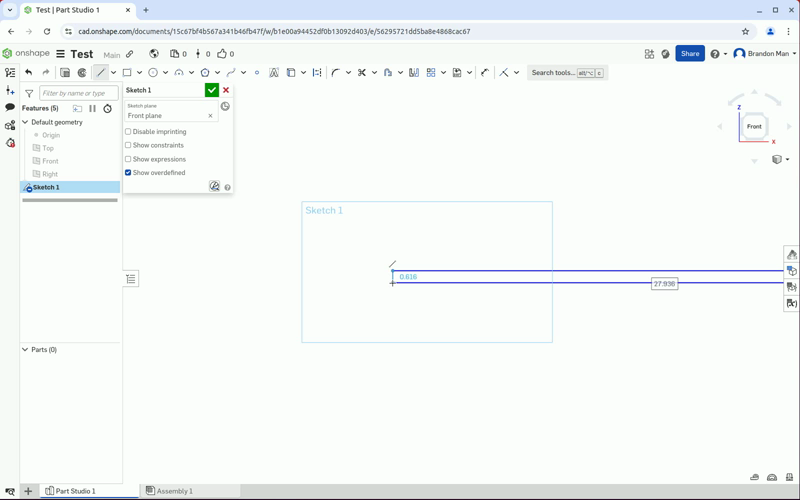
scroll(6)
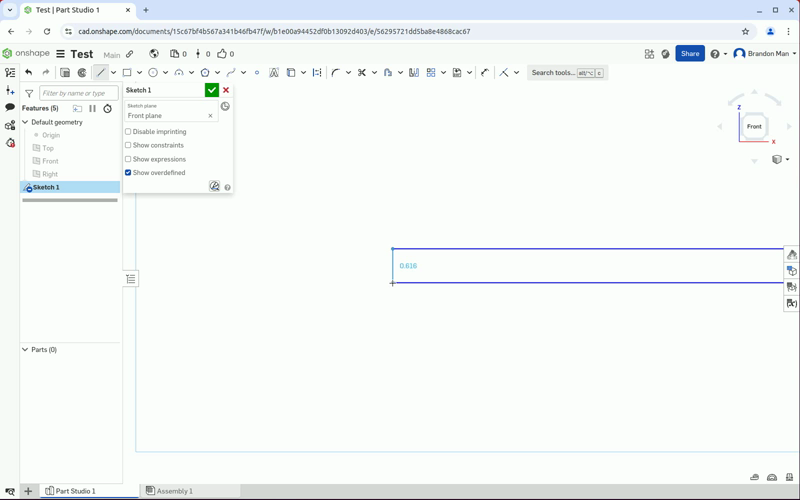
key_up(shift)
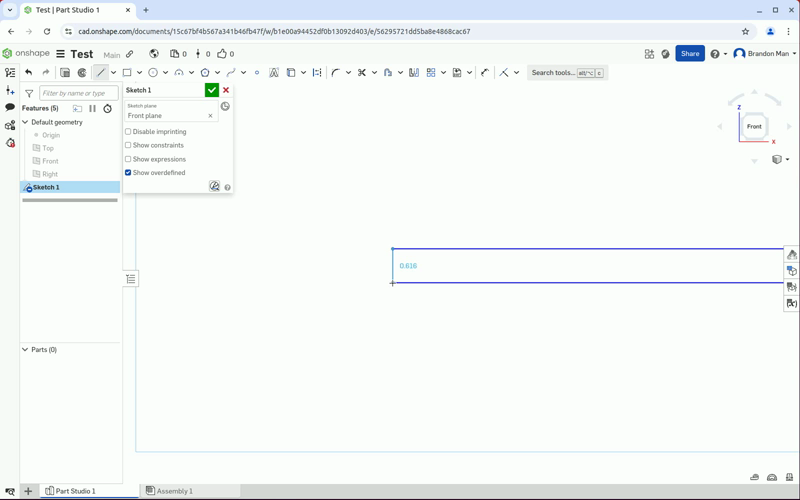
click(392, 282)
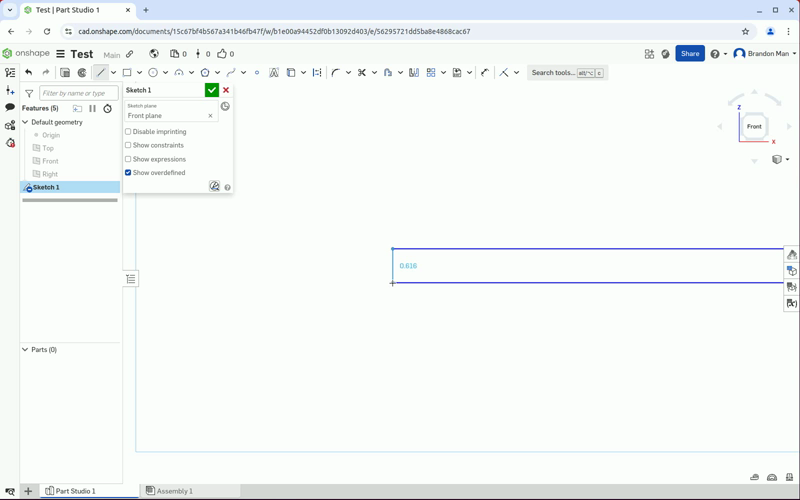
scroll(-6)
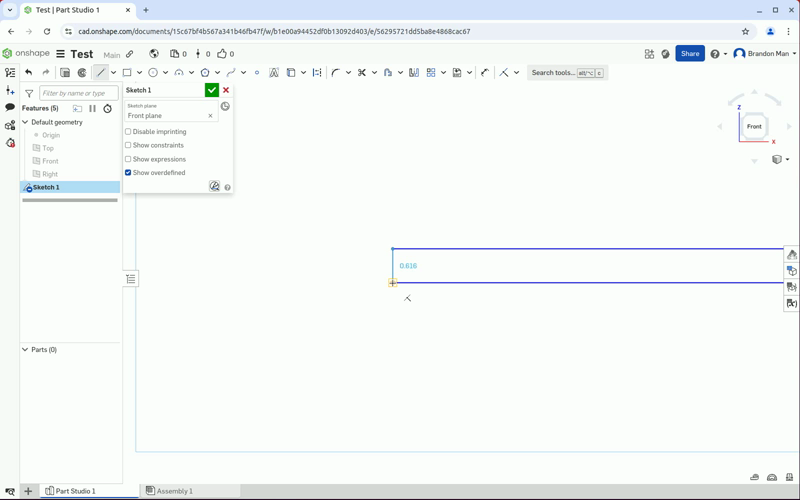
scroll(-6)
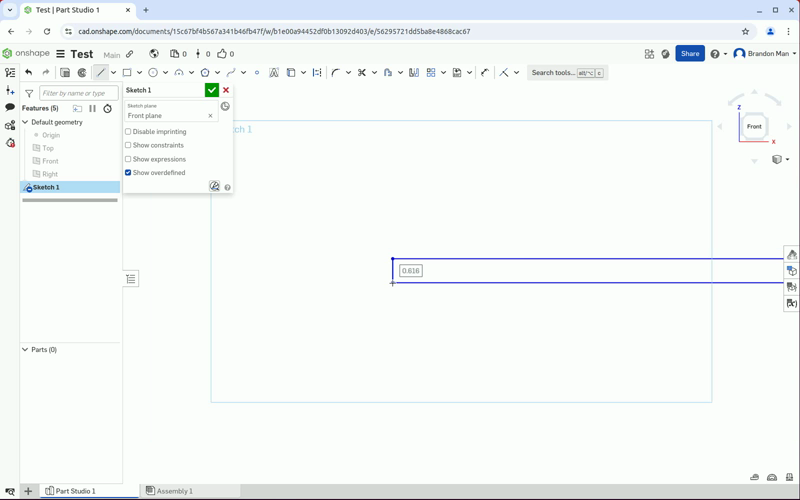
scroll(-6)
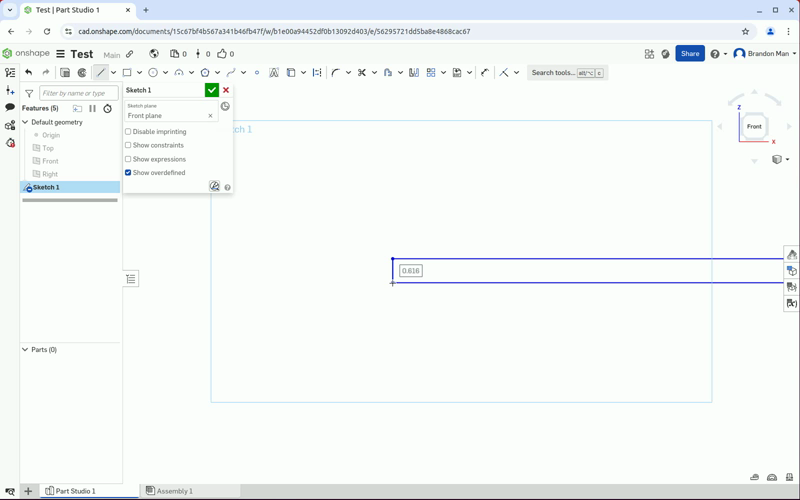
scroll(-6)
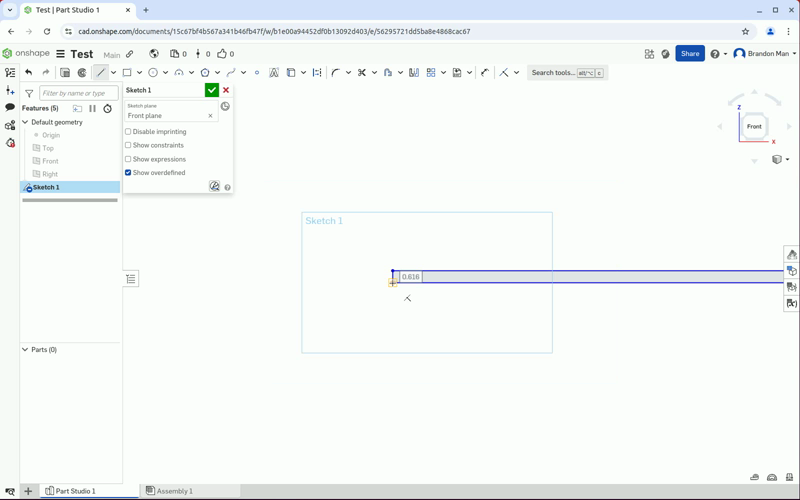
scroll(-6)
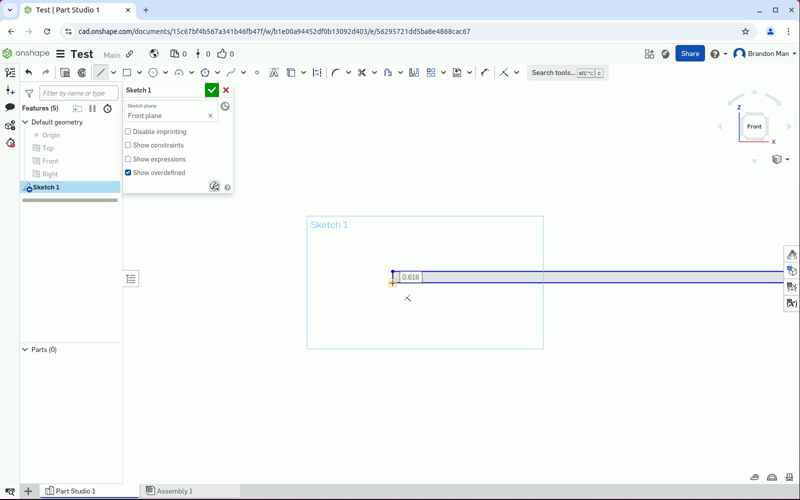
scroll(-6)
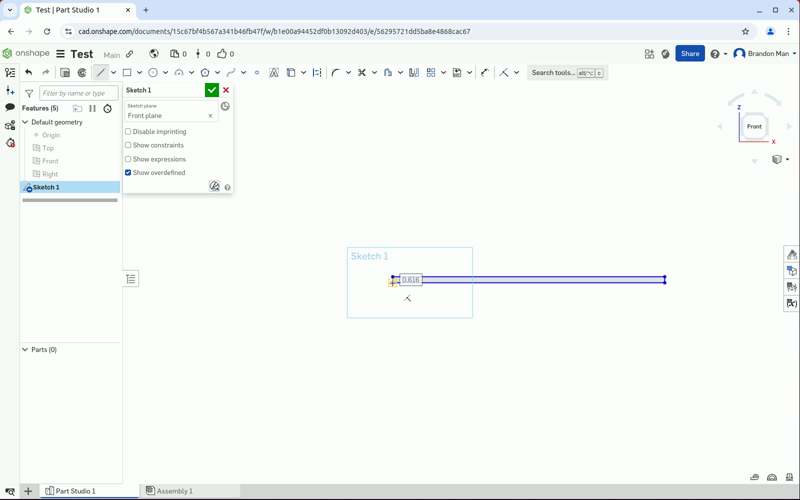
scroll(-6)
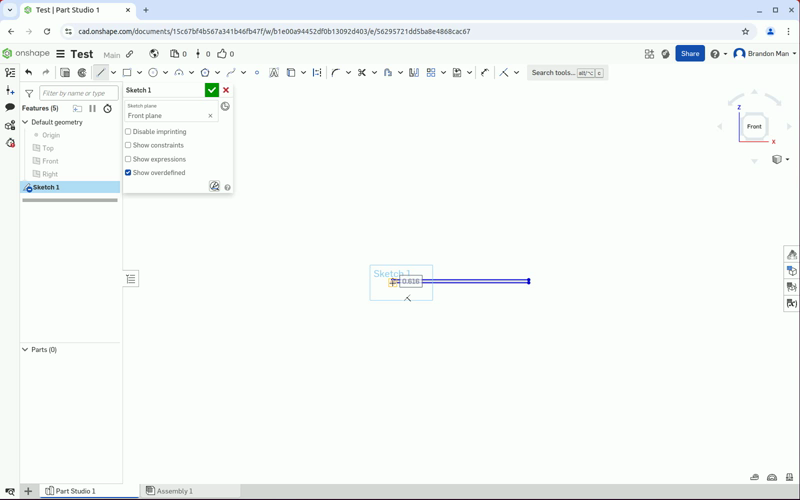
key(esc)
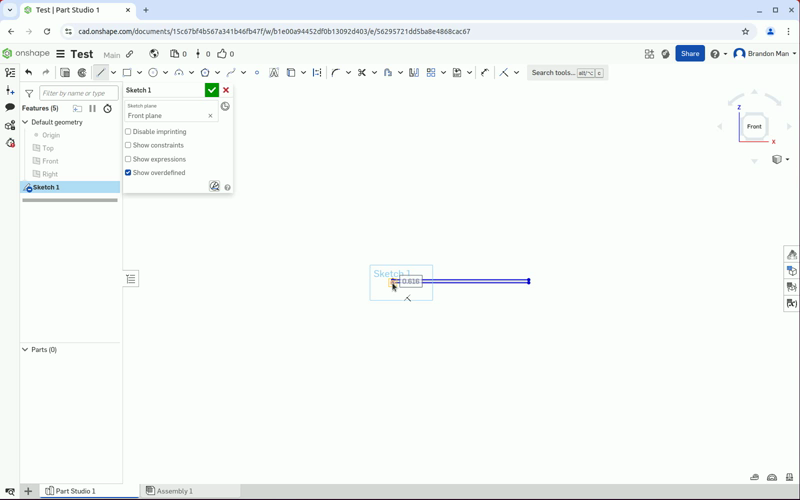
mouse_move(430, 281)
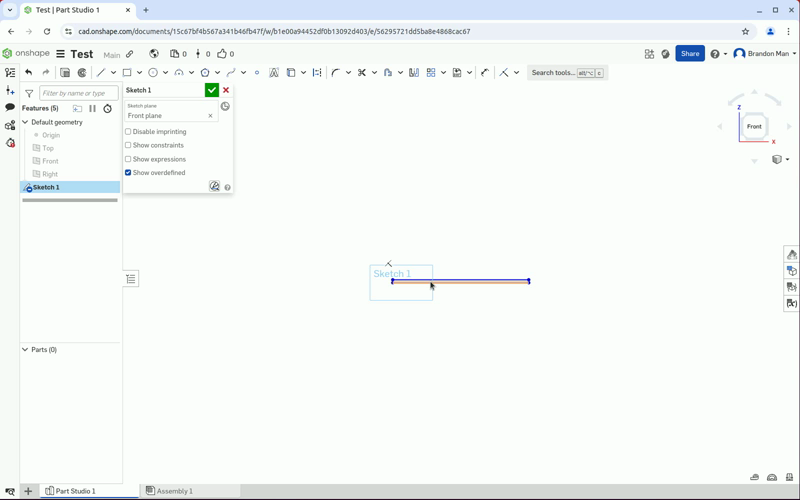
scroll(6)
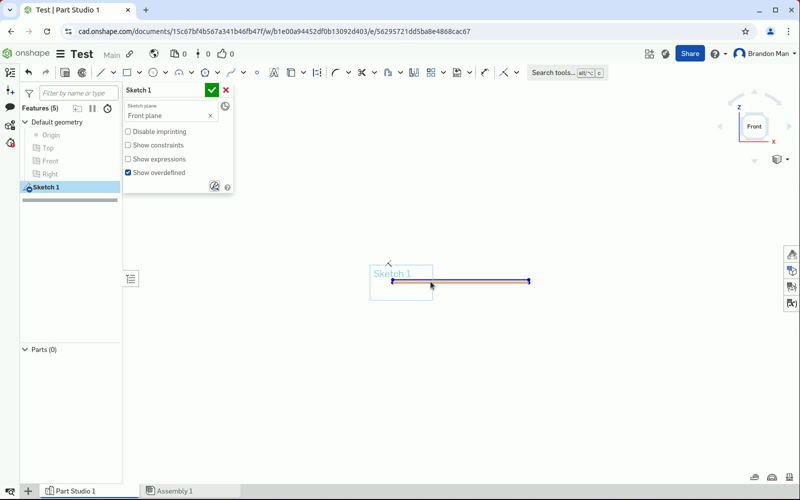
scroll(6)
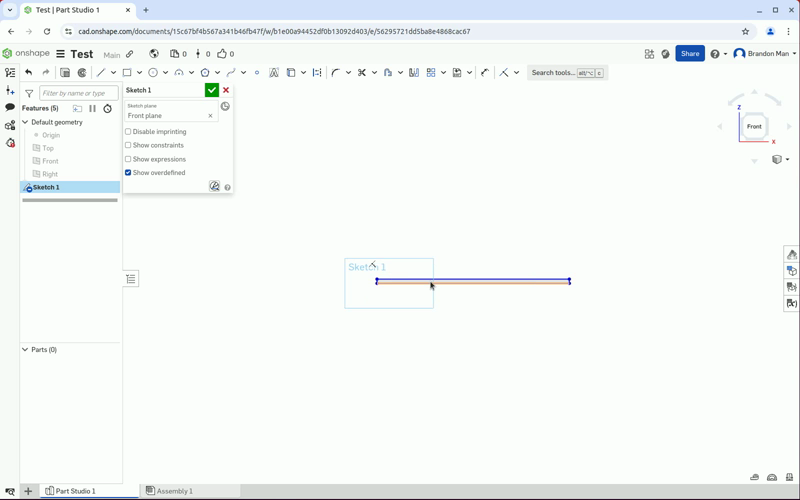
scroll(6)
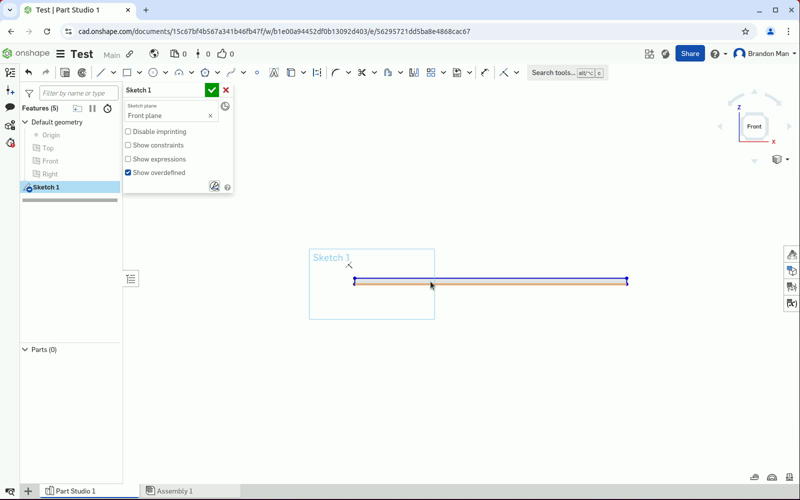
scroll(6)
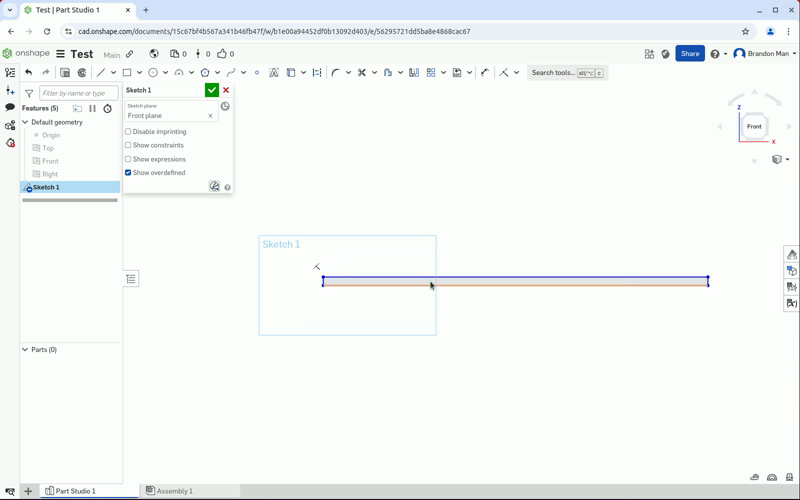
scroll(6)
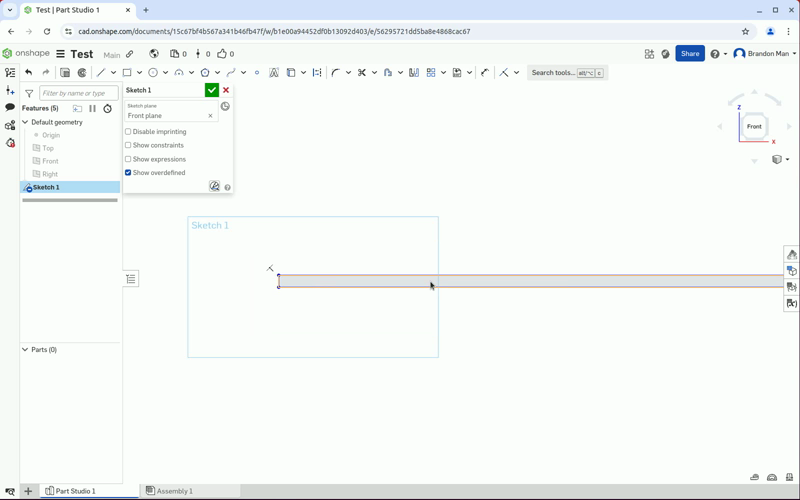
scroll(6)
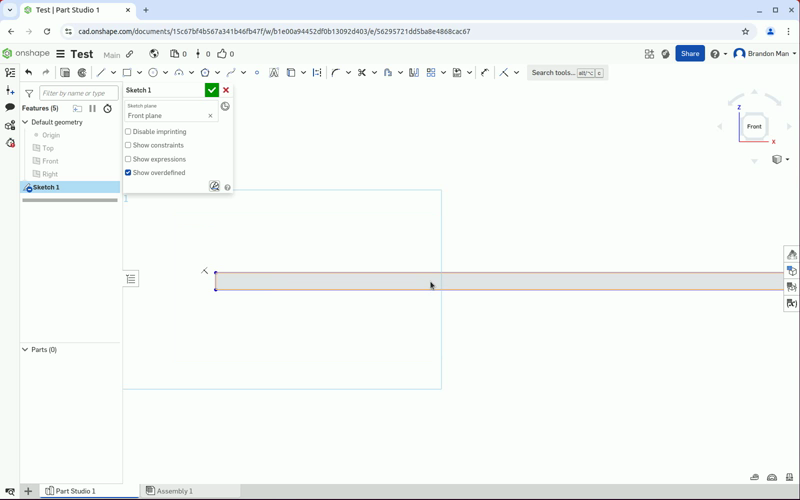
scroll(6)
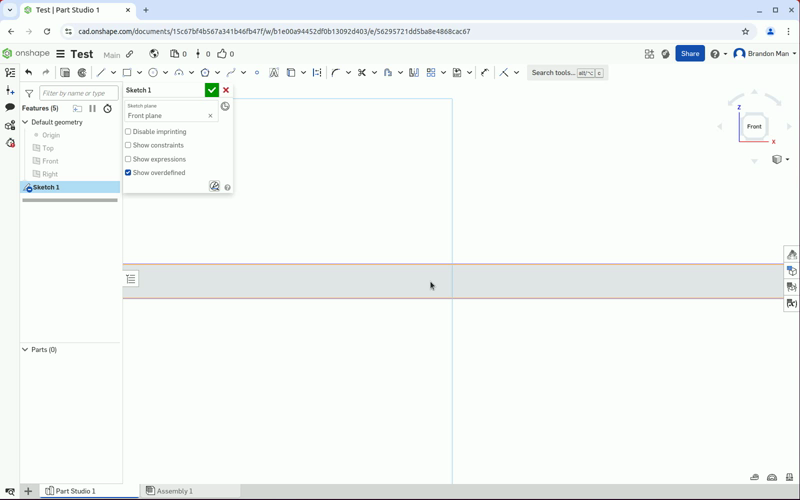
click(430, 281)
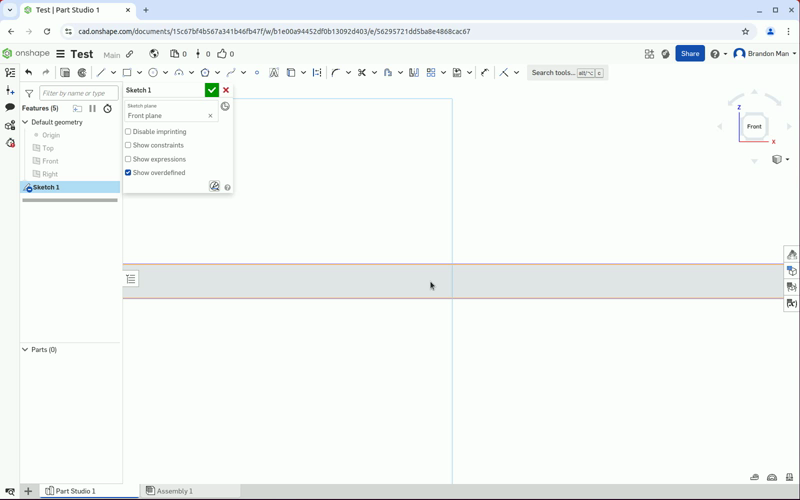
scroll(-6)
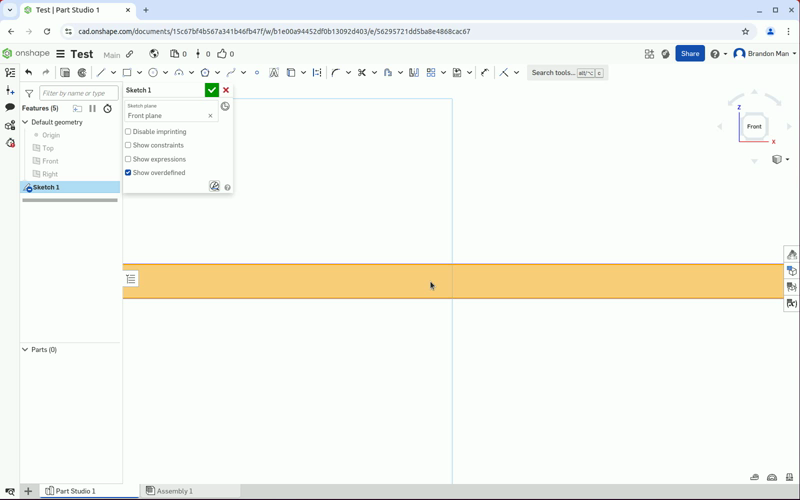
scroll(-6)
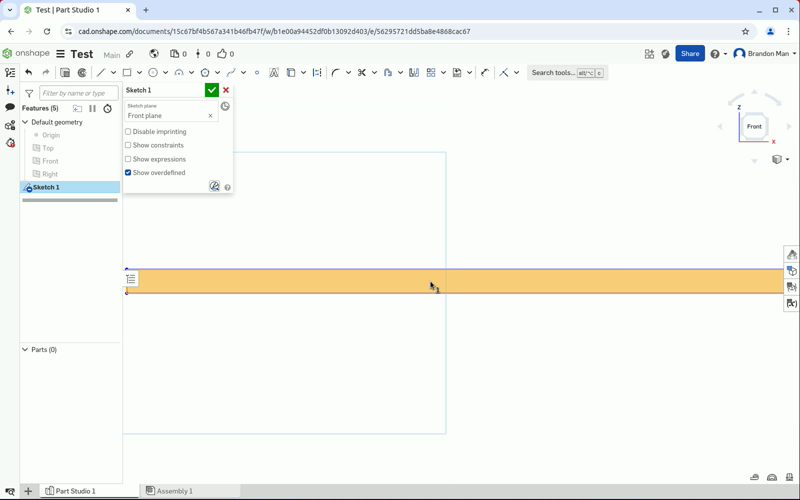
scroll(-6)
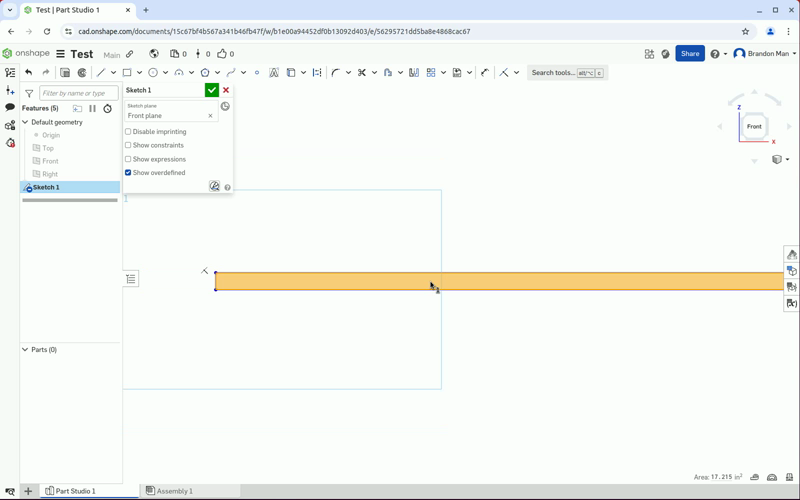
scroll(-6)
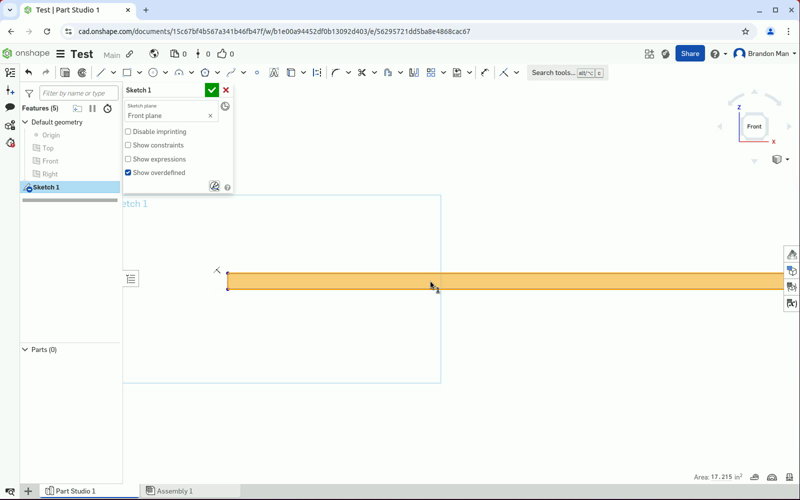
scroll(-6)
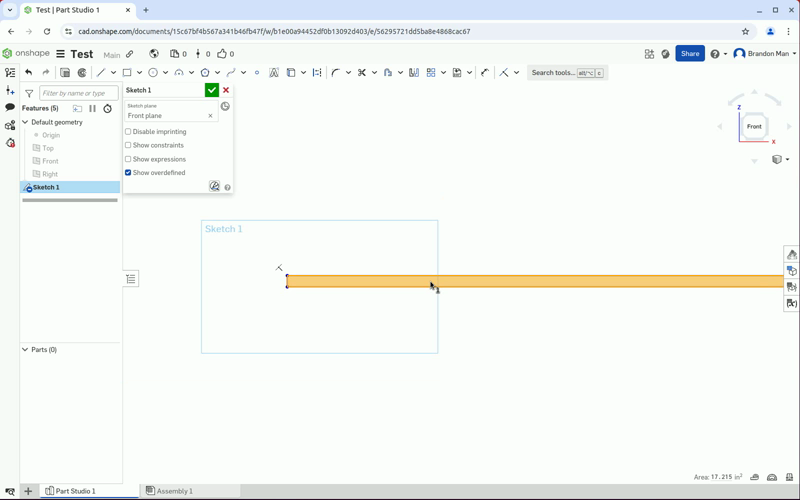
scroll(-6)
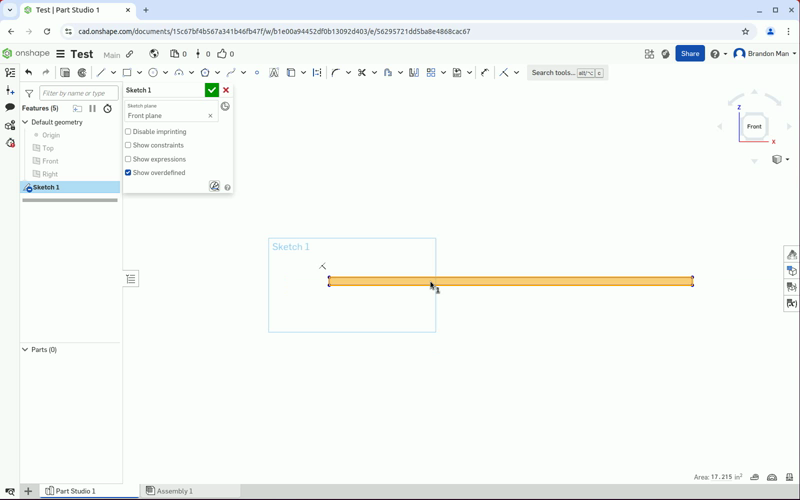
scroll(-6)
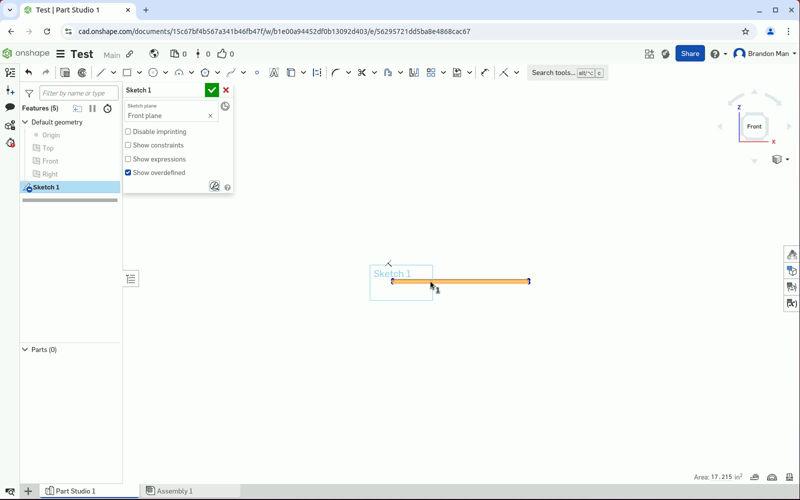
mouse_move(73, 352)
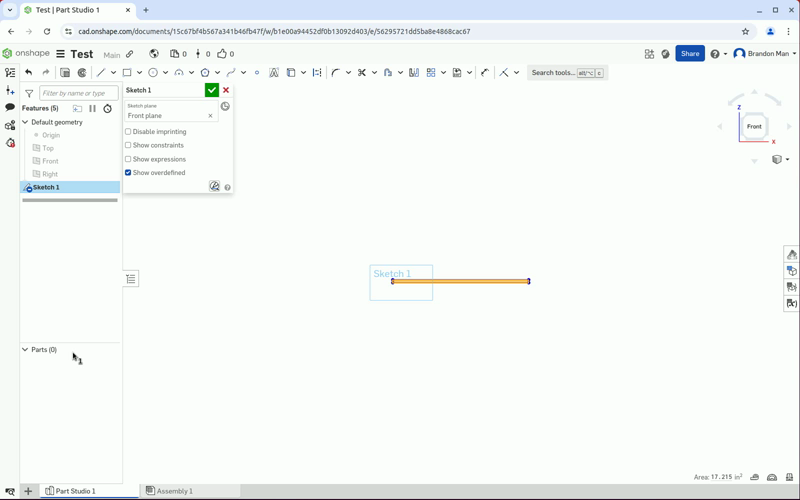
key(shift+y)
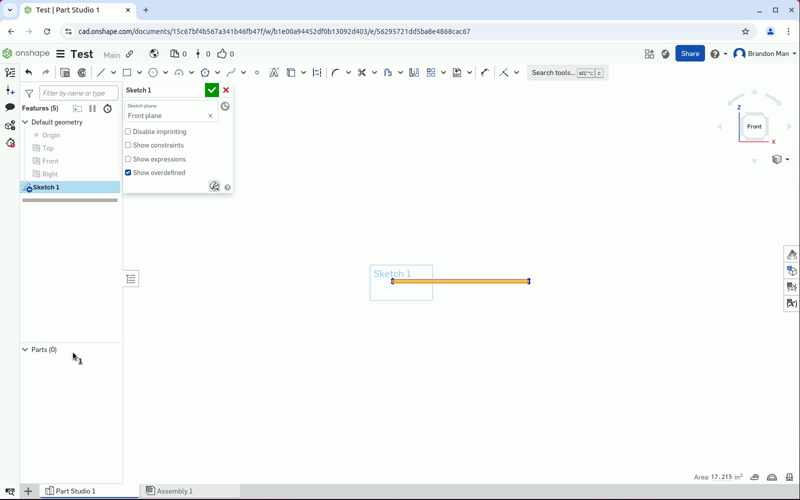
key(shift+e)
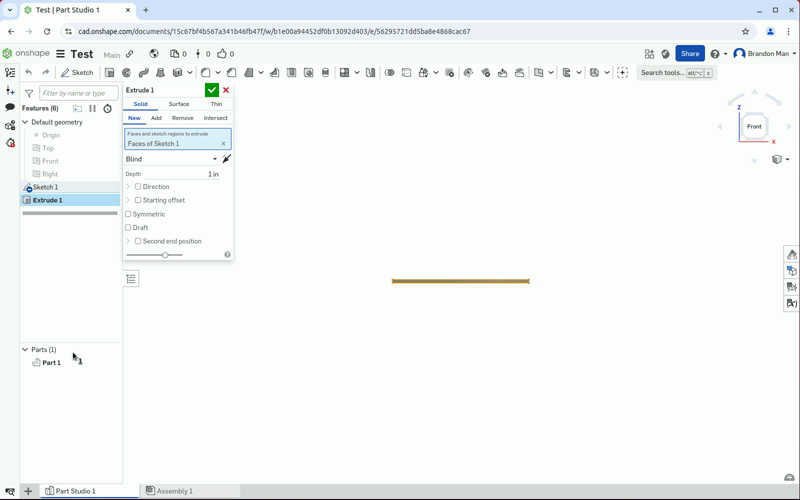
mouse_move(143, 106)
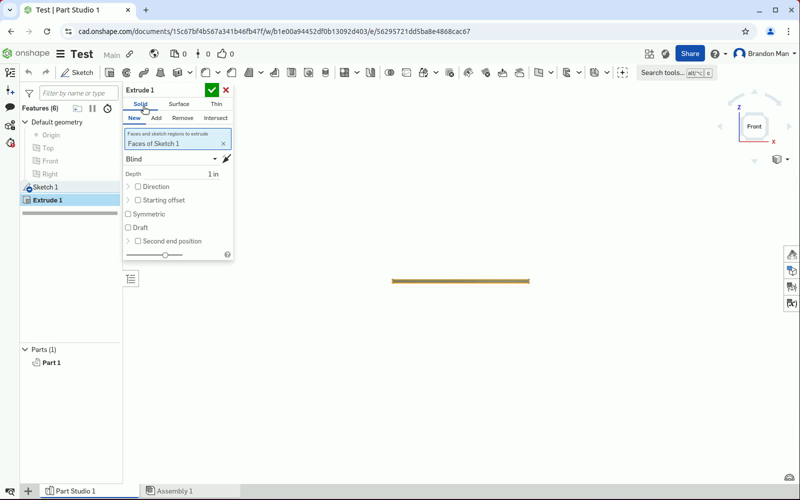
click(143, 106)
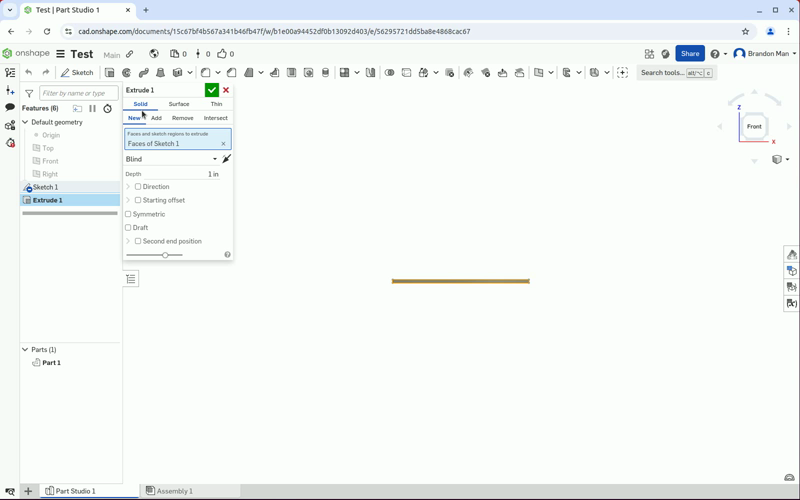
mouse_move(137, 120)
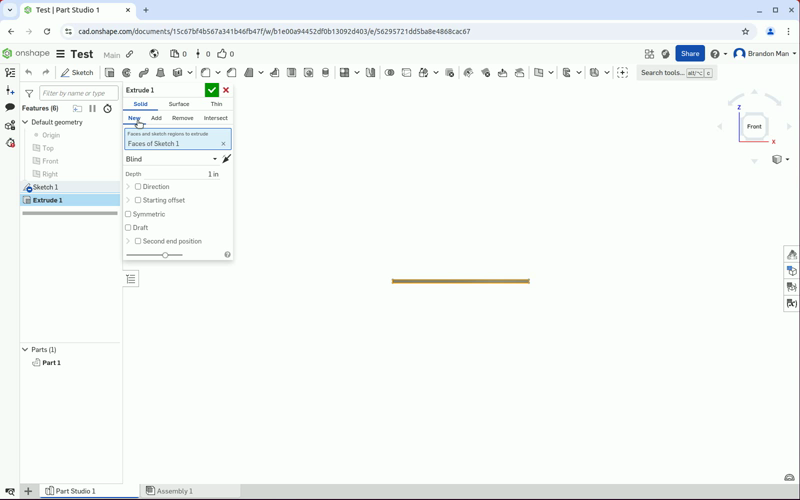
click(137, 120)
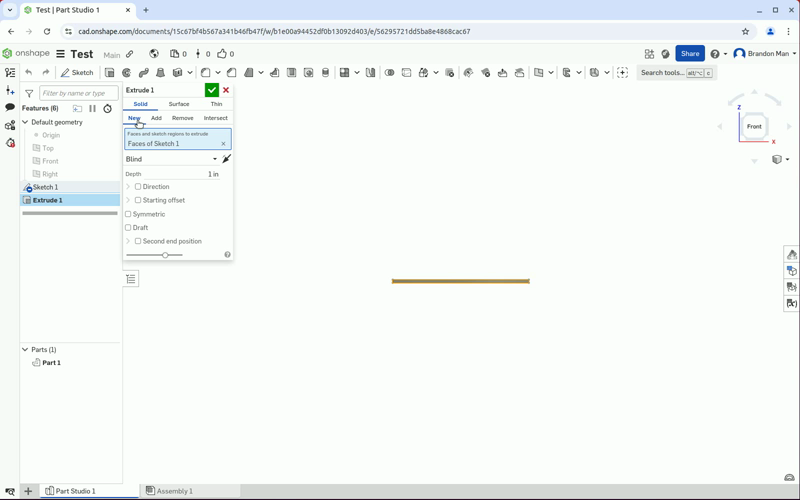
key(tab, 4)
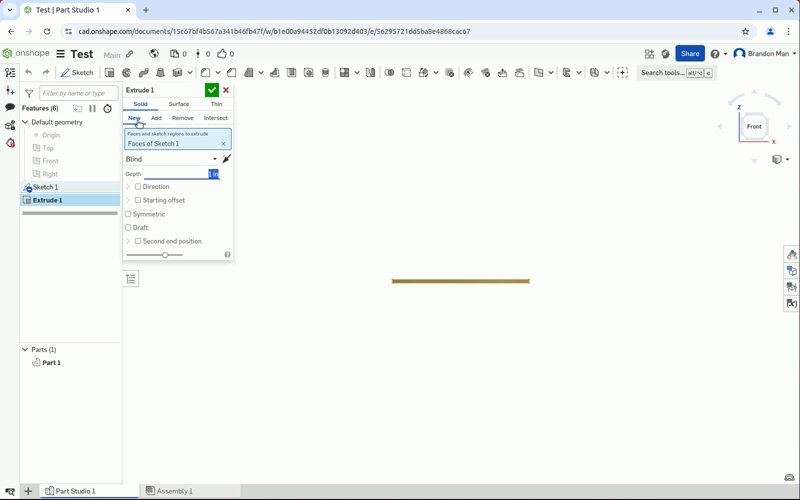
text(6.018)
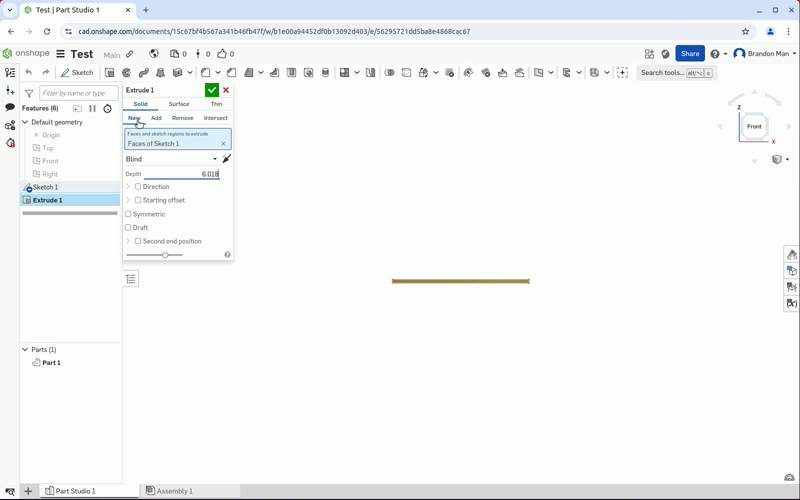
key(enter)
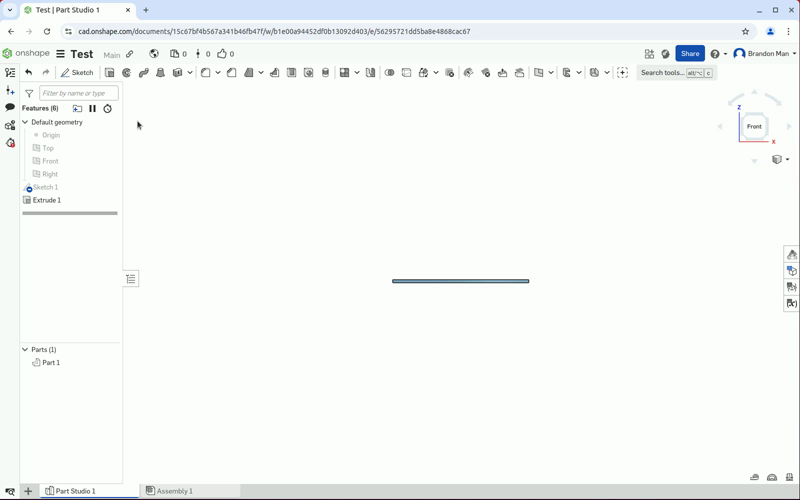
key(shift+h)
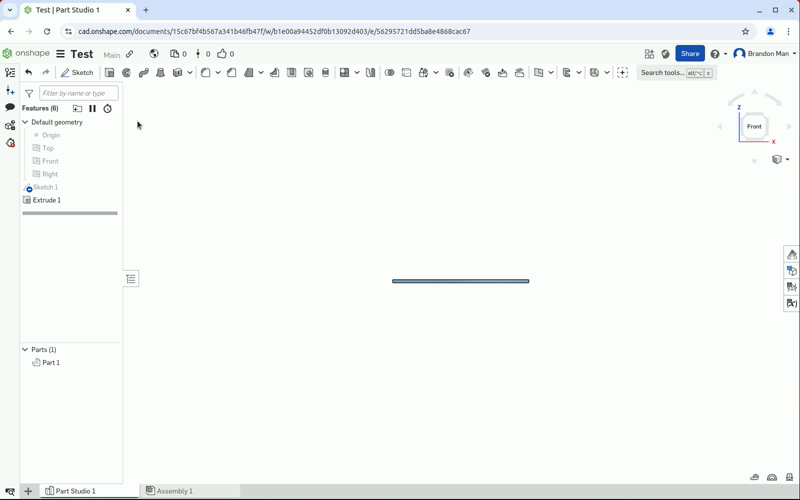
key(shift+h)
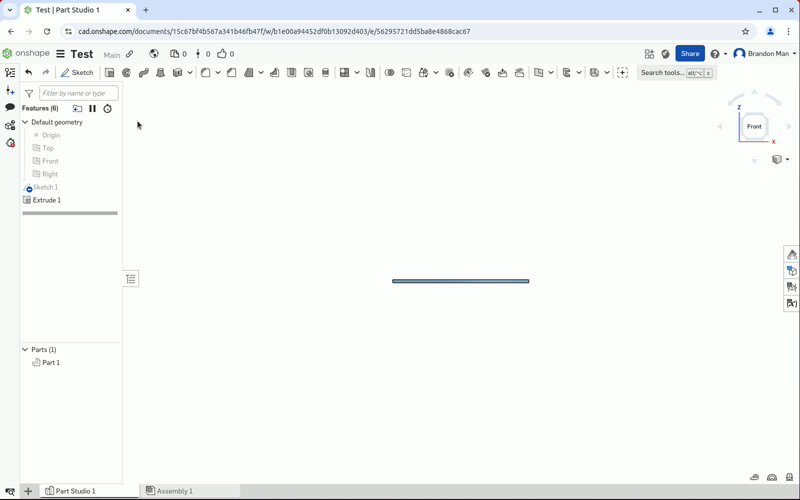
mouse_move(73, 189)
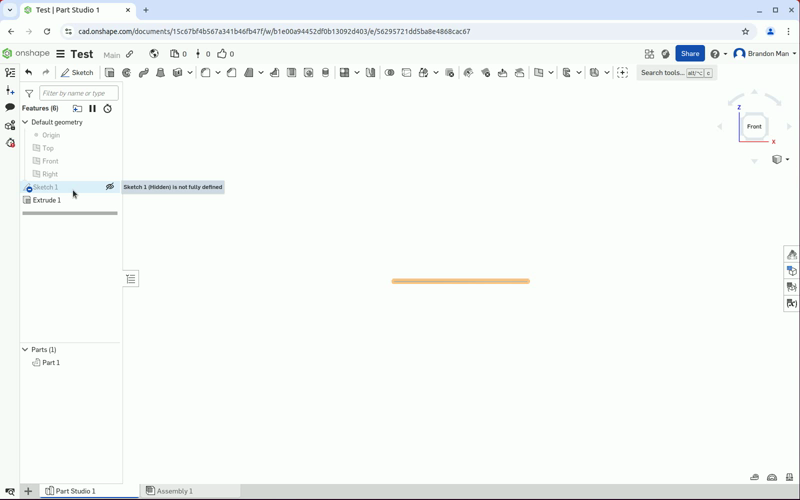
click(73, 189)
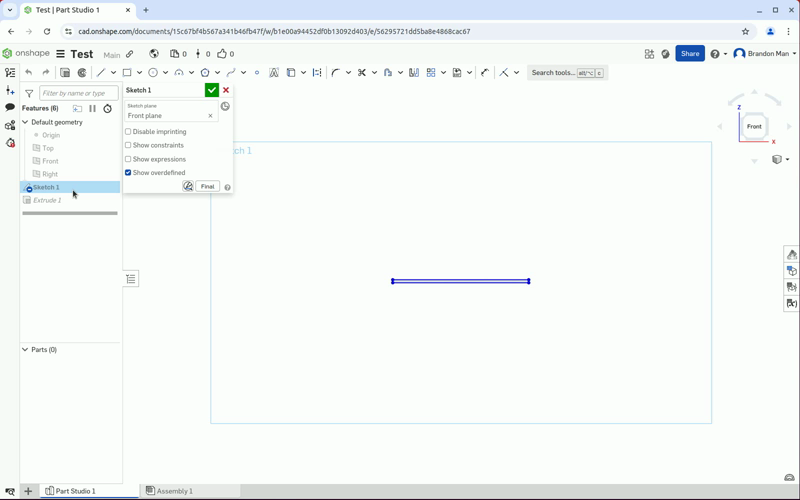
mouse_move(229, 92)
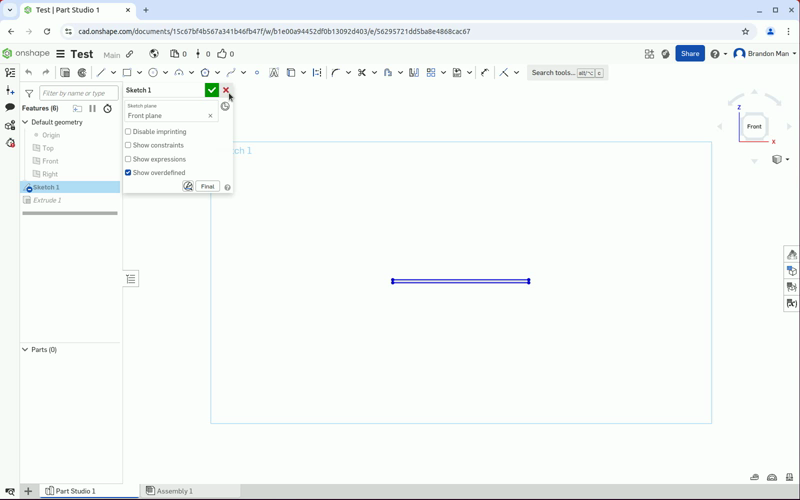
click(229, 92)
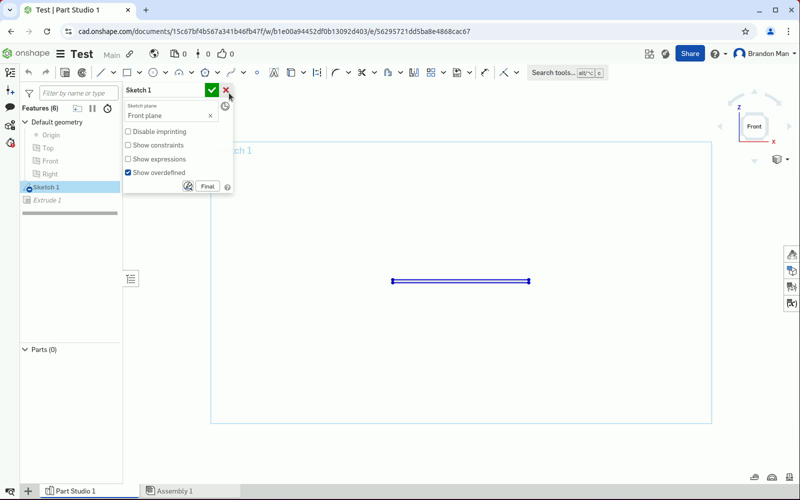
key(shift+s)
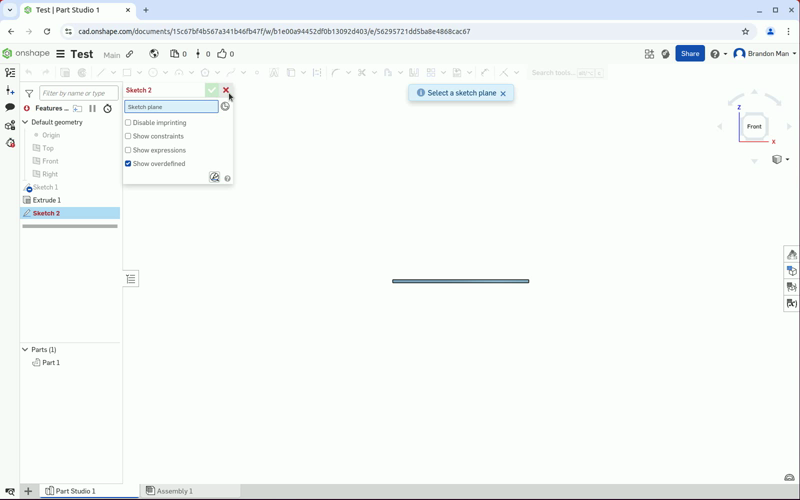
mouse_move(73, 163)
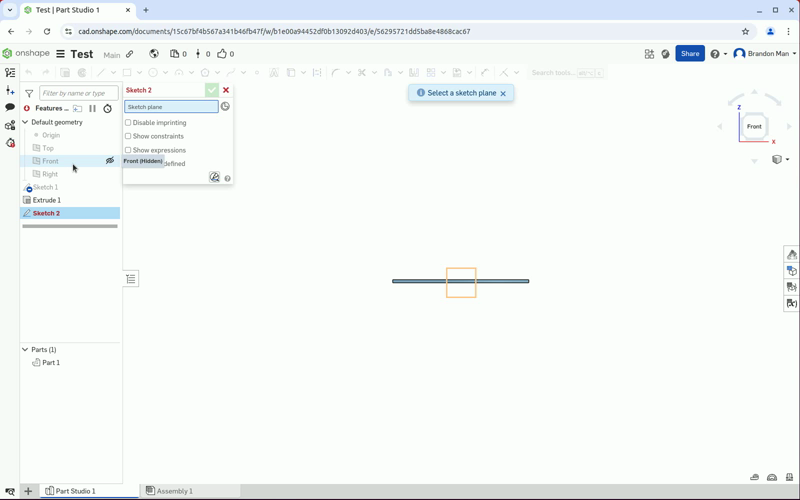
click(73, 163)
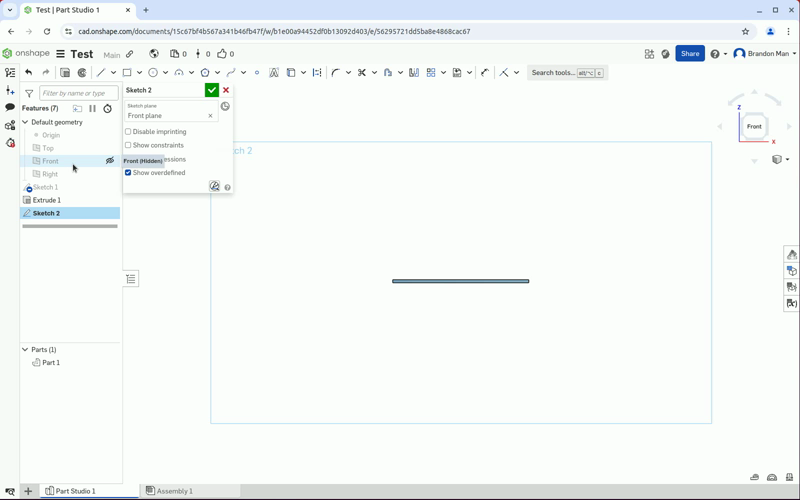
mouse_move(73, 352)
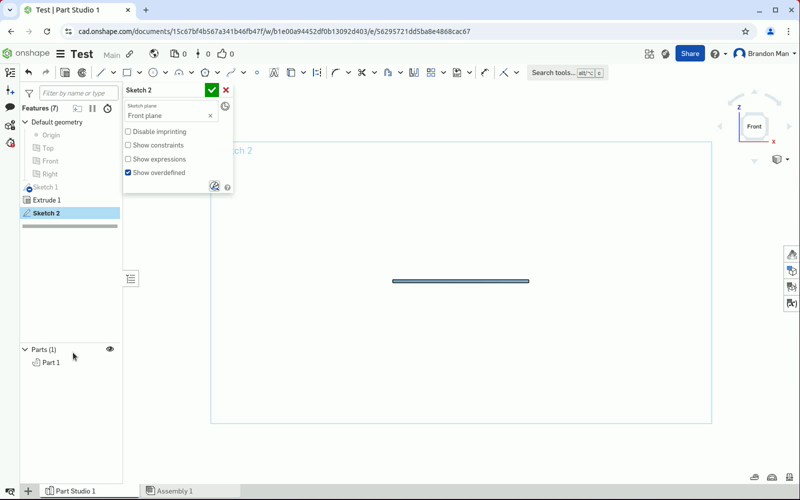
key(y)
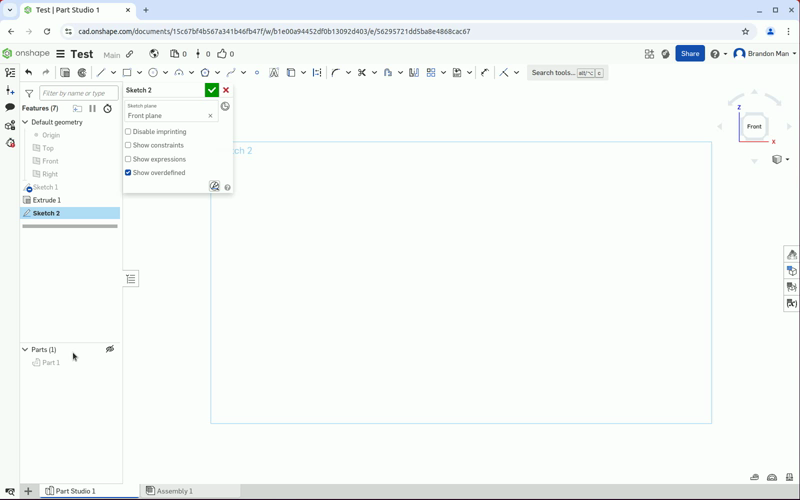
key(l)
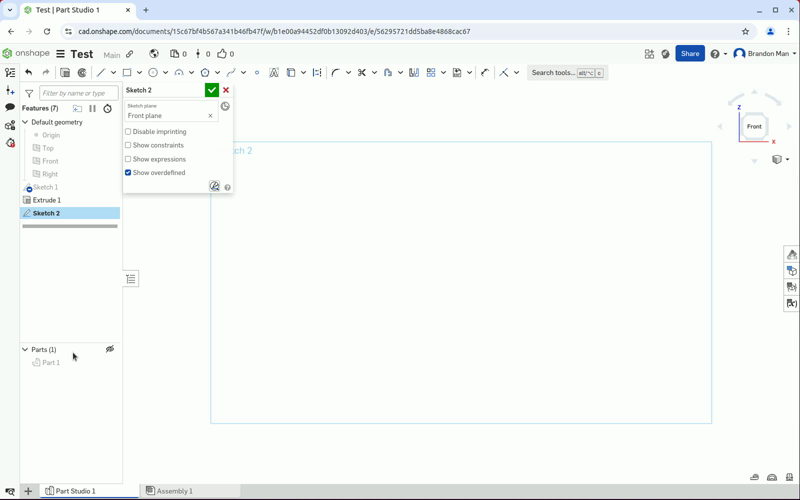
key_down(shift)
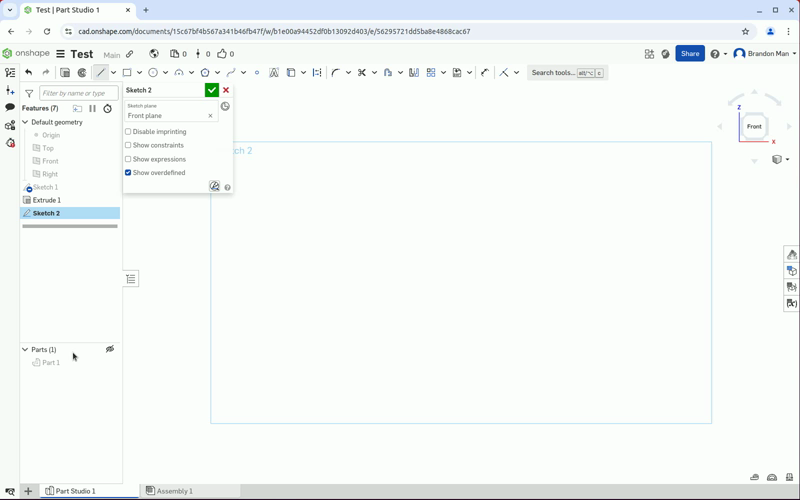
mouse_move(392, 247)
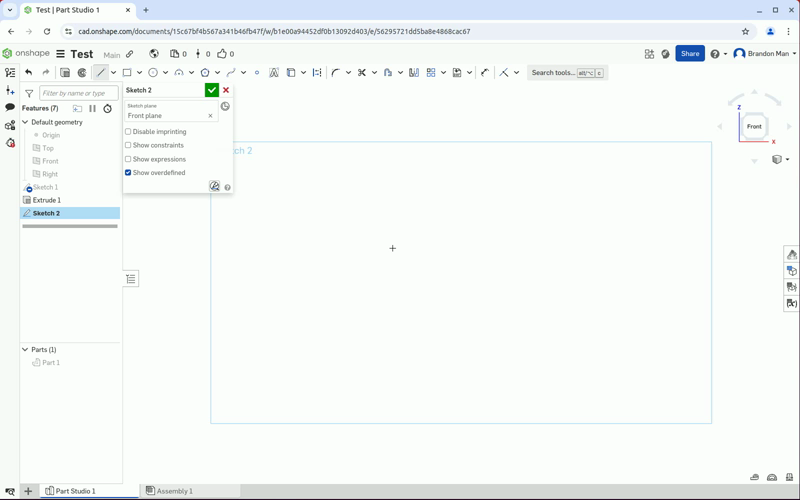
click(392, 247)
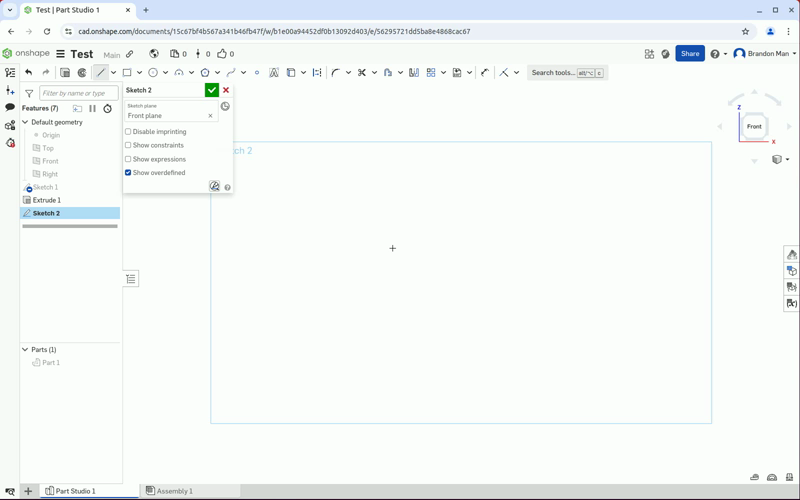
key_up(shift)
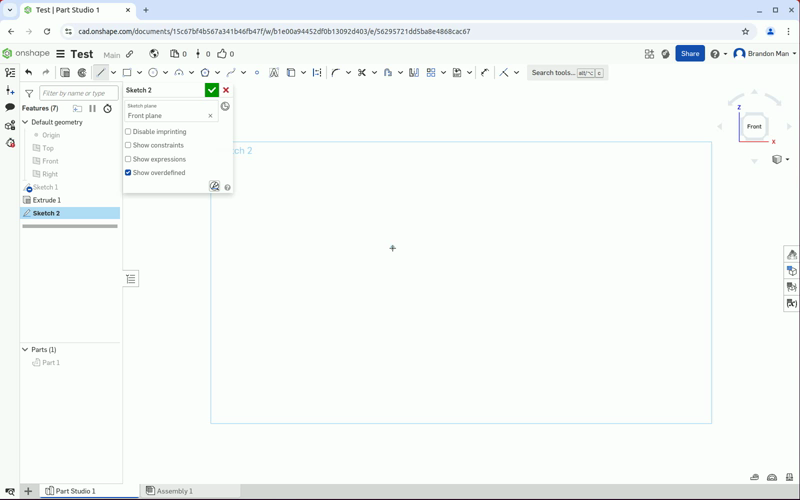
key_down(shift)
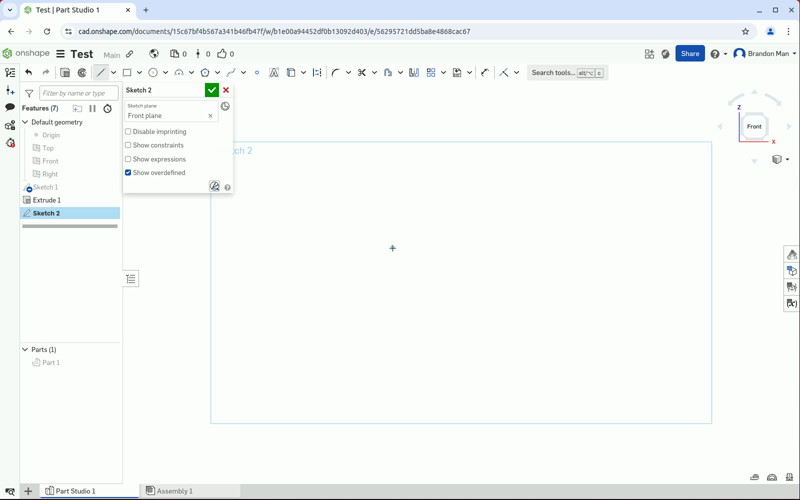
mouse_move(528, 247)
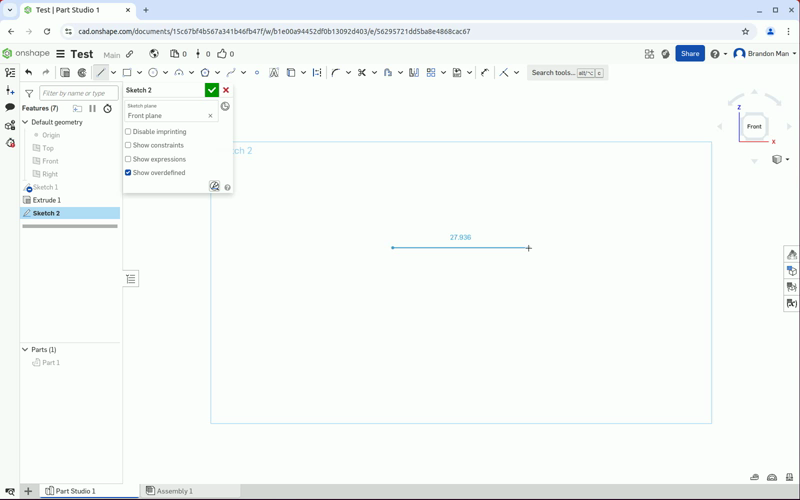
click(528, 247)
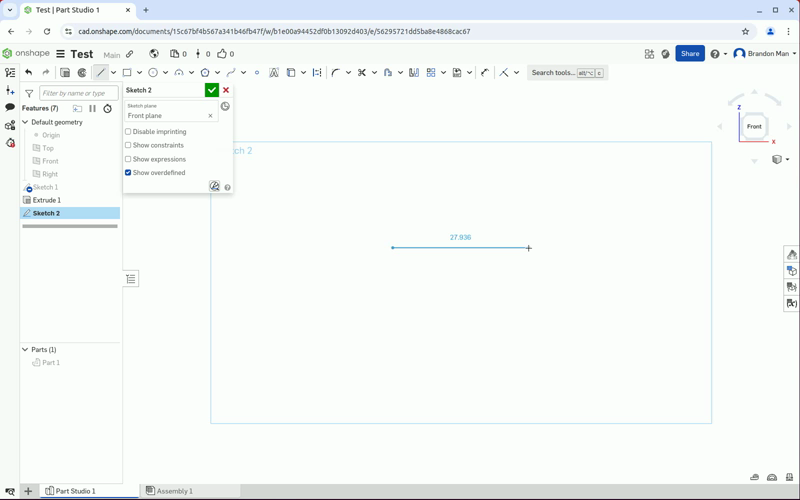
key_up(shift)
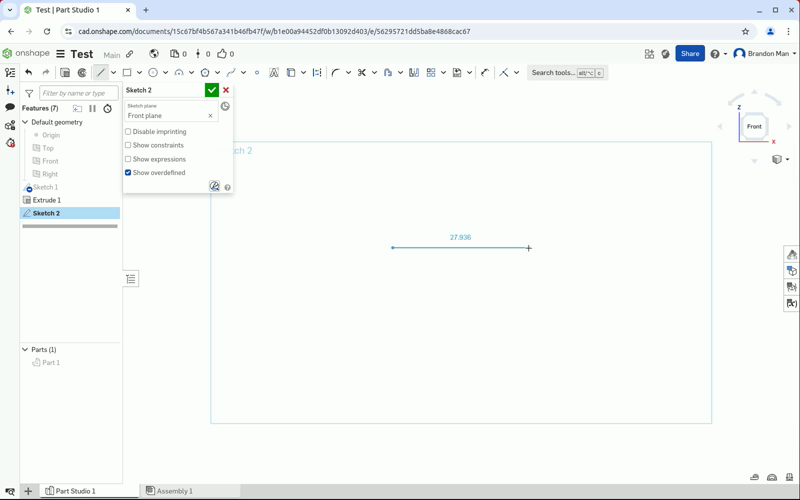
key_down(shift)
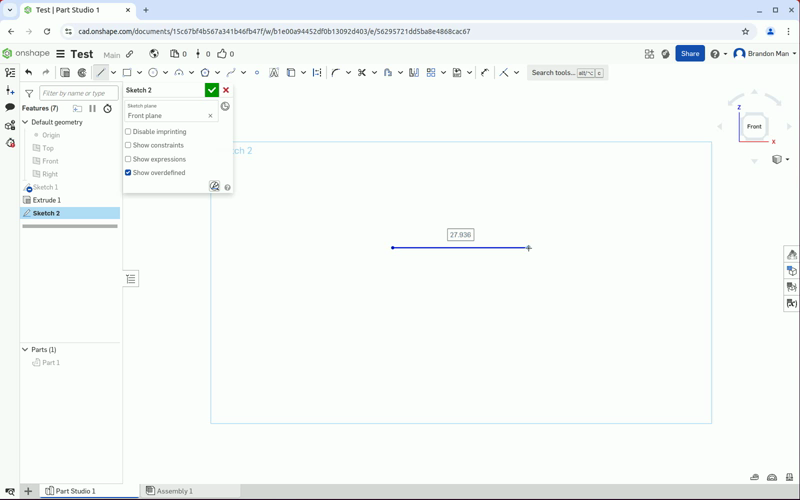
mouse_move(558, 247)
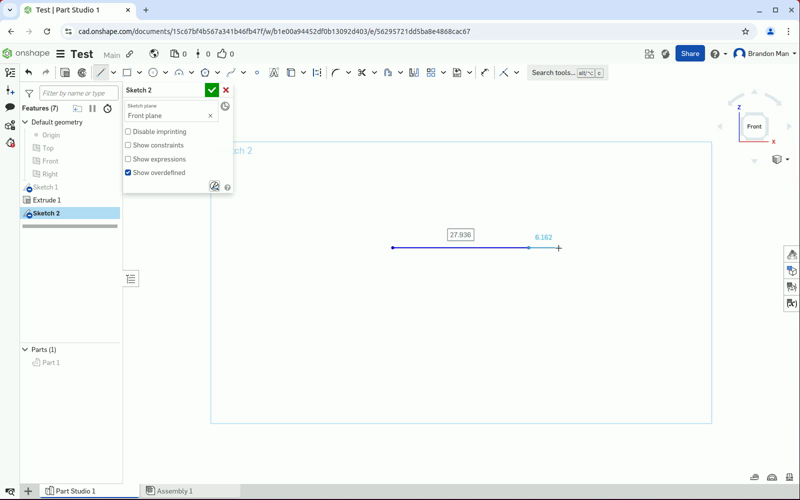
mouse_move(528, 244)
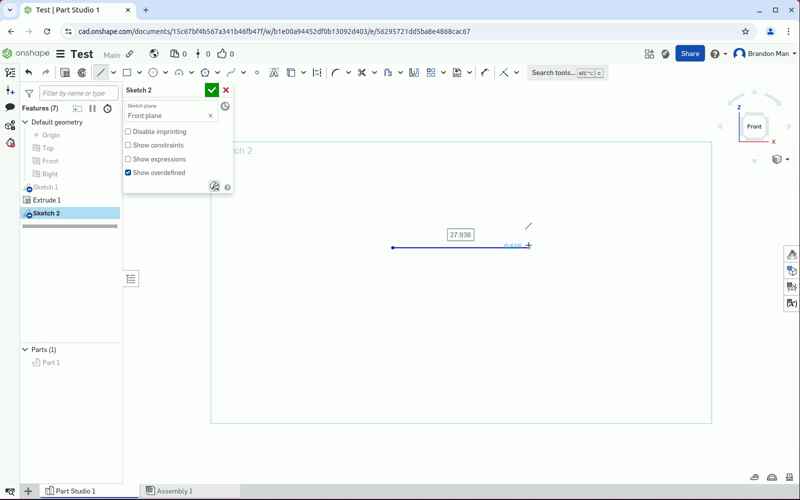
scroll(6)
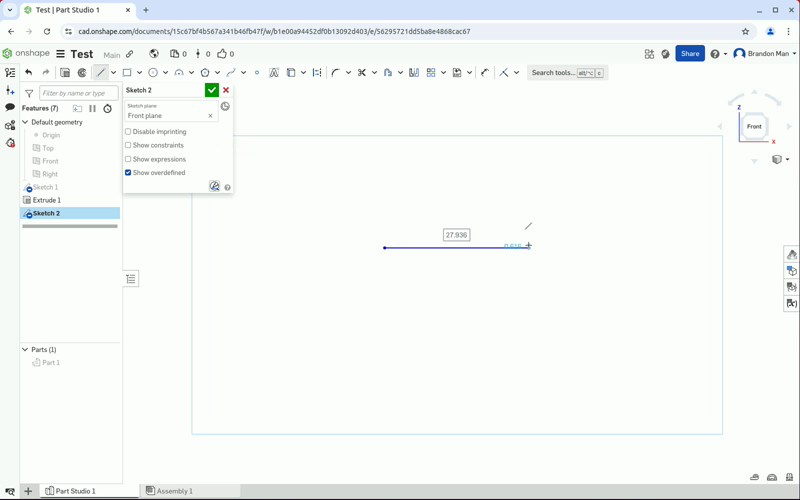
scroll(6)
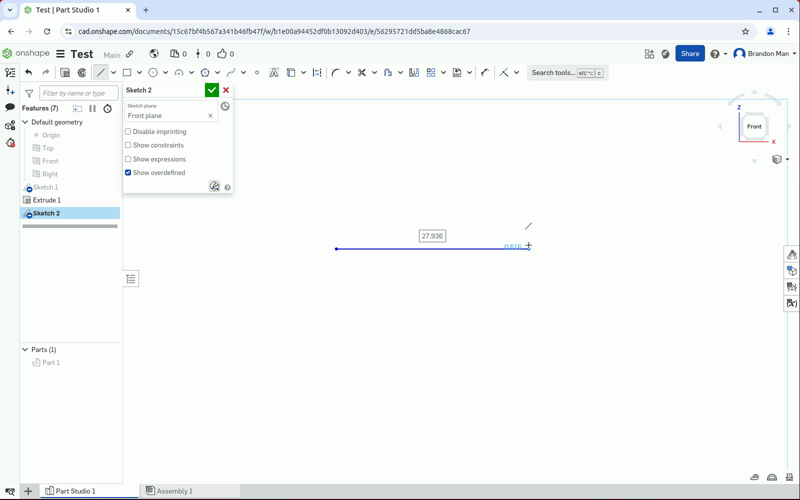
scroll(6)
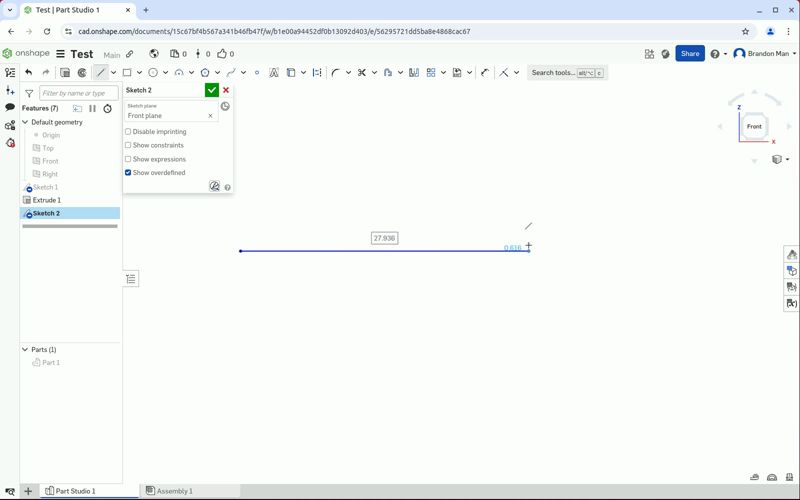
scroll(6)
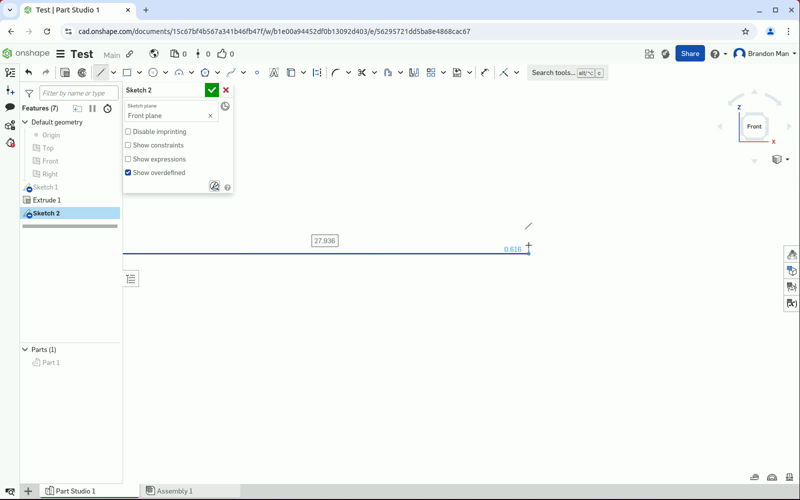
scroll(6)
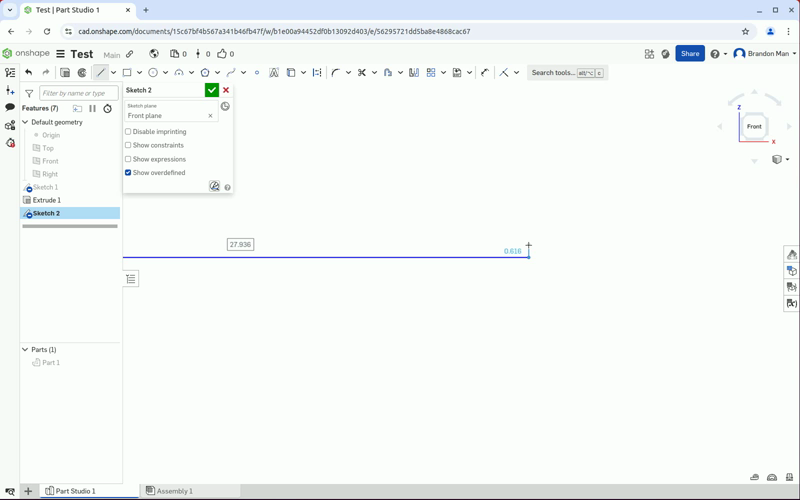
scroll(6)
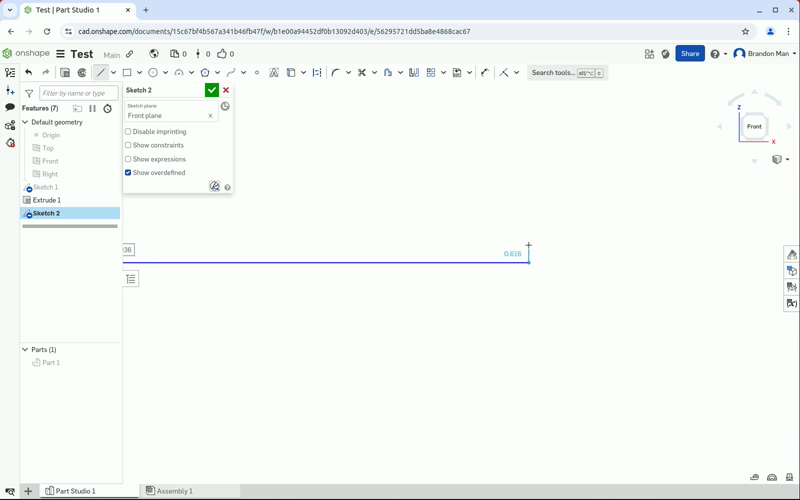
scroll(6)
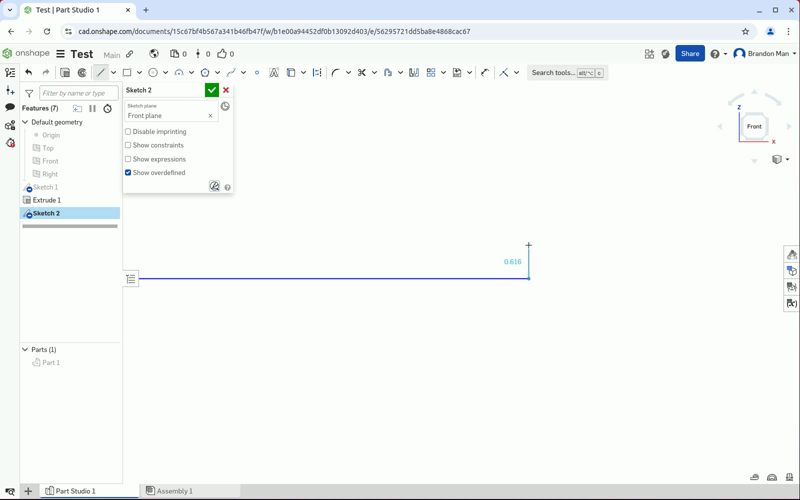
click(528, 244)
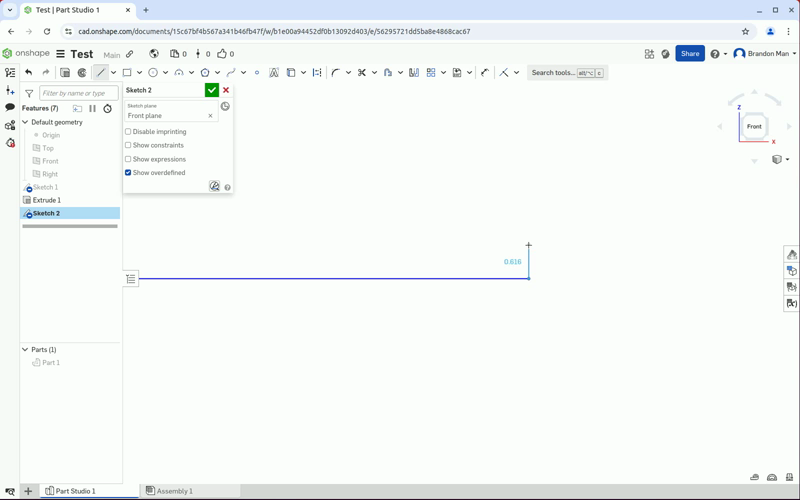
scroll(-6)
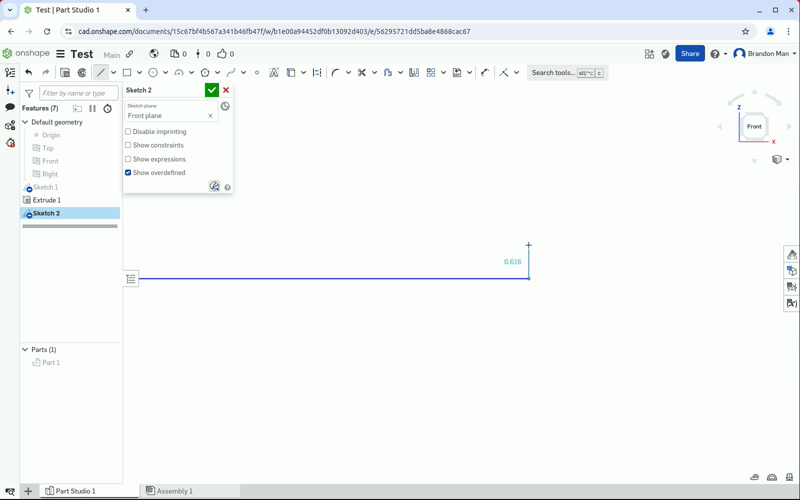
scroll(-6)
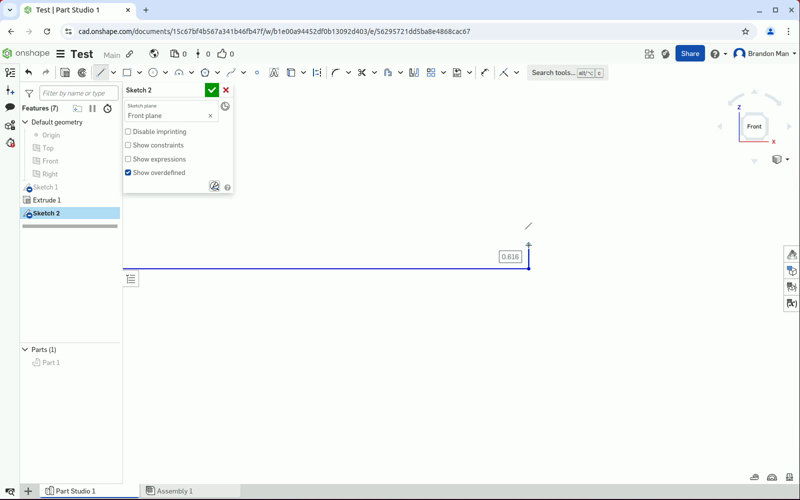
scroll(-6)
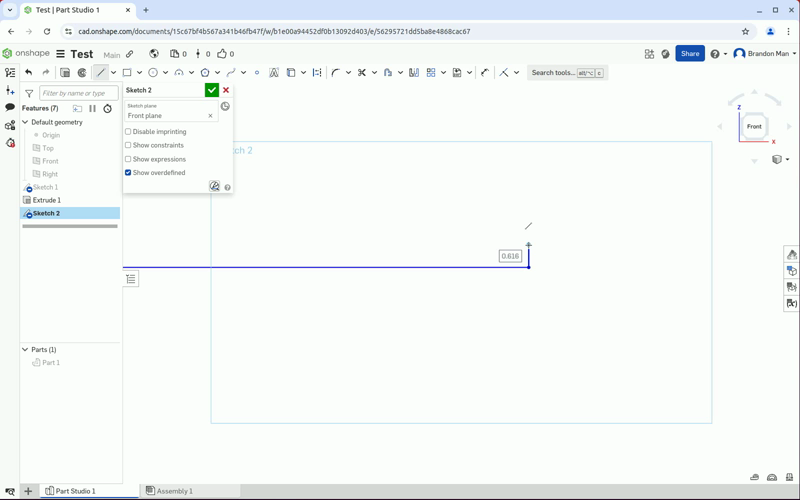
scroll(-6)
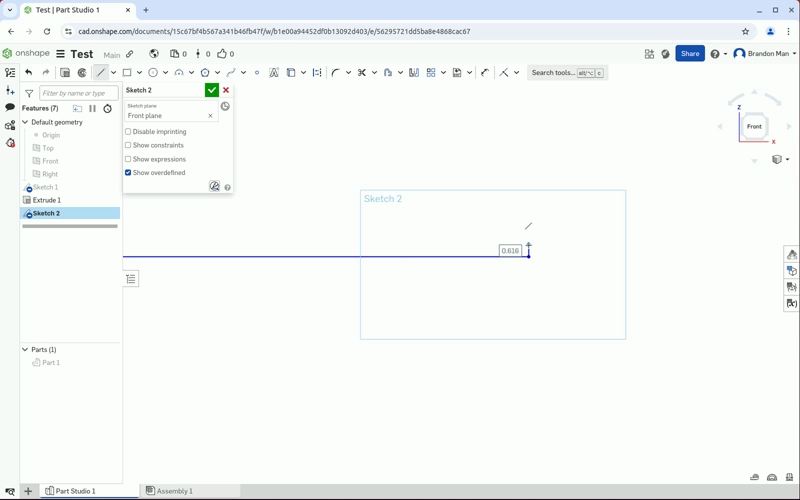
scroll(-6)
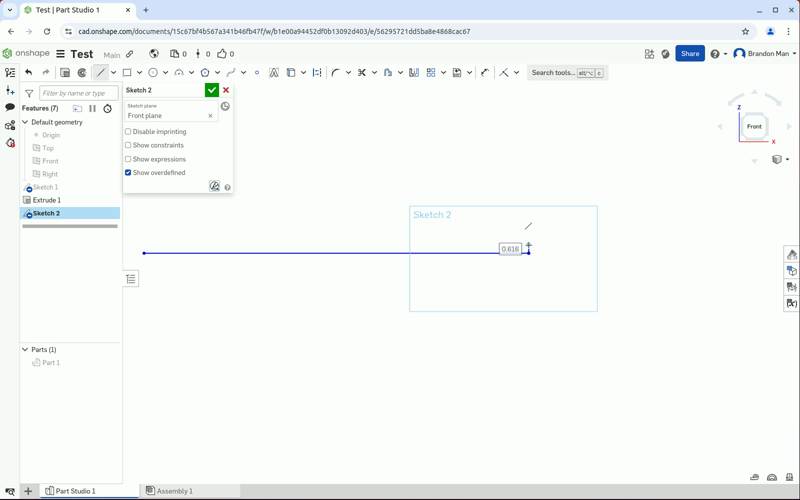
scroll(-6)
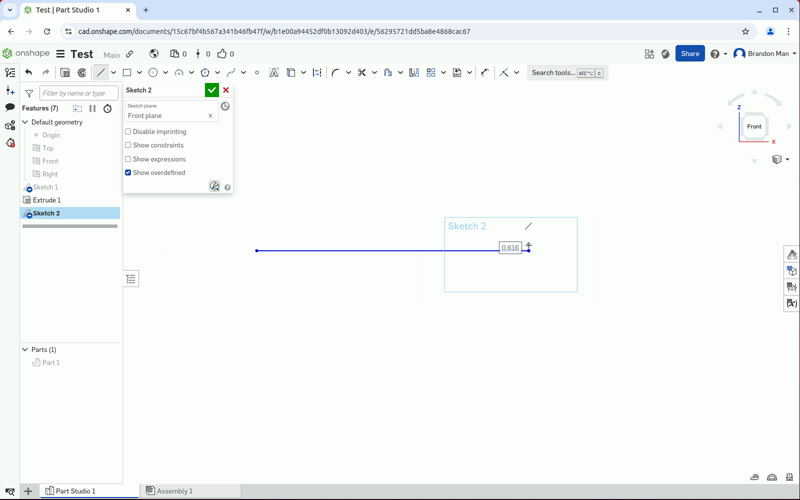
scroll(-6)
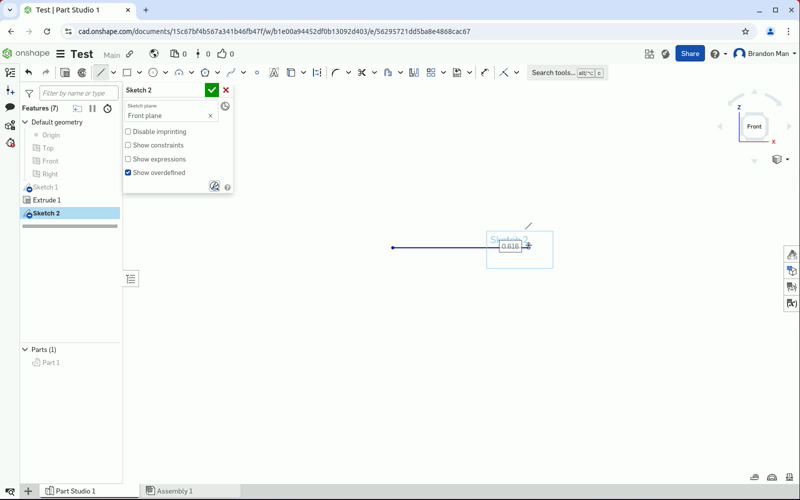
key_up(shift)
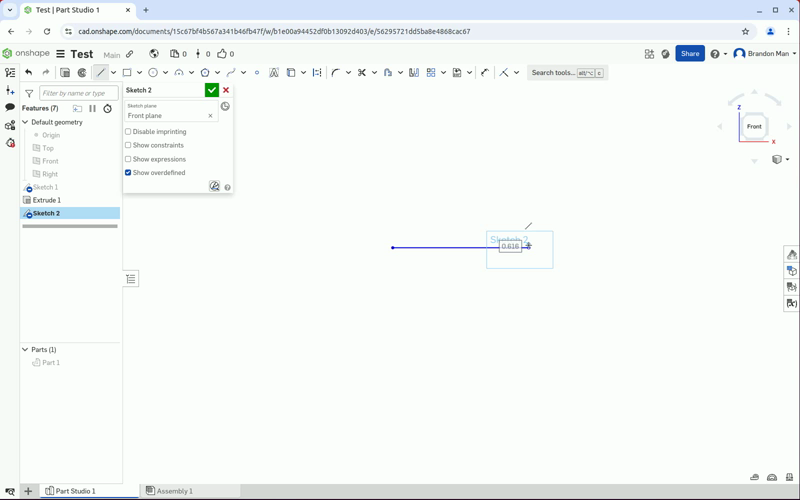
key_down(shift)
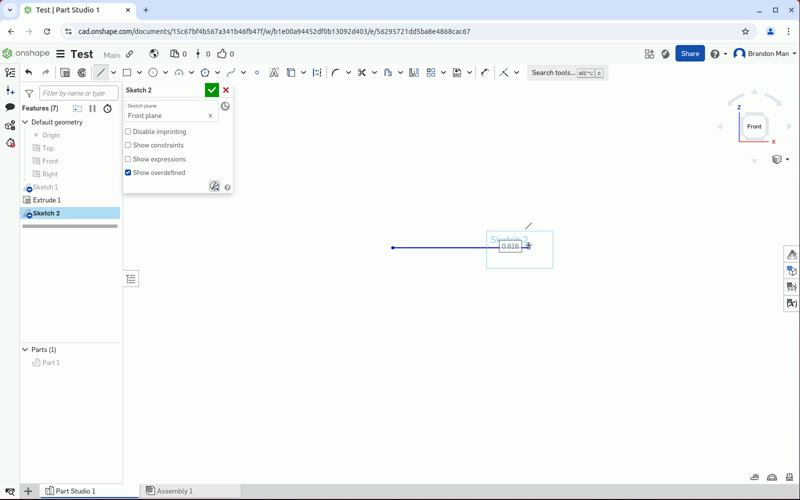
mouse_move(392, 244)
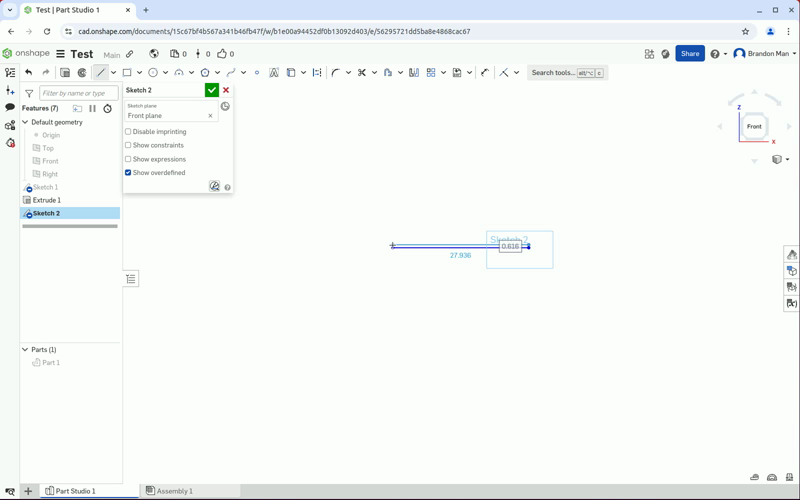
scroll(6)
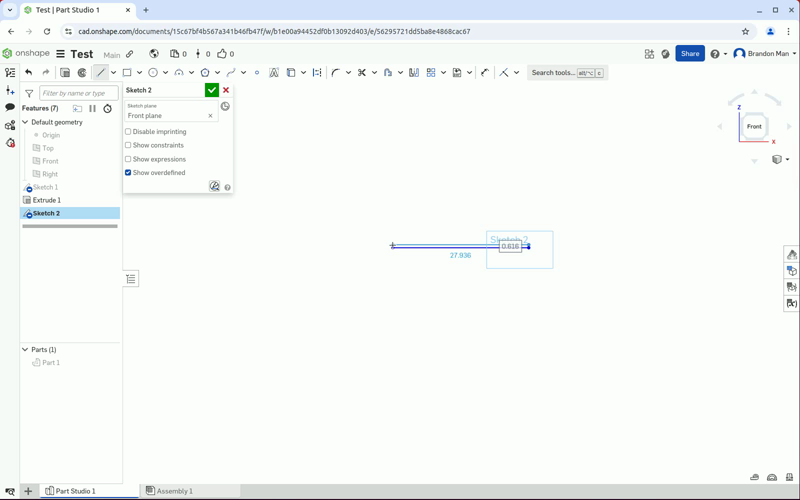
scroll(6)
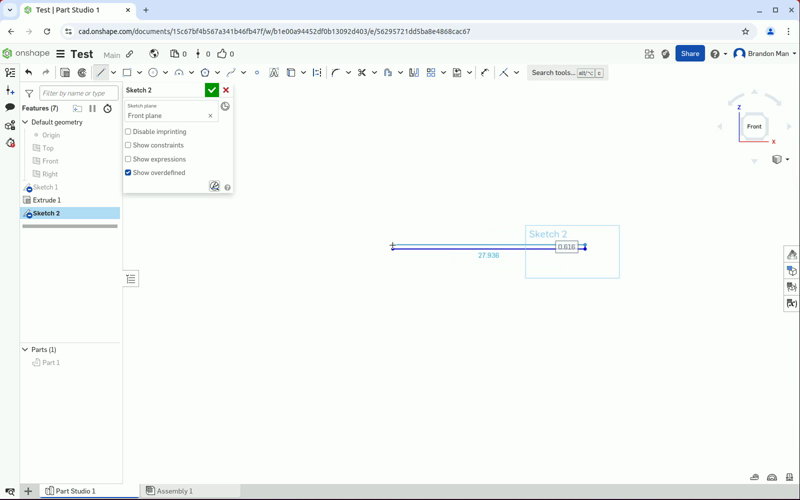
scroll(6)
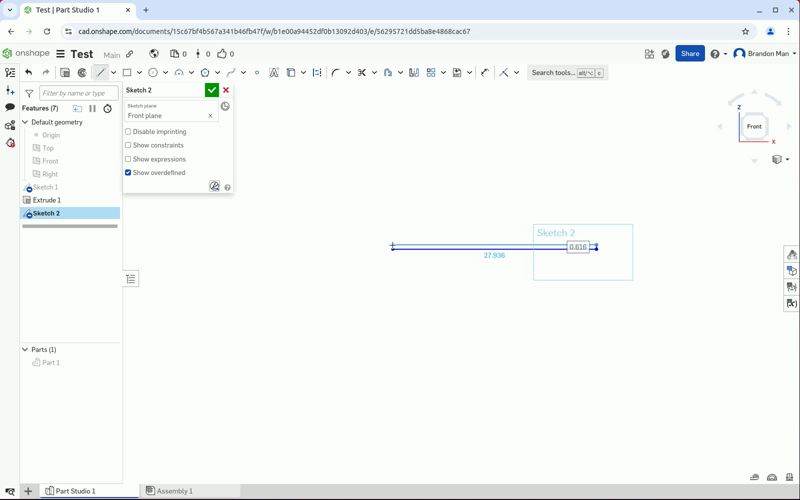
scroll(6)
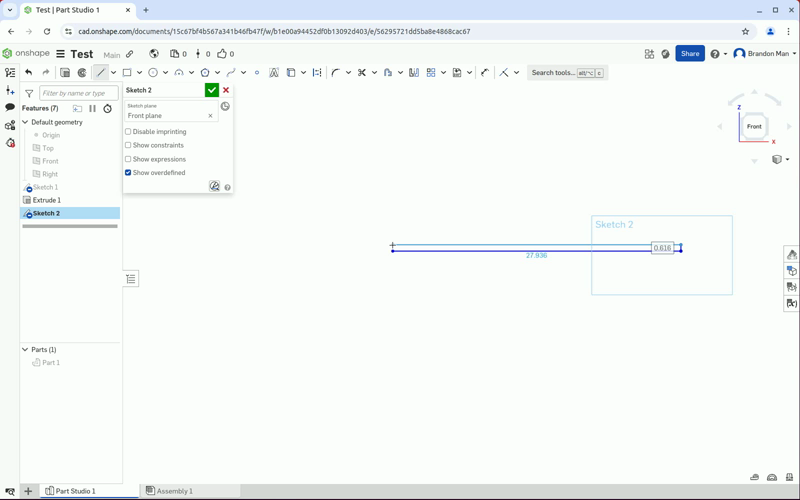
scroll(6)
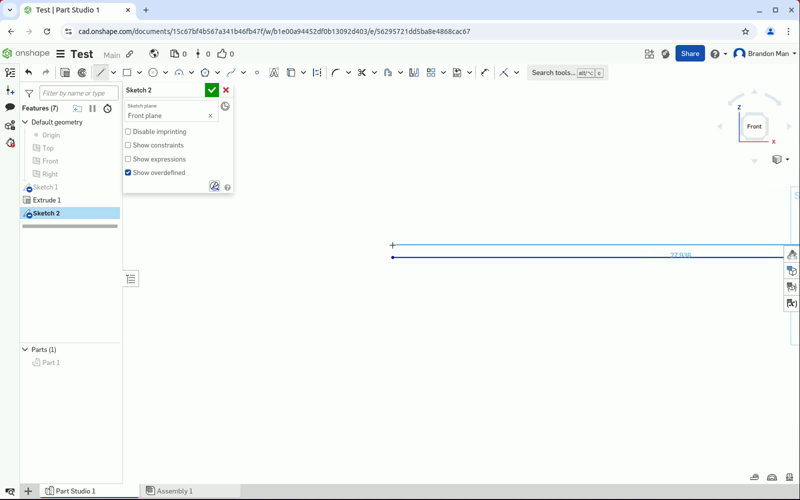
scroll(6)
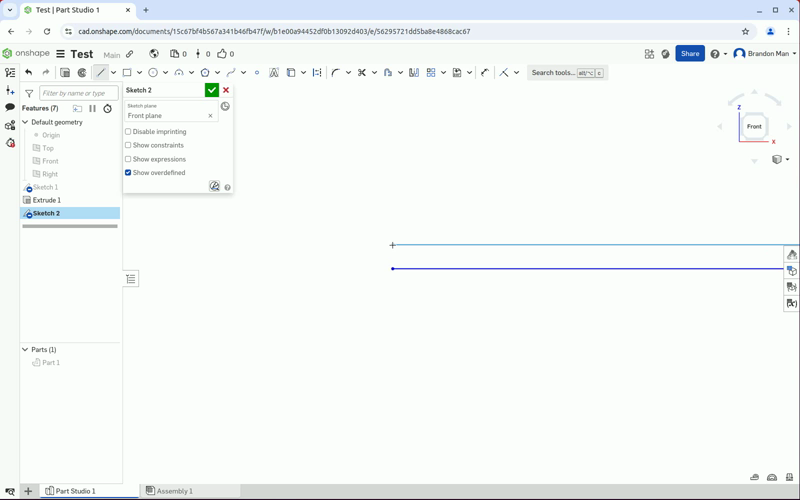
scroll(6)
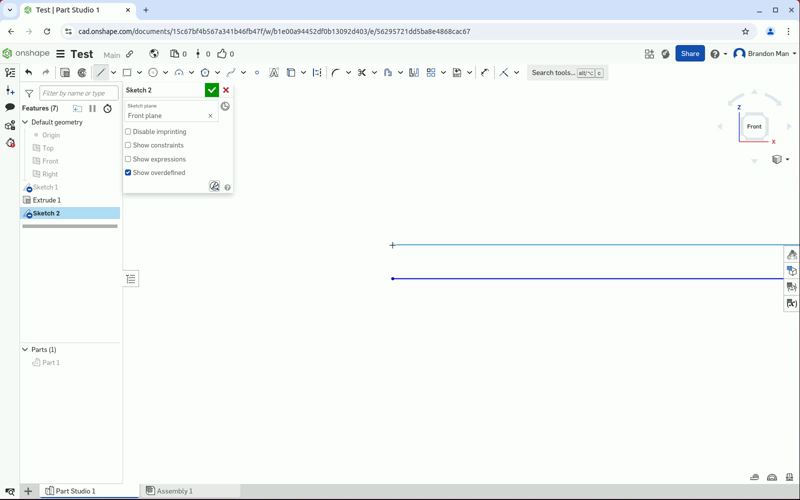
click(392, 244)
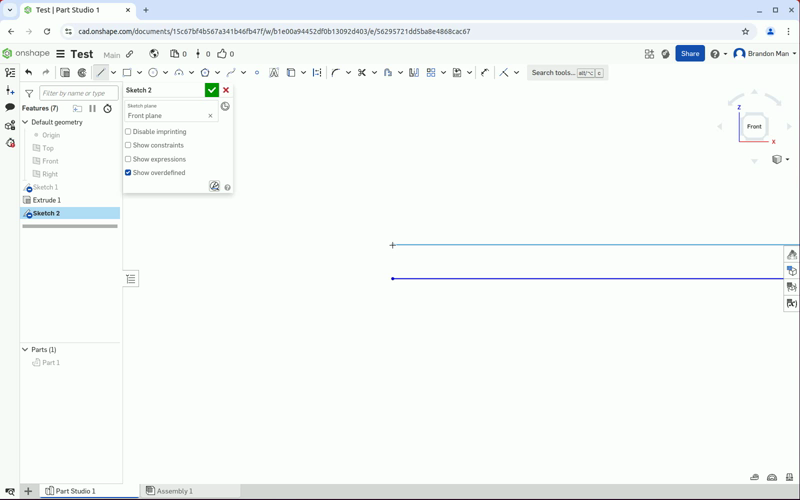
scroll(-6)
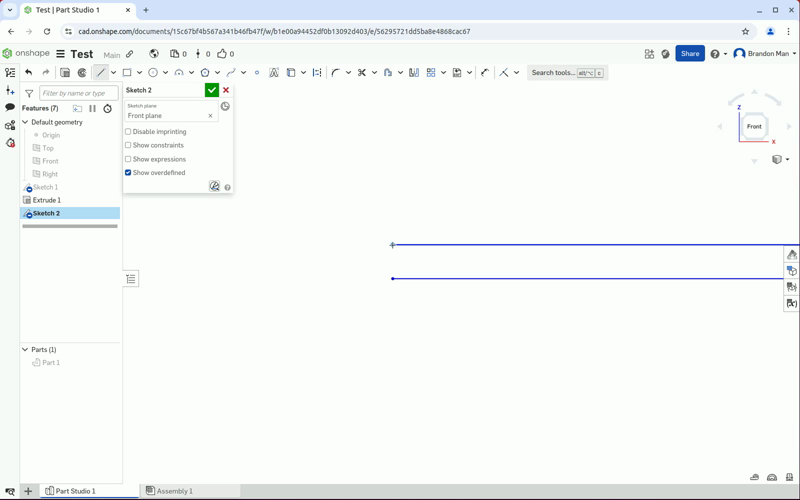
scroll(-6)
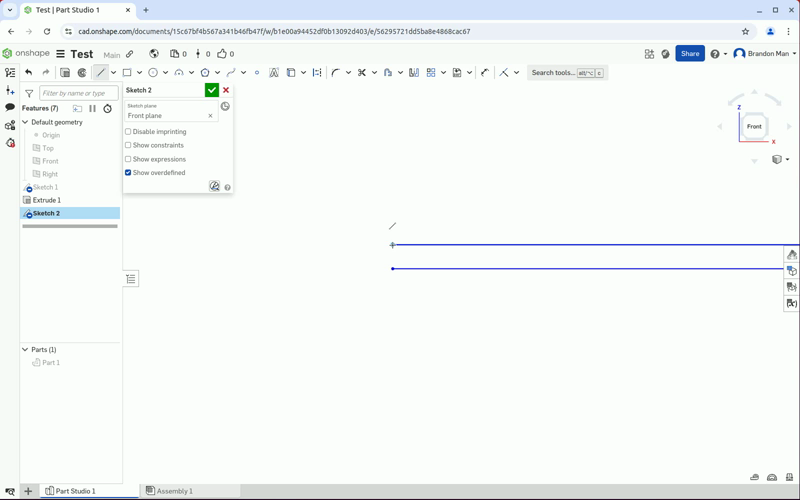
scroll(-6)
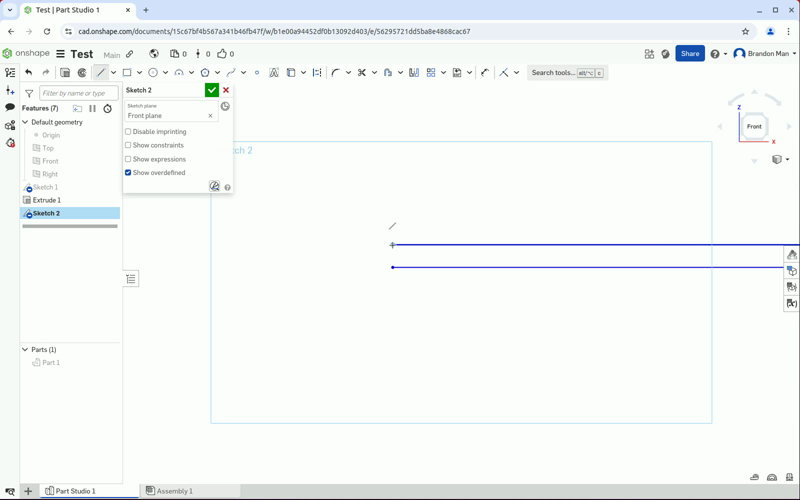
scroll(-6)
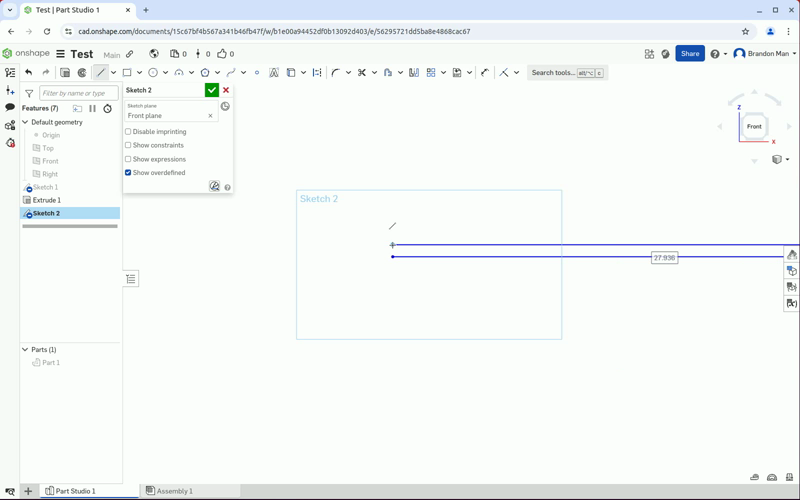
scroll(-6)
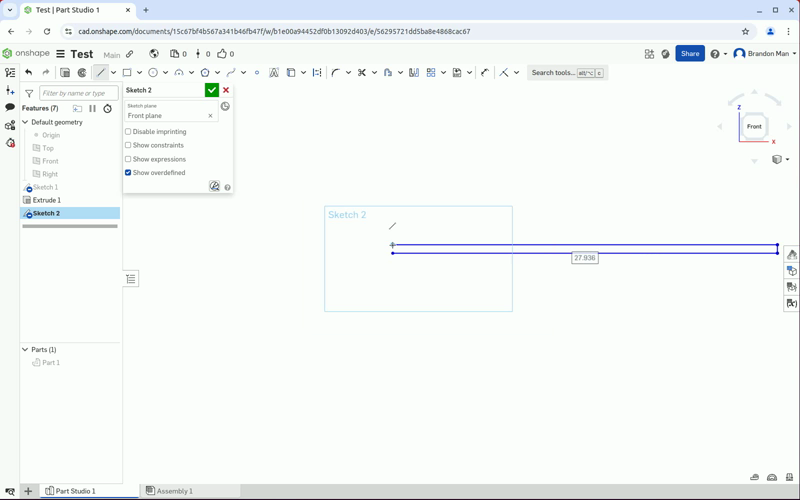
scroll(-6)
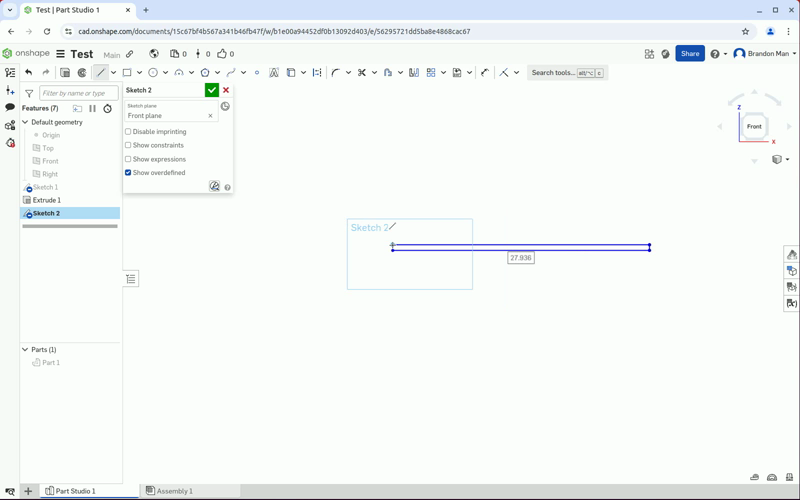
scroll(-6)
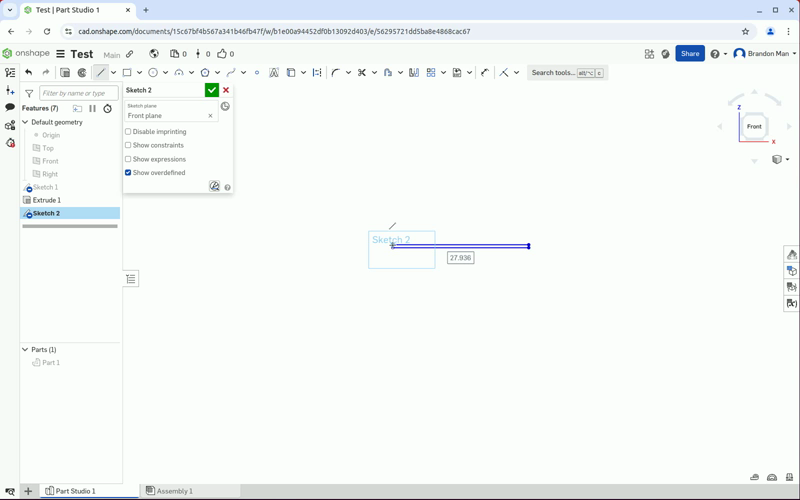
key_up(shift)
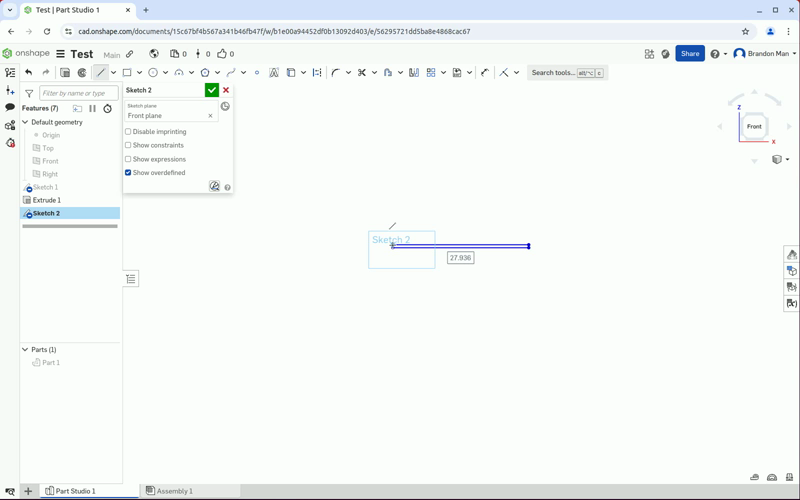
mouse_move(422, 244)
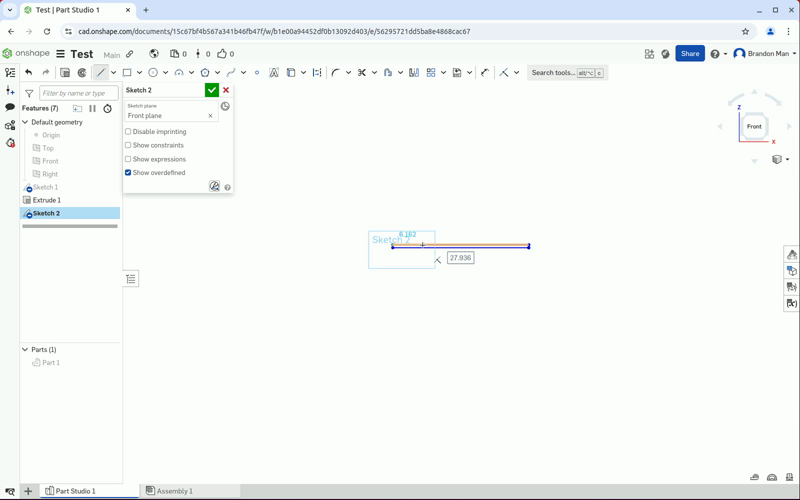
key_down(shift)
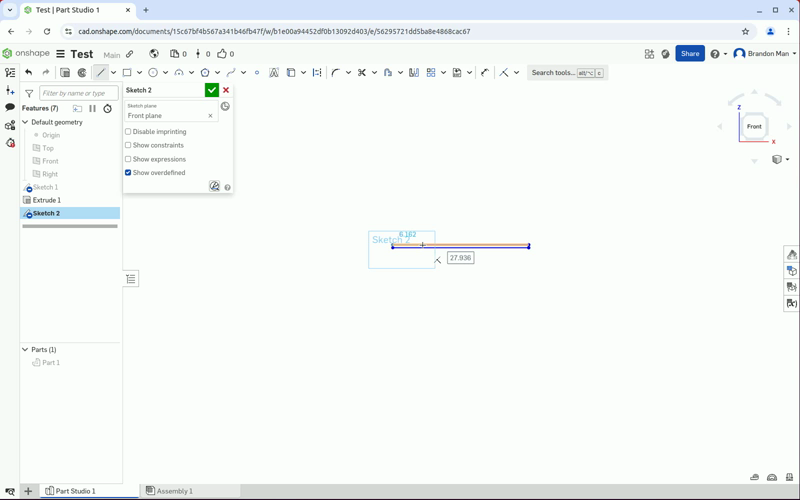
mouse_move(392, 247)
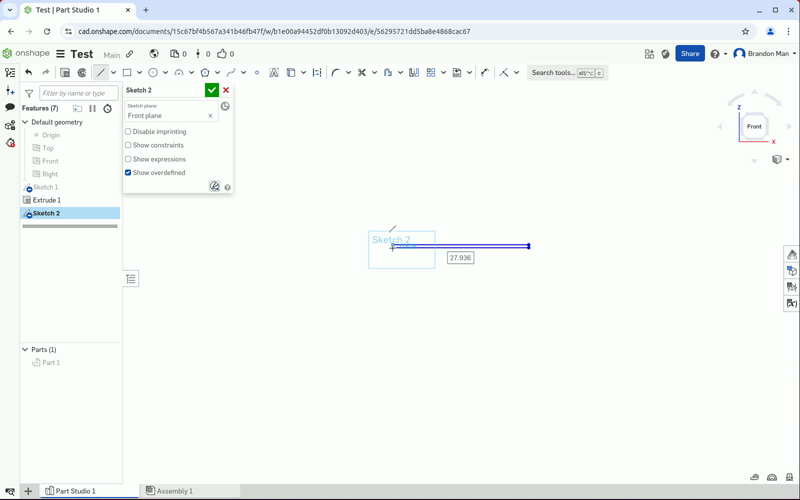
scroll(6)
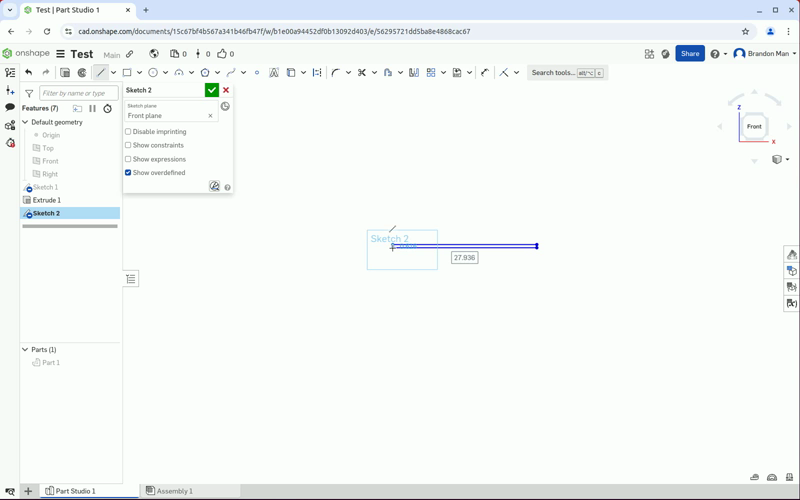
scroll(6)
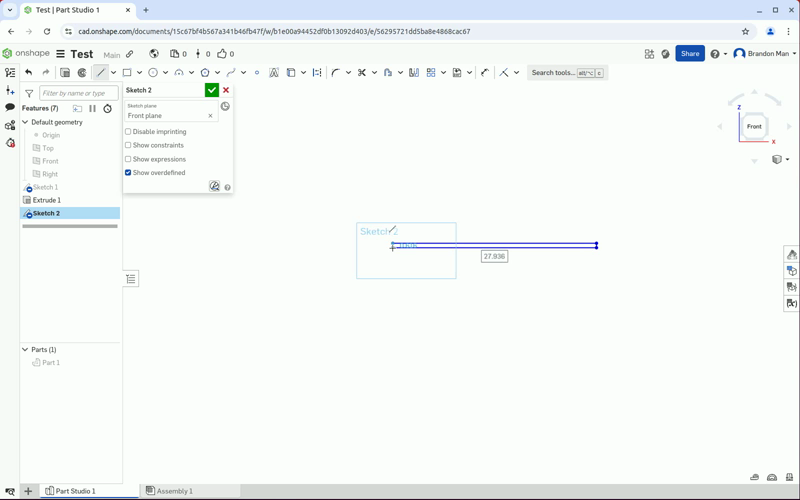
scroll(6)
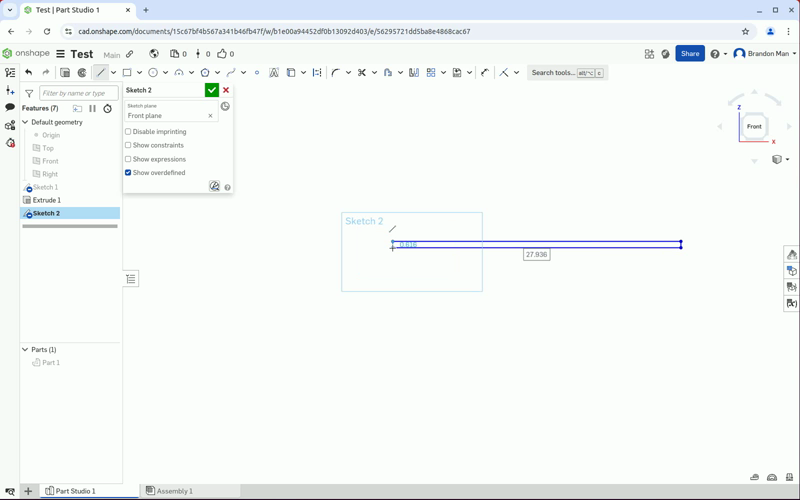
scroll(6)
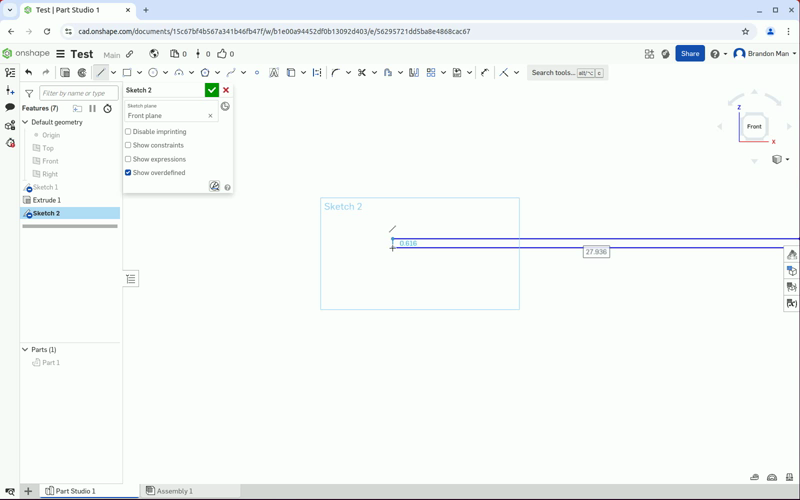
scroll(6)
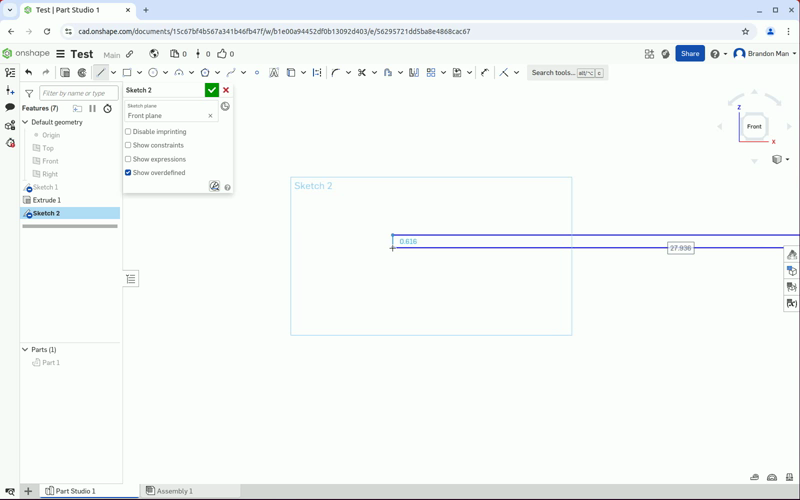
scroll(6)
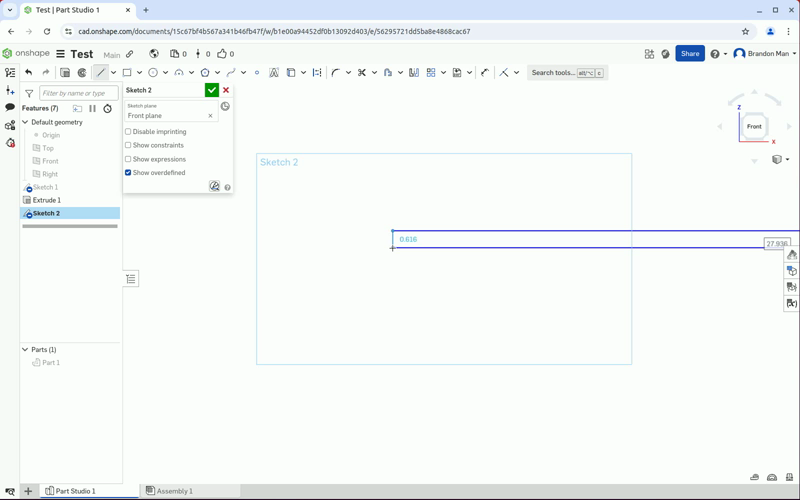
scroll(6)
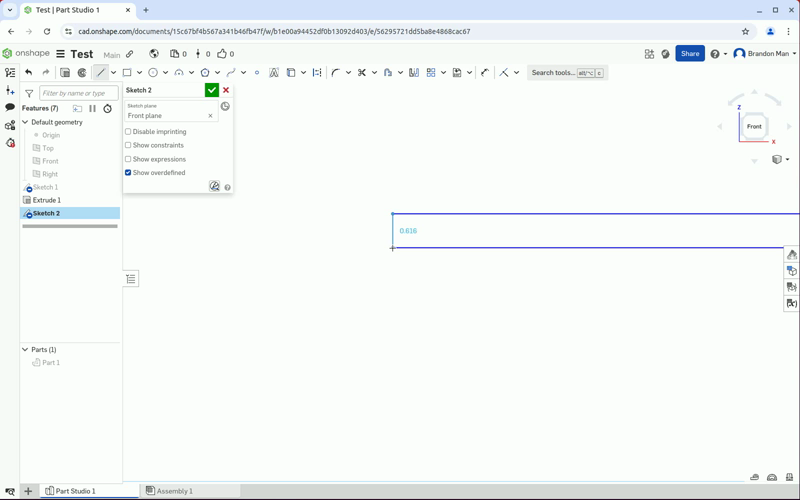
key_up(shift)
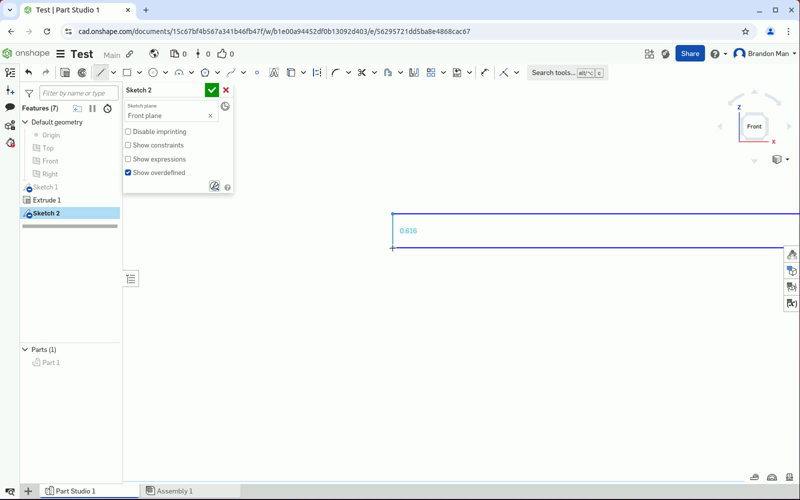
click(392, 247)
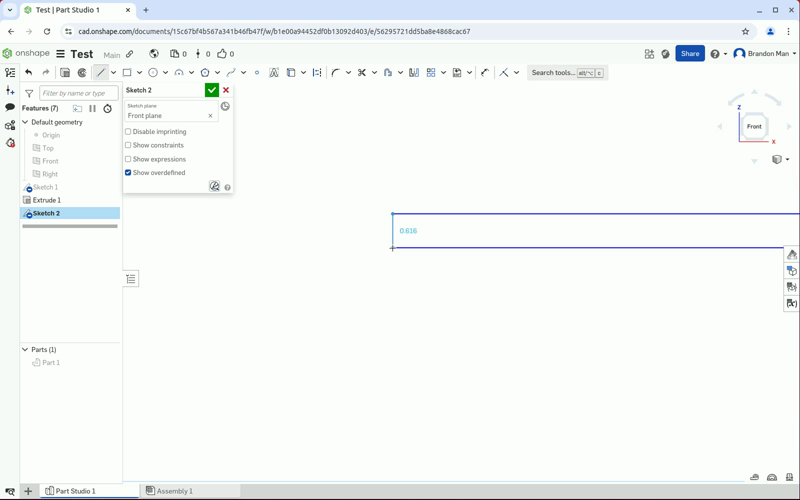
scroll(-6)
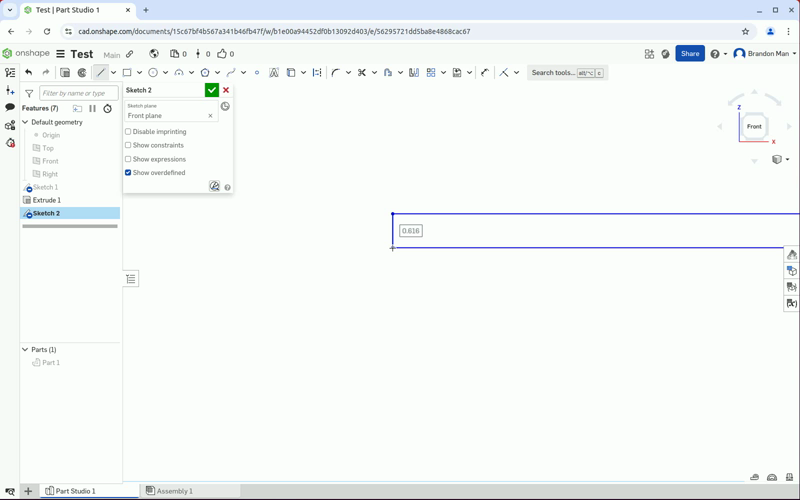
scroll(-6)
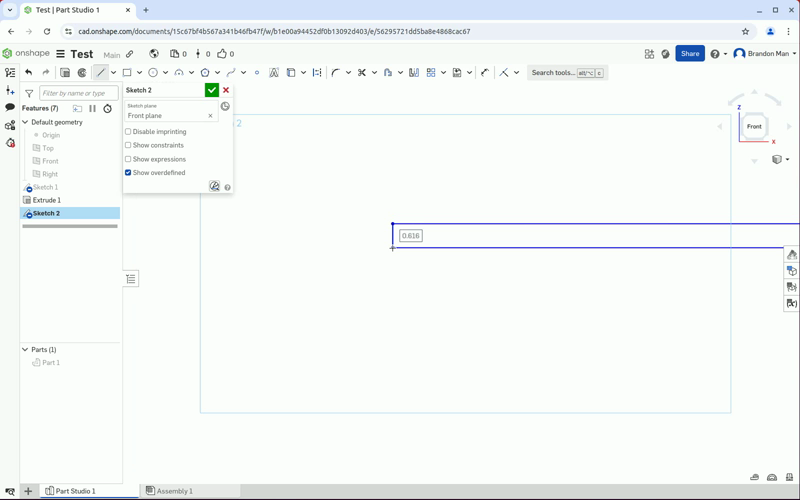
scroll(-6)
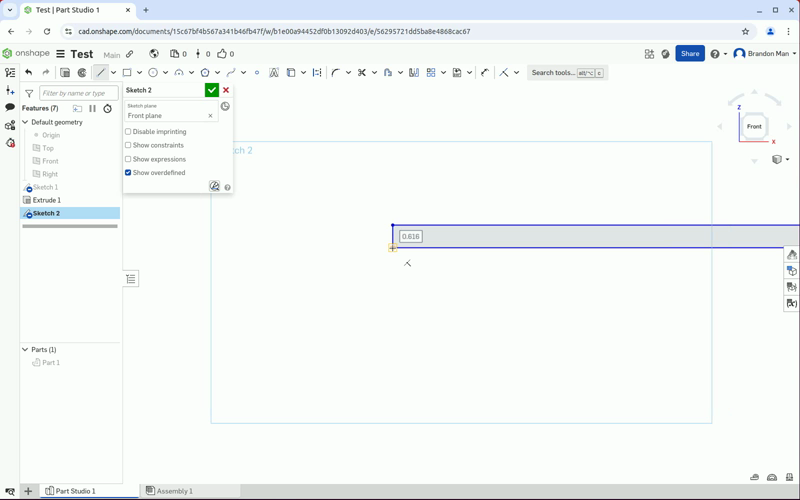
scroll(-6)
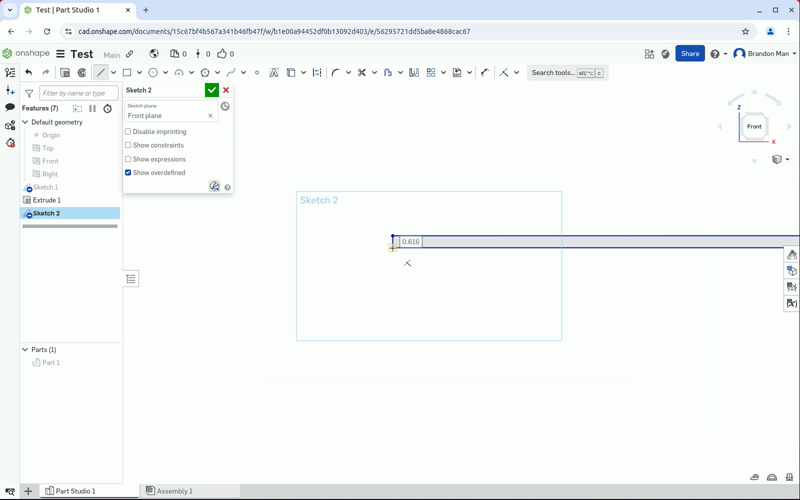
scroll(-6)
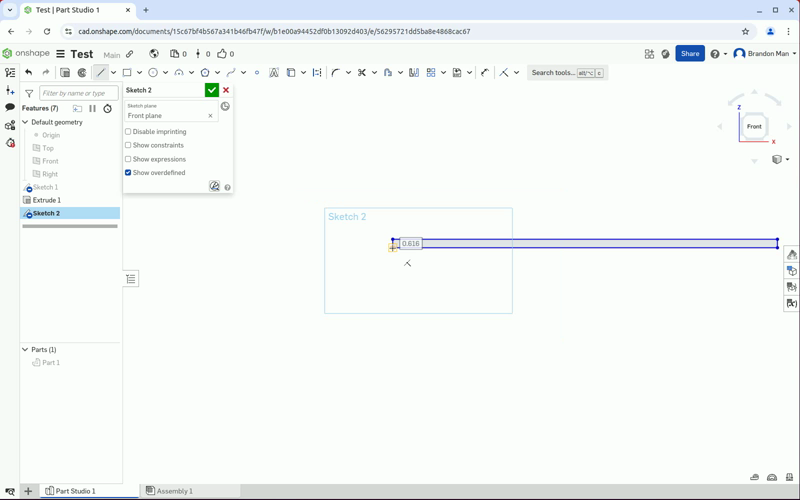
scroll(-6)
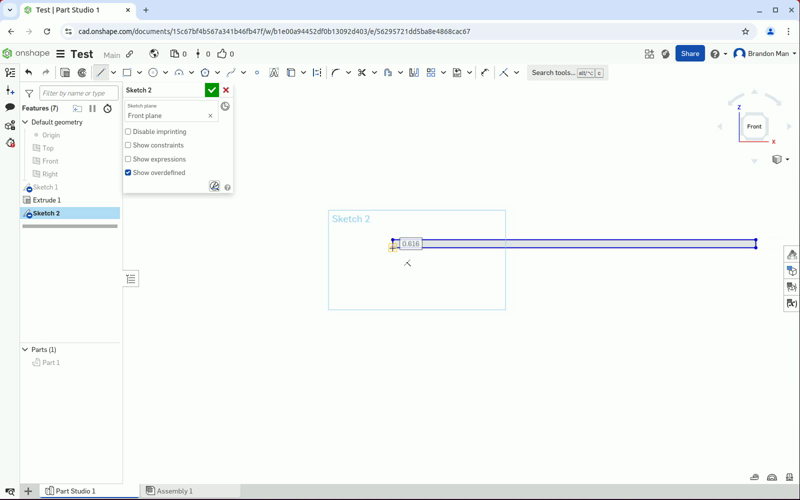
scroll(-6)
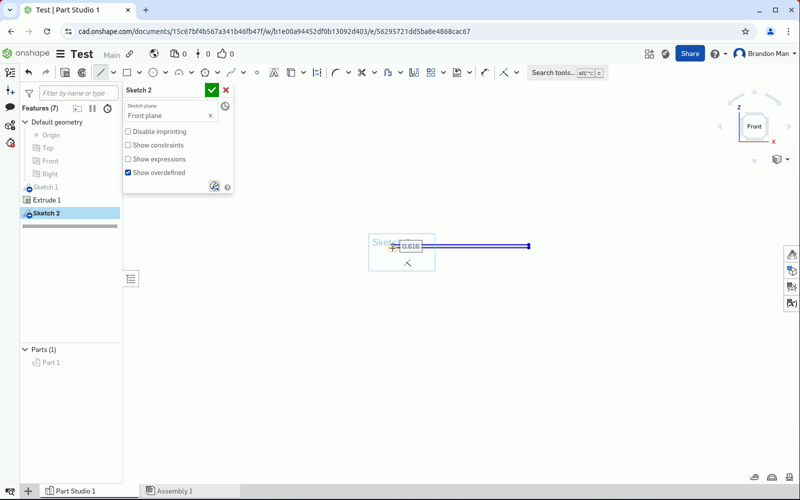
key(esc)
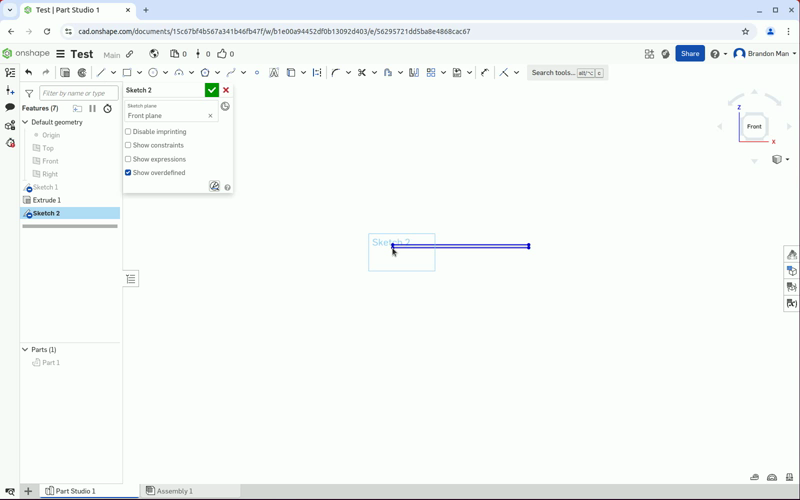
mouse_move(440, 245)
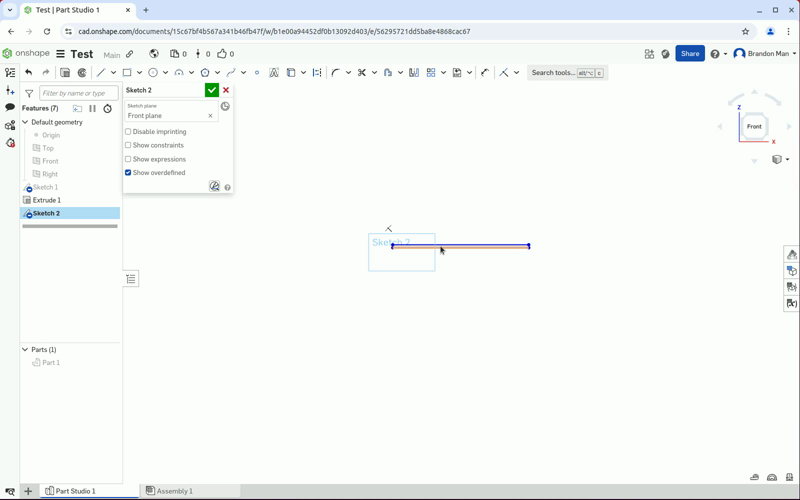
scroll(6)
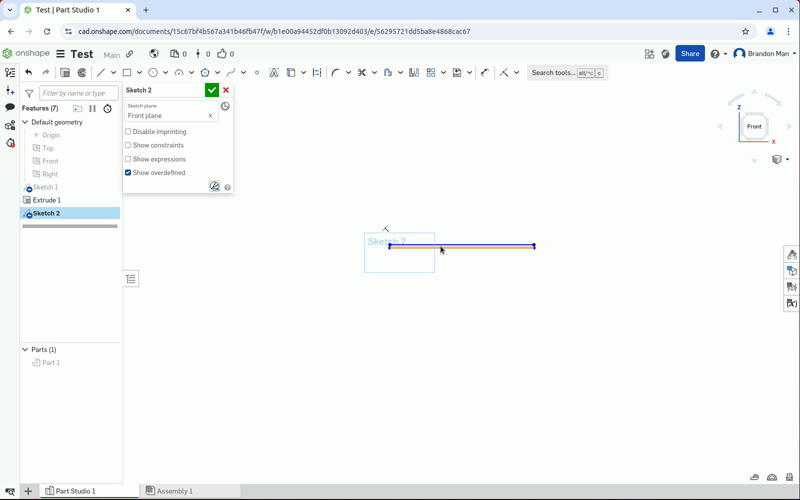
scroll(6)
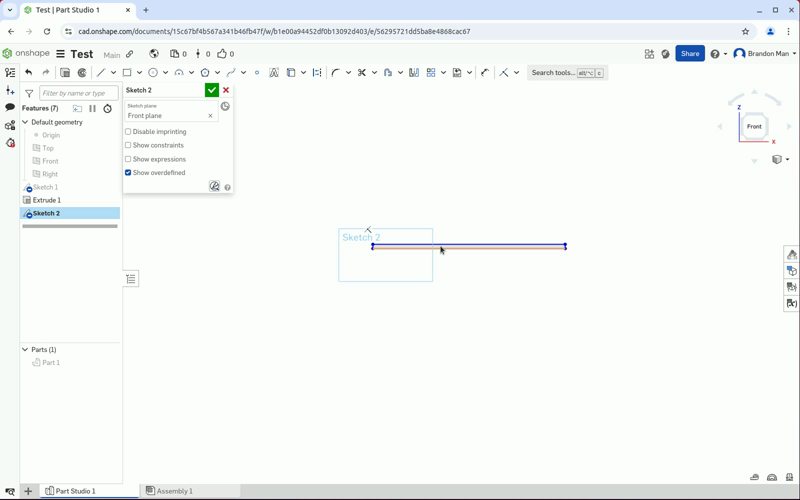
scroll(6)
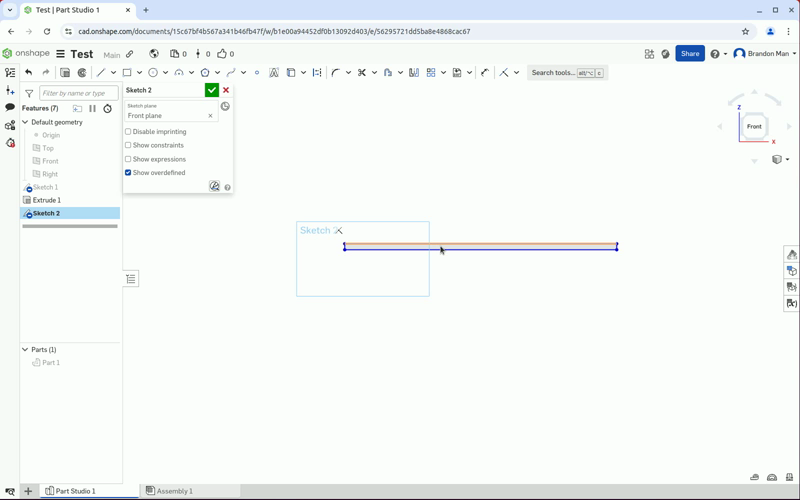
scroll(6)
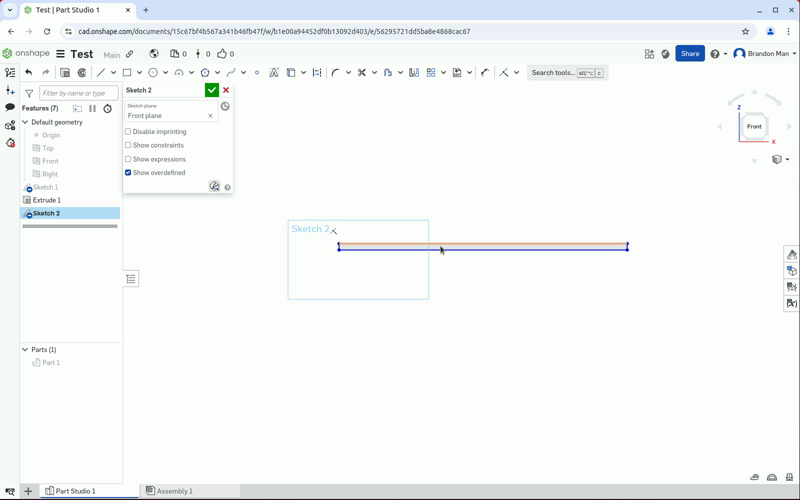
scroll(6)
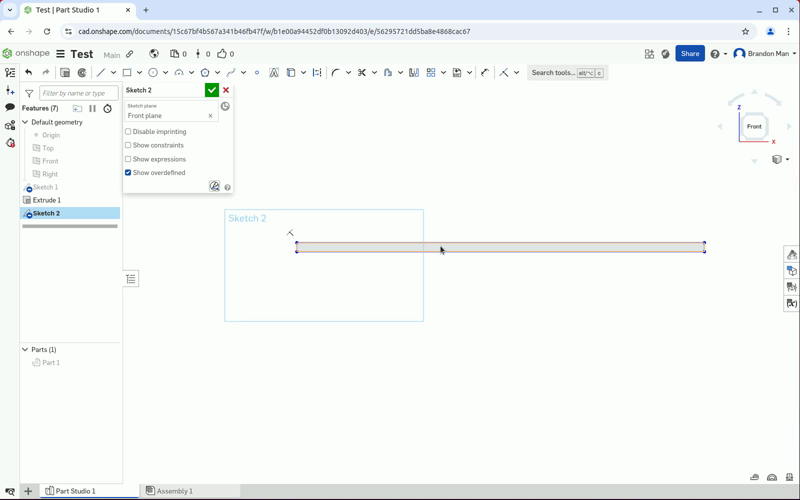
scroll(6)
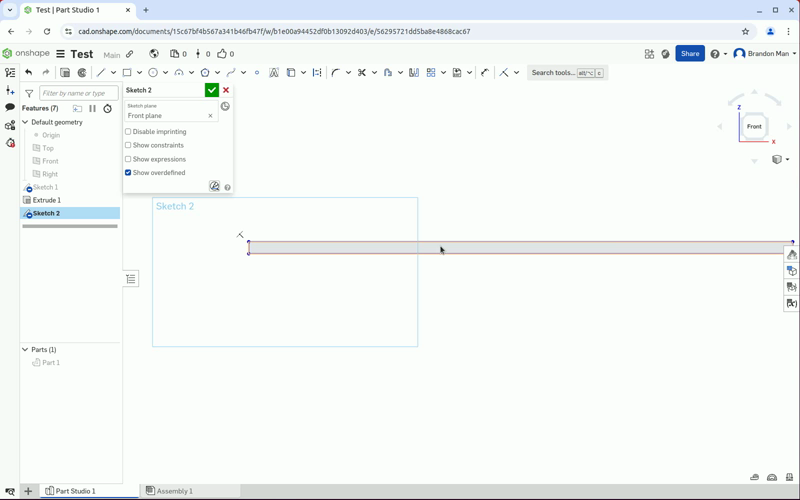
scroll(6)
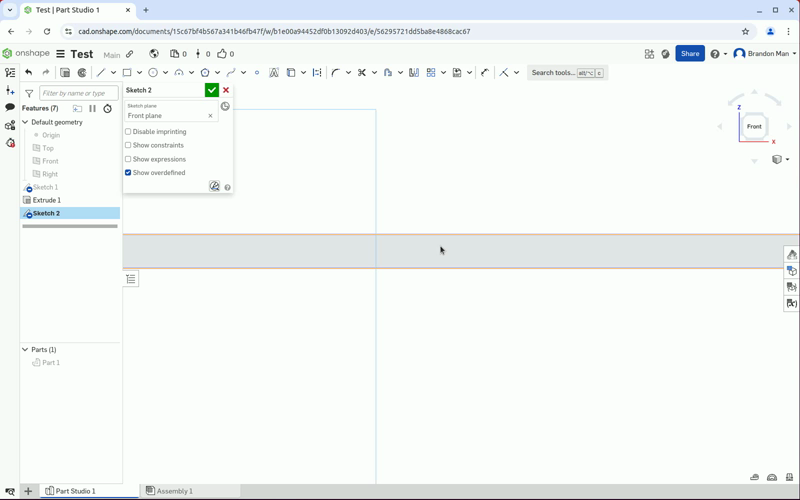
click(440, 245)
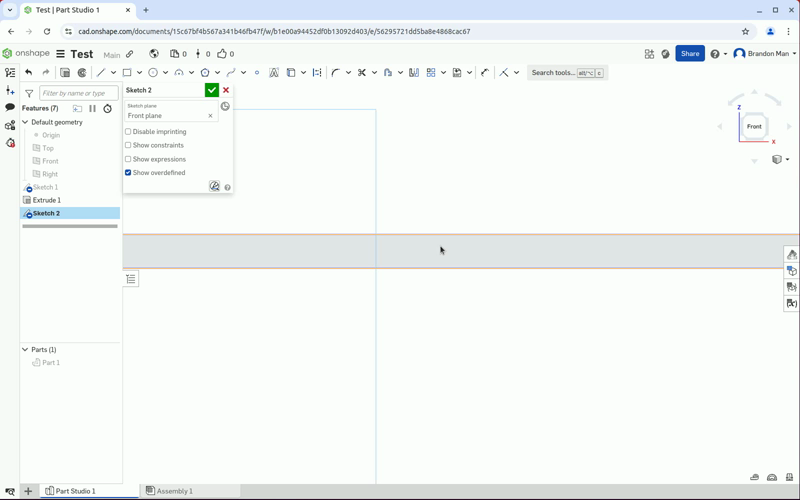
scroll(-6)
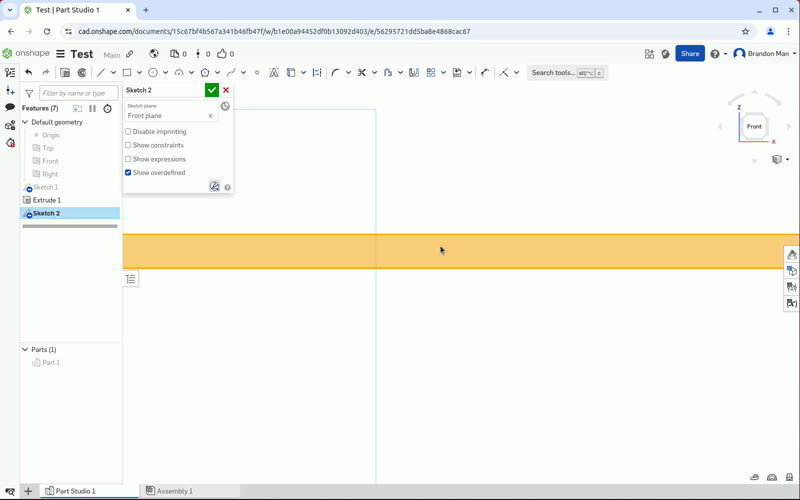
scroll(-6)
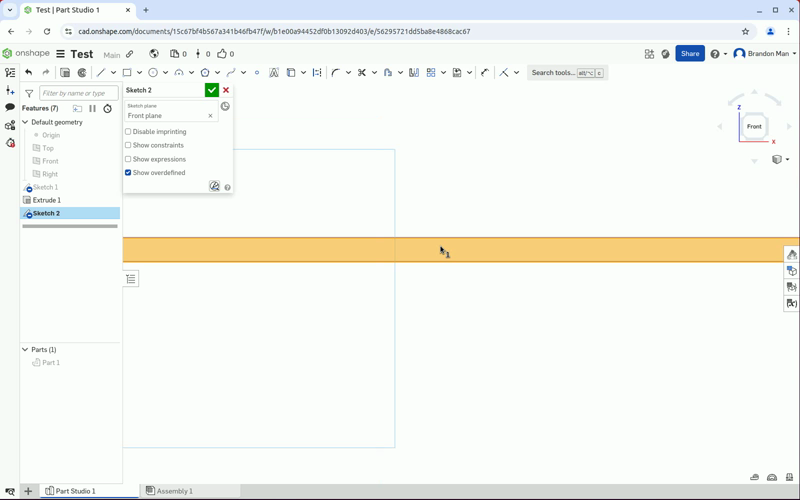
scroll(-6)
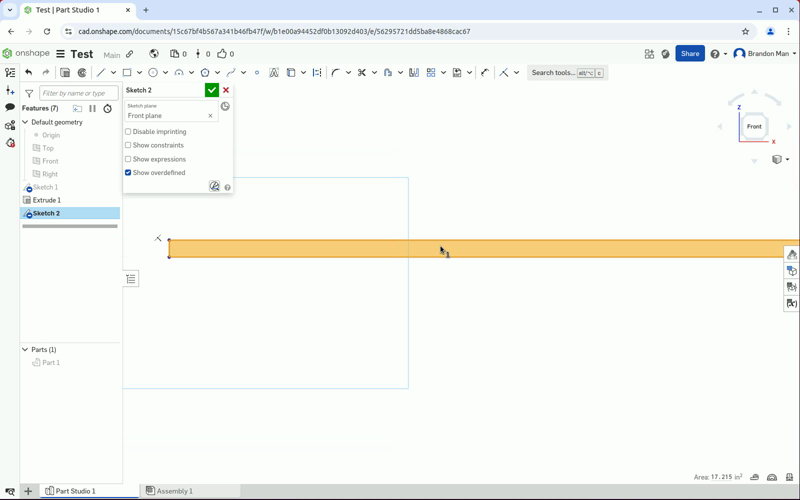
scroll(-6)
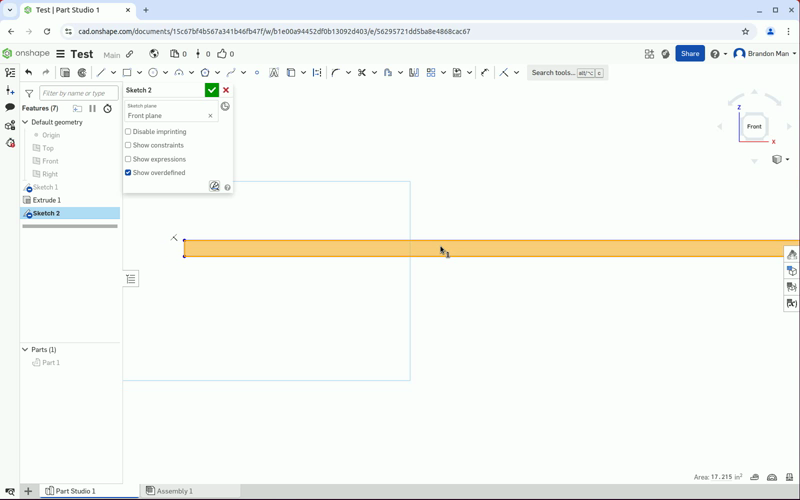
scroll(-6)
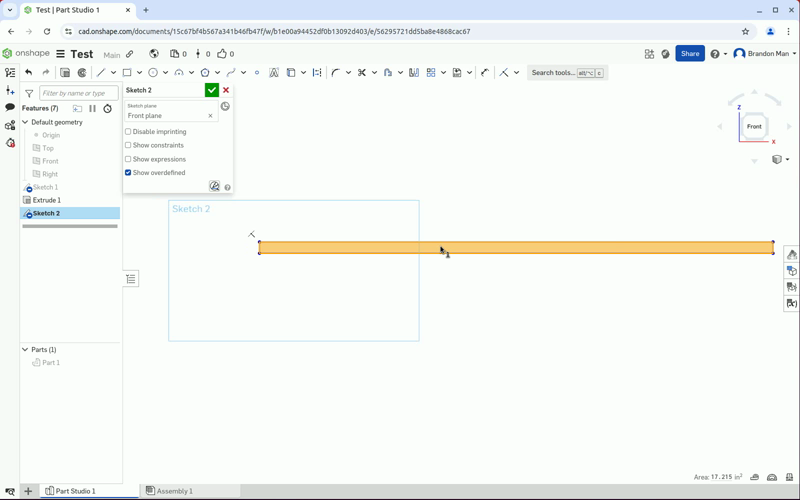
scroll(-6)
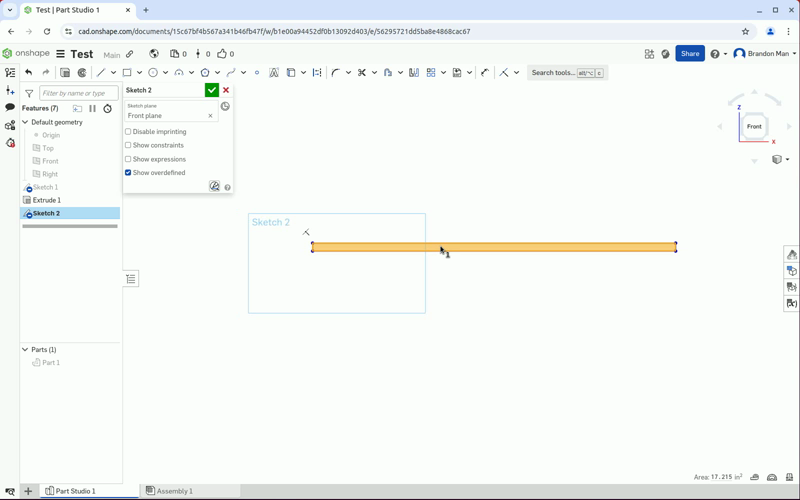
scroll(-6)
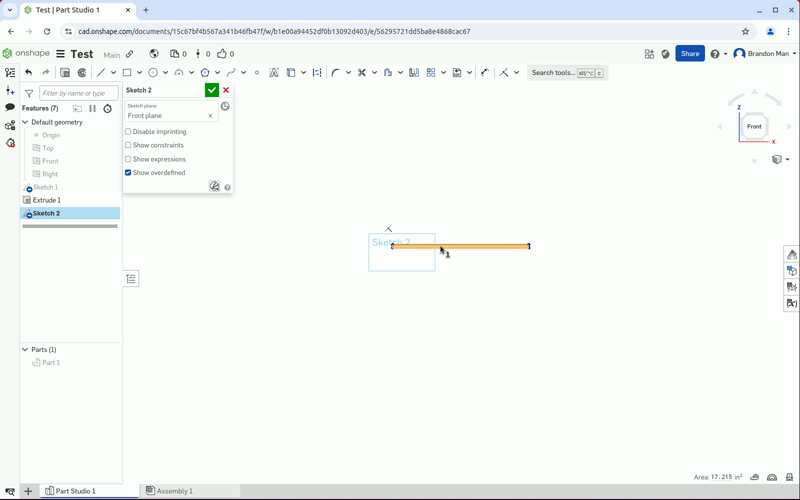
mouse_move(73, 352)
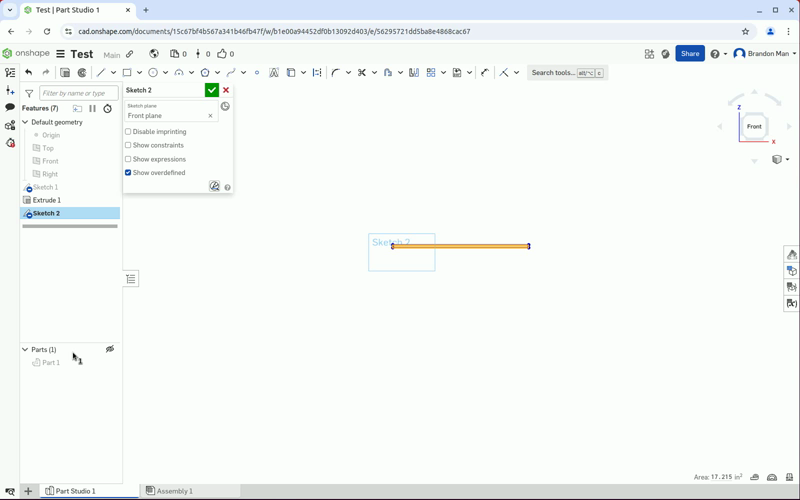
key(shift+y)
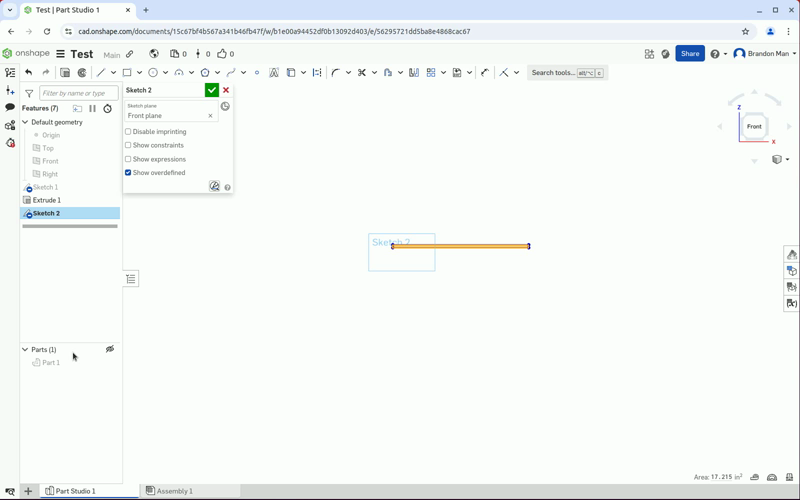
key(shift+e)
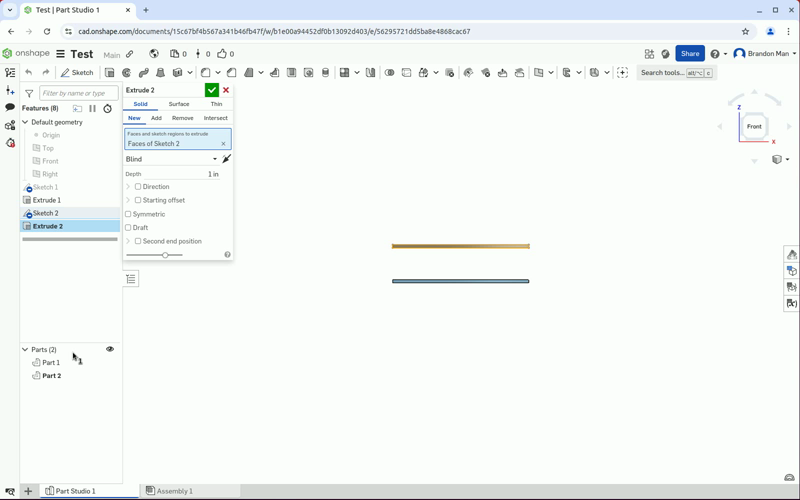
mouse_move(143, 106)
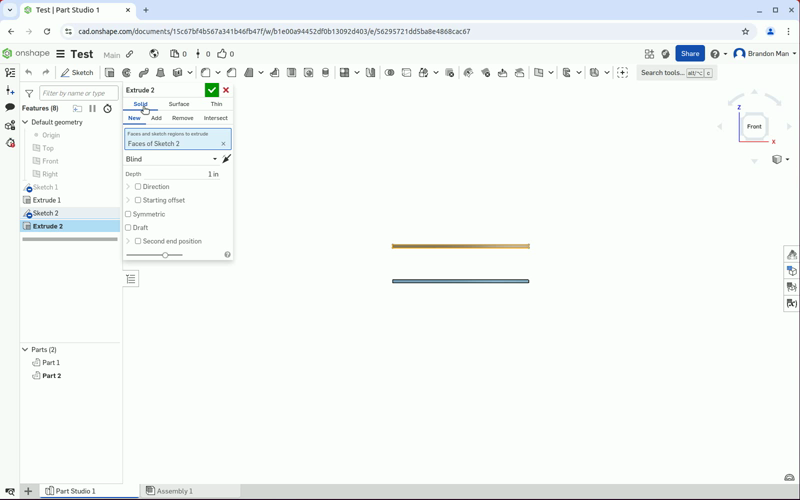
click(143, 106)
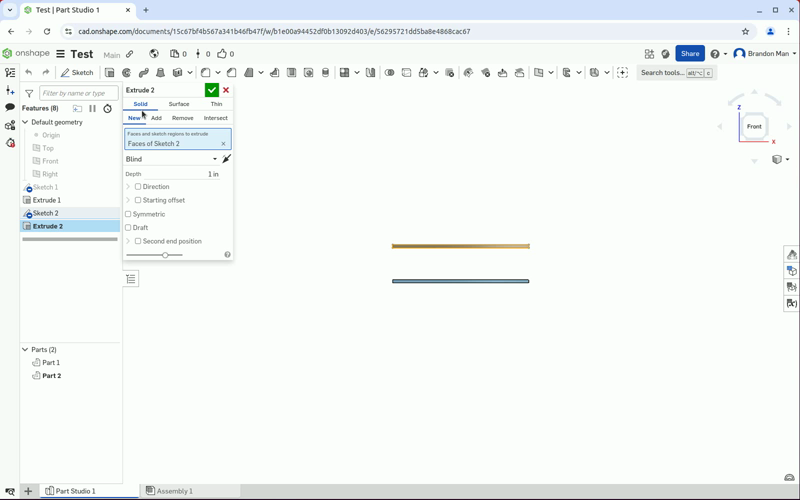
mouse_move(137, 120)
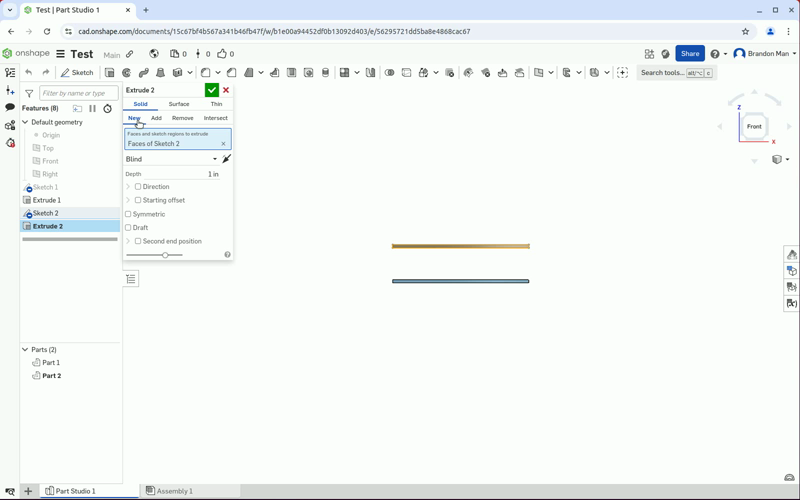
click(137, 120)
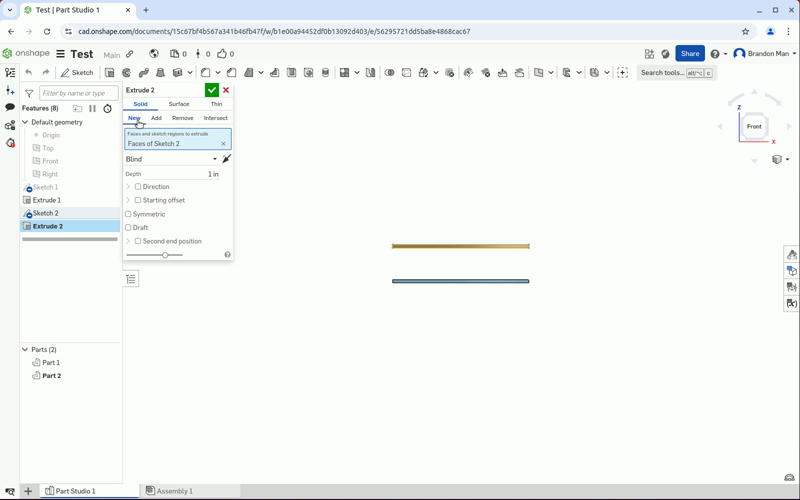
key(tab, 4)
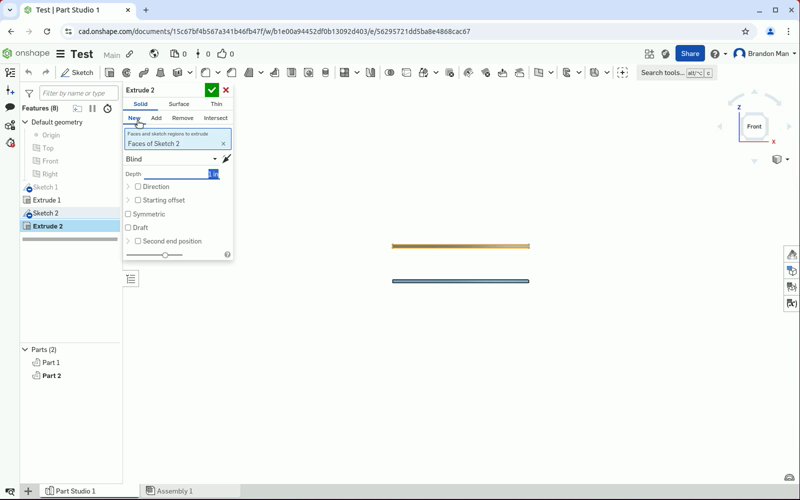
text(6.018)
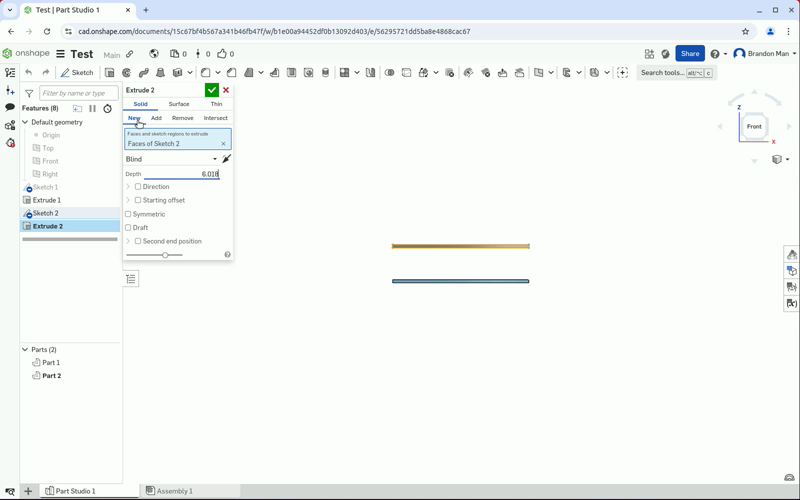
key(enter)
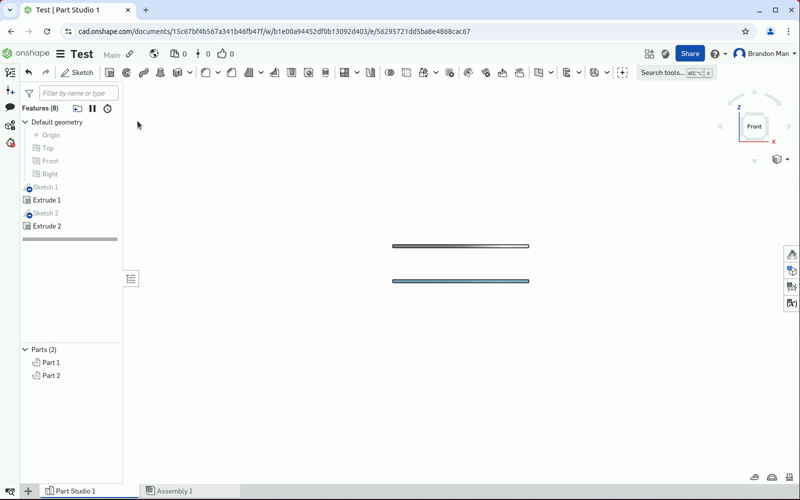
key(shift+h)
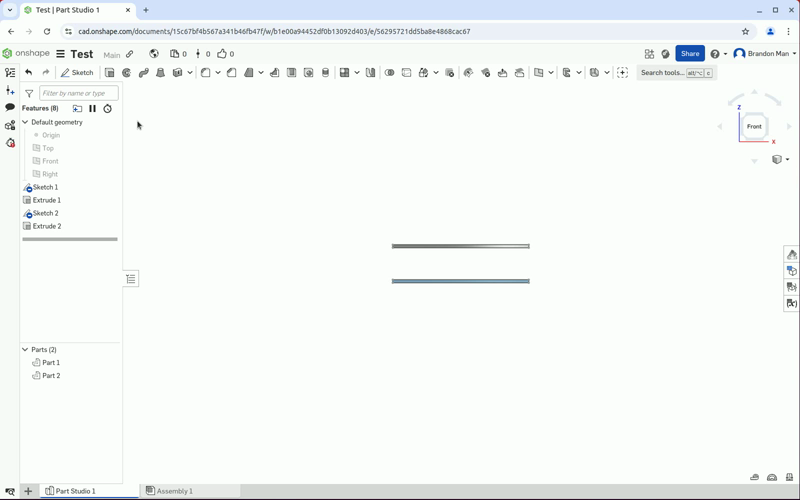
key(shift+h)
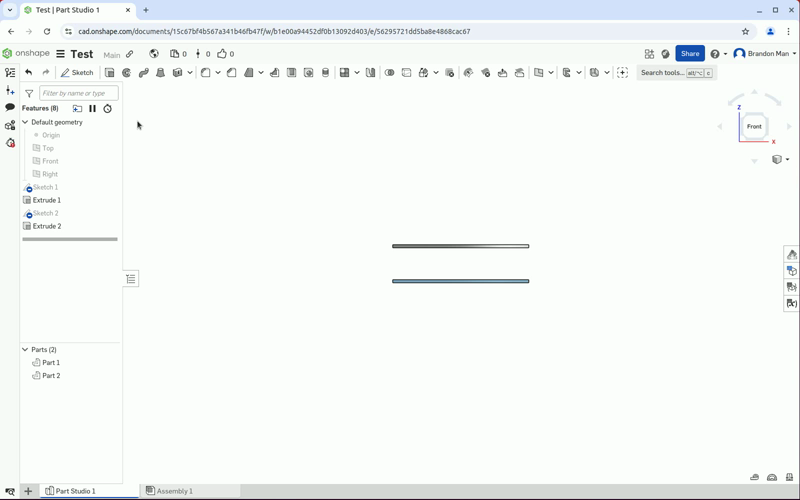
mouse_move(73, 189)
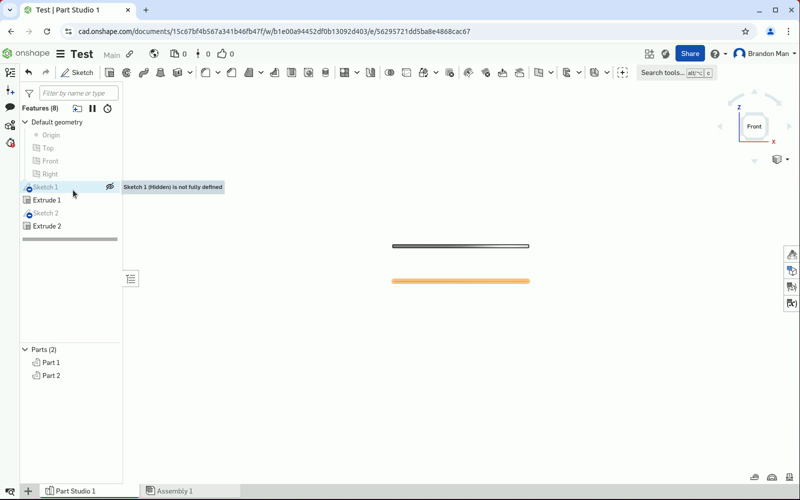
click(73, 189)
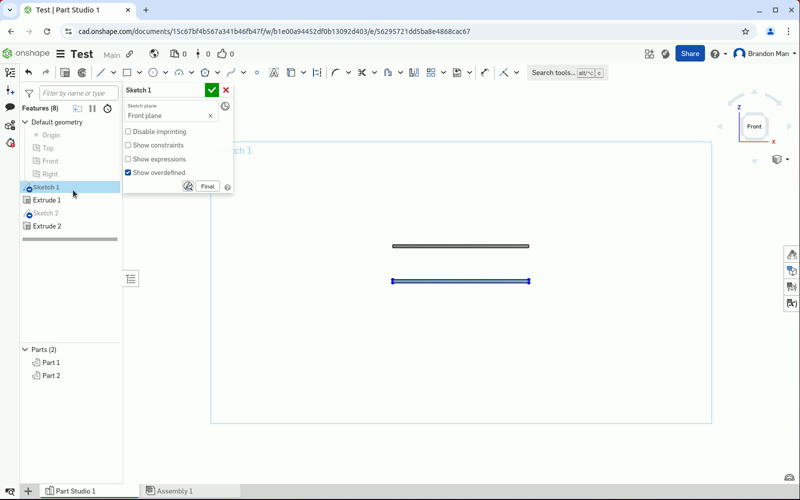
mouse_move(229, 92)
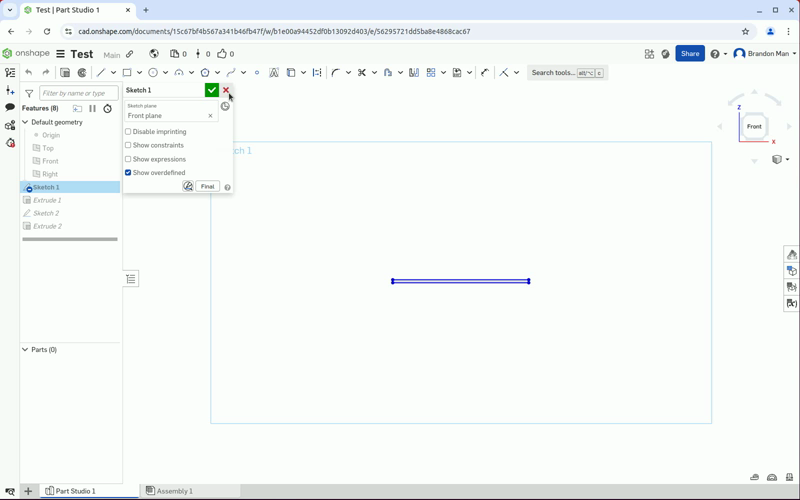
click(229, 92)
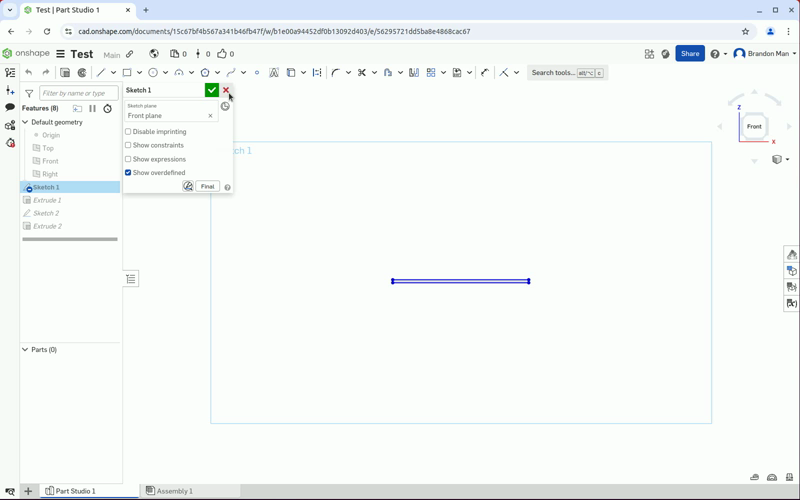
key(shift+s)
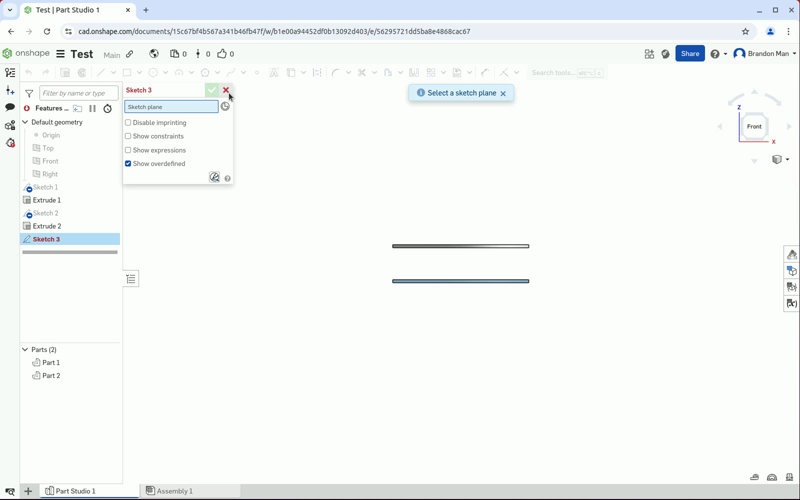
mouse_move(73, 163)
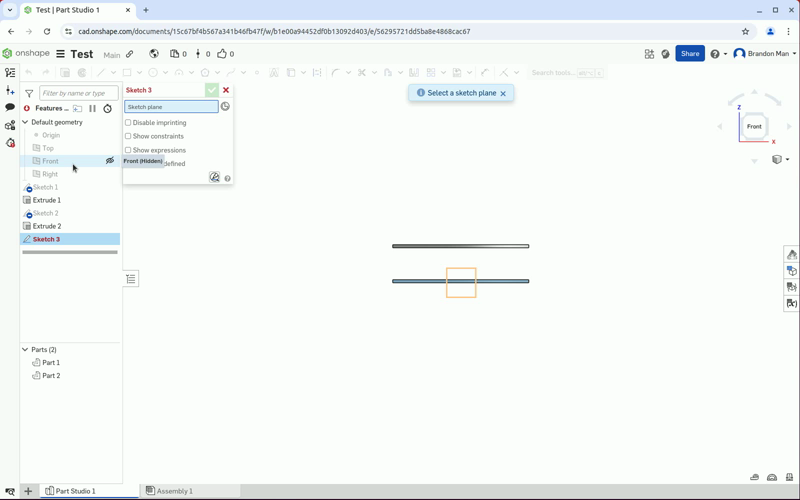
click(73, 163)
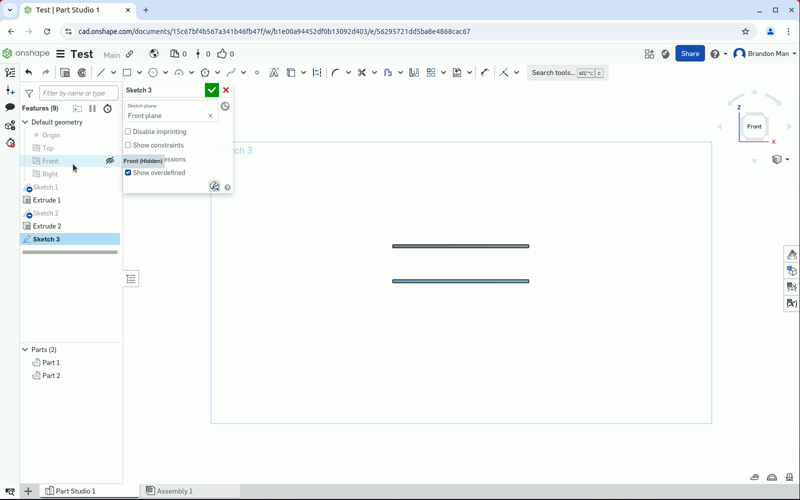
mouse_move(73, 352)
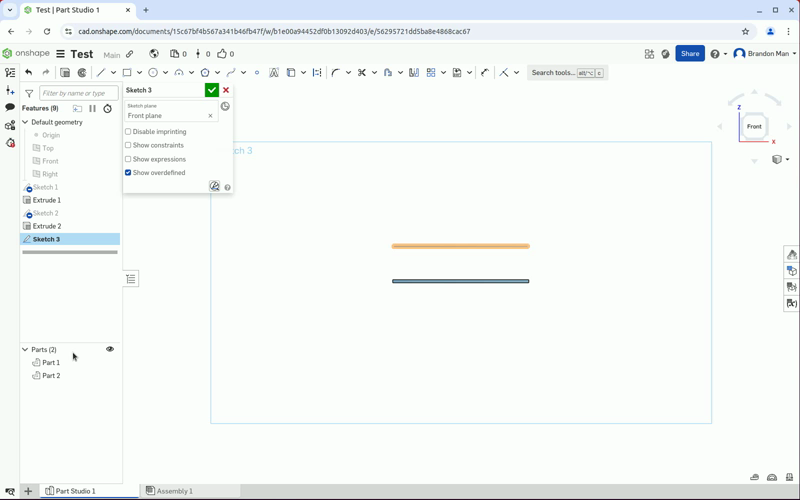
key(y)
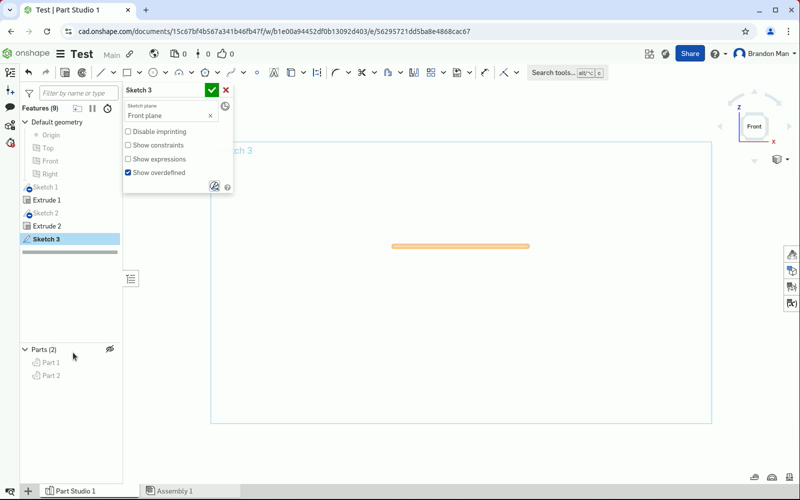
key(l)
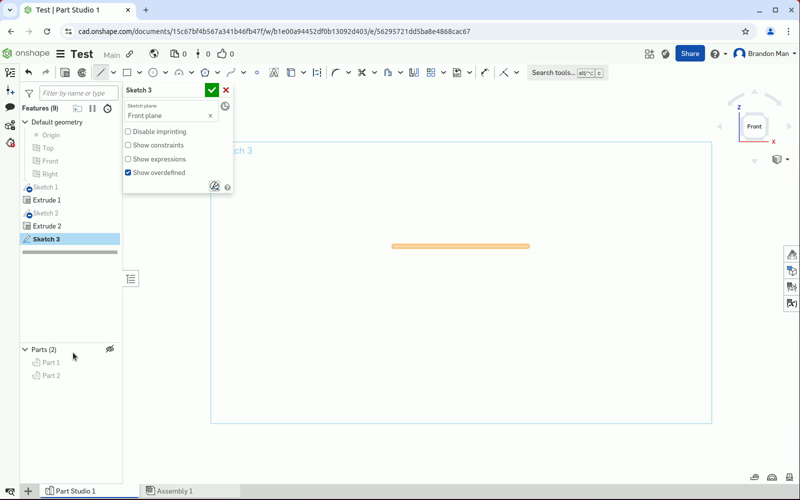
key_down(shift)
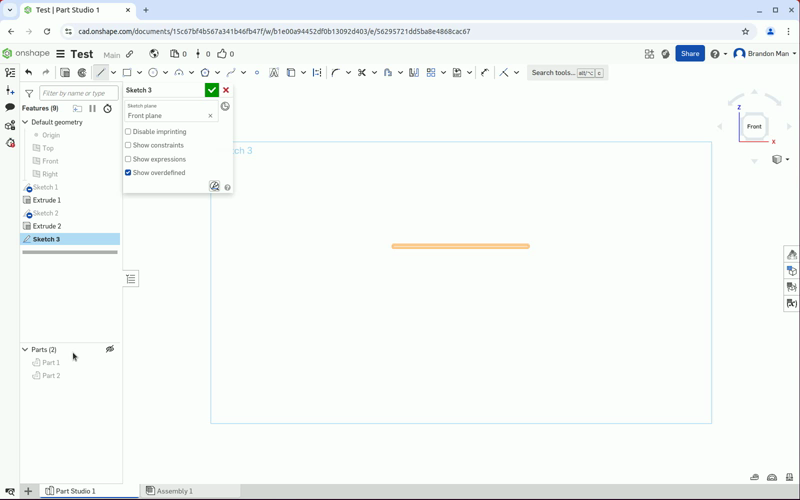
mouse_move(392, 212)
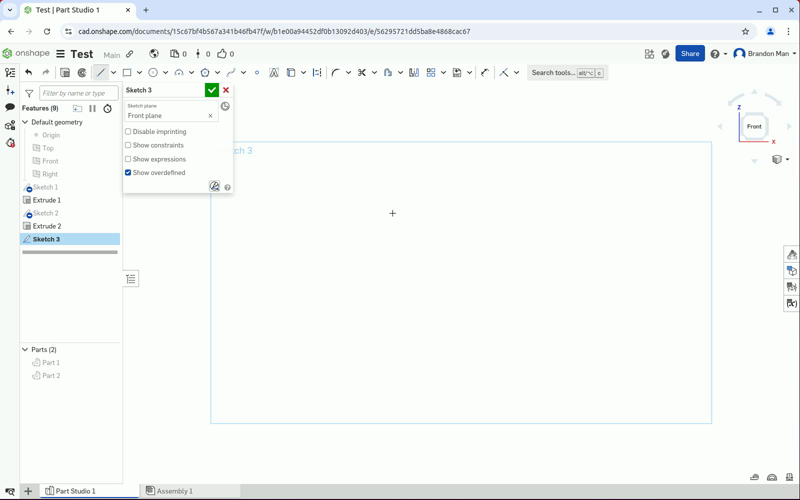
click(392, 212)
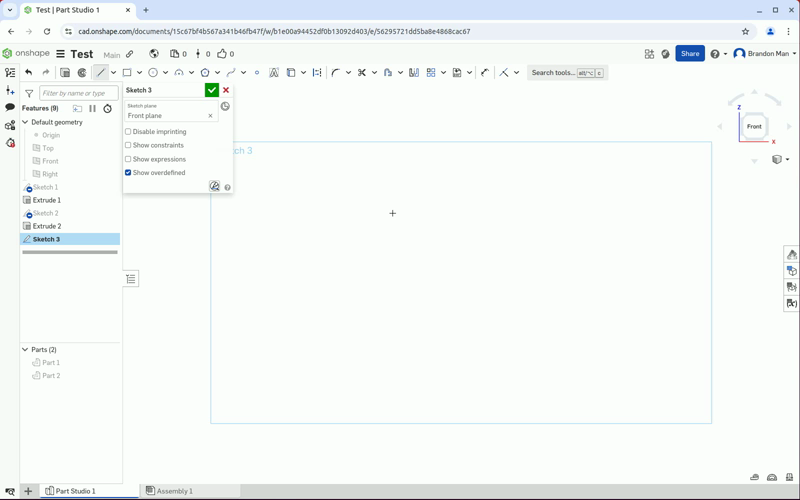
key_up(shift)
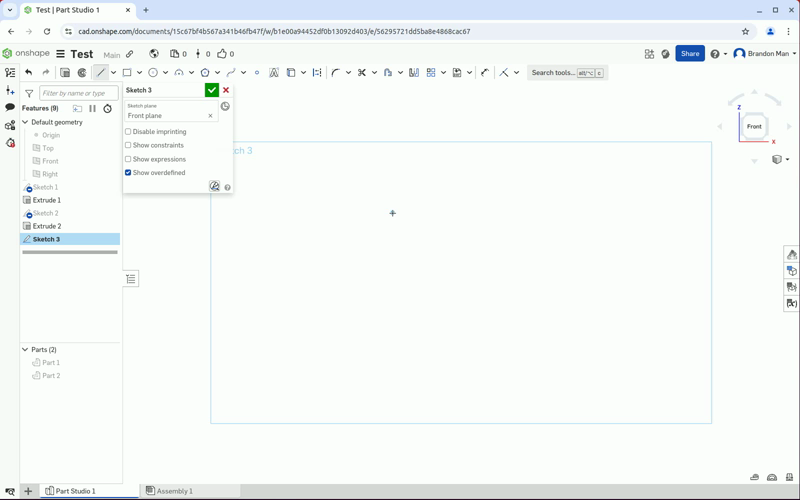
key_down(shift)
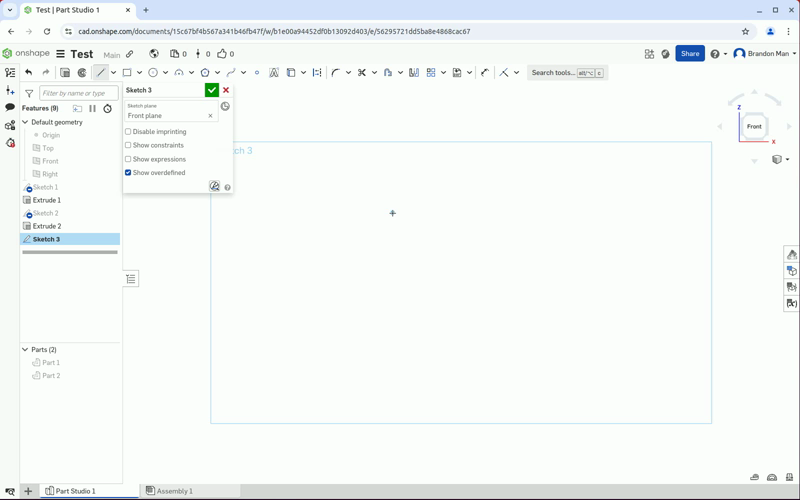
mouse_move(508, 212)
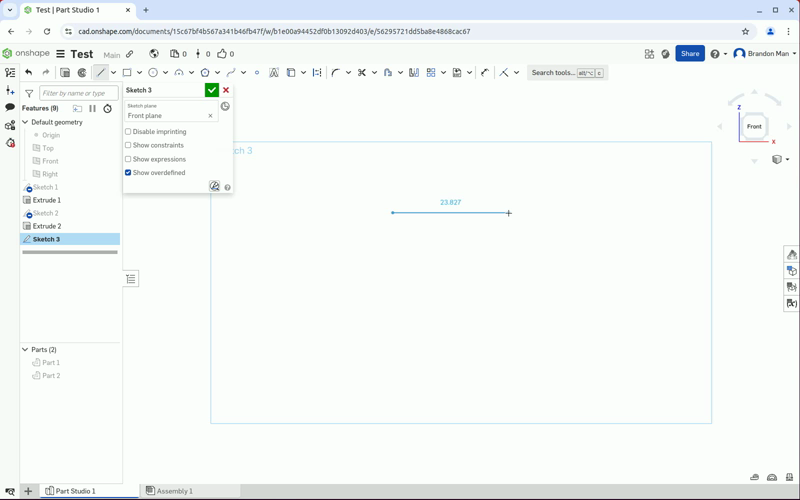
click(508, 212)
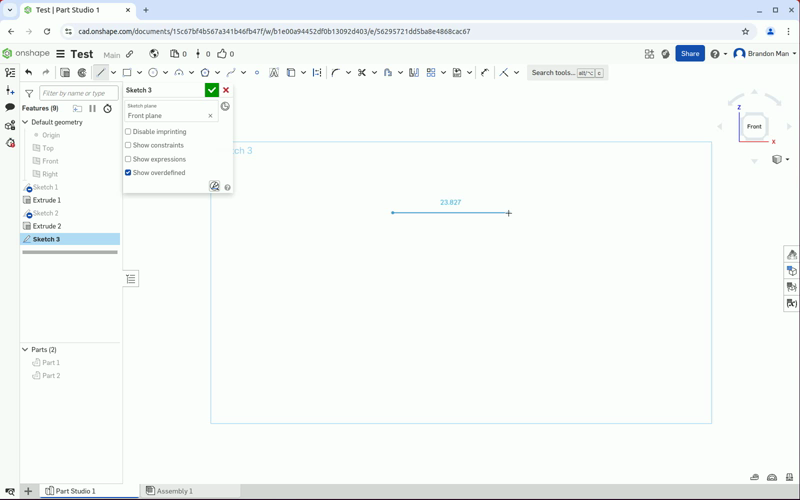
key_up(shift)
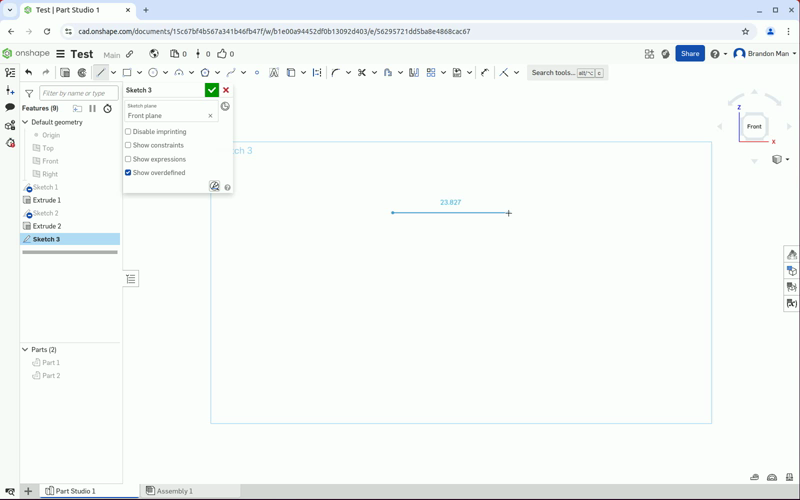
key_down(shift)
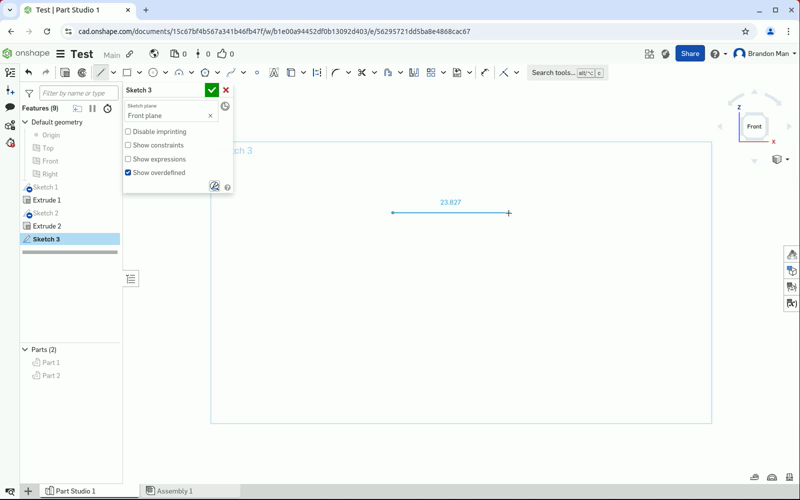
mouse_move(538, 212)
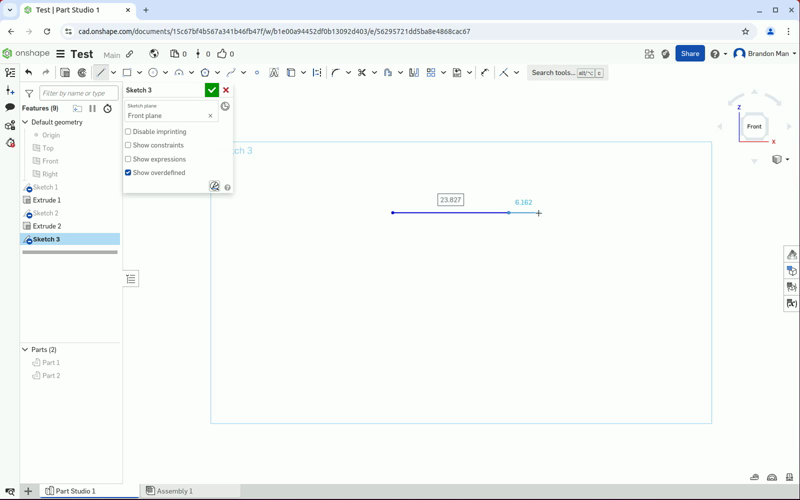
mouse_move(508, 209)
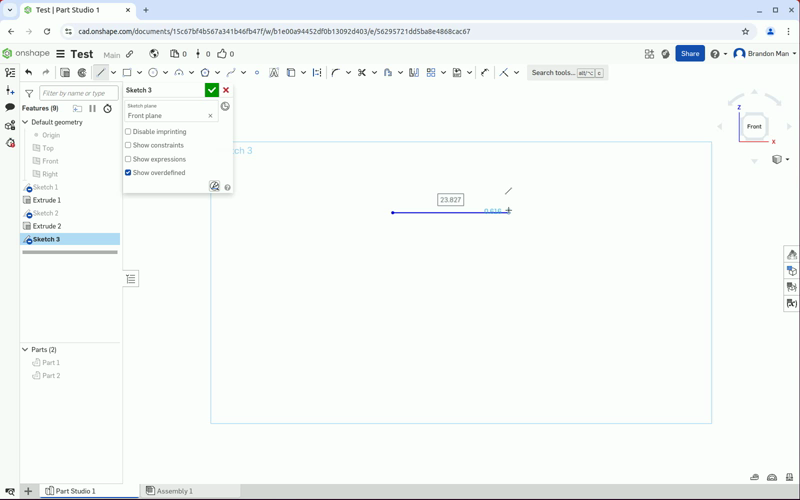
scroll(6)
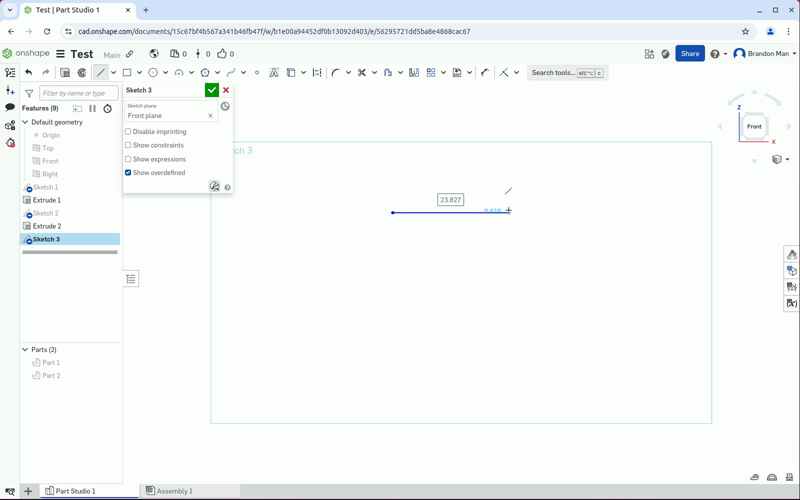
scroll(6)
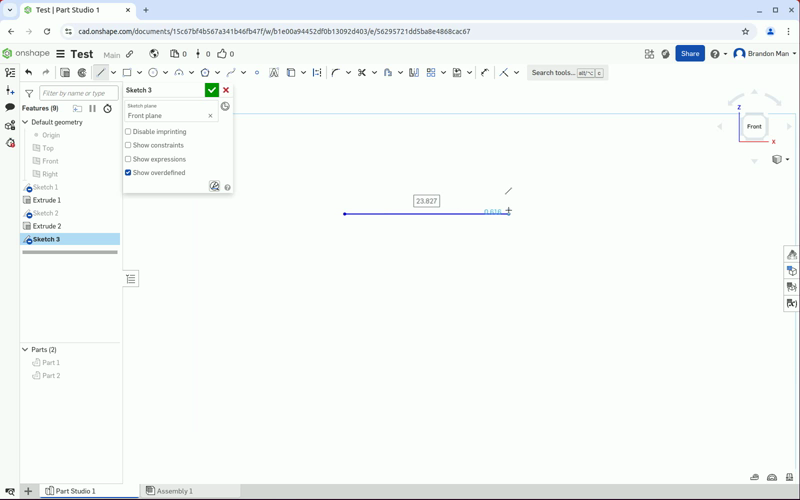
scroll(6)
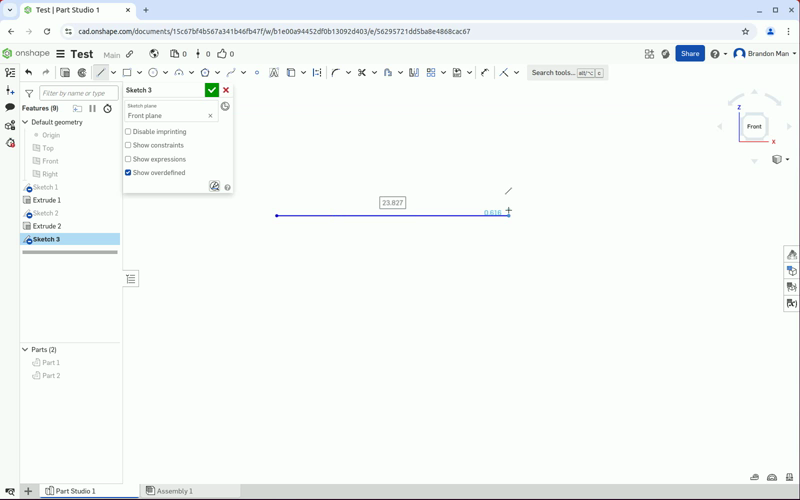
scroll(6)
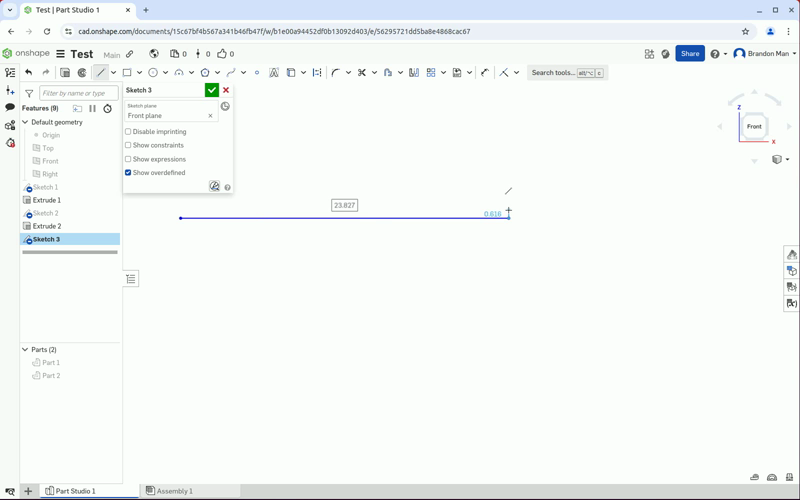
scroll(6)
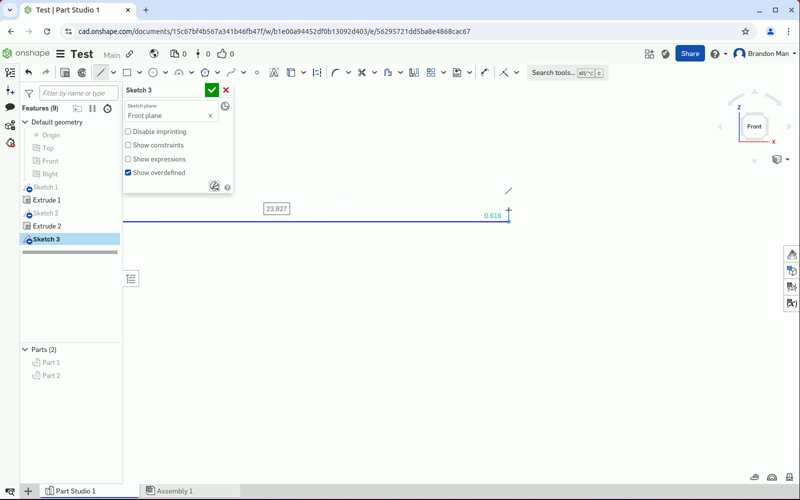
scroll(6)
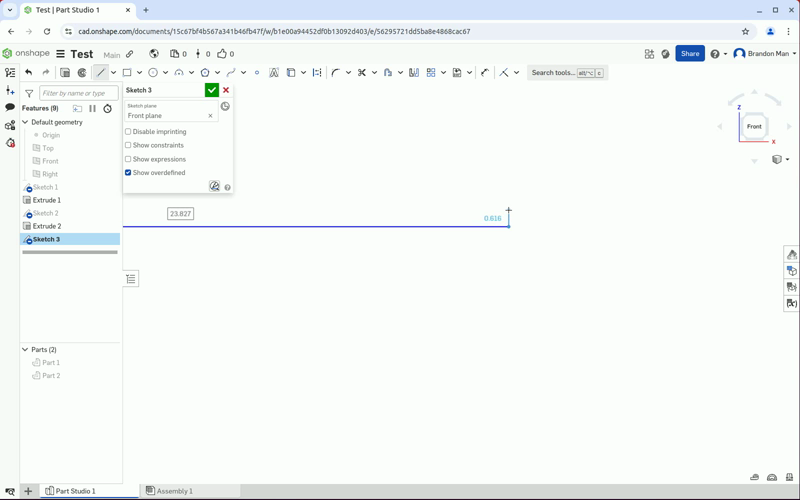
scroll(6)
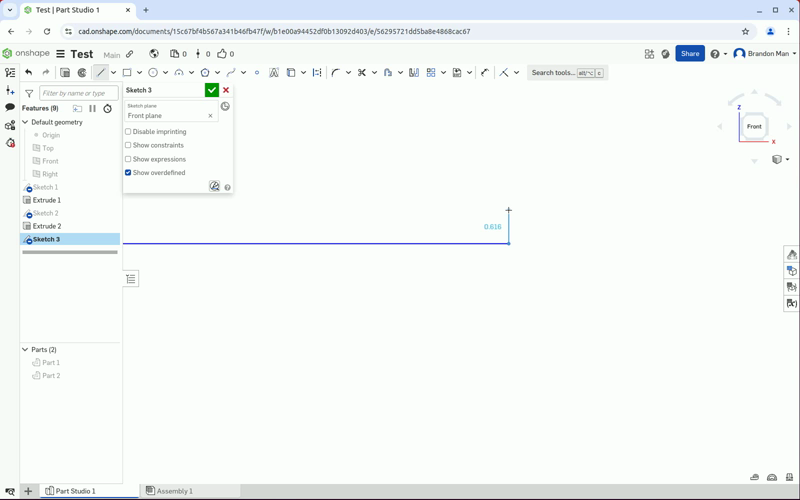
click(508, 209)
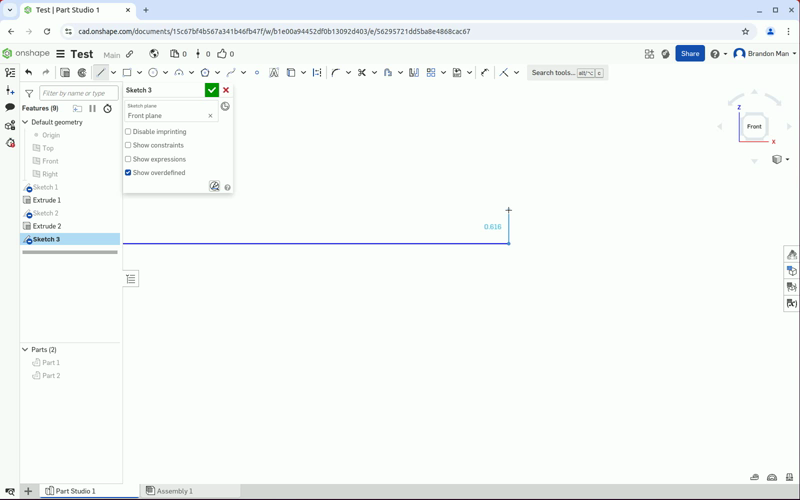
scroll(-6)
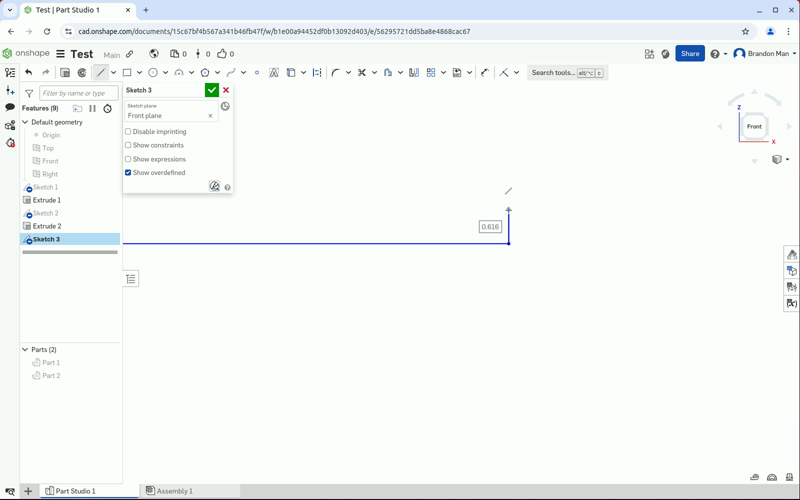
scroll(-6)
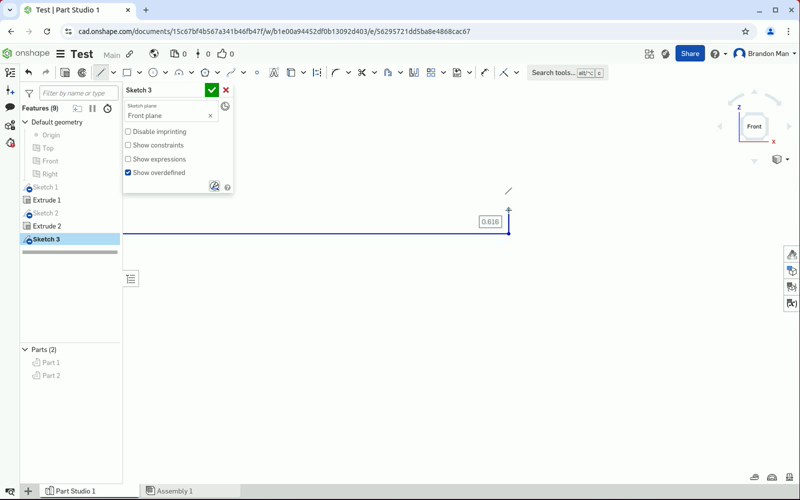
scroll(-6)
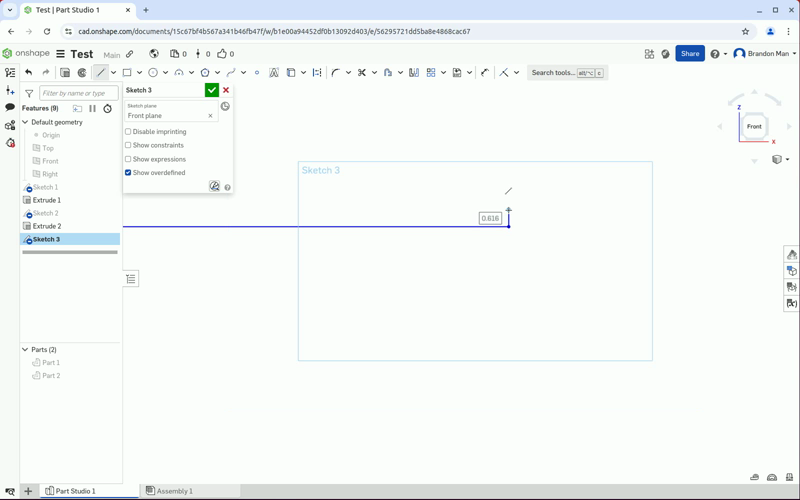
scroll(-6)
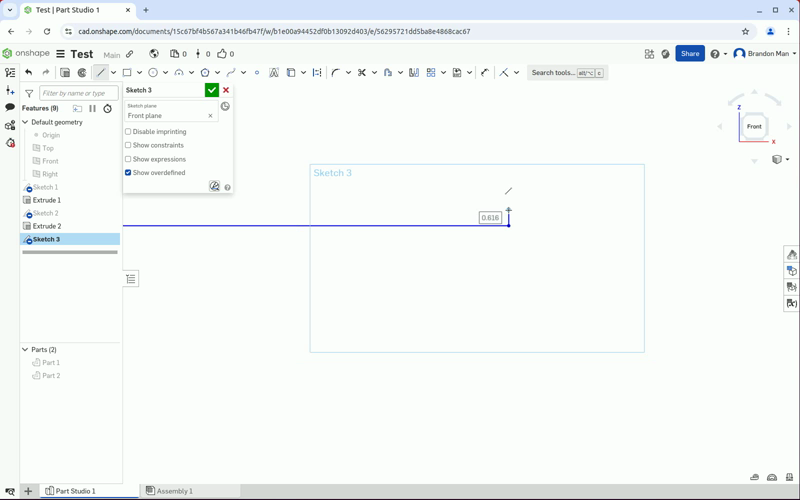
scroll(-6)
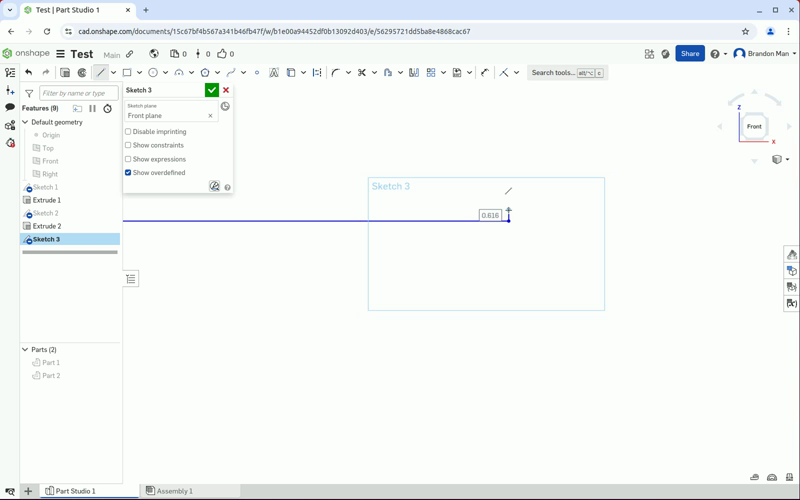
scroll(-6)
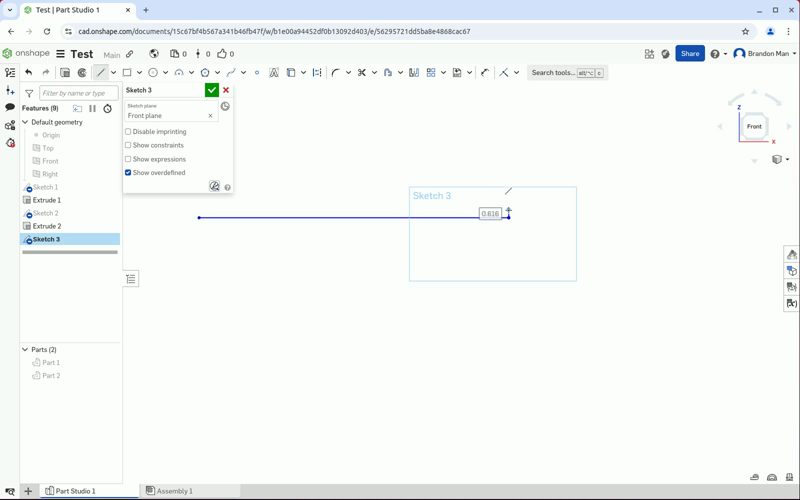
scroll(-6)
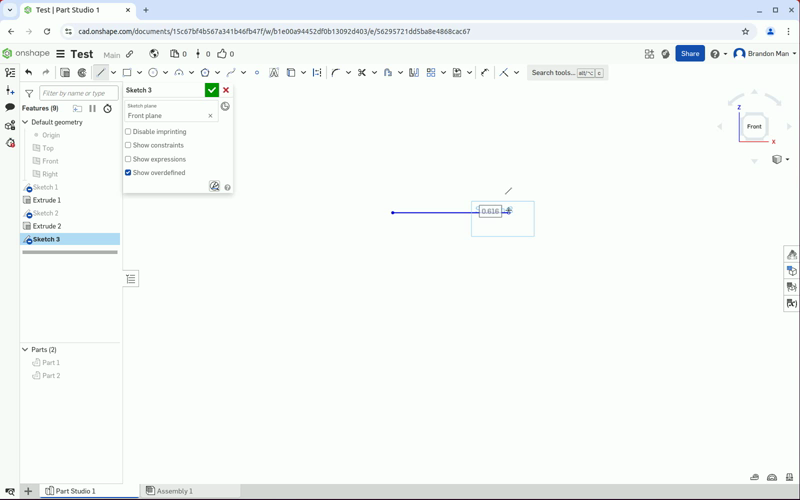
key_up(shift)
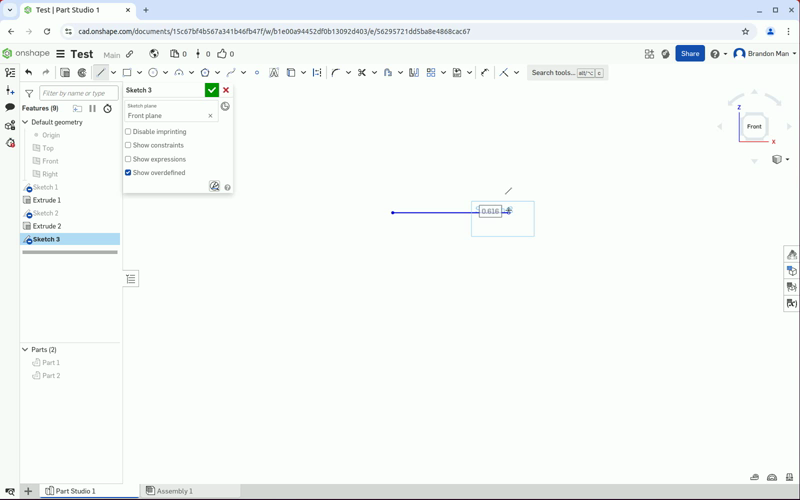
key_down(shift)
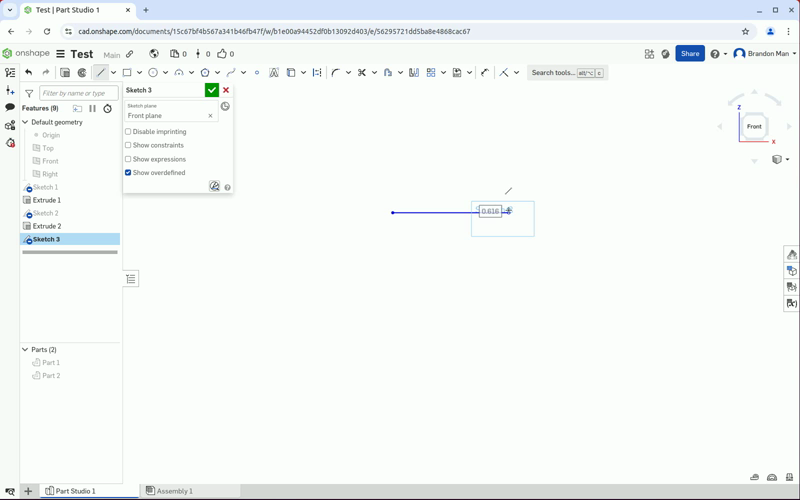
mouse_move(392, 209)
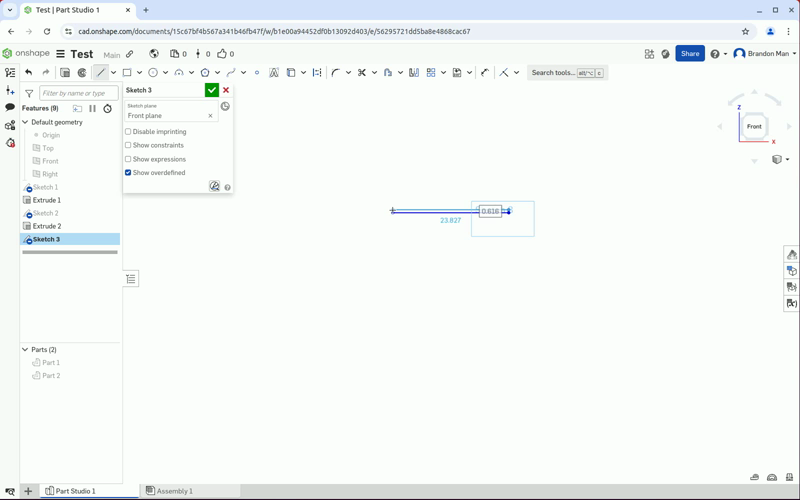
scroll(6)
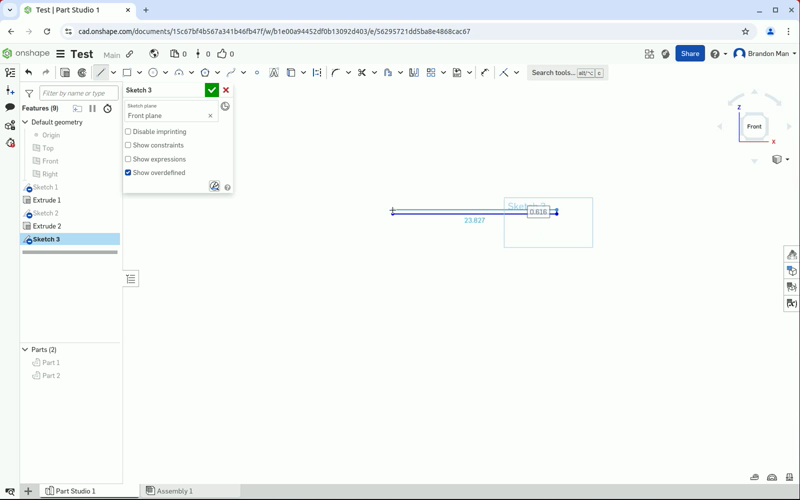
scroll(6)
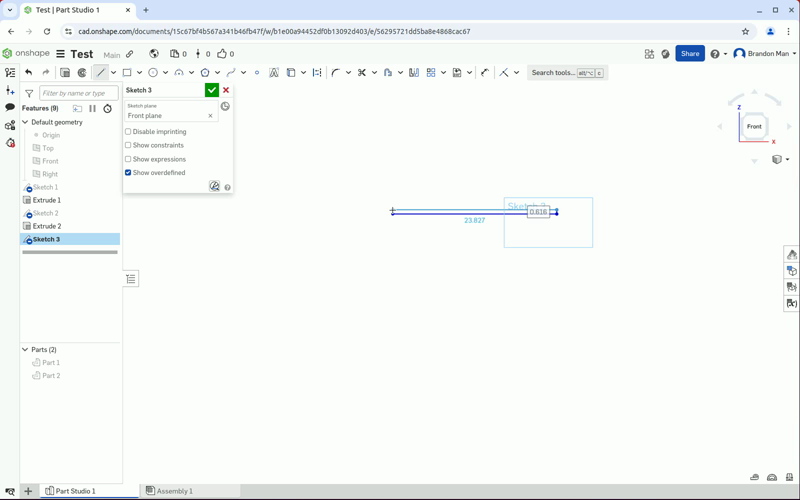
scroll(6)
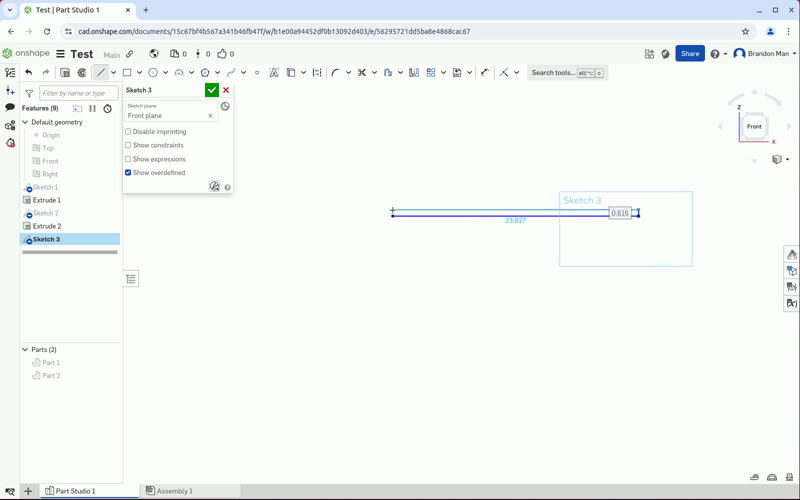
scroll(6)
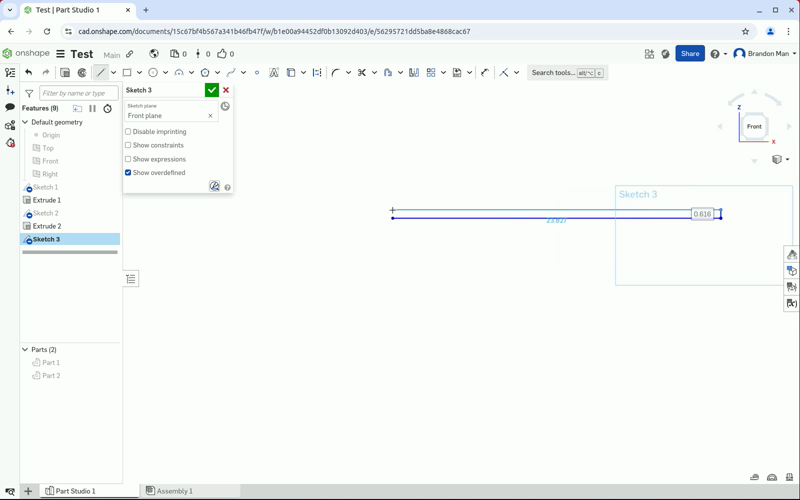
scroll(6)
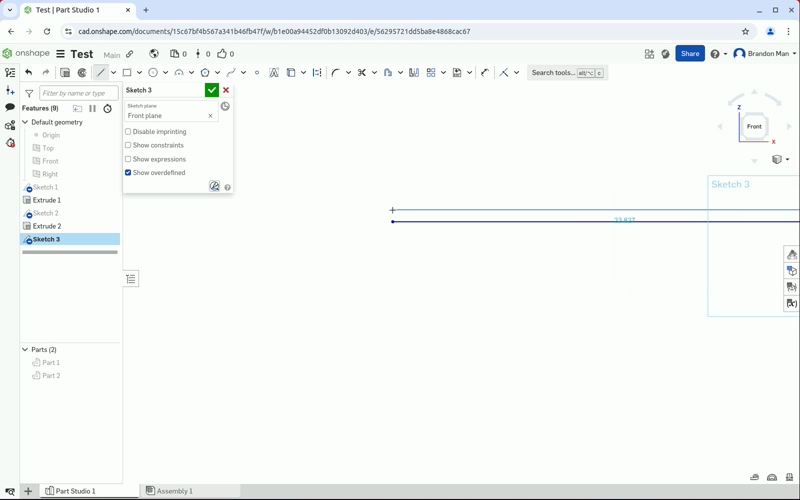
scroll(6)
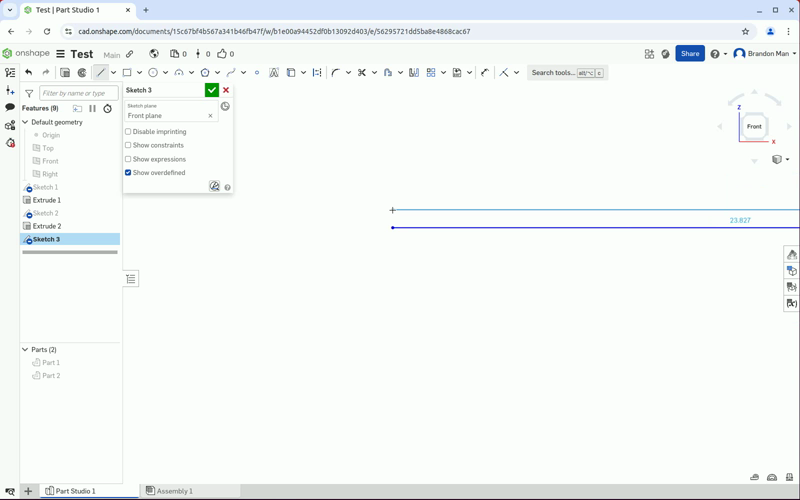
scroll(6)
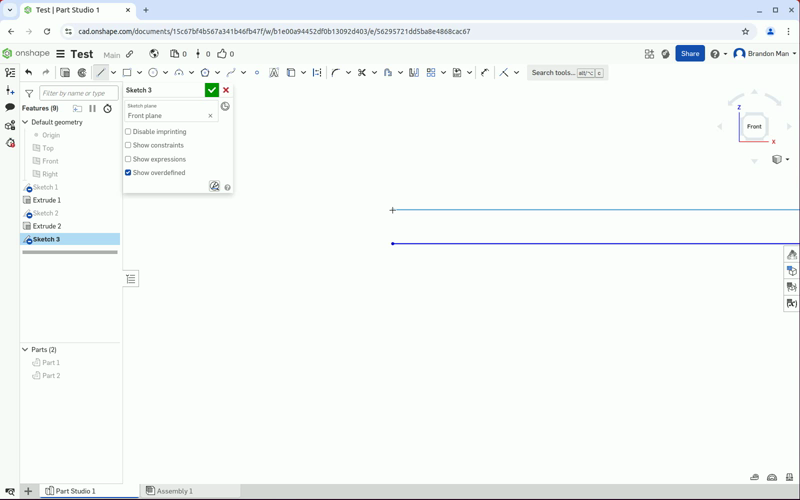
click(392, 209)
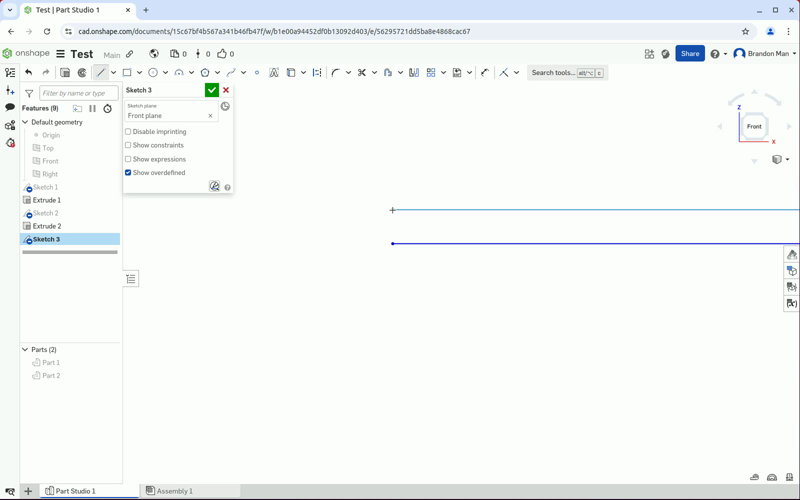
scroll(-6)
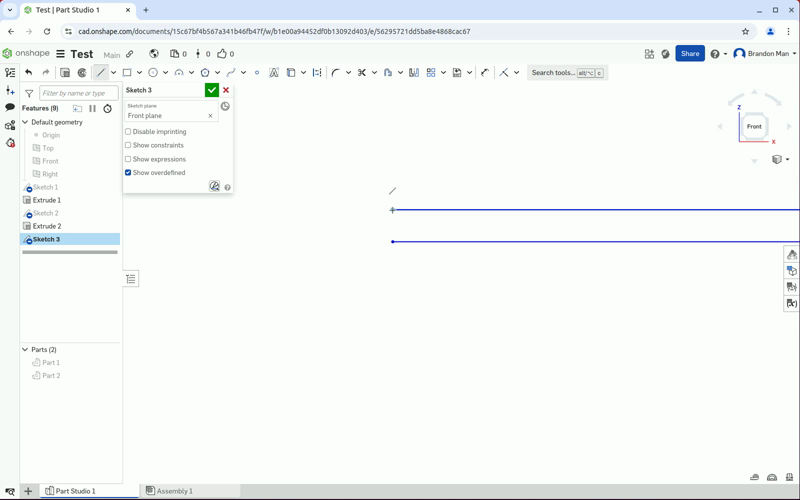
scroll(-6)
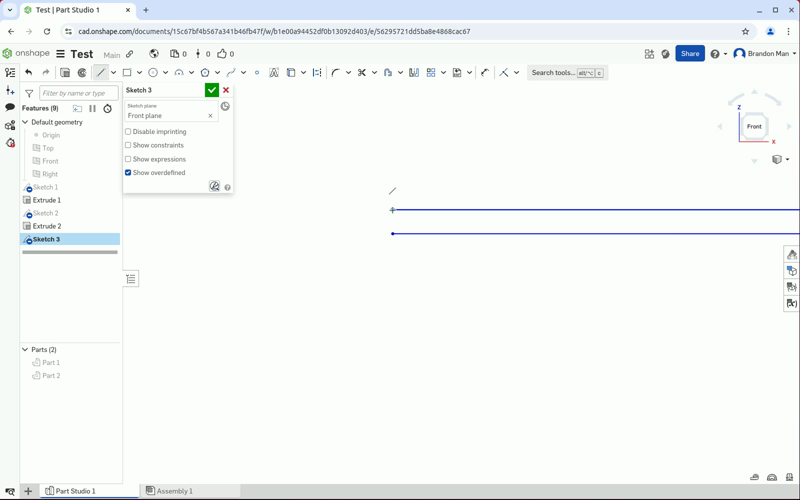
scroll(-6)
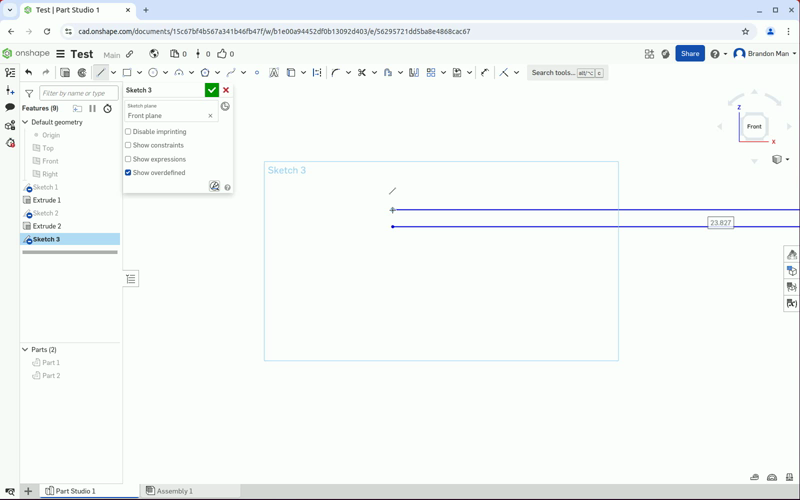
scroll(-6)
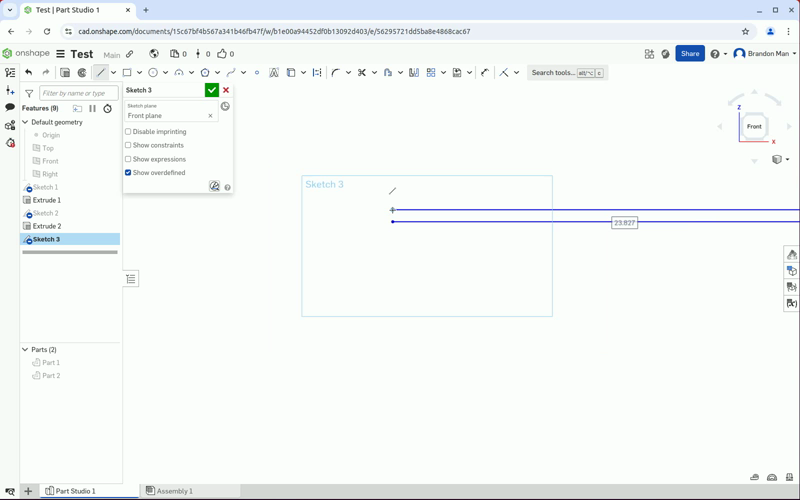
scroll(-6)
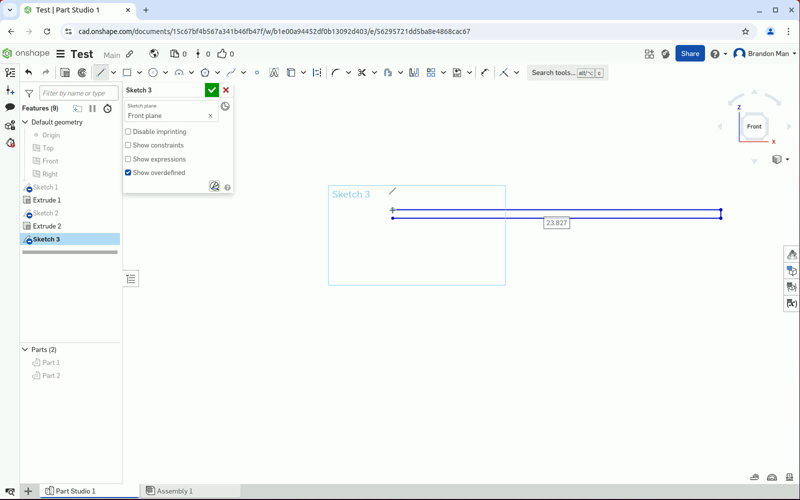
scroll(-6)
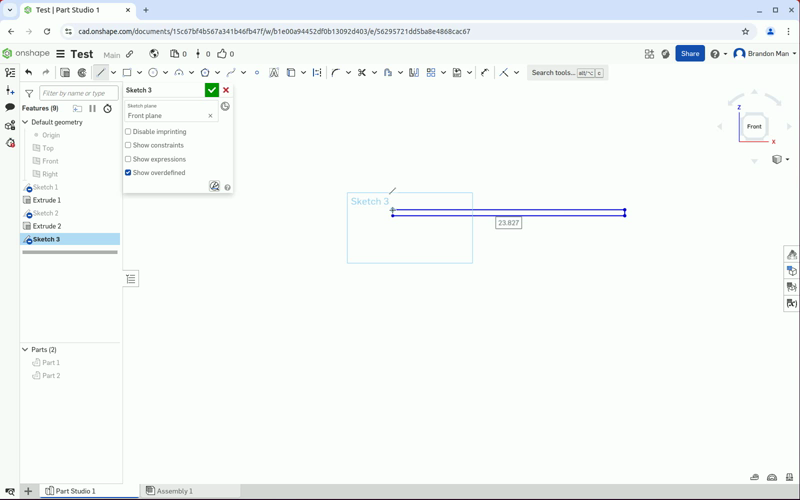
scroll(-6)
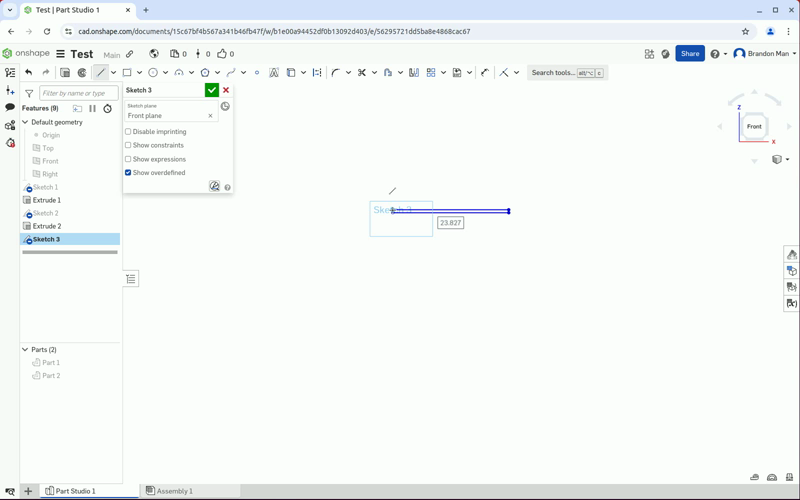
key_up(shift)
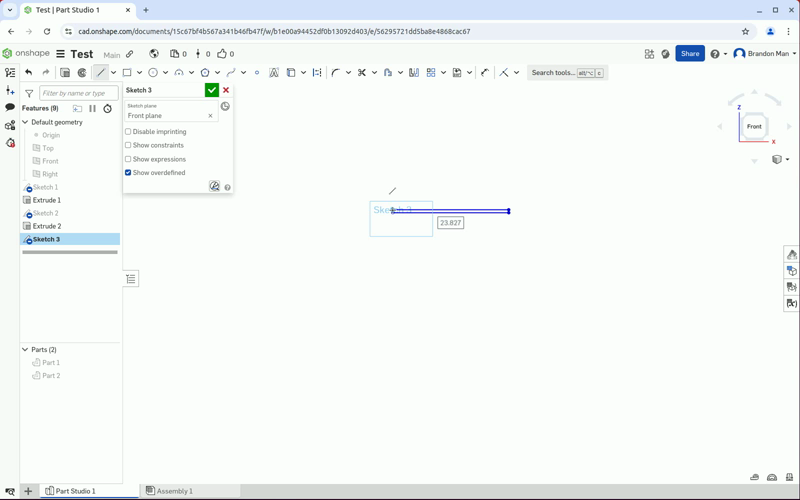
mouse_move(422, 209)
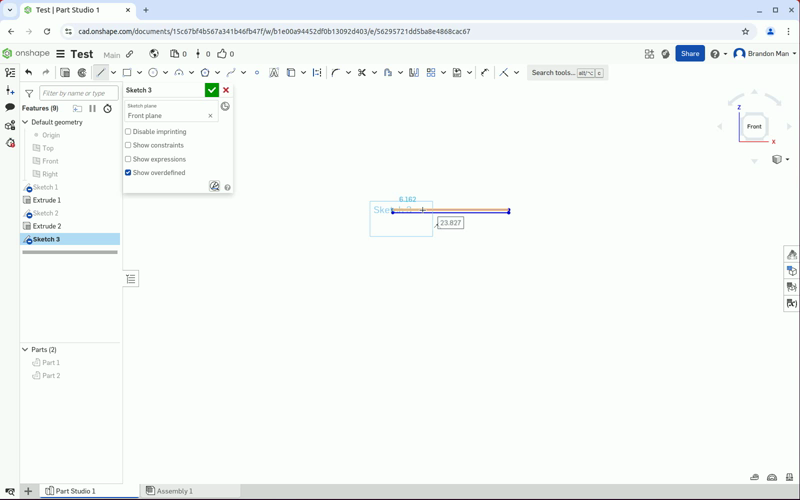
key_down(shift)
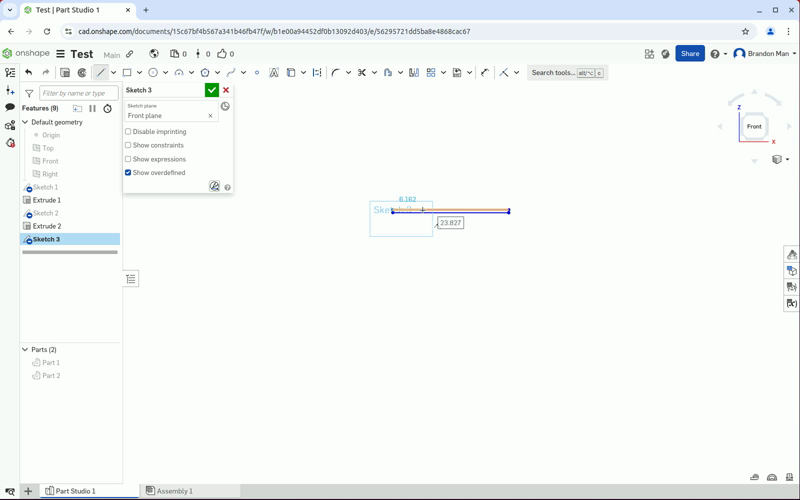
mouse_move(392, 212)
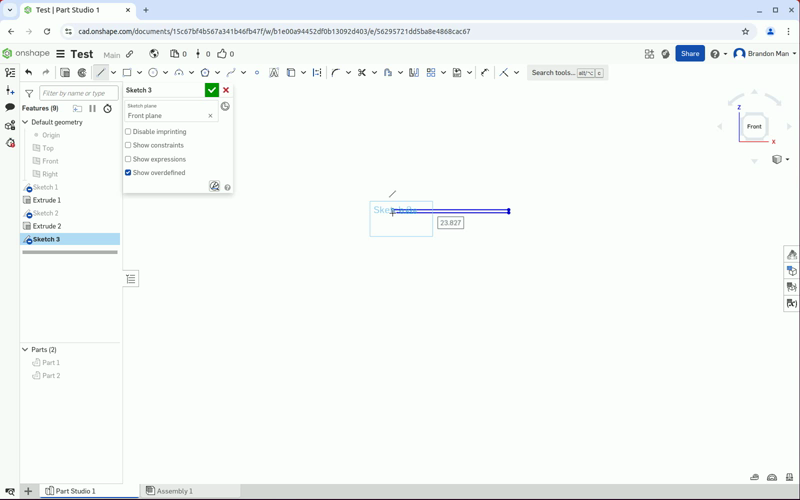
scroll(6)
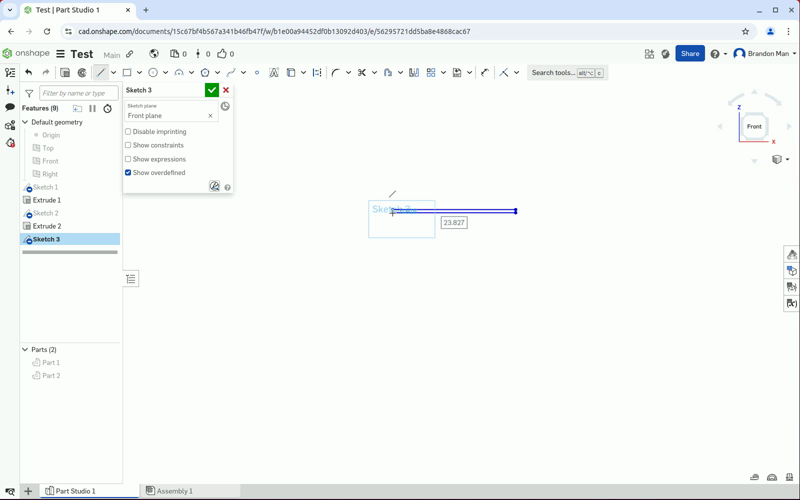
scroll(6)
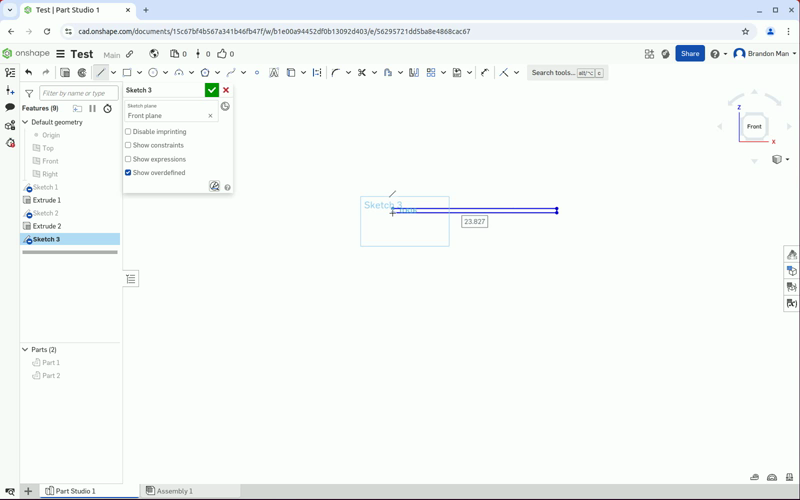
scroll(6)
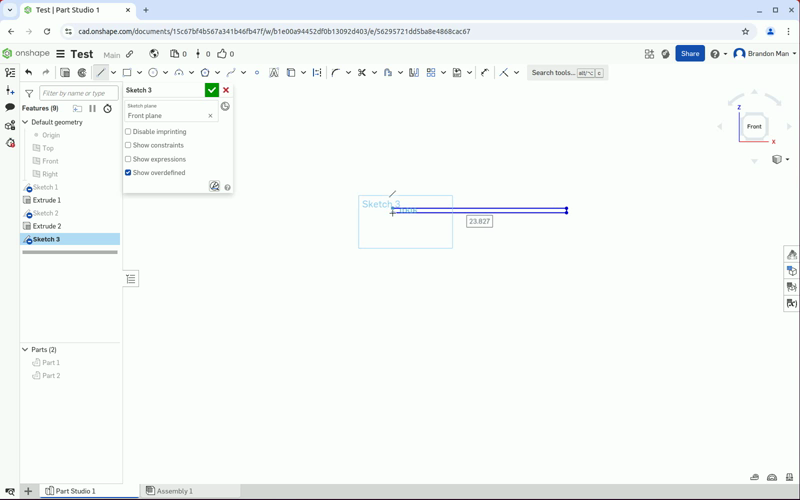
scroll(6)
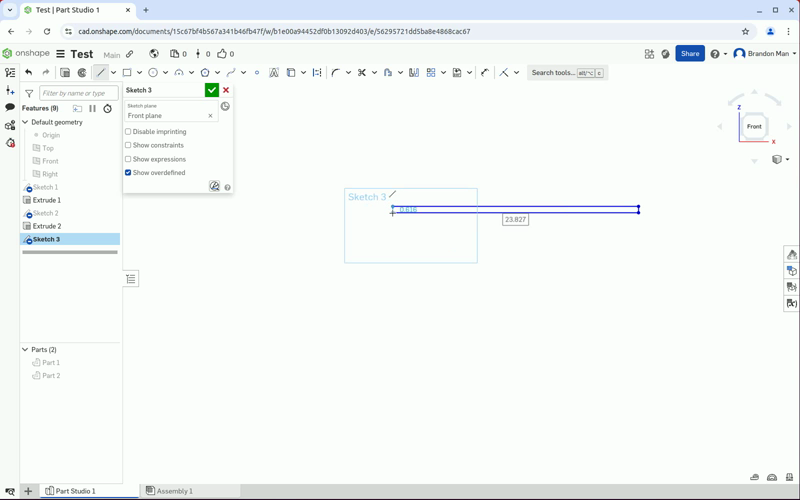
scroll(6)
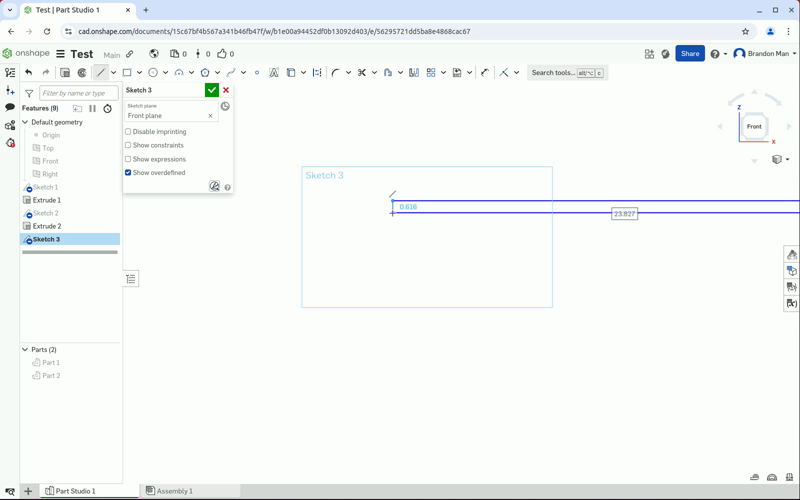
scroll(6)
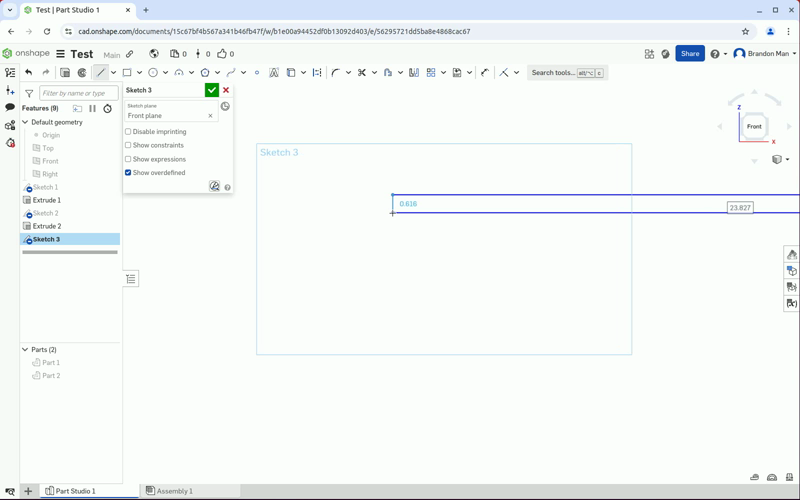
scroll(6)
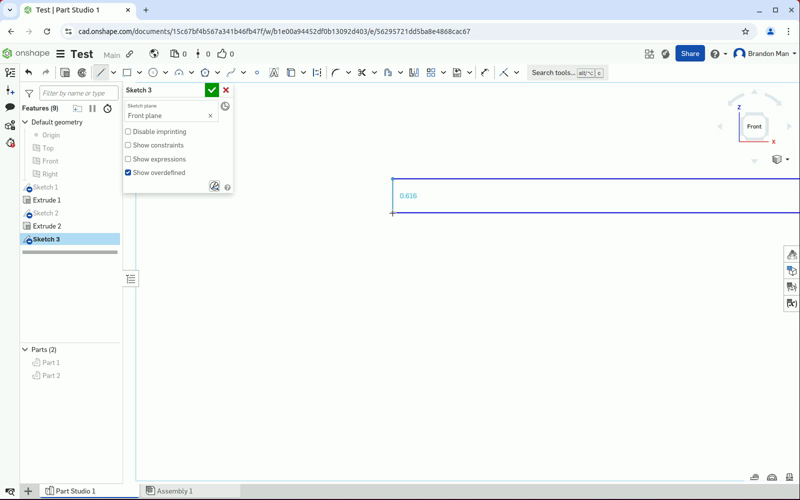
key_up(shift)
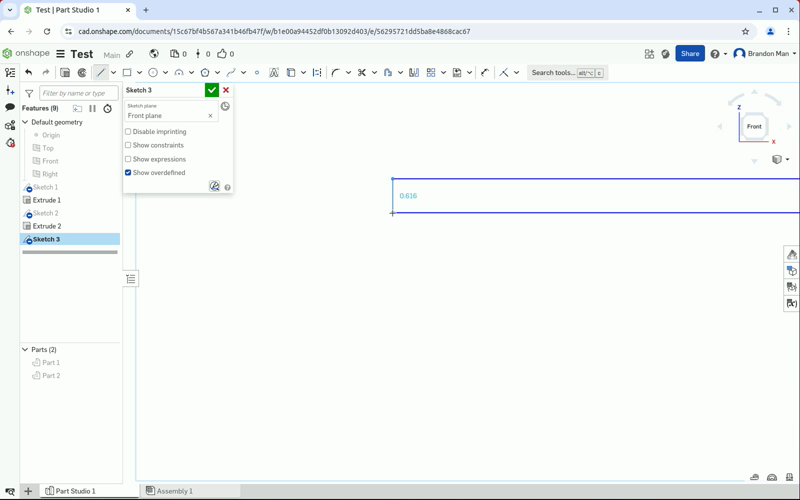
click(392, 212)
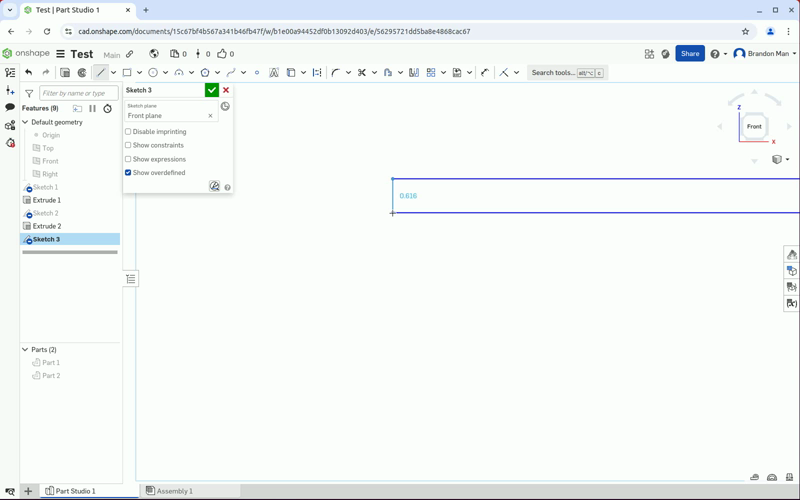
scroll(-6)
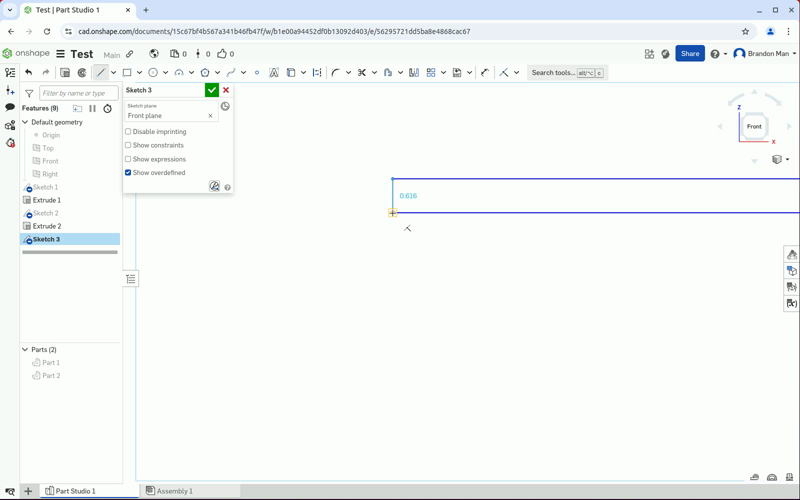
scroll(-6)
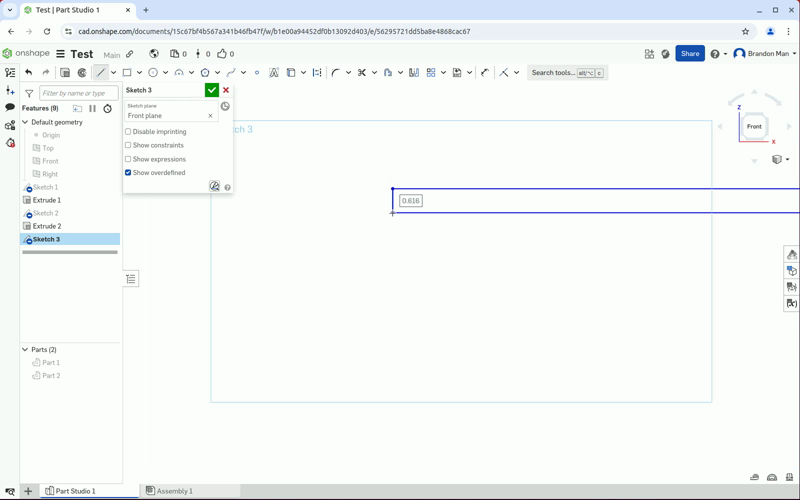
scroll(-6)
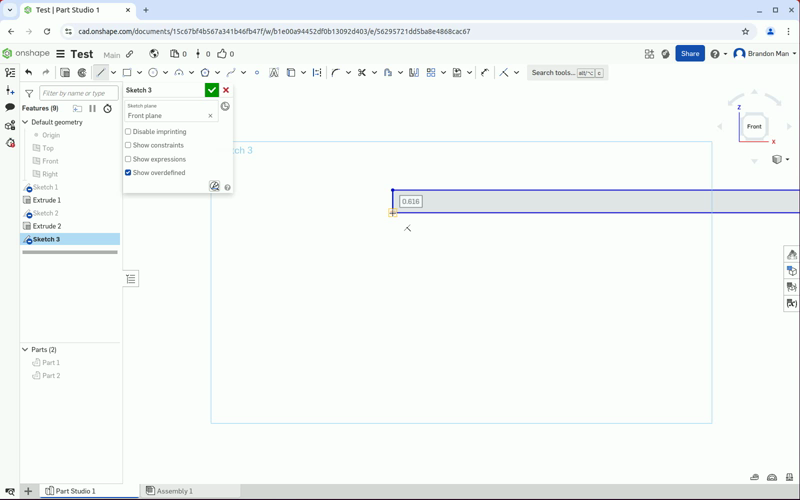
scroll(-6)
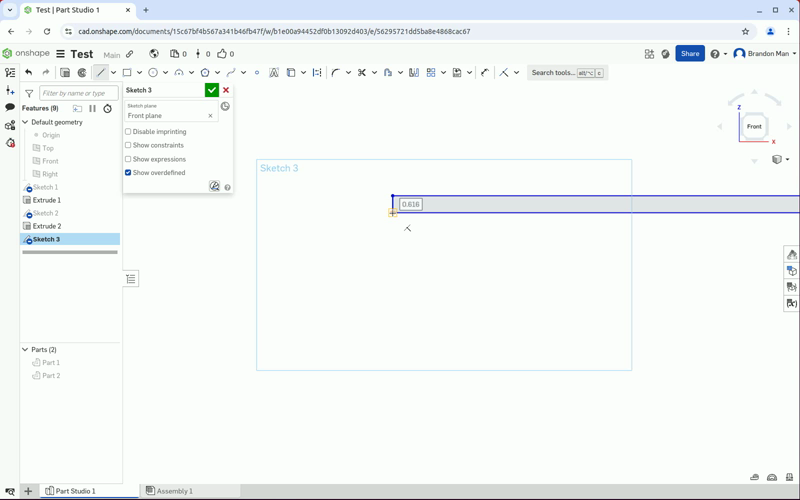
scroll(-6)
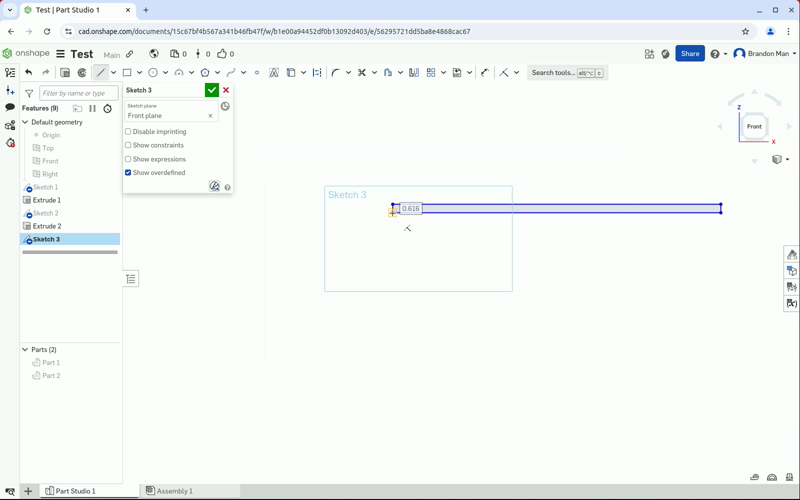
scroll(-6)
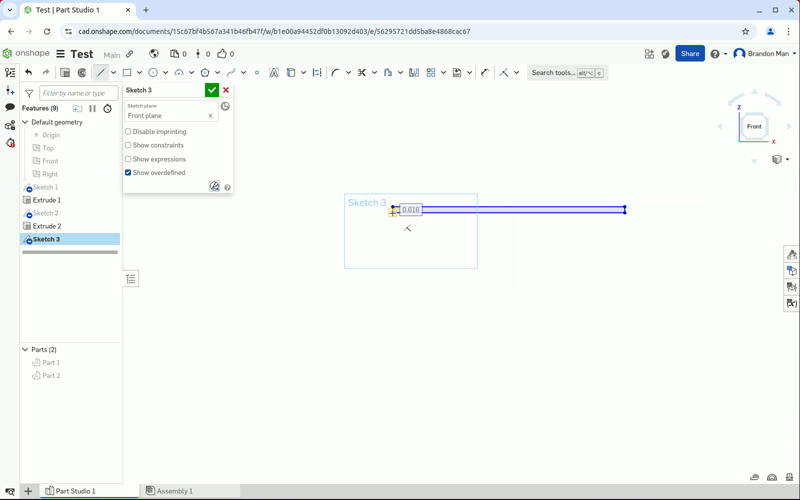
scroll(-6)
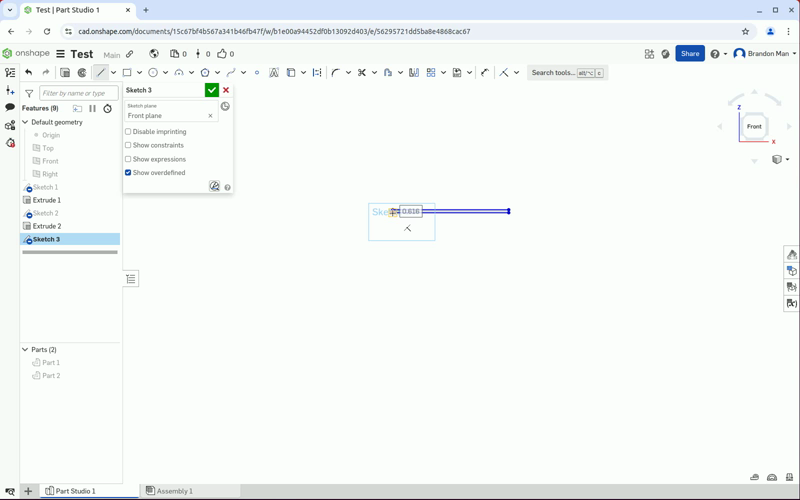
key(esc)
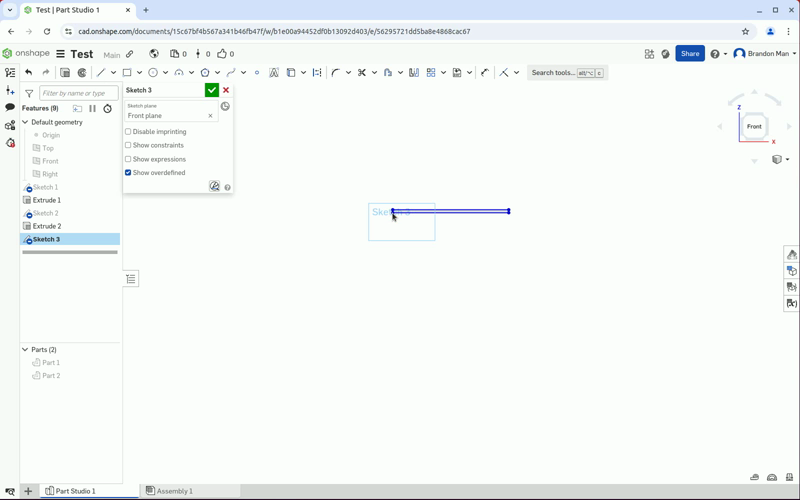
mouse_move(489, 210)
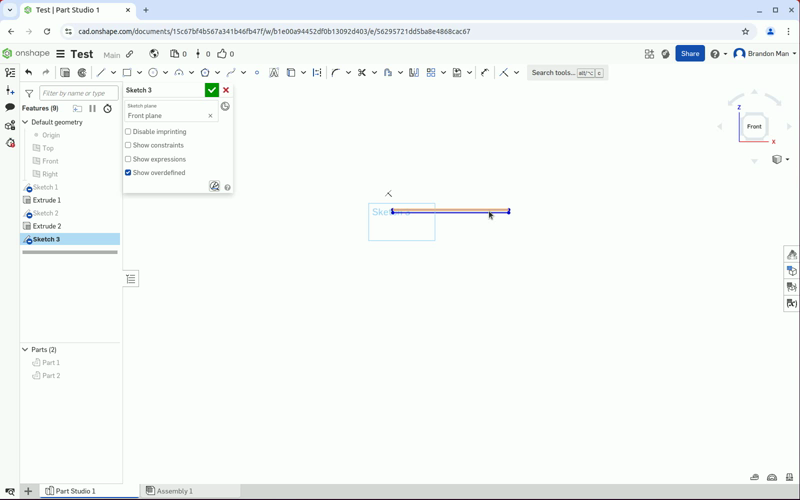
scroll(6)
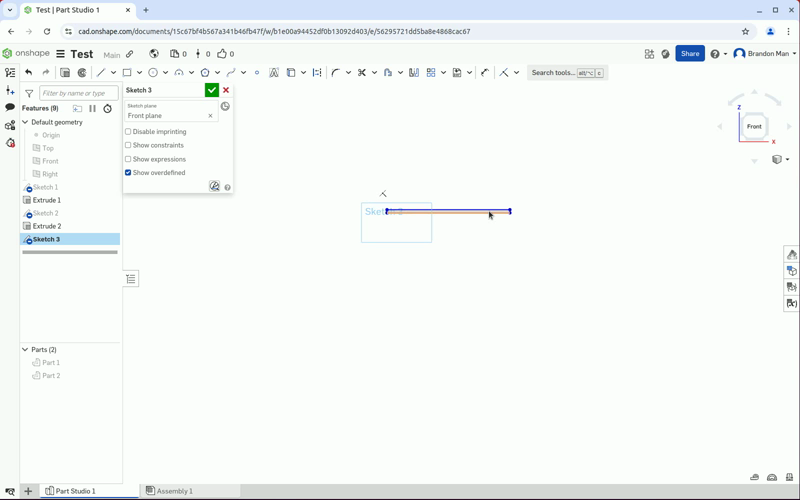
scroll(6)
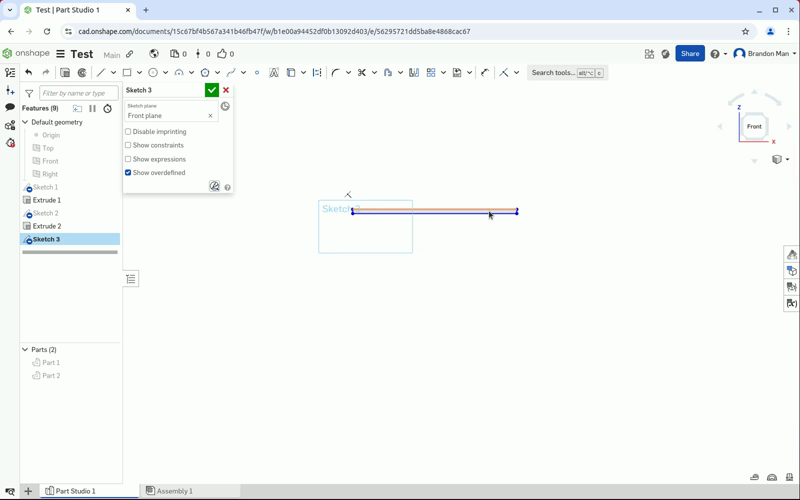
scroll(6)
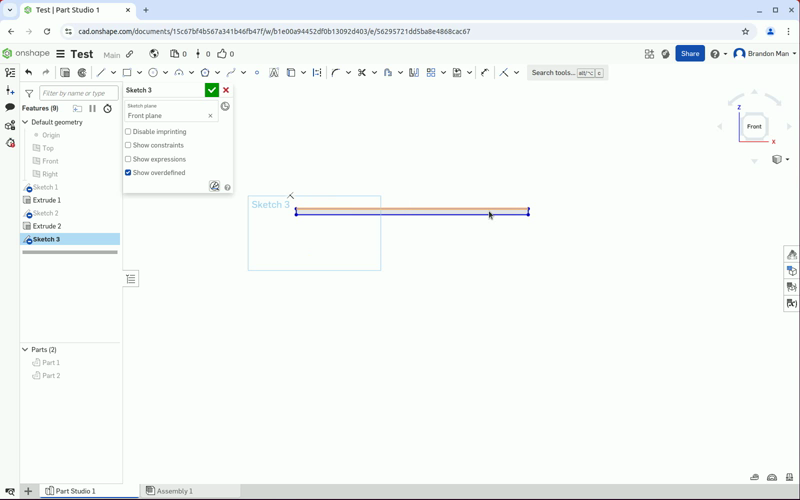
scroll(6)
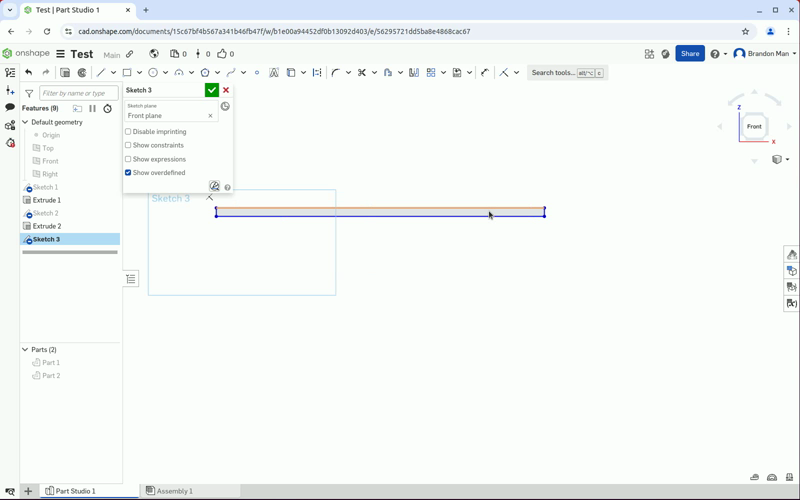
scroll(6)
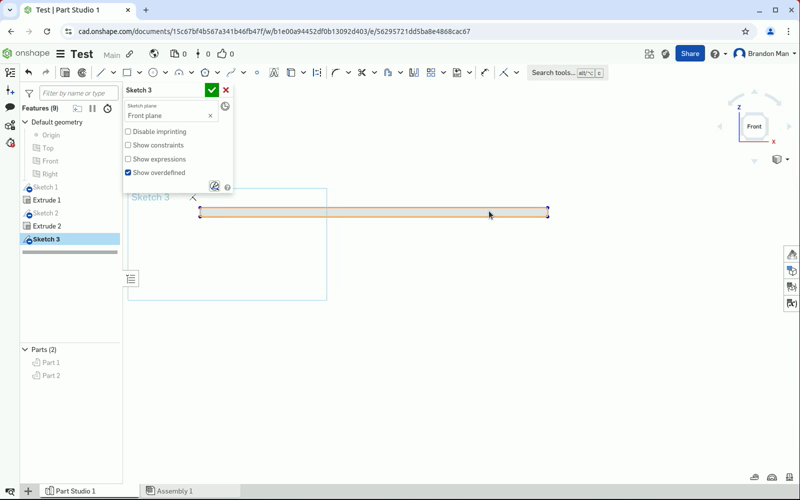
scroll(6)
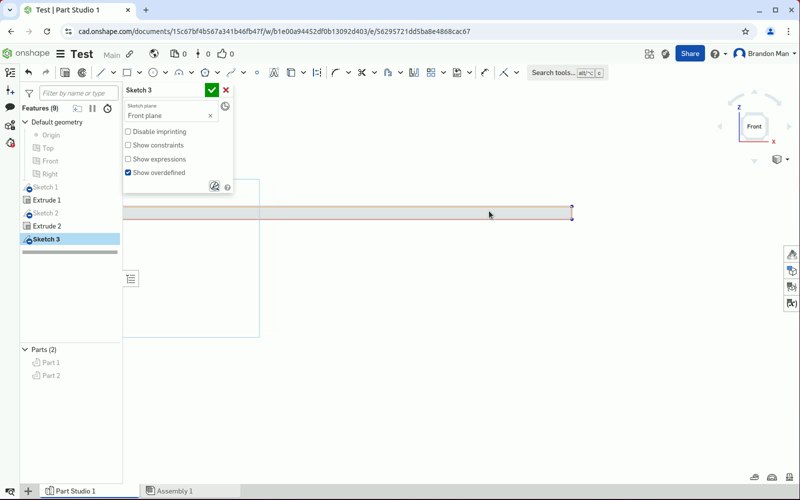
scroll(6)
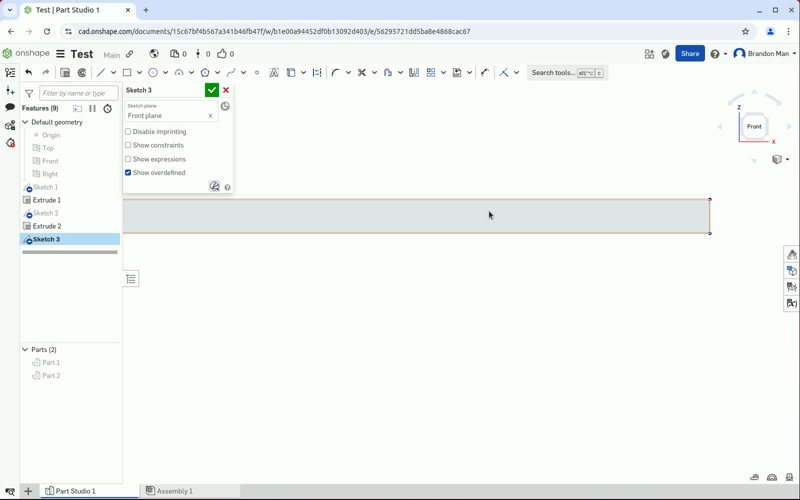
click(489, 210)
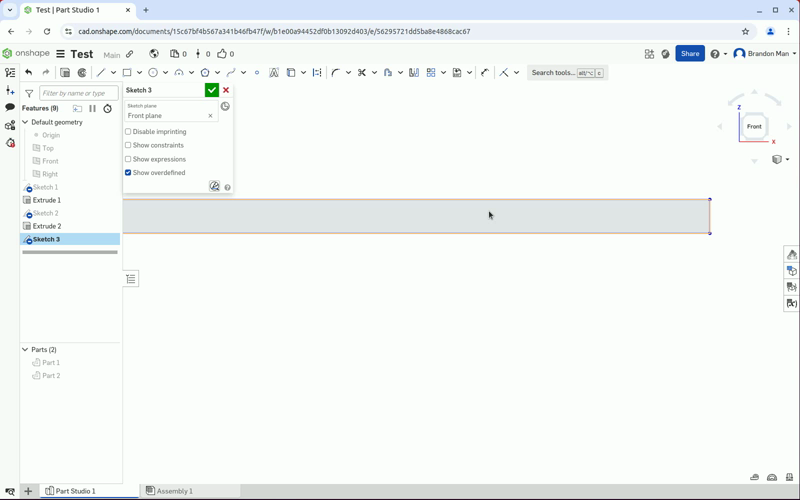
scroll(-6)
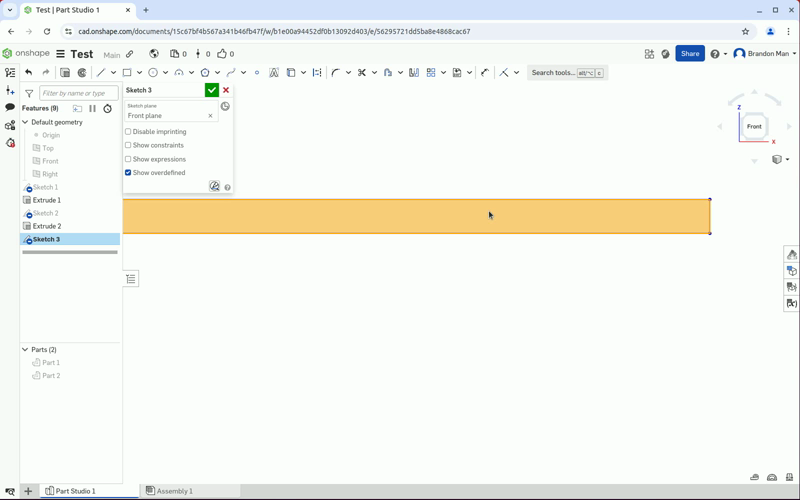
scroll(-6)
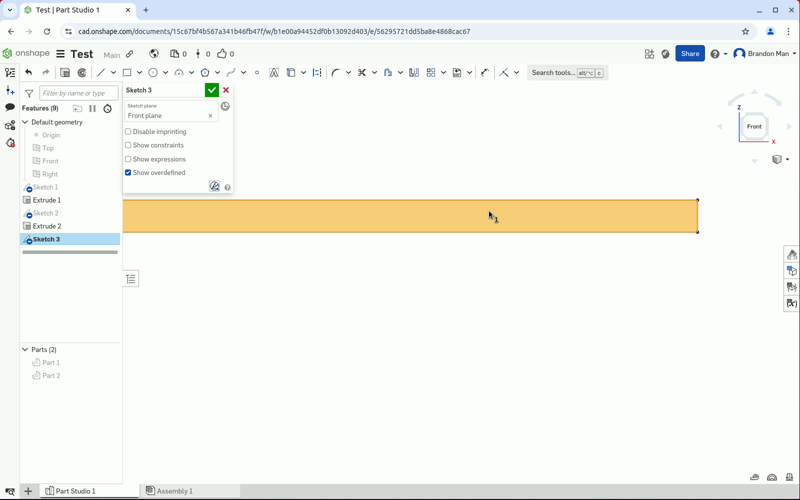
scroll(-6)
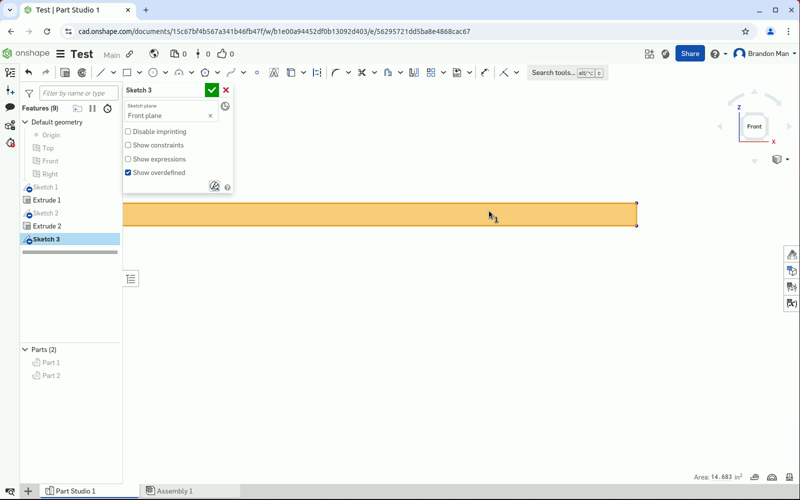
scroll(-6)
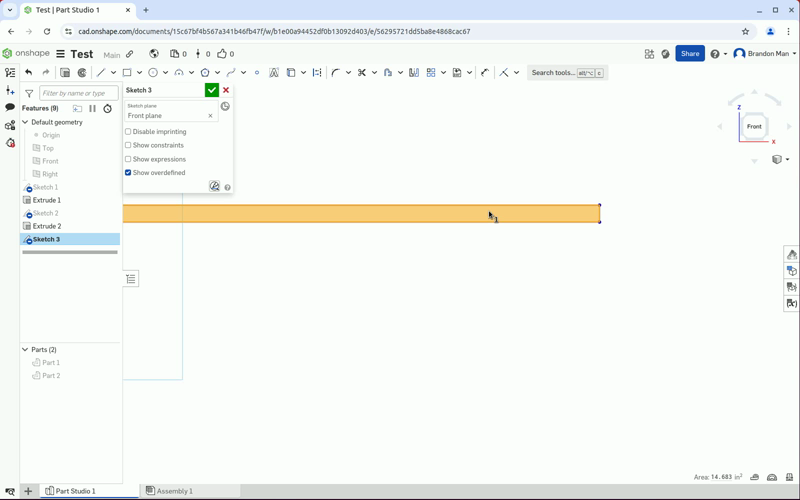
scroll(-6)
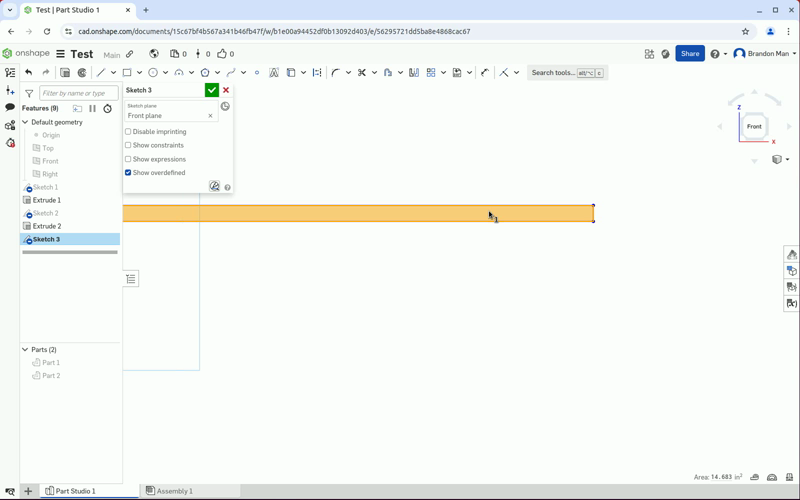
scroll(-6)
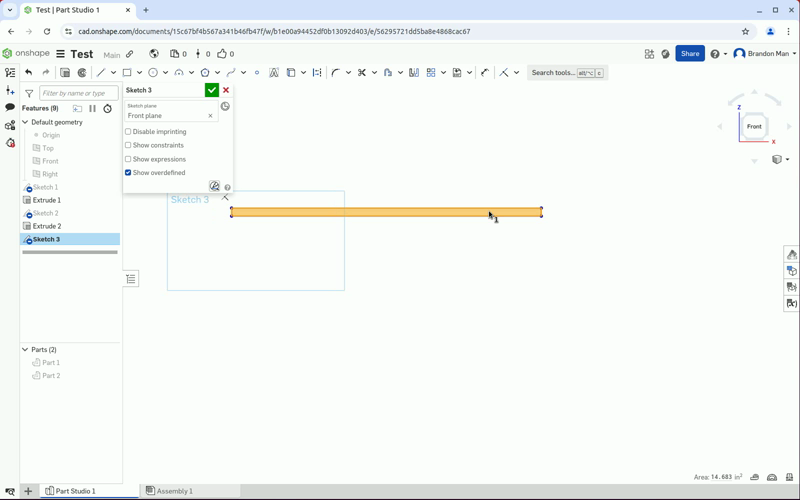
scroll(-6)
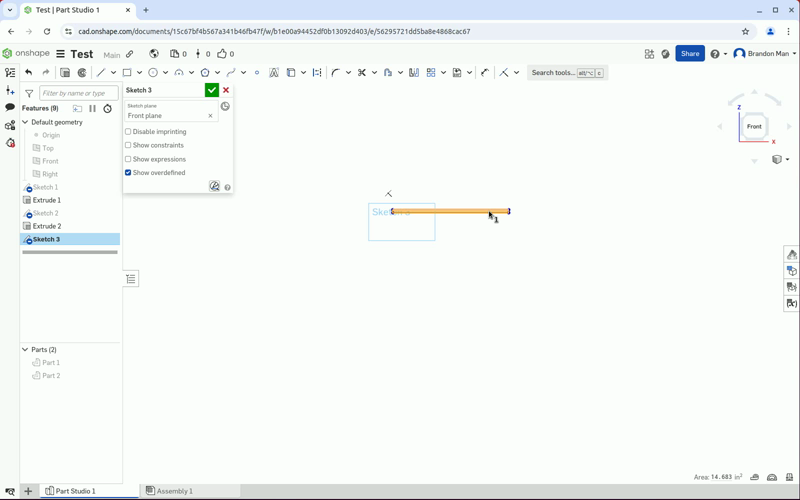
mouse_move(73, 352)
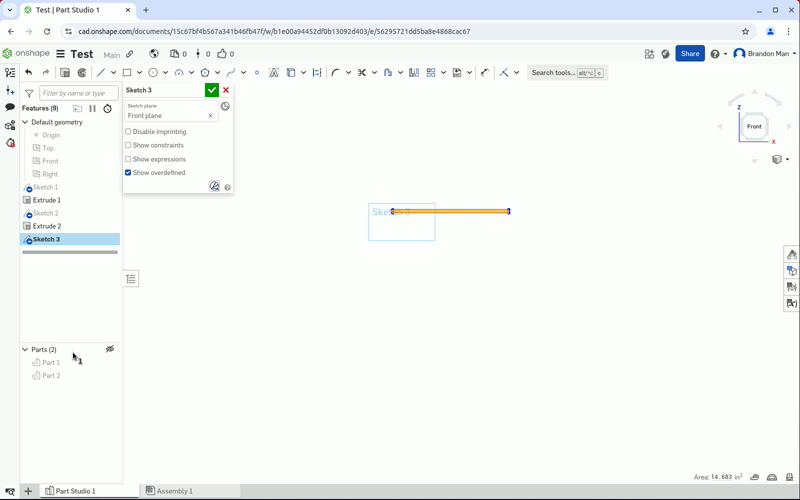
key(shift+y)
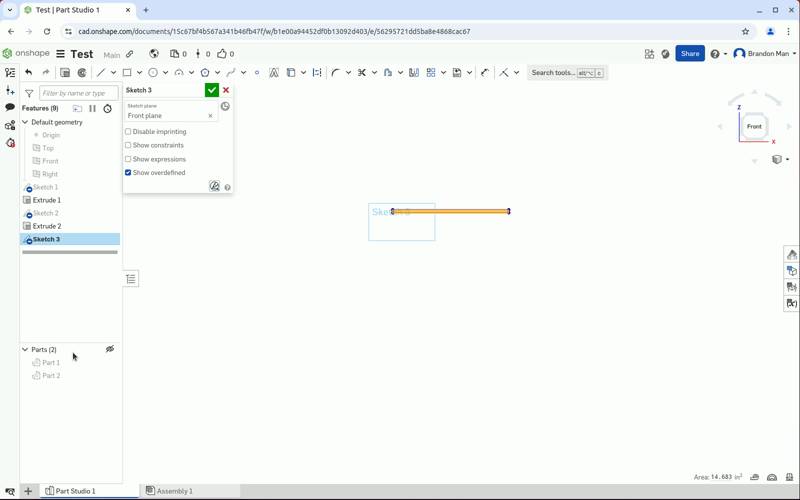
key(shift+e)
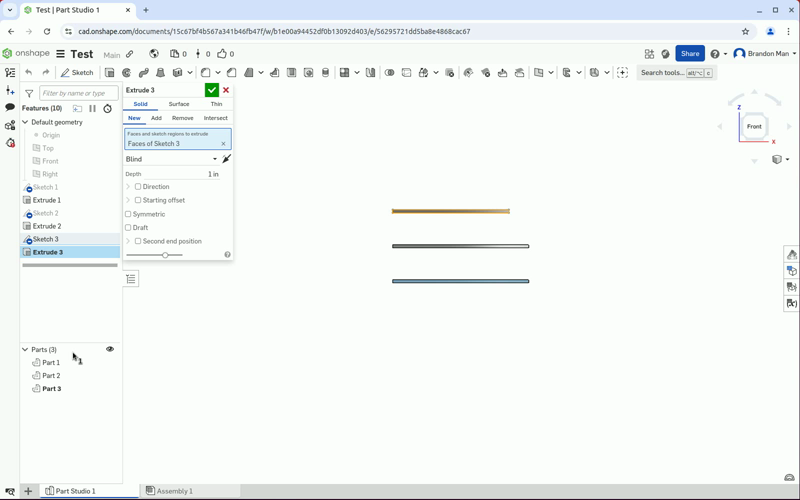
mouse_move(143, 106)
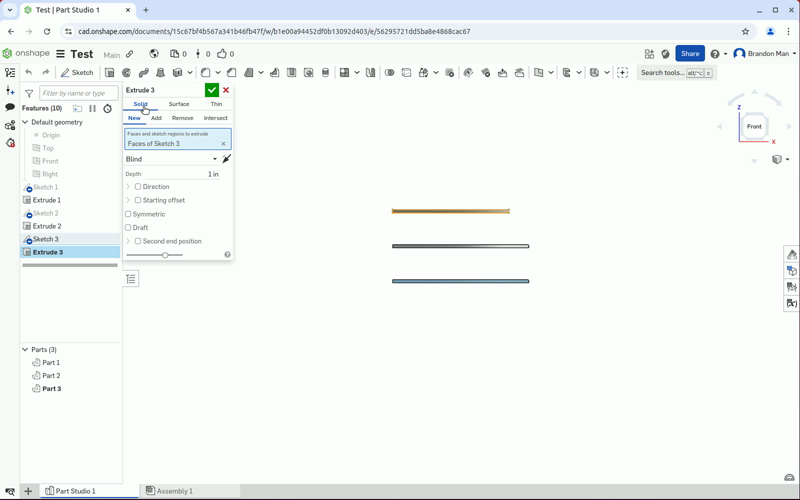
click(143, 106)
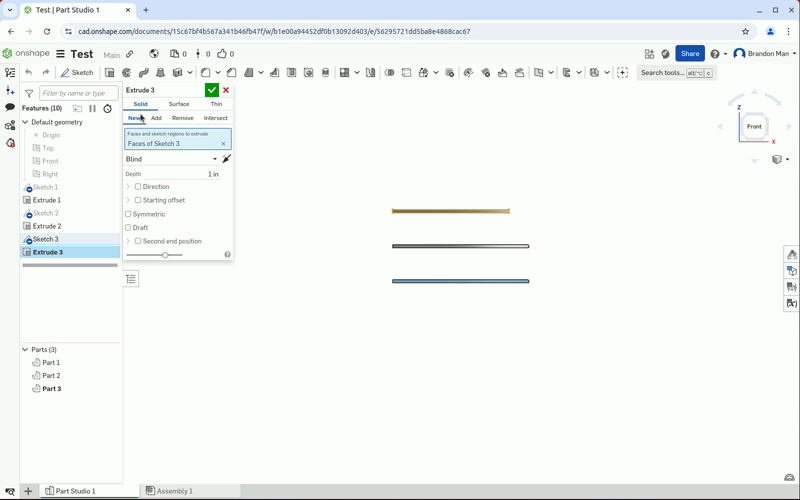
mouse_move(137, 120)
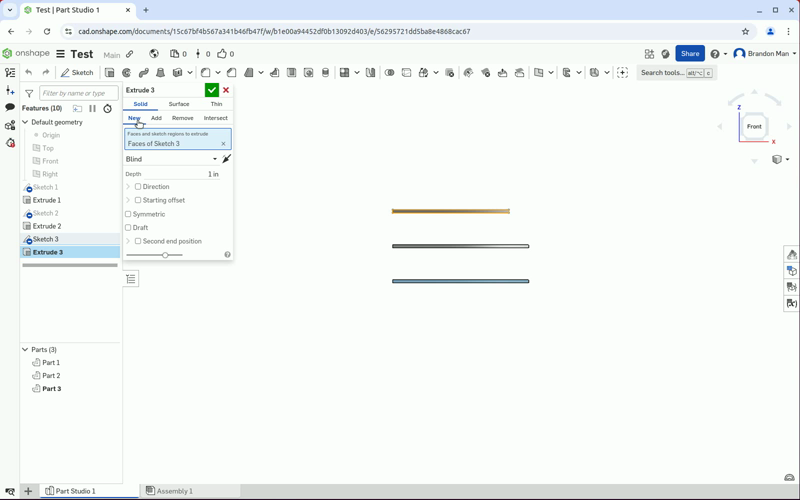
click(137, 120)
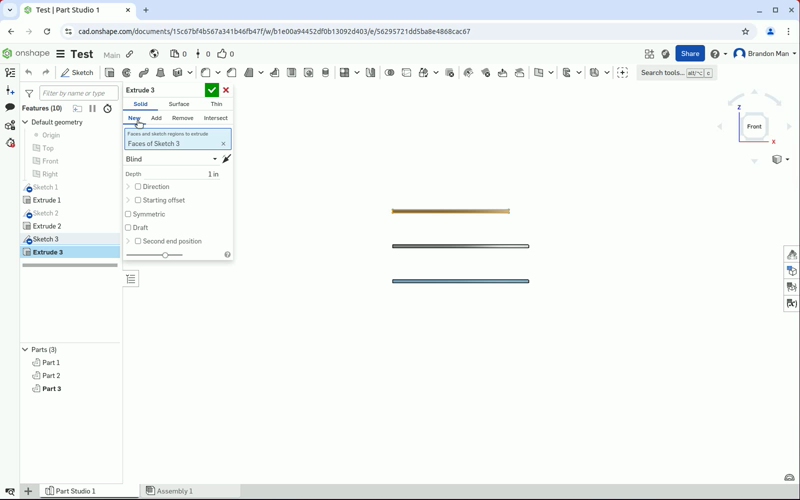
key(tab, 4)
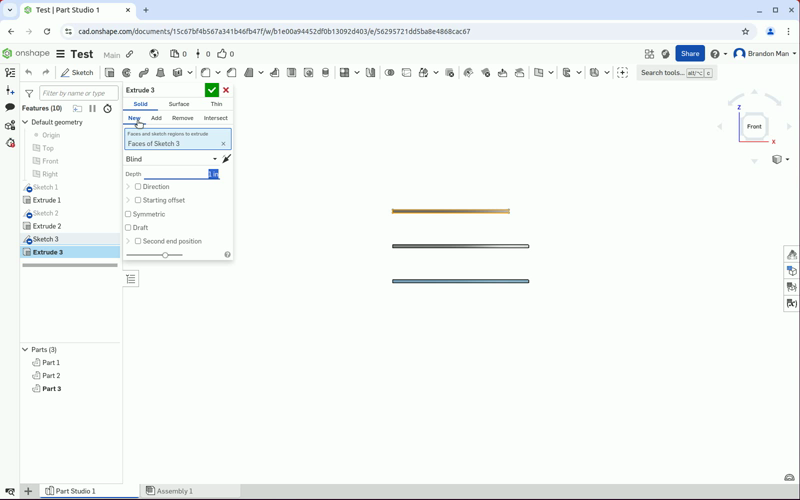
text(6.018)
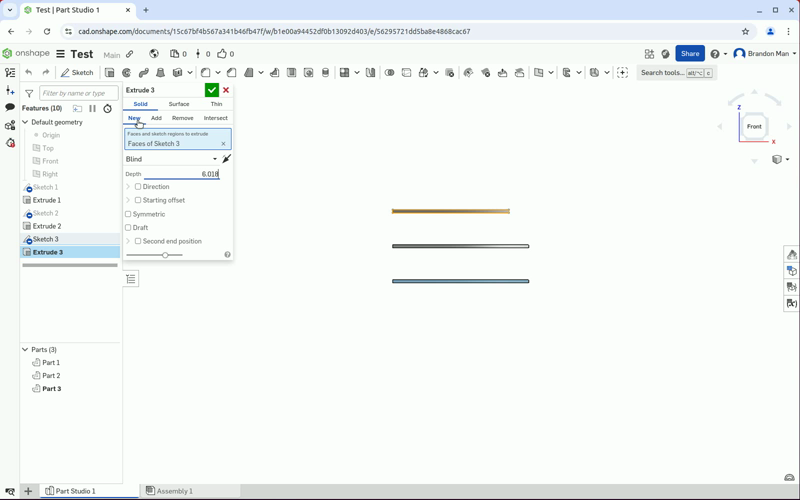
key(enter)
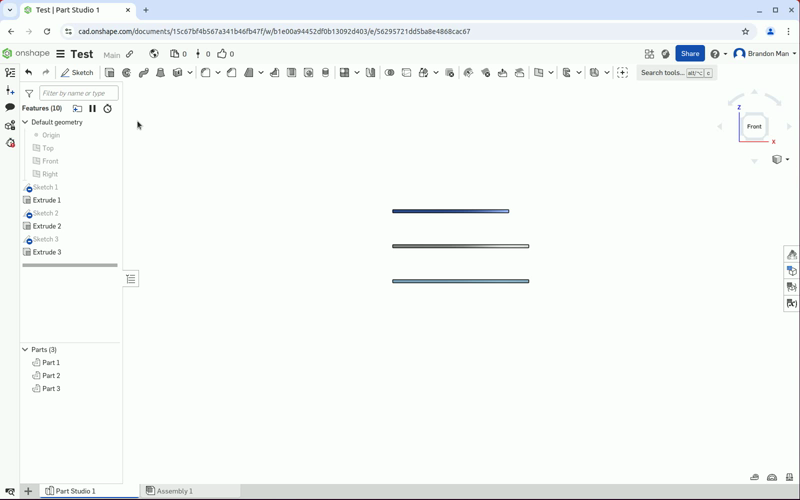
key(shift+h)
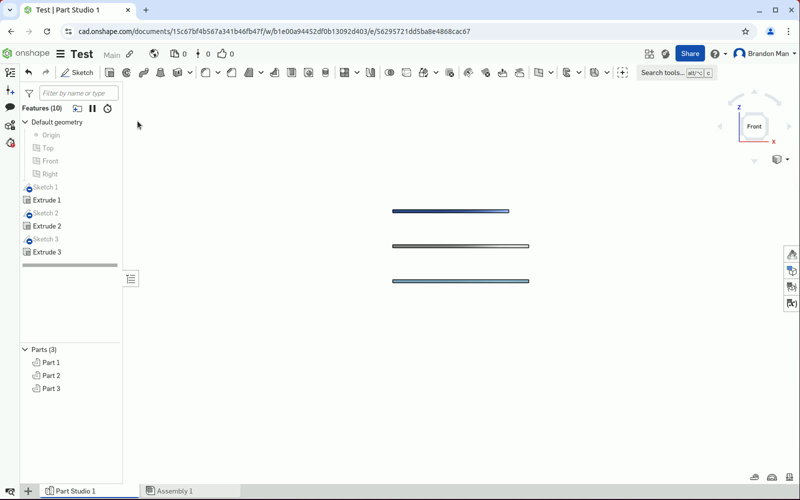
key(shift+h)
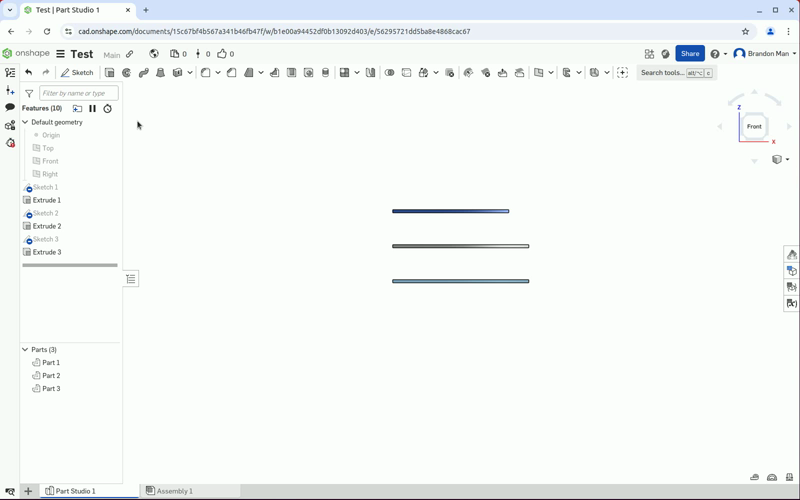
mouse_move(73, 189)
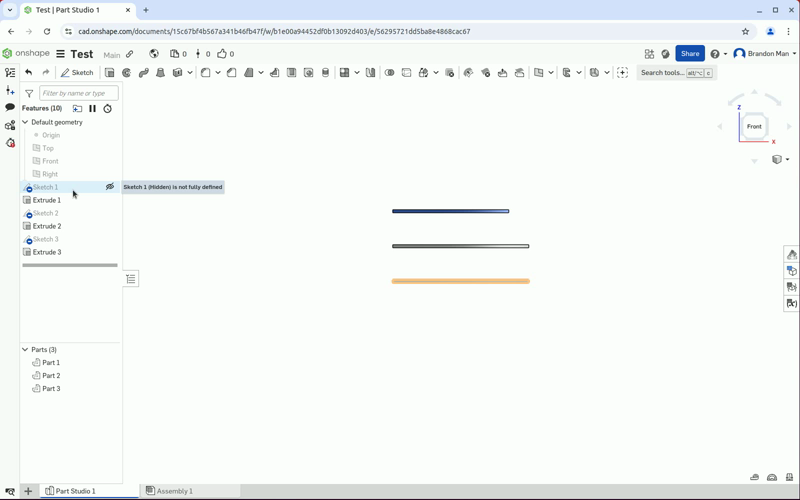
click(73, 189)
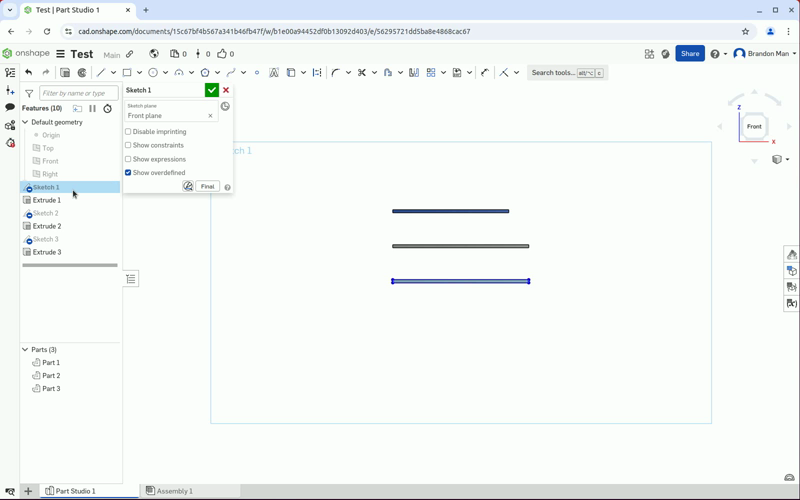
mouse_move(229, 92)
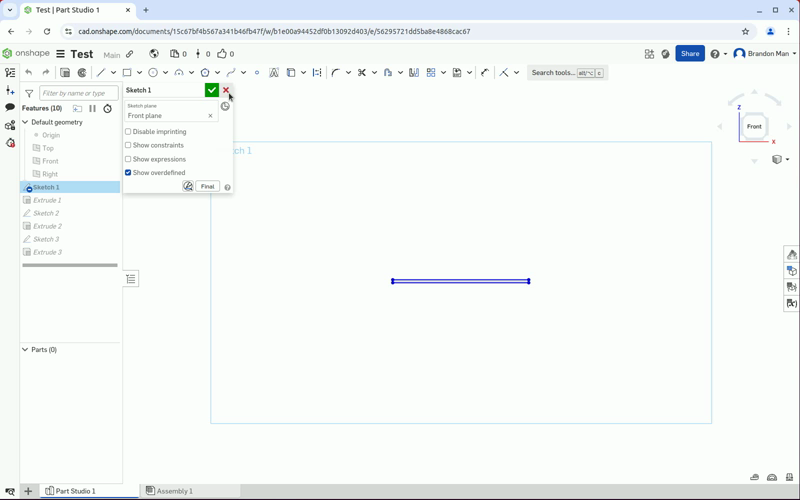
click(229, 92)
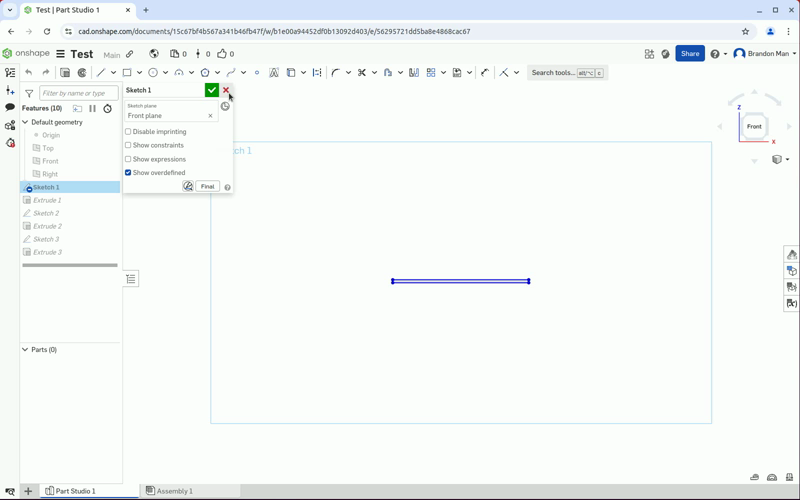
key(shift+s)
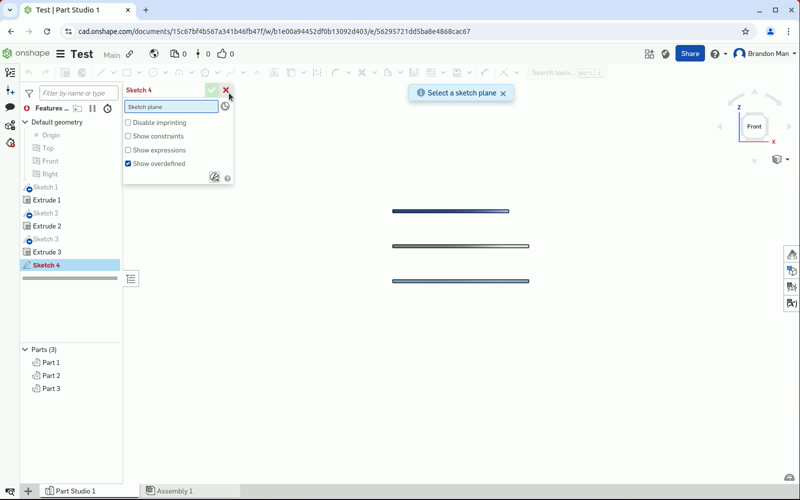
mouse_move(73, 163)
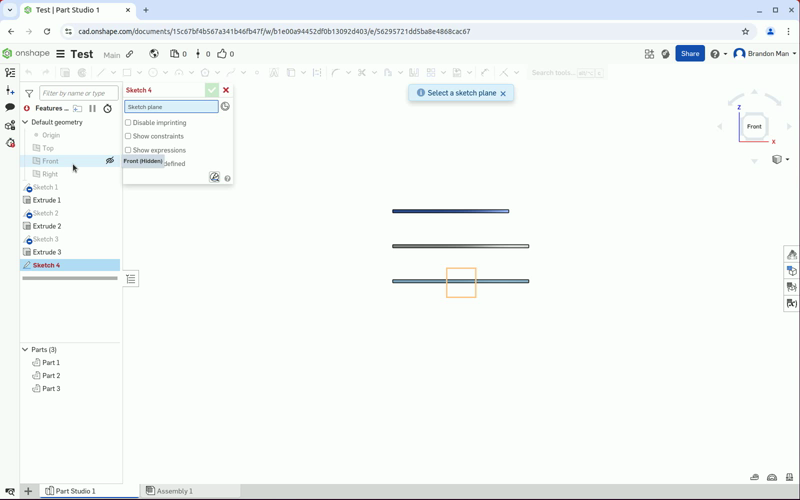
click(73, 163)
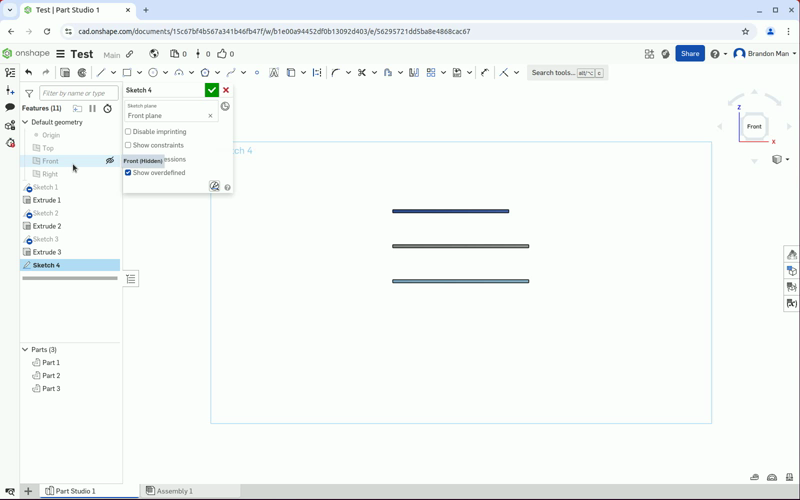
mouse_move(73, 352)
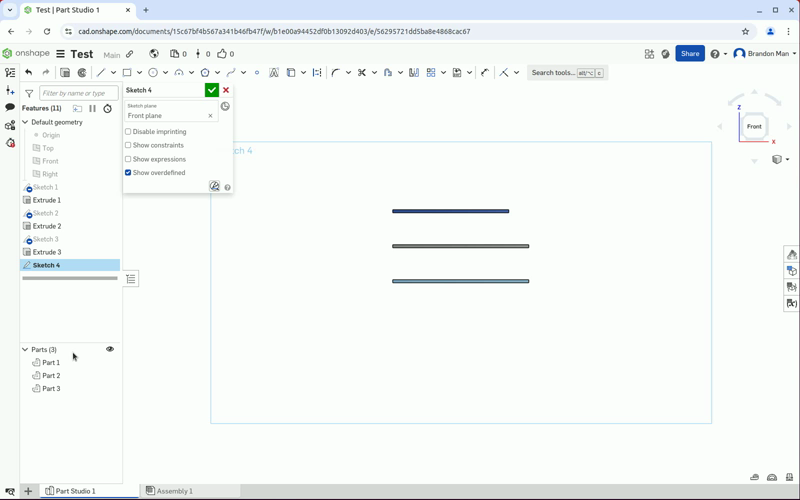
key(y)
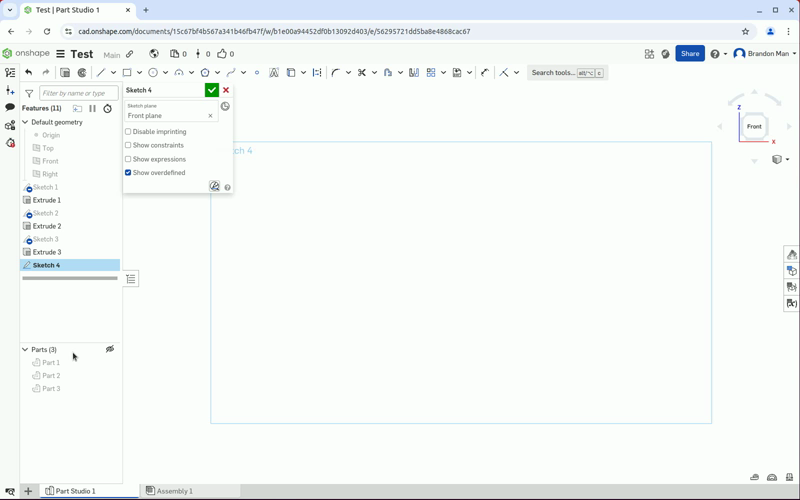
key(l)
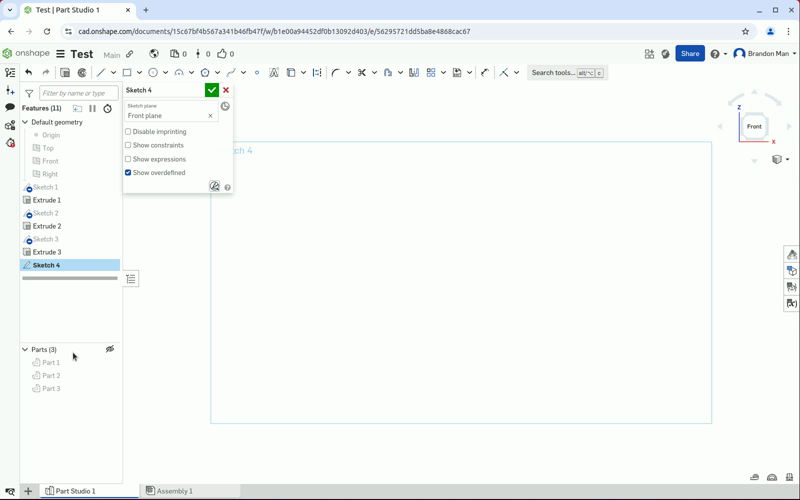
key_down(shift)
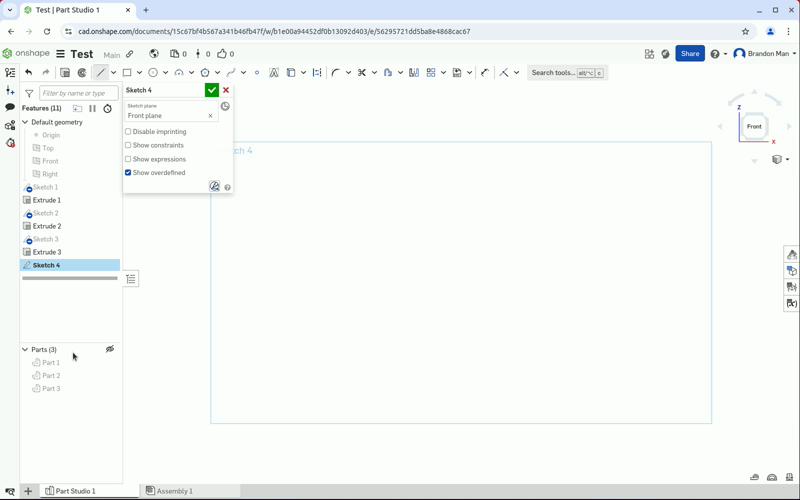
mouse_move(392, 178)
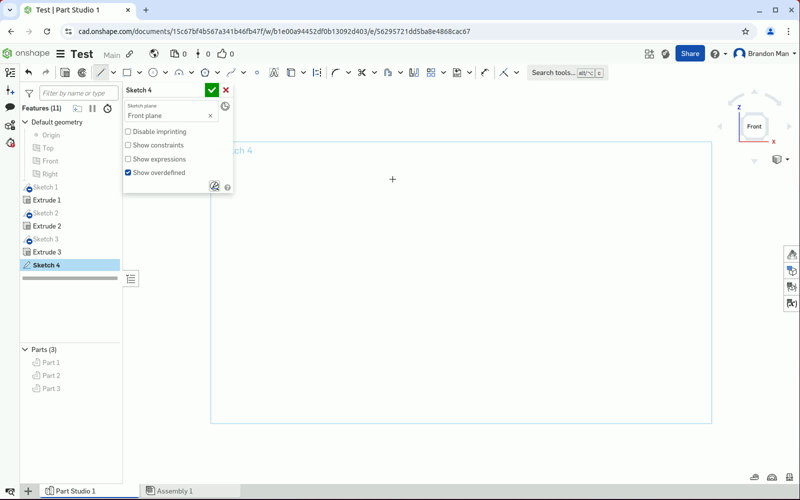
click(392, 178)
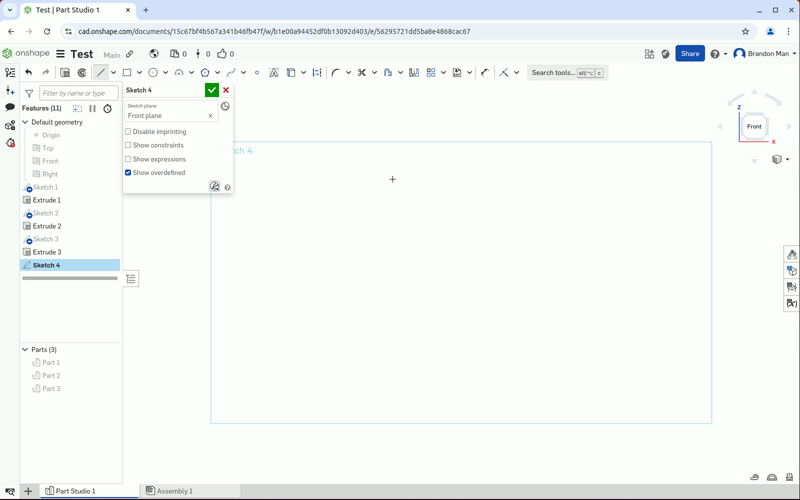
key_up(shift)
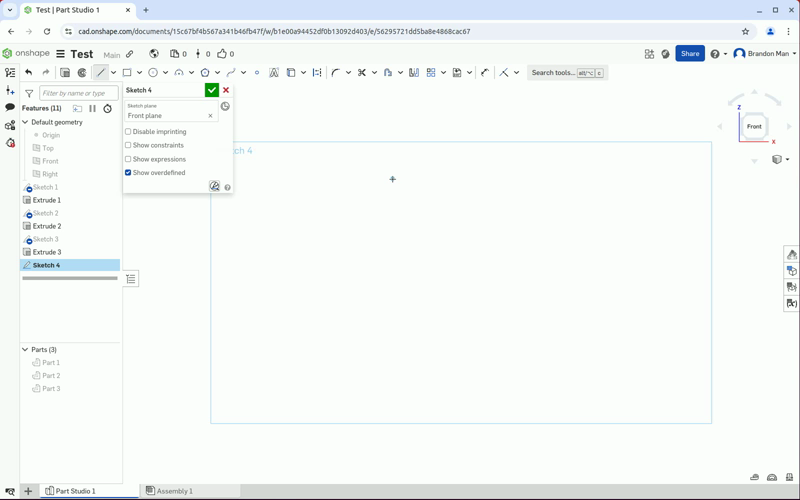
key_down(shift)
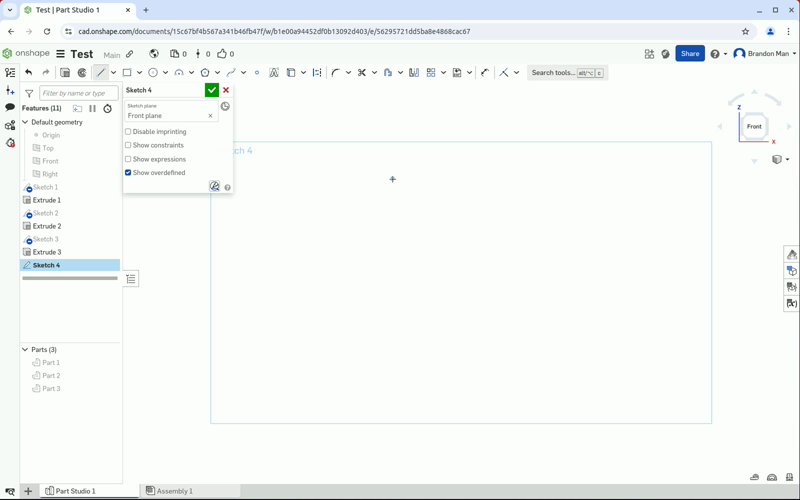
mouse_move(508, 178)
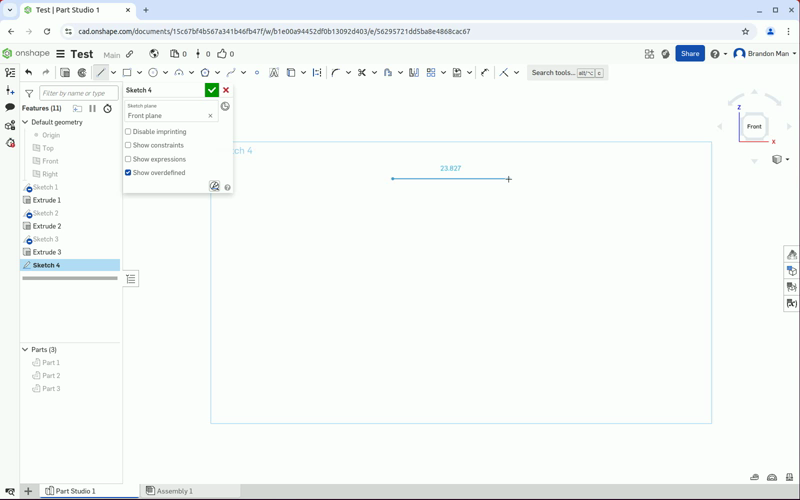
click(508, 178)
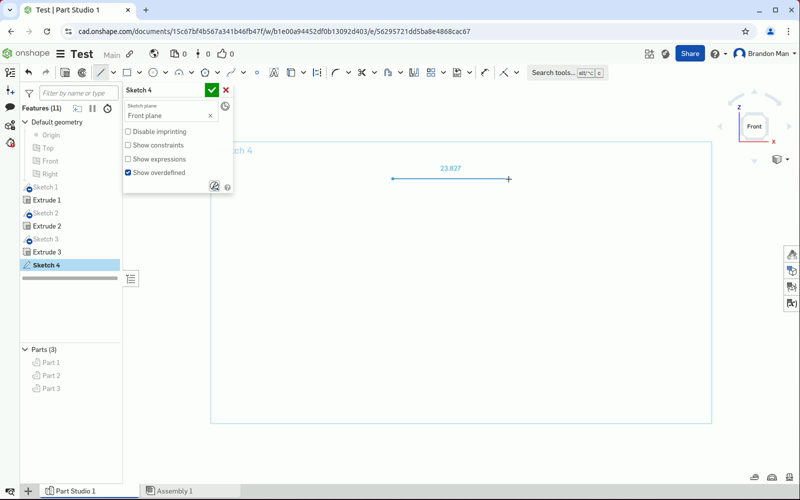
key_up(shift)
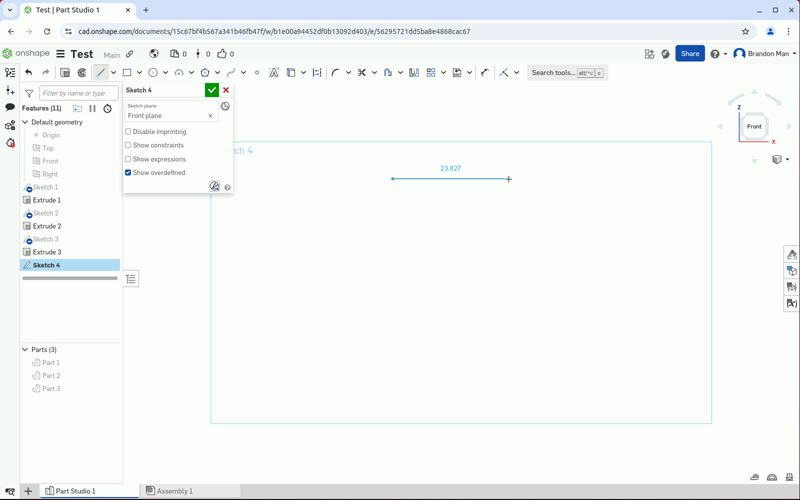
key_down(shift)
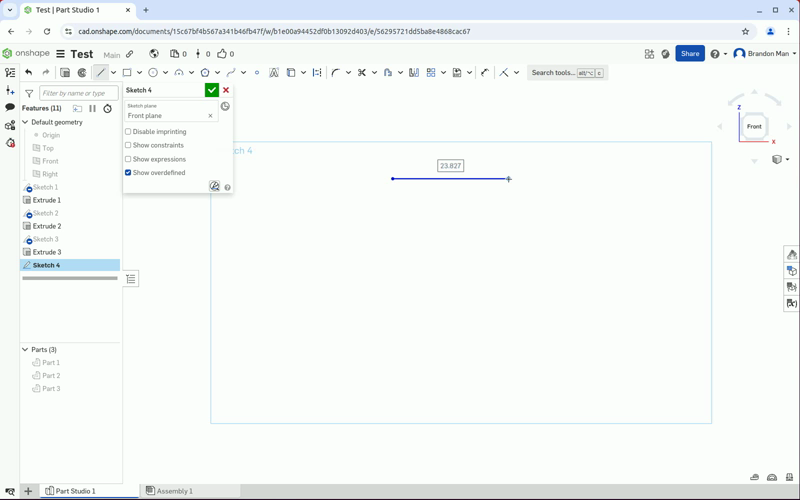
mouse_move(538, 178)
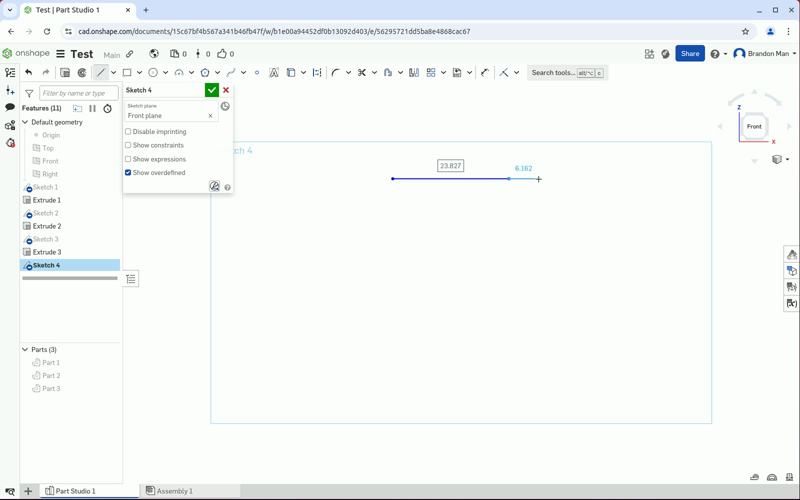
mouse_move(508, 176)
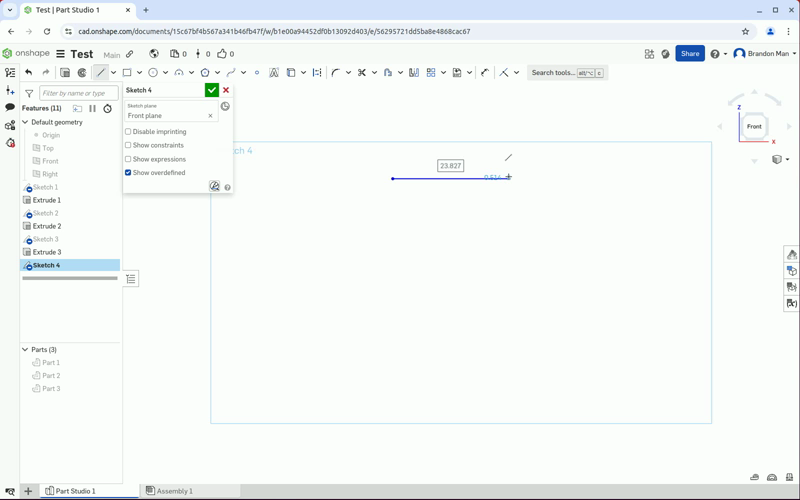
scroll(6)
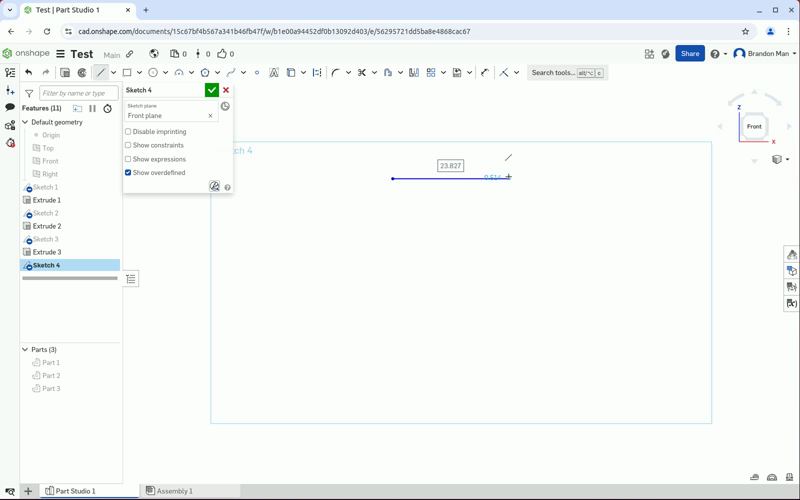
scroll(6)
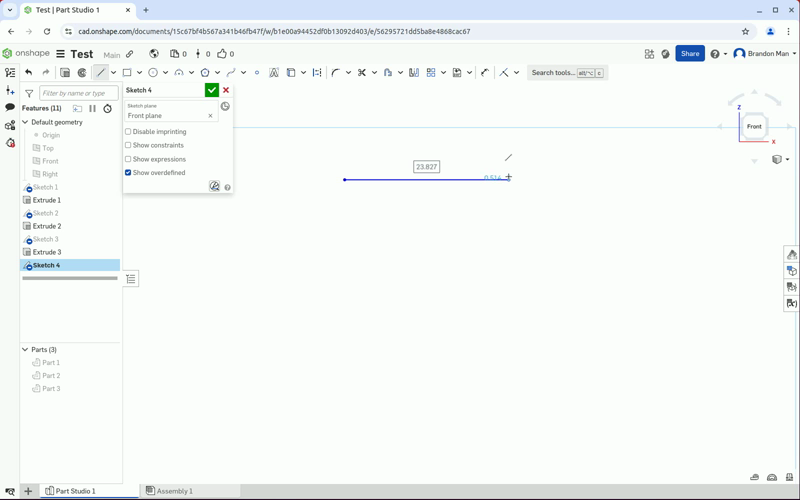
scroll(6)
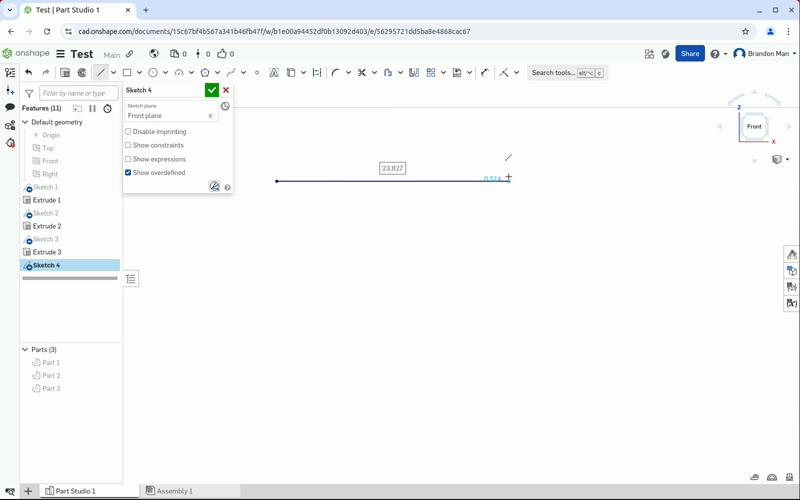
scroll(6)
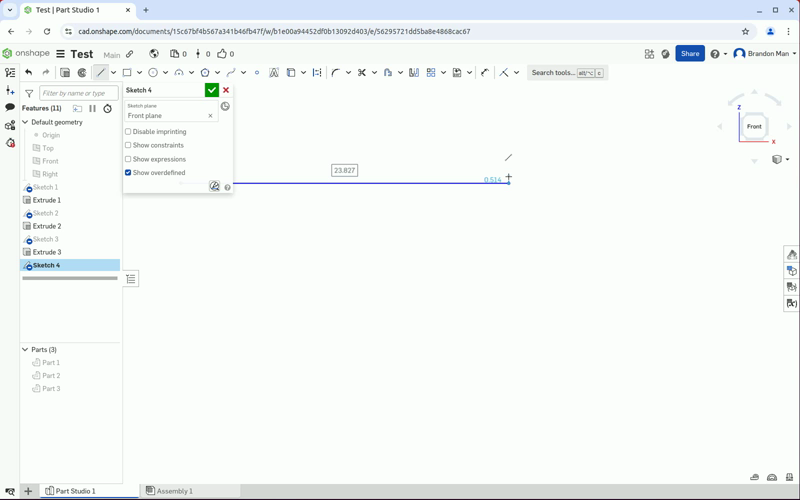
scroll(6)
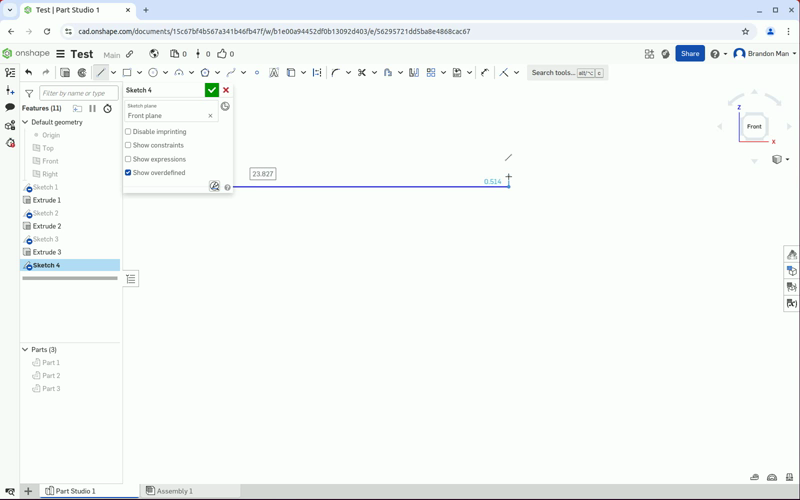
scroll(6)
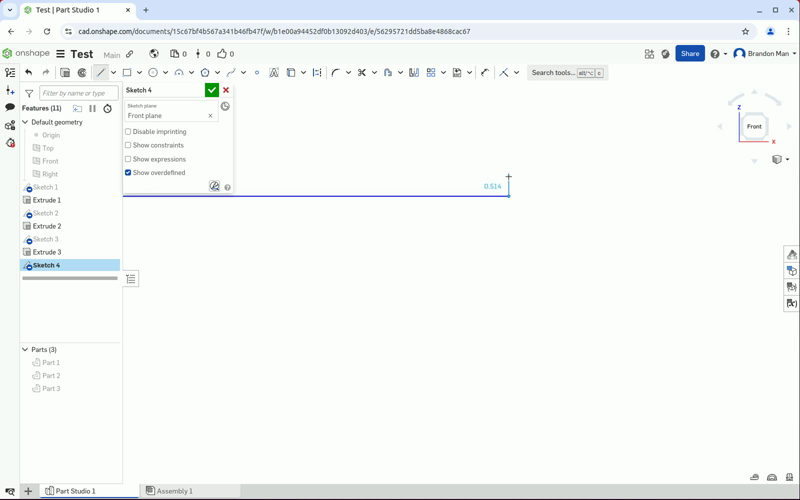
scroll(6)
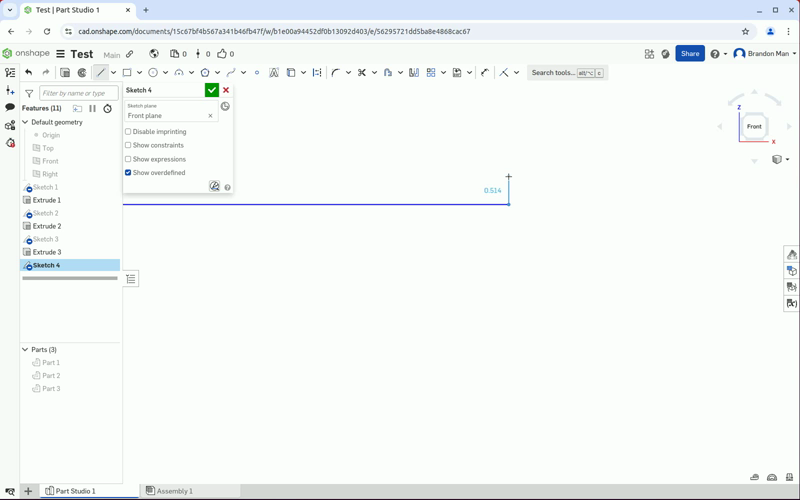
click(508, 176)
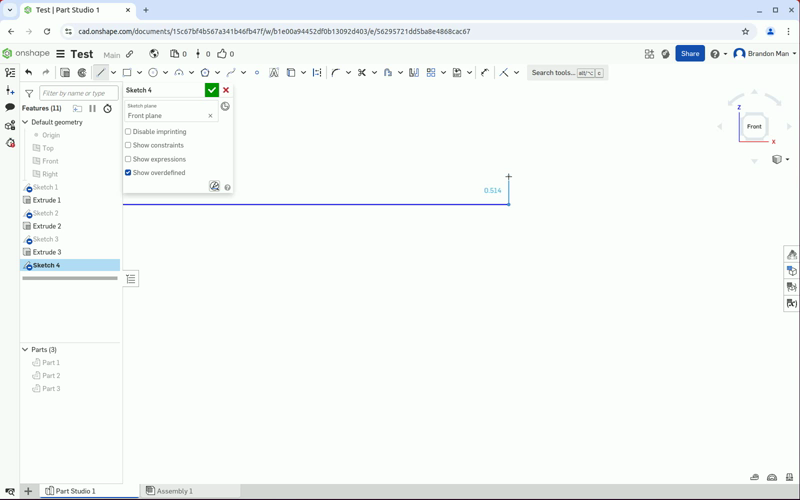
scroll(-6)
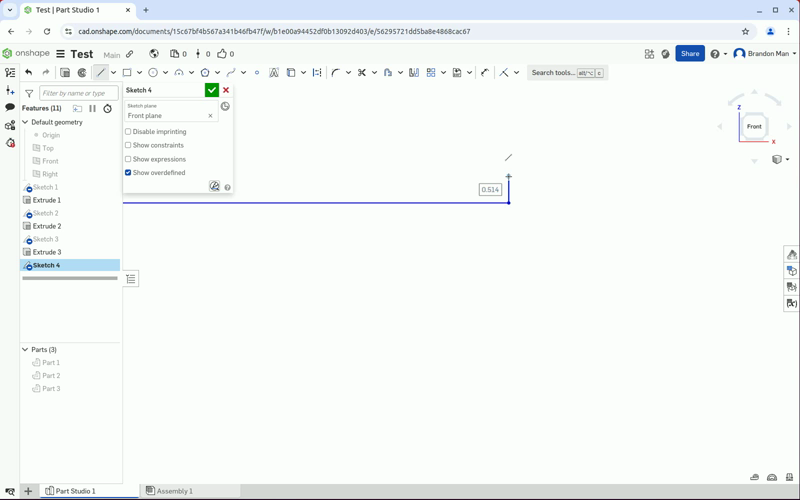
scroll(-6)
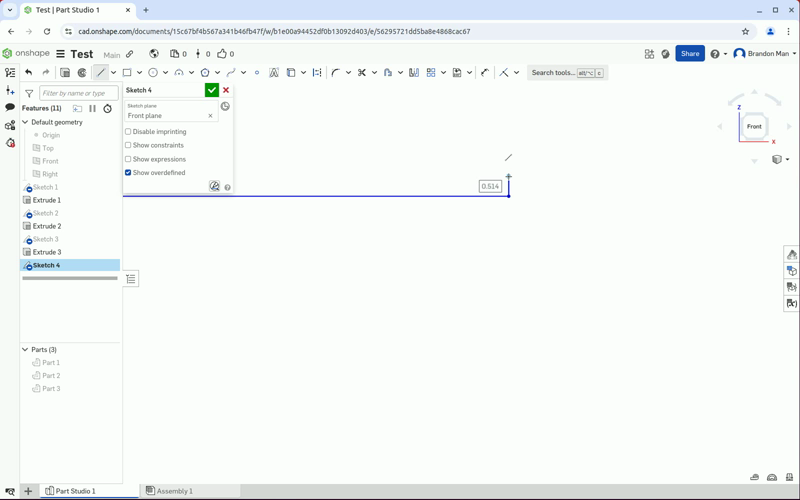
scroll(-6)
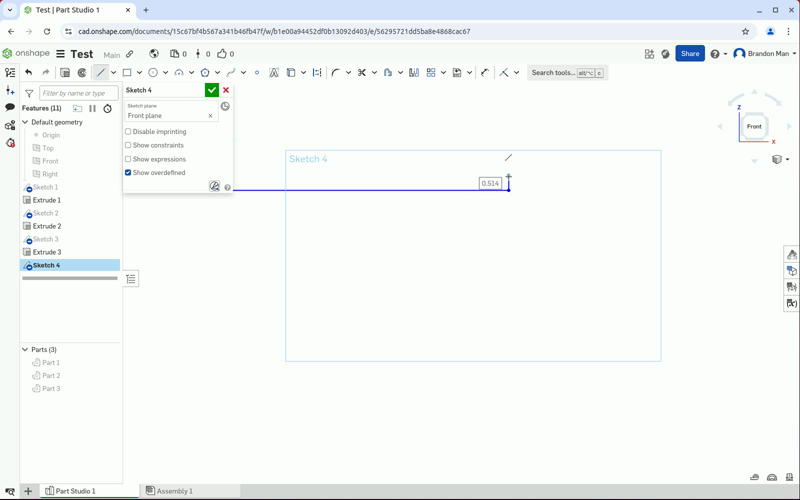
scroll(-6)
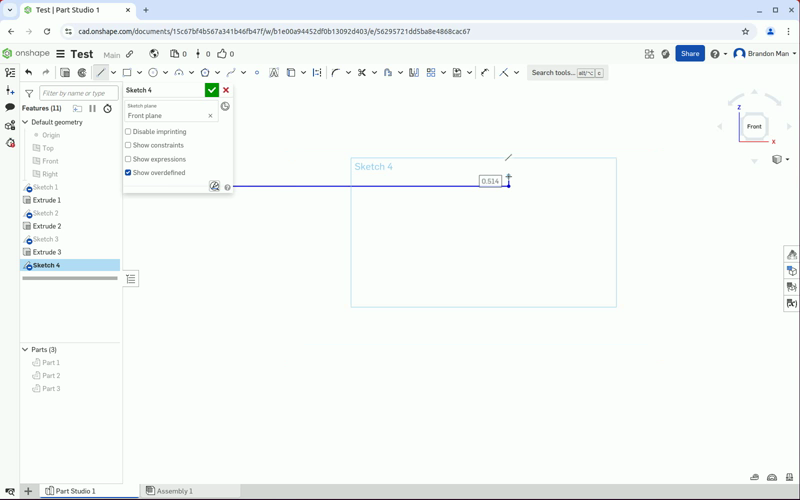
scroll(-6)
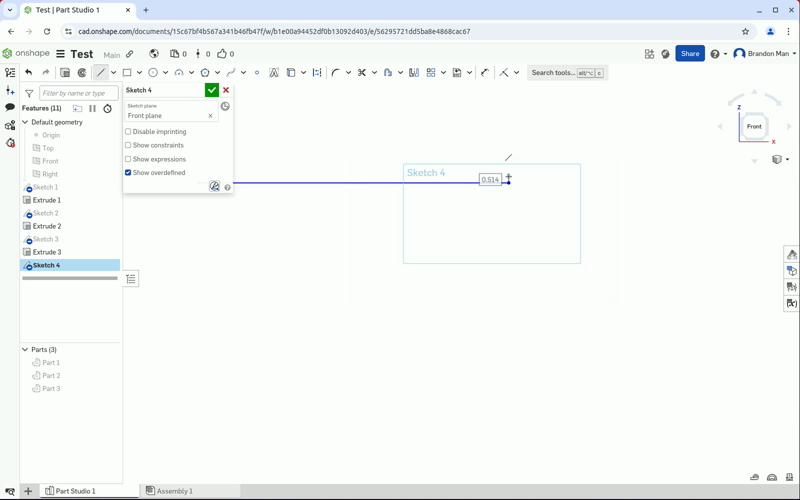
scroll(-6)
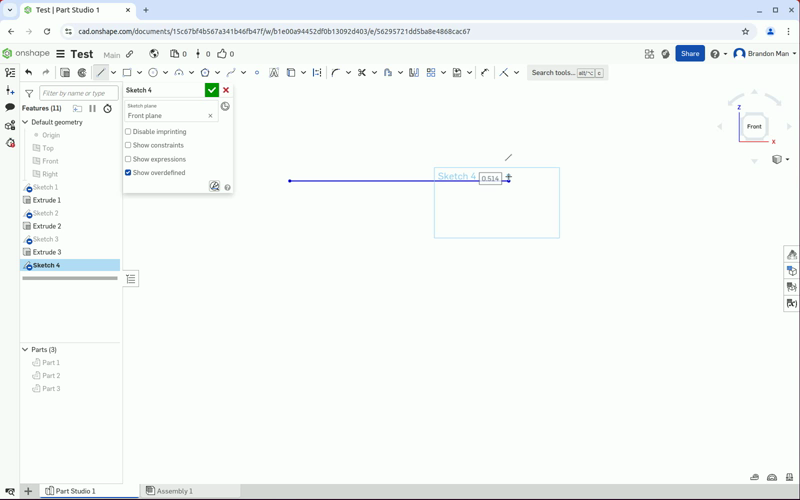
scroll(-6)
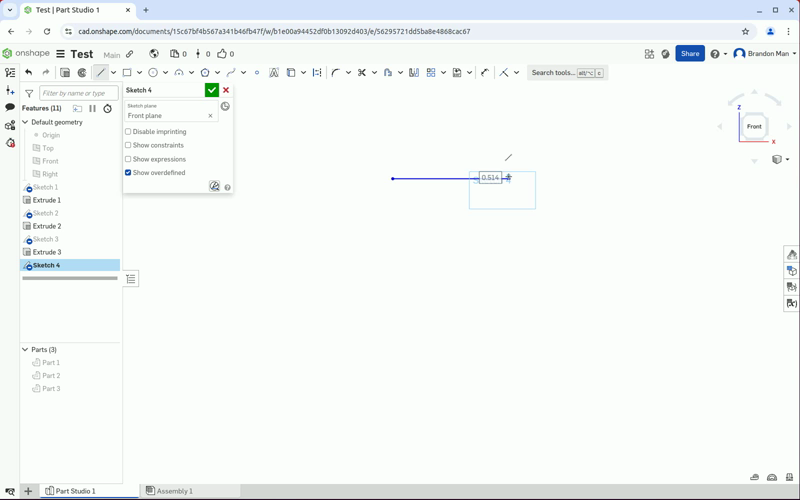
key_up(shift)
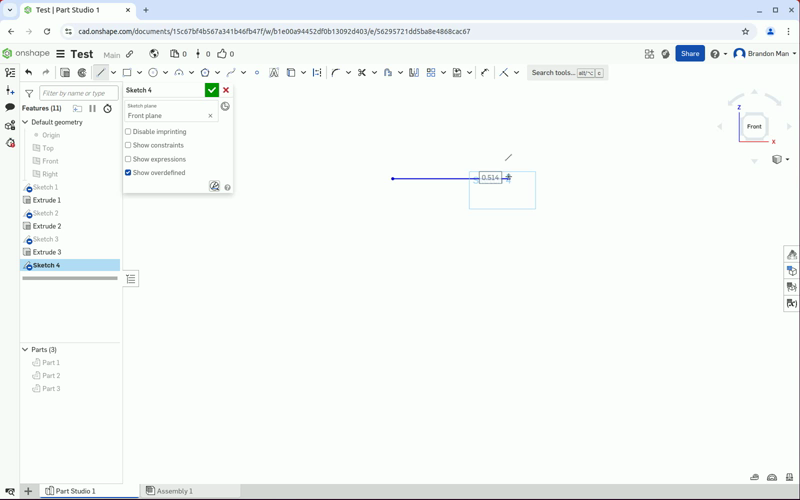
key_down(shift)
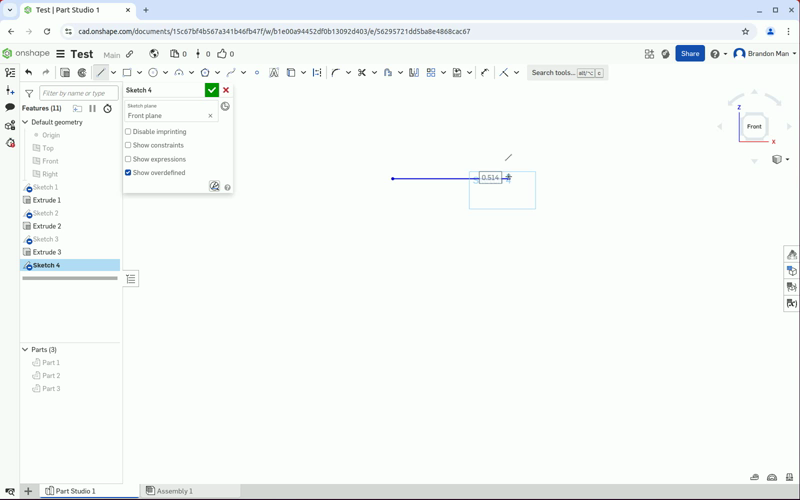
mouse_move(392, 176)
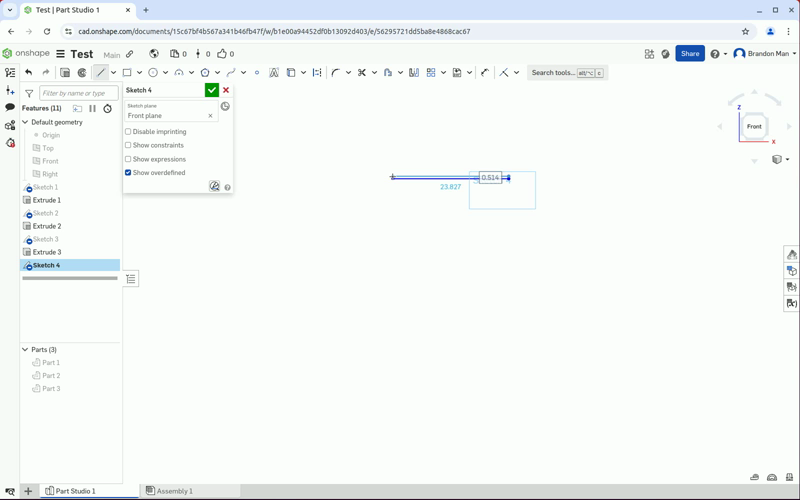
scroll(6)
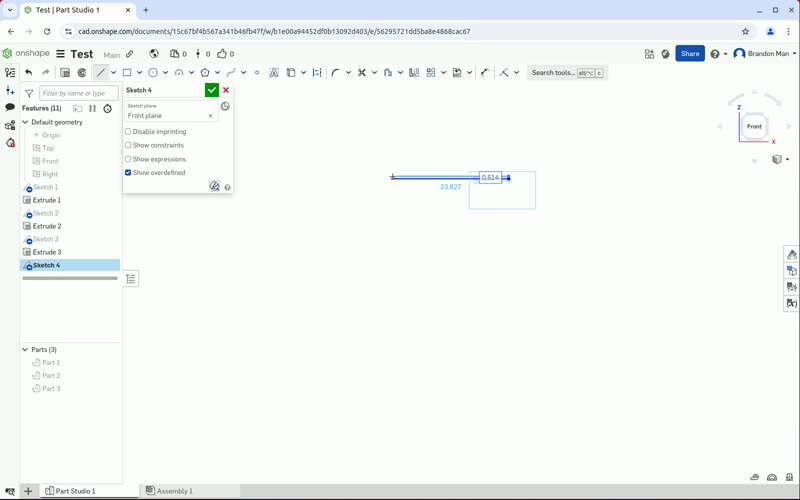
scroll(6)
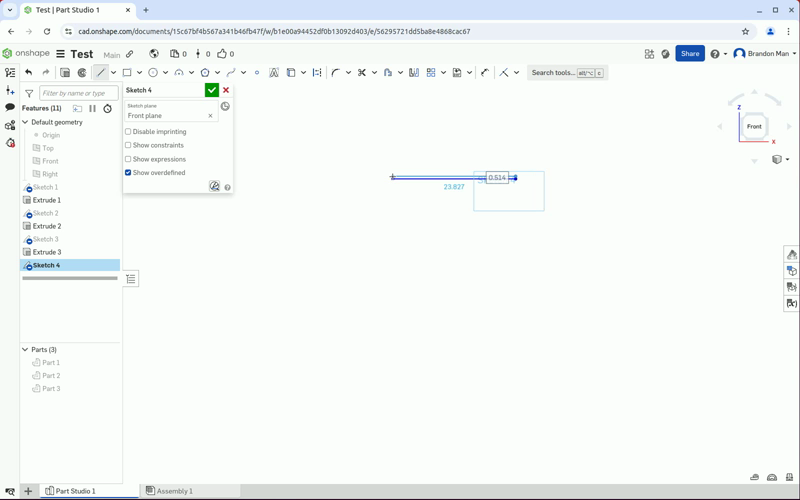
scroll(6)
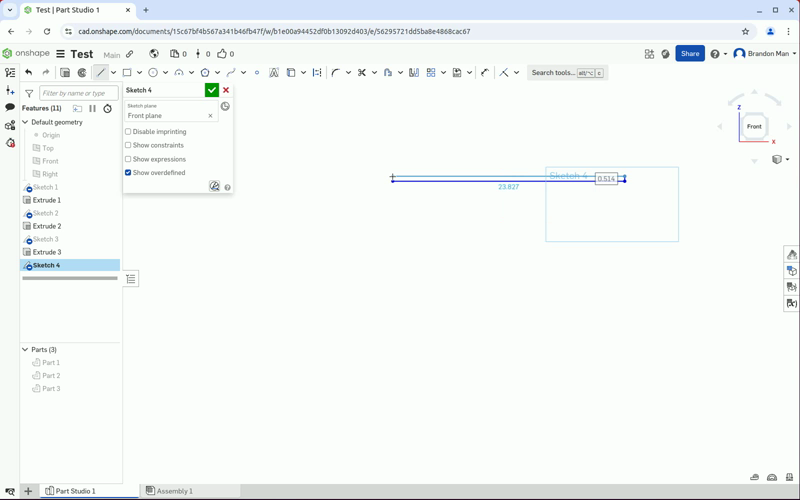
scroll(6)
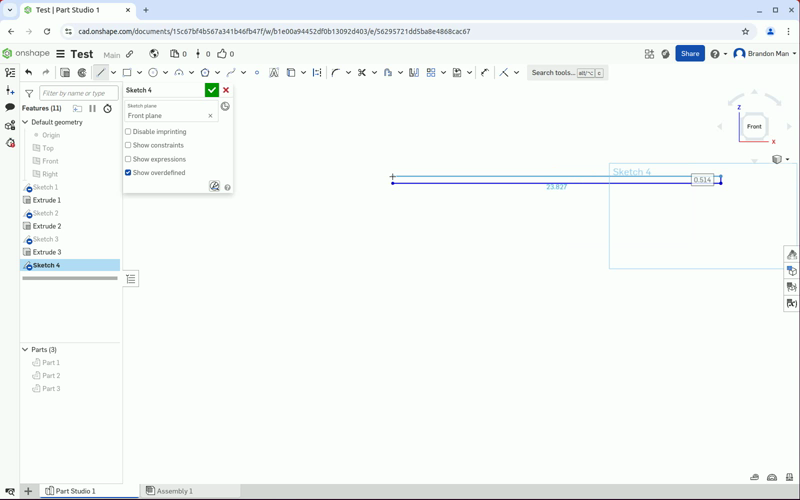
scroll(6)
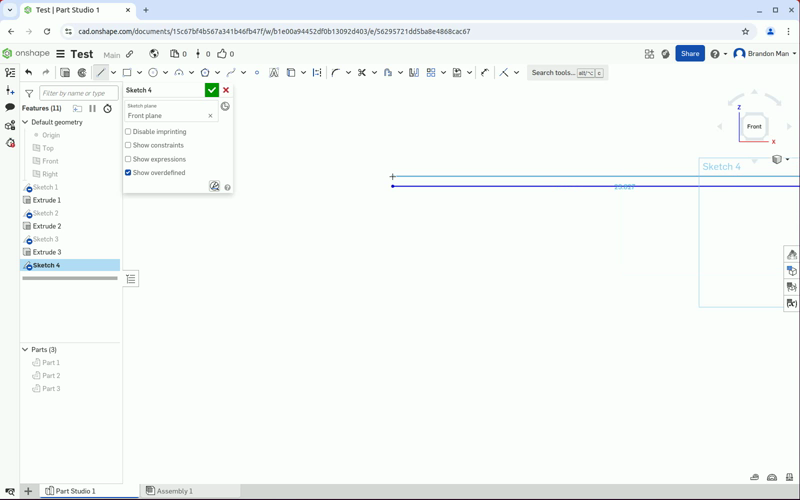
scroll(6)
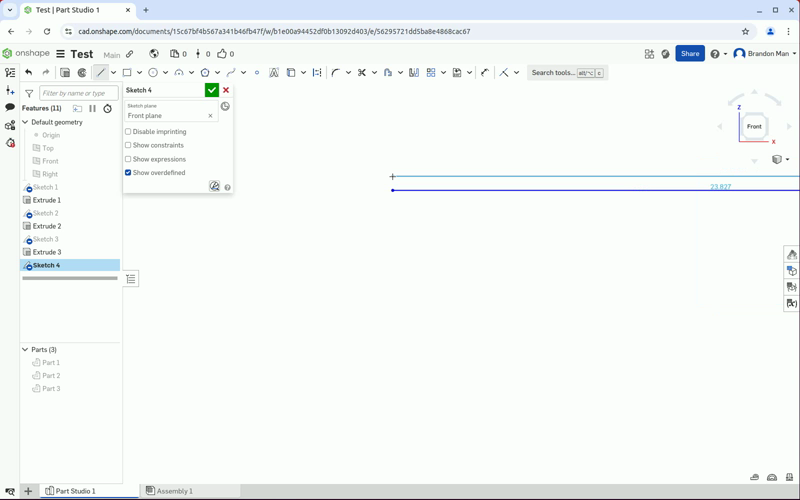
scroll(6)
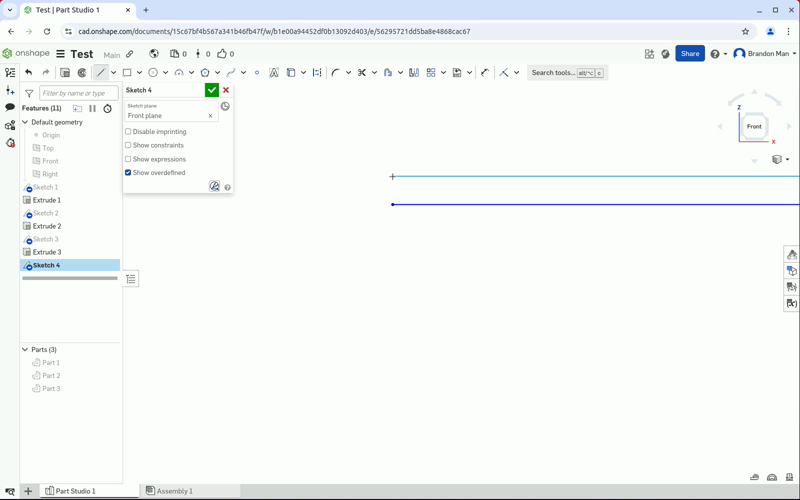
click(392, 176)
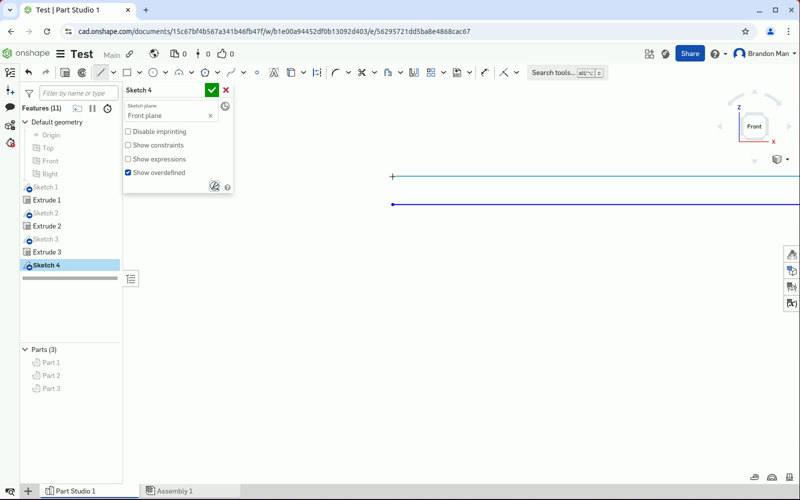
scroll(-6)
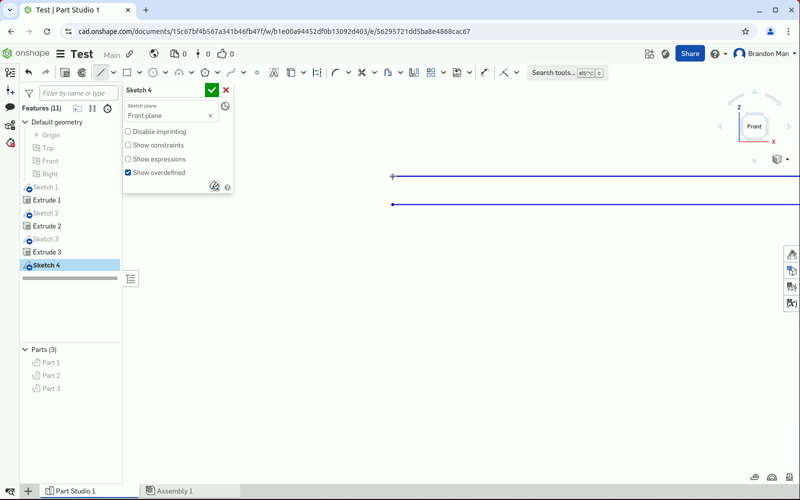
scroll(-6)
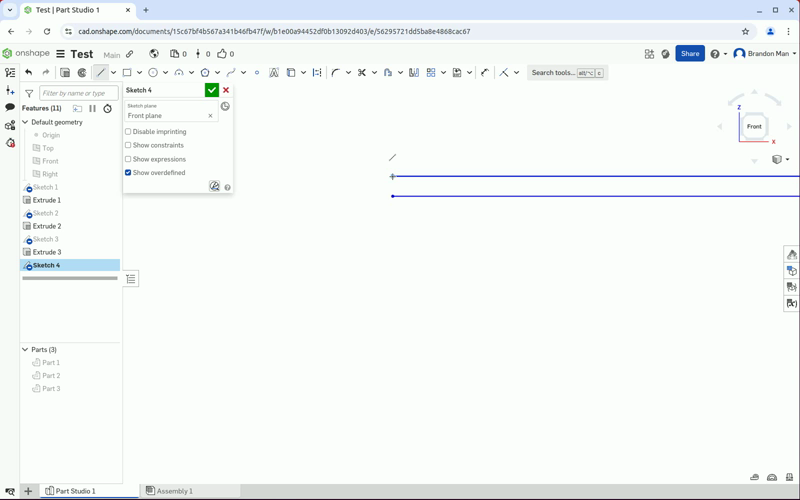
scroll(-6)
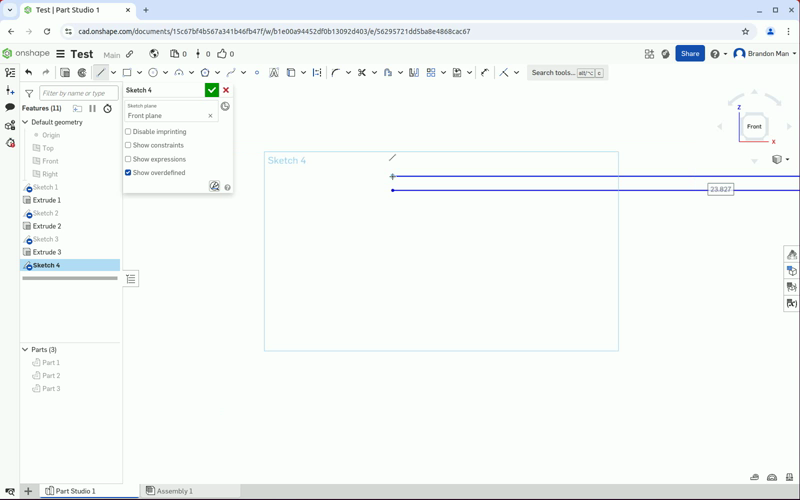
scroll(-6)
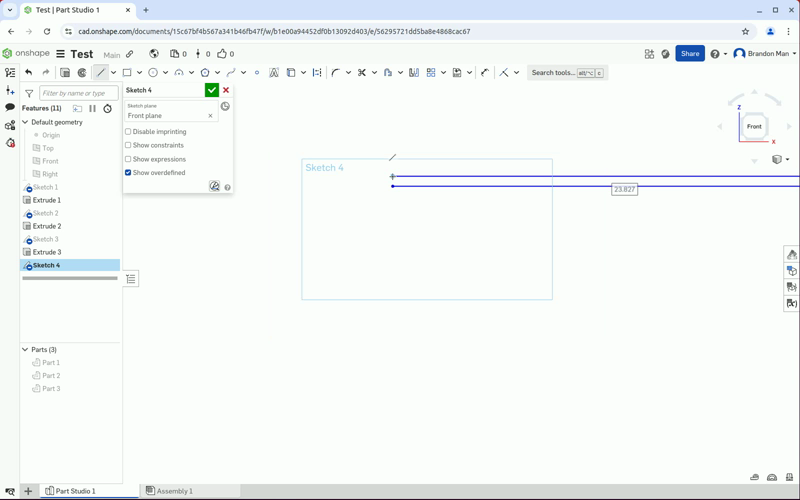
scroll(-6)
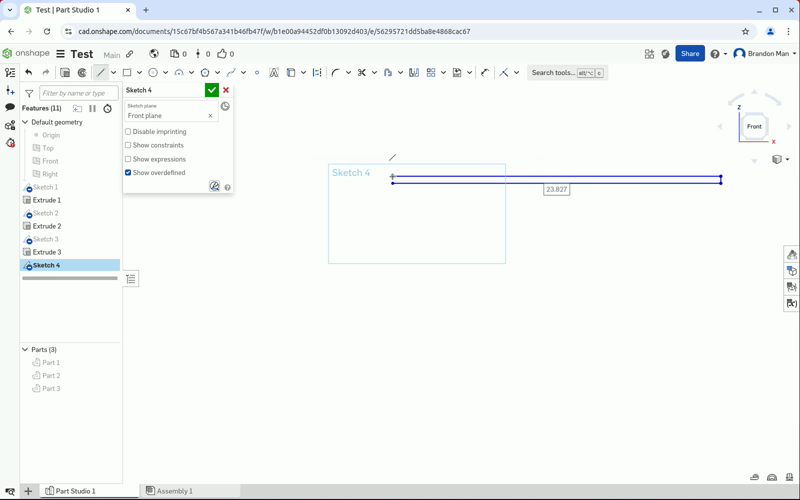
scroll(-6)
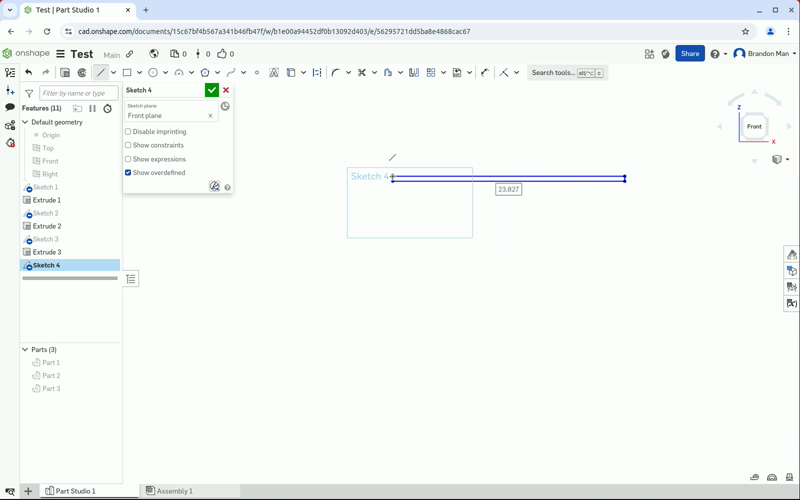
scroll(-6)
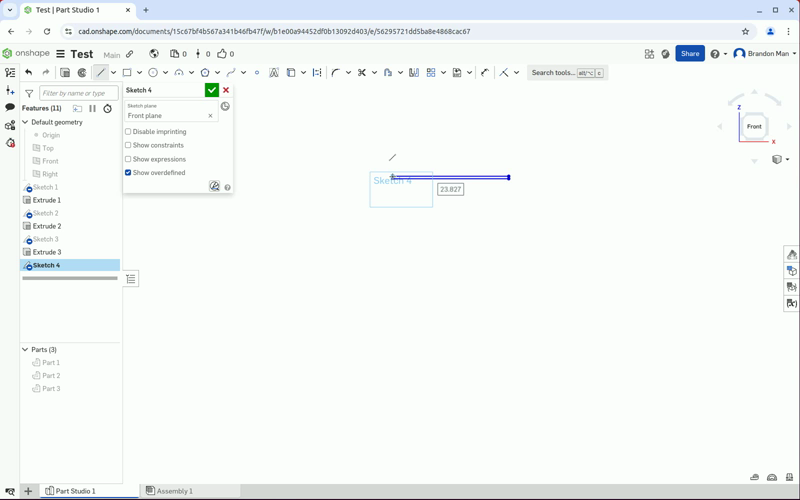
key_up(shift)
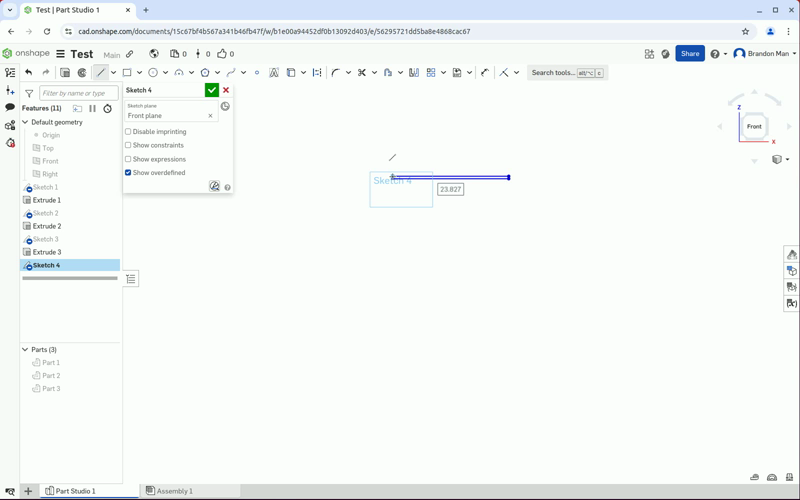
mouse_move(422, 176)
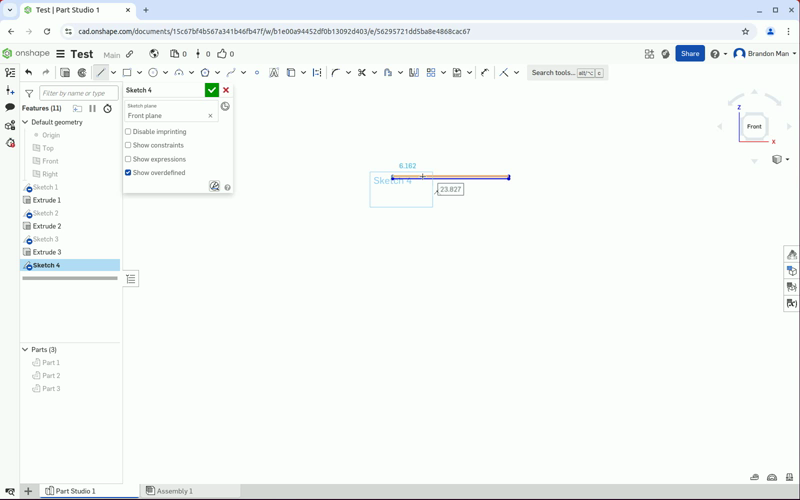
key_down(shift)
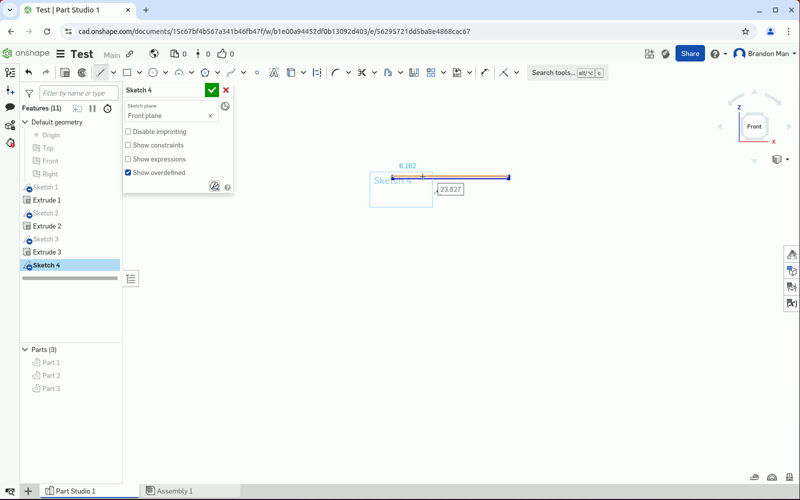
mouse_move(392, 178)
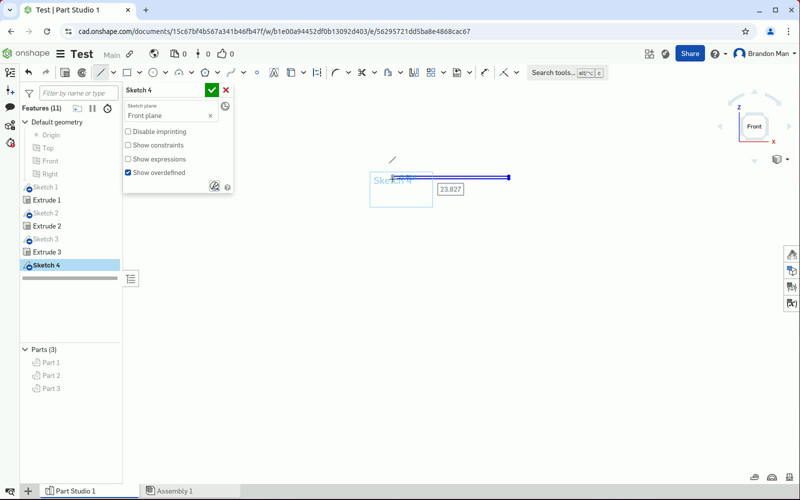
scroll(6)
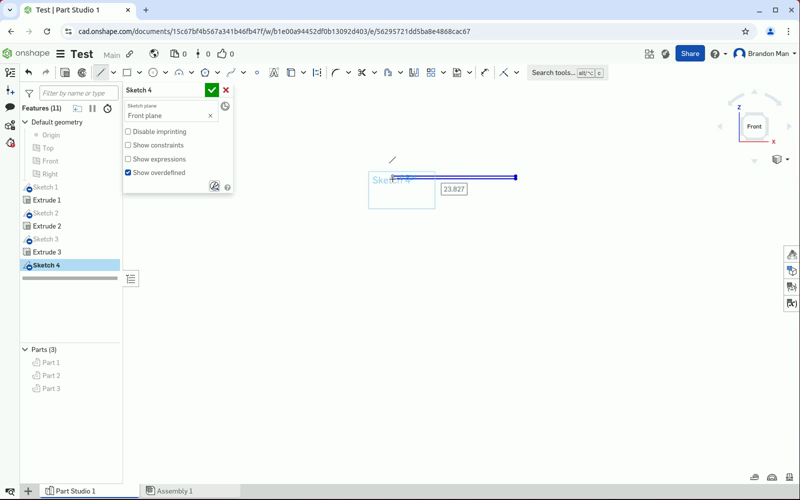
scroll(6)
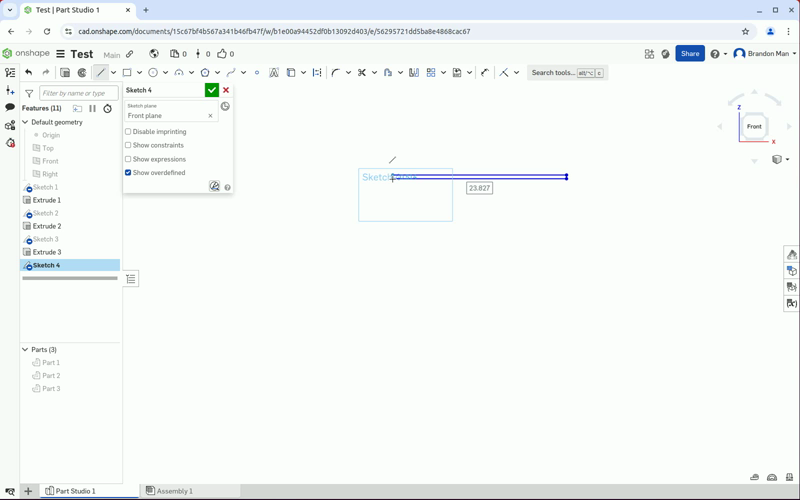
scroll(6)
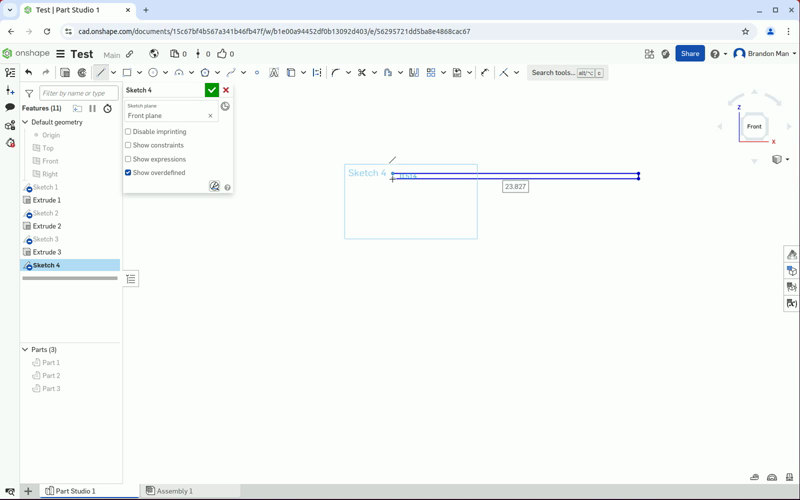
scroll(6)
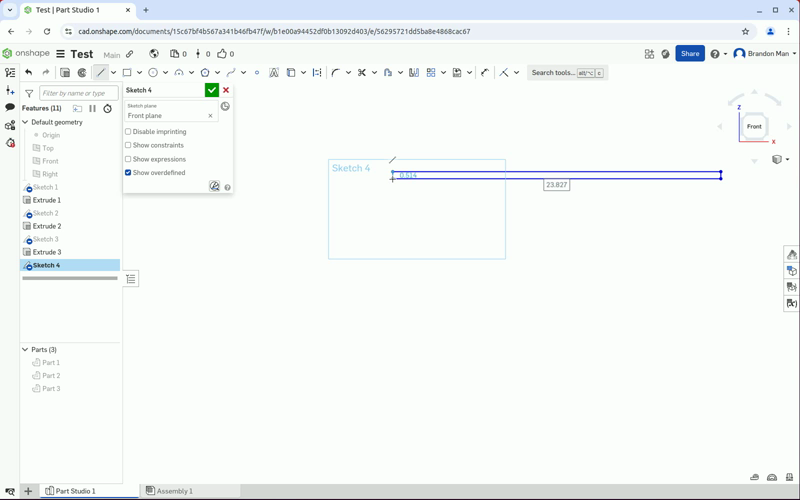
scroll(6)
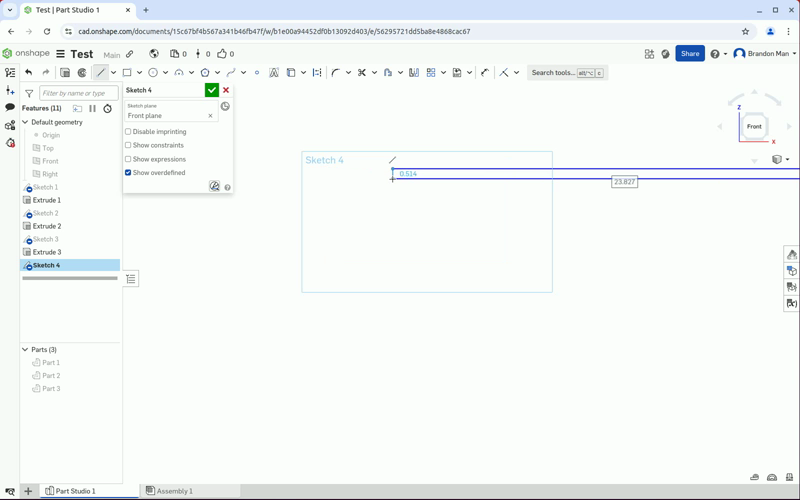
scroll(6)
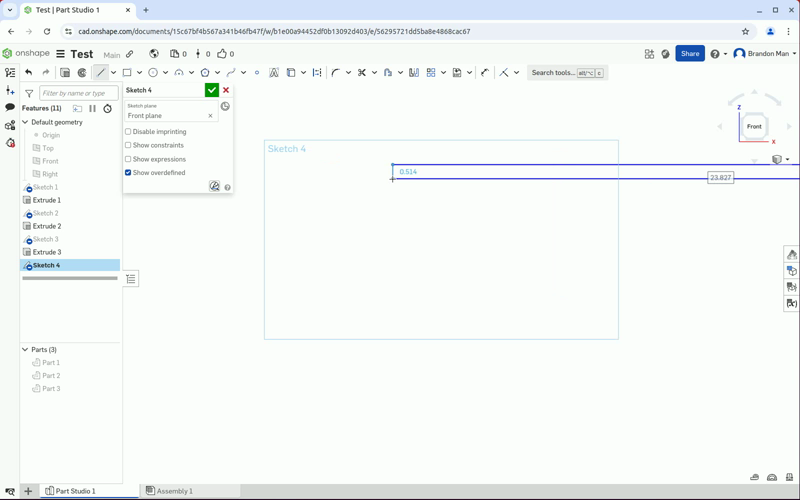
scroll(6)
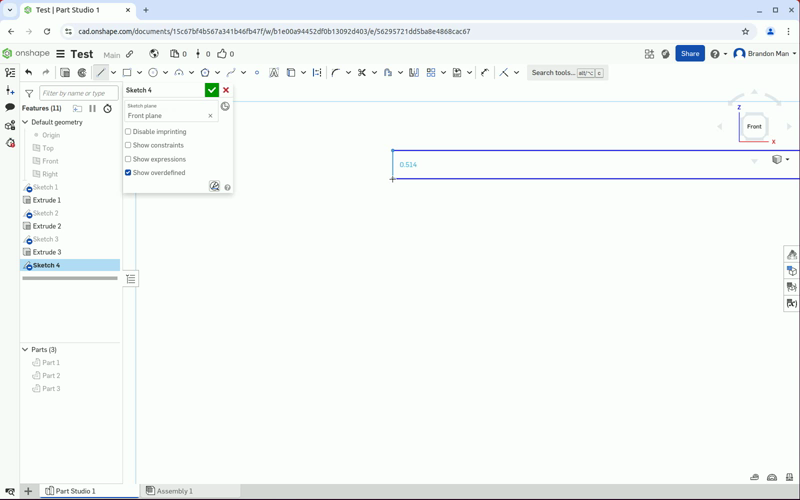
key_up(shift)
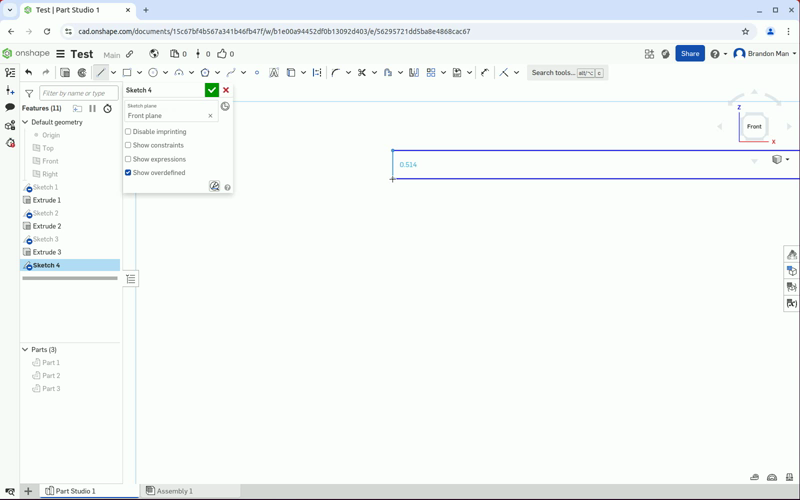
click(392, 178)
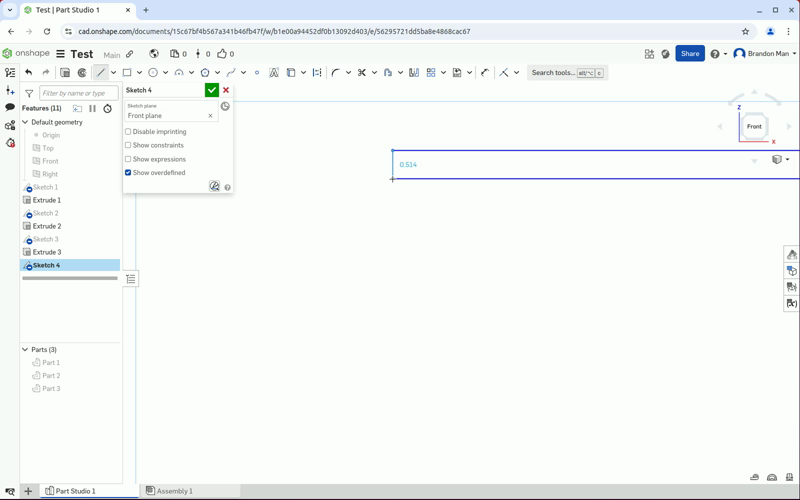
scroll(-6)
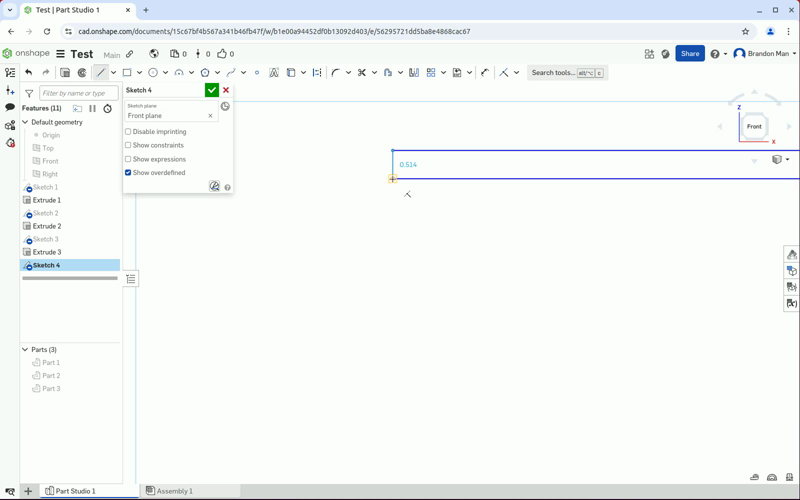
scroll(-6)
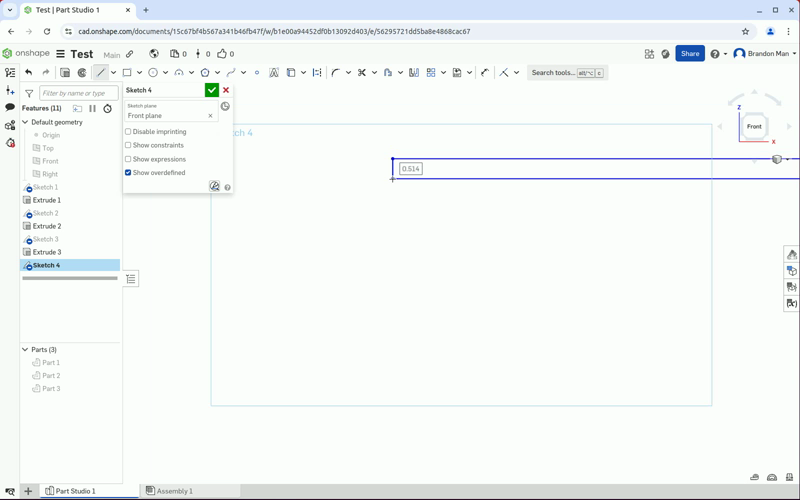
scroll(-6)
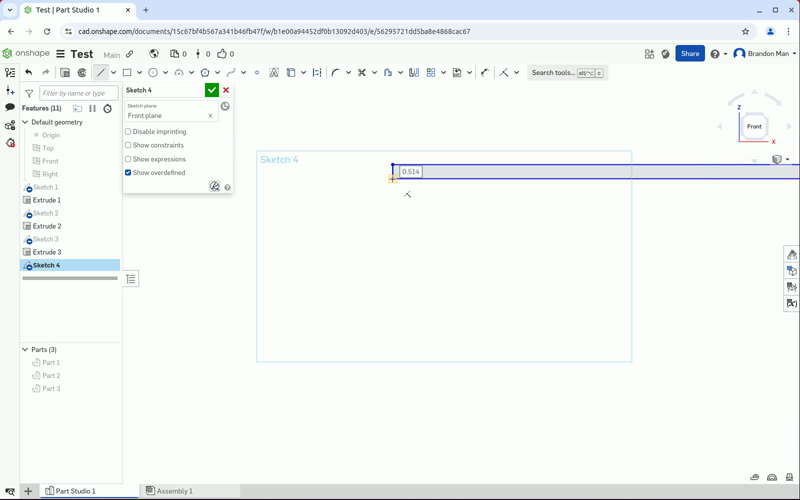
scroll(-6)
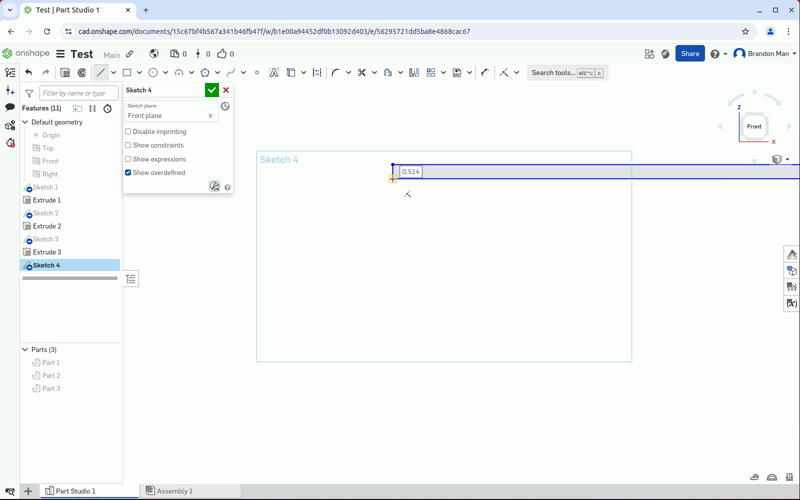
scroll(-6)
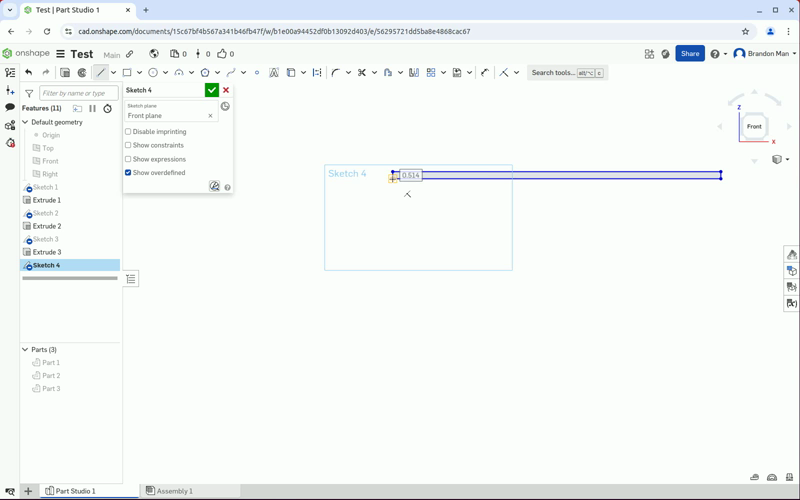
scroll(-6)
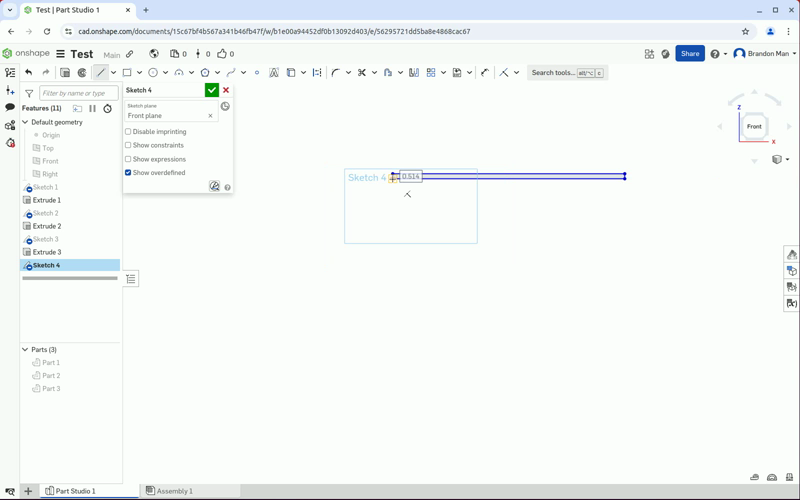
scroll(-6)
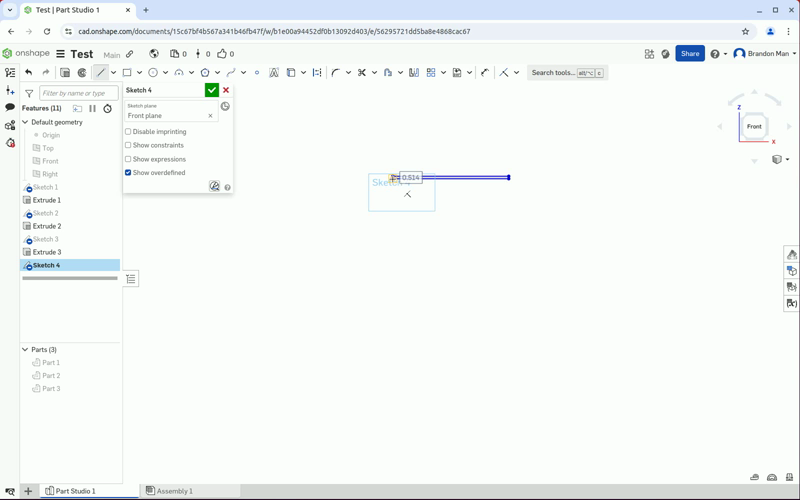
key(esc)
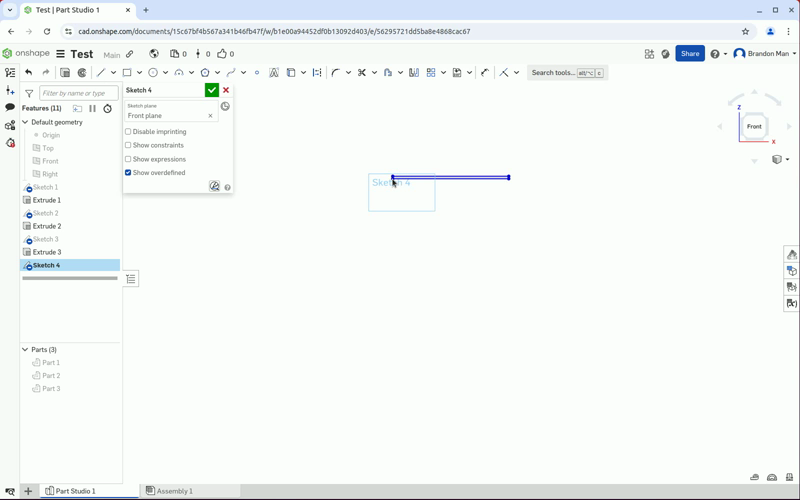
mouse_move(508, 178)
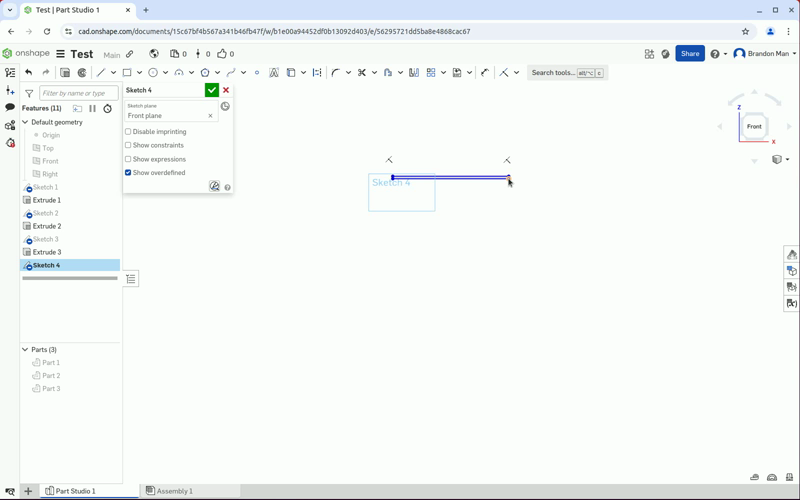
scroll(6)
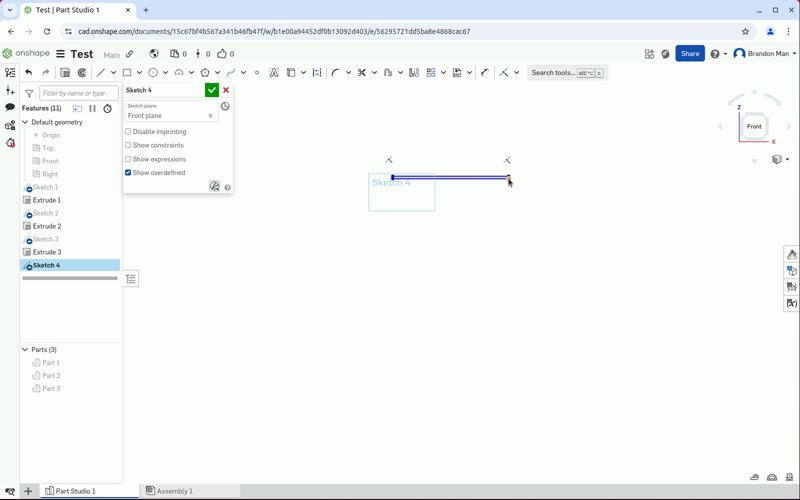
scroll(6)
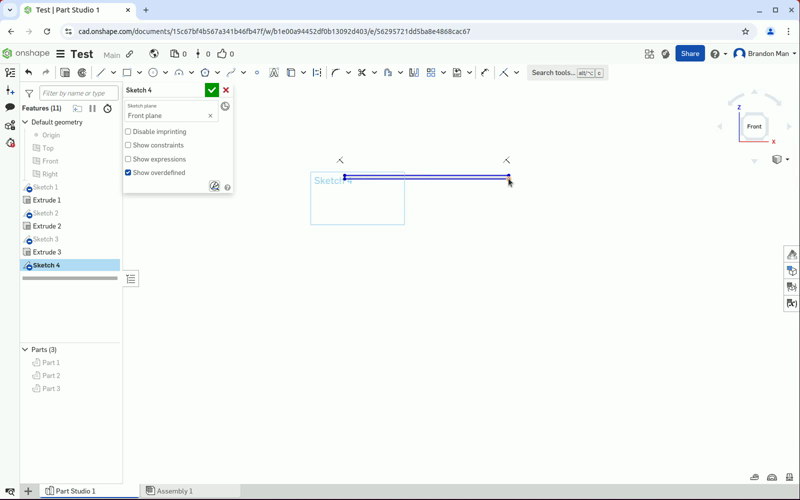
scroll(6)
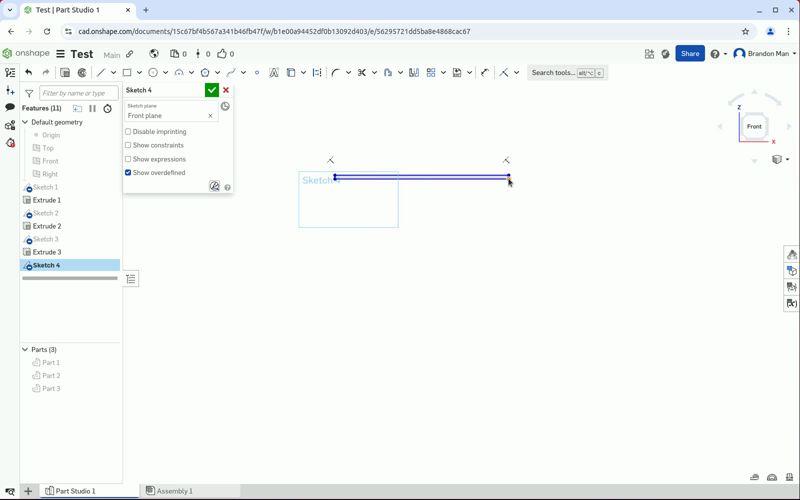
scroll(6)
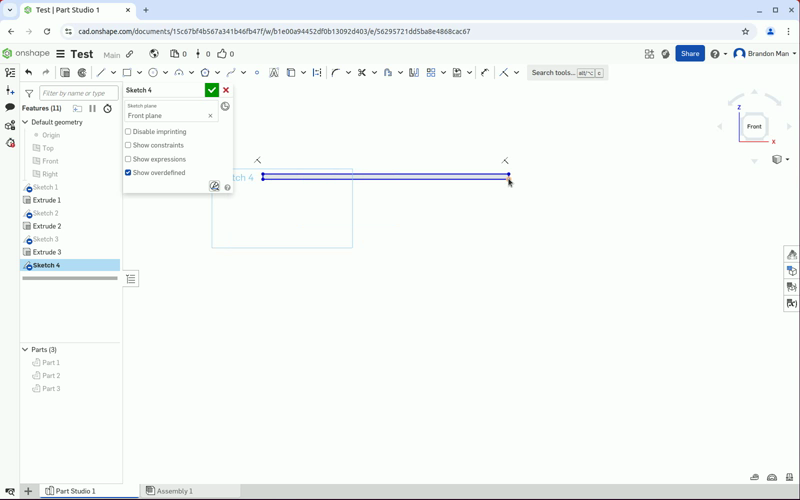
scroll(6)
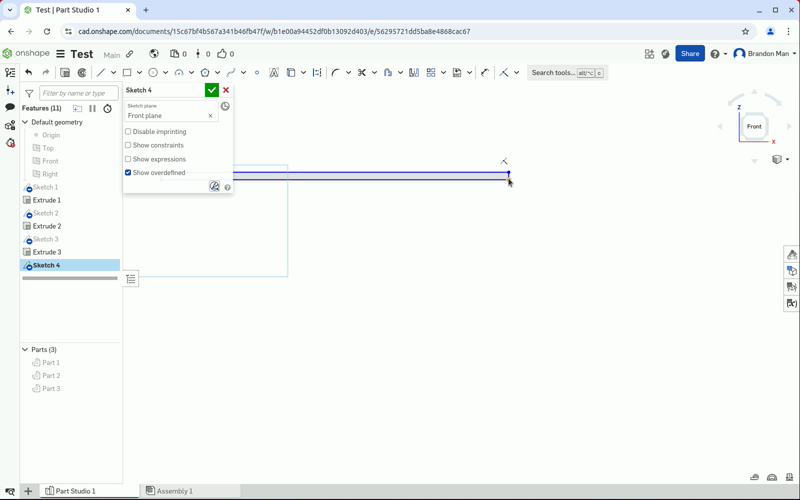
scroll(6)
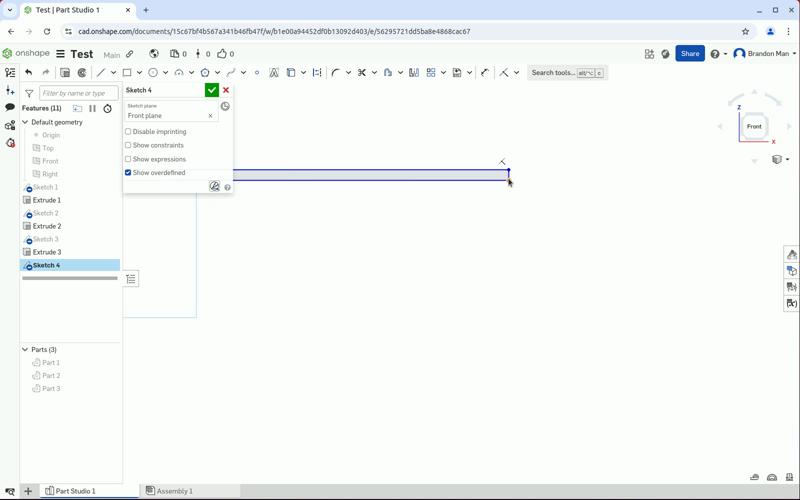
scroll(6)
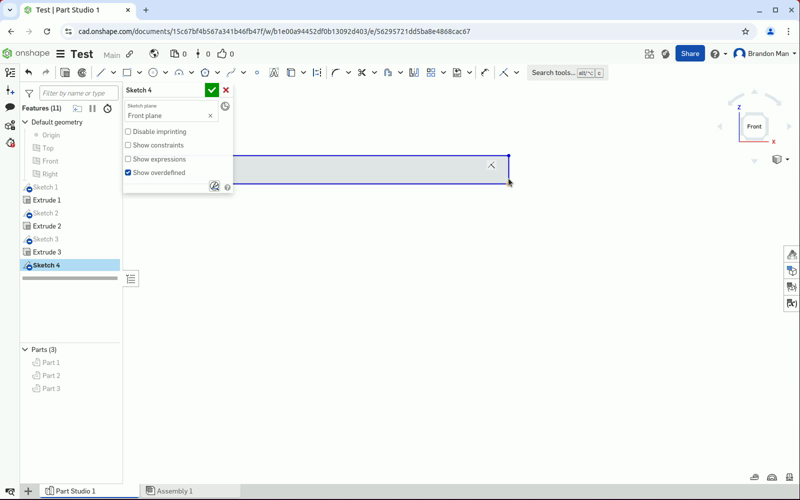
click(508, 178)
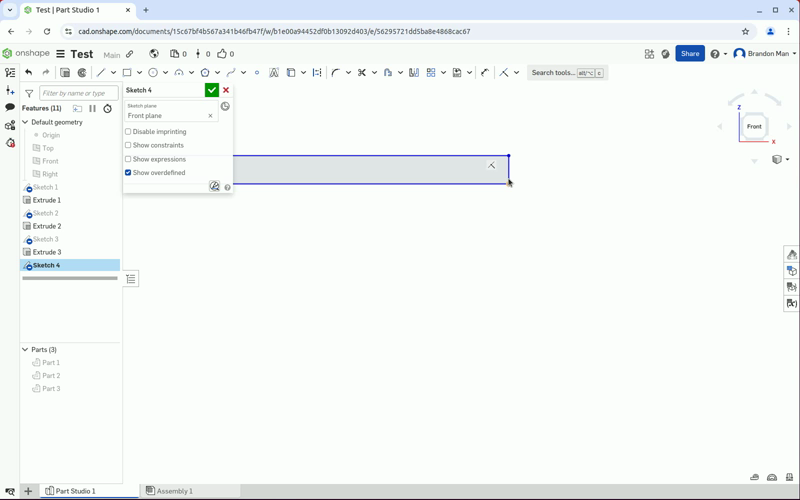
scroll(-6)
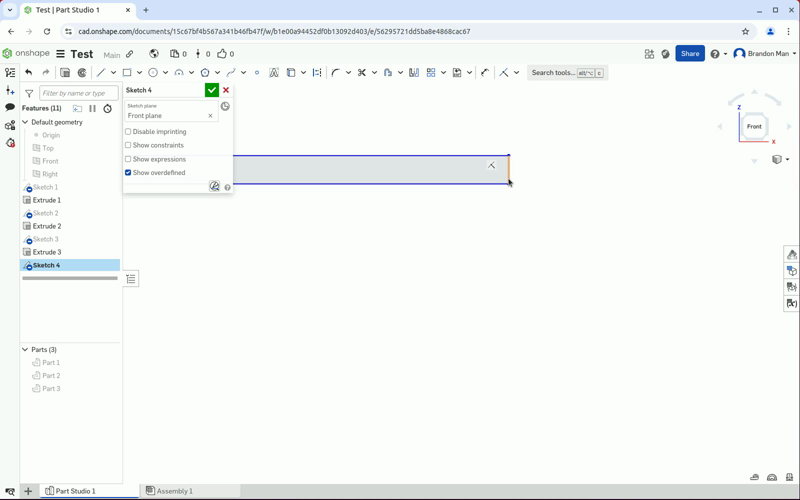
scroll(-6)
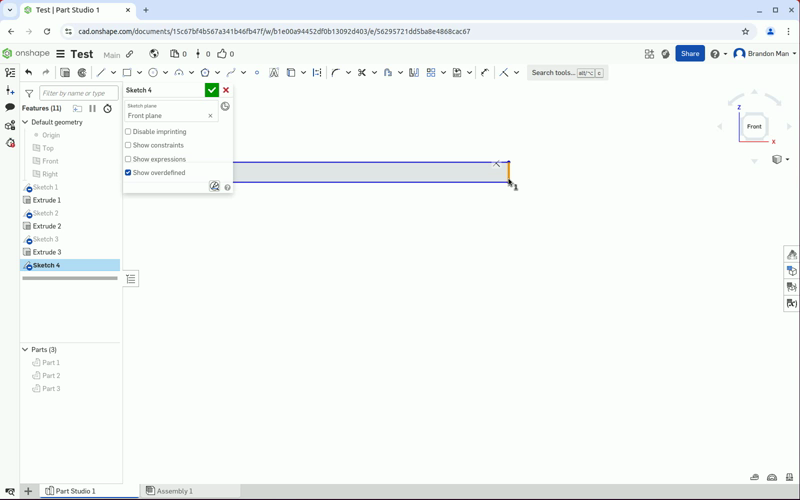
scroll(-6)
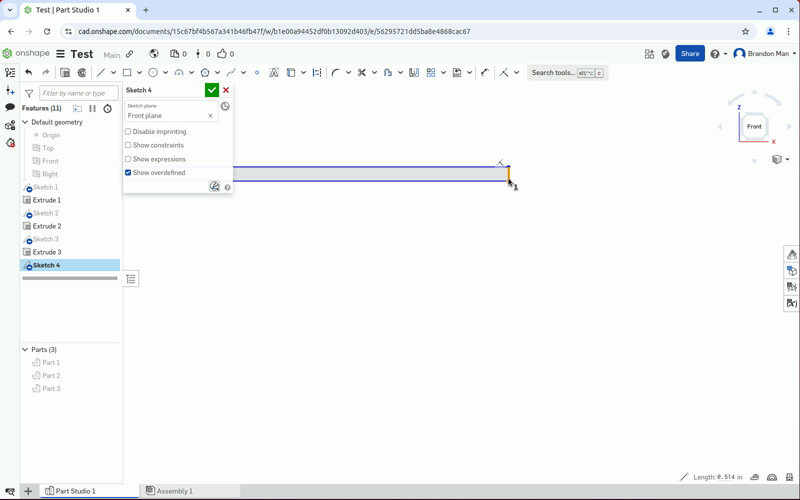
scroll(-6)
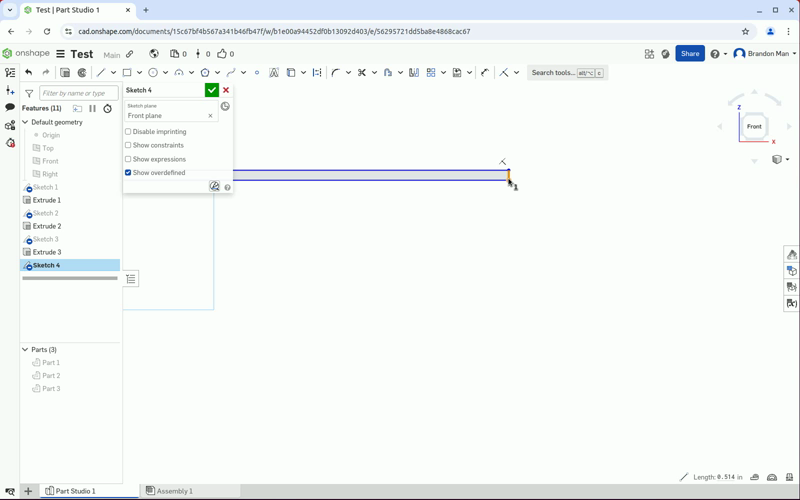
scroll(-6)
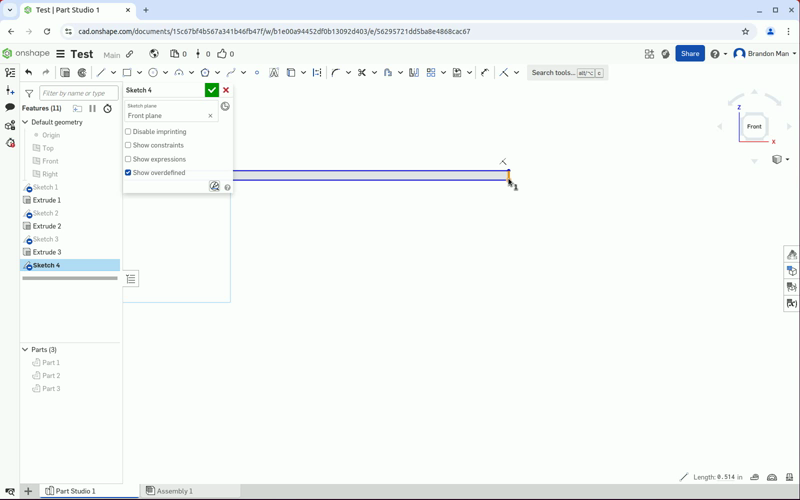
scroll(-6)
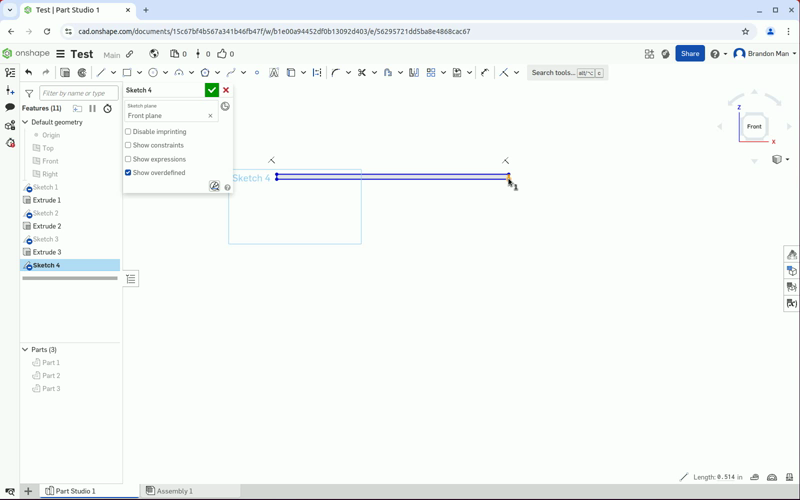
scroll(-6)
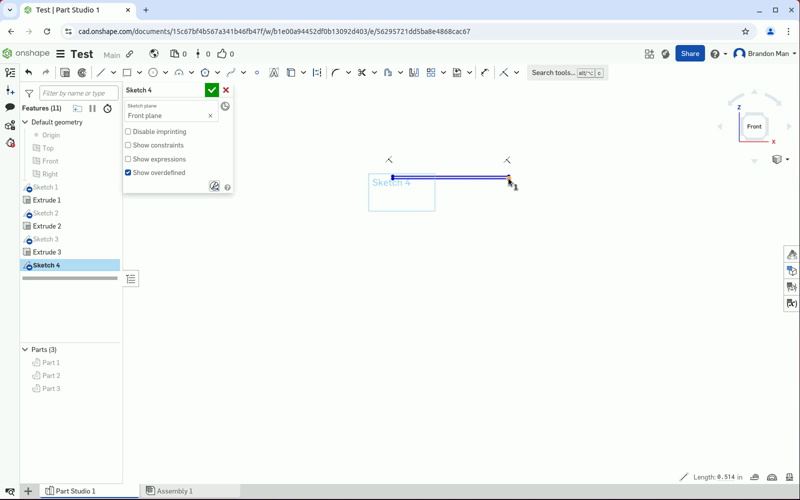
mouse_move(73, 352)
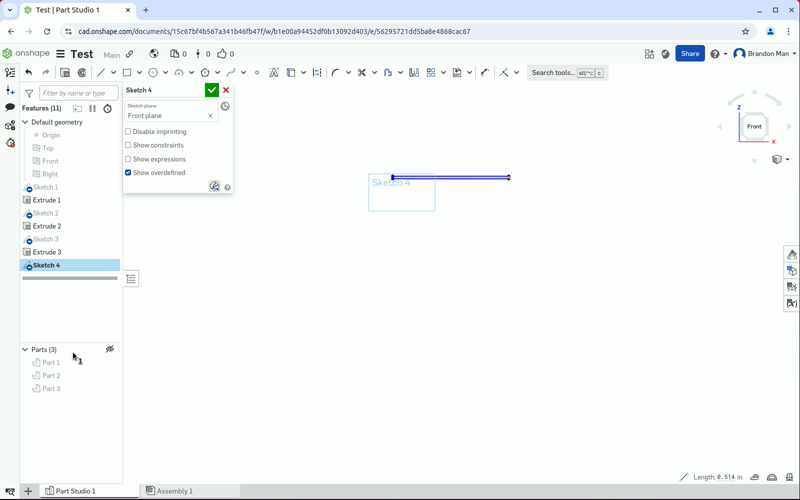
key(shift+y)
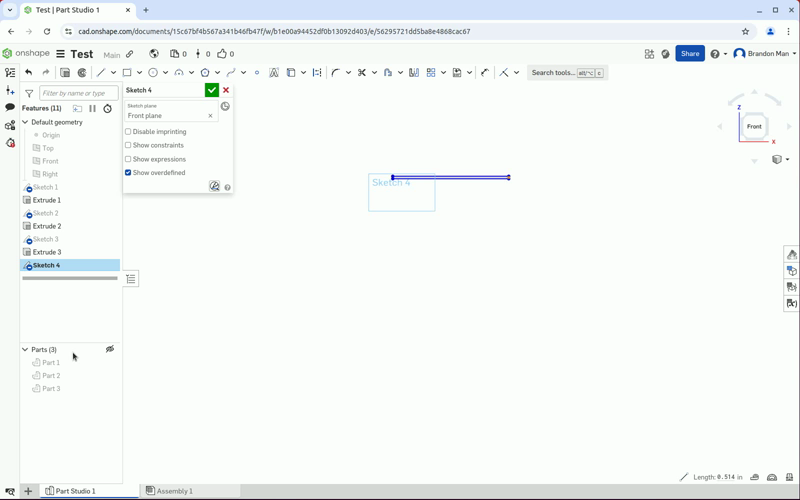
key(shift+e)
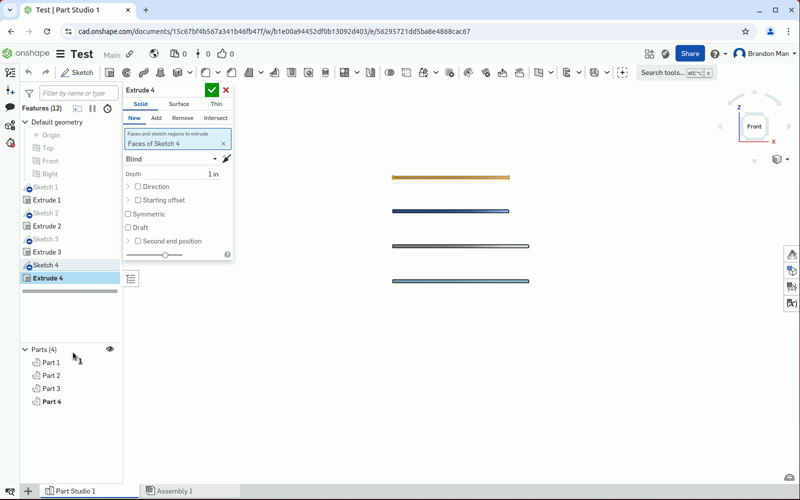
mouse_move(143, 106)
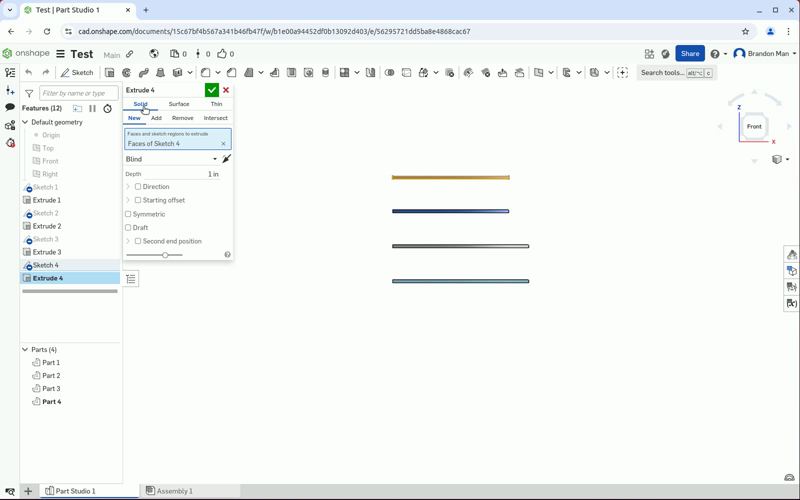
click(143, 106)
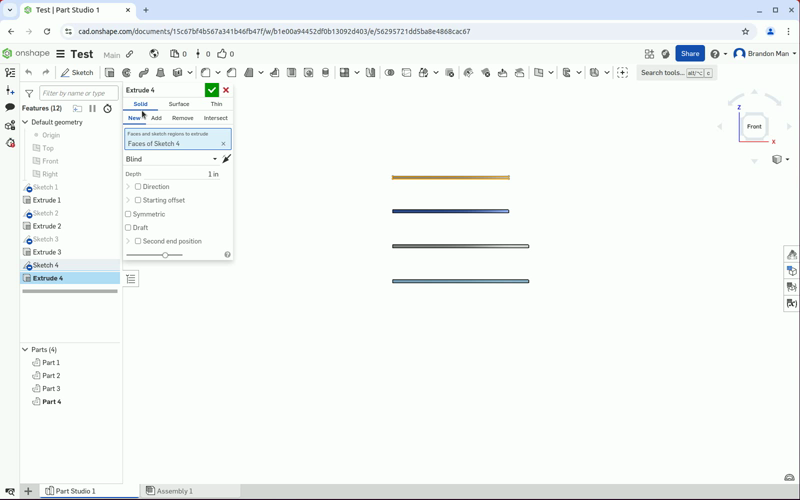
mouse_move(137, 120)
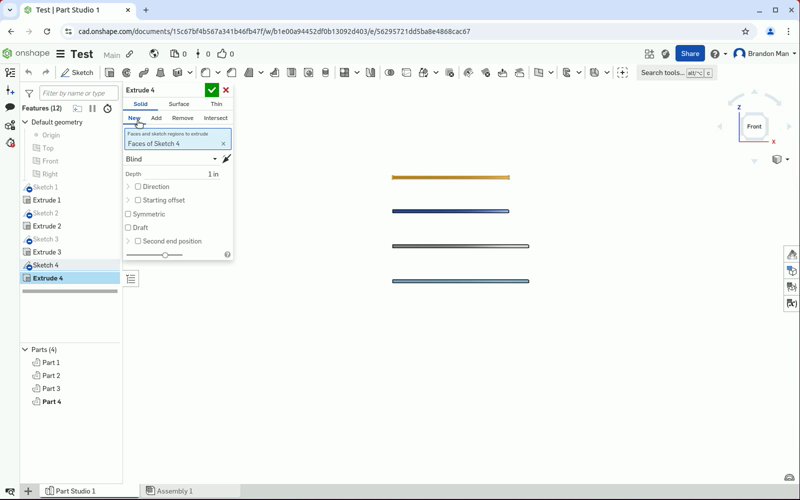
click(137, 120)
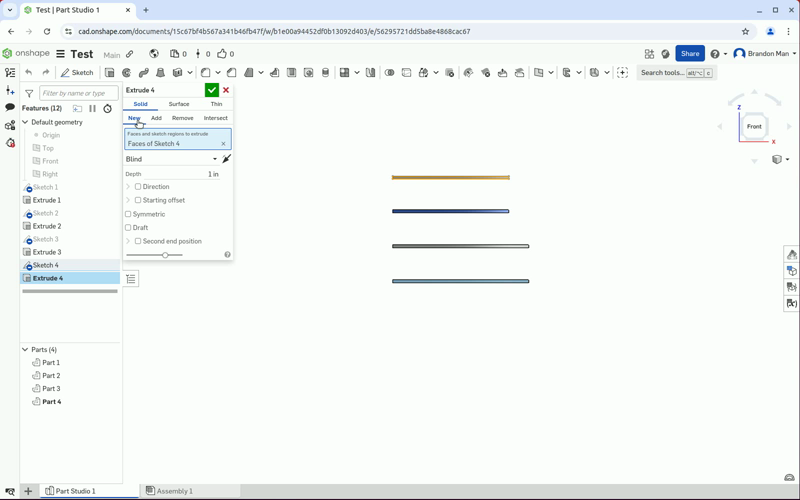
key(tab, 4)
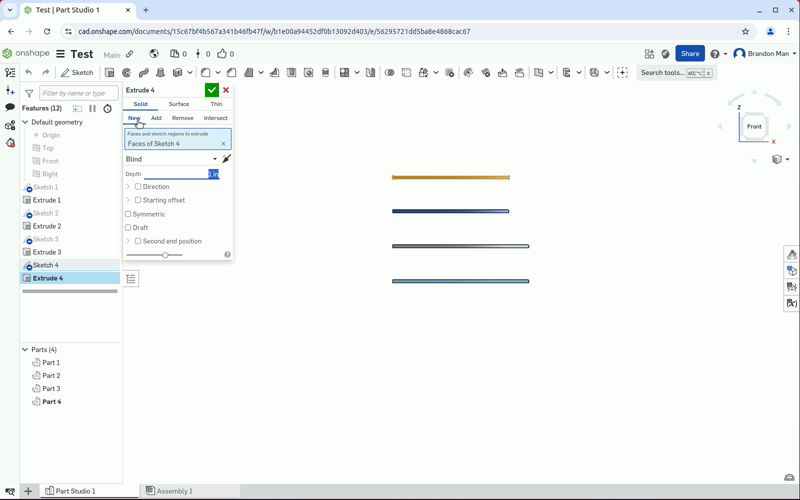
text(6.018)
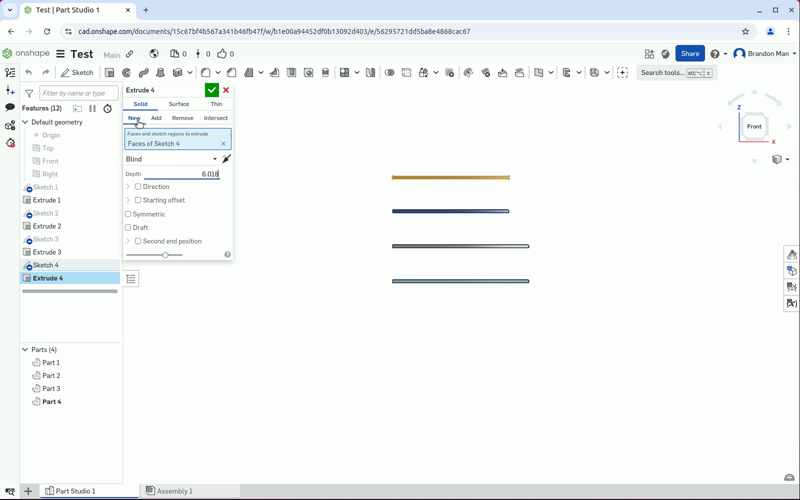
key(enter)
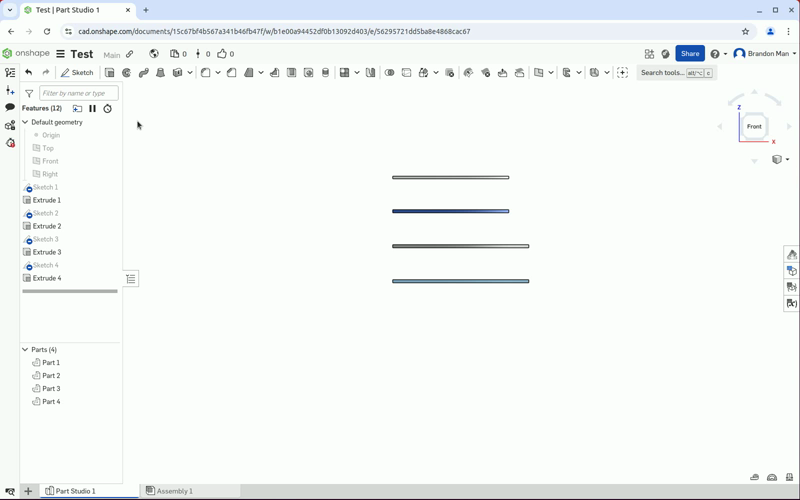
key(shift+h)
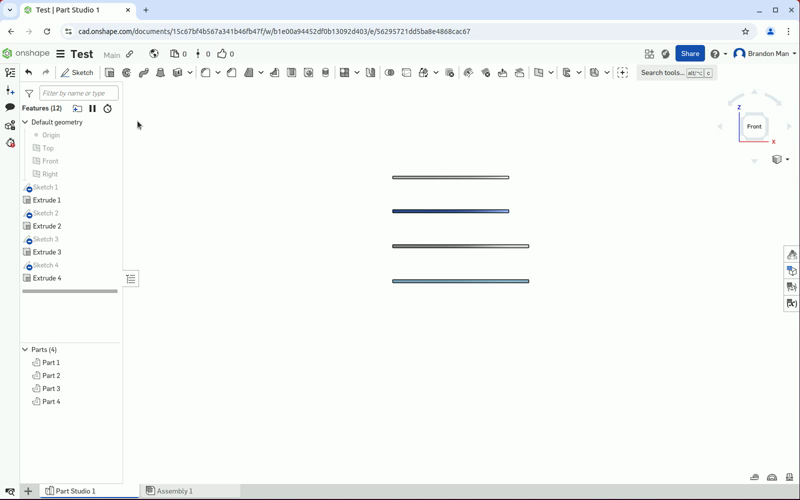
key(shift+h)
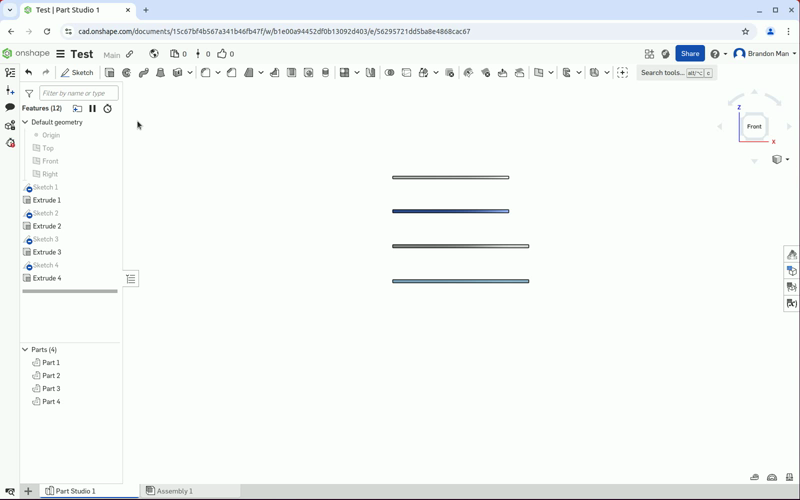
mouse_move(73, 189)
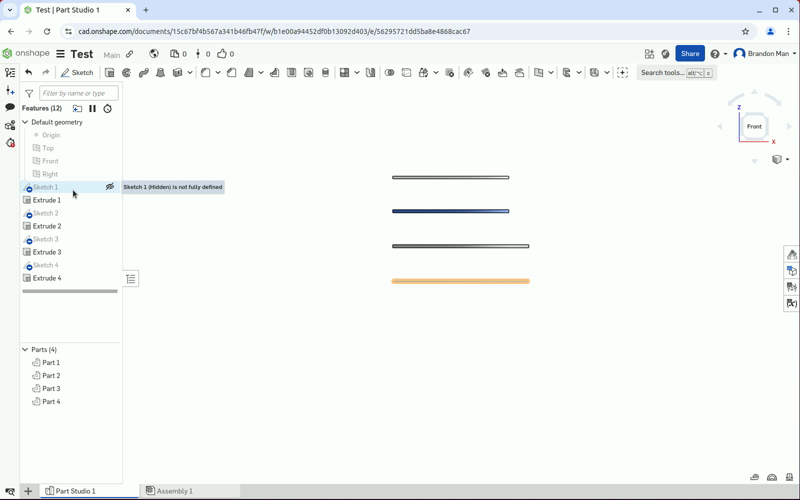
click(73, 189)
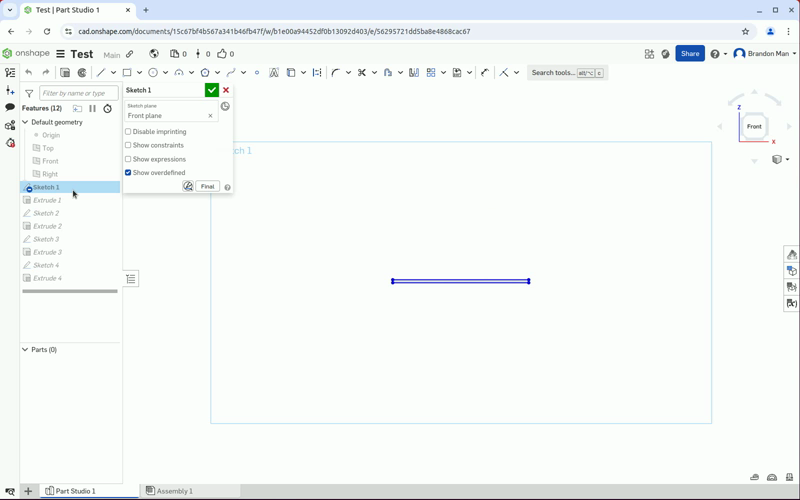
mouse_move(229, 92)
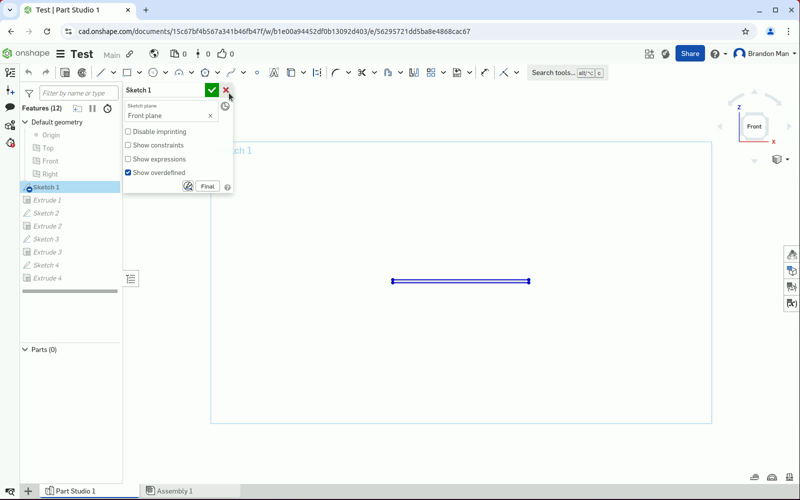
click(229, 92)
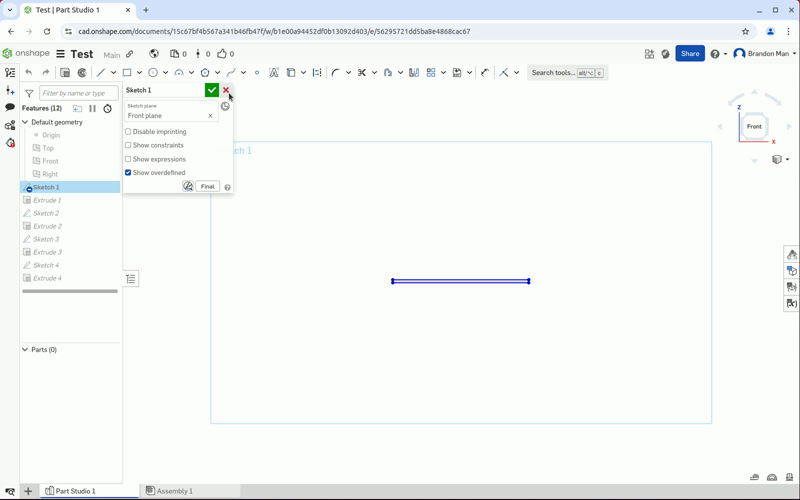
key(shift+s)
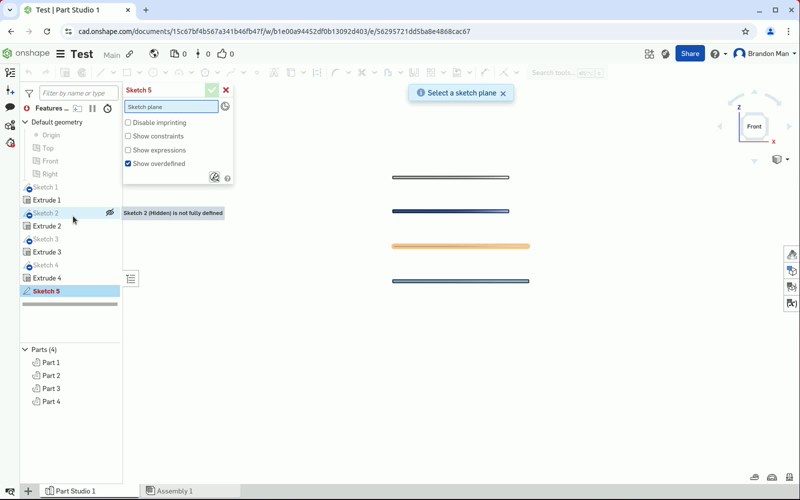
scroll(3)
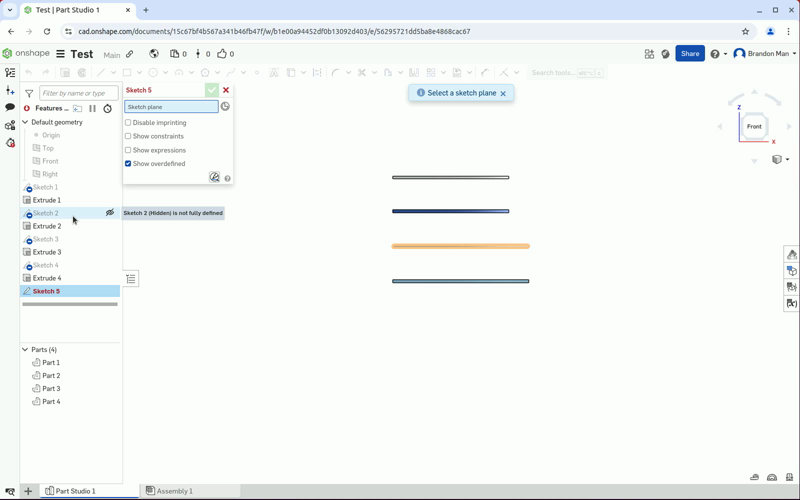
mouse_move(73, 163)
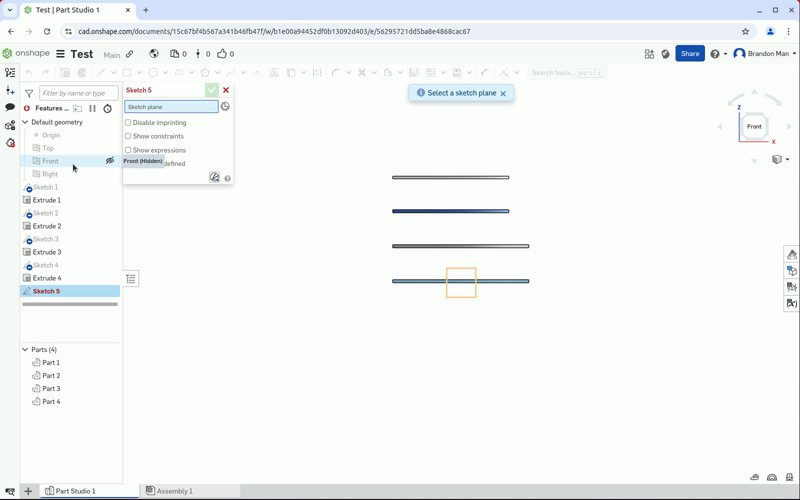
click(73, 163)
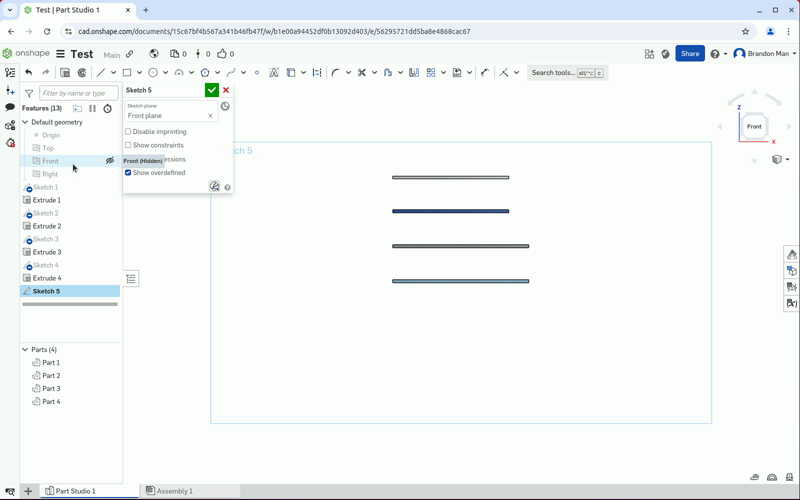
mouse_move(73, 352)
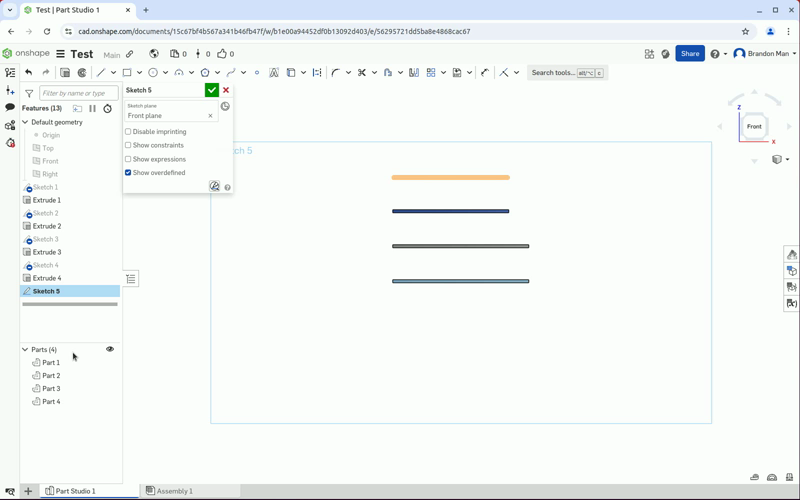
key(y)
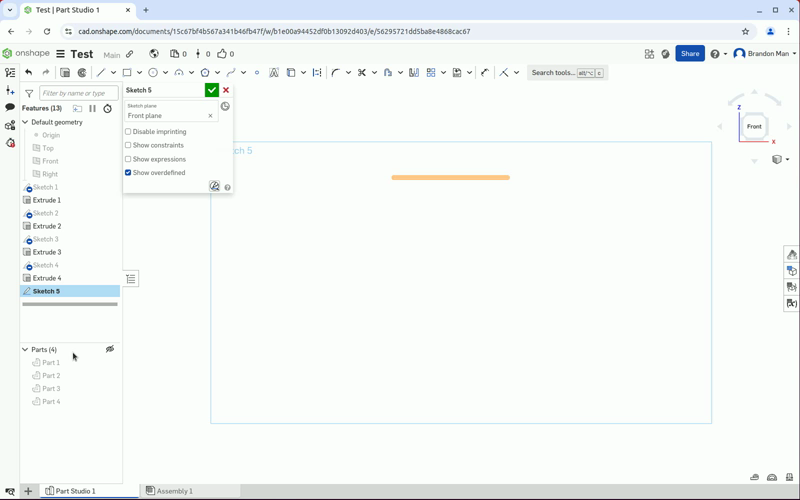
key(l)
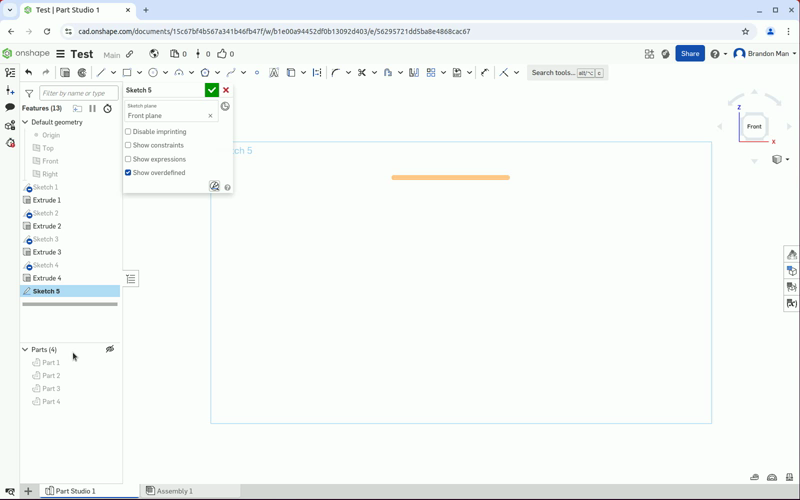
key_down(shift)
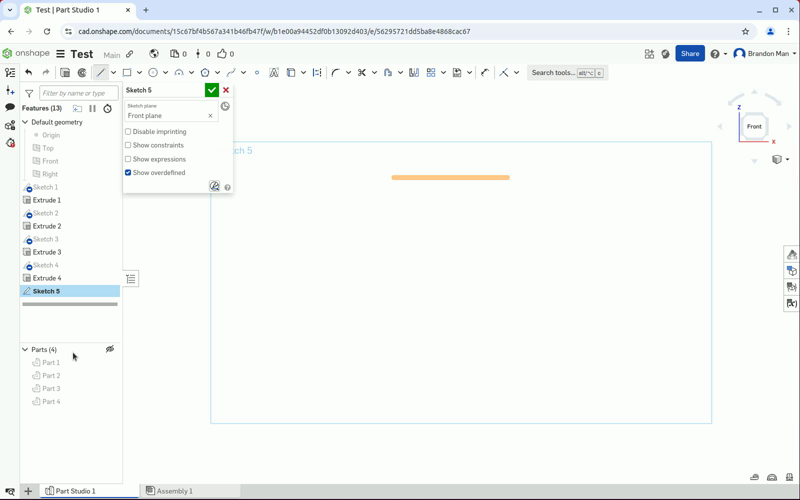
mouse_move(401, 286)
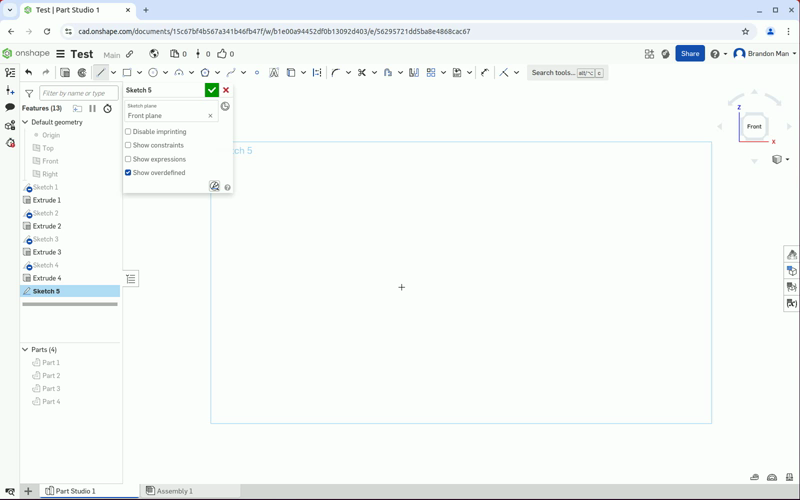
click(401, 286)
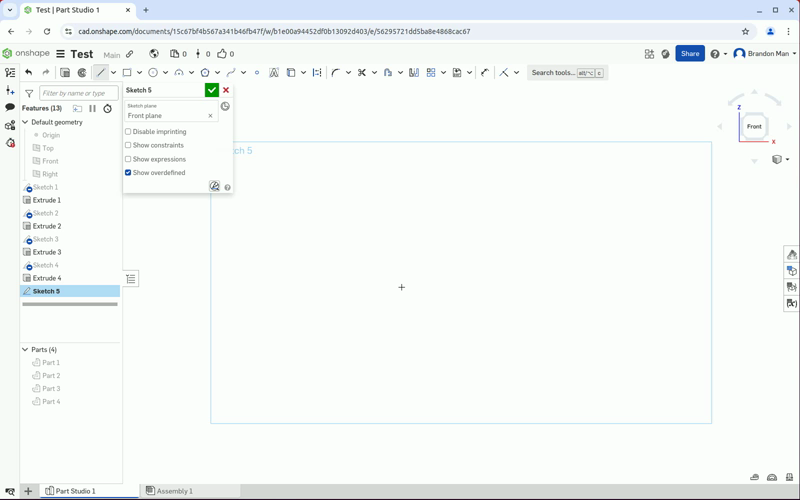
key_up(shift)
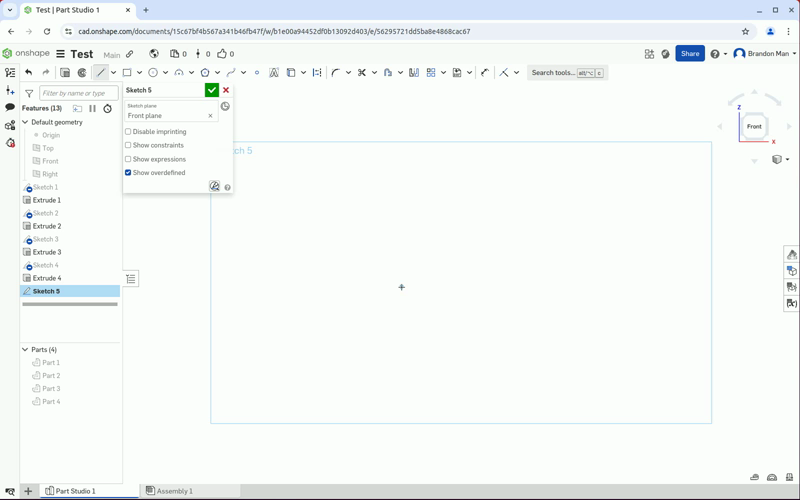
key_down(shift)
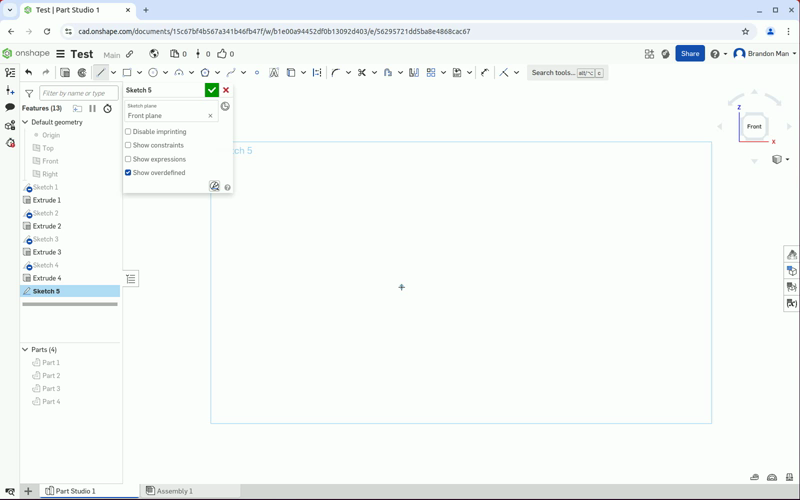
mouse_move(431, 286)
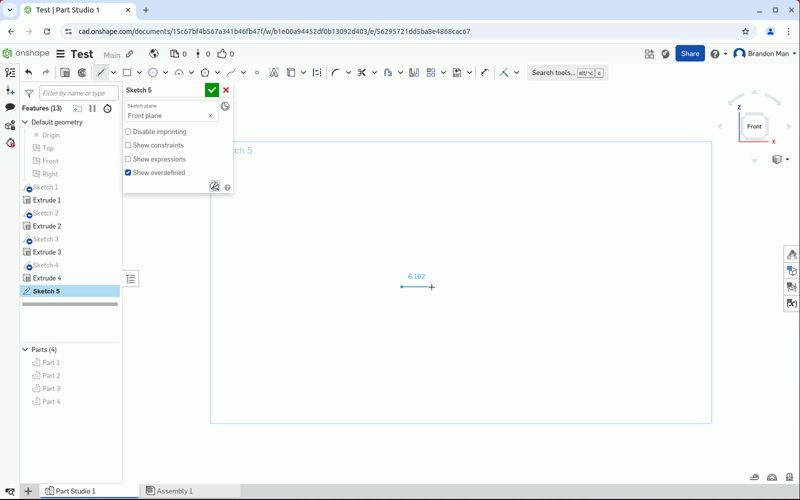
mouse_move(408, 286)
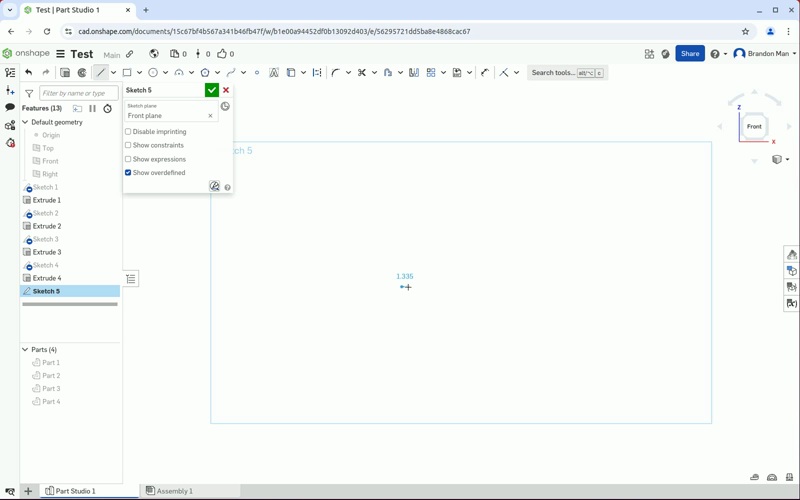
scroll(6)
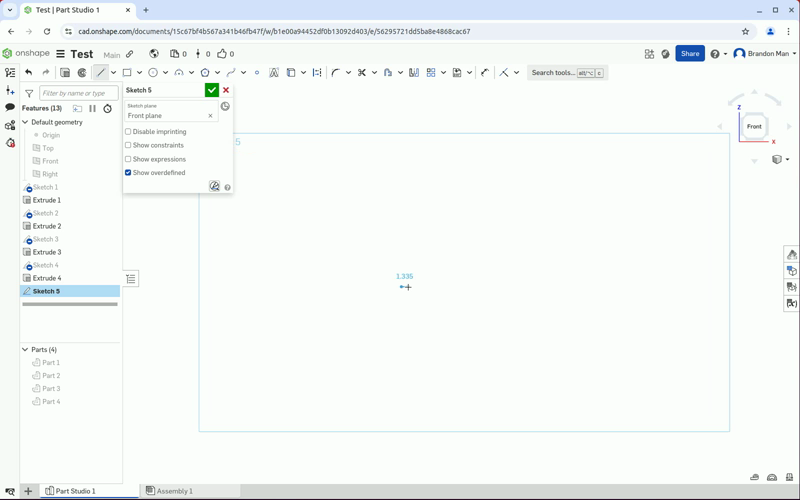
scroll(6)
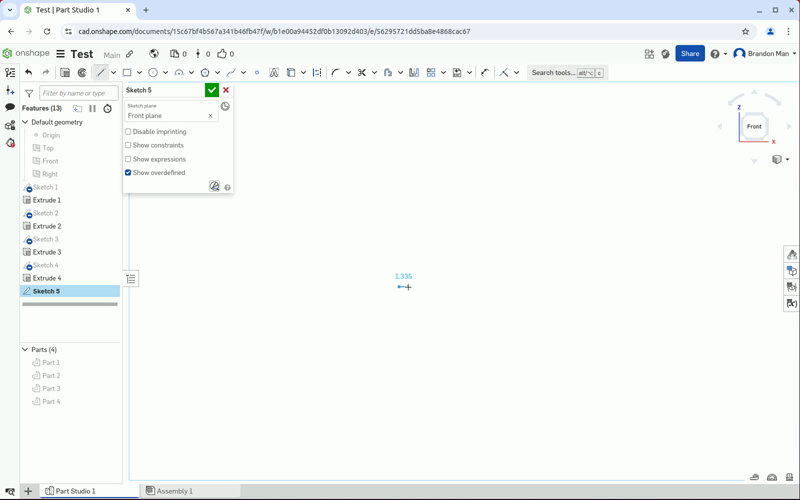
scroll(6)
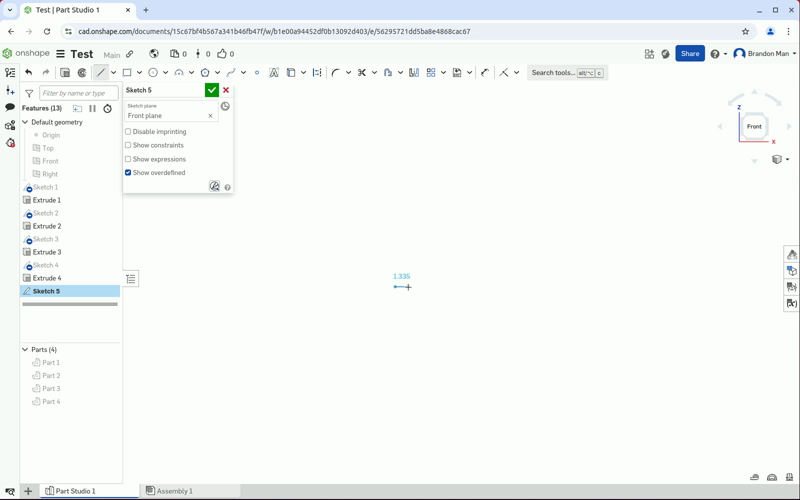
scroll(6)
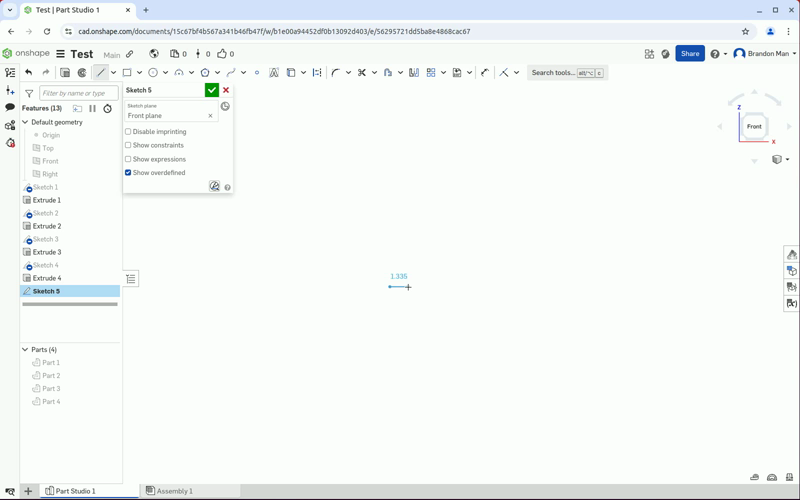
scroll(6)
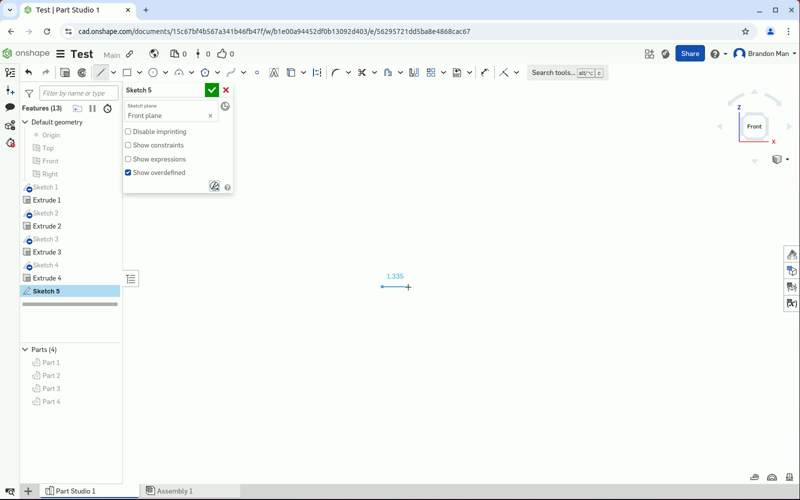
scroll(6)
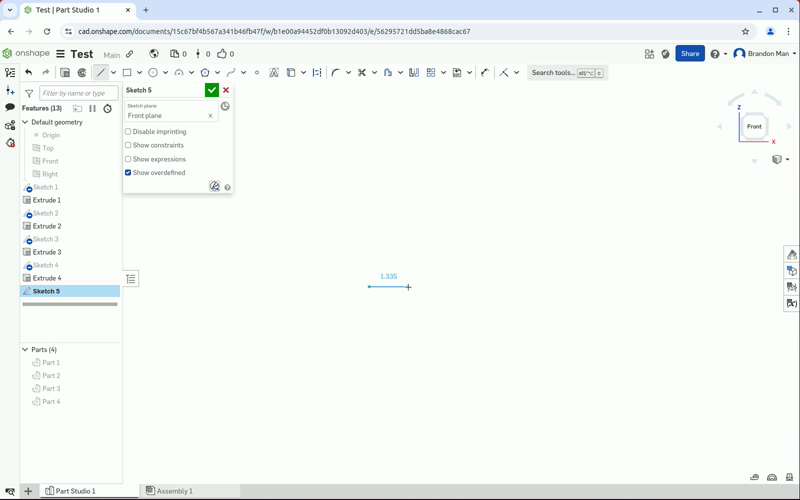
scroll(6)
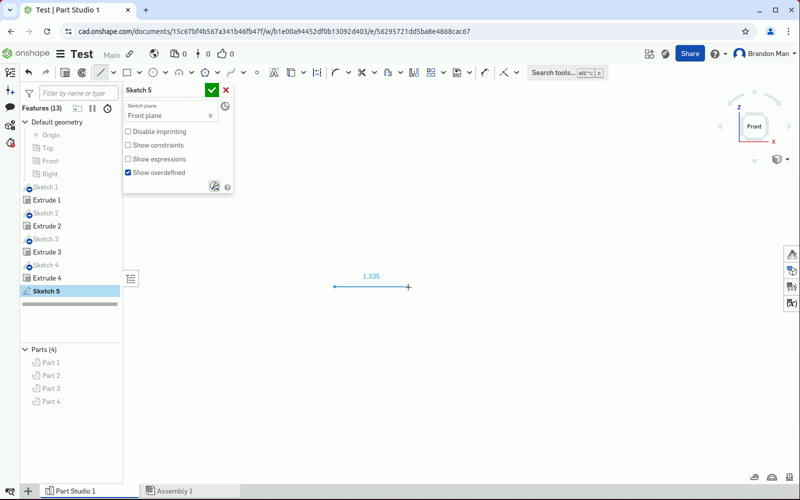
click(408, 286)
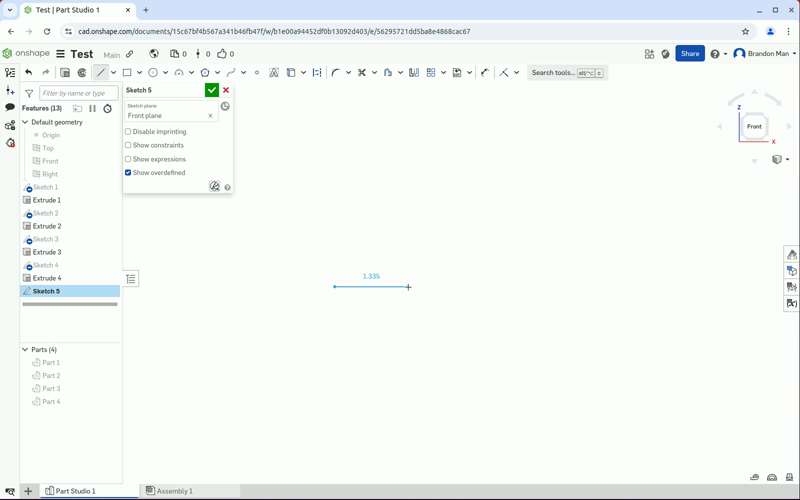
scroll(-6)
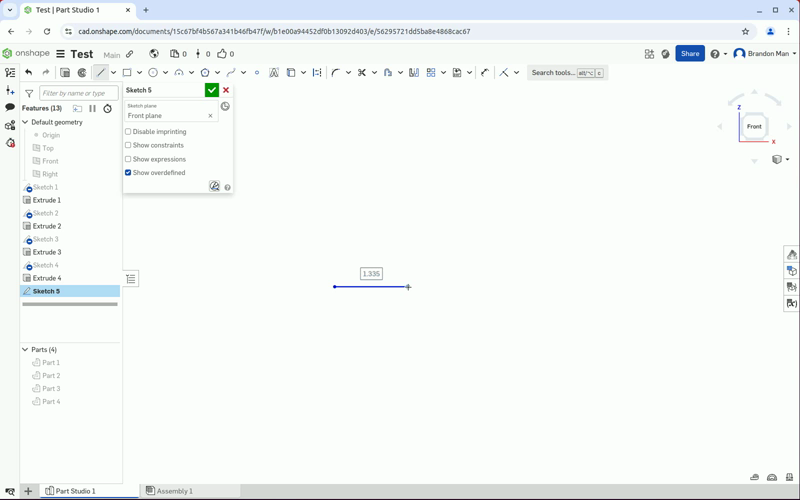
scroll(-6)
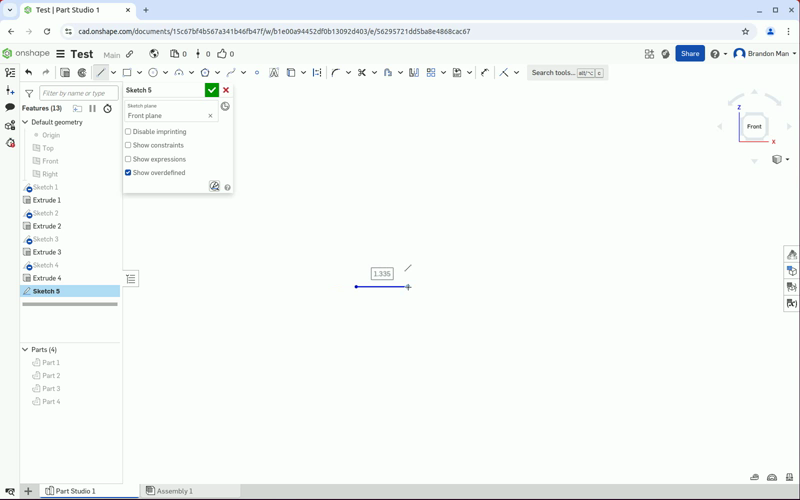
scroll(-6)
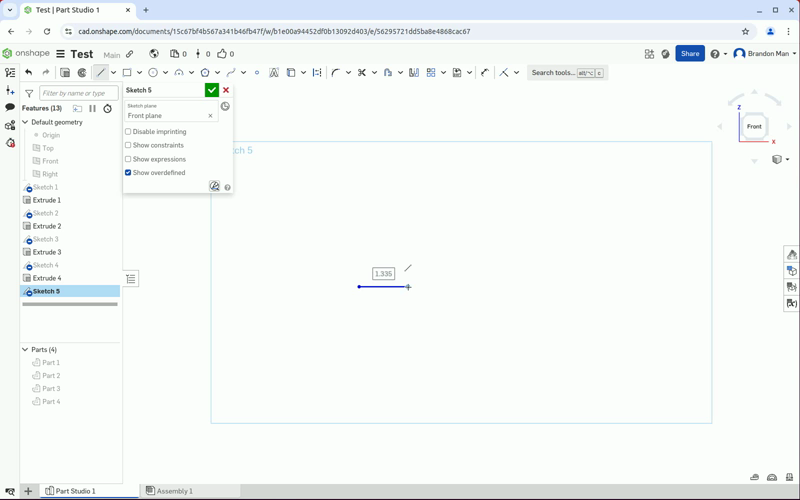
scroll(-6)
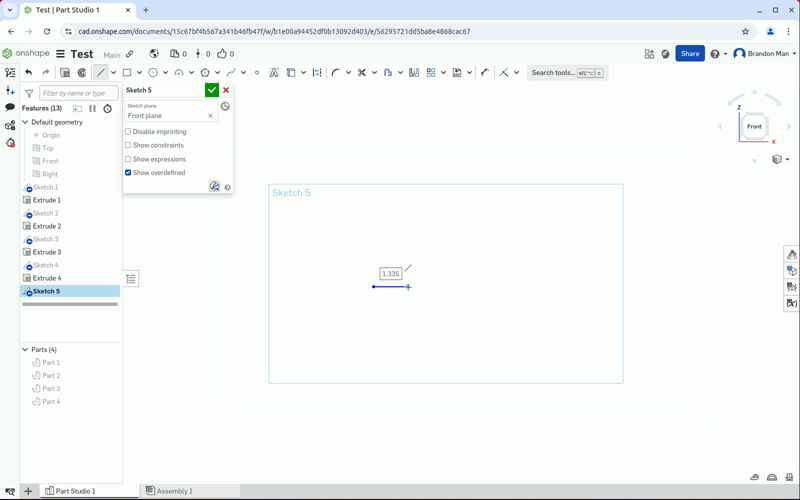
scroll(-6)
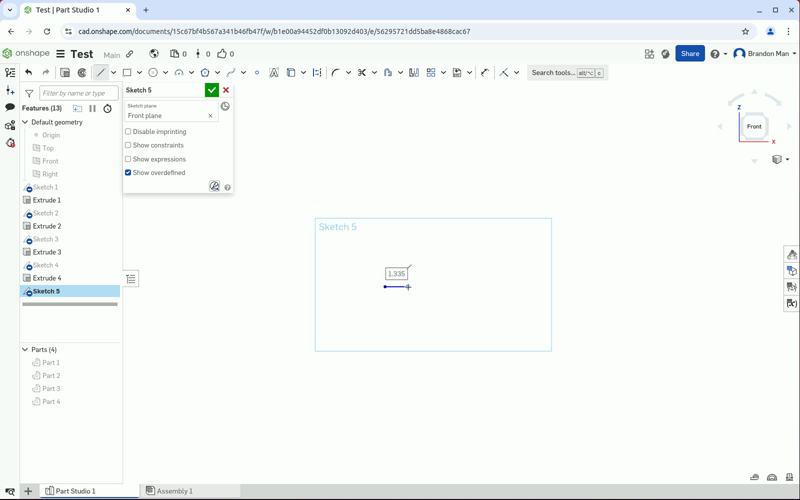
scroll(-6)
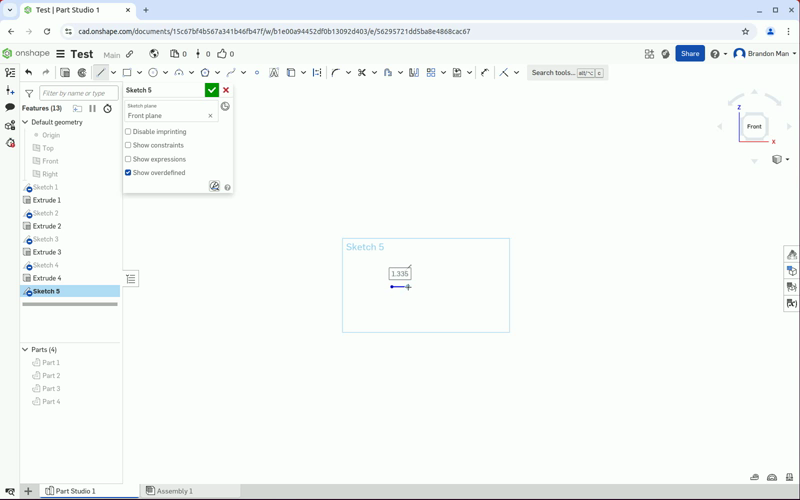
scroll(-6)
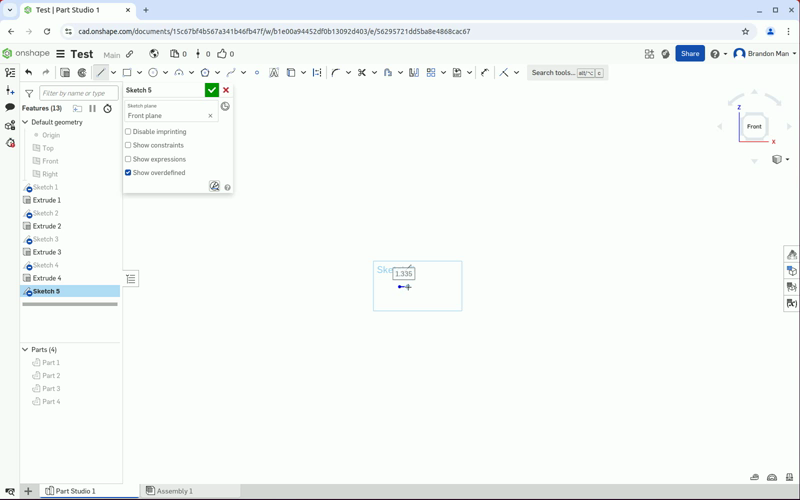
key_up(shift)
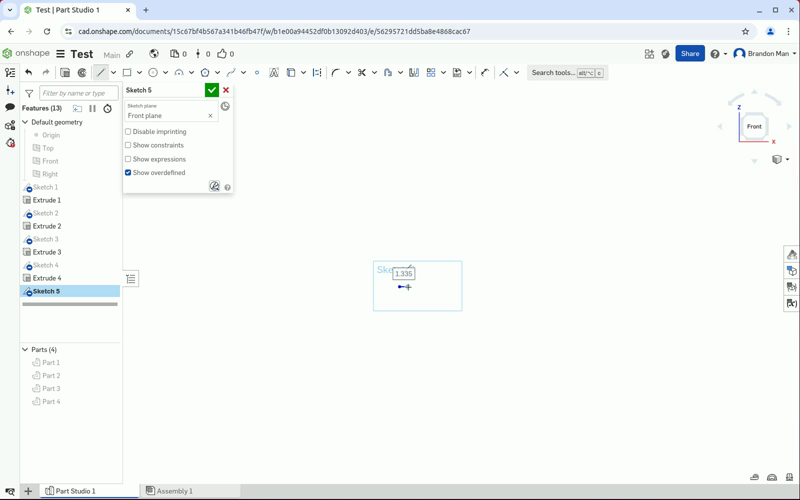
key_down(shift)
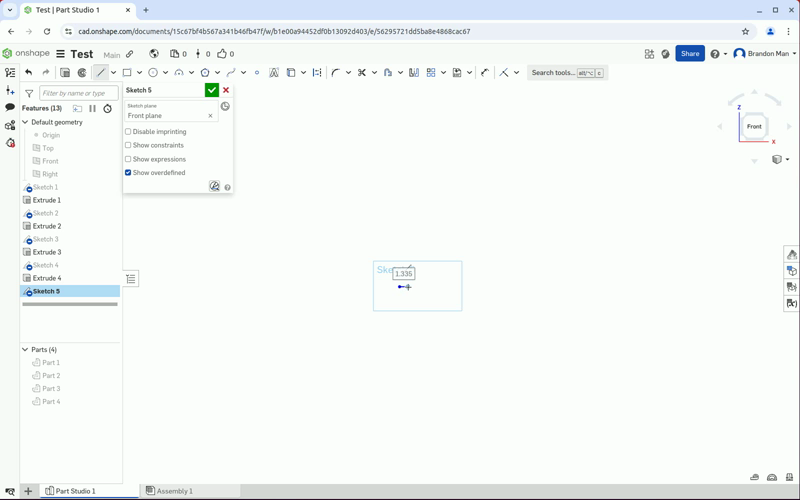
mouse_move(408, 170)
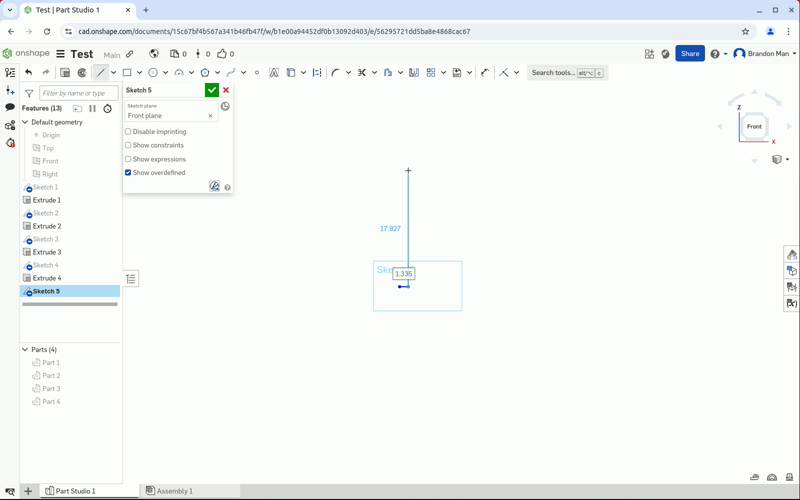
click(408, 170)
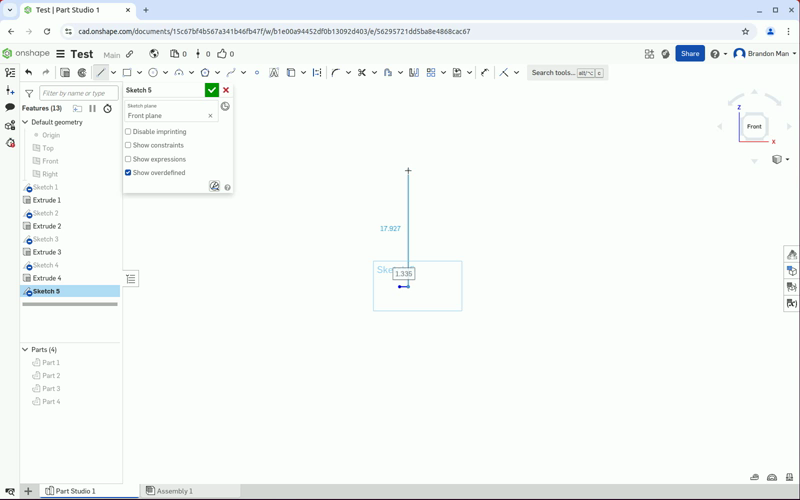
key_up(shift)
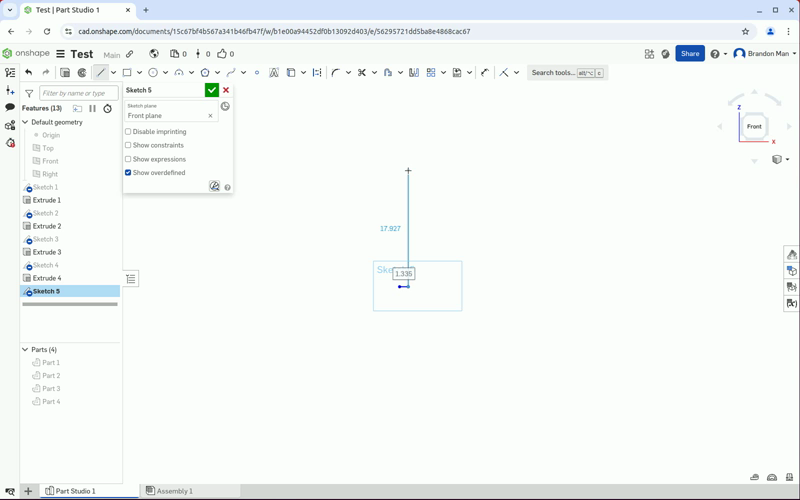
key_down(shift)
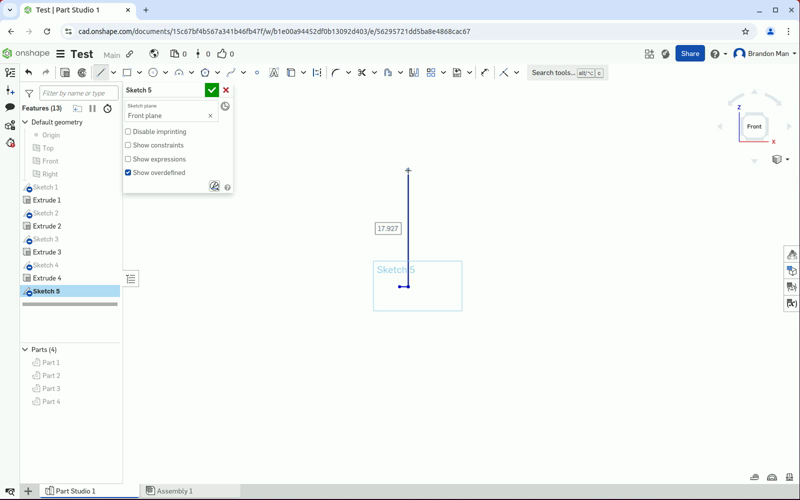
mouse_move(438, 170)
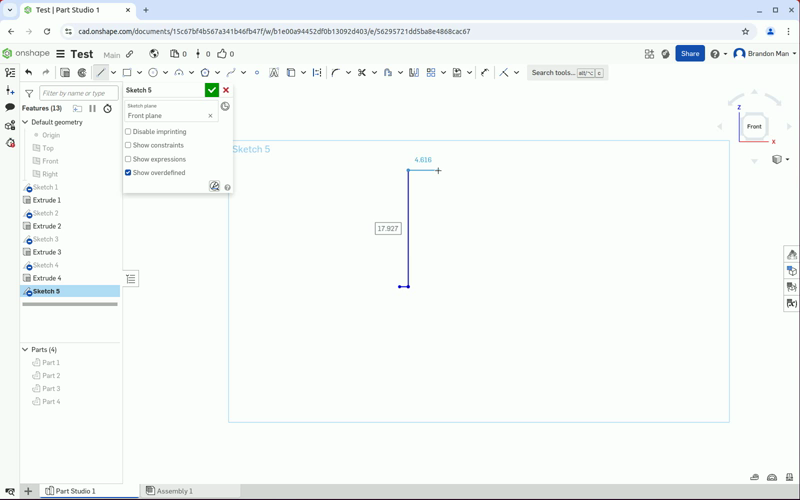
mouse_move(401, 170)
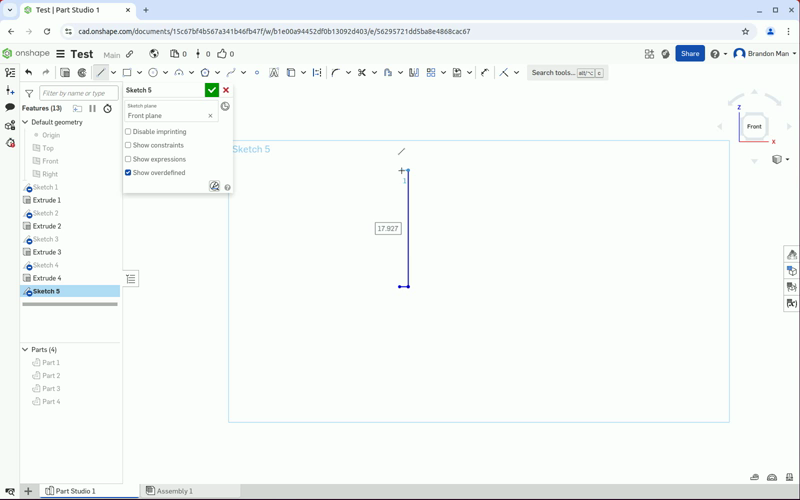
scroll(6)
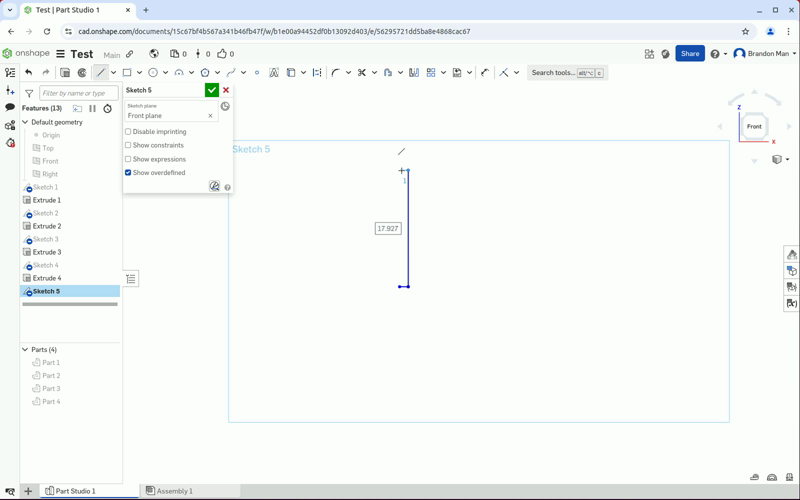
scroll(6)
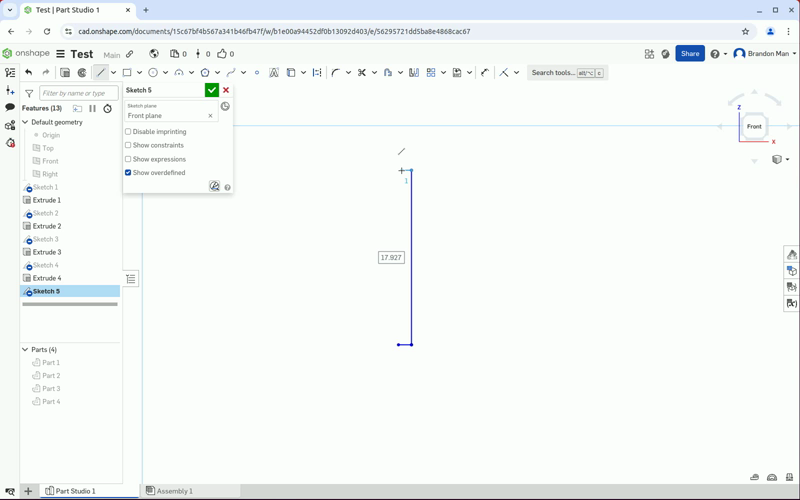
scroll(6)
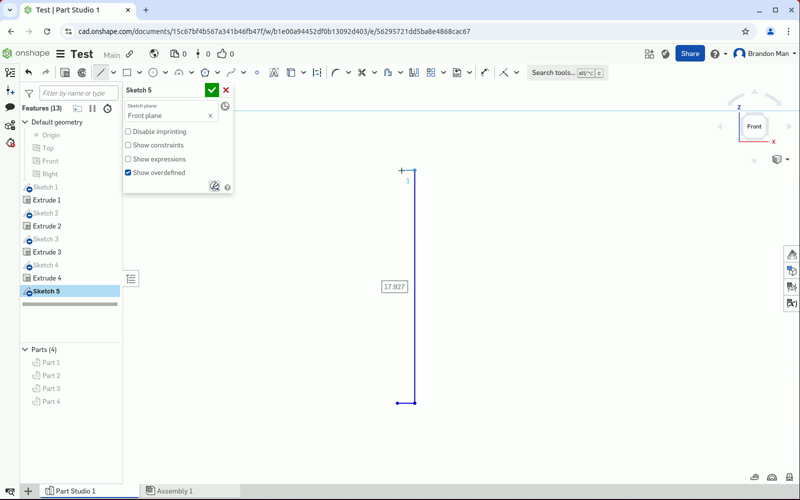
scroll(6)
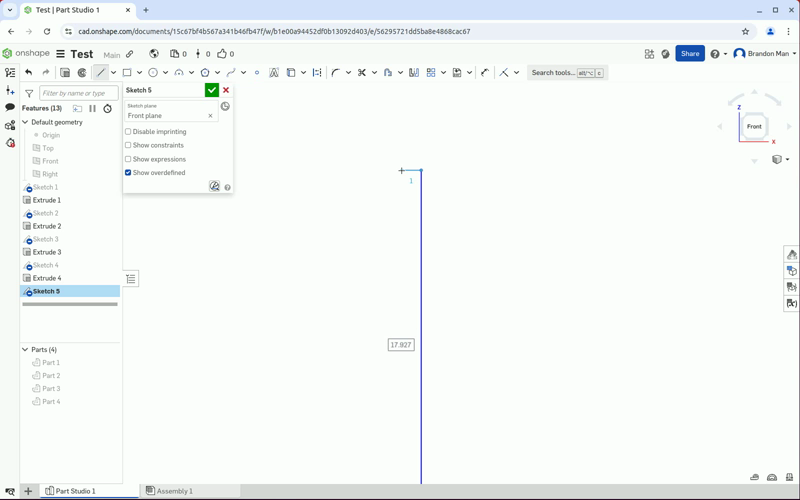
scroll(6)
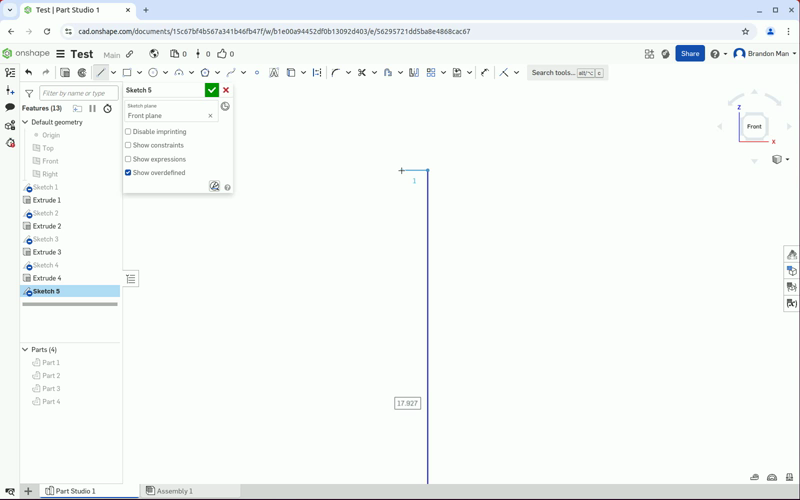
scroll(6)
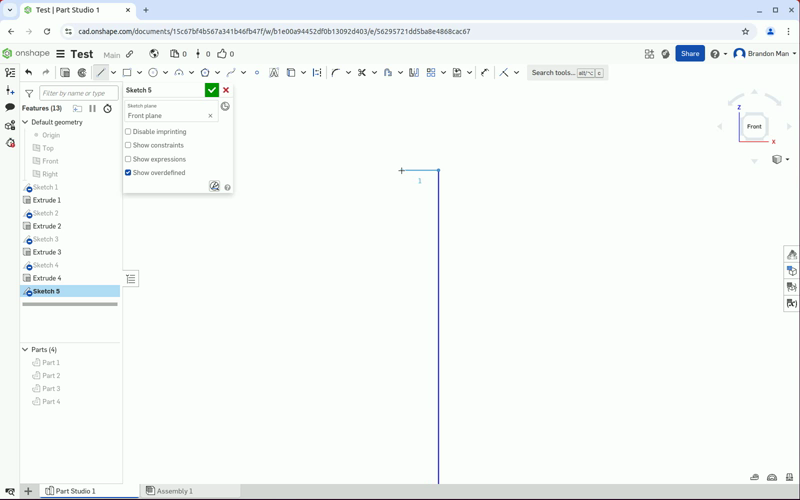
scroll(6)
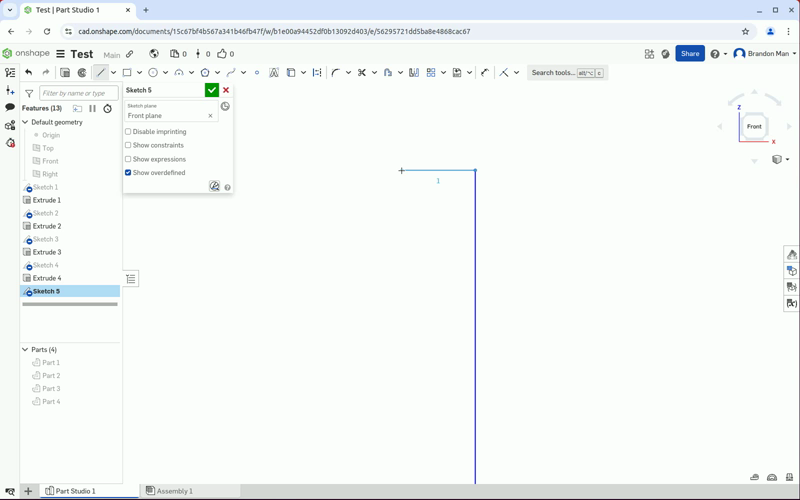
click(401, 170)
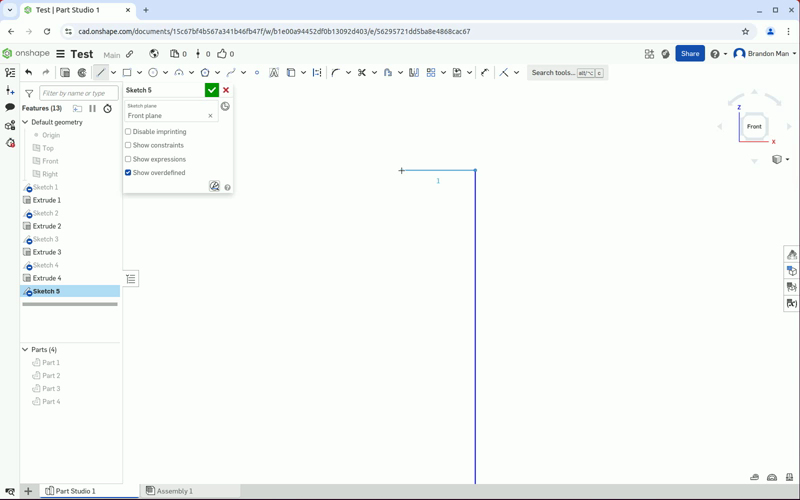
scroll(-6)
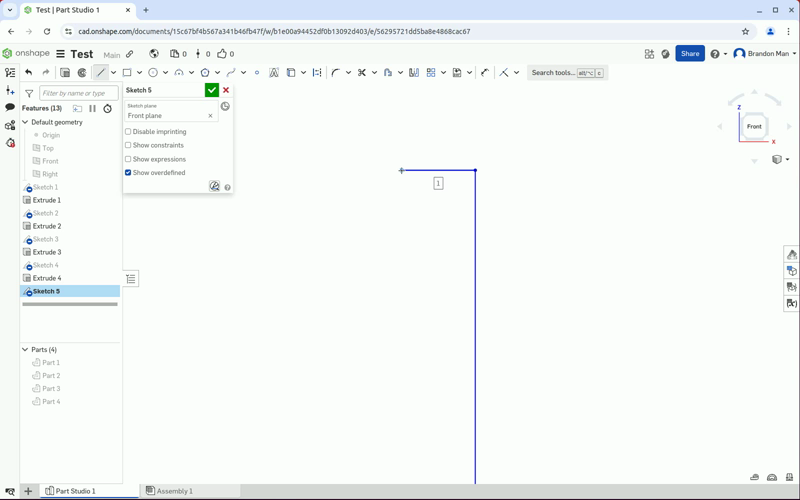
scroll(-6)
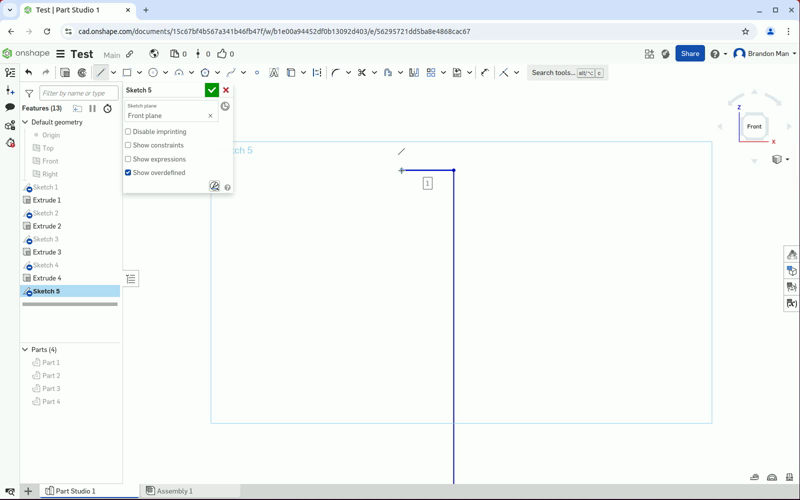
scroll(-6)
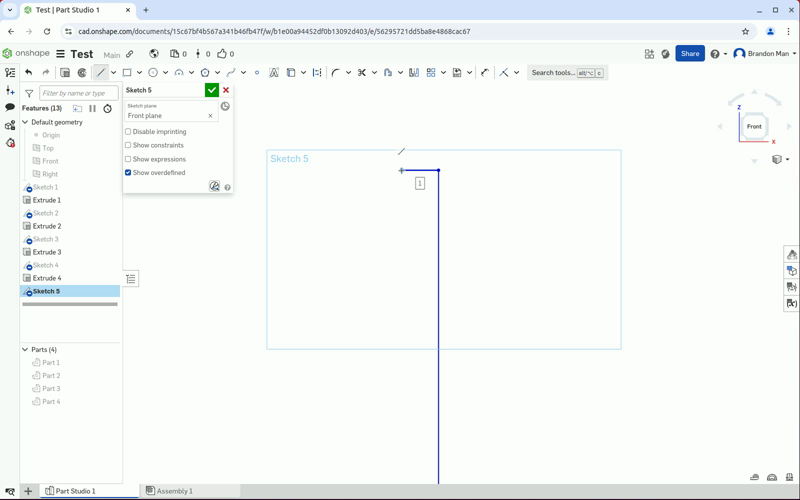
scroll(-6)
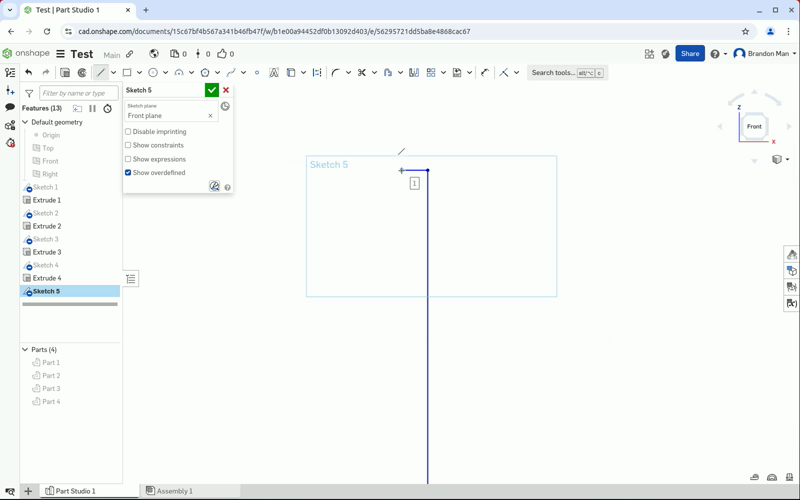
scroll(-6)
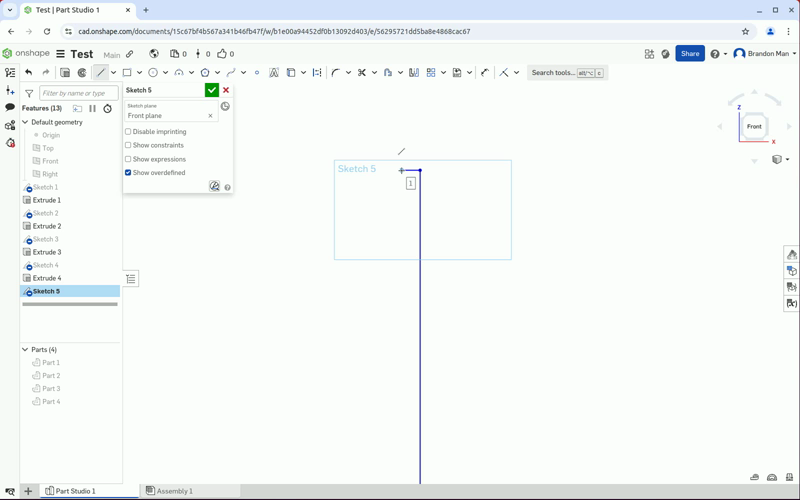
scroll(-6)
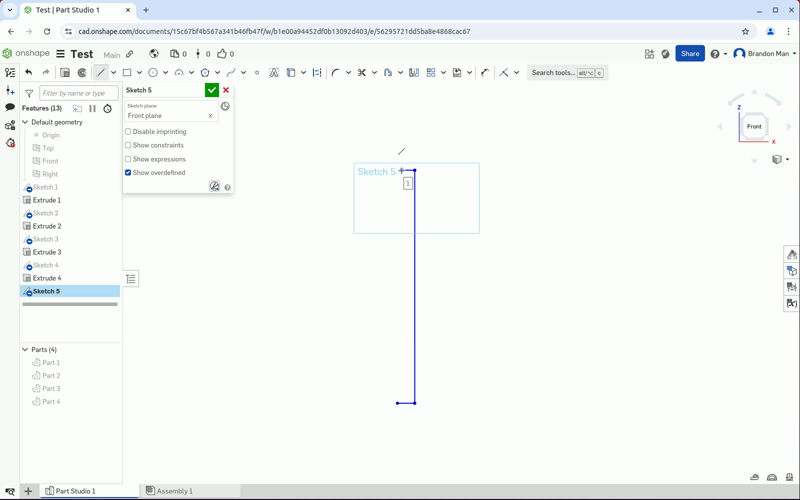
scroll(-6)
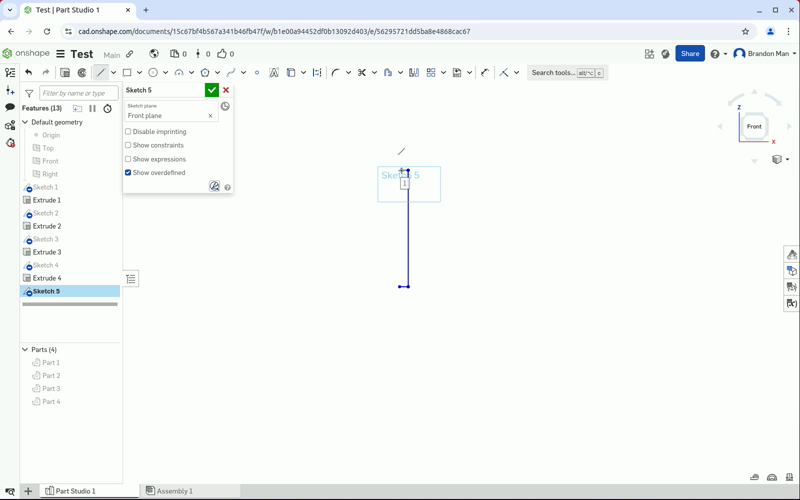
key_up(shift)
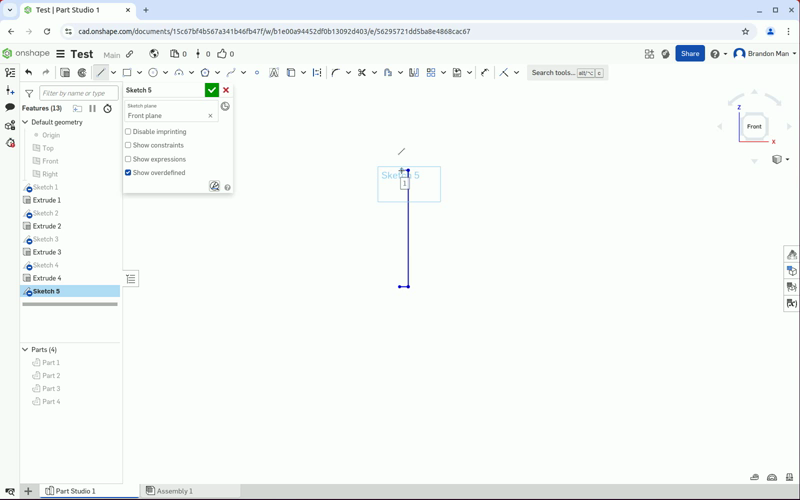
key_down(shift)
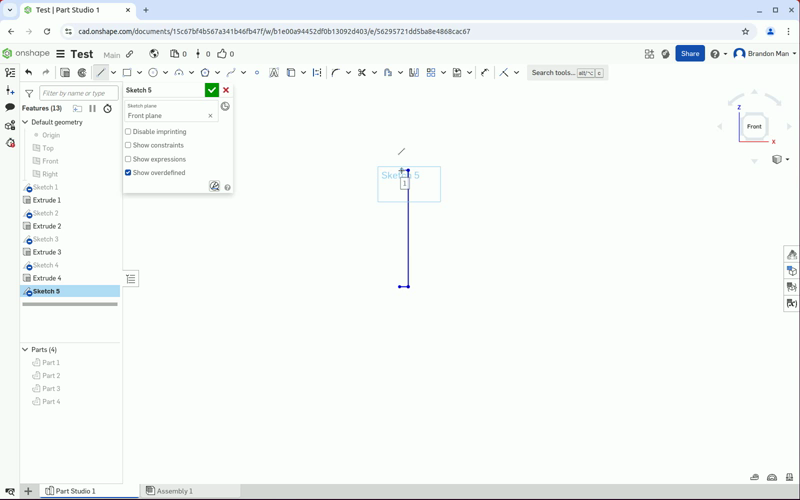
mouse_move(401, 286)
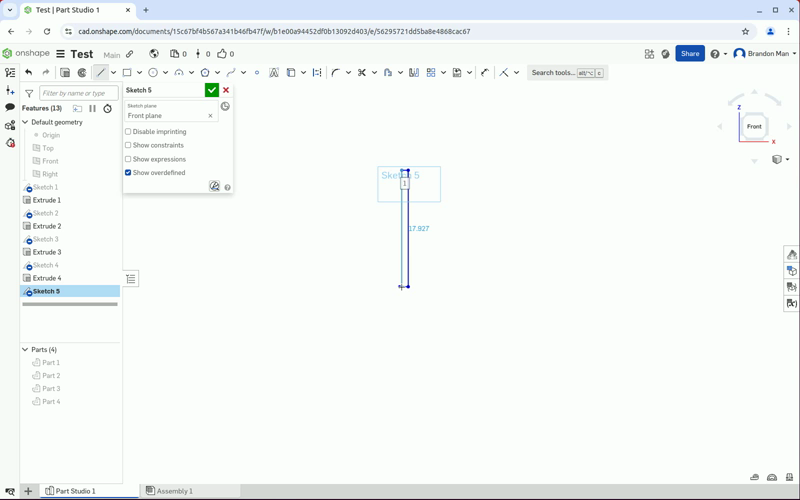
key_up(shift)
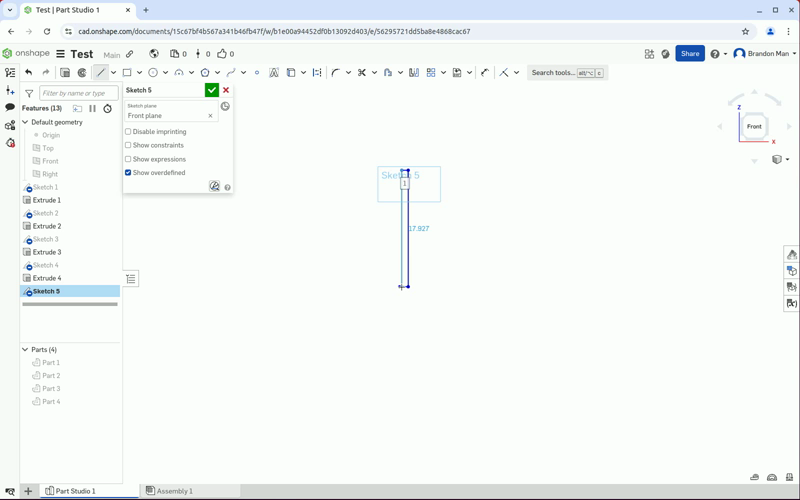
click(401, 286)
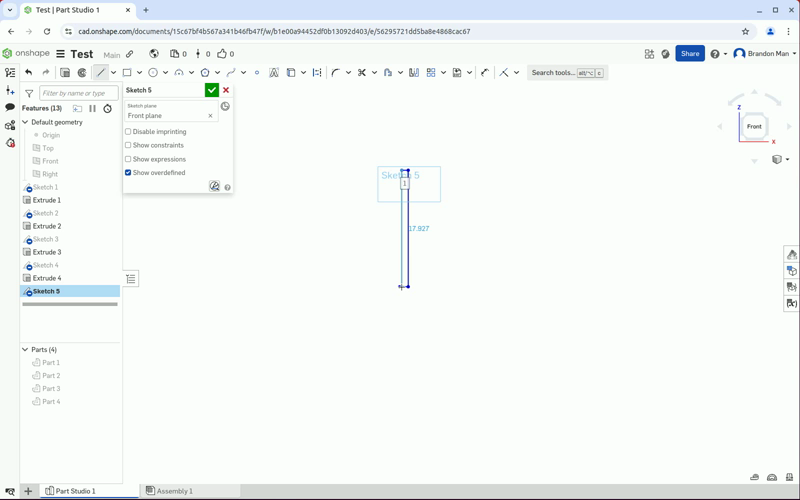
key(esc)
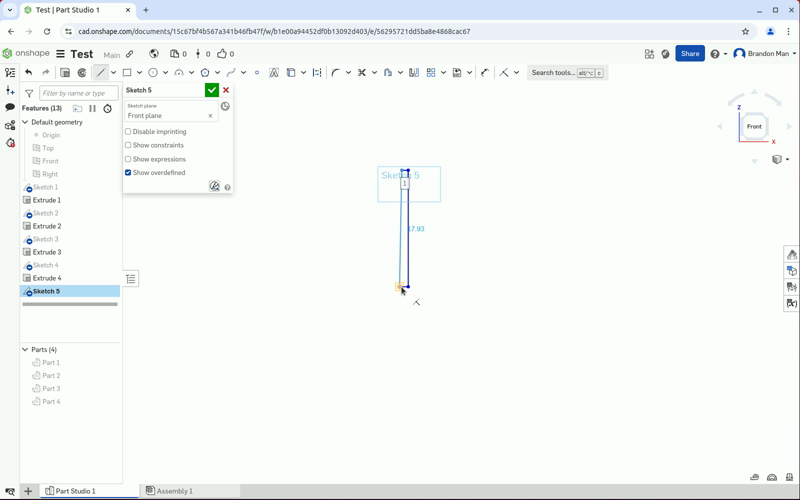
mouse_move(406, 216)
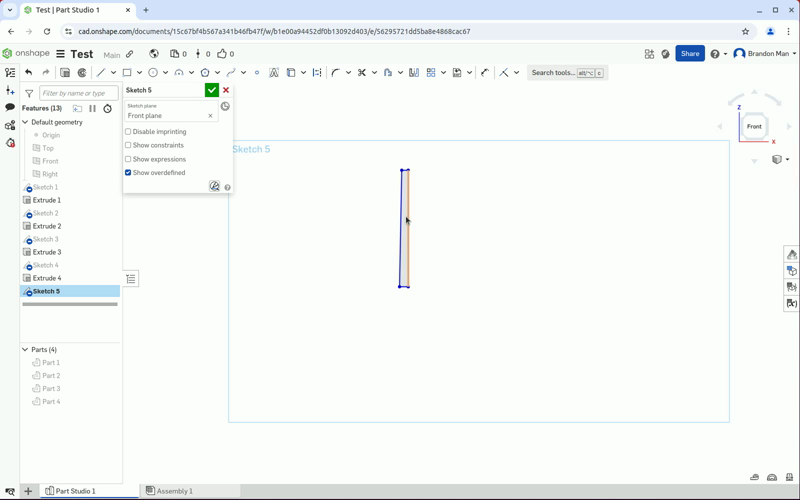
scroll(6)
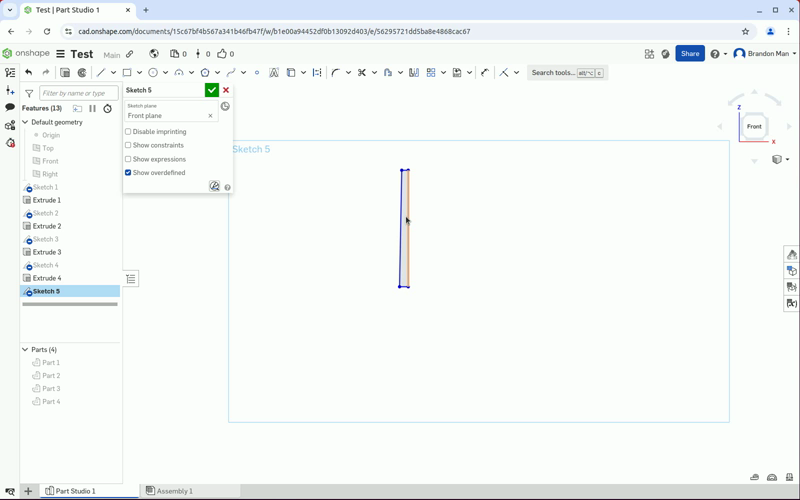
scroll(6)
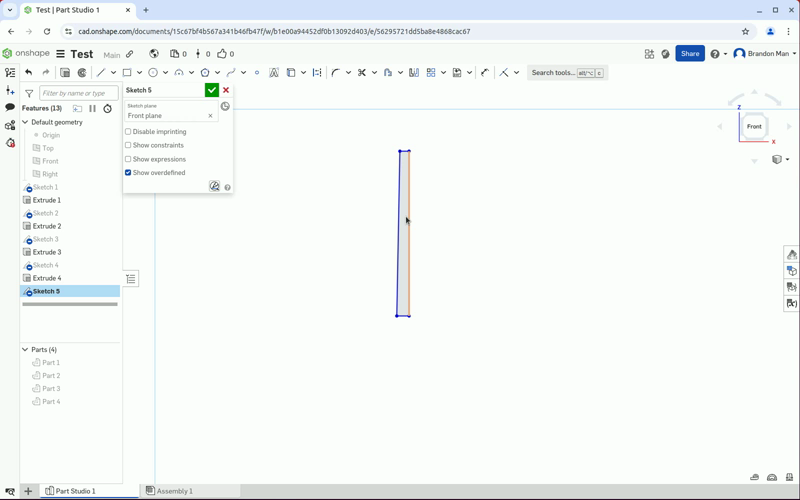
scroll(6)
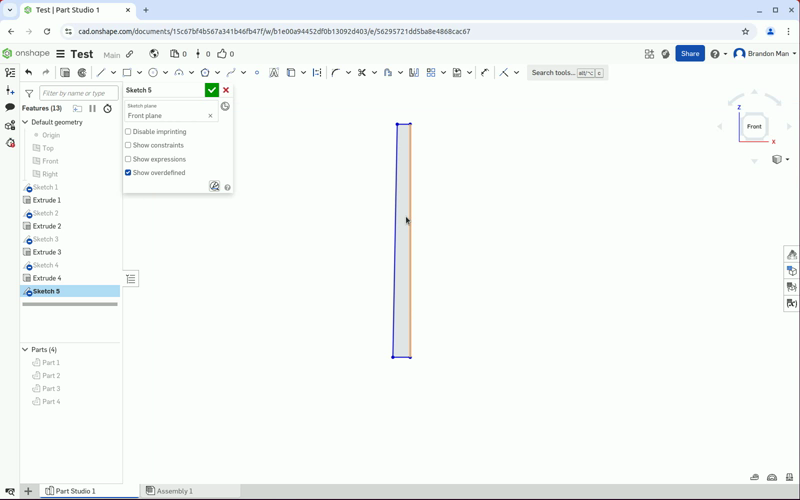
scroll(6)
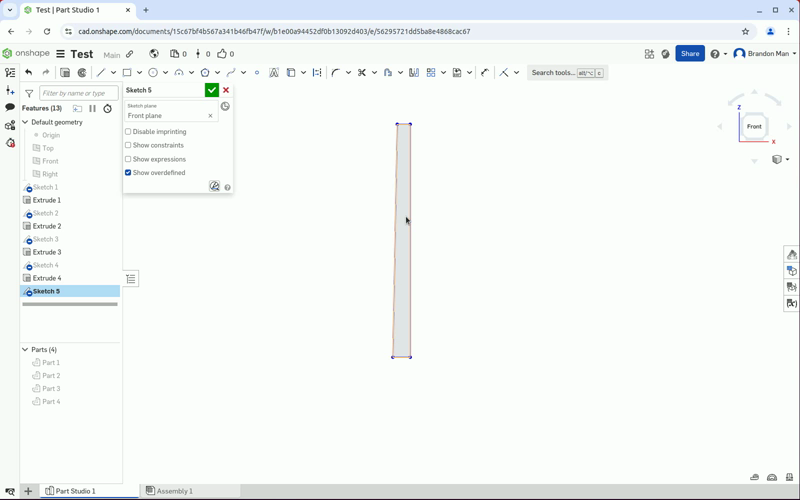
scroll(6)
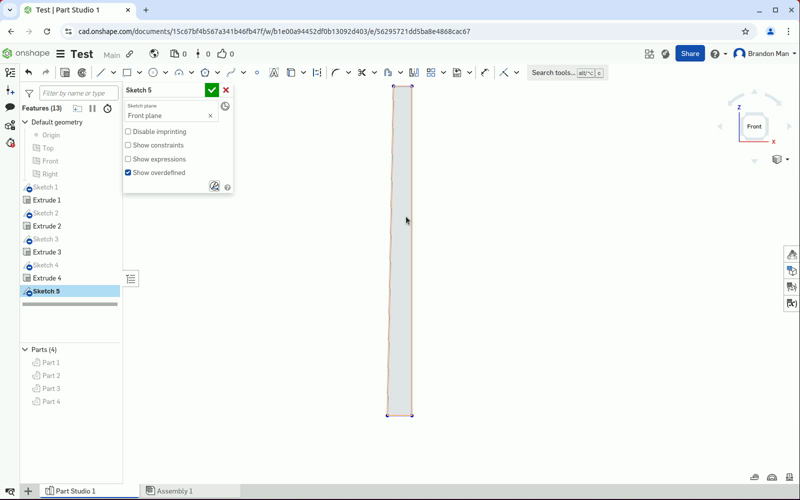
scroll(6)
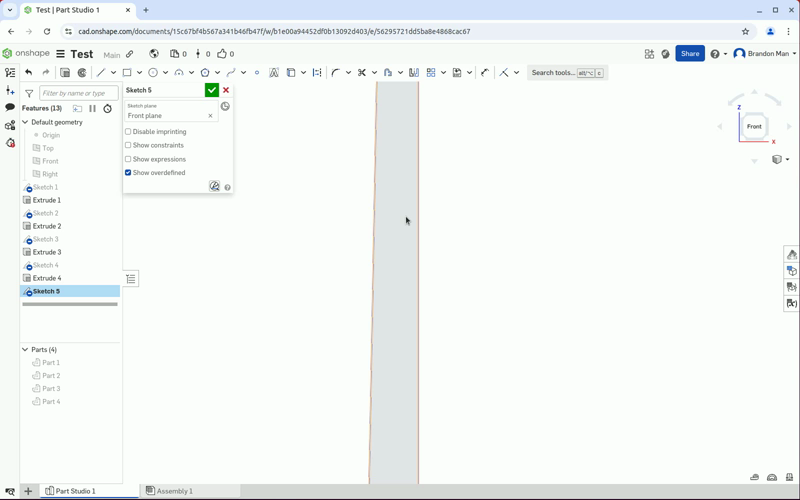
scroll(6)
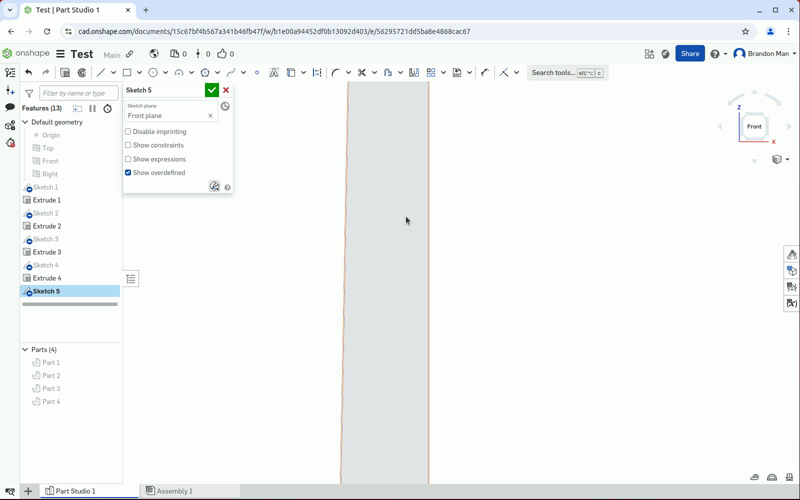
click(406, 216)
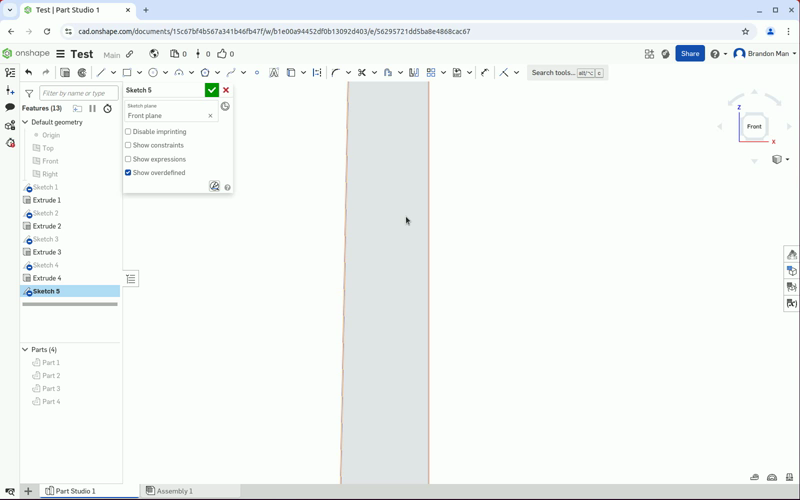
scroll(-6)
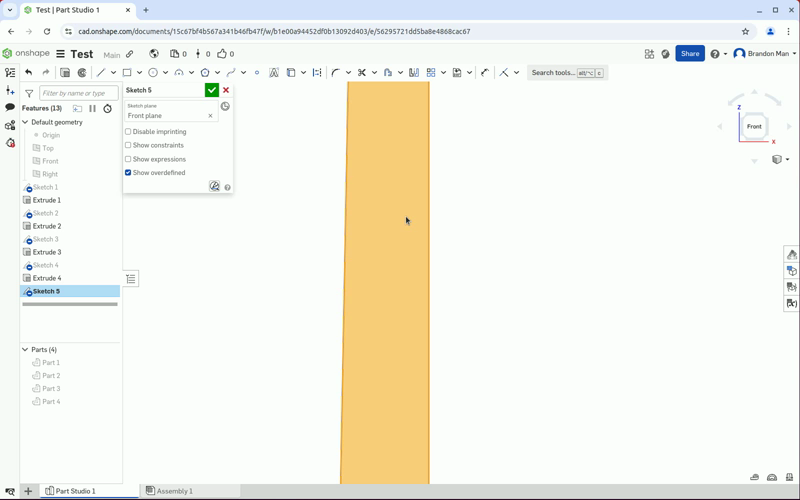
scroll(-6)
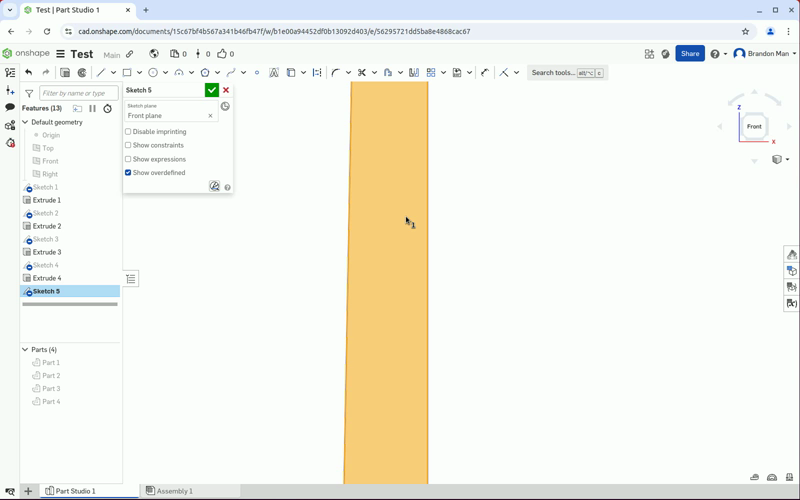
scroll(-6)
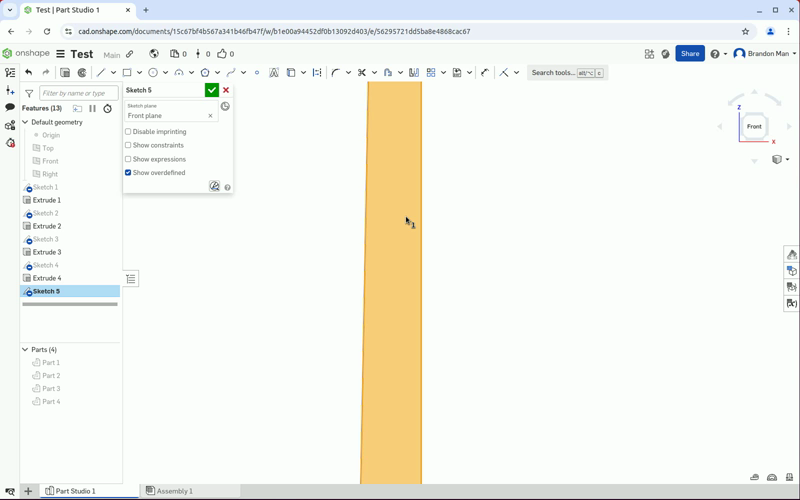
scroll(-6)
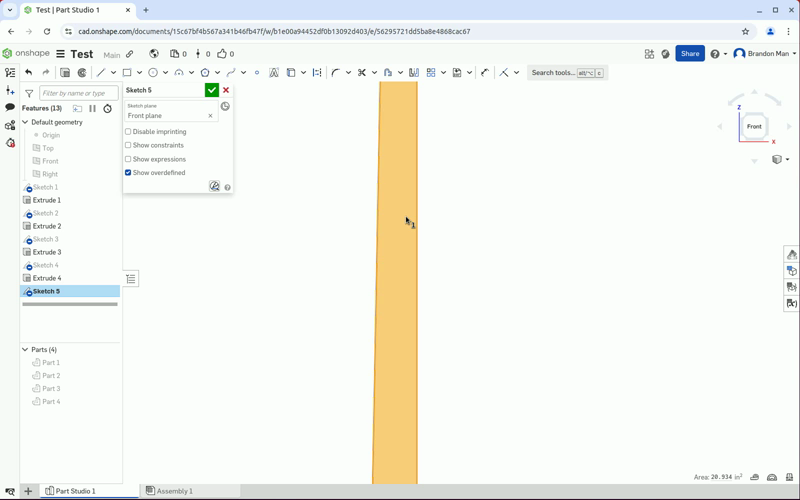
scroll(-6)
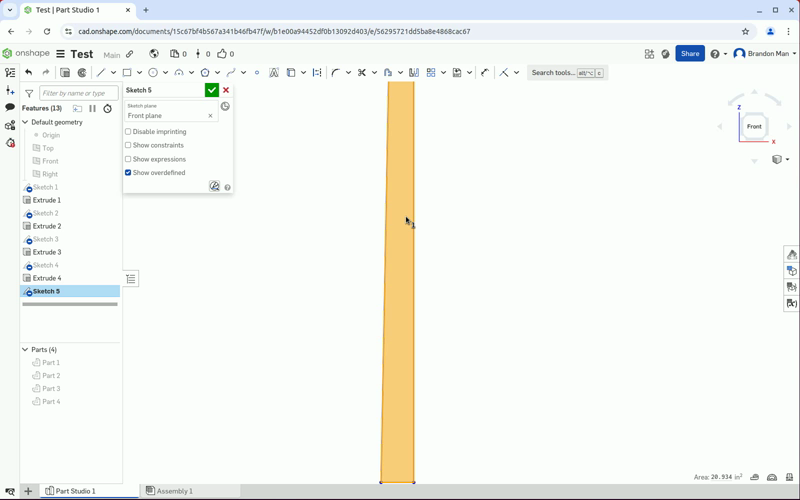
scroll(-6)
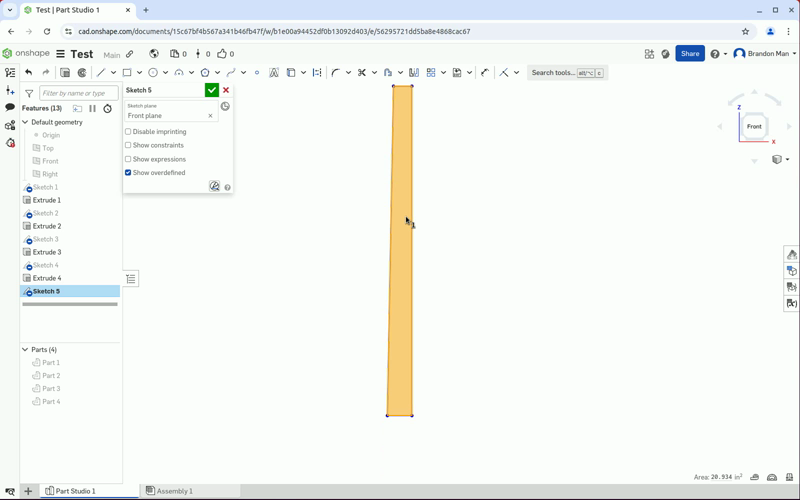
scroll(-6)
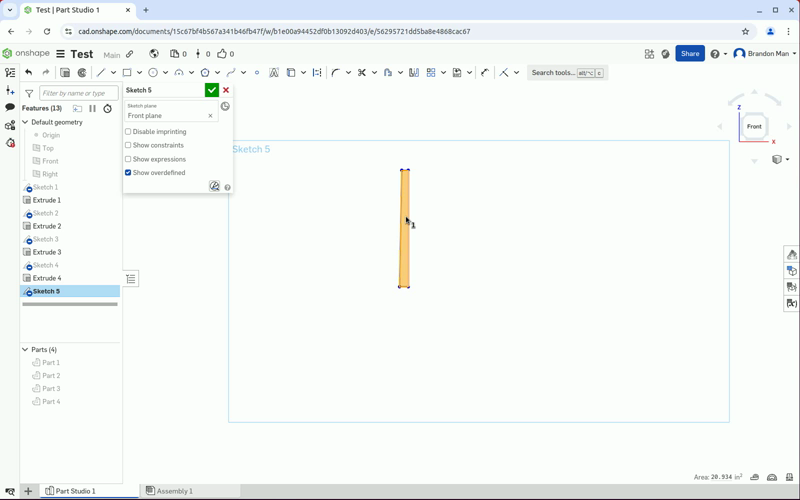
mouse_move(73, 352)
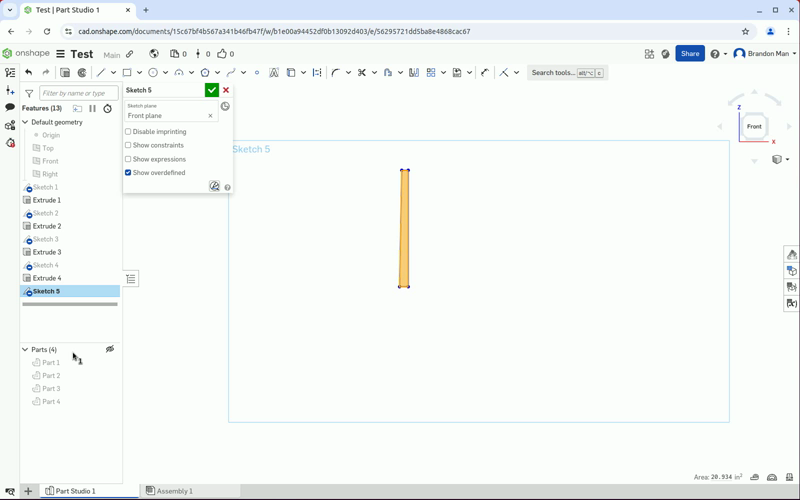
key(shift+y)
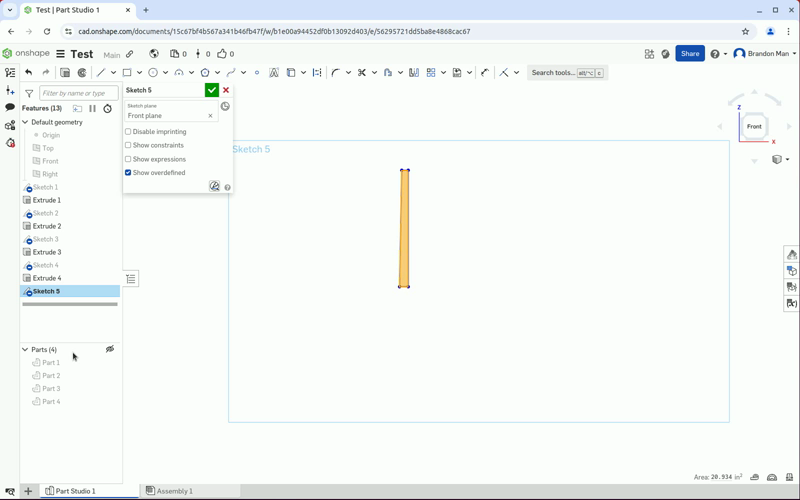
key(shift+e)
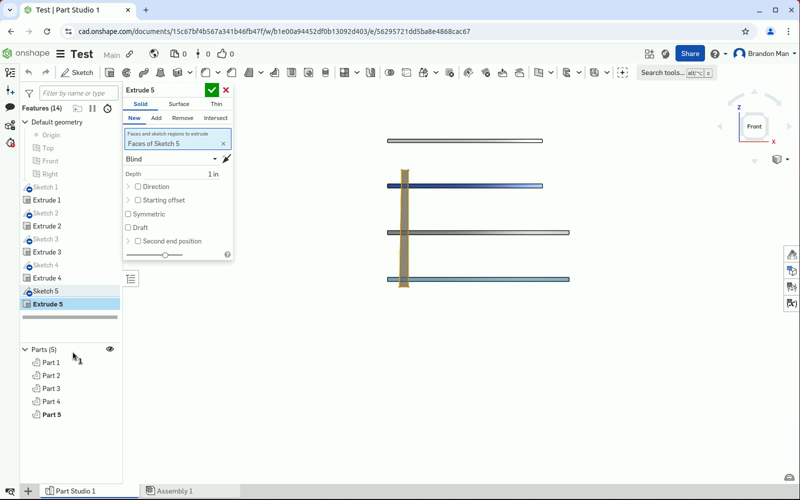
mouse_move(143, 106)
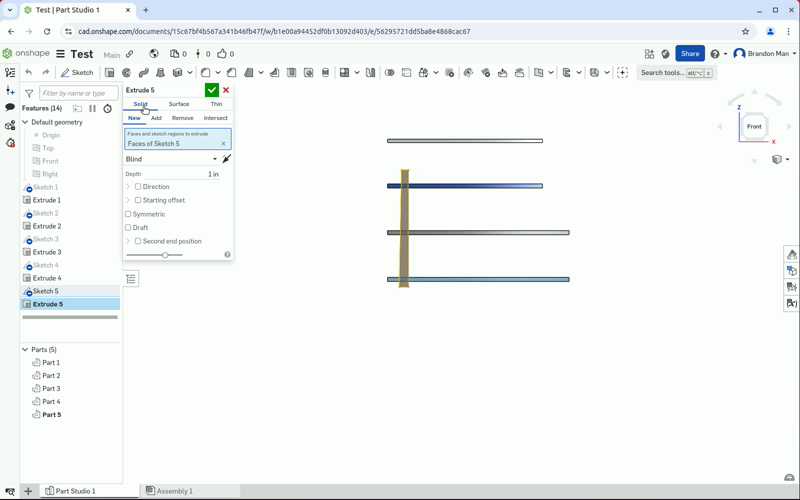
click(143, 106)
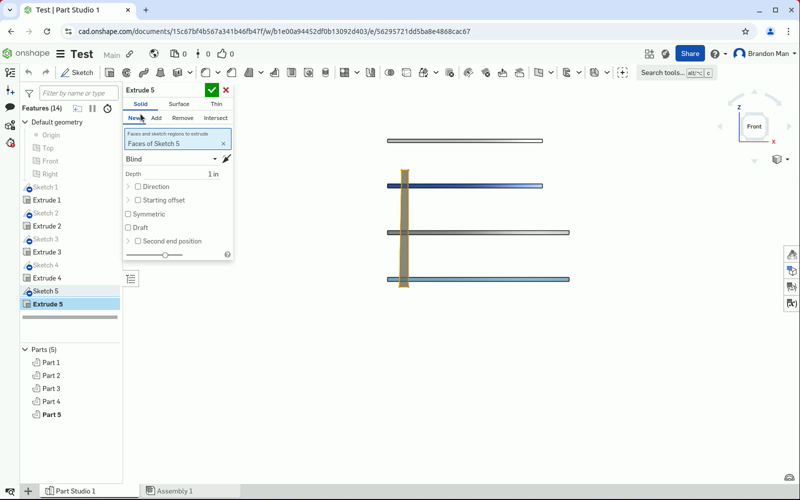
mouse_move(137, 120)
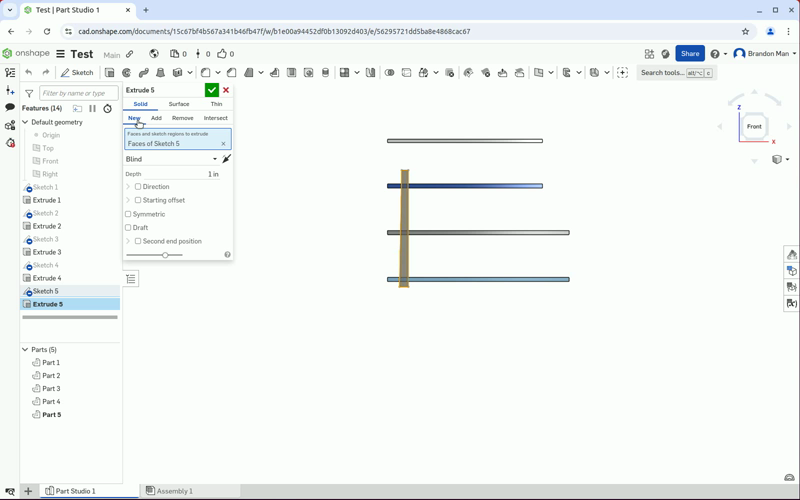
click(137, 120)
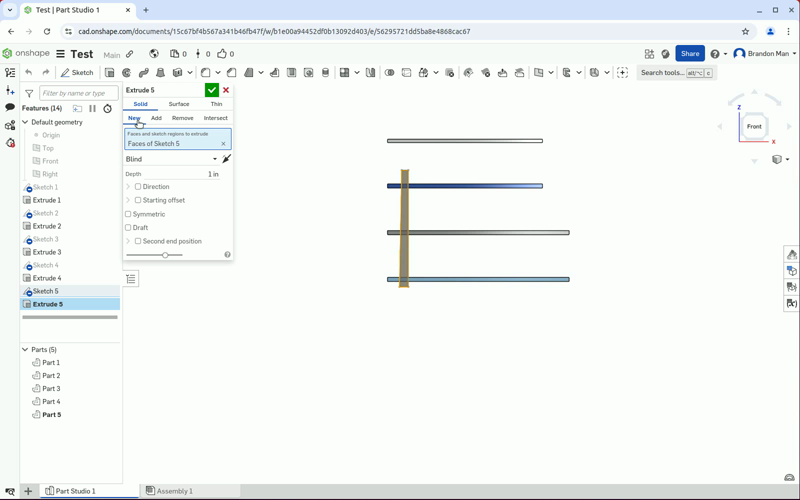
key(tab, 4)
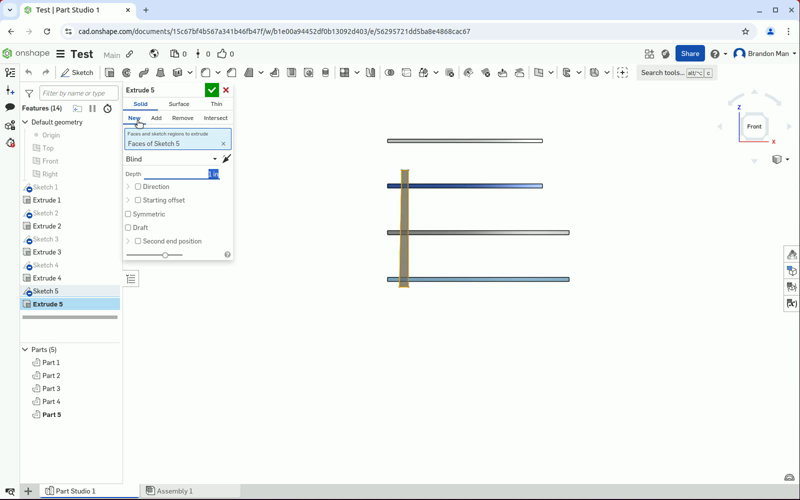
text(0.962)
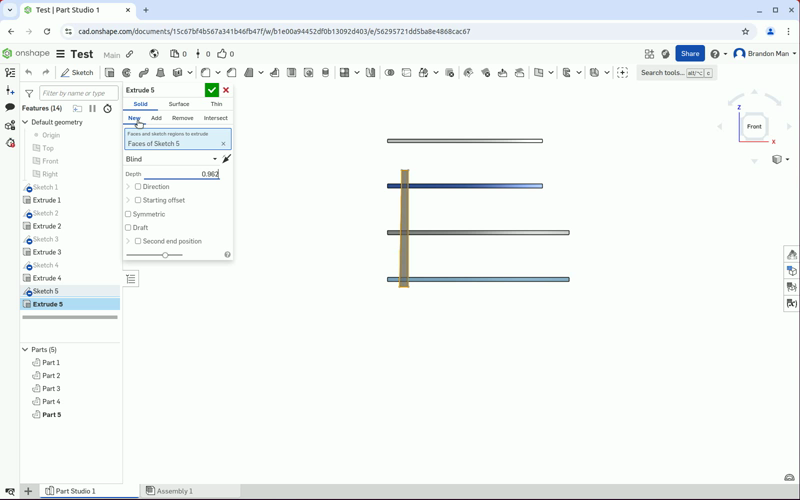
key(tab, 3)
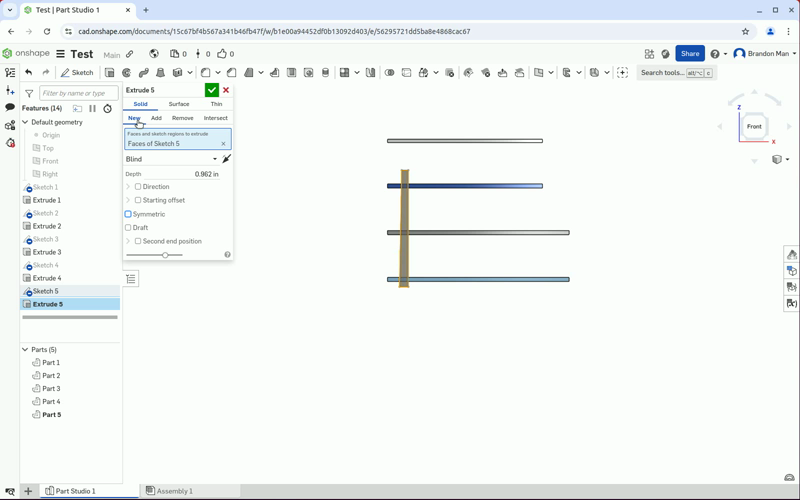
key(space)
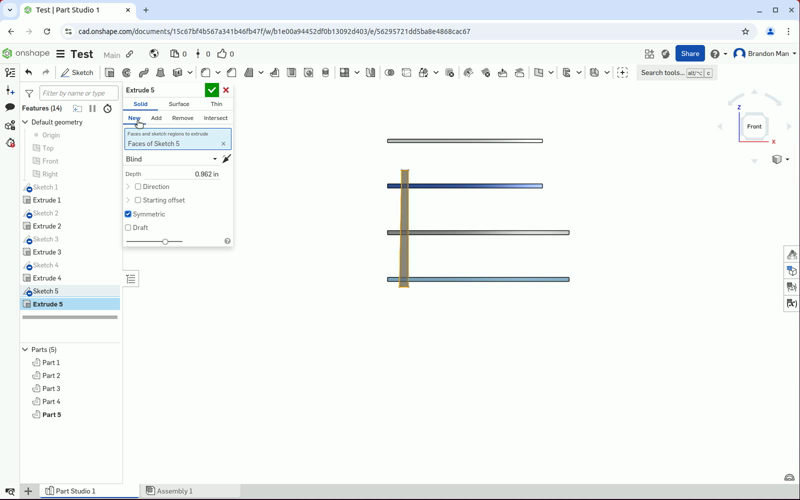
key(enter)
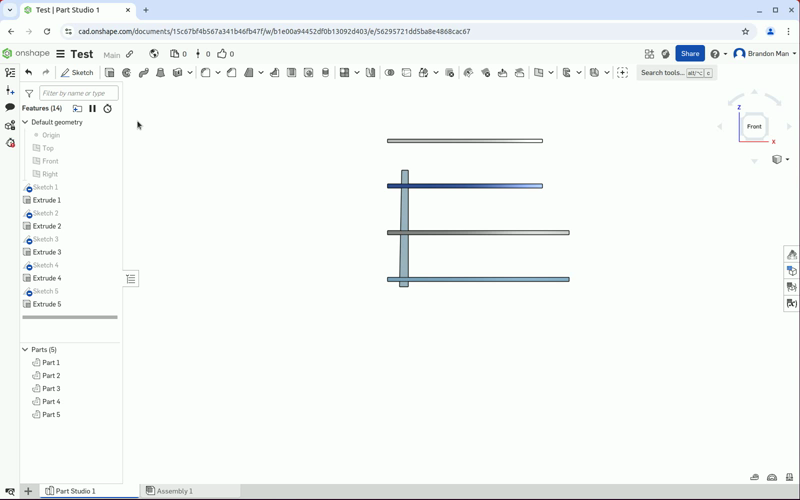
key(shift+h)
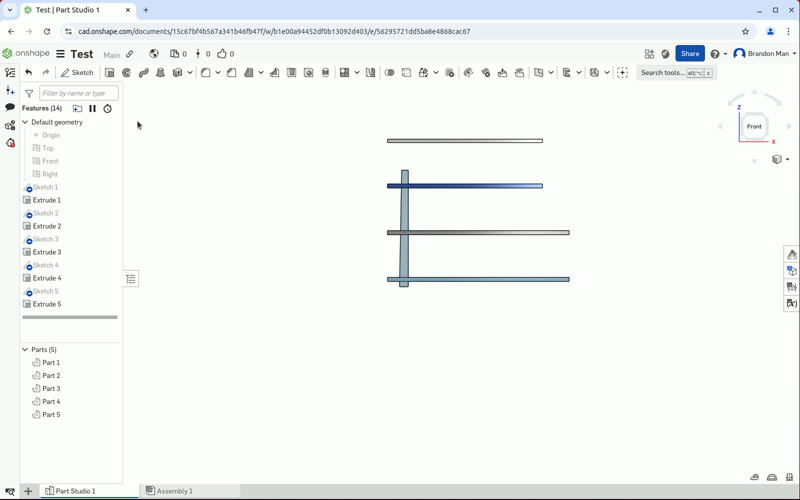
key(shift+h)
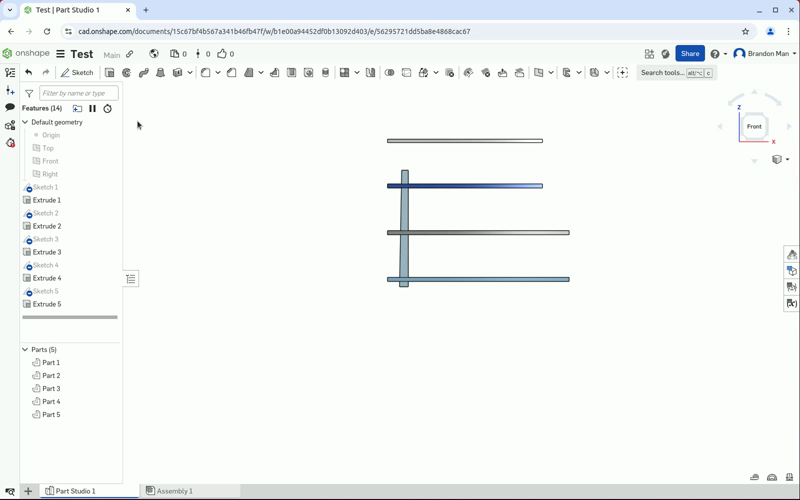
mouse_move(73, 189)
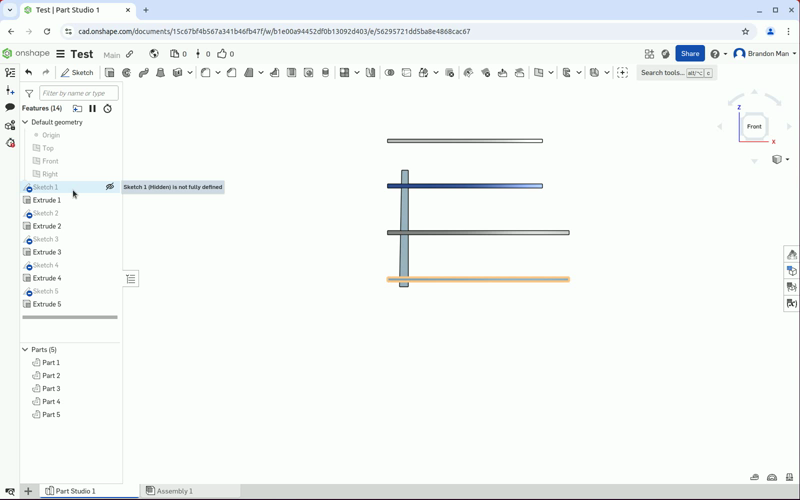
click(73, 189)
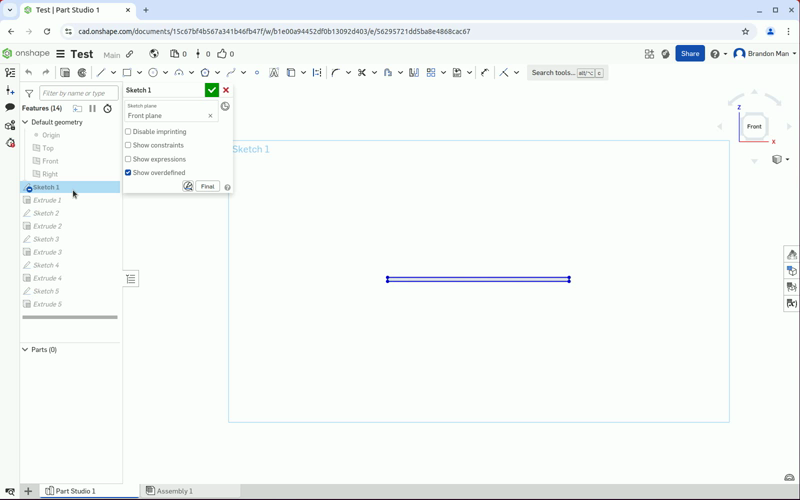
mouse_move(229, 92)
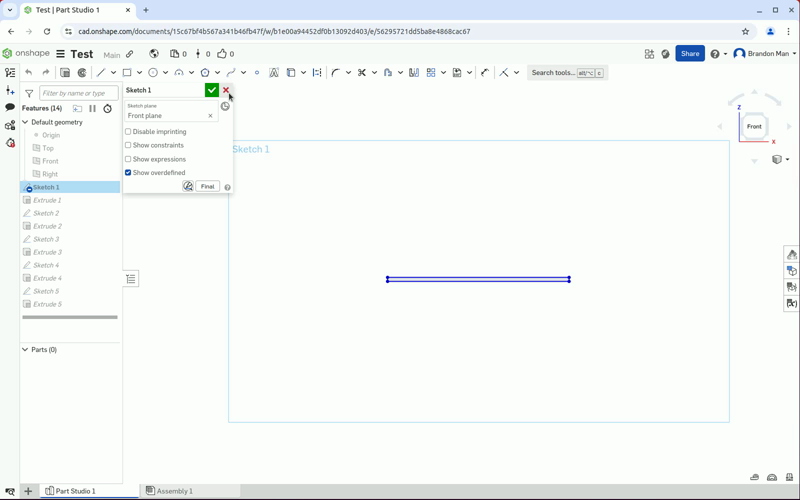
click(229, 92)
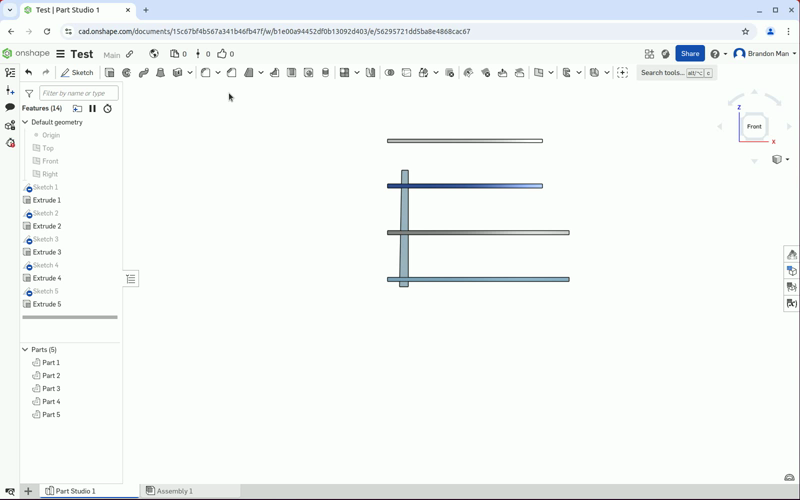
mouse_move(73, 352)
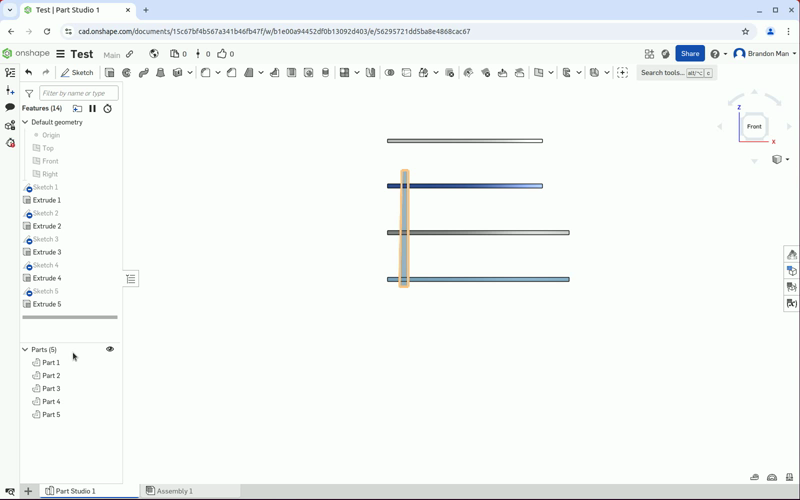
key(y)
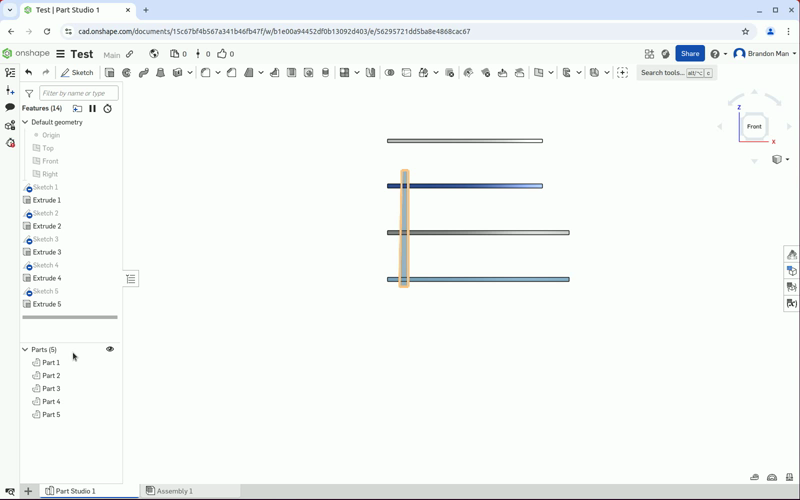
key(shift+p)
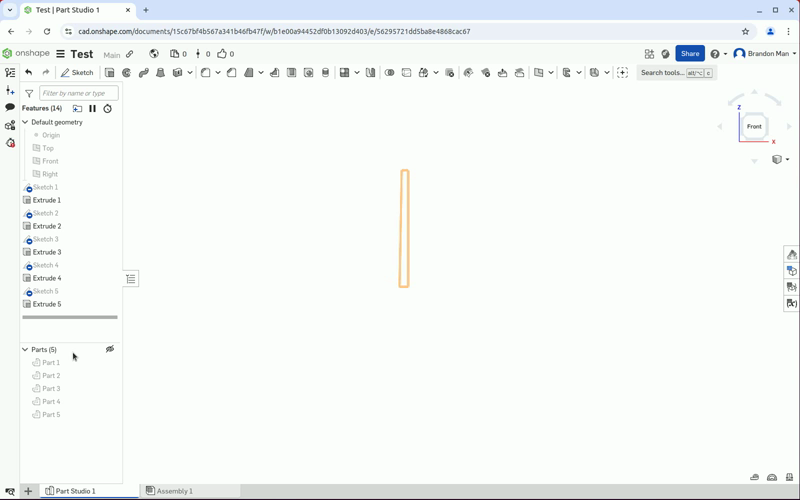
key(space)
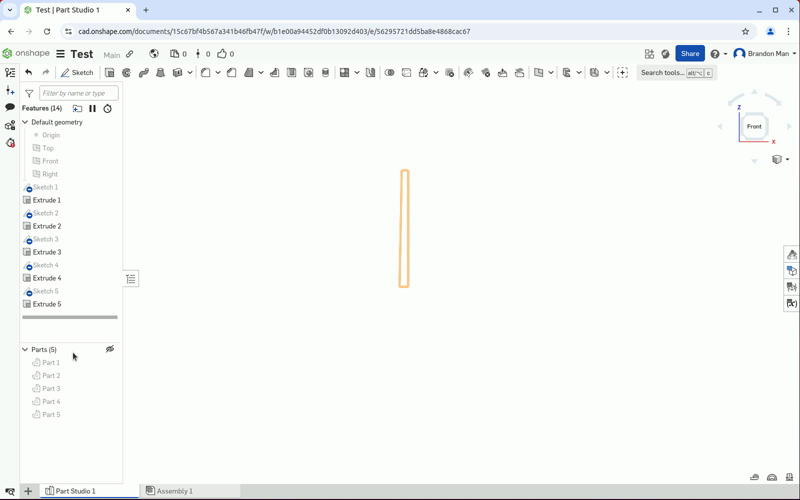
key_down(shift)
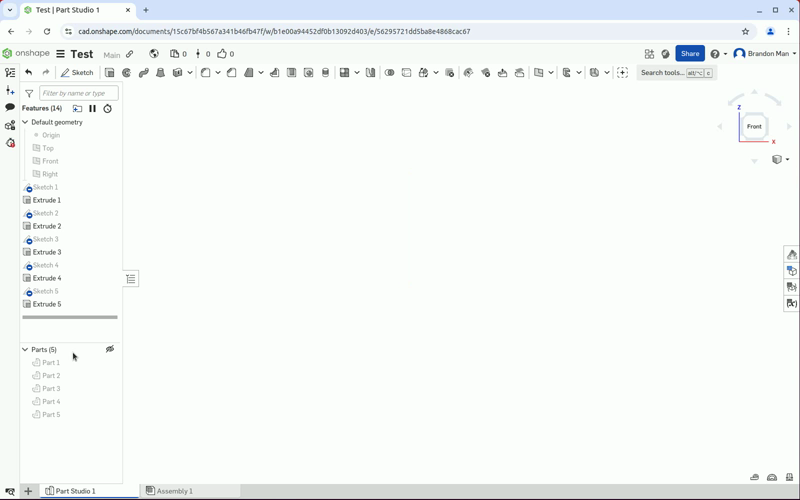
key(down)
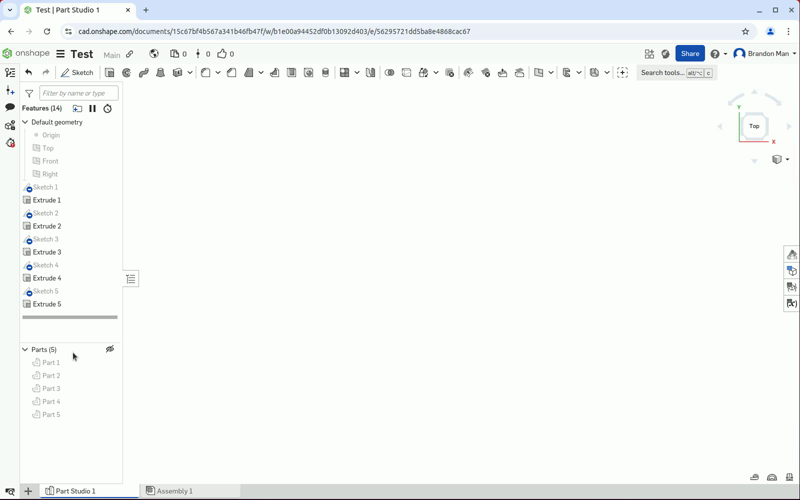
key_up(shift)
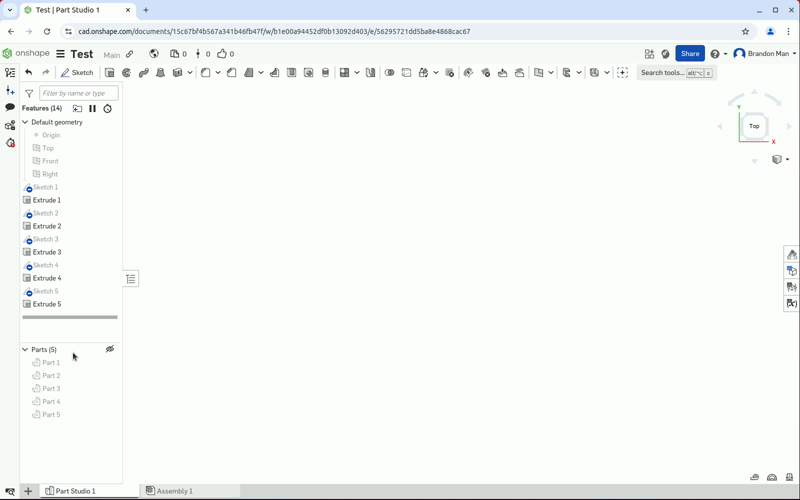
mouse_move(73, 352)
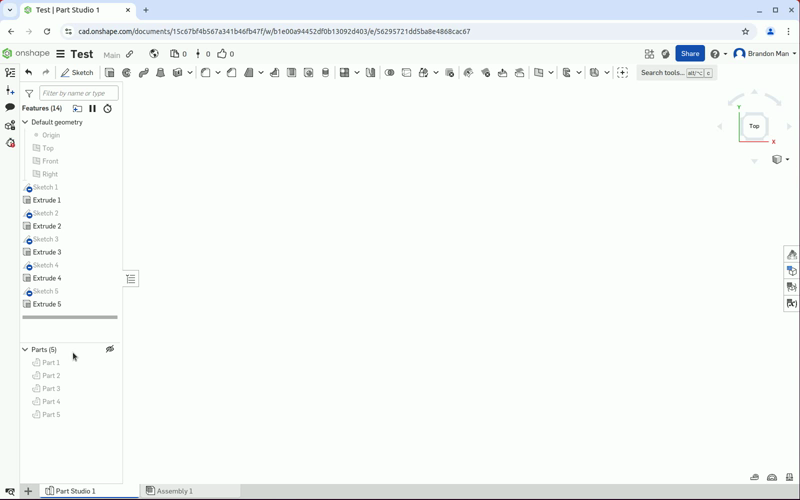
key(shift+y)
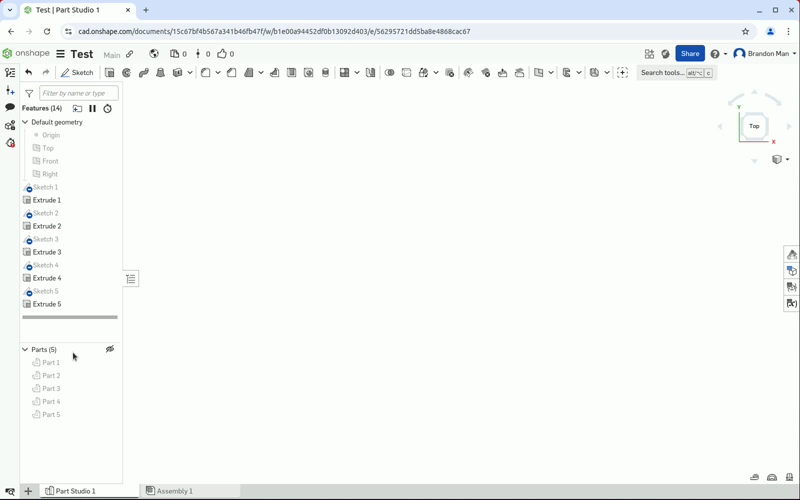
key(shift+s)
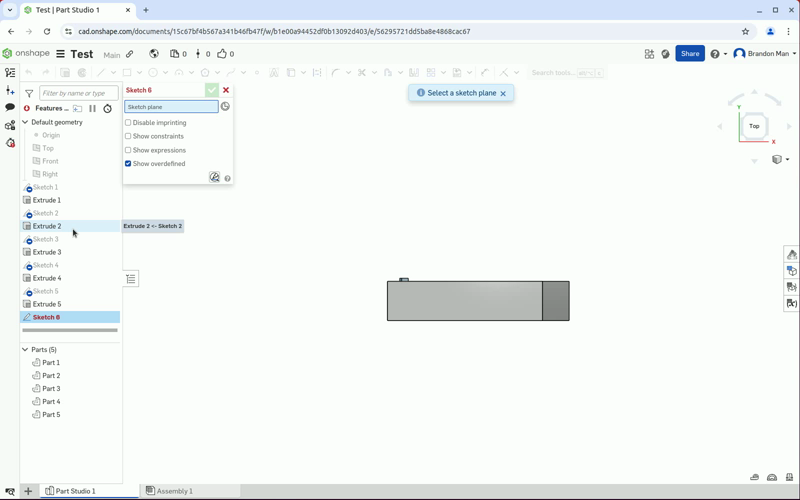
scroll(3)
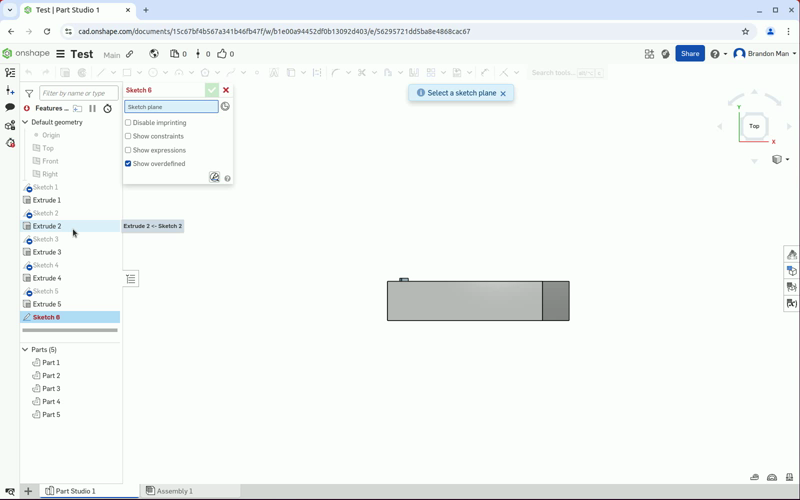
mouse_move(73, 150)
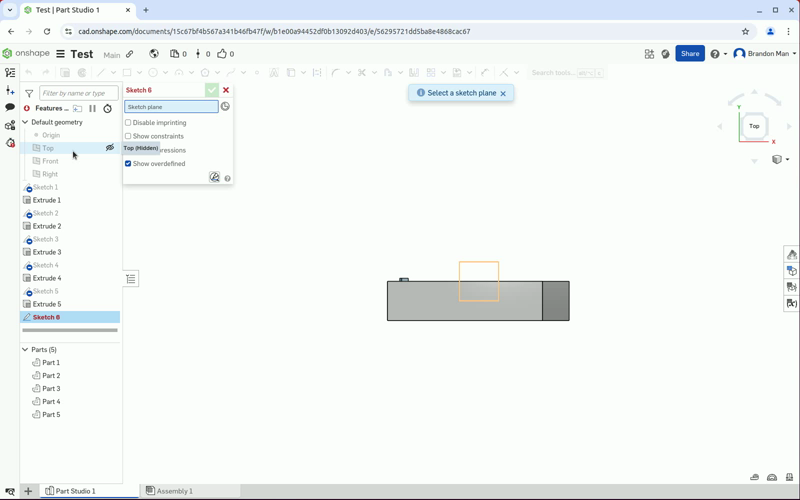
click(73, 150)
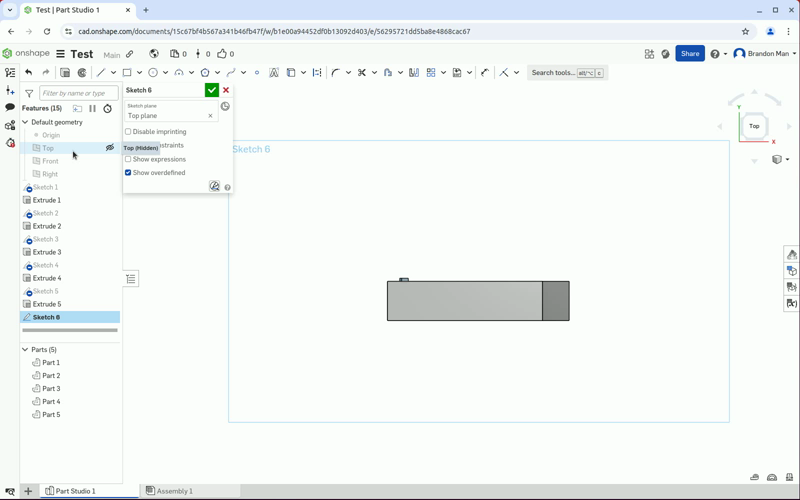
mouse_move(73, 352)
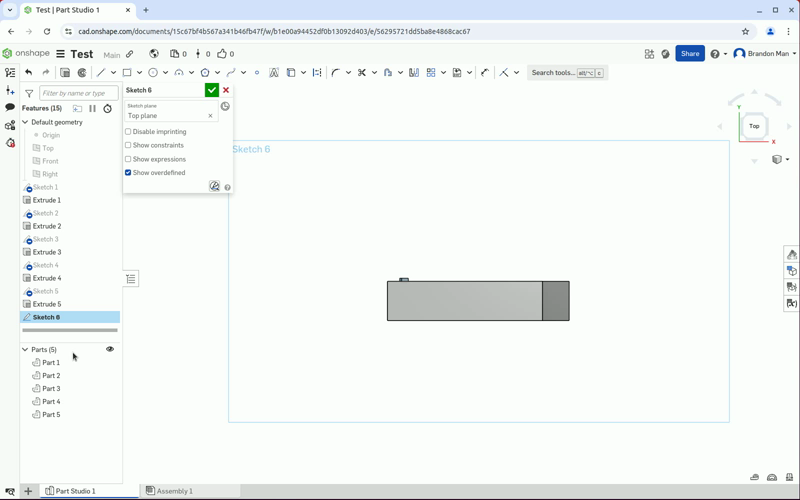
key(y)
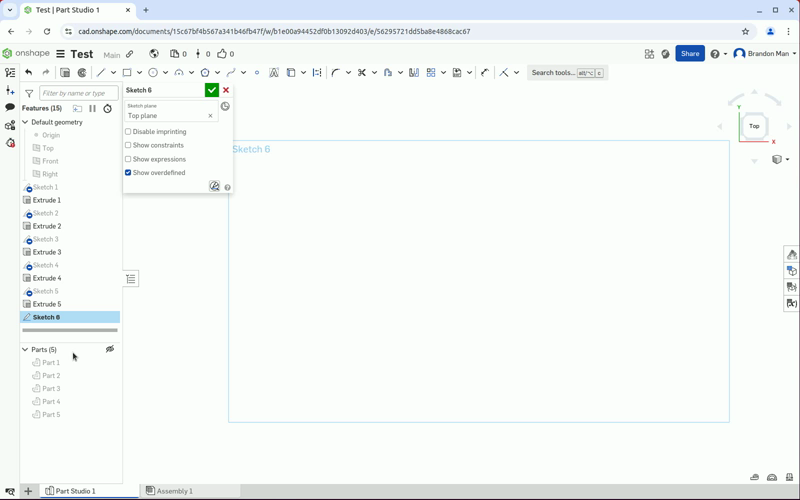
key(l)
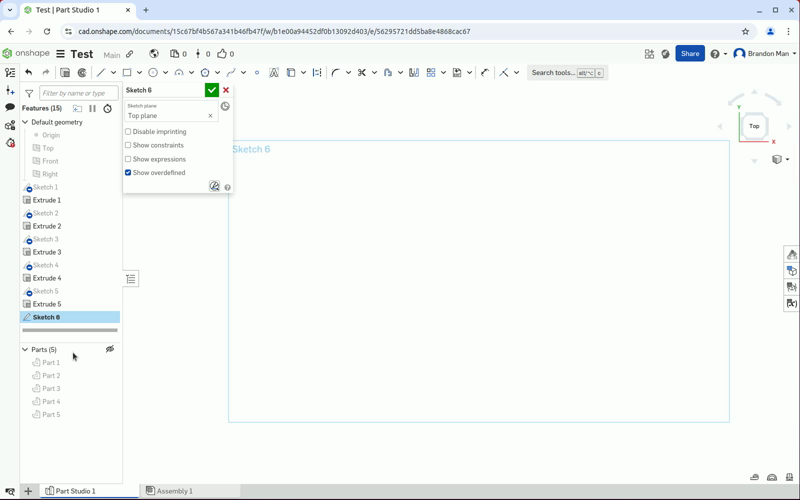
key_down(shift)
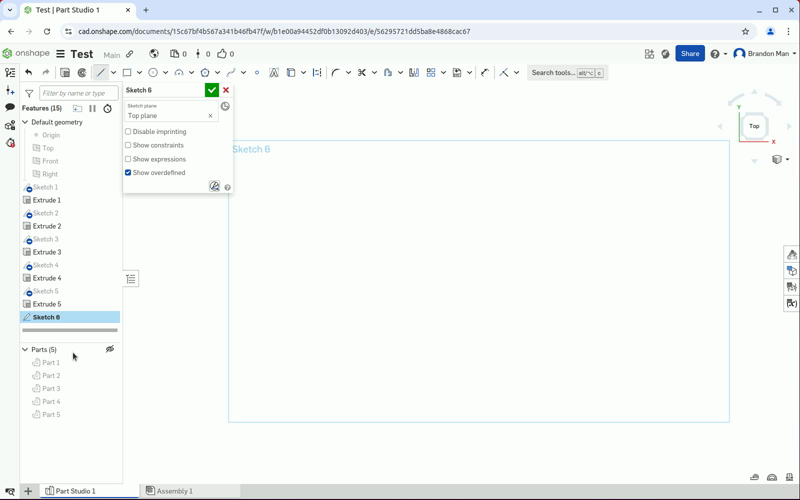
mouse_move(401, 314)
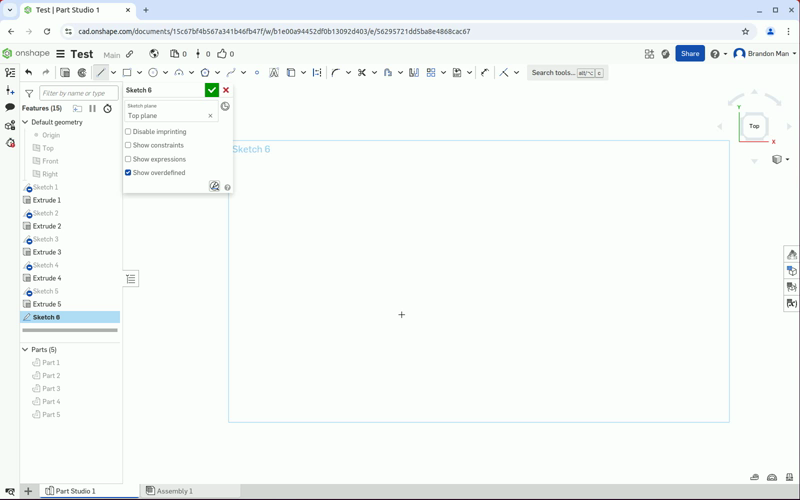
click(401, 314)
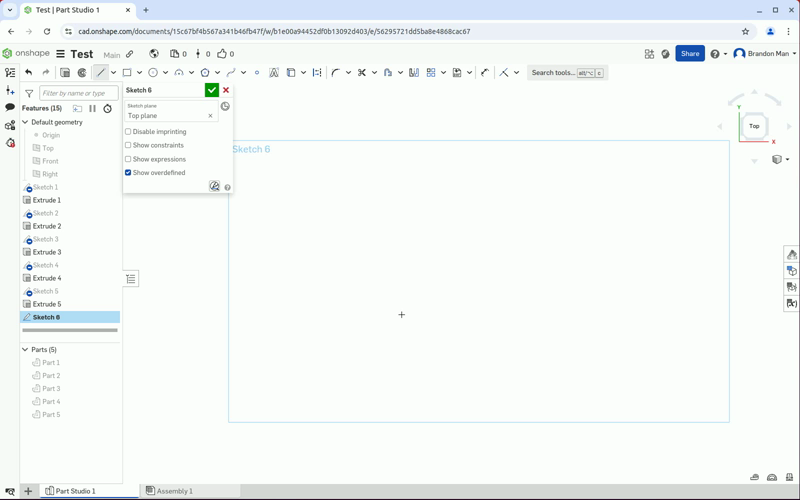
key_up(shift)
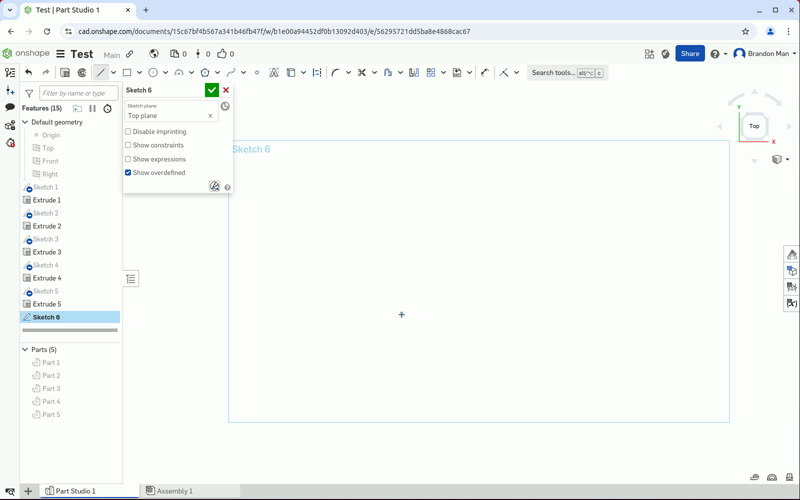
key_down(shift)
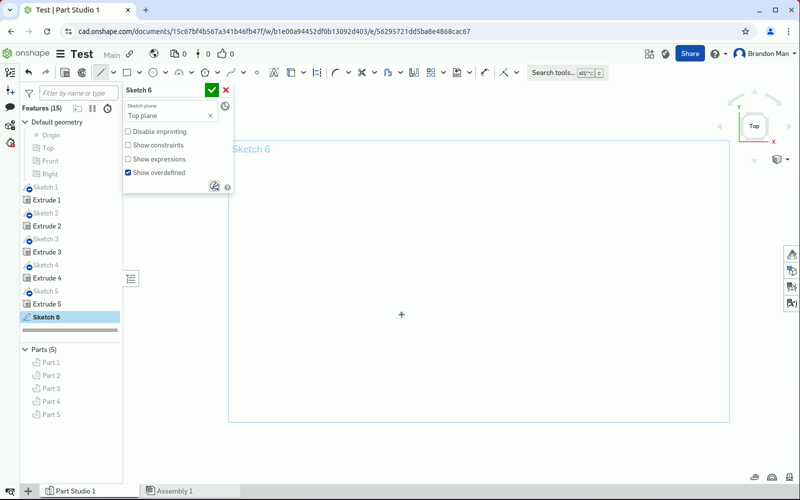
mouse_move(431, 314)
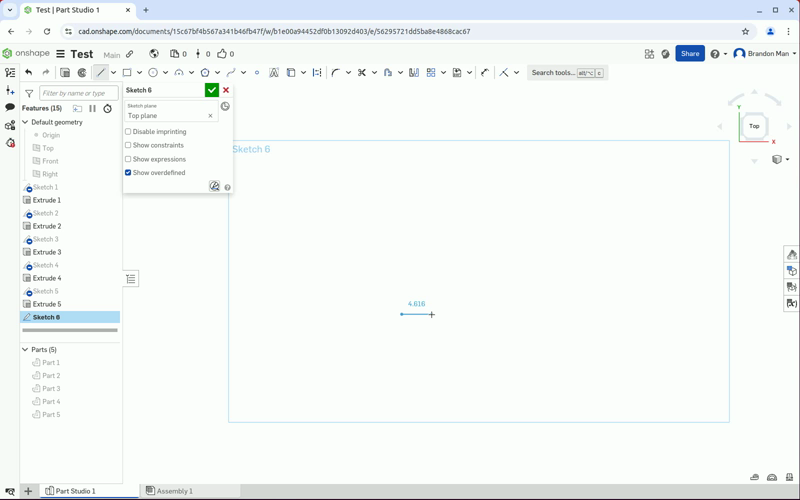
mouse_move(409, 314)
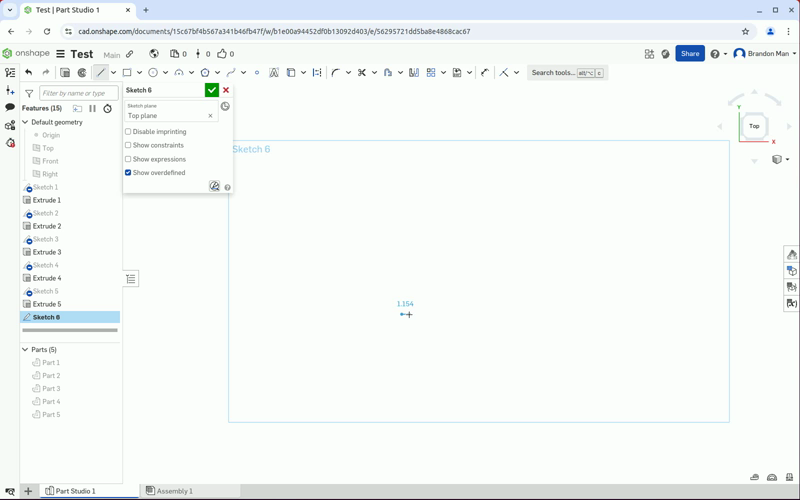
scroll(6)
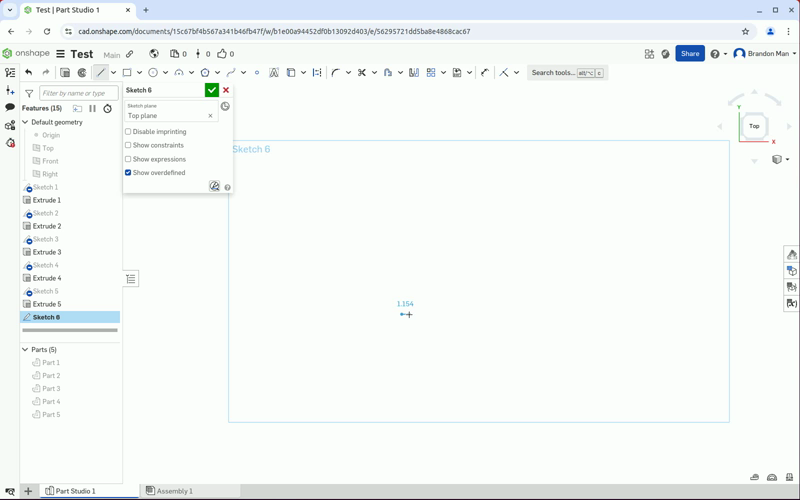
scroll(6)
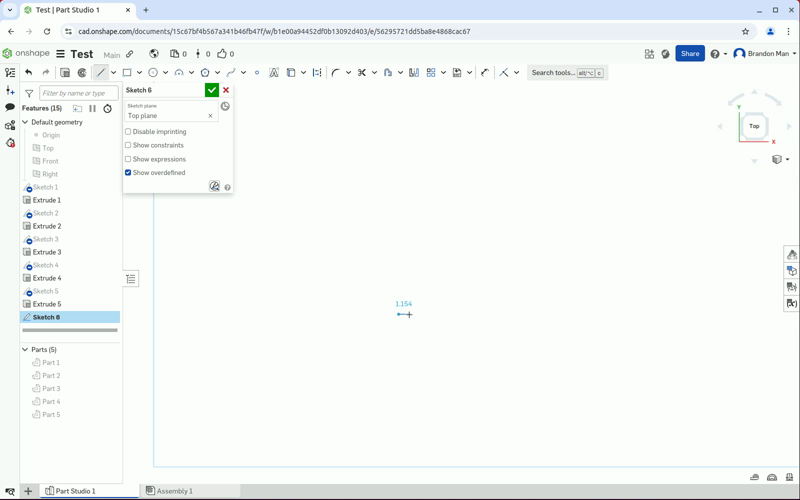
scroll(6)
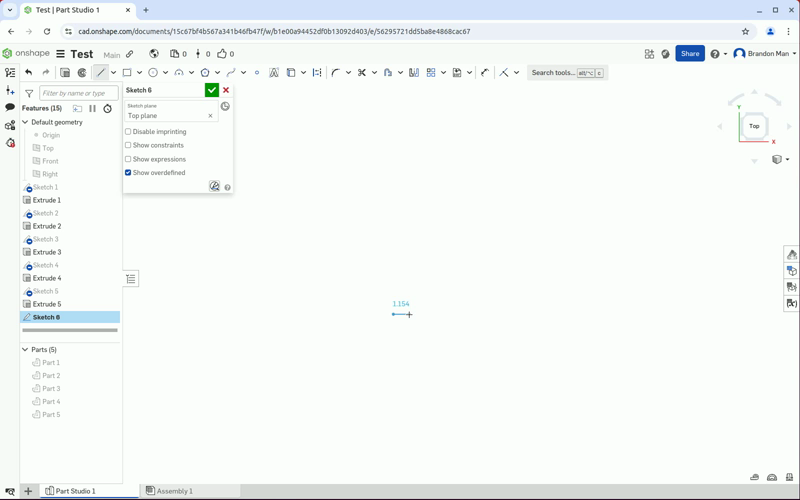
scroll(6)
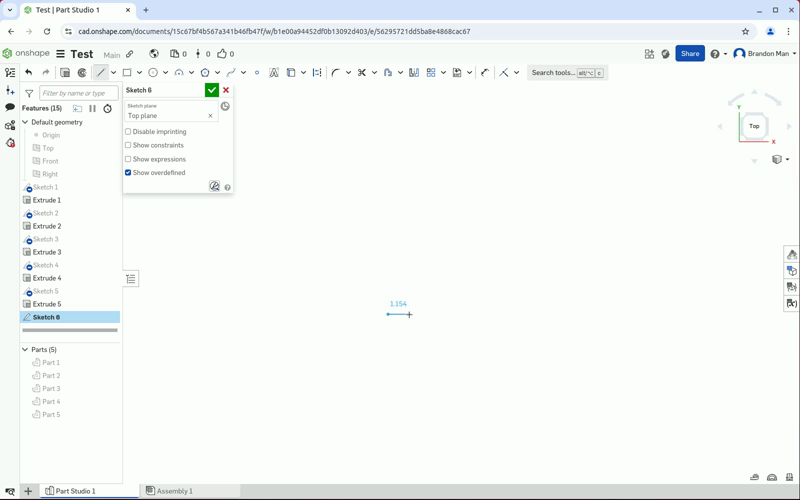
scroll(6)
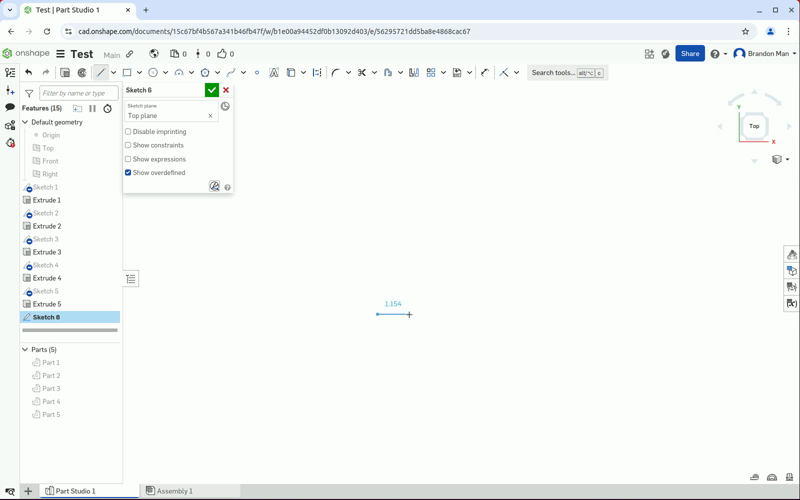
scroll(6)
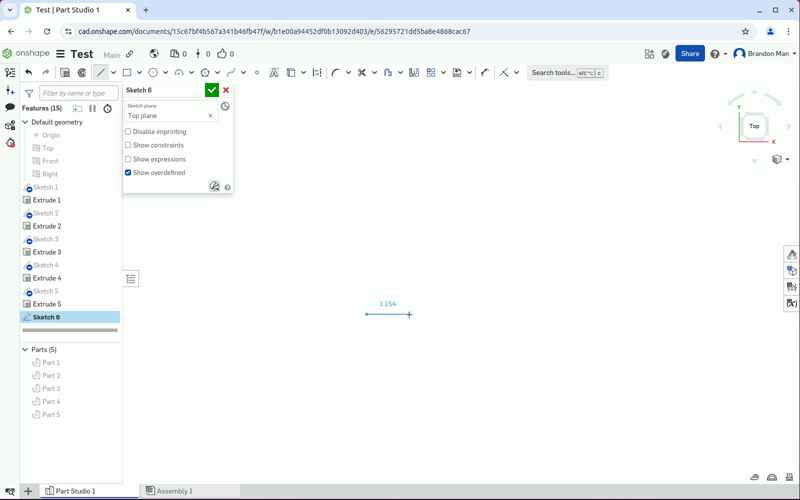
scroll(6)
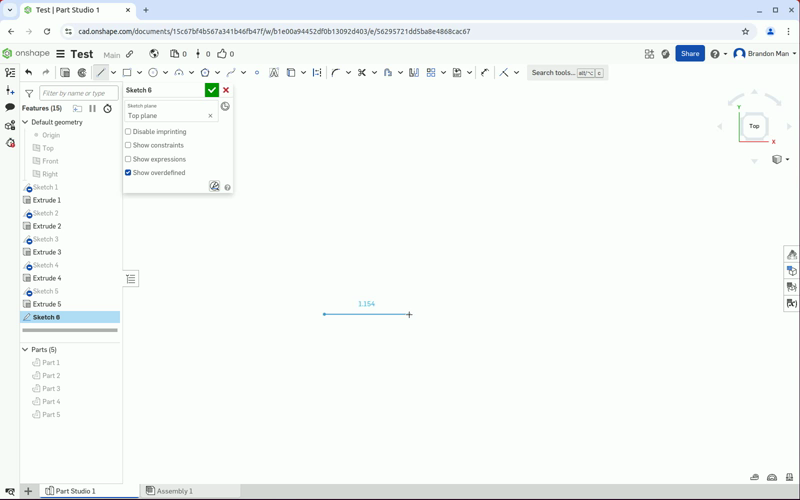
click(409, 314)
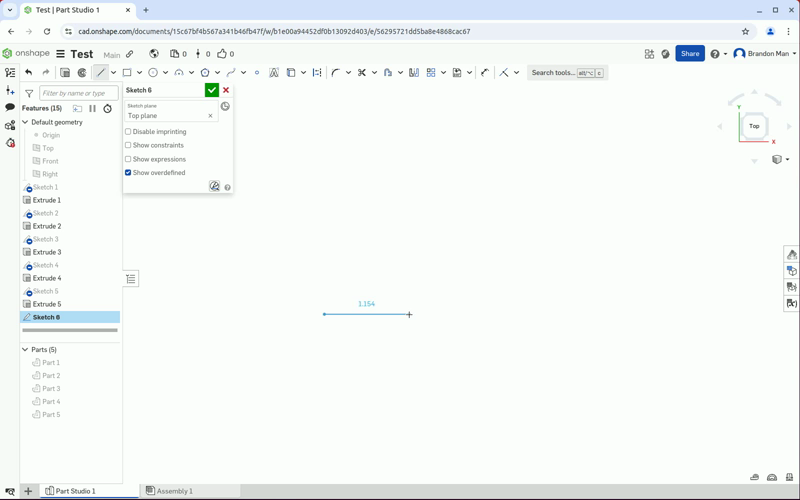
scroll(-6)
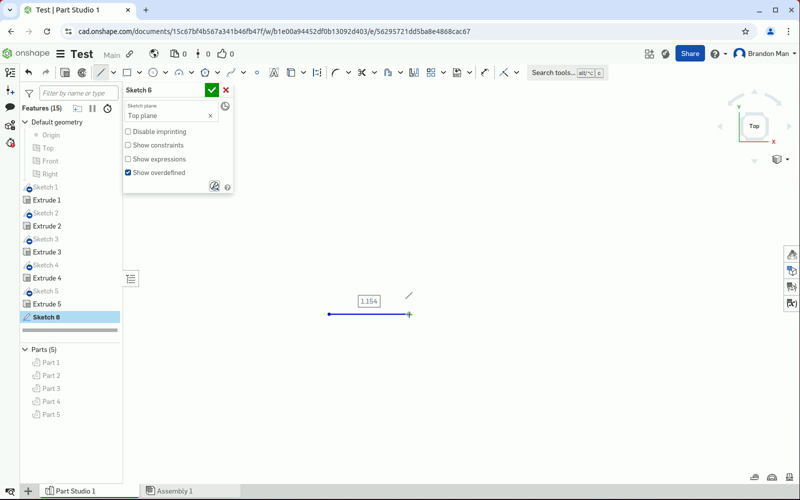
scroll(-6)
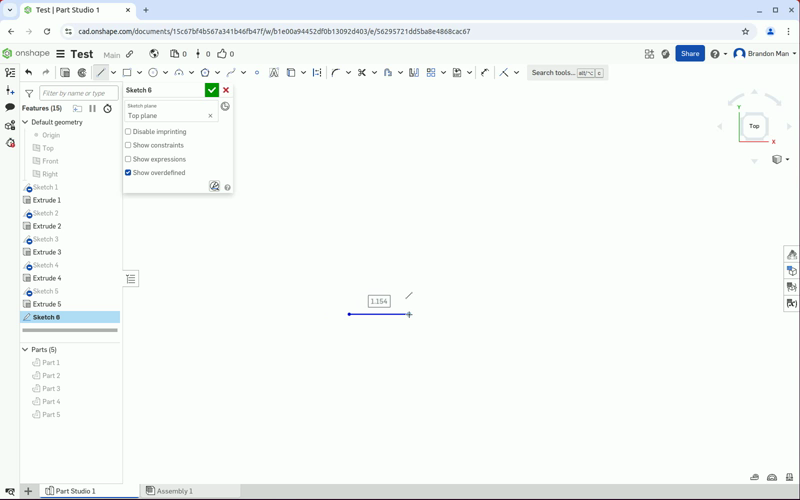
scroll(-6)
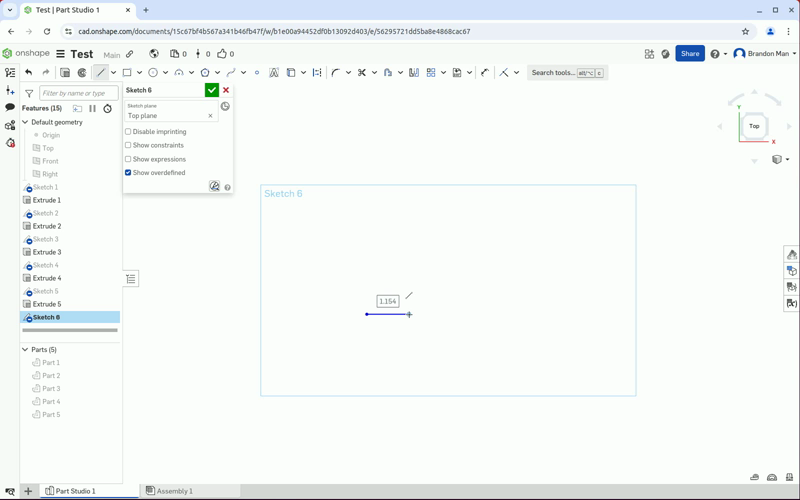
scroll(-6)
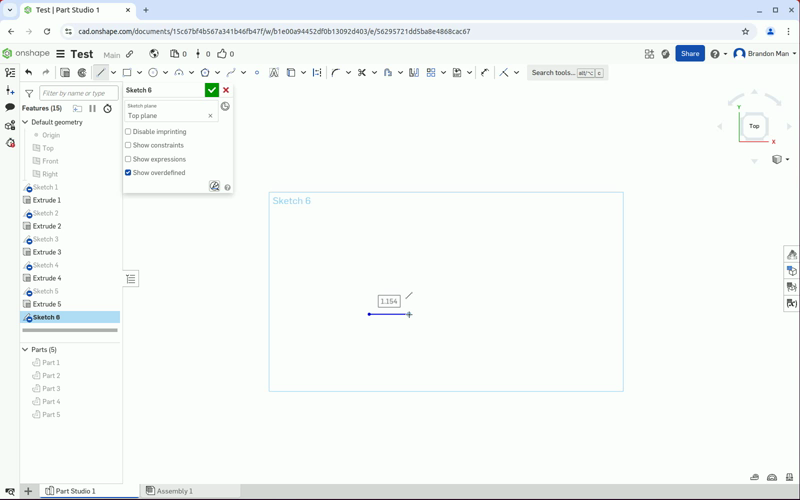
scroll(-6)
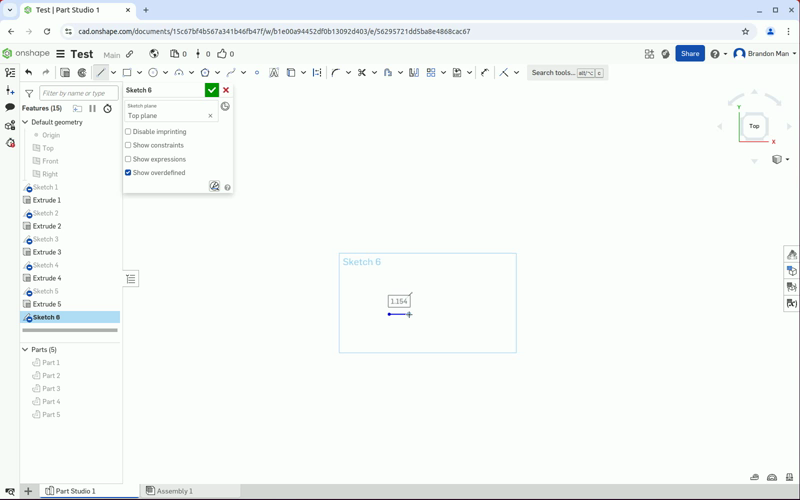
scroll(-6)
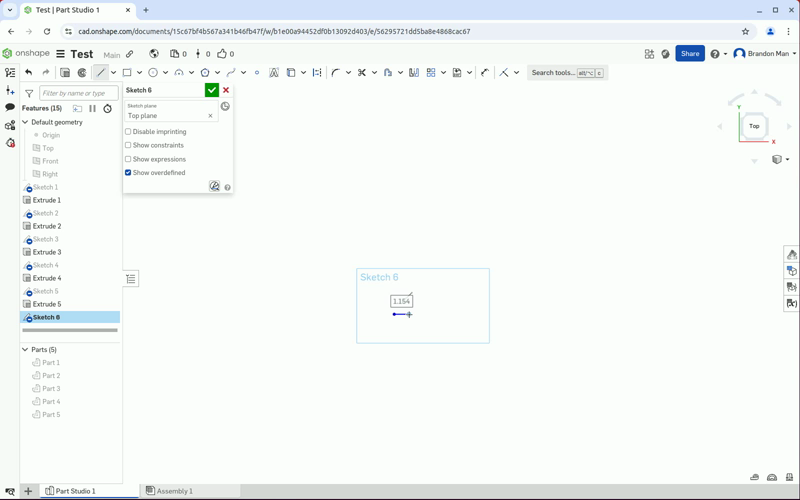
scroll(-6)
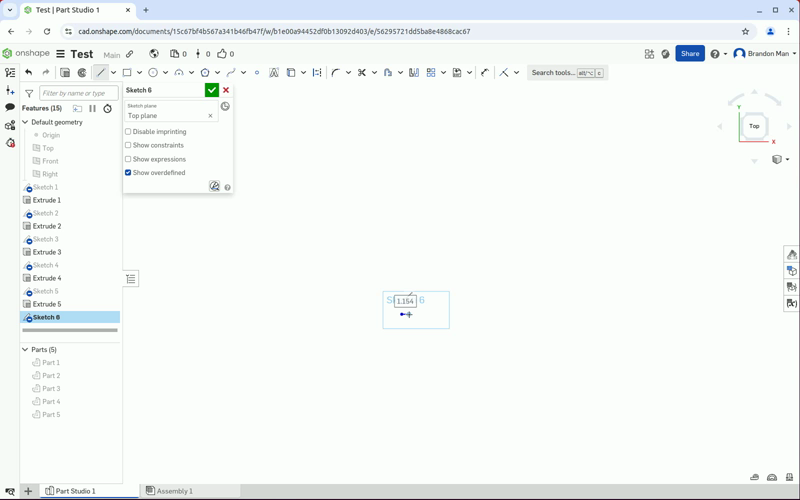
key_up(shift)
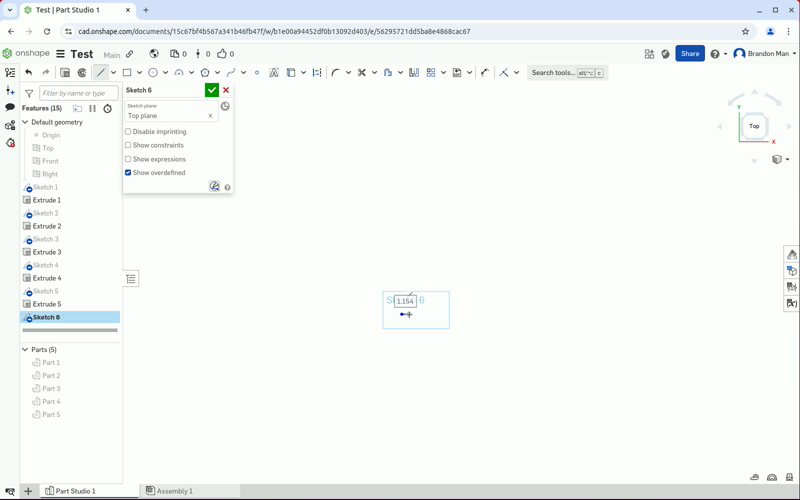
key_down(shift)
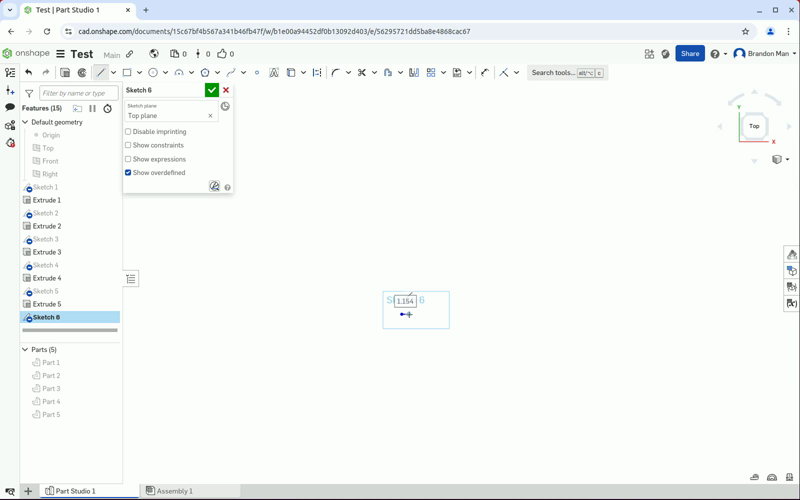
mouse_move(439, 314)
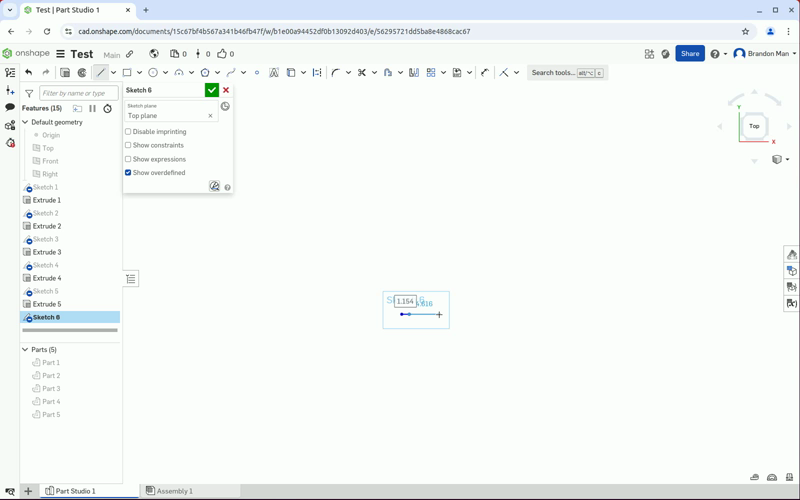
mouse_move(409, 307)
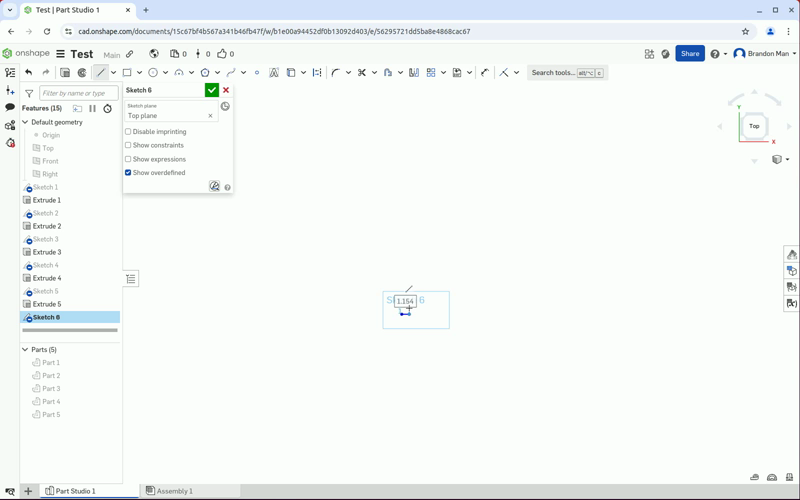
scroll(6)
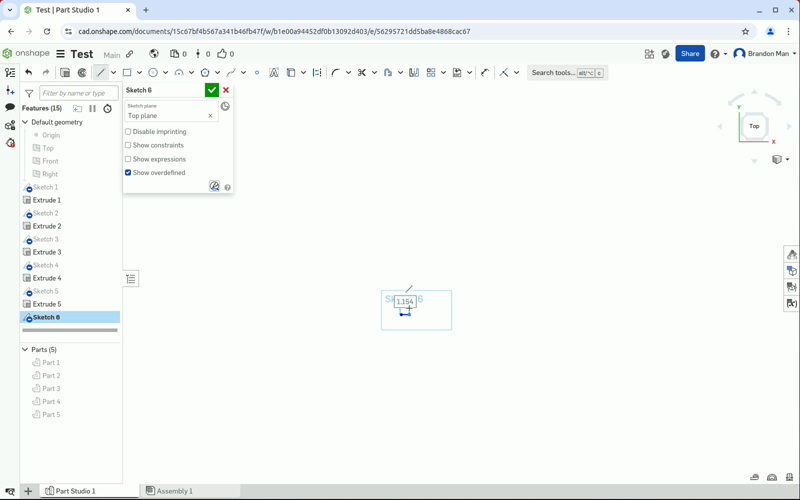
scroll(6)
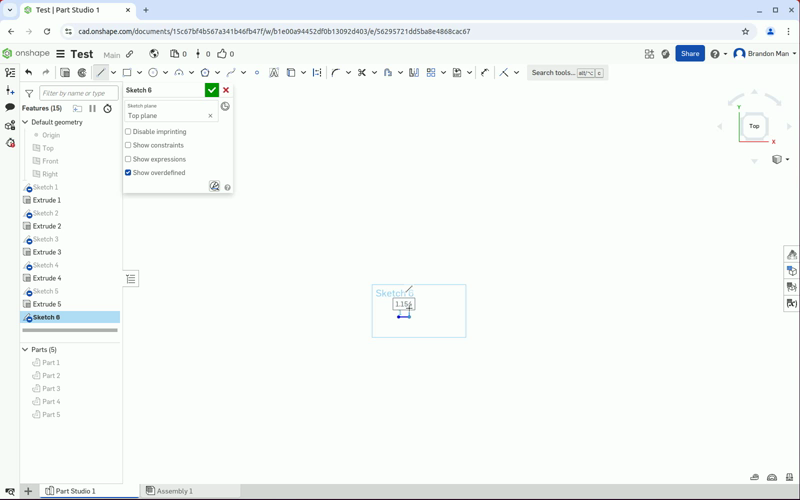
scroll(6)
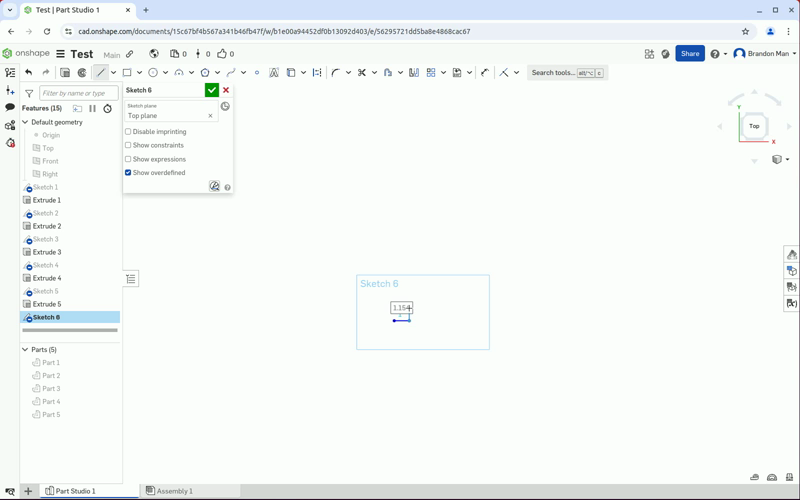
scroll(6)
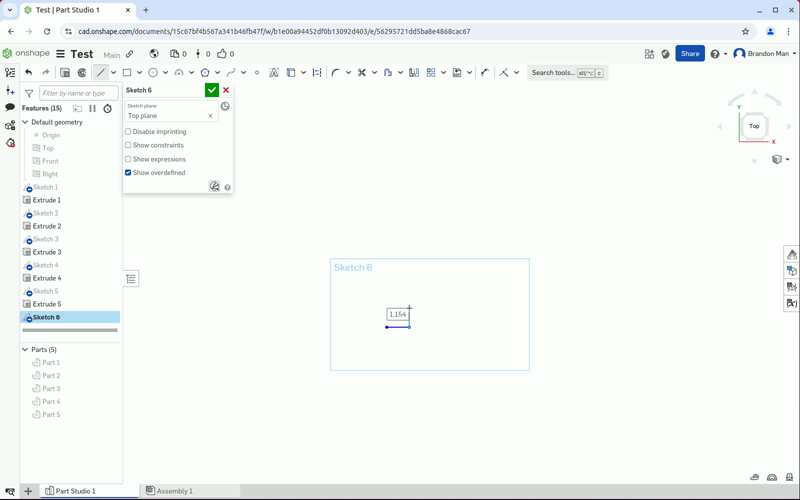
scroll(6)
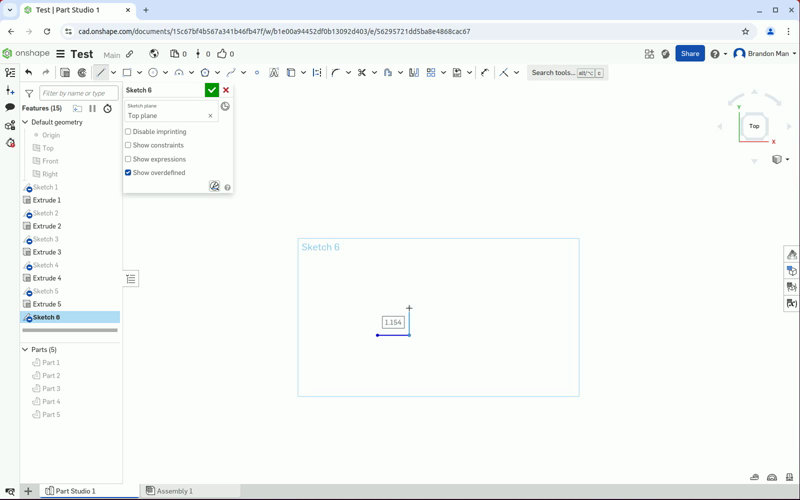
scroll(6)
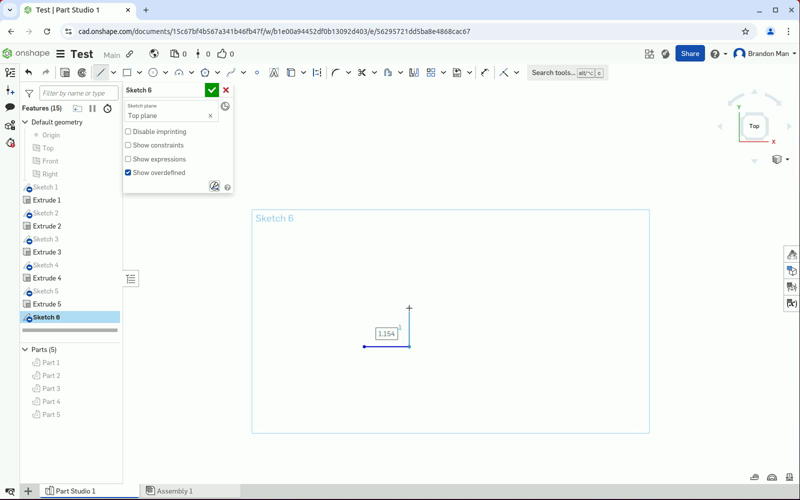
scroll(6)
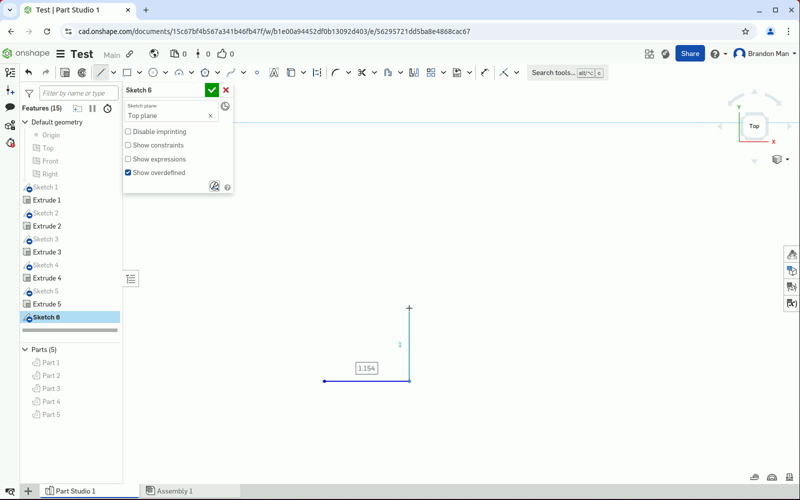
click(409, 307)
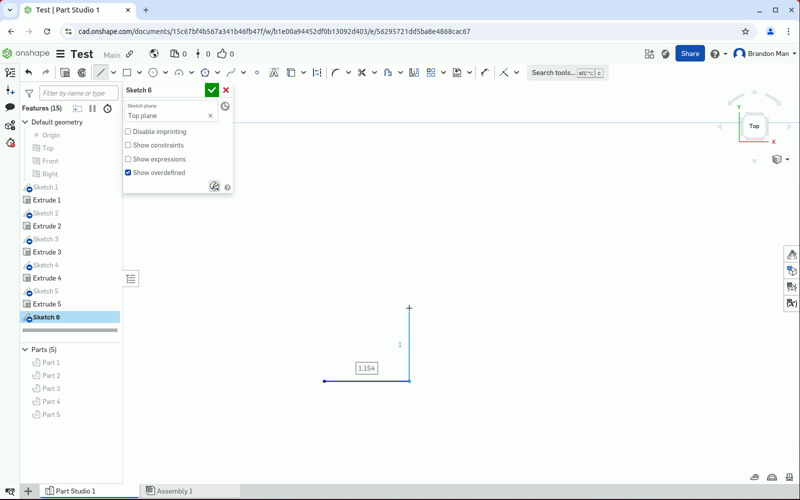
scroll(-6)
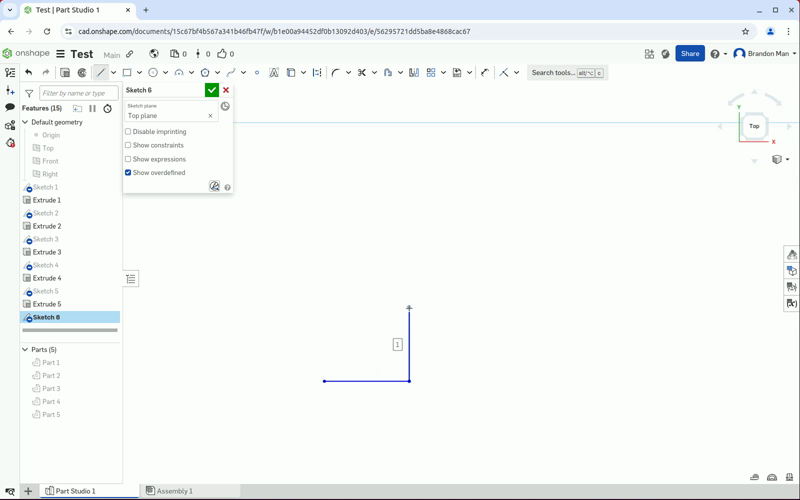
scroll(-6)
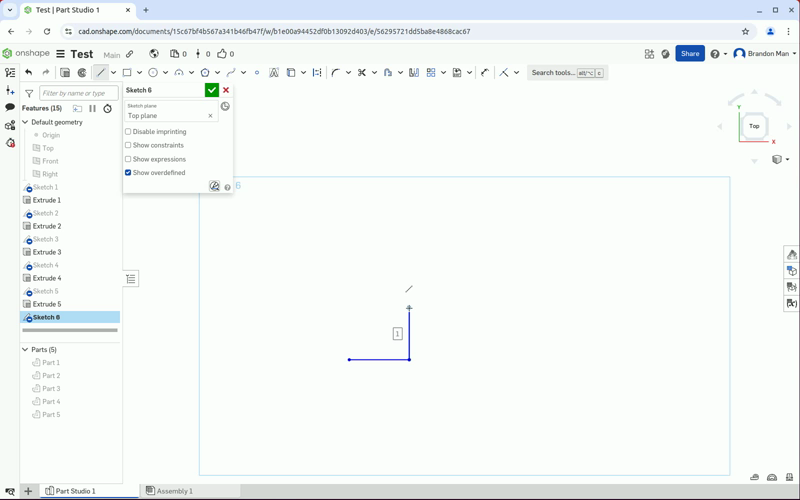
scroll(-6)
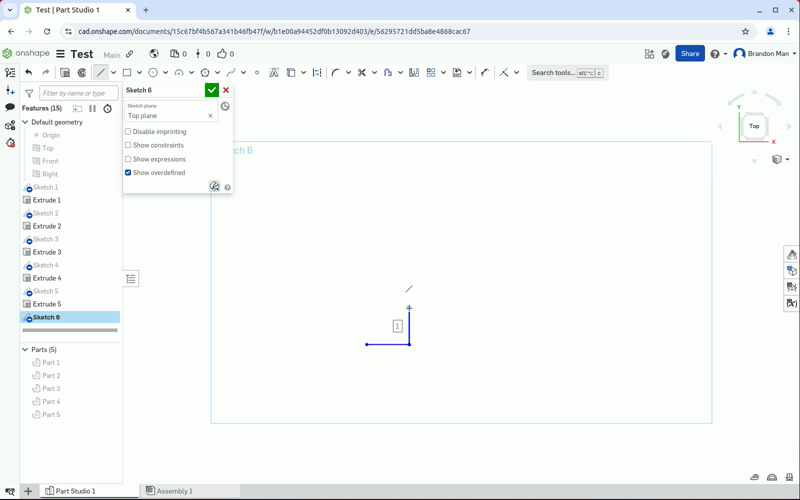
scroll(-6)
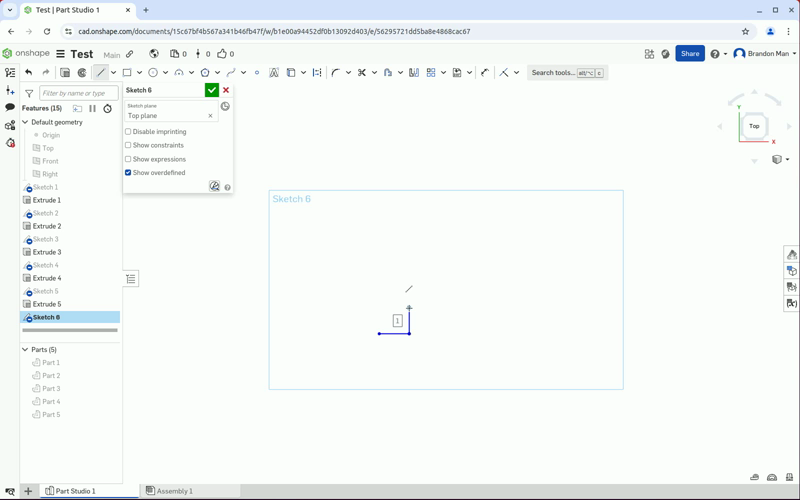
scroll(-6)
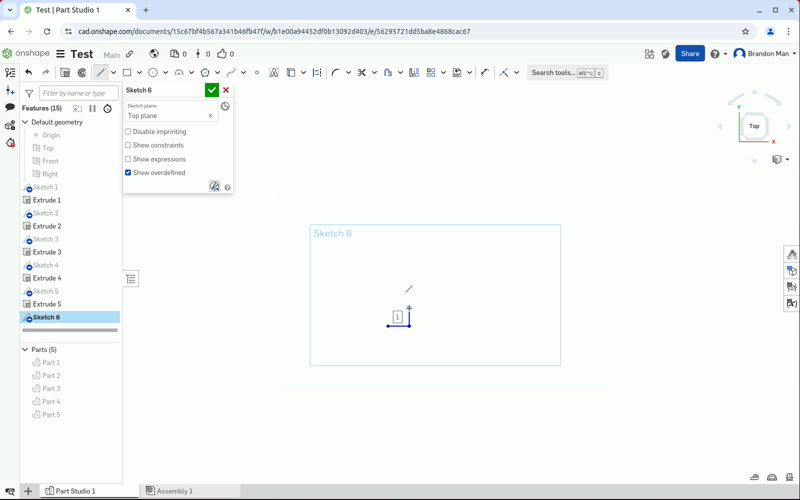
scroll(-6)
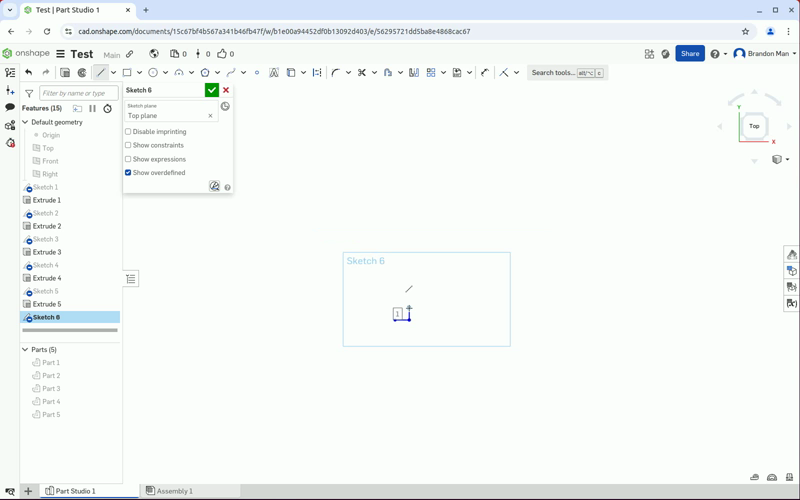
scroll(-6)
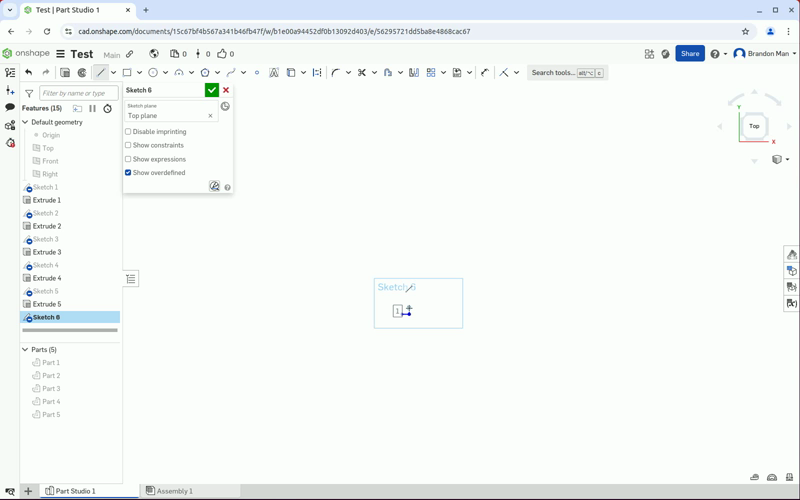
key_up(shift)
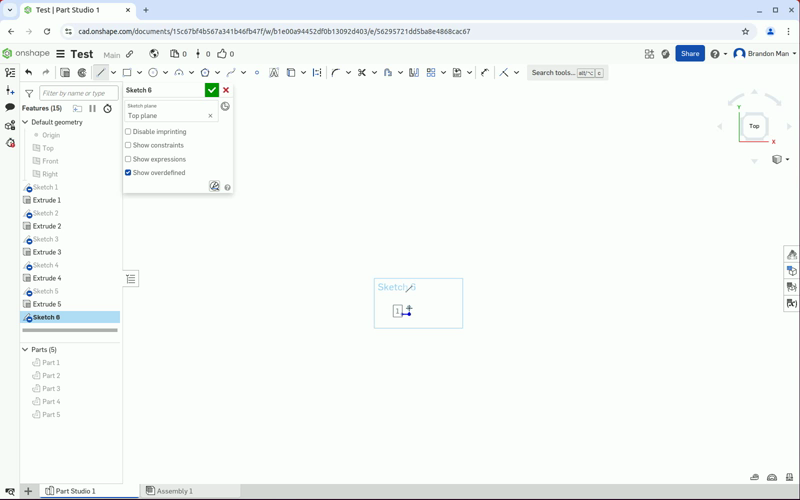
key_down(shift)
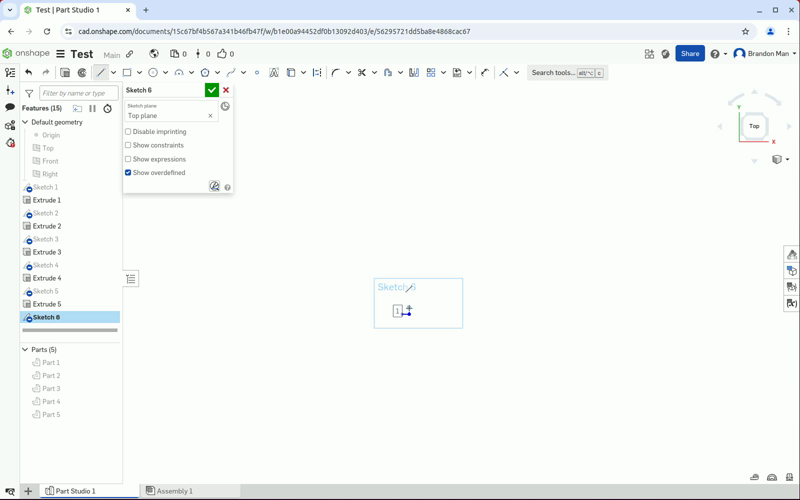
mouse_move(439, 307)
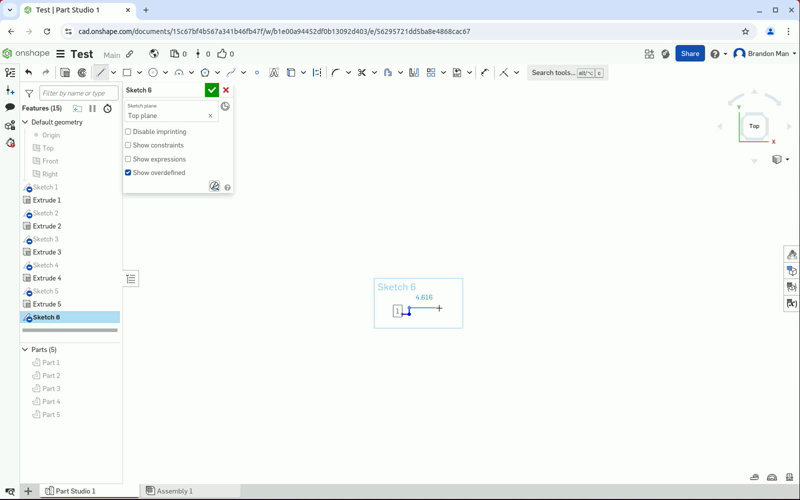
mouse_move(401, 307)
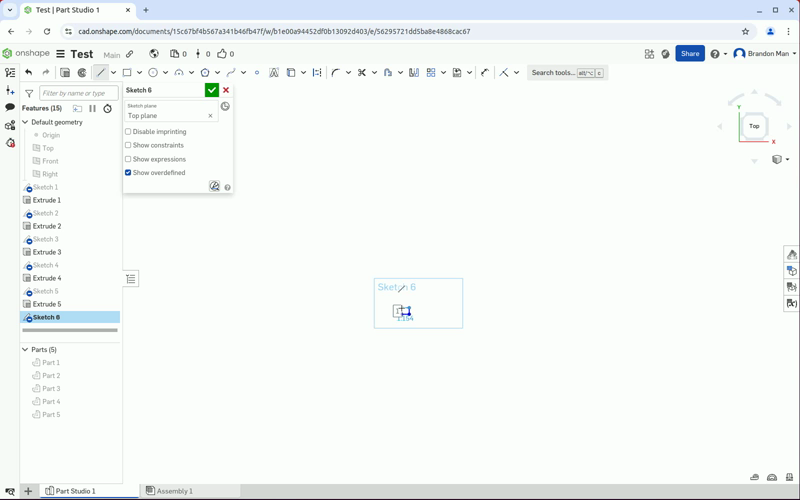
scroll(6)
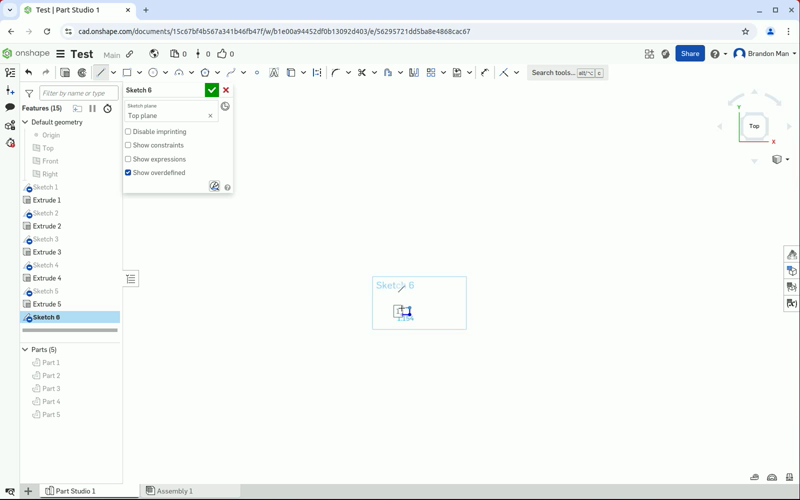
scroll(6)
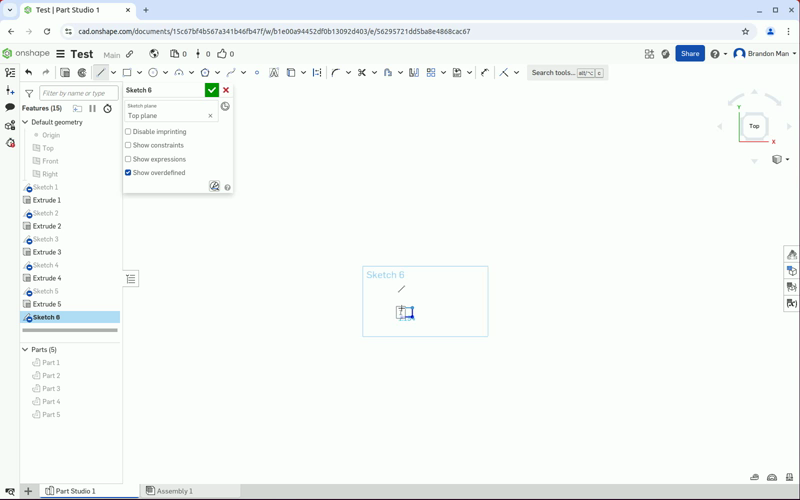
scroll(6)
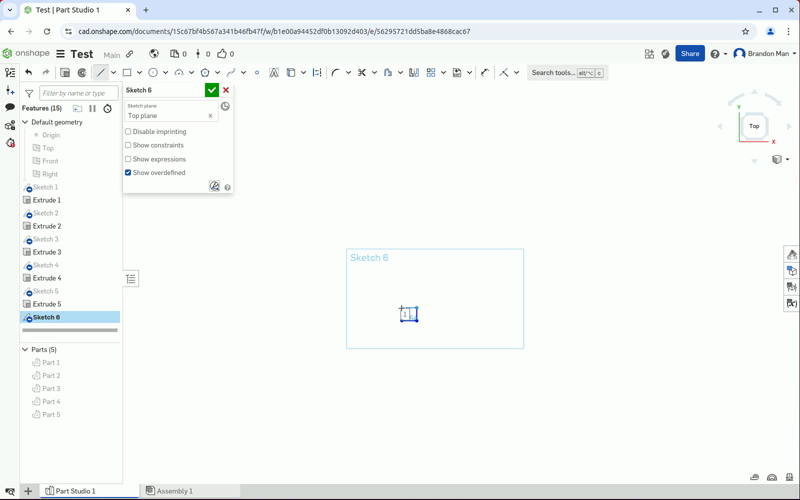
scroll(6)
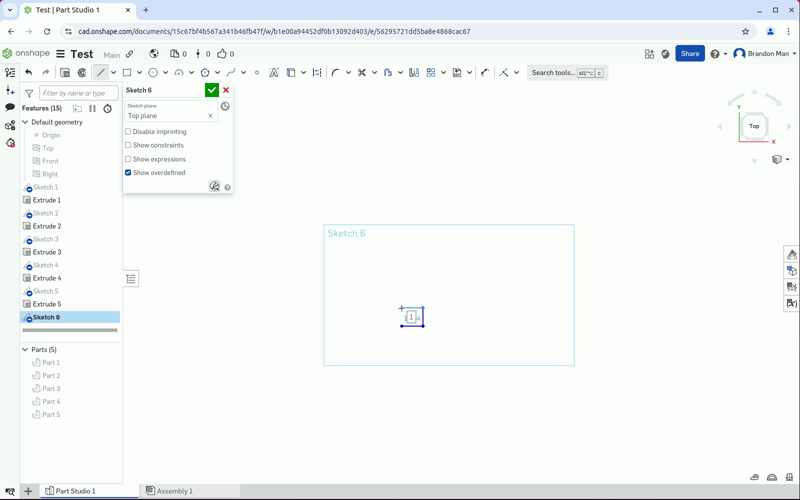
scroll(6)
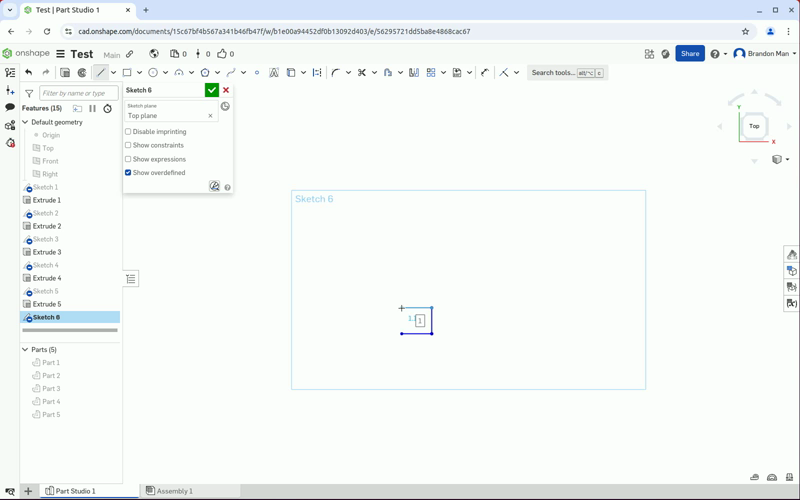
scroll(6)
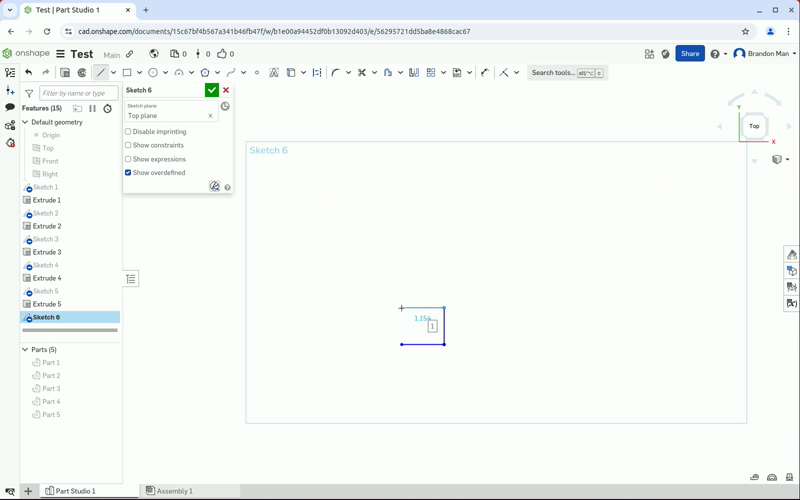
scroll(6)
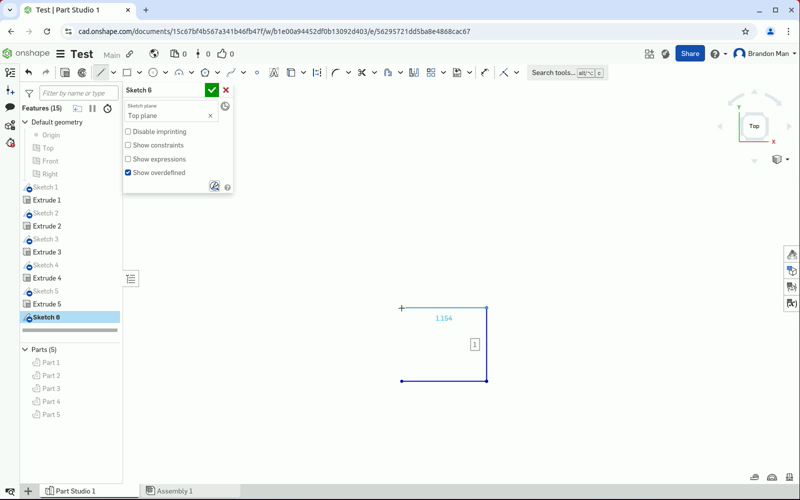
click(401, 307)
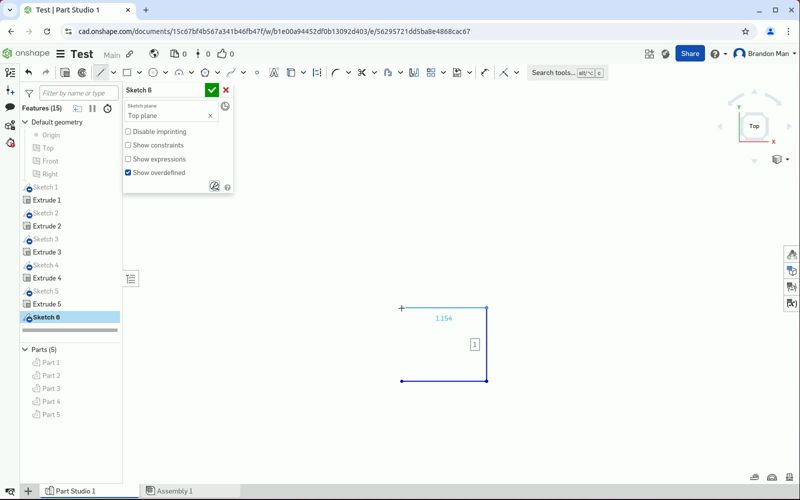
scroll(-6)
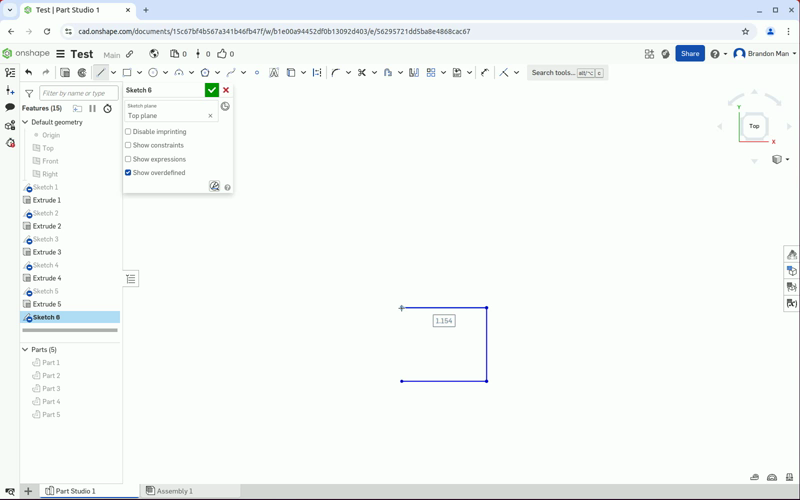
scroll(-6)
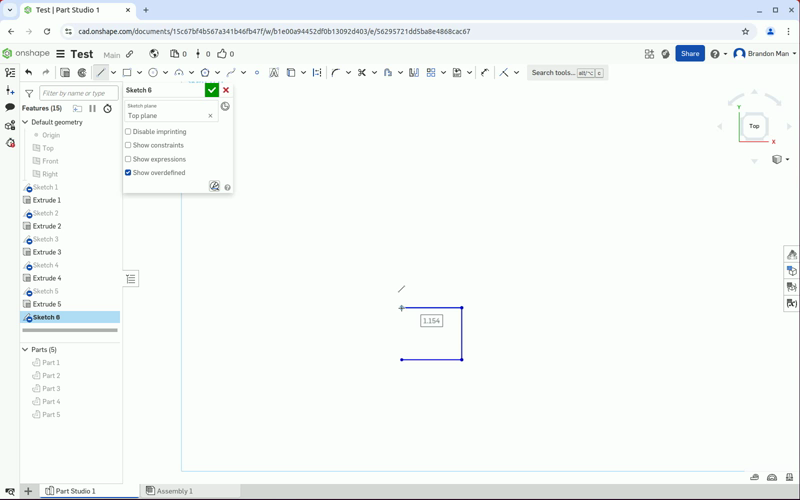
scroll(-6)
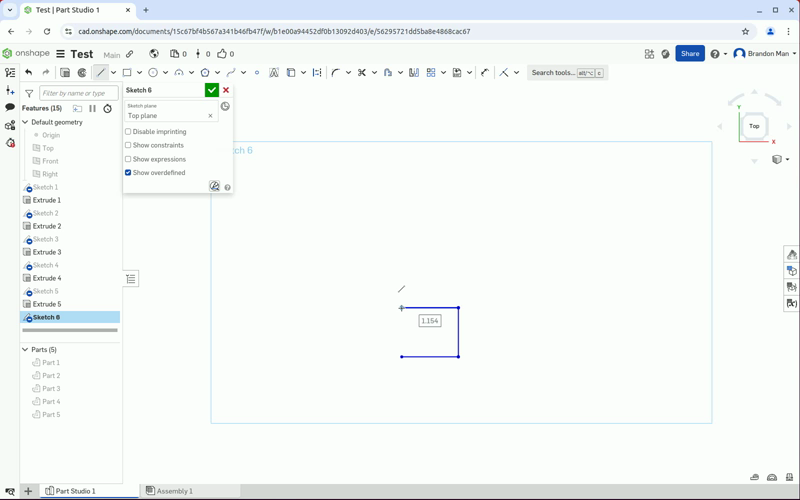
scroll(-6)
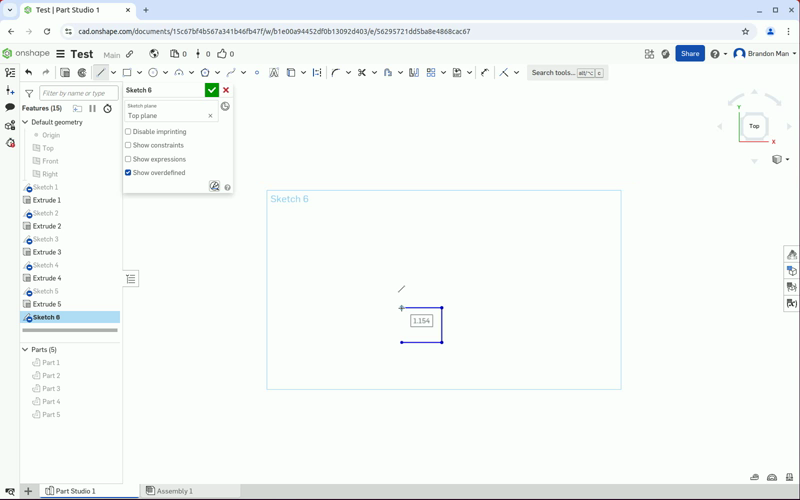
scroll(-6)
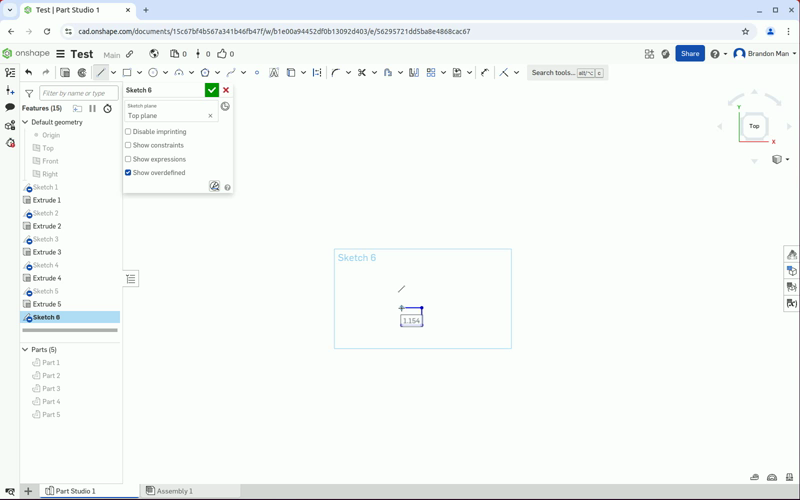
scroll(-6)
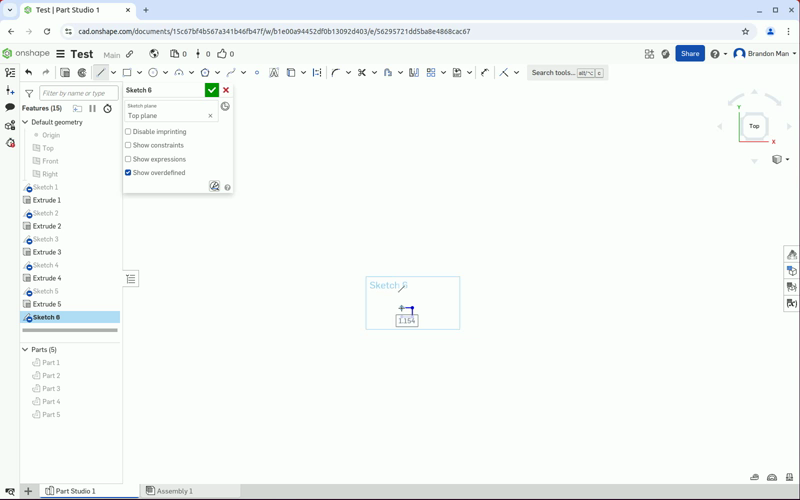
scroll(-6)
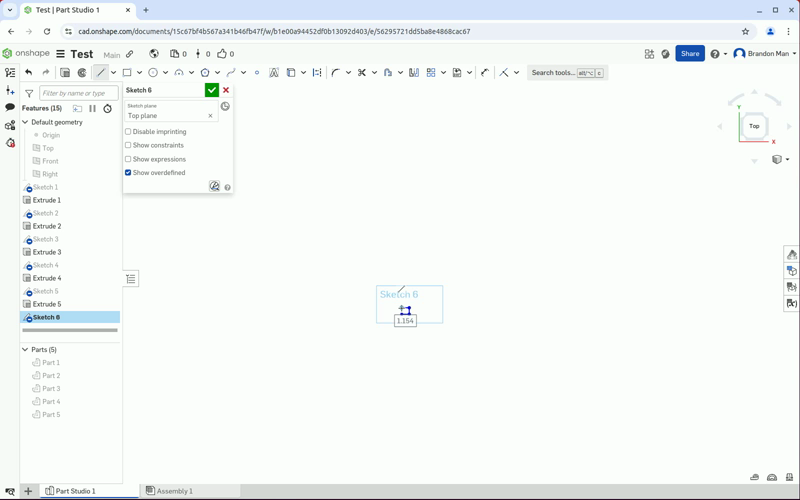
key_up(shift)
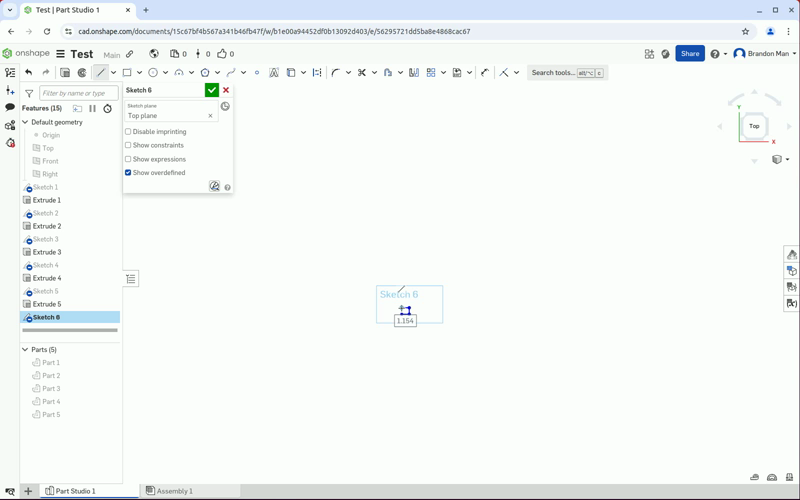
mouse_move(431, 307)
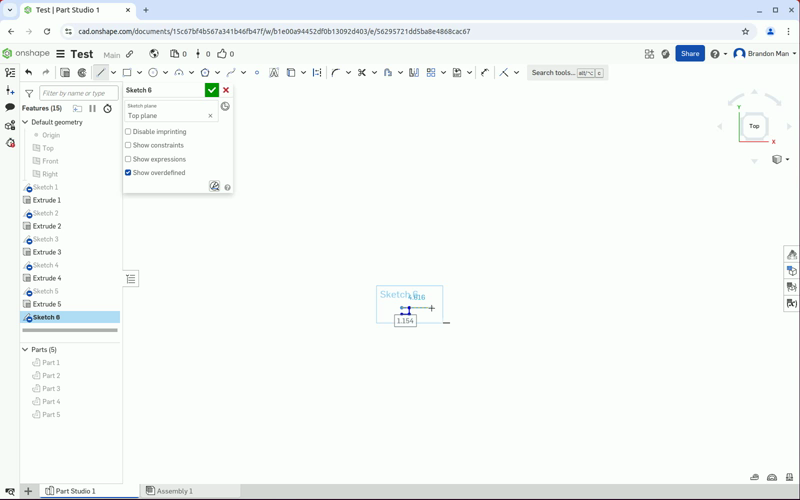
key_down(shift)
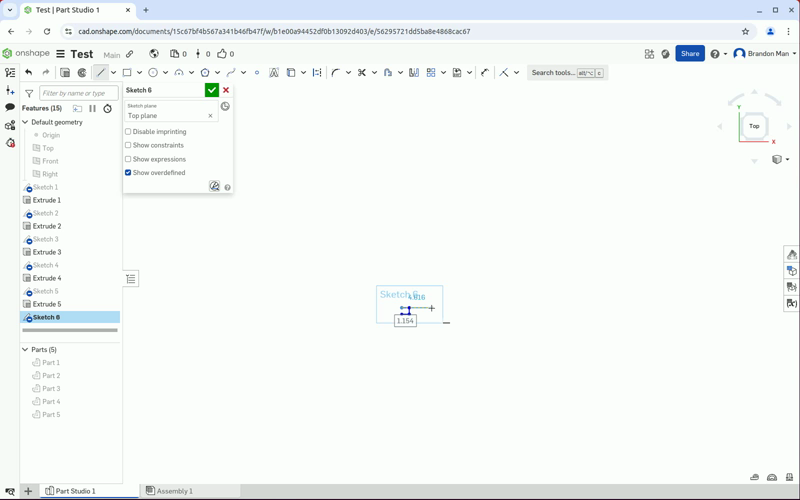
mouse_move(401, 314)
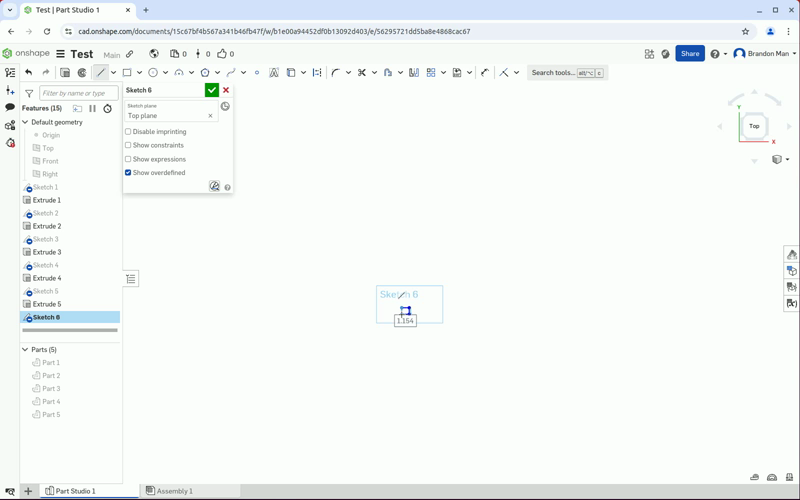
scroll(6)
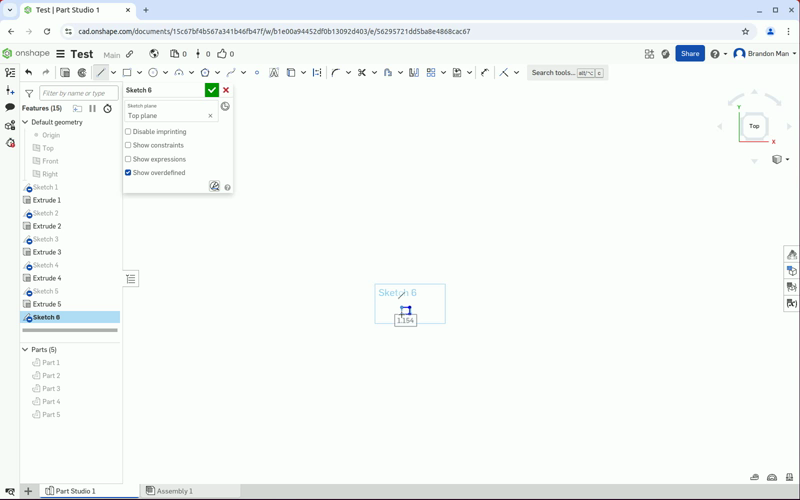
scroll(6)
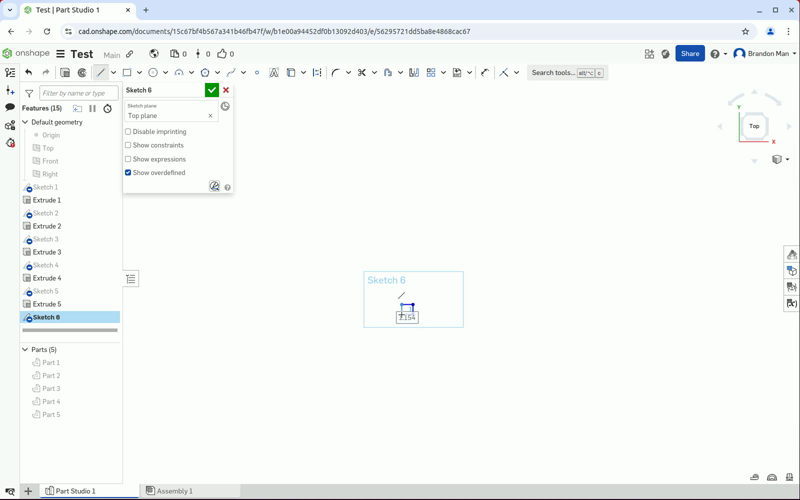
scroll(6)
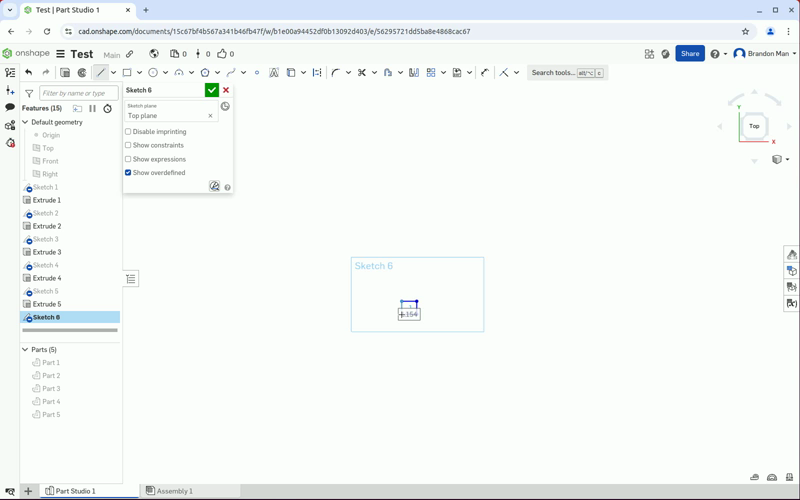
scroll(6)
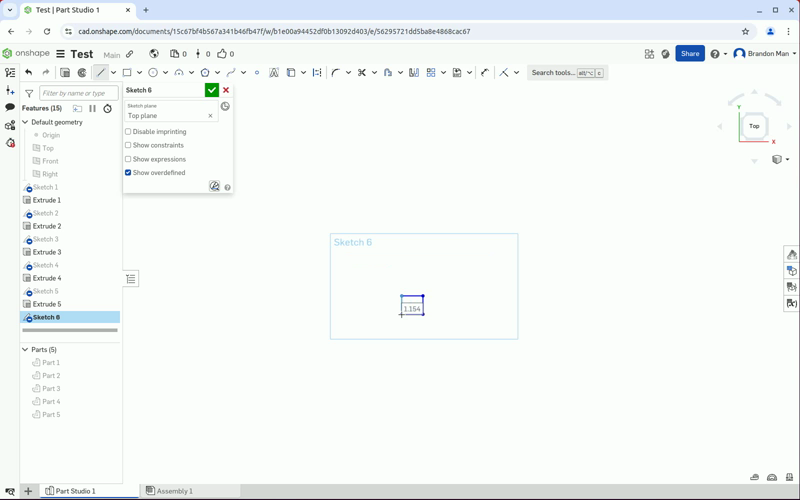
scroll(6)
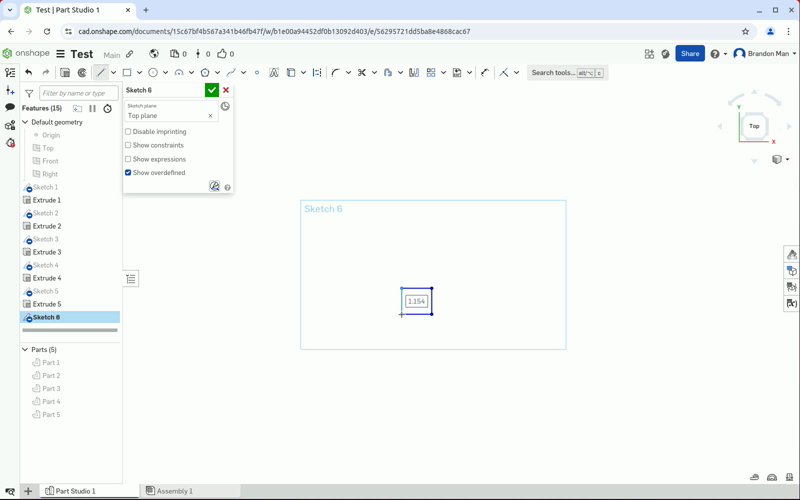
scroll(6)
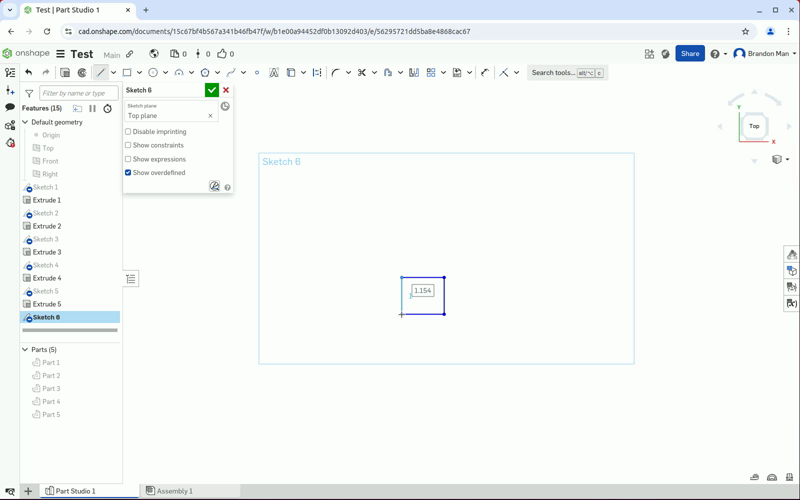
scroll(6)
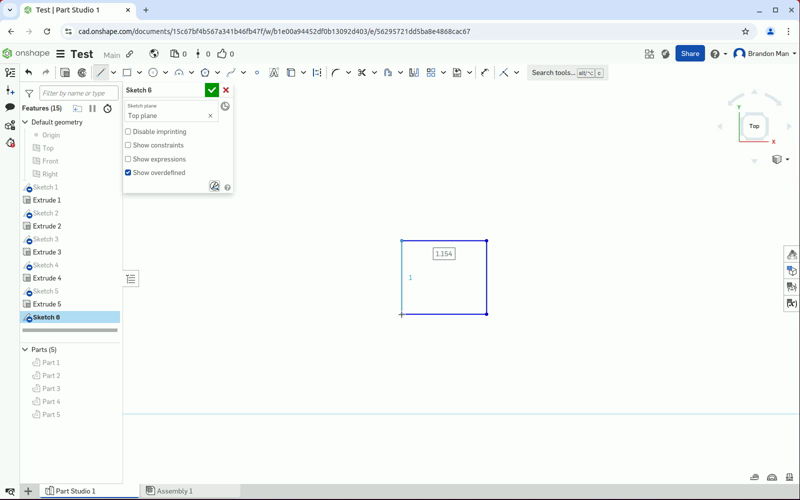
key_up(shift)
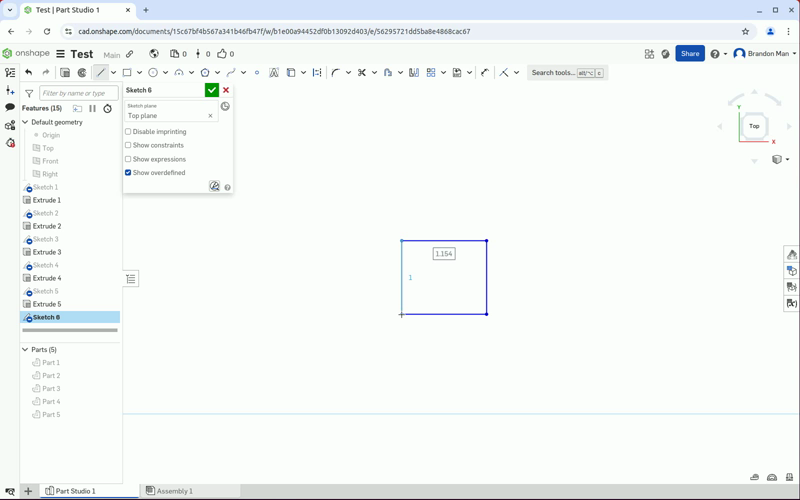
click(401, 314)
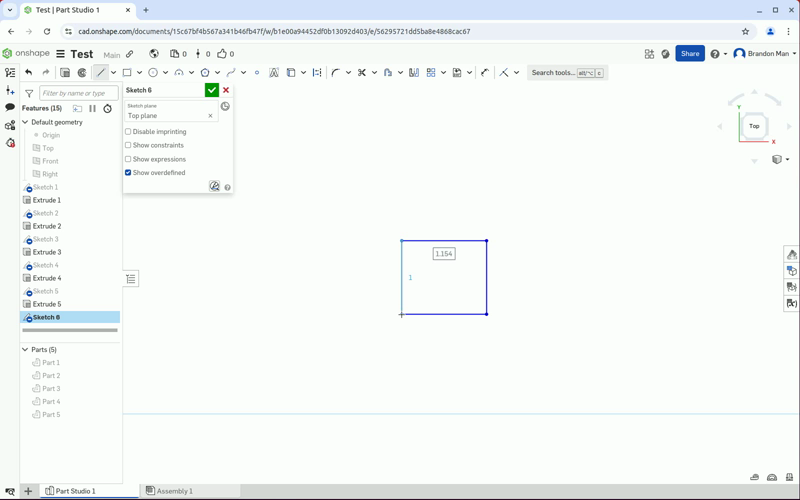
scroll(-6)
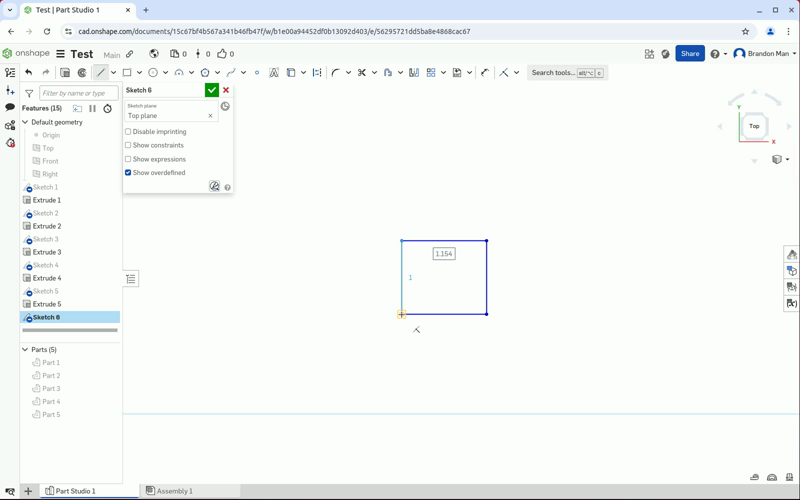
scroll(-6)
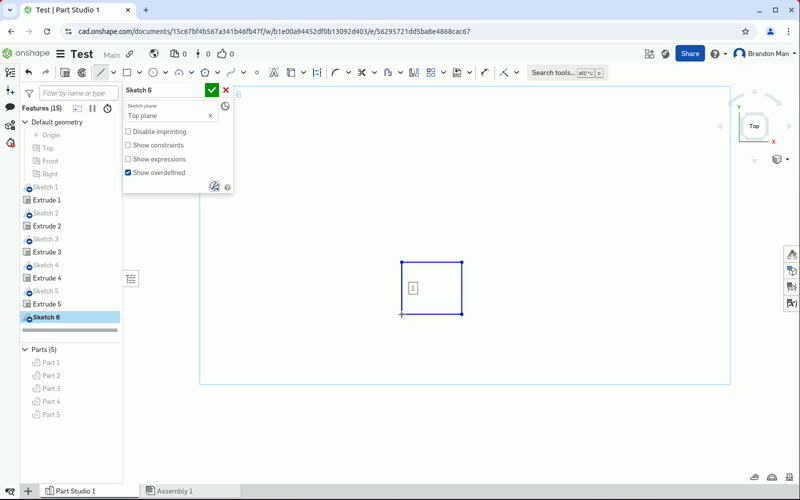
scroll(-6)
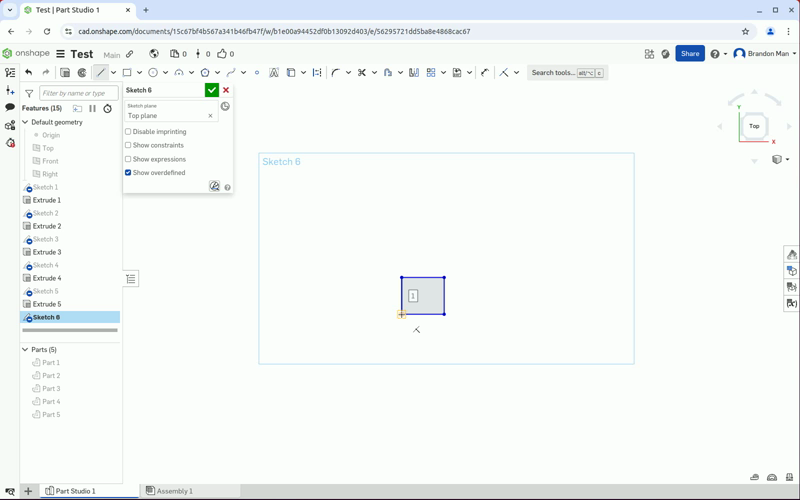
scroll(-6)
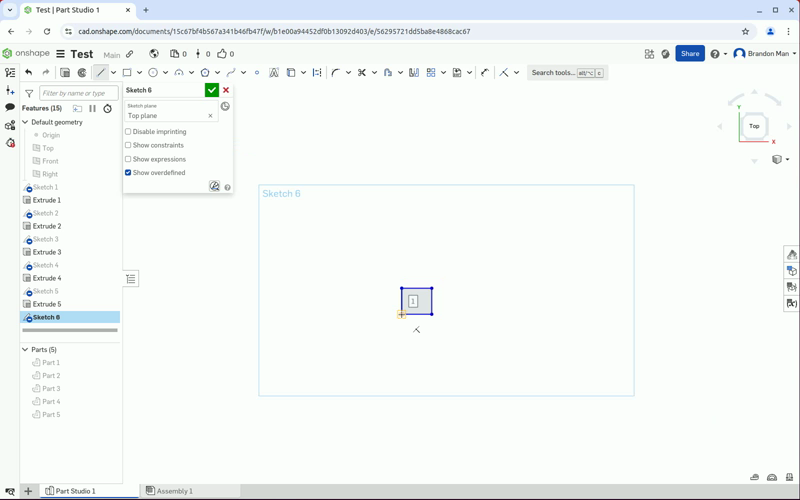
scroll(-6)
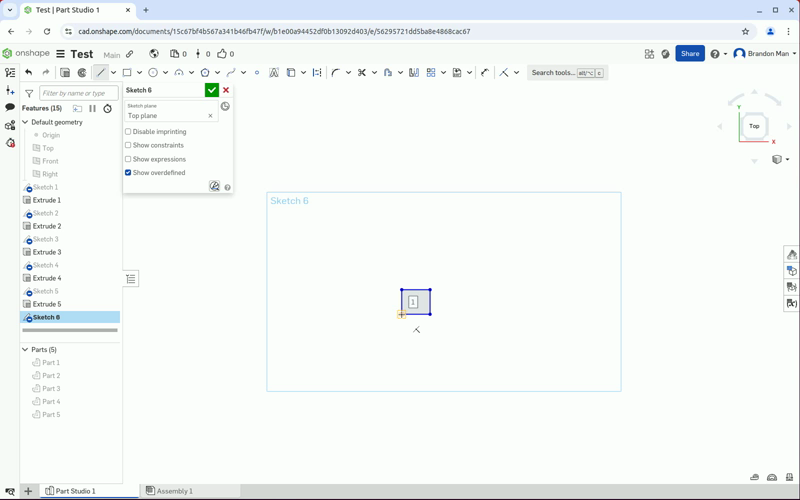
scroll(-6)
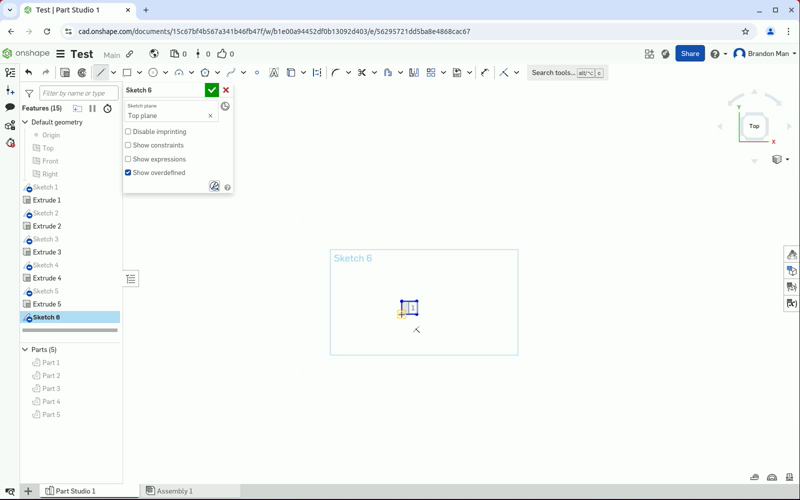
scroll(-6)
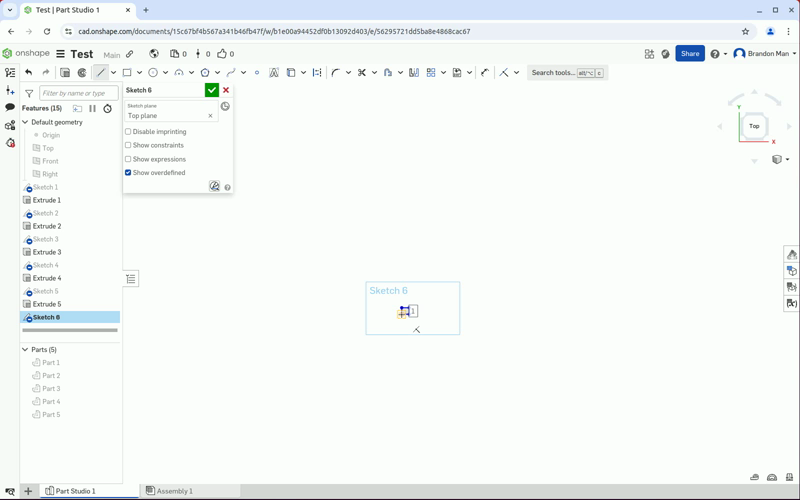
key(esc)
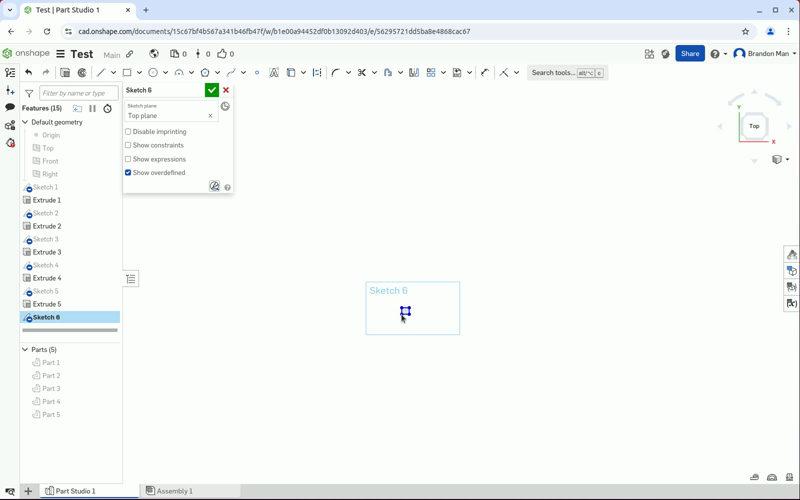
mouse_move(402, 313)
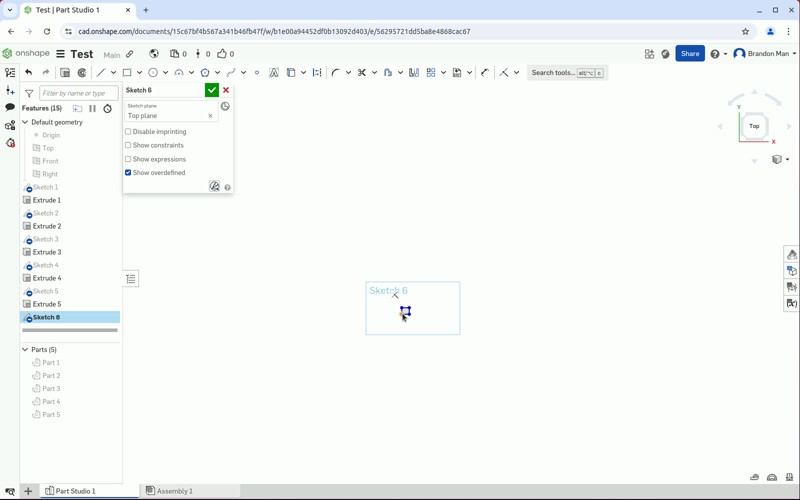
scroll(6)
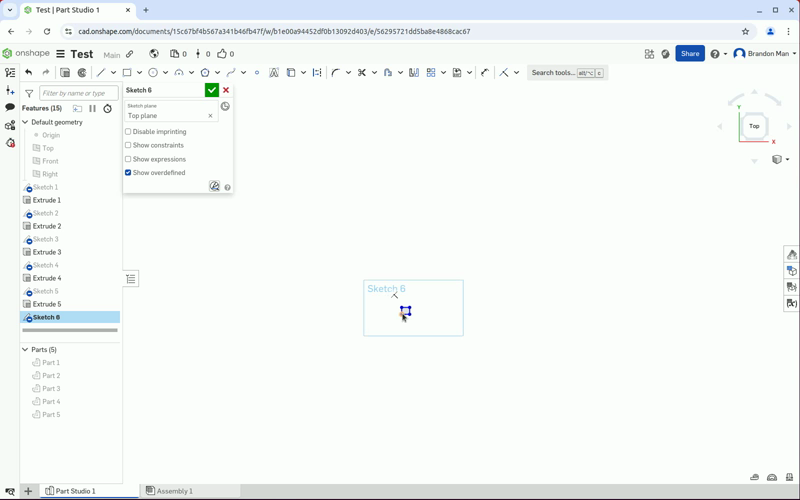
scroll(6)
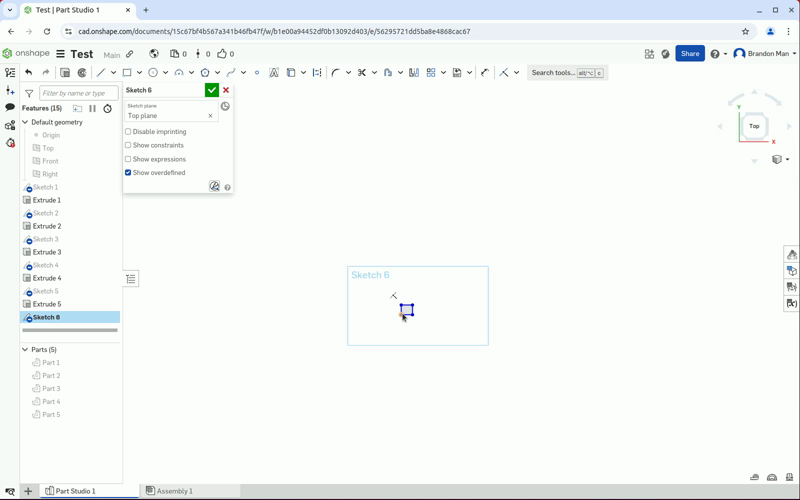
scroll(6)
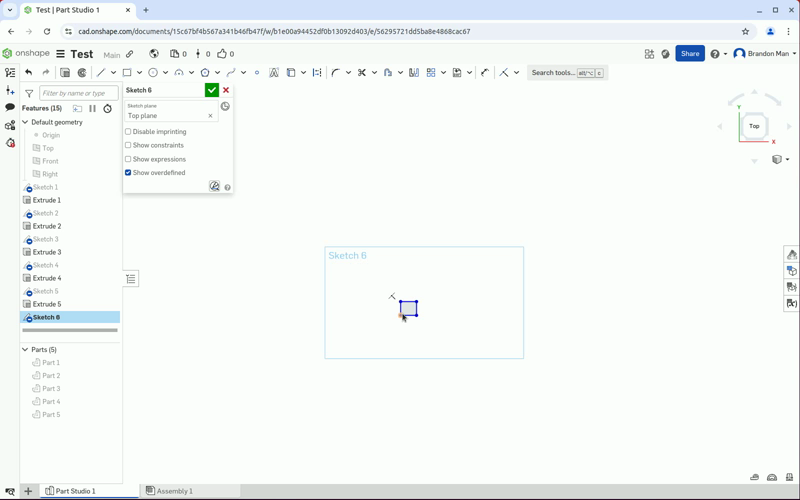
scroll(6)
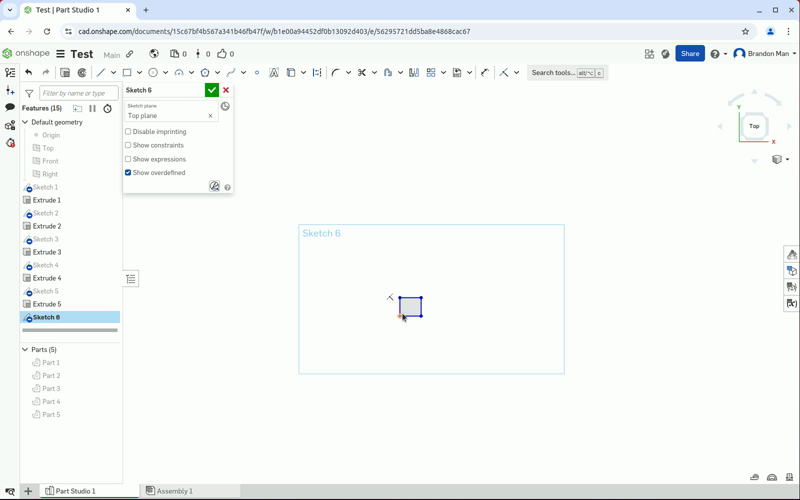
scroll(6)
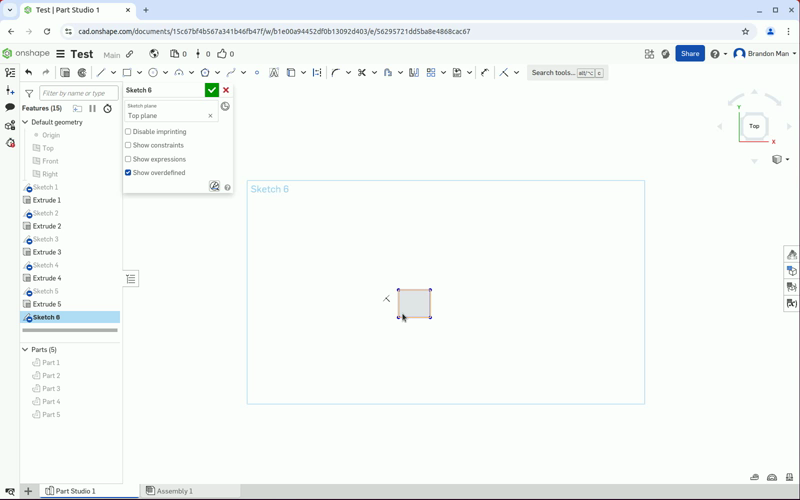
scroll(6)
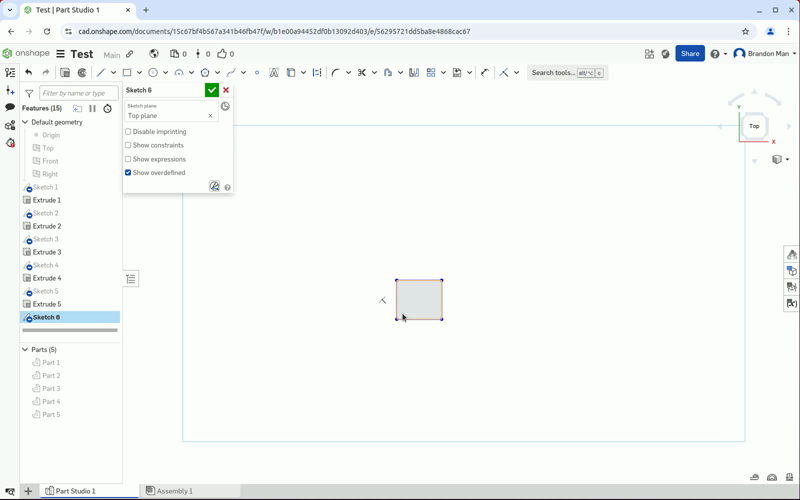
scroll(6)
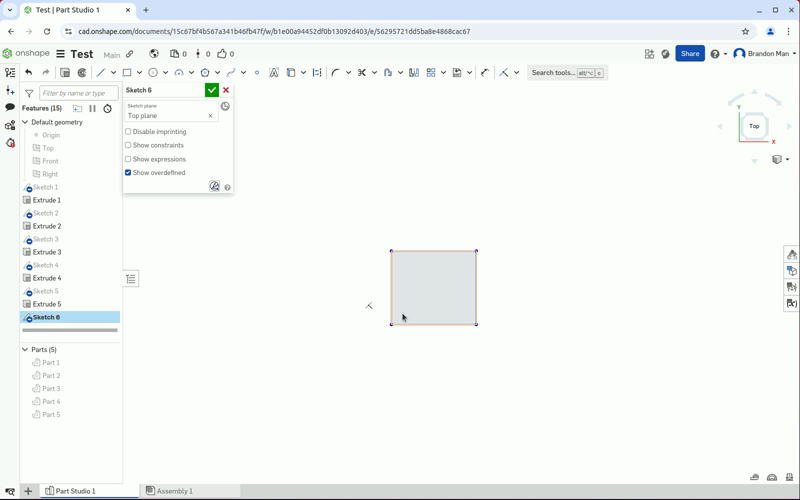
click(402, 313)
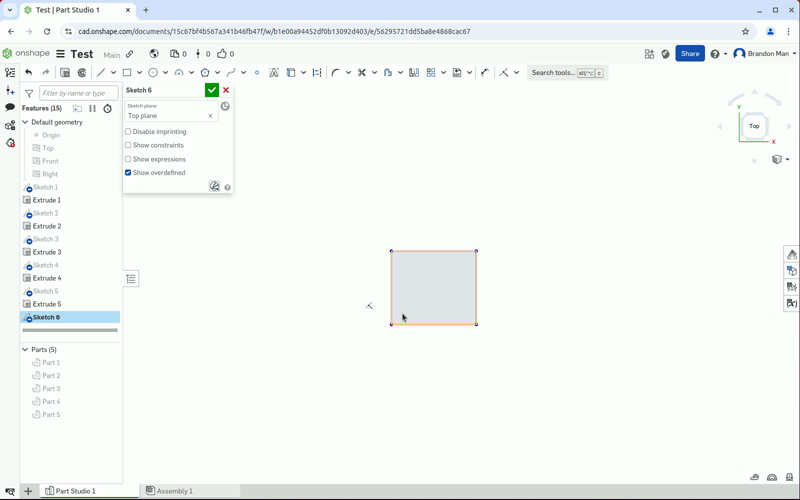
scroll(-6)
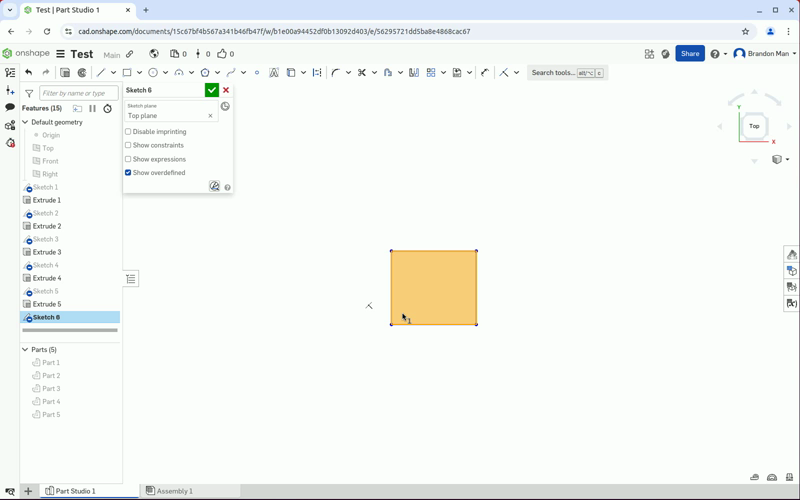
scroll(-6)
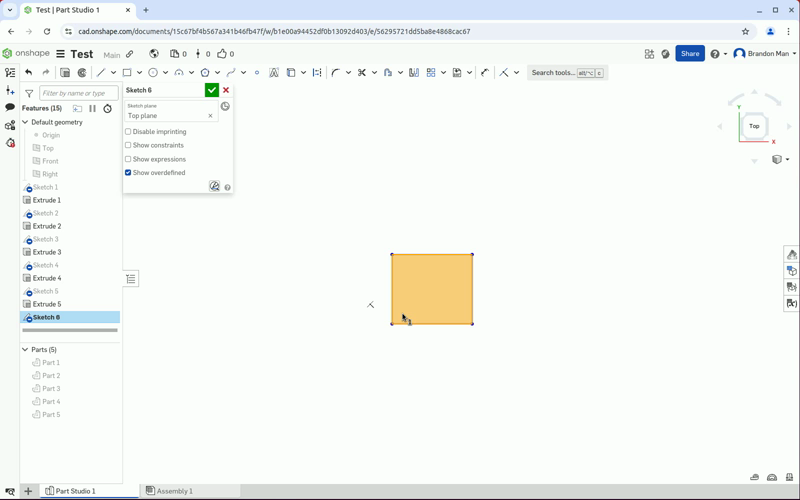
scroll(-6)
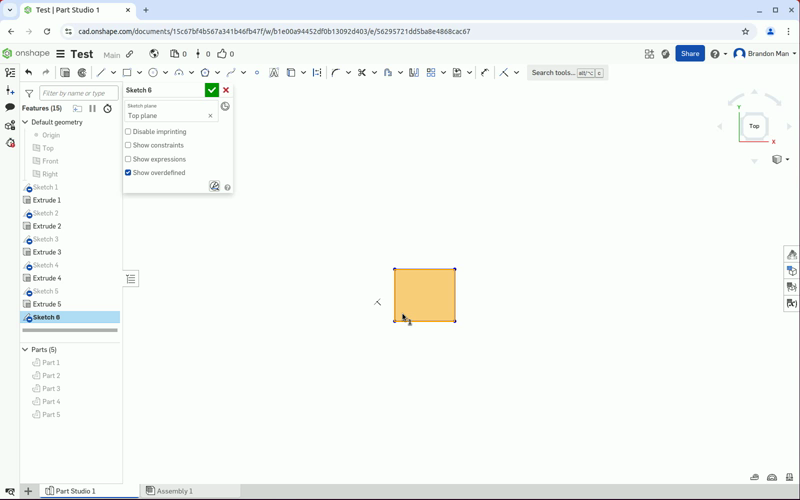
scroll(-6)
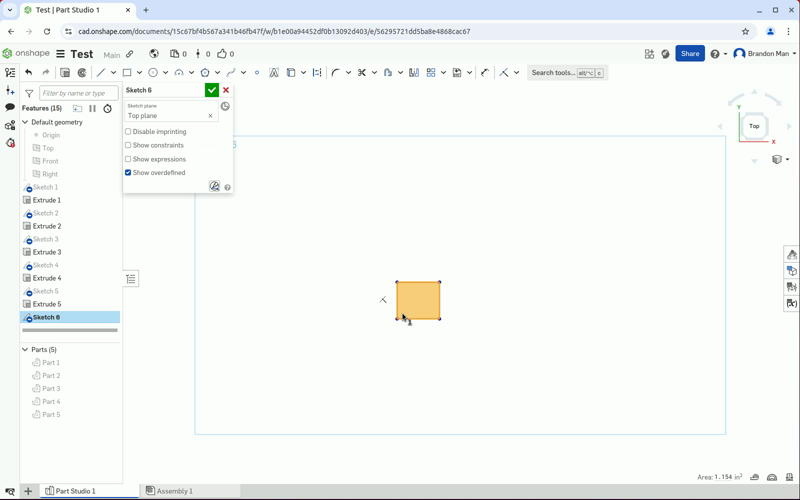
scroll(-6)
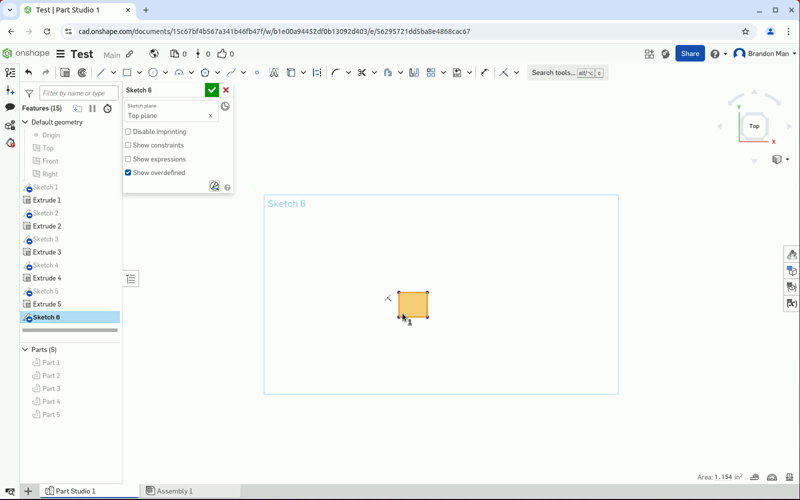
scroll(-6)
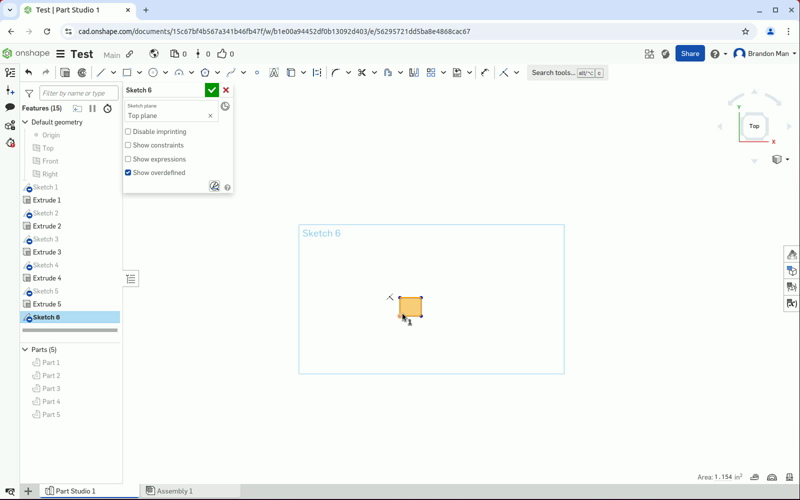
scroll(-6)
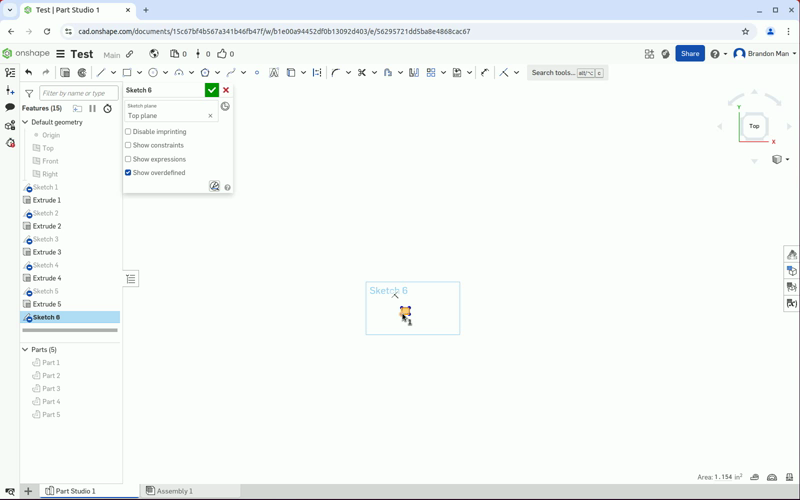
mouse_move(73, 352)
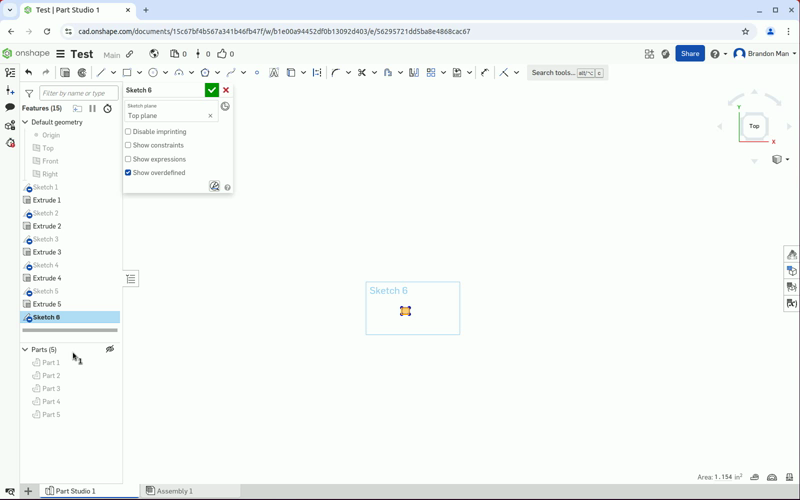
key(shift+y)
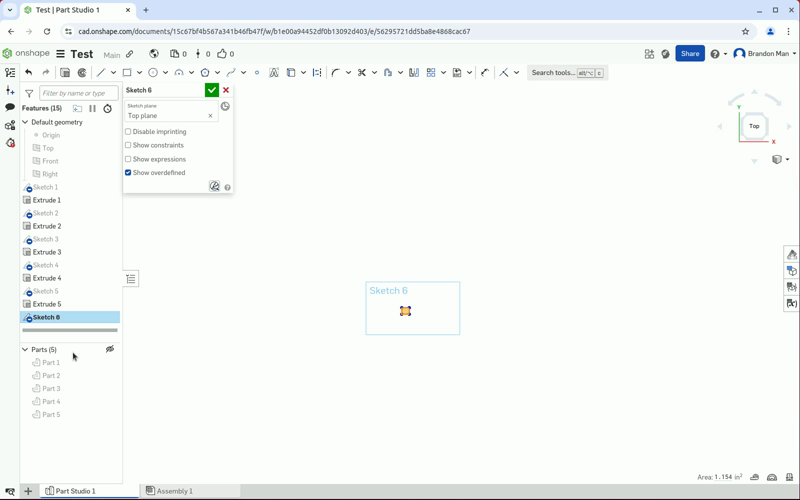
key(shift+e)
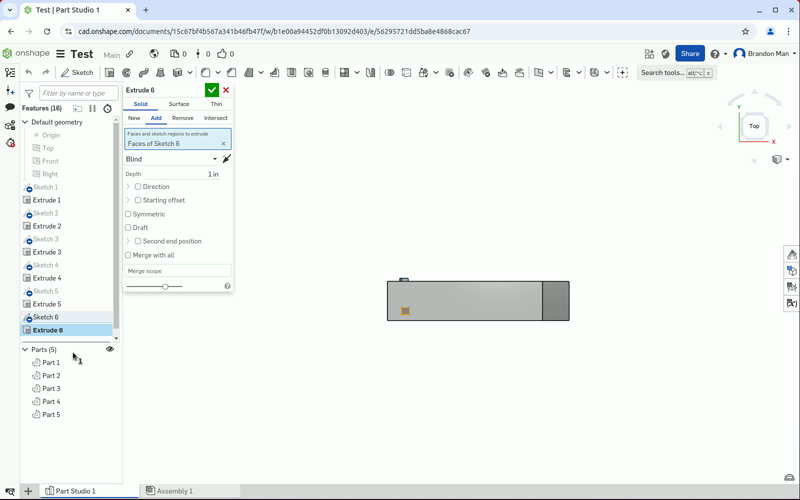
mouse_move(143, 106)
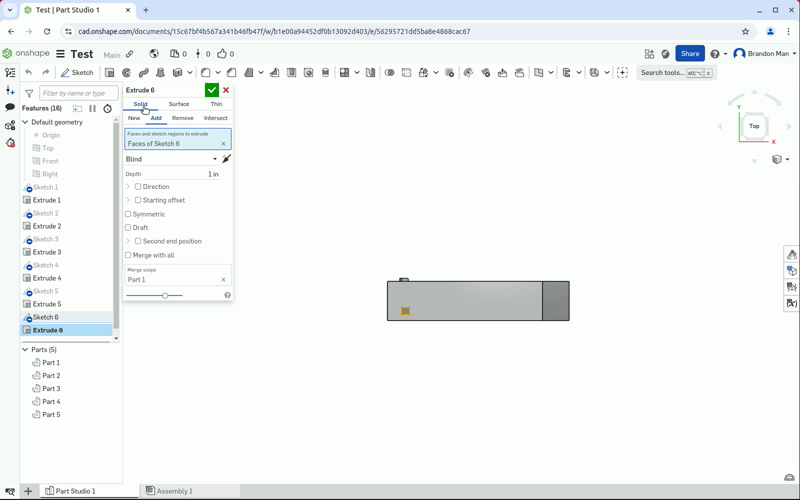
click(143, 106)
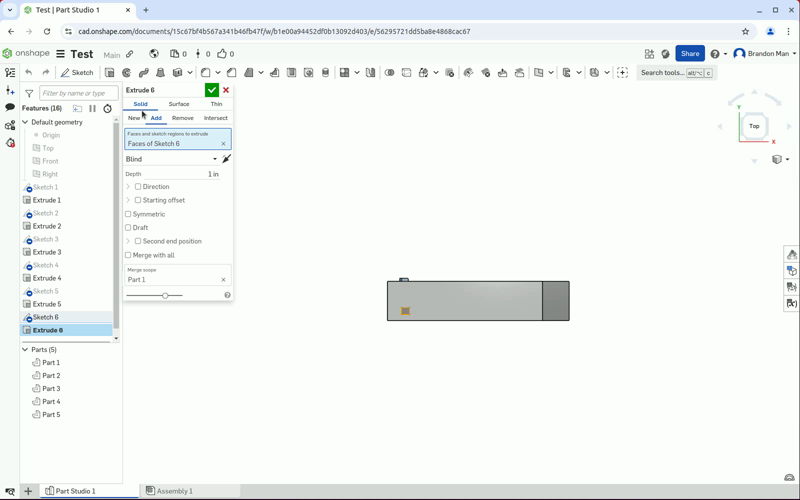
mouse_move(137, 120)
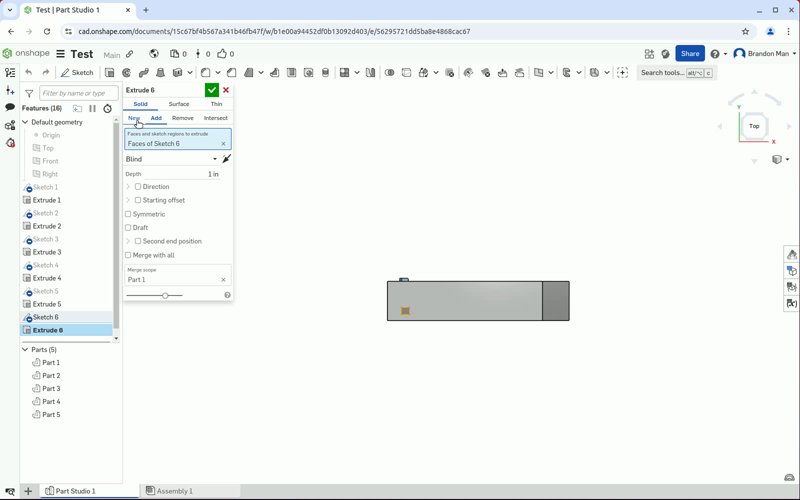
click(137, 120)
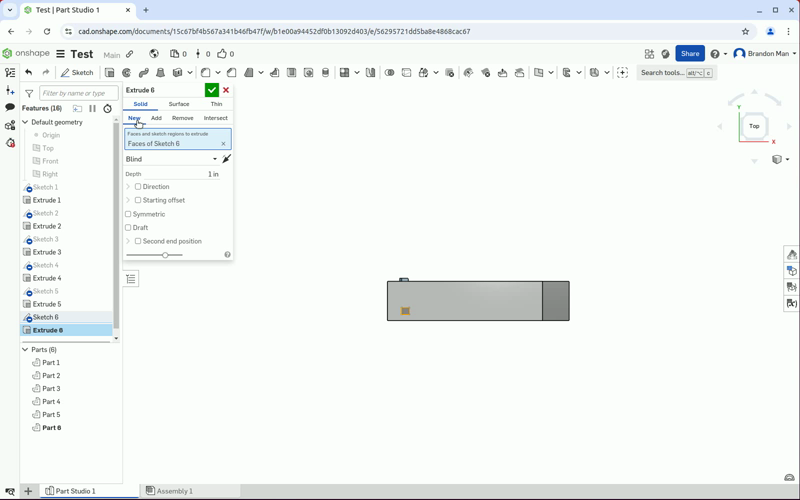
key(tab, 4)
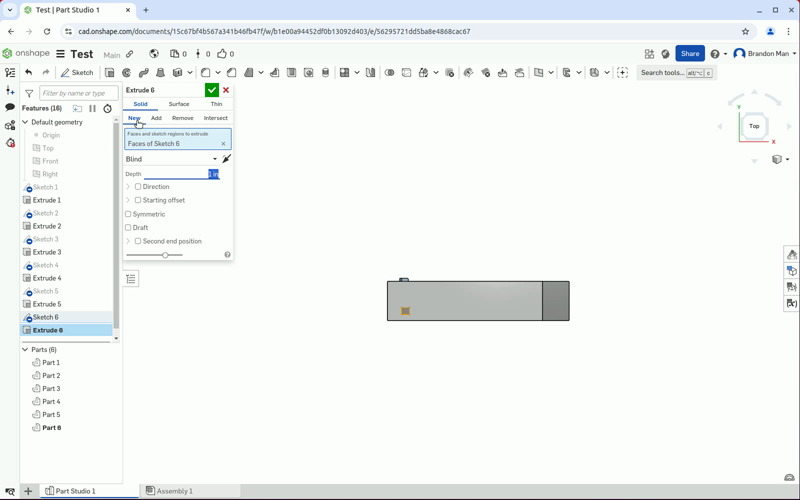
text(23.108)
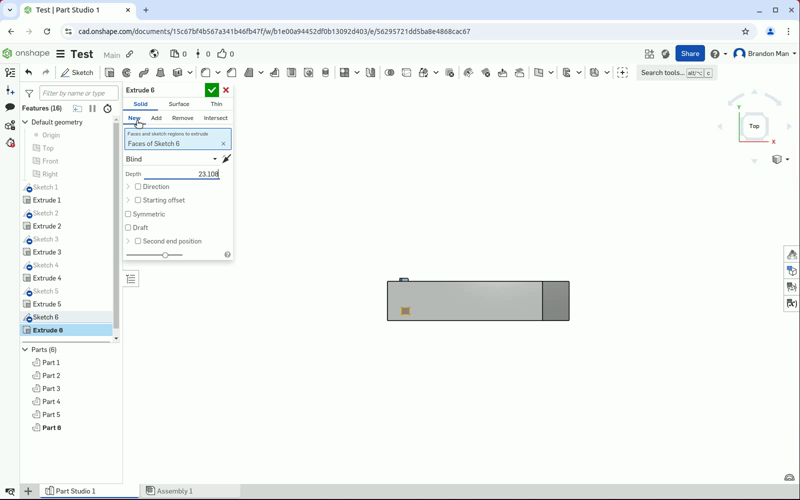
key(tab, 3)
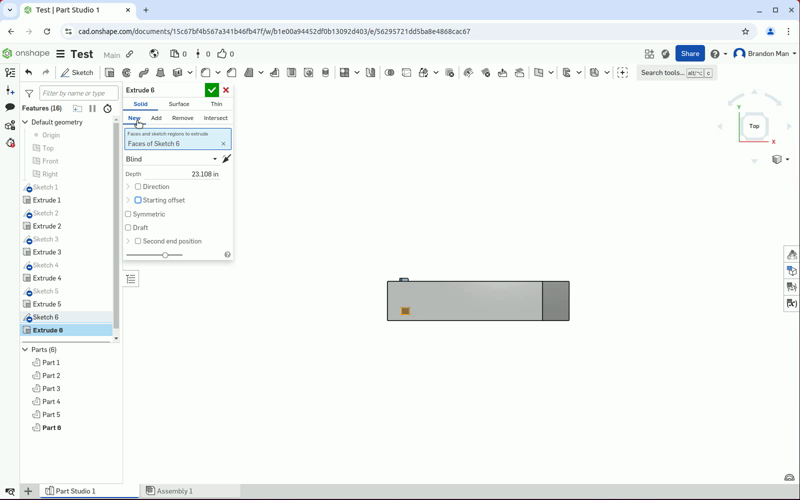
key(tab, 2)
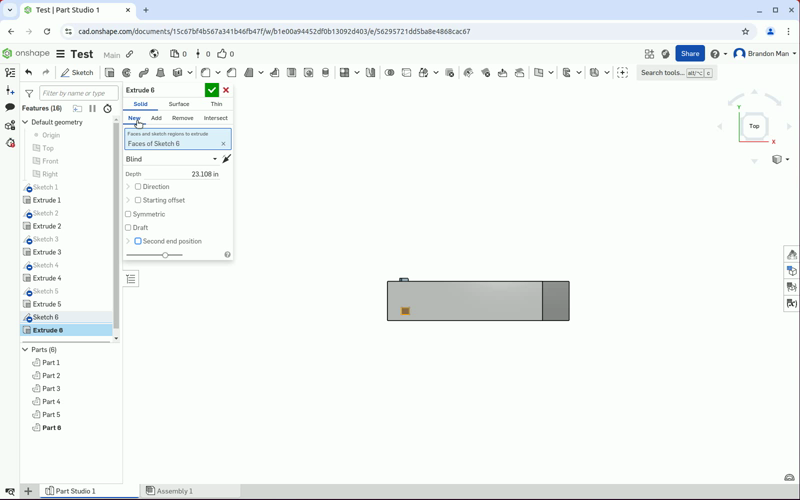
key(space)
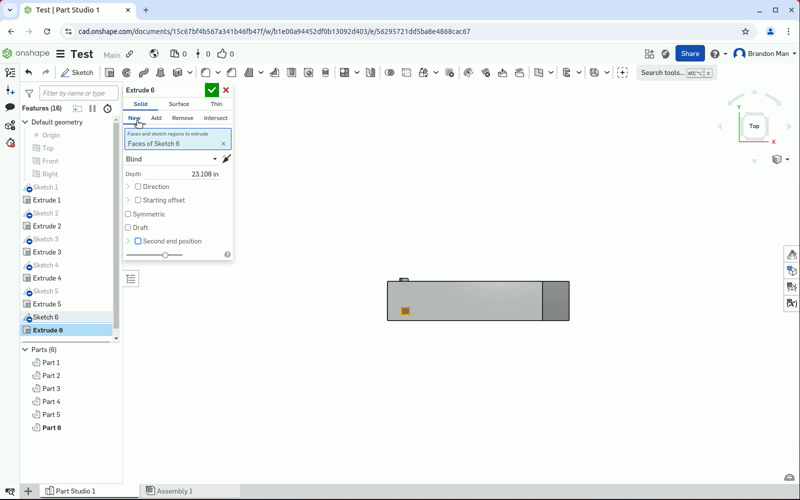
key(tab, 3)
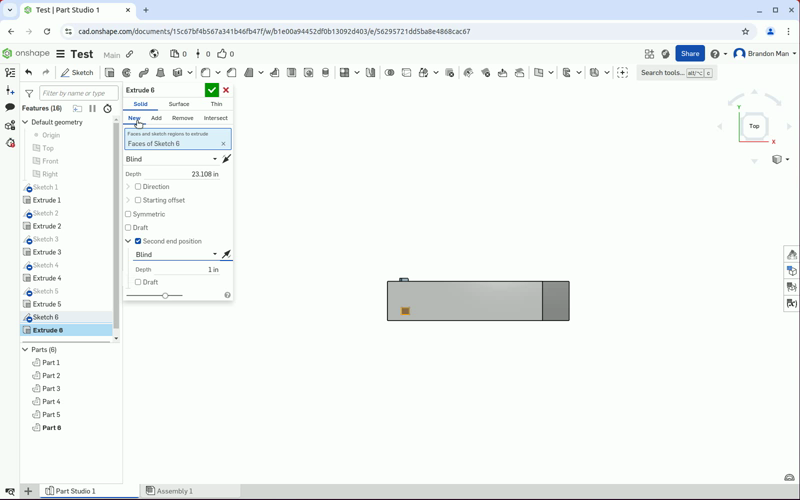
text(0.722)
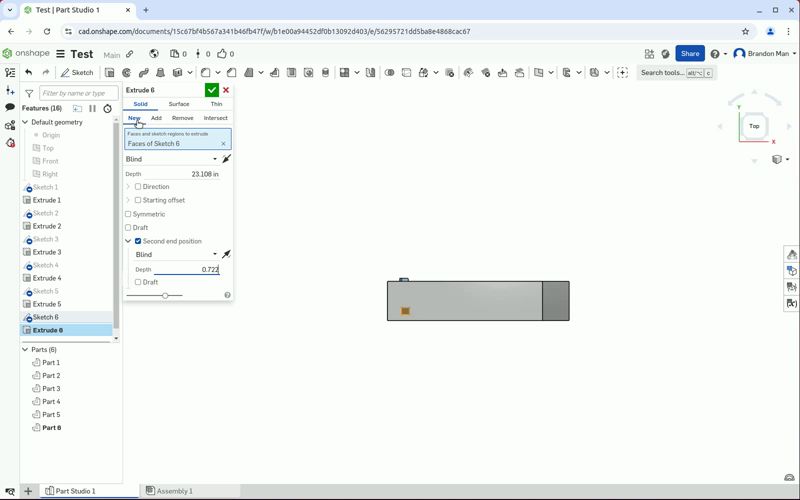
key(enter)
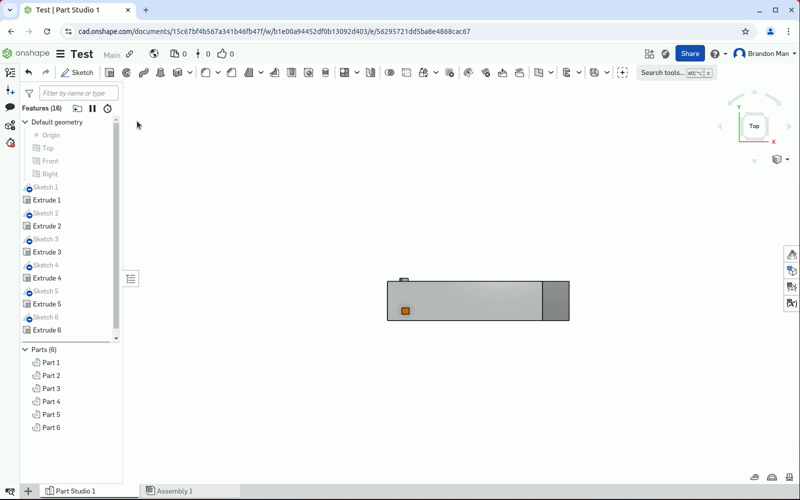
key(shift+h)
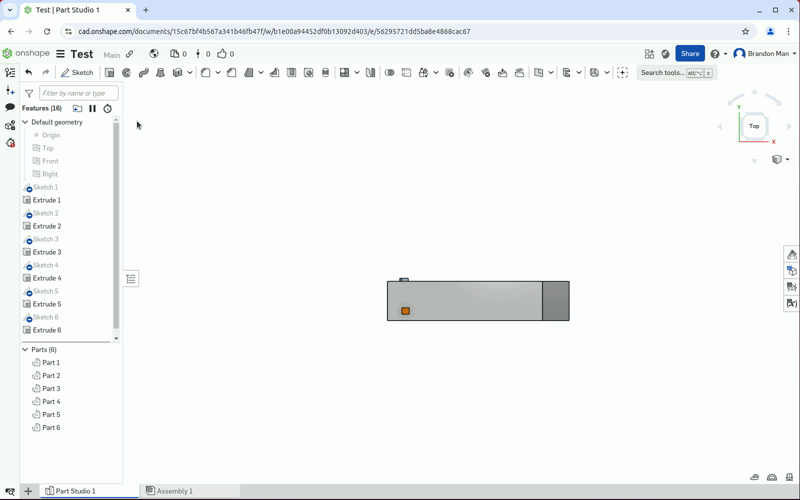
key(shift+h)
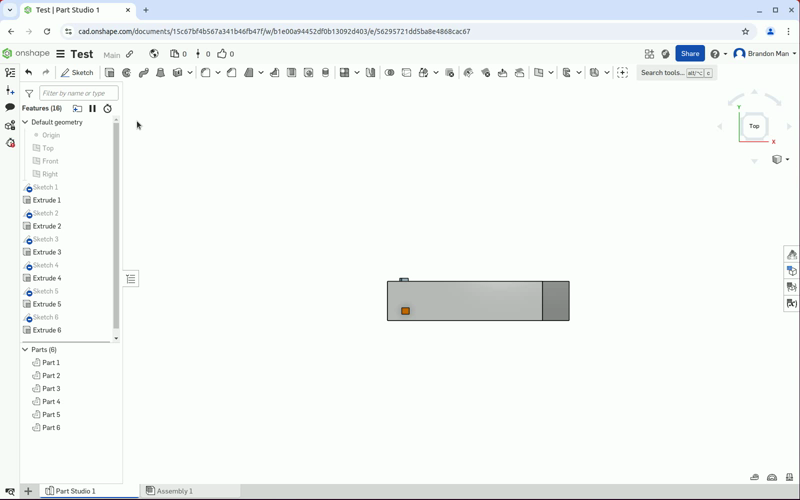
mouse_move(69, 189)
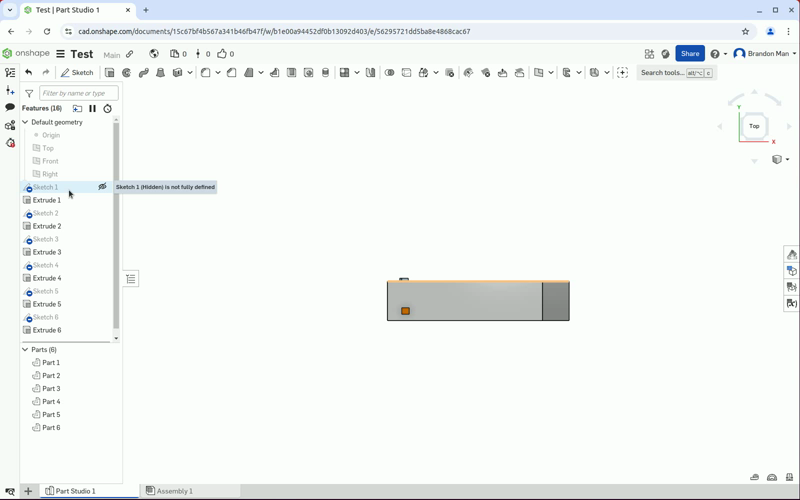
click(69, 189)
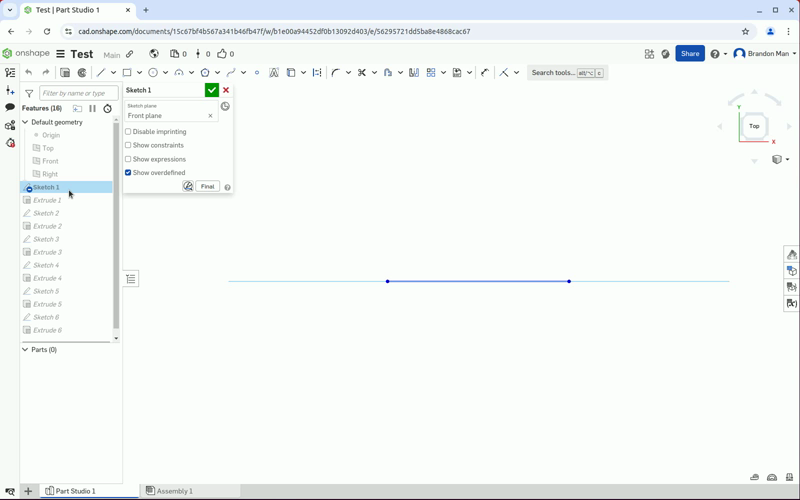
mouse_move(229, 92)
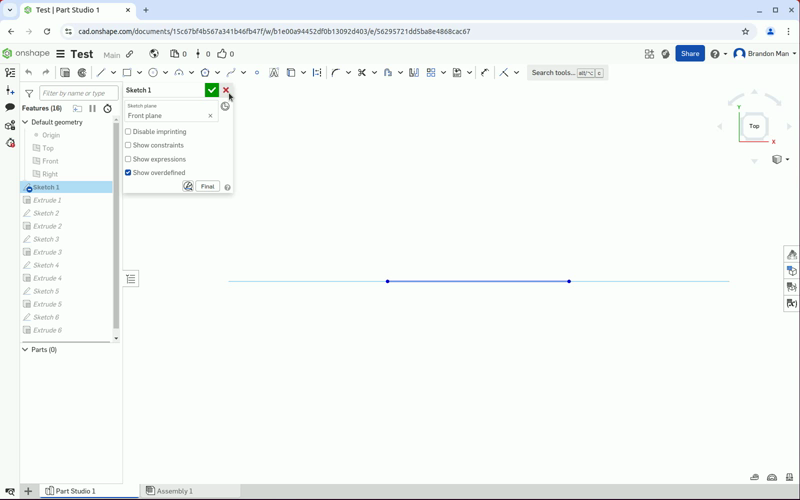
click(229, 92)
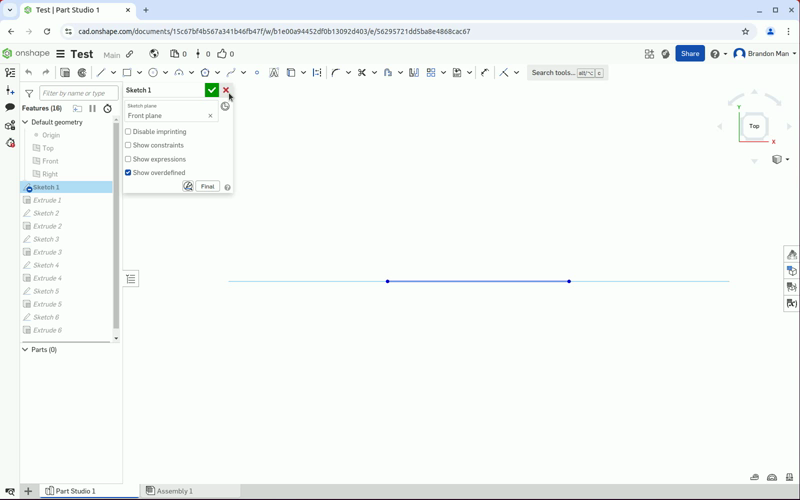
key(shift+s)
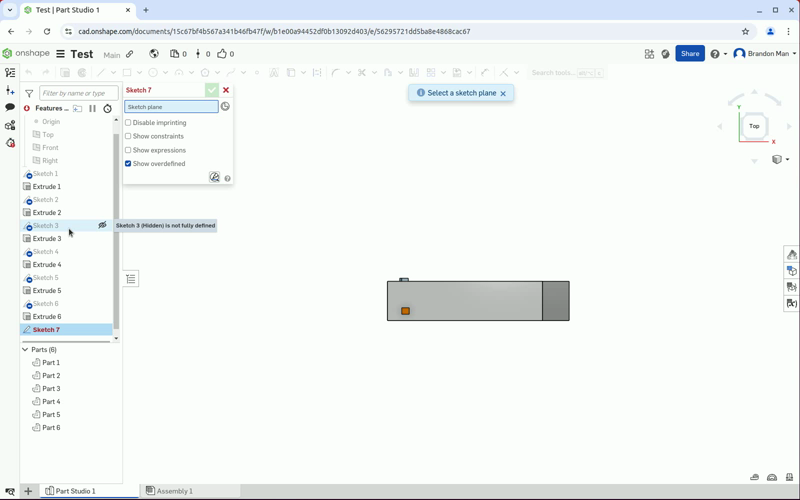
scroll(3)
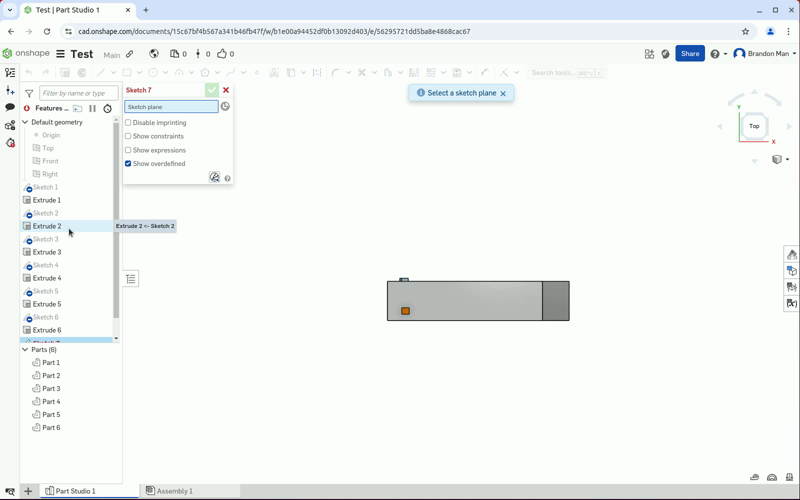
mouse_move(69, 150)
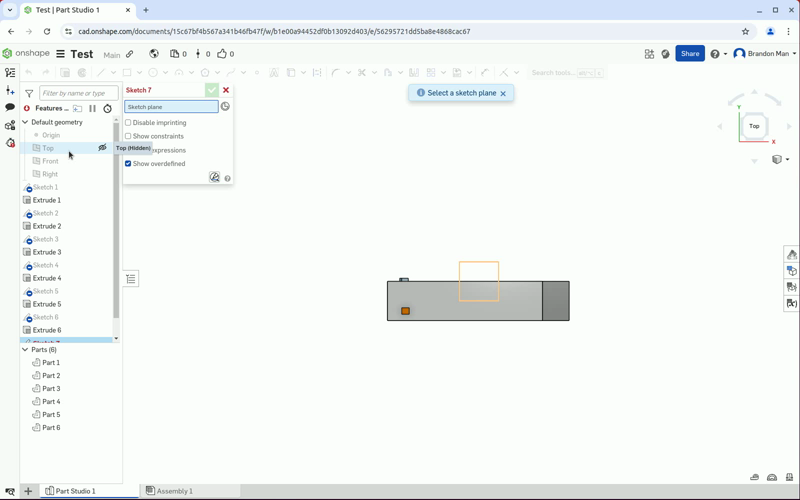
click(69, 150)
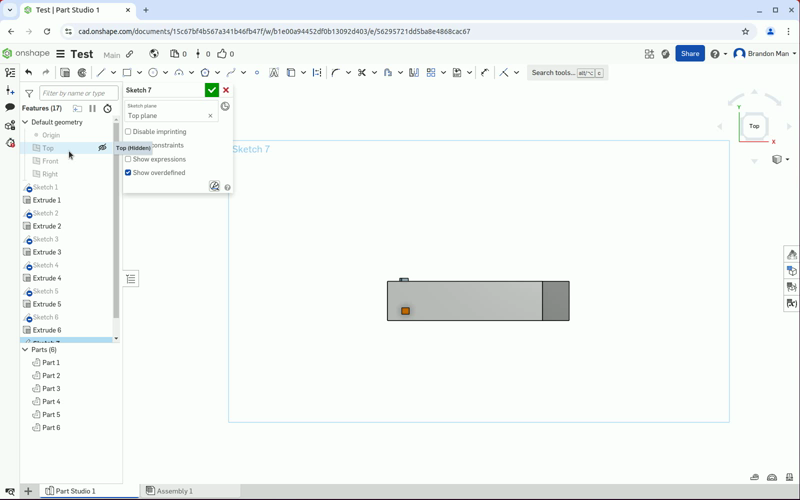
mouse_move(73, 352)
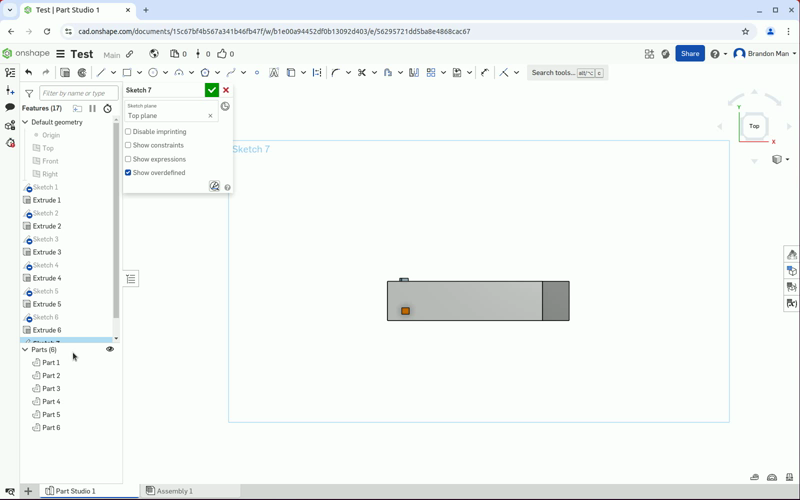
key(y)
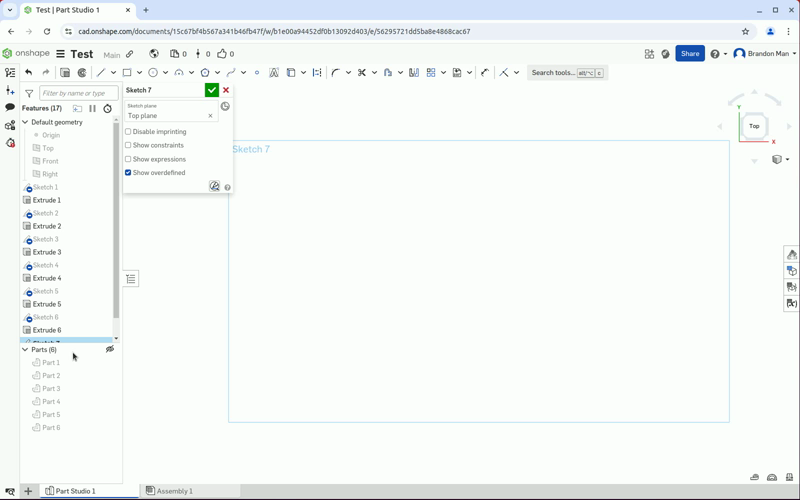
key(l)
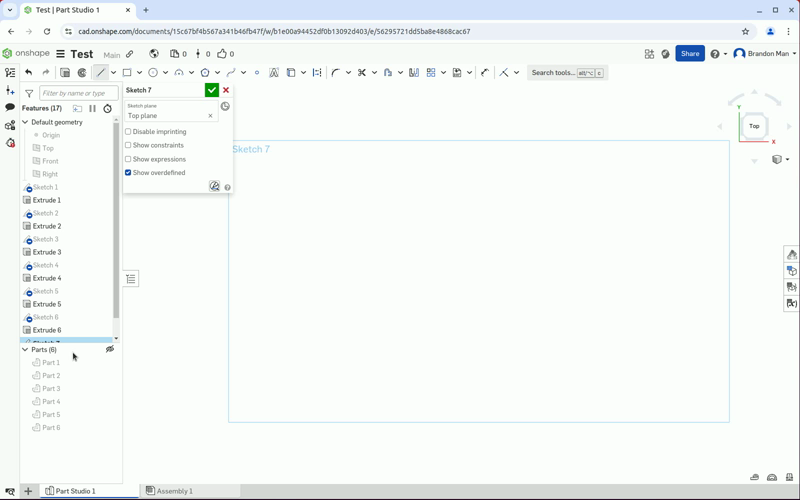
key_down(shift)
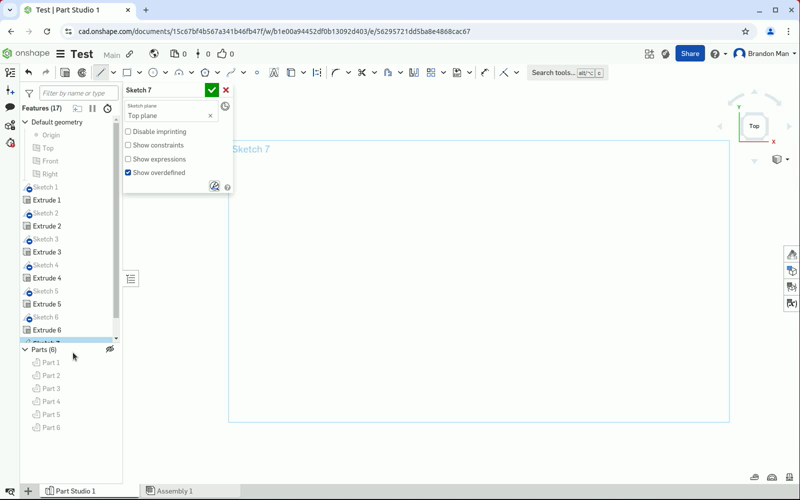
mouse_move(494, 314)
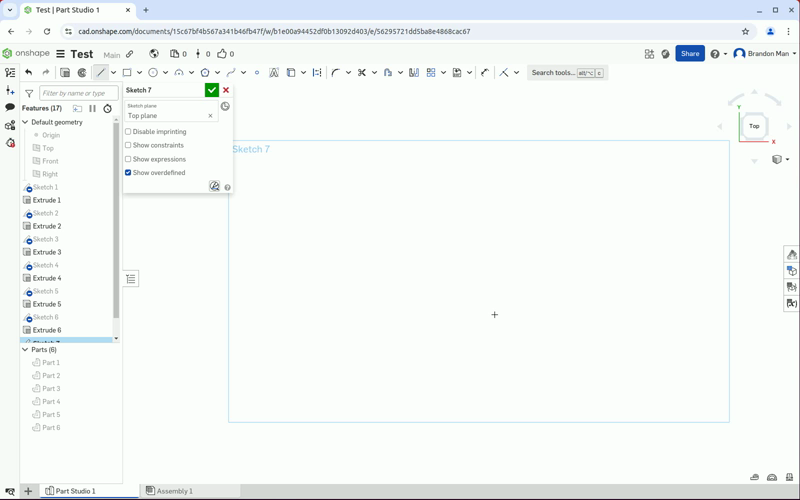
click(494, 314)
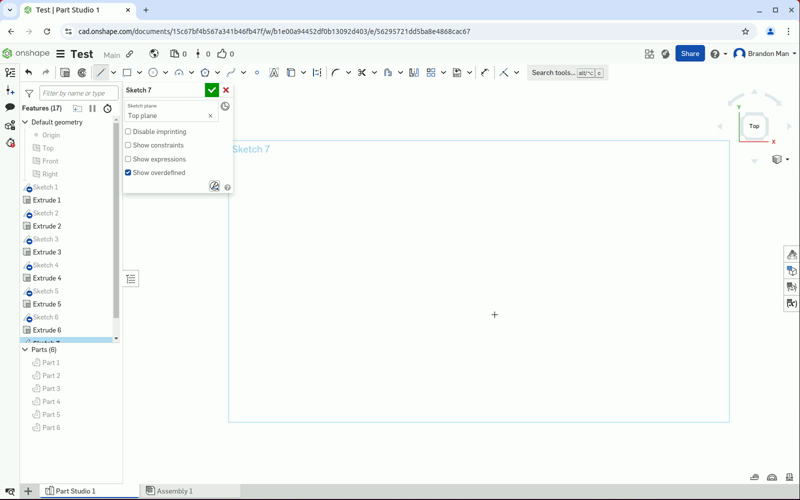
key_up(shift)
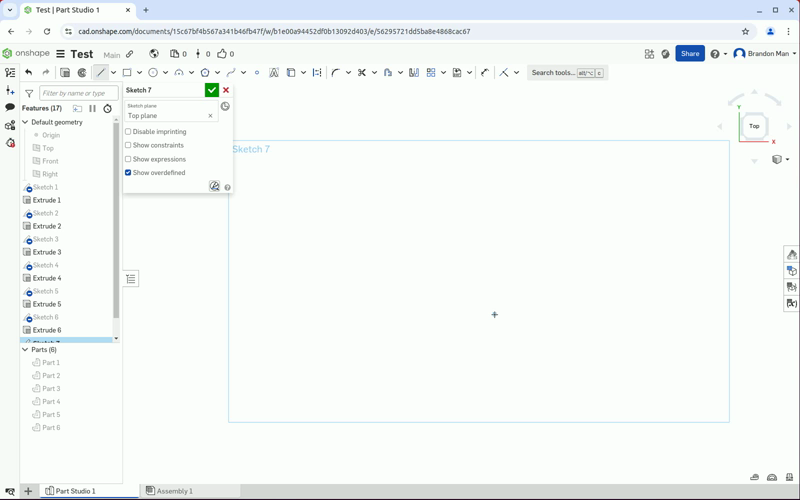
key_down(shift)
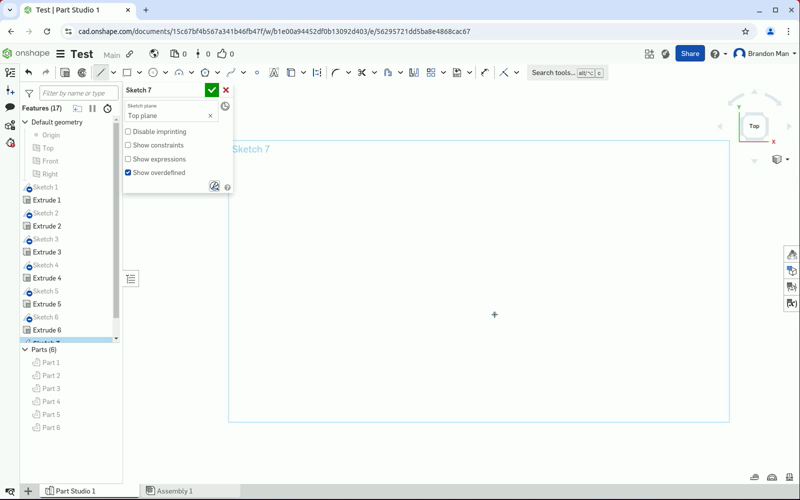
mouse_move(524, 314)
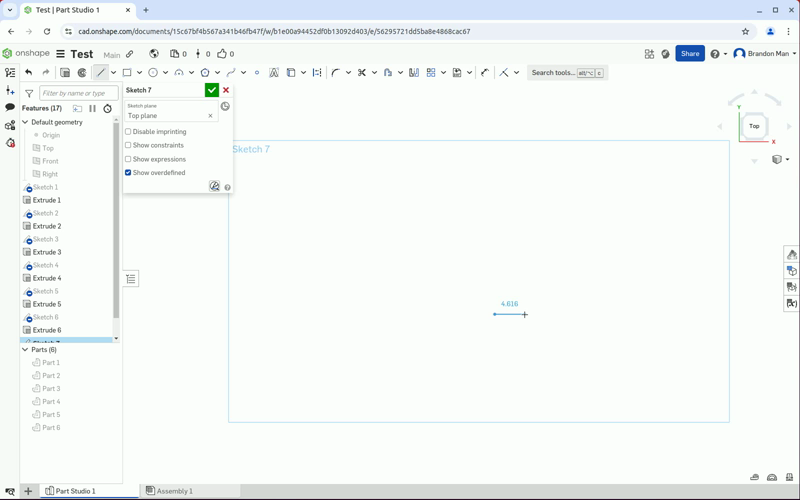
mouse_move(501, 314)
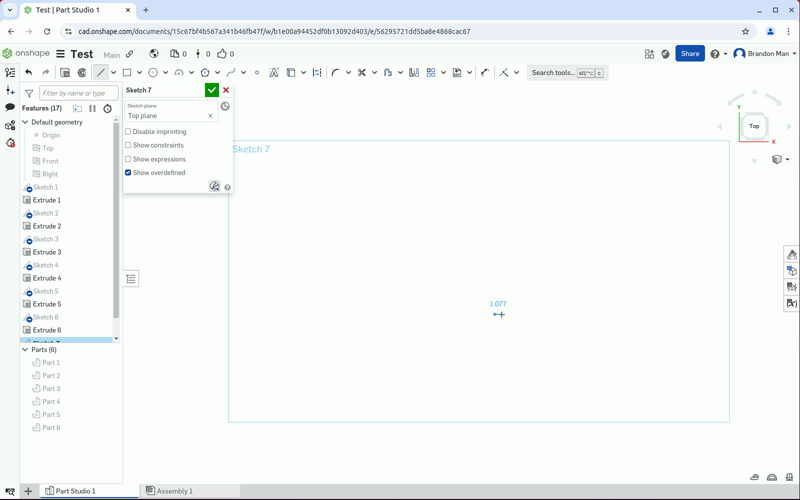
scroll(6)
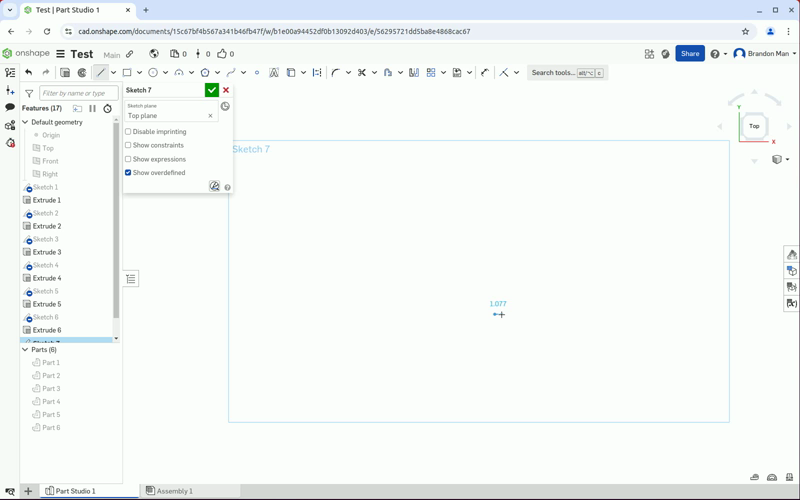
scroll(6)
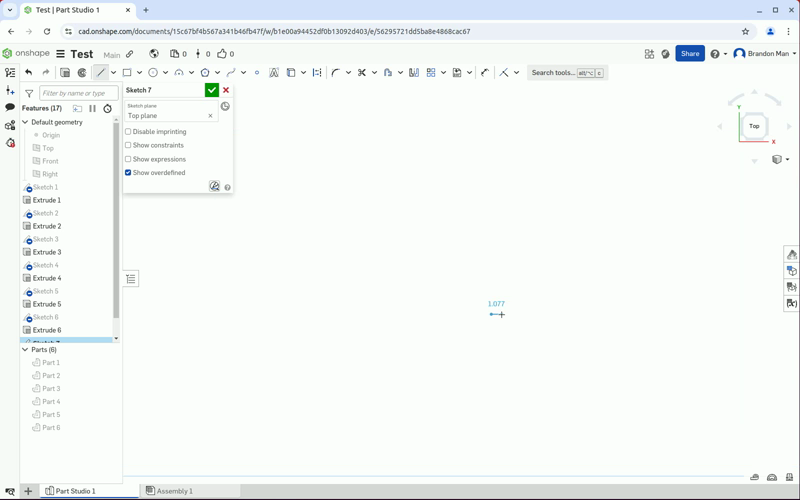
scroll(6)
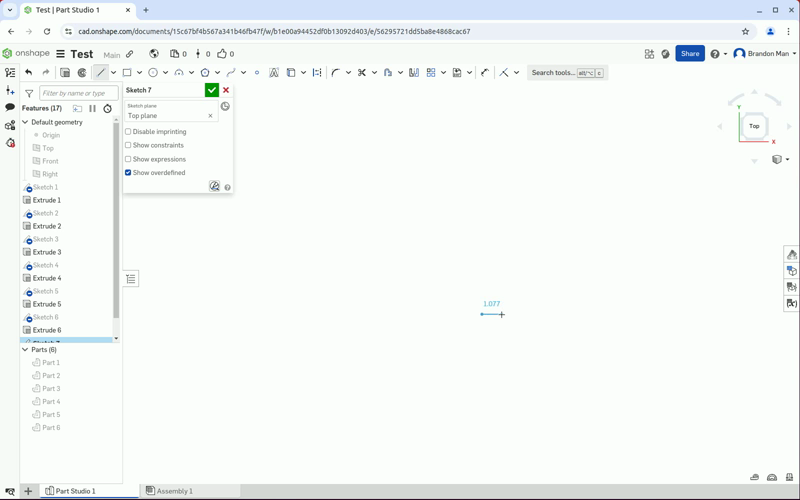
scroll(6)
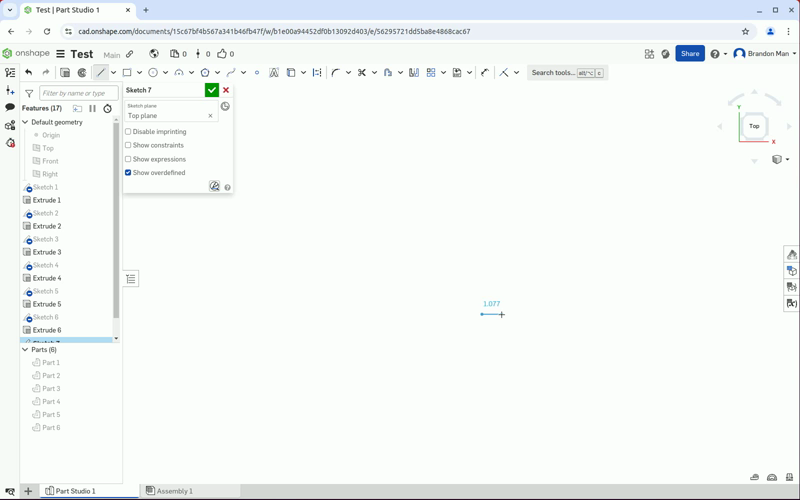
scroll(6)
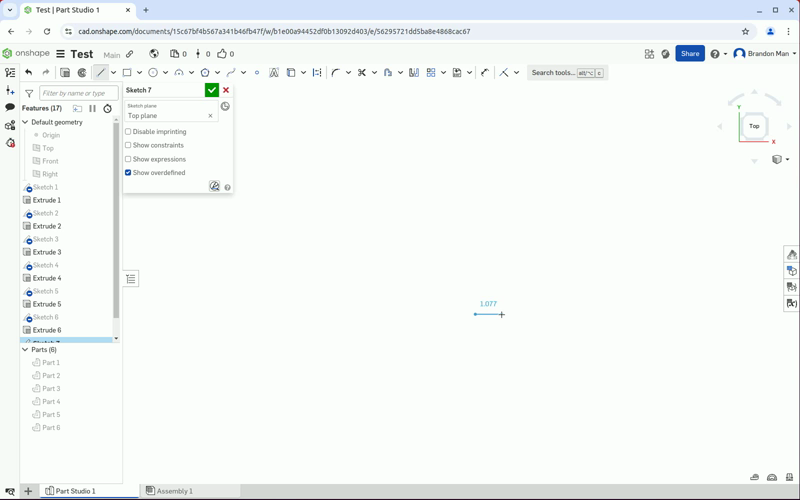
scroll(6)
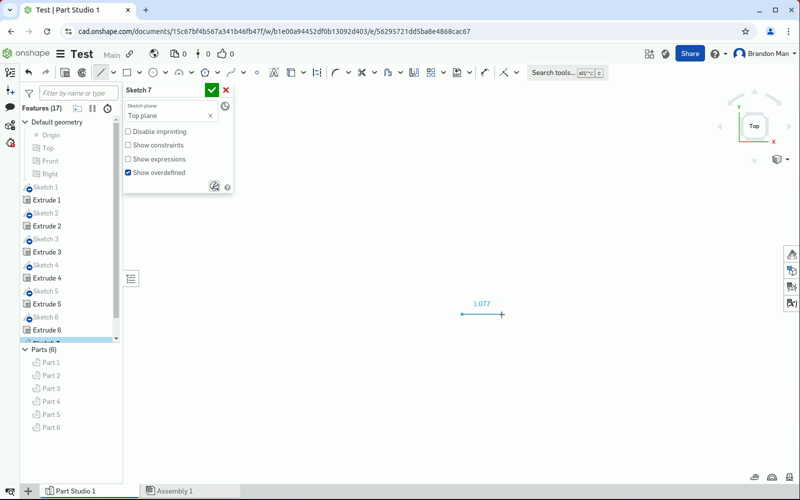
scroll(6)
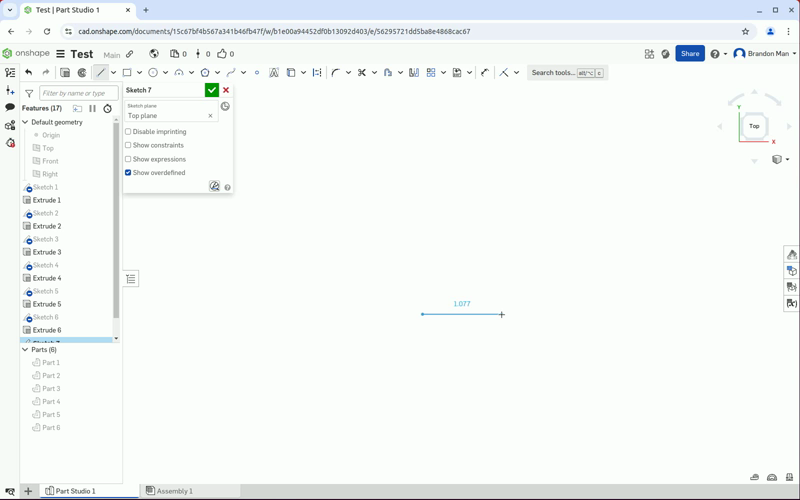
click(501, 314)
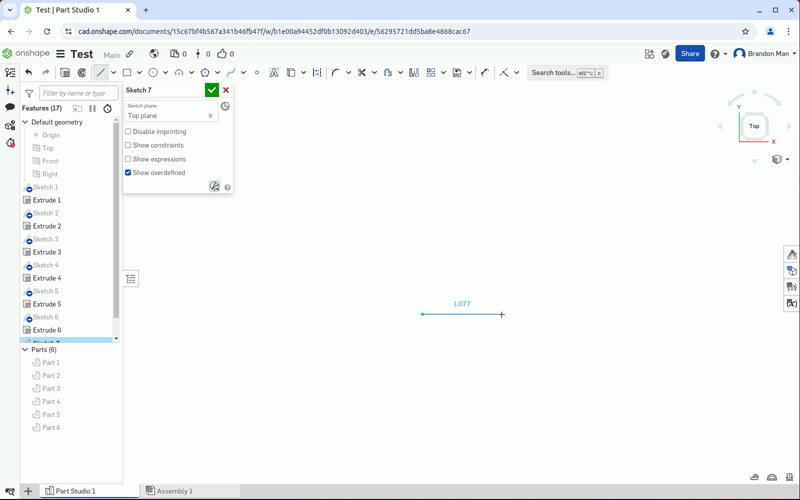
scroll(-6)
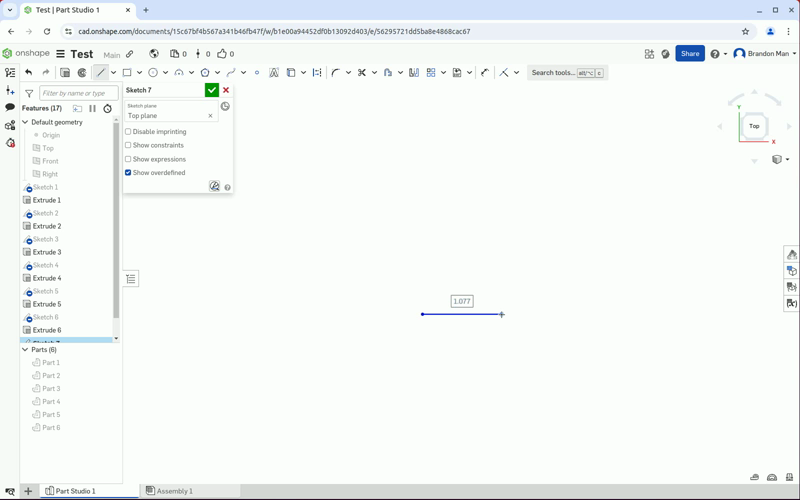
scroll(-6)
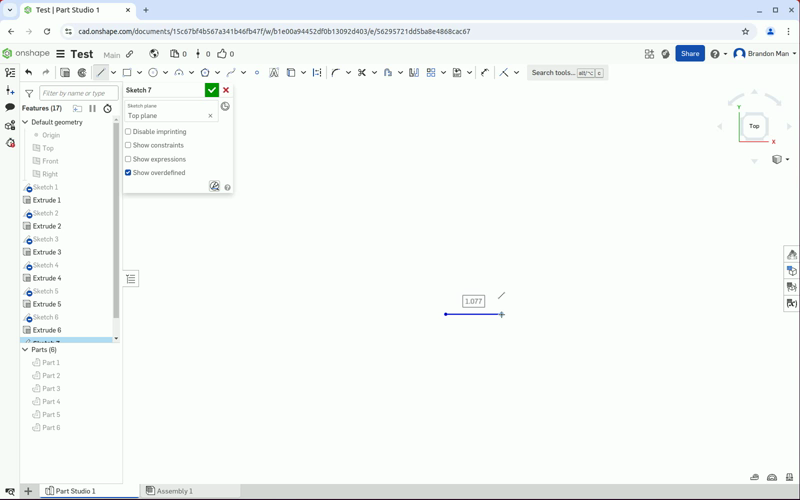
scroll(-6)
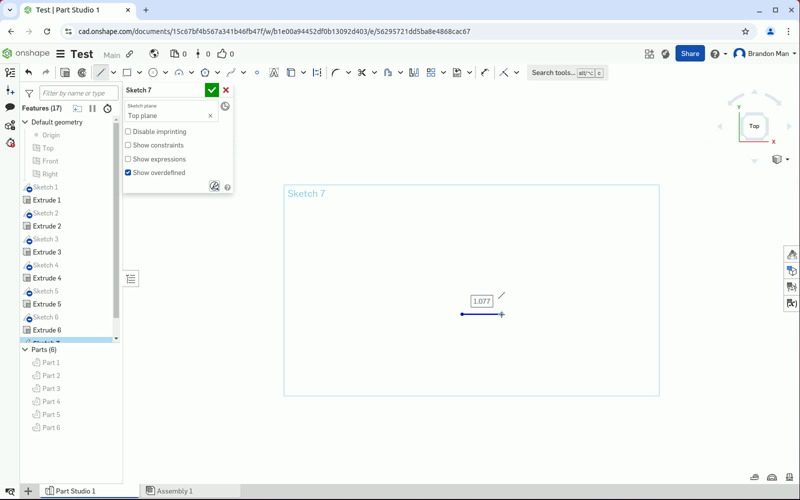
scroll(-6)
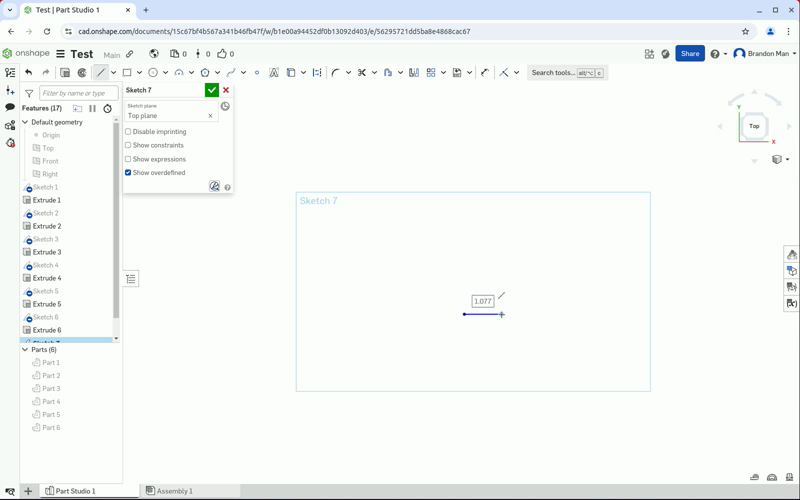
scroll(-6)
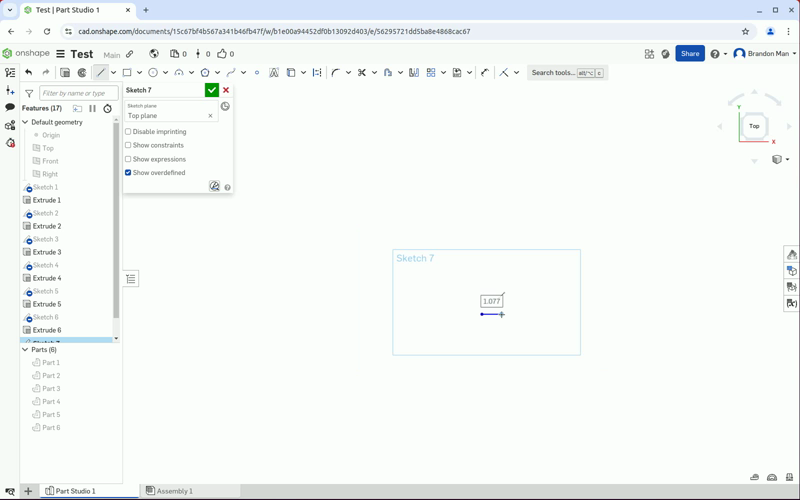
scroll(-6)
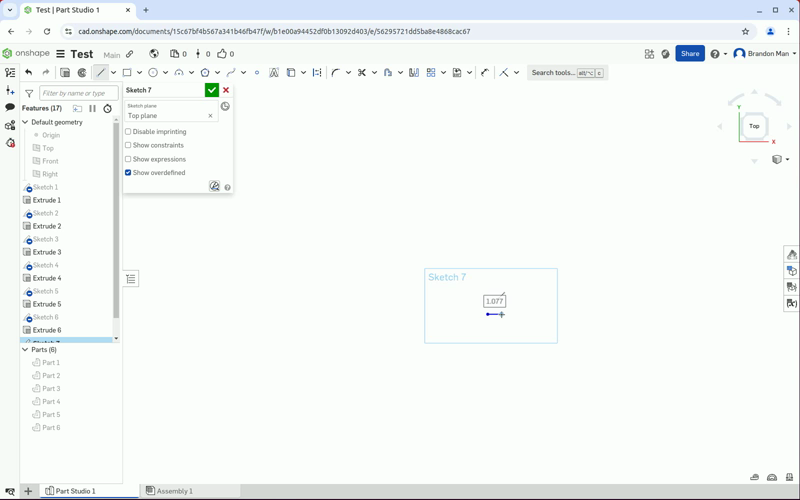
scroll(-6)
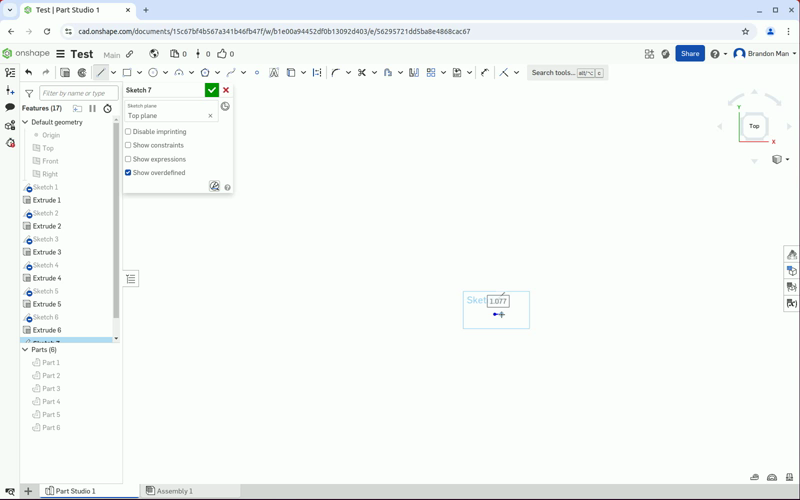
key_up(shift)
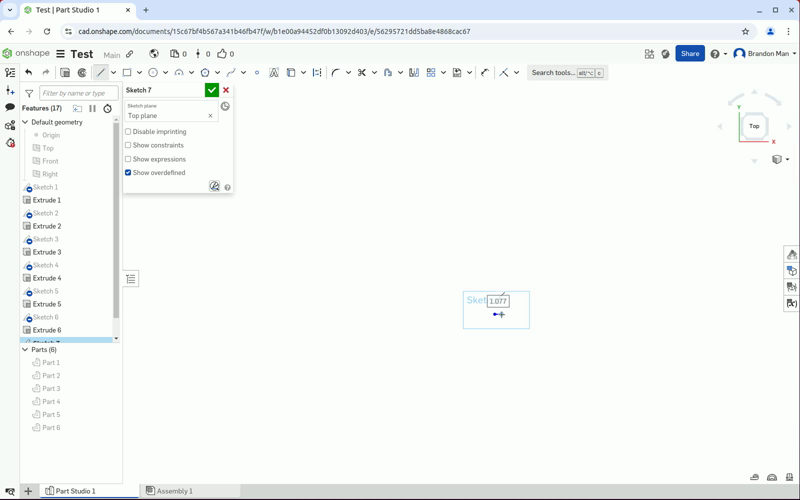
key_down(shift)
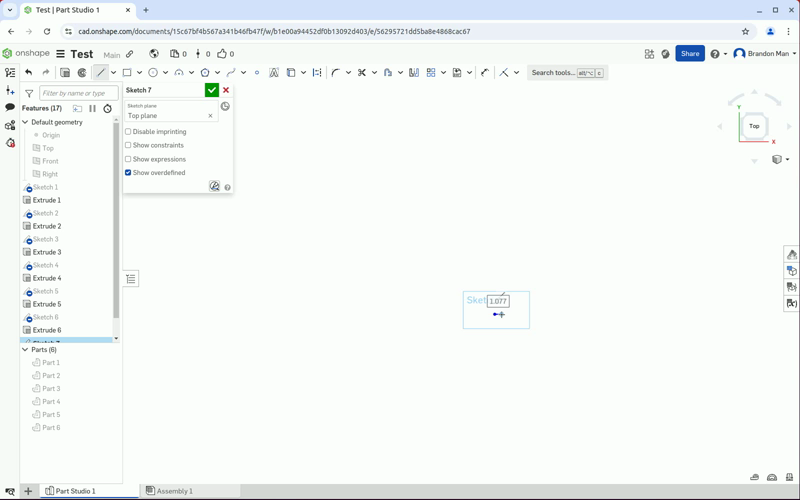
mouse_move(531, 314)
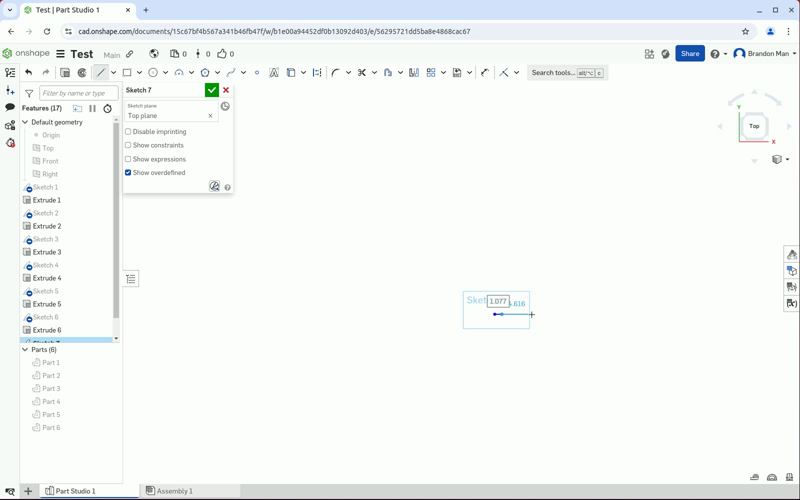
mouse_move(501, 307)
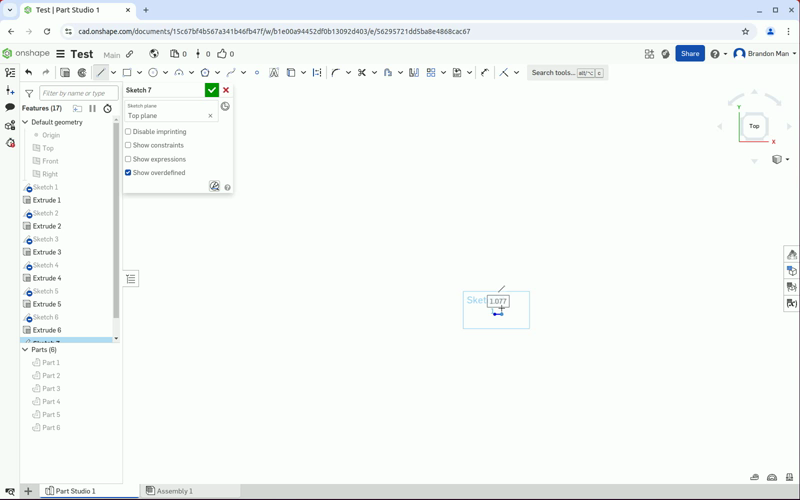
scroll(6)
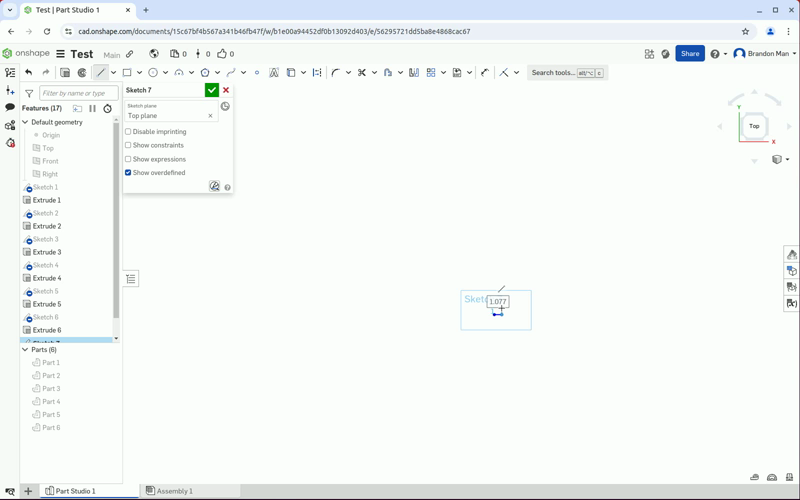
scroll(6)
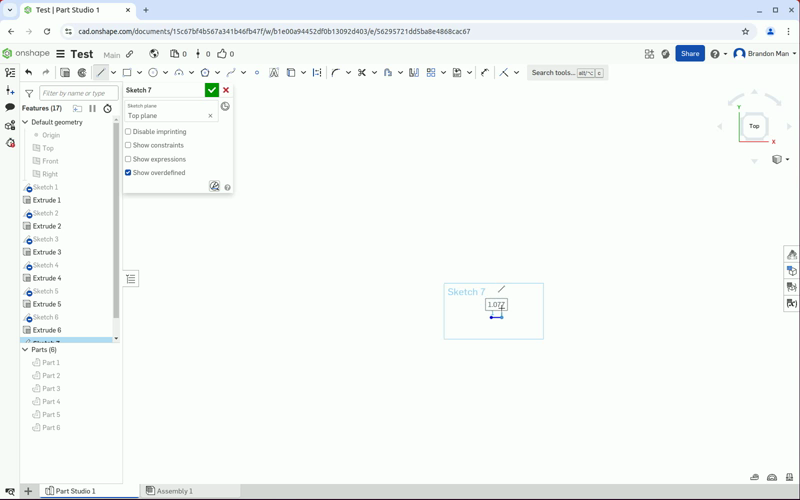
scroll(6)
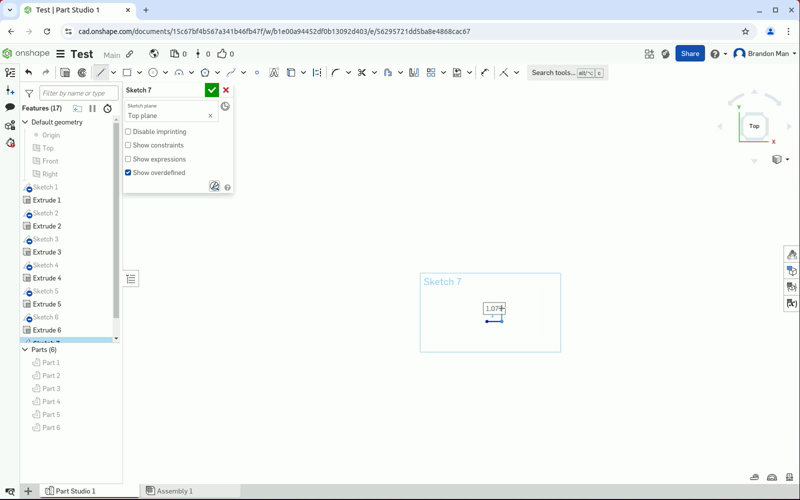
scroll(6)
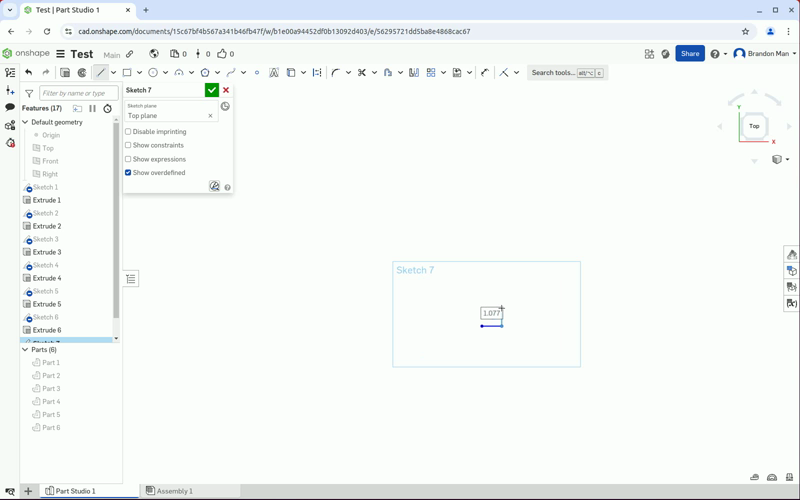
scroll(6)
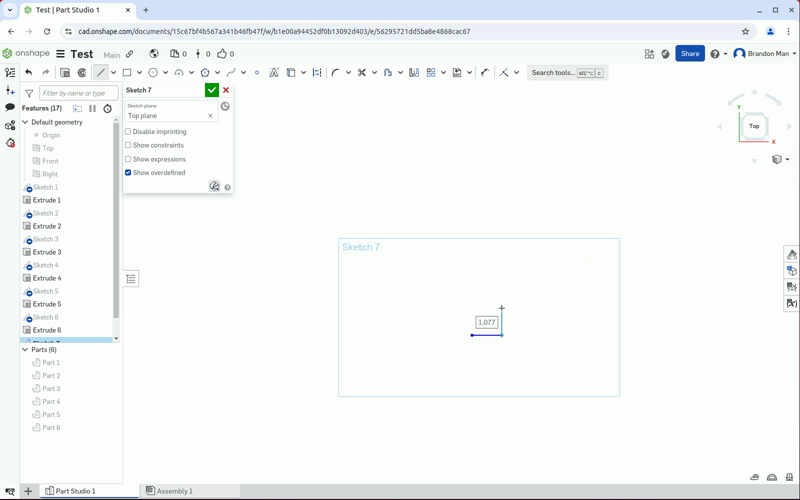
scroll(6)
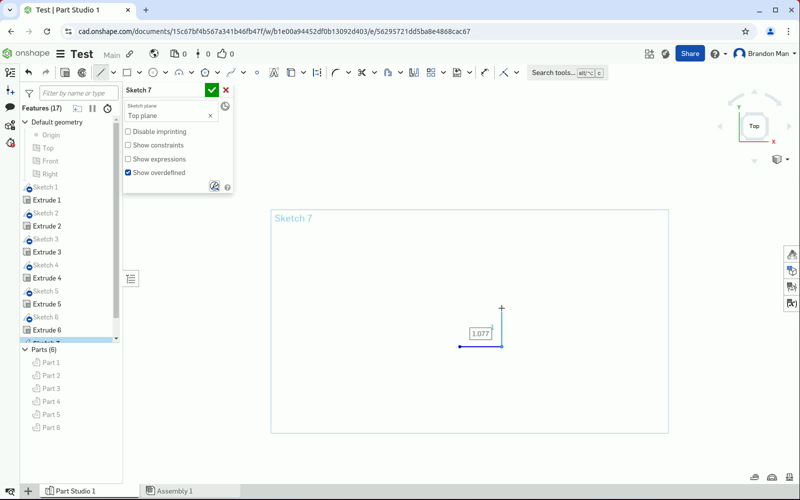
scroll(6)
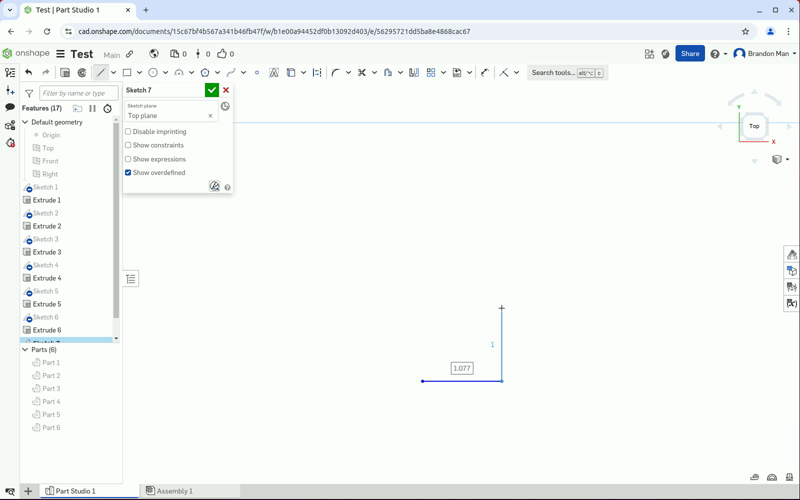
click(501, 307)
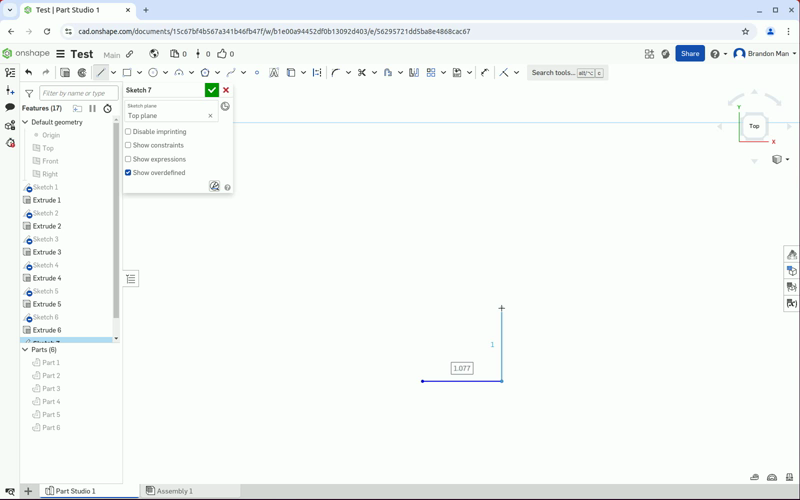
scroll(-6)
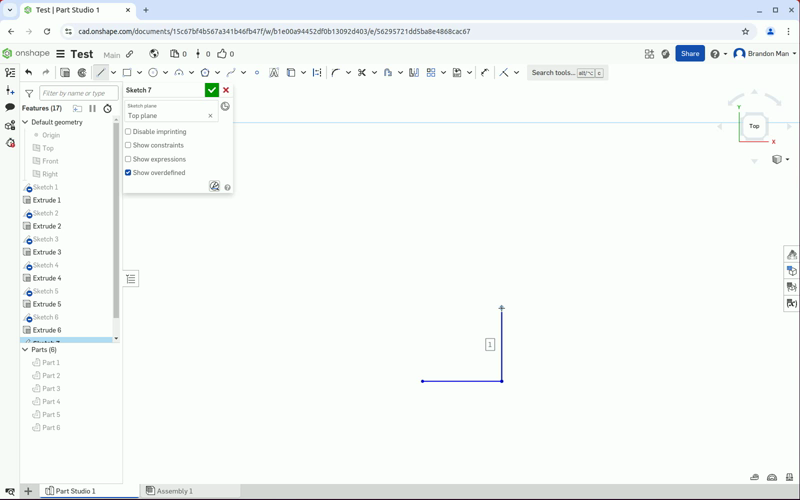
scroll(-6)
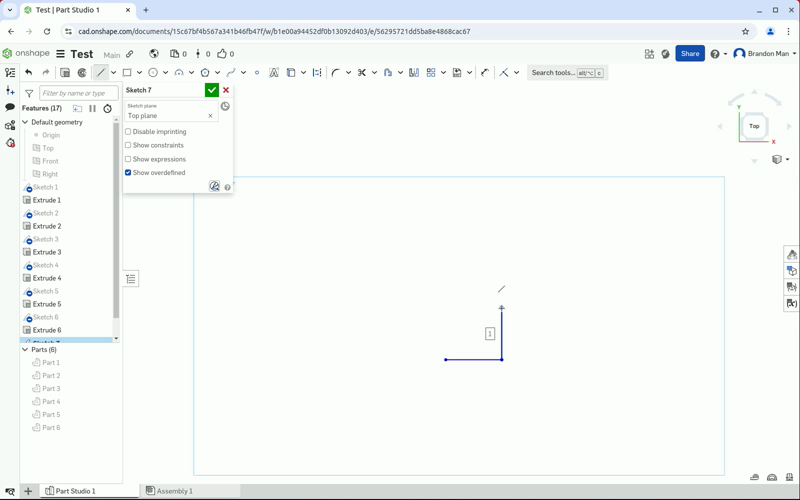
scroll(-6)
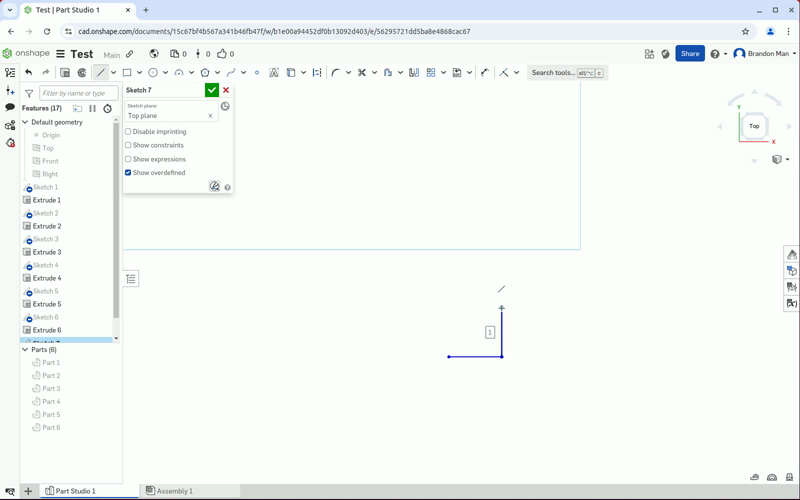
scroll(-6)
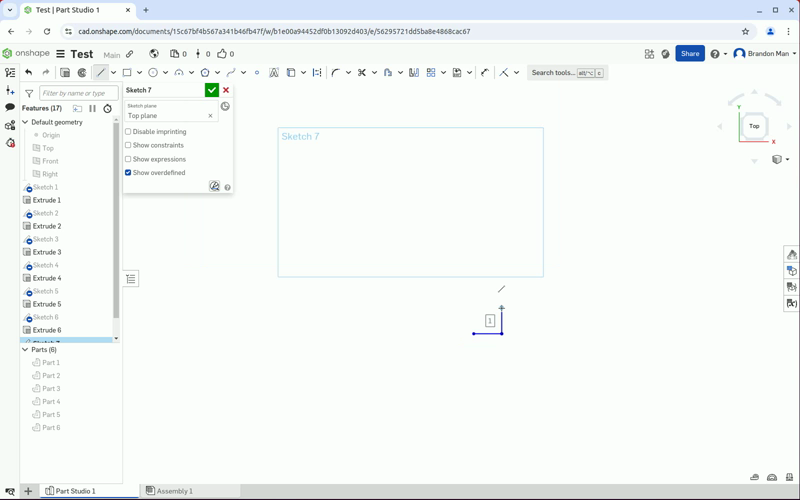
scroll(-6)
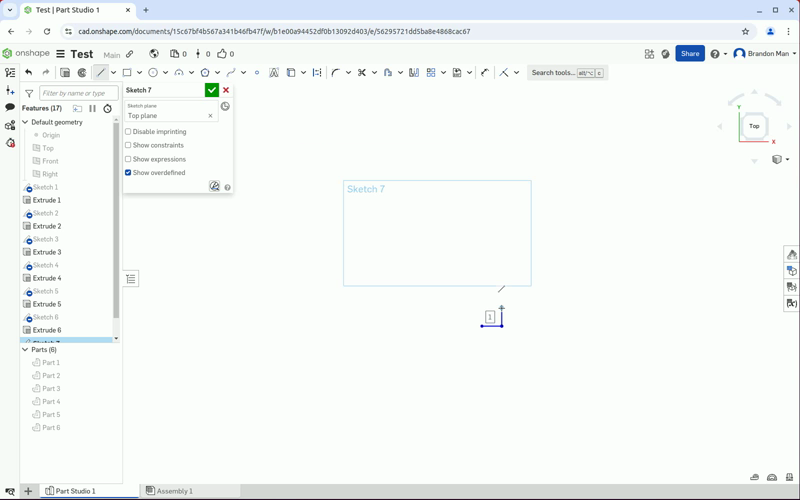
scroll(-6)
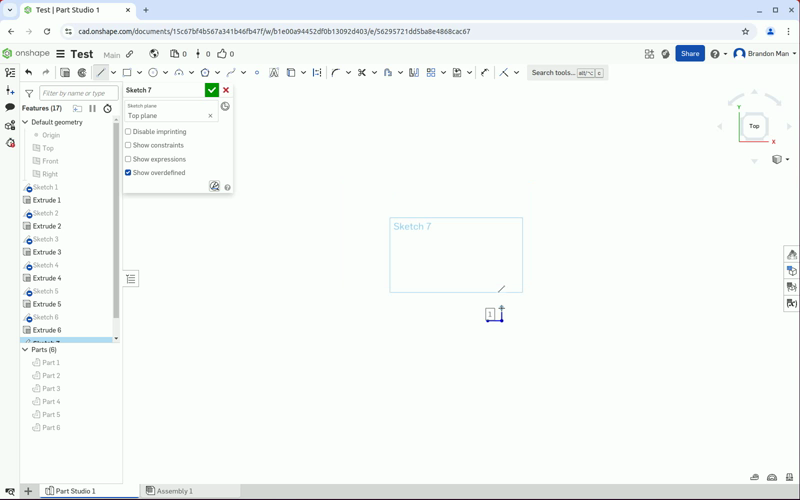
scroll(-6)
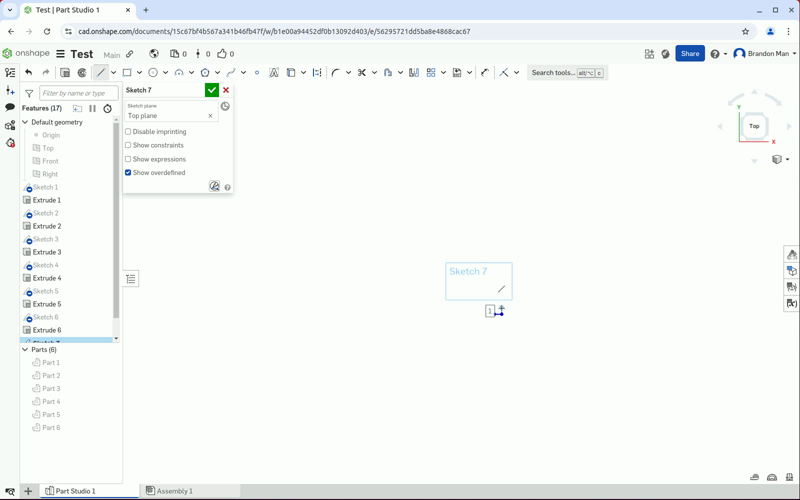
key_up(shift)
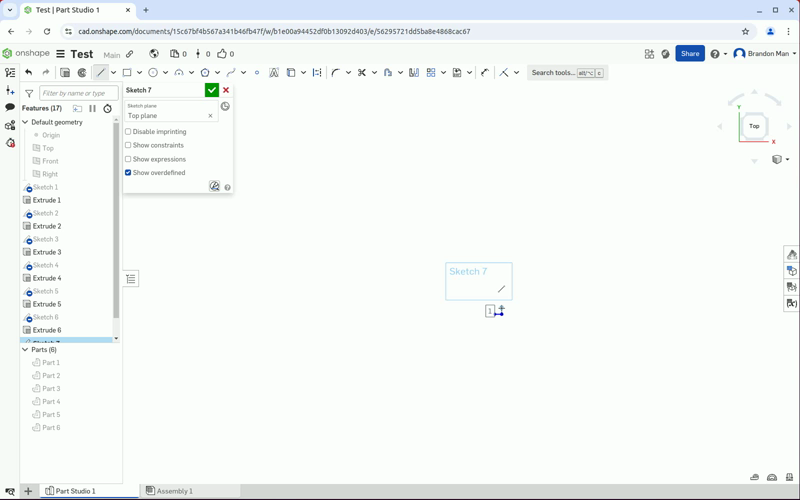
key_down(shift)
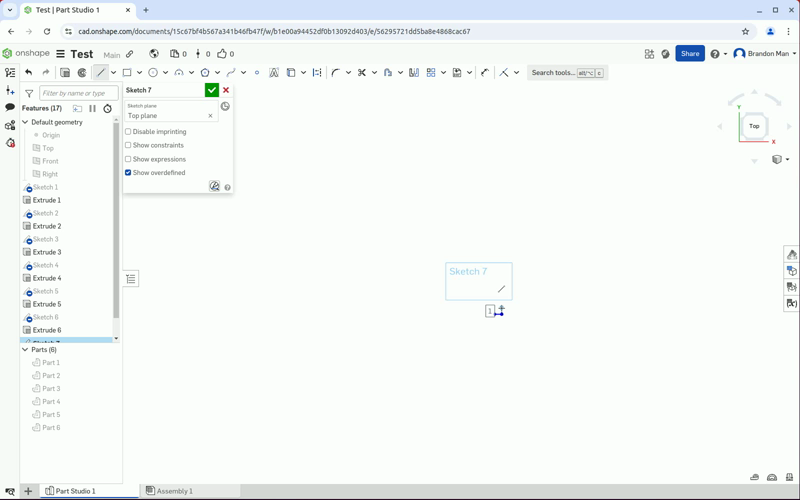
mouse_move(531, 307)
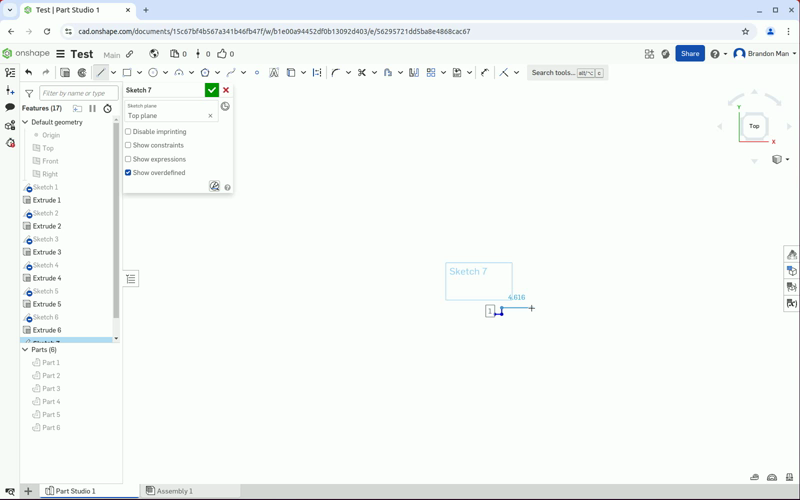
mouse_move(494, 307)
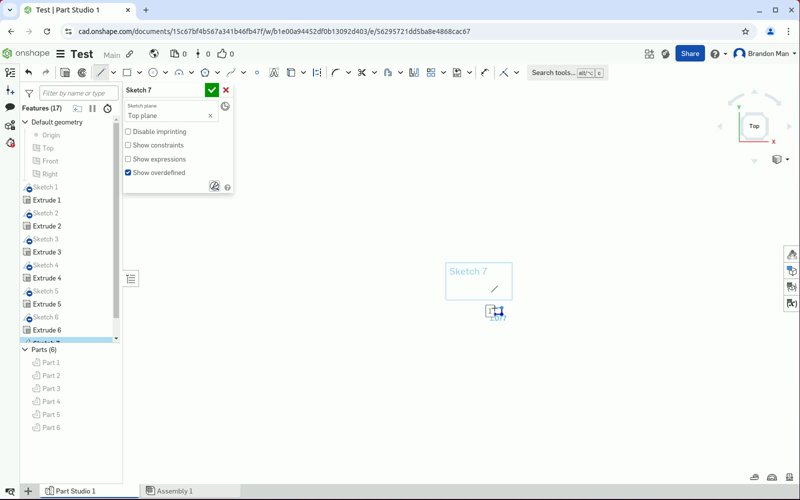
scroll(6)
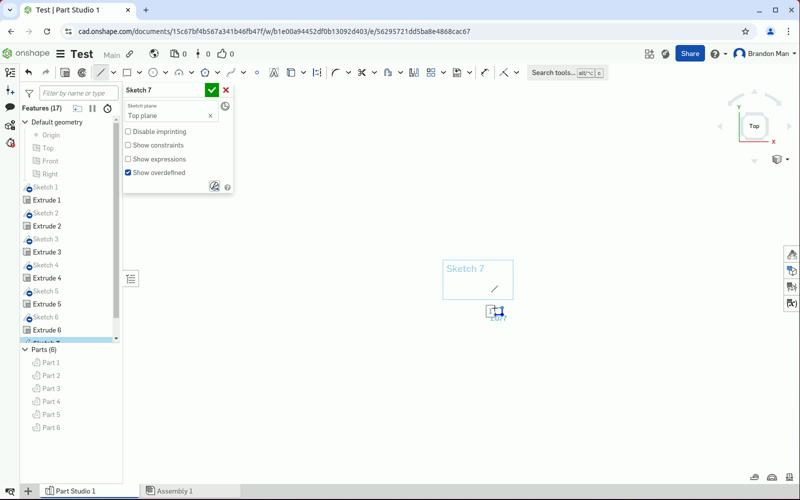
scroll(6)
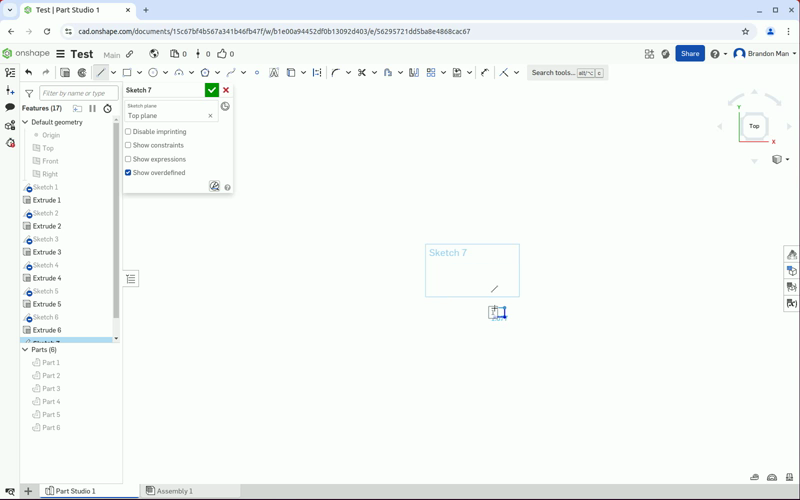
scroll(6)
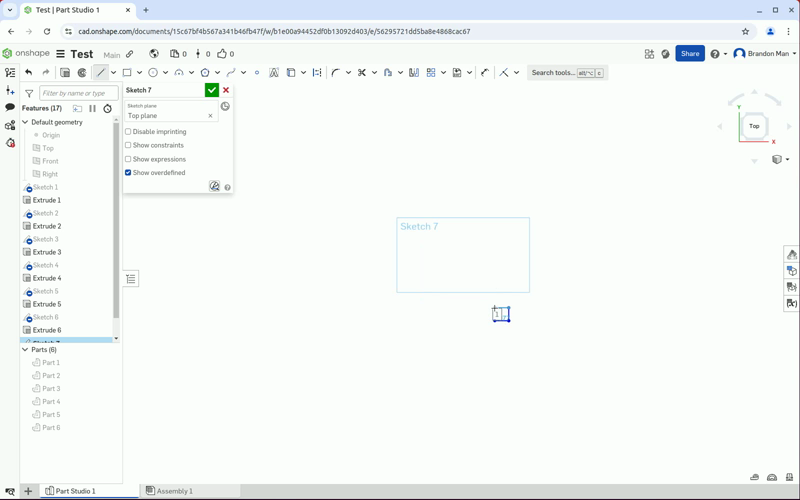
scroll(6)
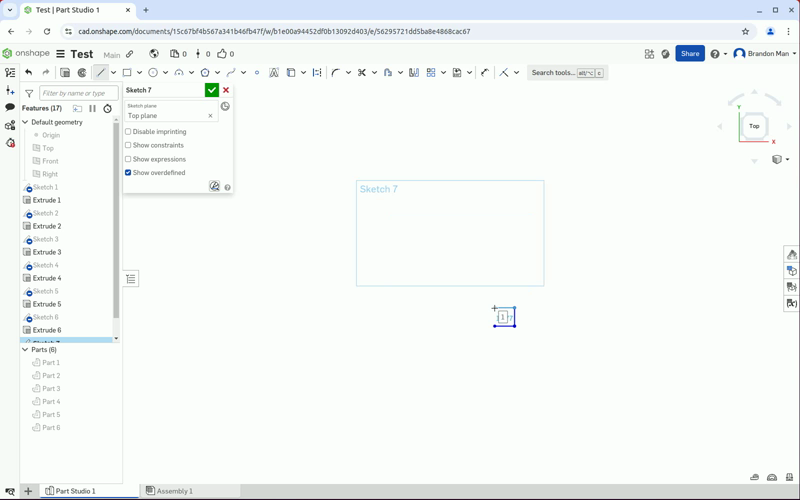
scroll(6)
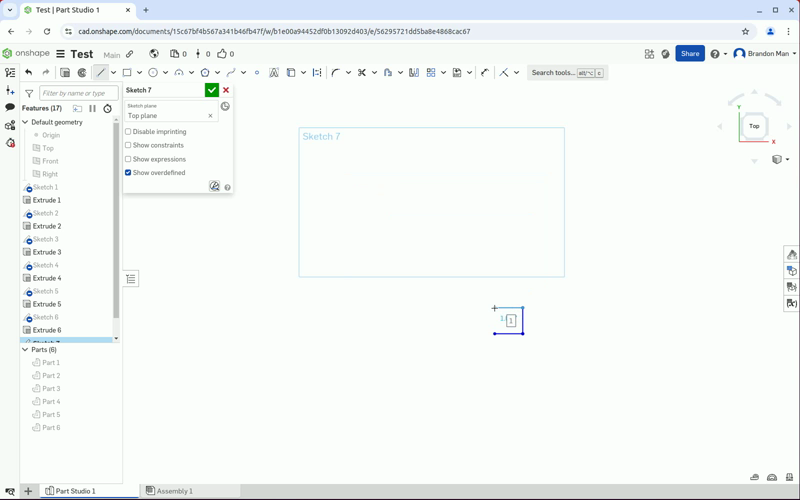
scroll(6)
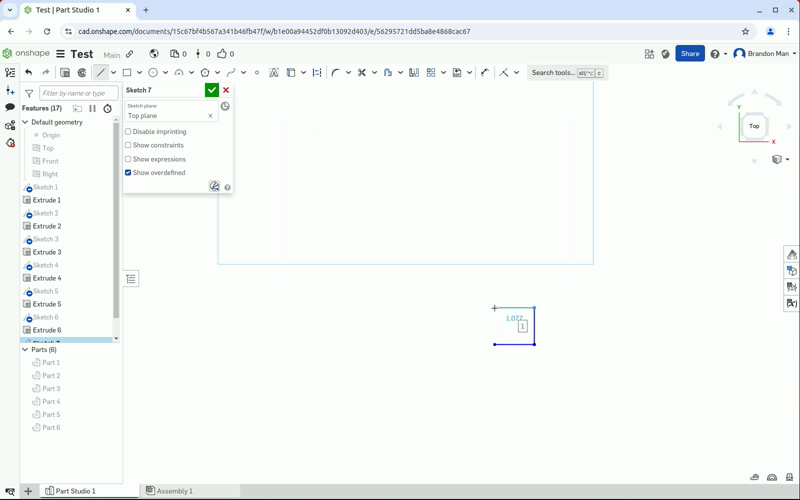
scroll(6)
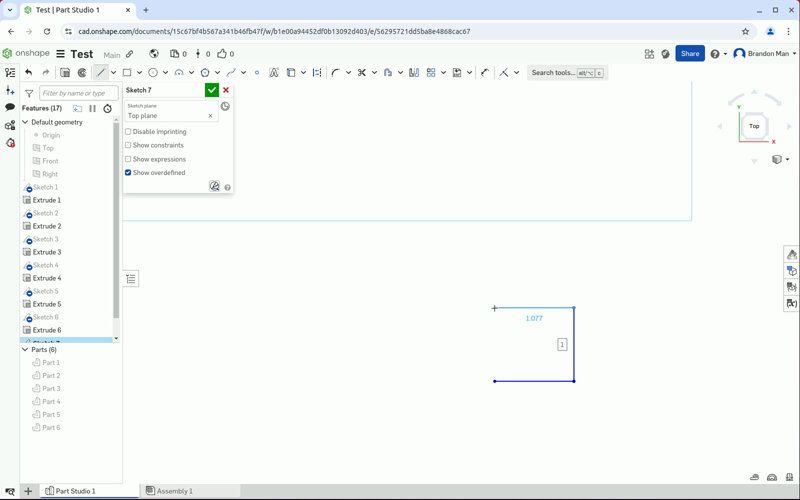
click(494, 307)
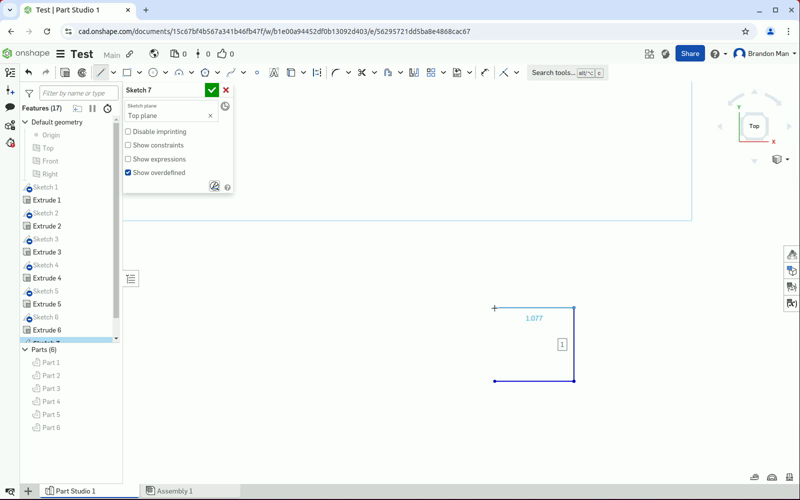
scroll(-6)
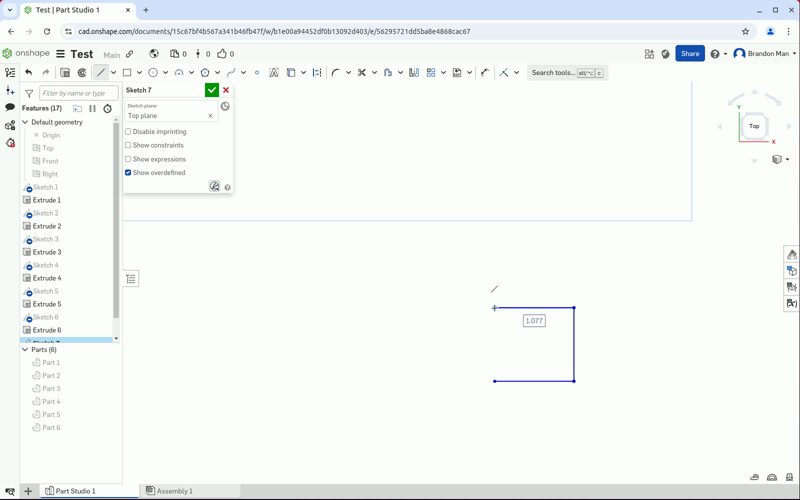
scroll(-6)
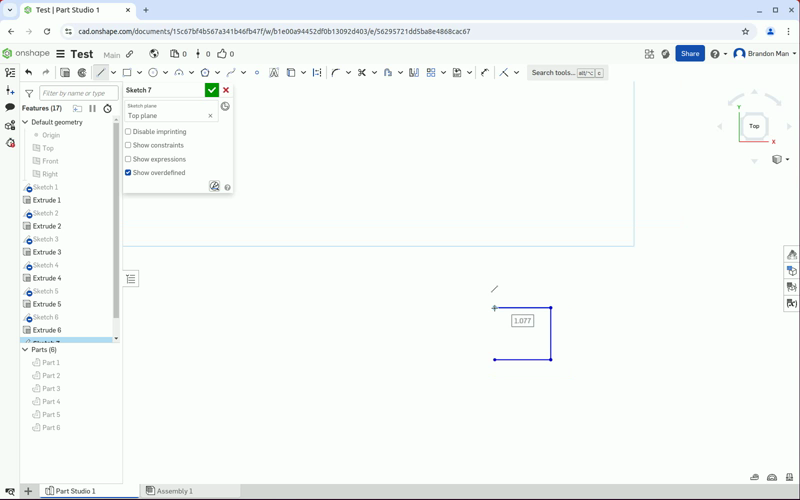
scroll(-6)
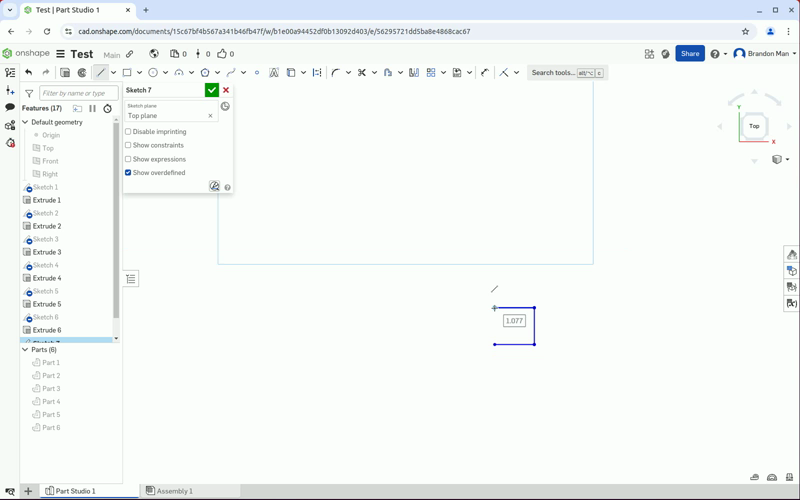
scroll(-6)
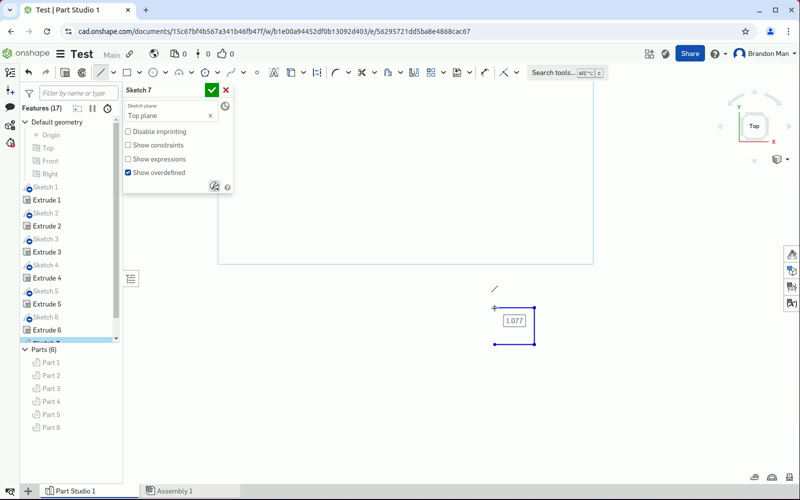
scroll(-6)
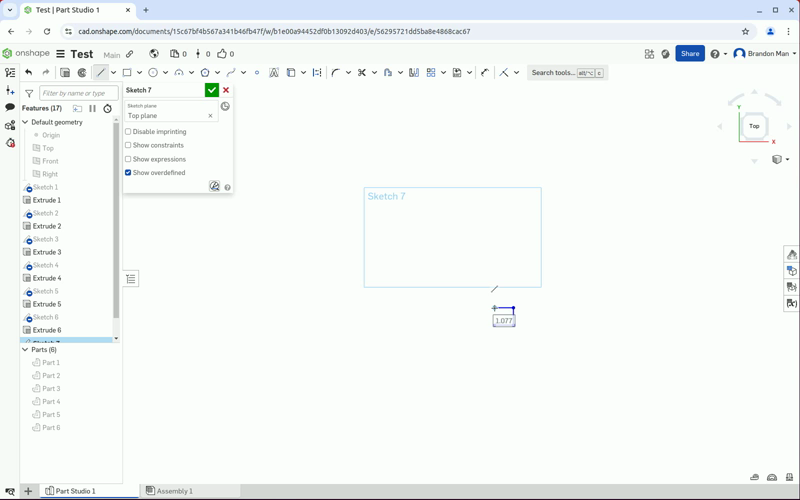
scroll(-6)
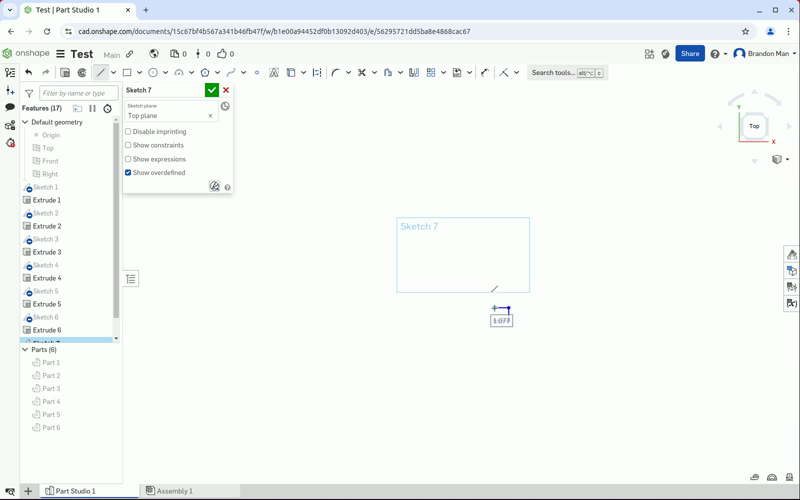
scroll(-6)
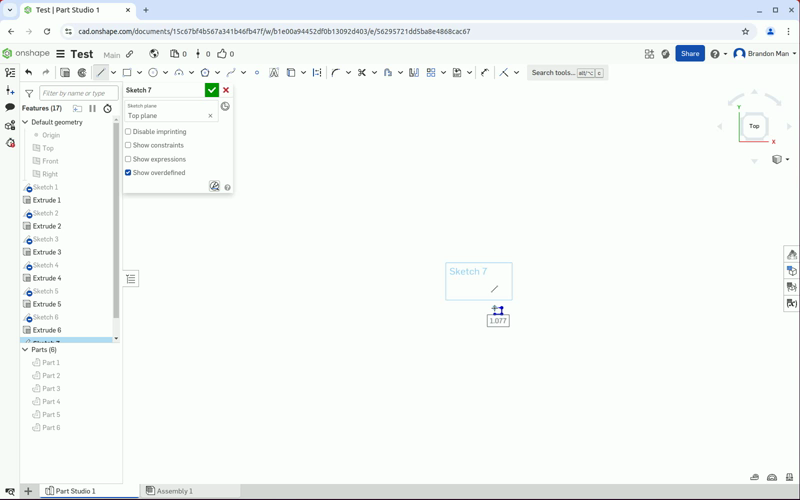
key_up(shift)
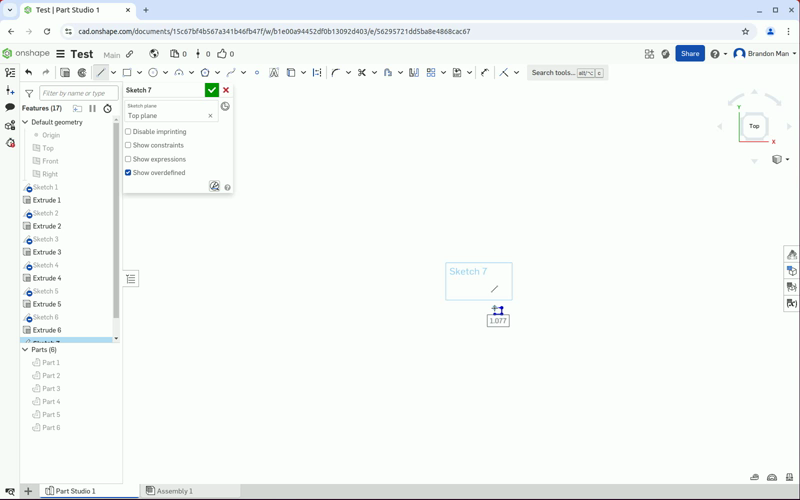
mouse_move(524, 307)
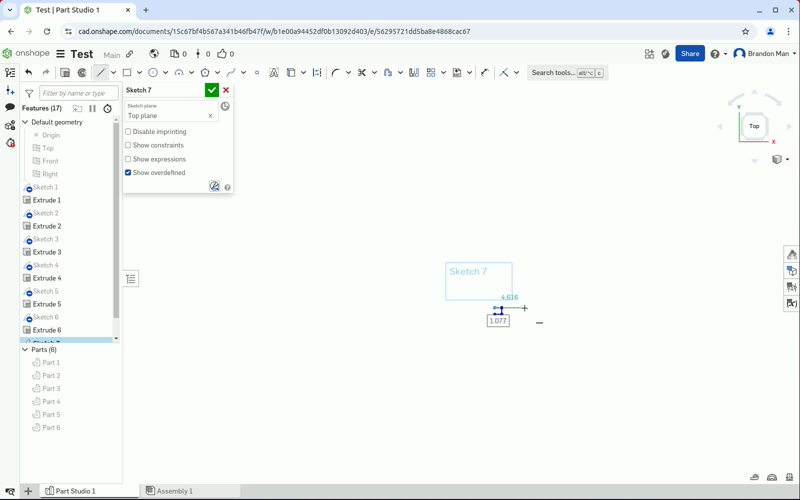
key_down(shift)
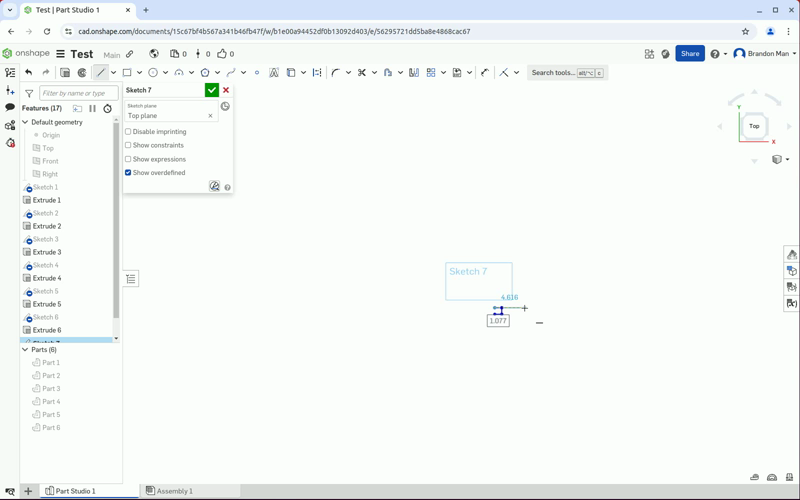
mouse_move(494, 314)
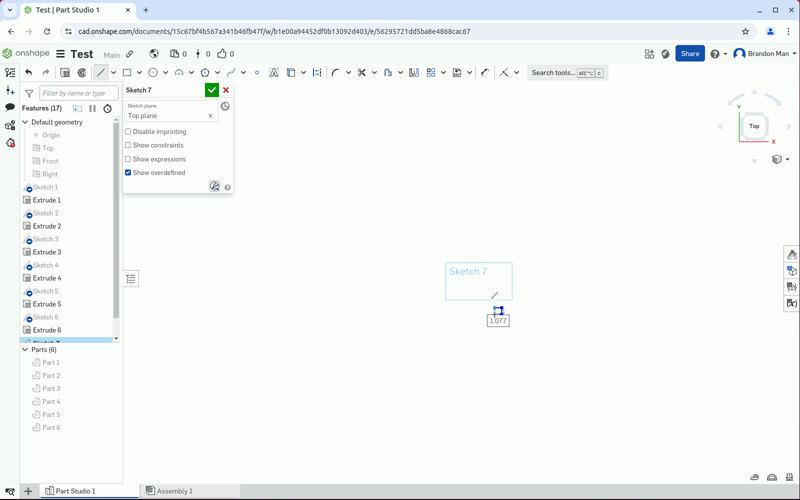
scroll(6)
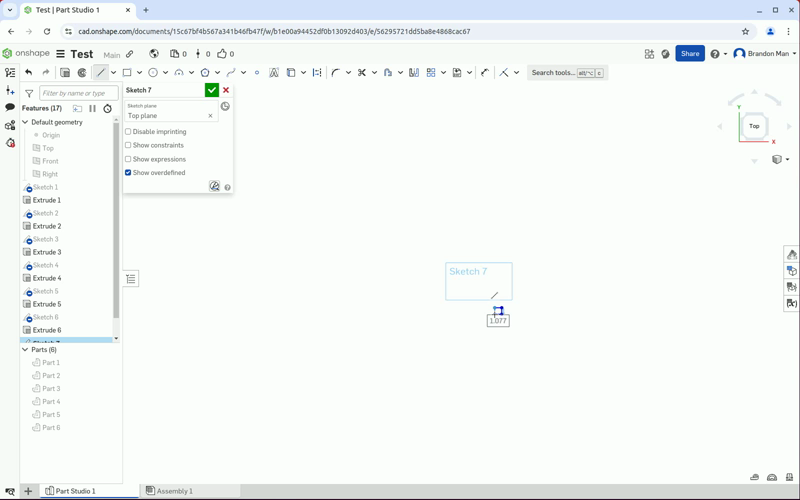
scroll(6)
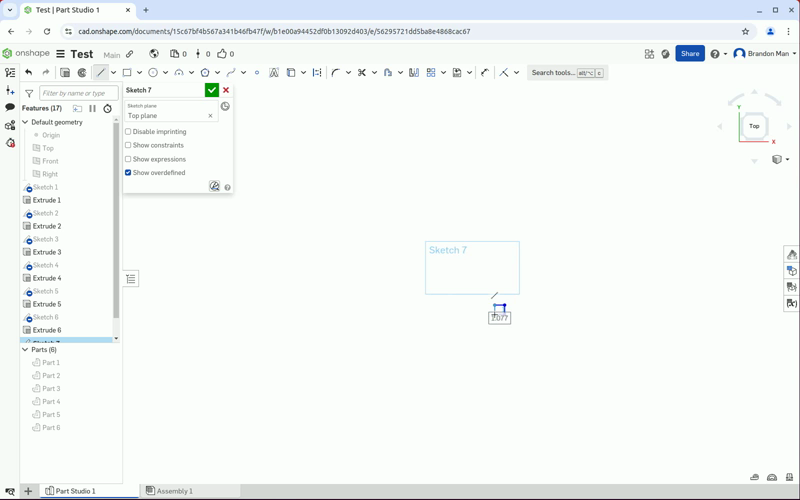
scroll(6)
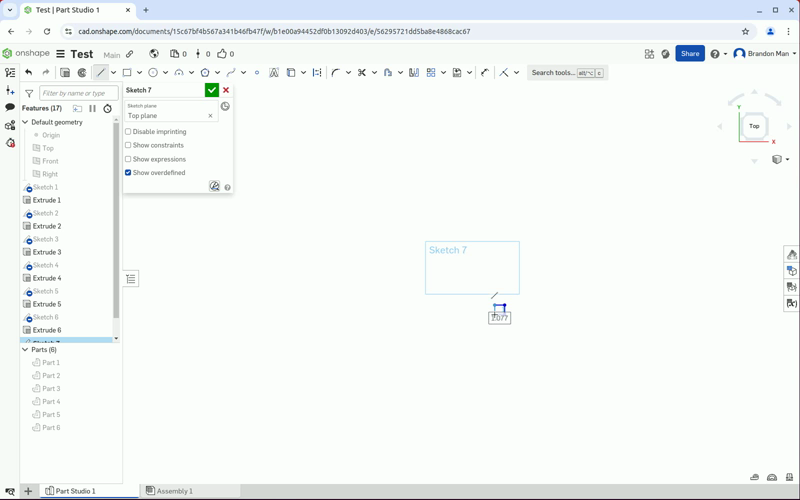
scroll(6)
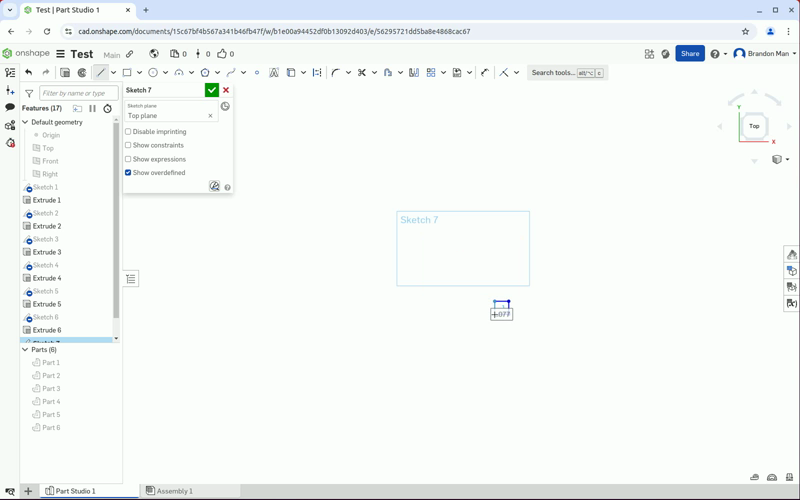
scroll(6)
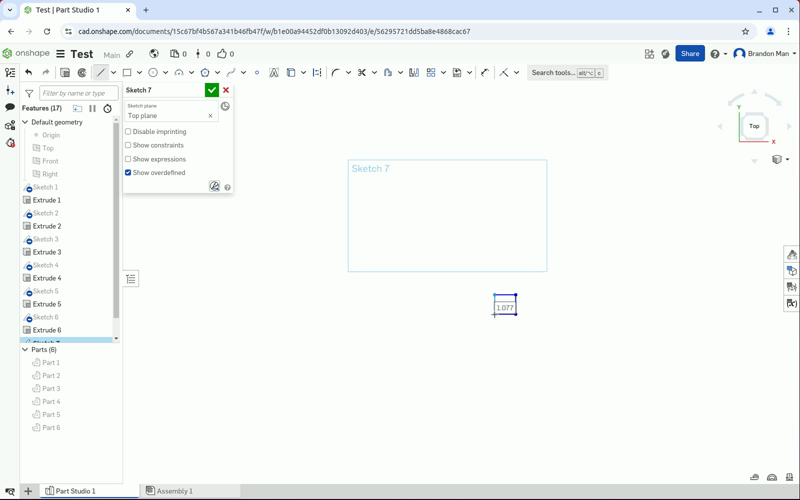
scroll(6)
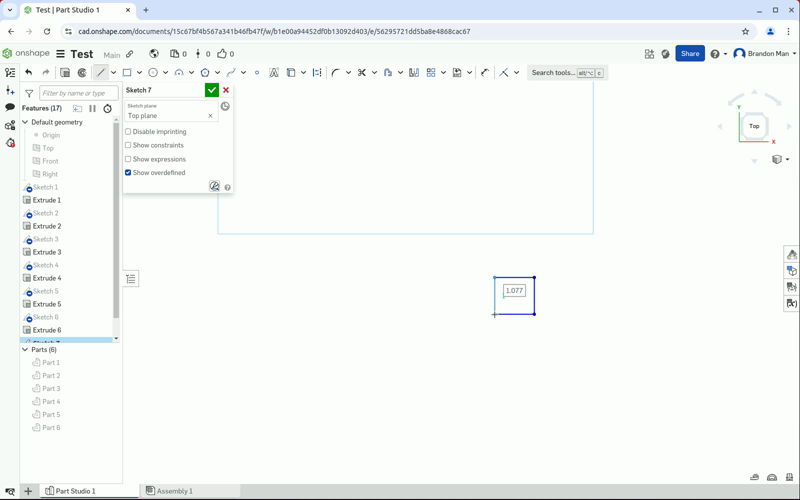
scroll(6)
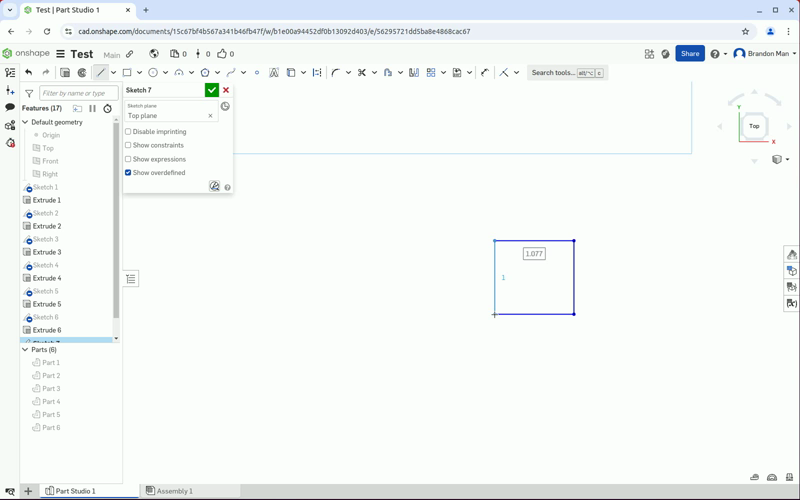
key_up(shift)
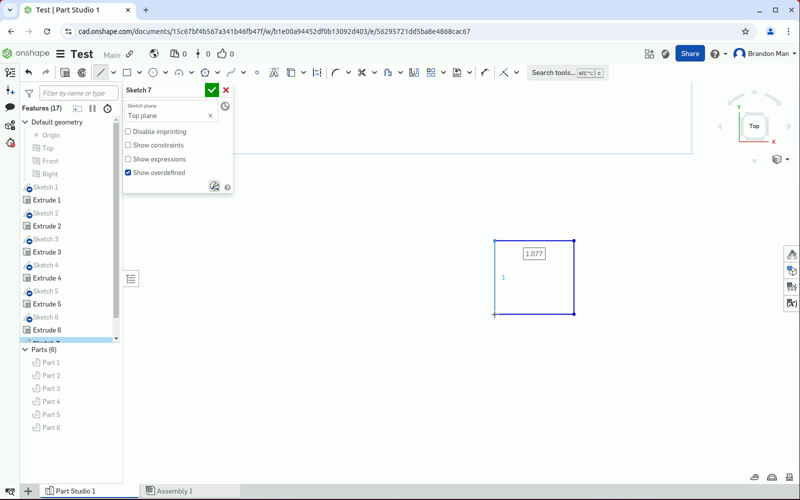
click(494, 314)
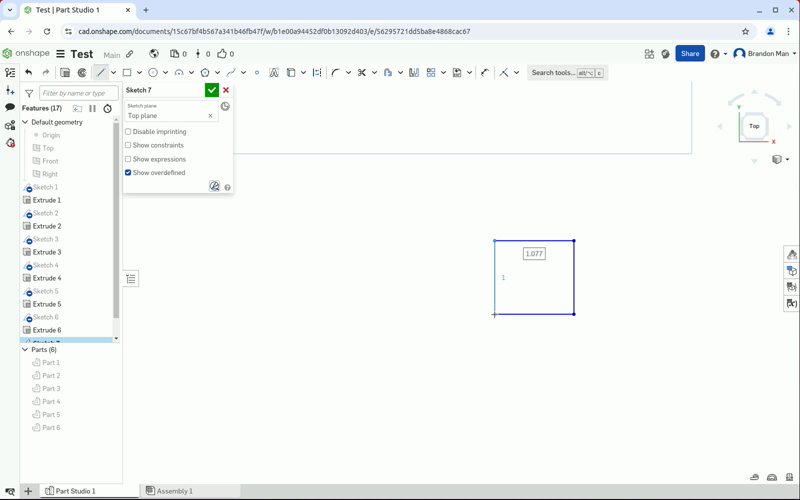
scroll(-6)
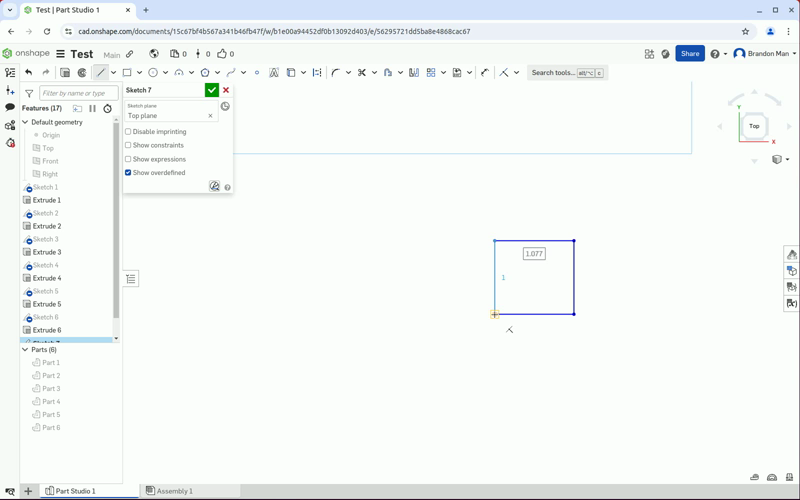
scroll(-6)
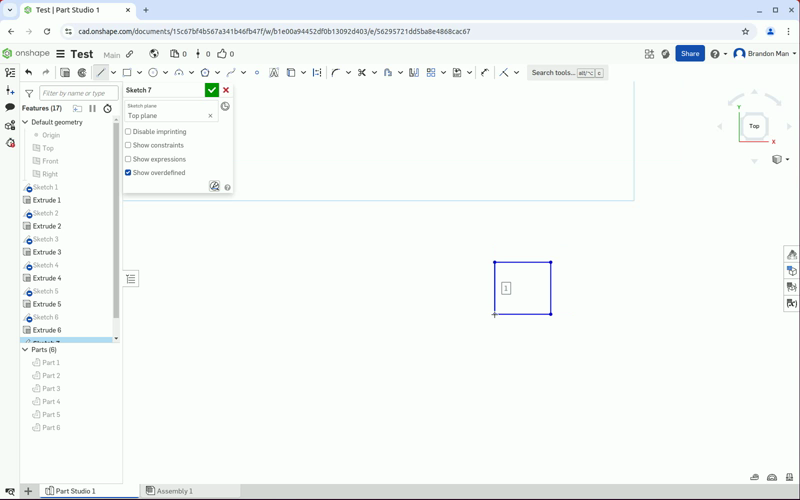
scroll(-6)
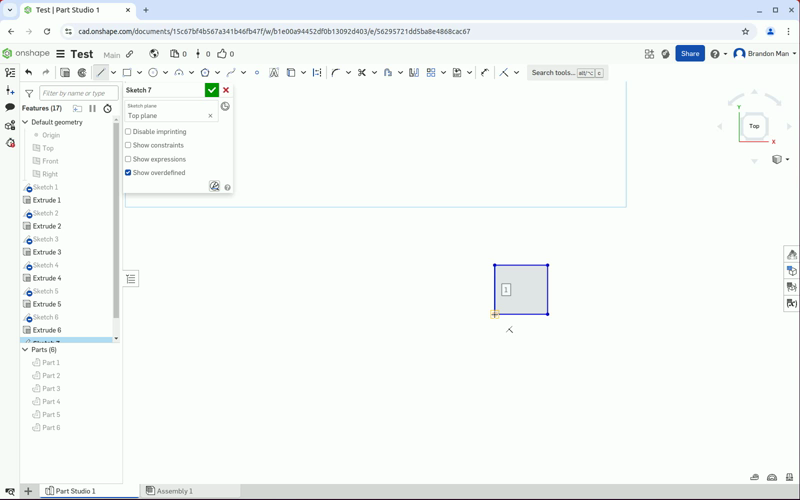
scroll(-6)
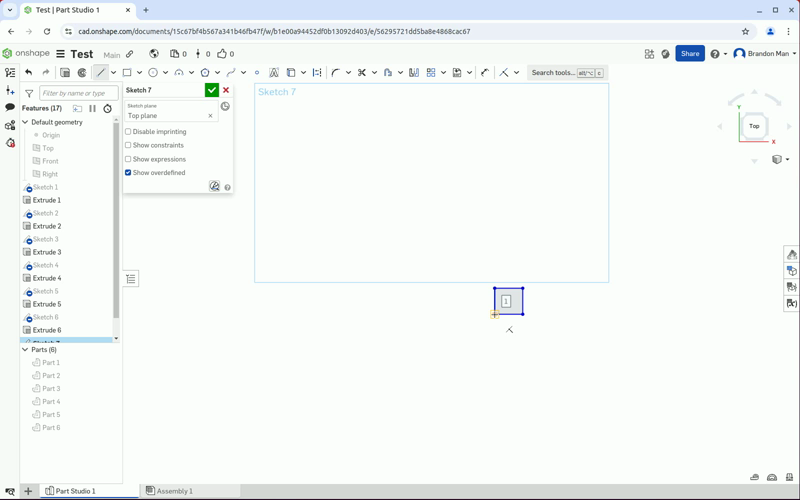
scroll(-6)
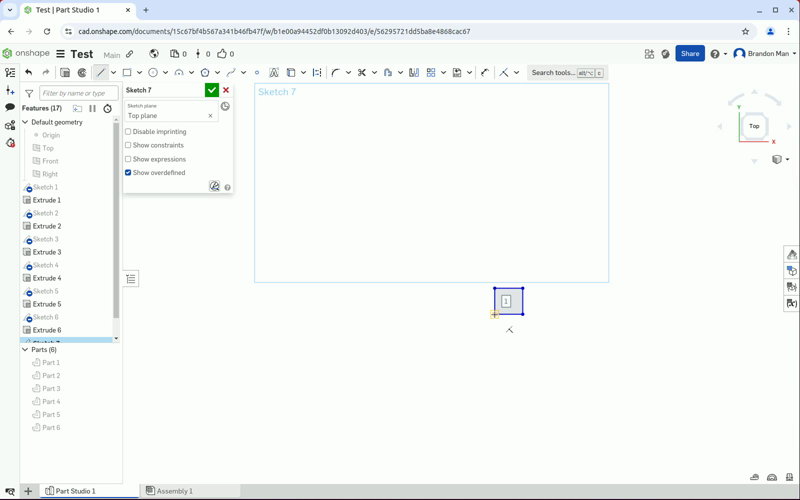
scroll(-6)
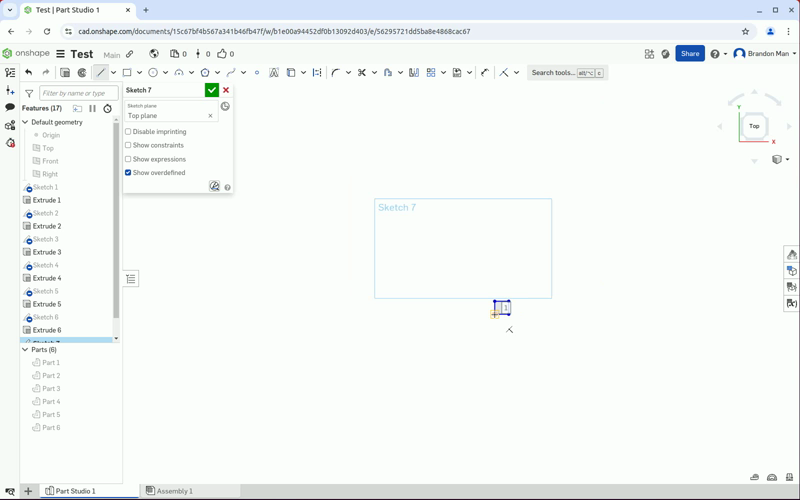
scroll(-6)
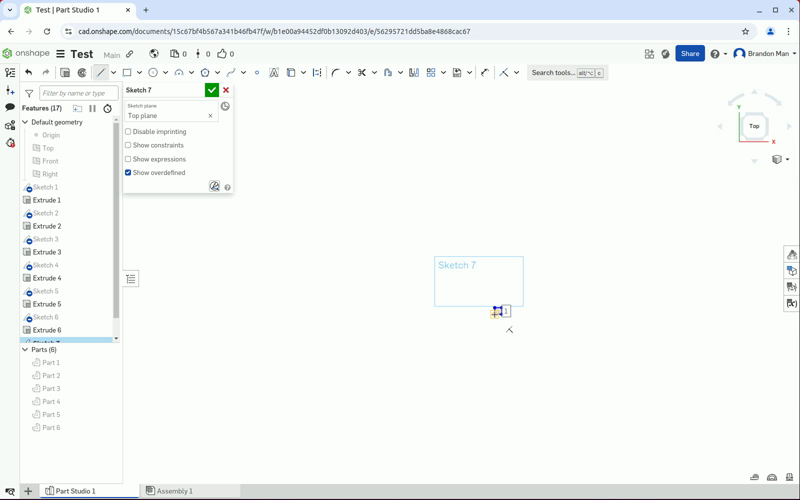
key(esc)
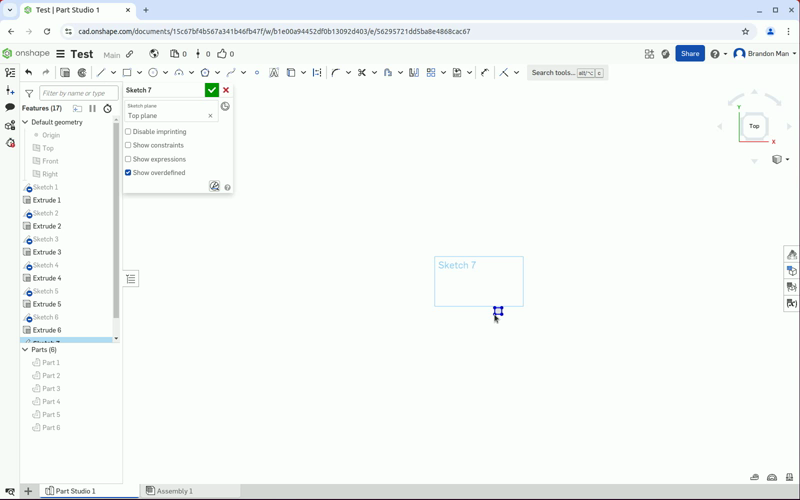
mouse_move(498, 314)
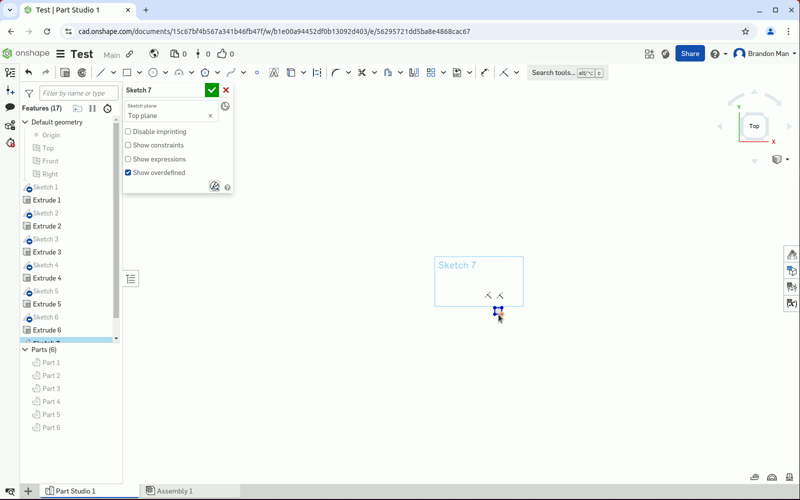
scroll(6)
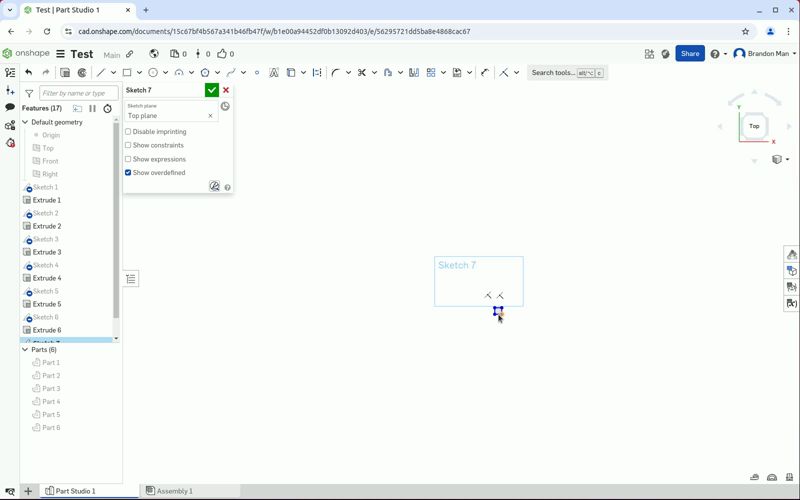
scroll(6)
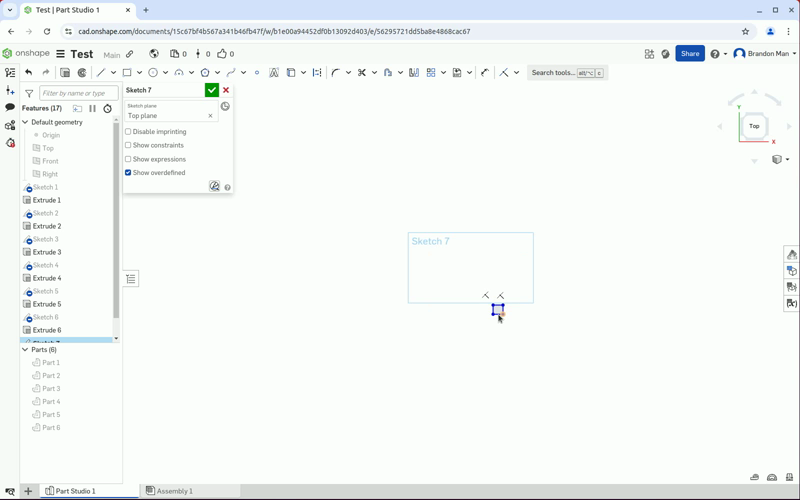
scroll(6)
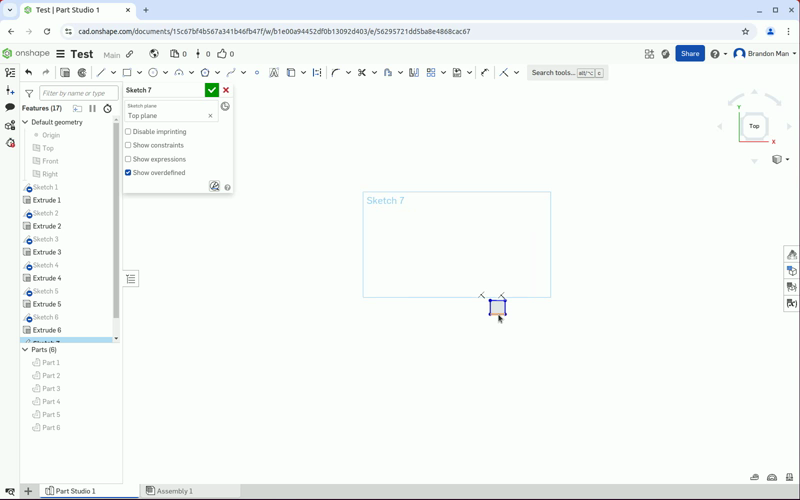
scroll(6)
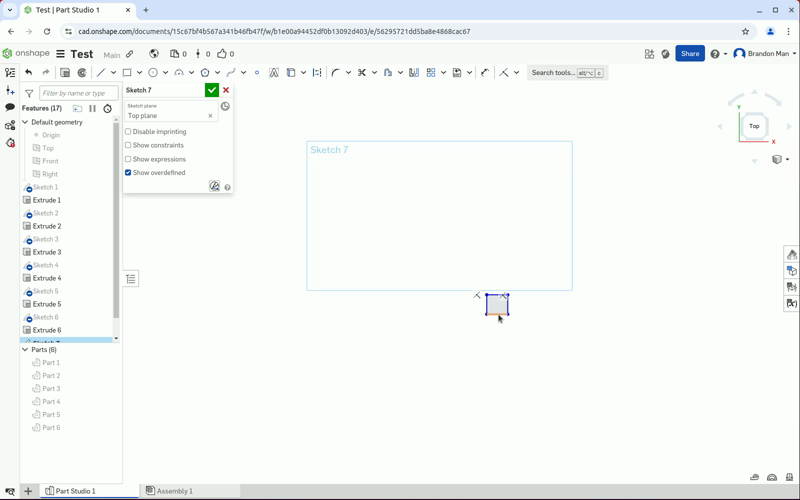
scroll(6)
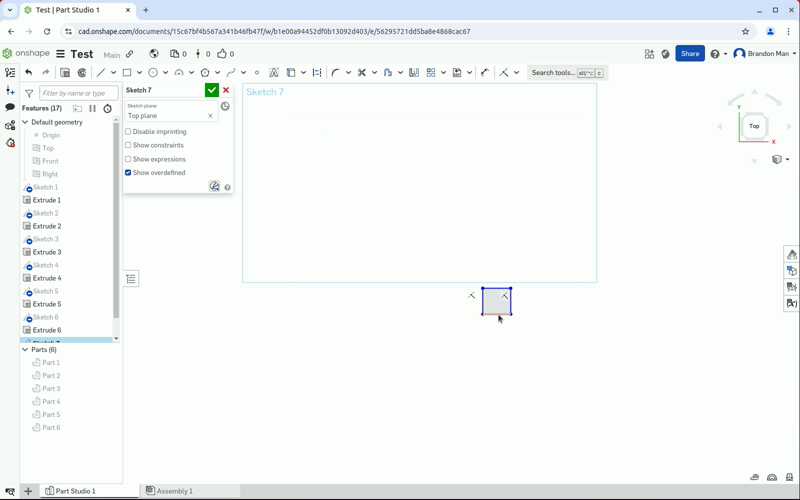
scroll(6)
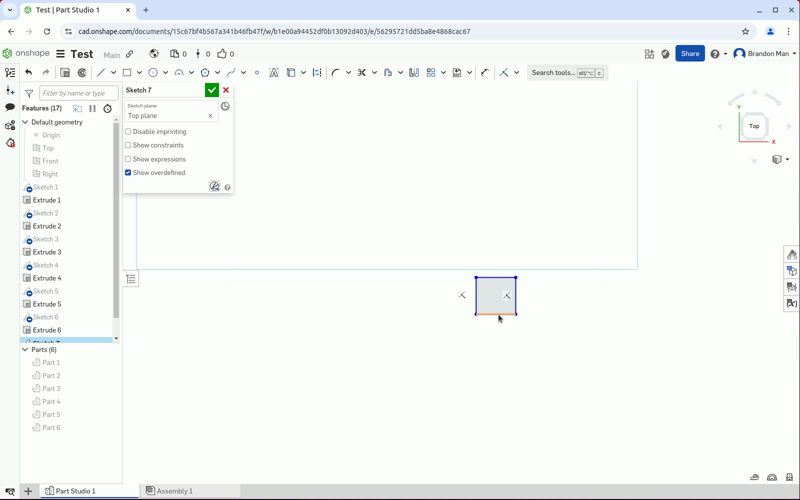
scroll(6)
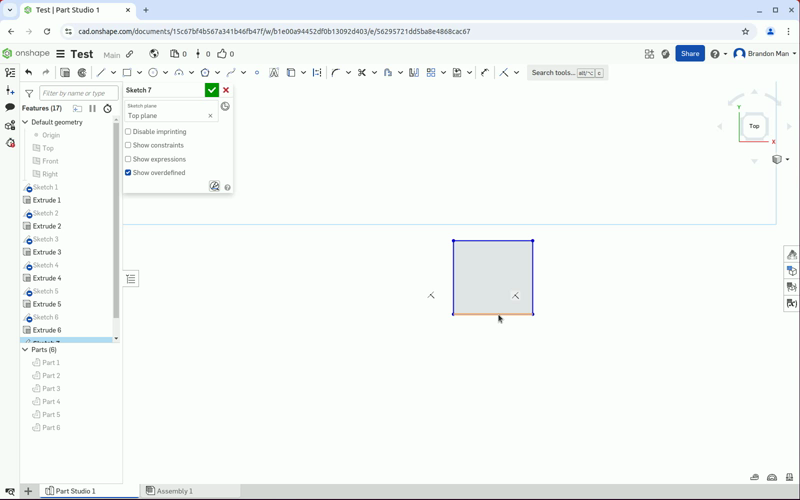
click(498, 314)
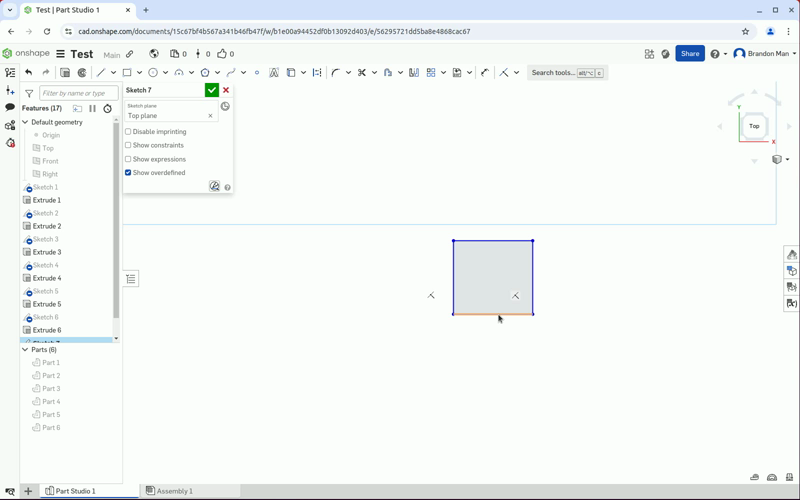
scroll(-6)
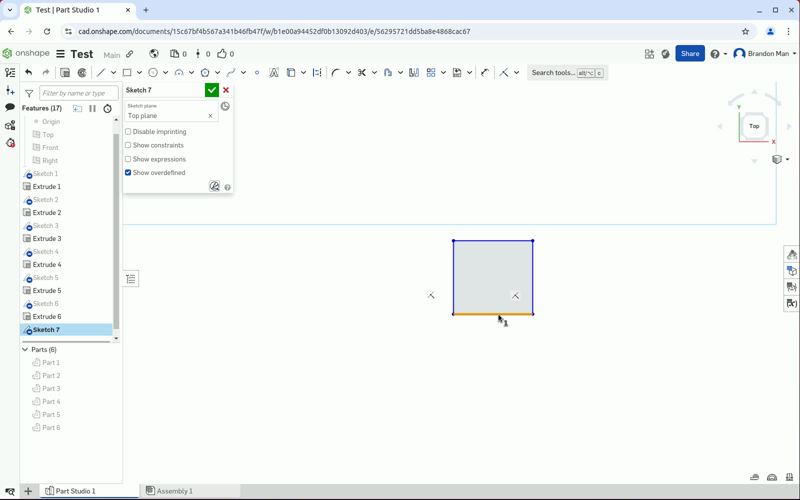
scroll(-6)
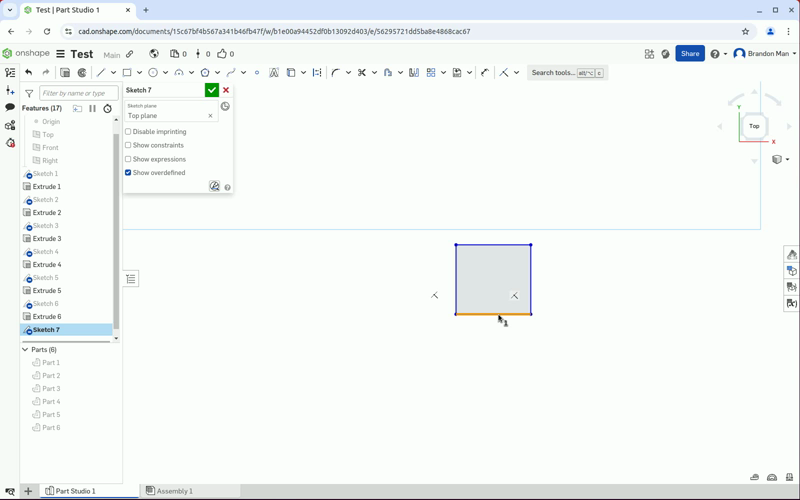
scroll(-6)
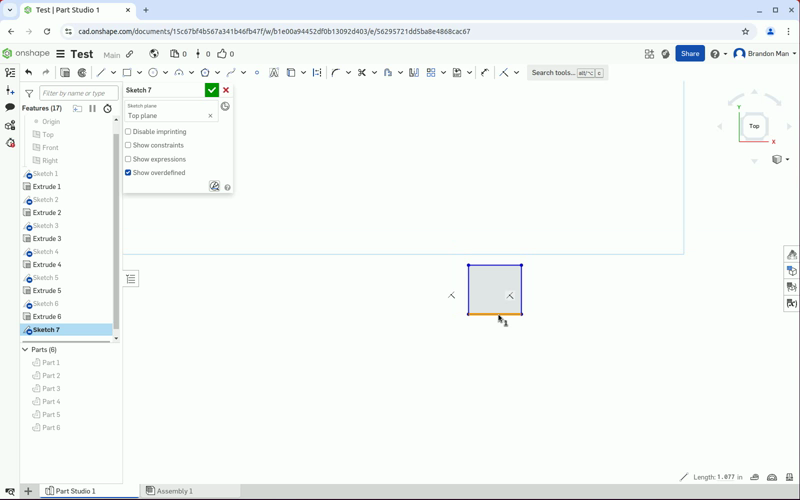
scroll(-6)
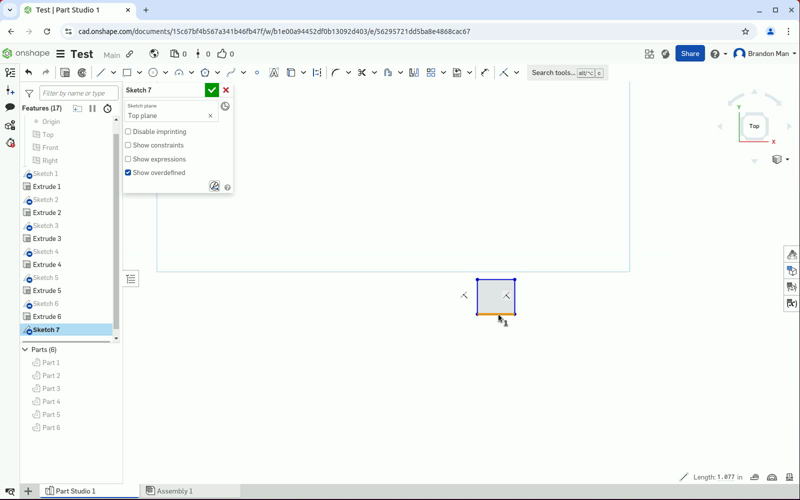
scroll(-6)
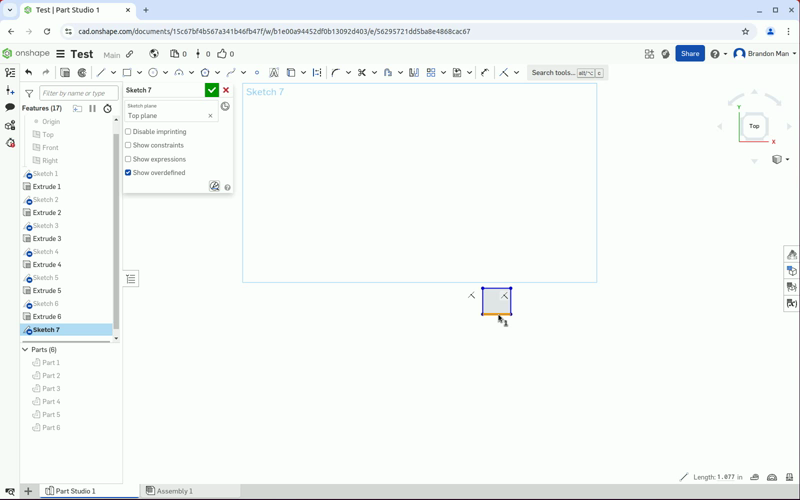
scroll(-6)
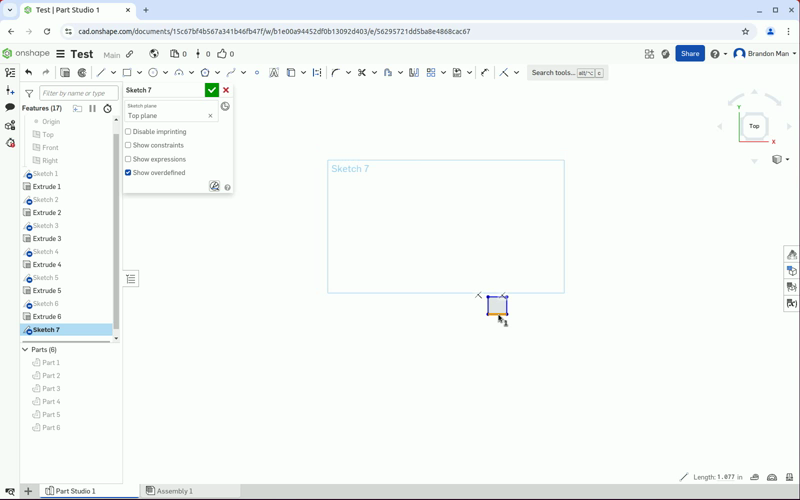
scroll(-6)
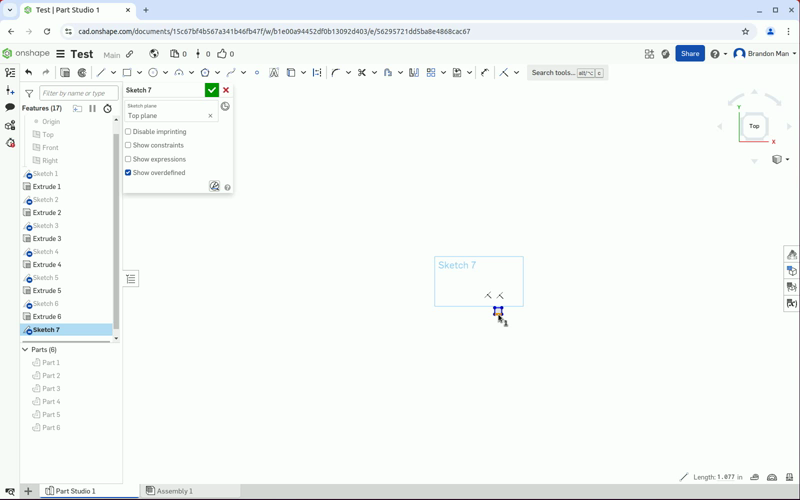
mouse_move(73, 352)
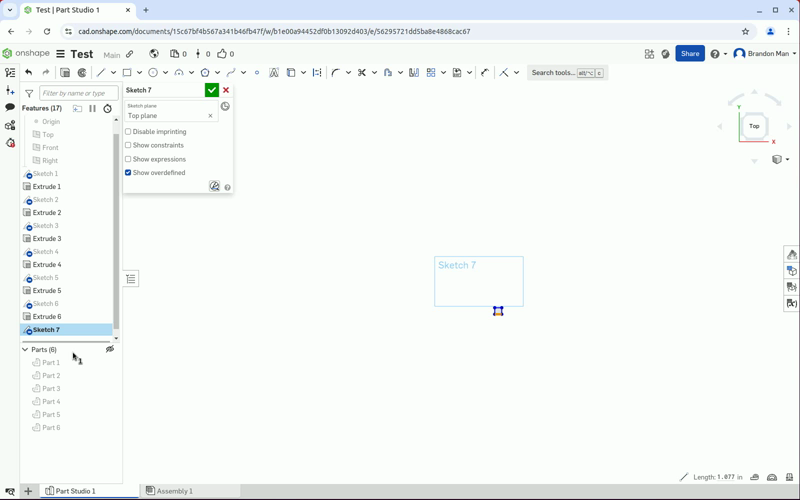
key(shift+y)
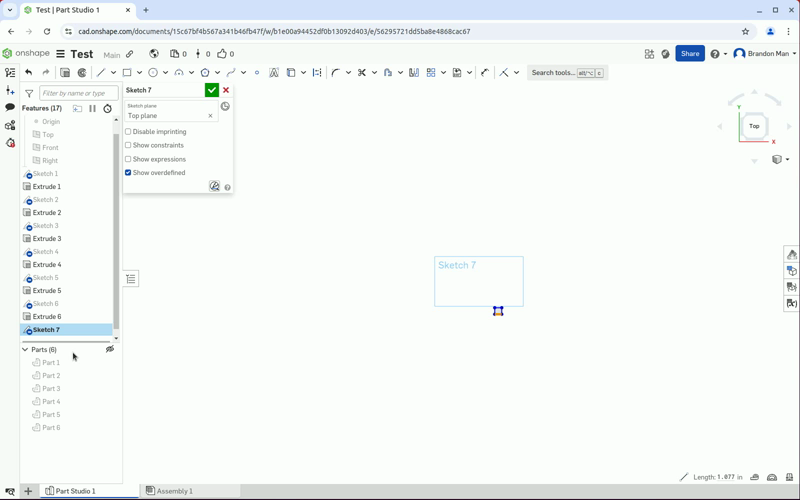
key(shift+e)
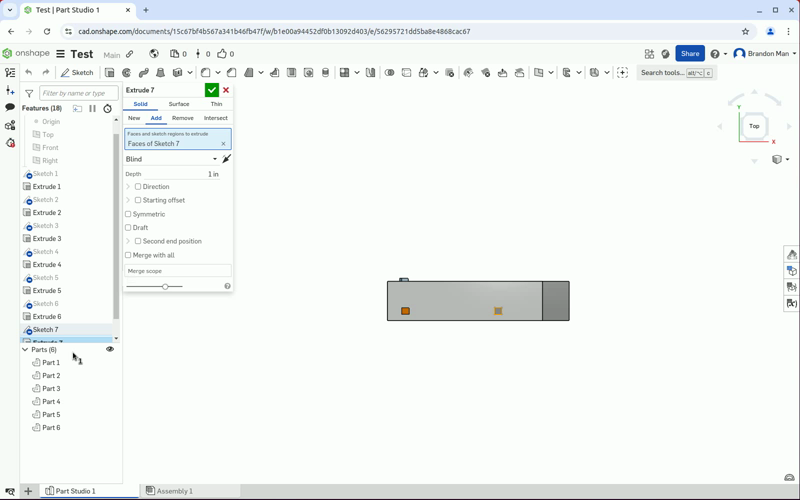
mouse_move(143, 106)
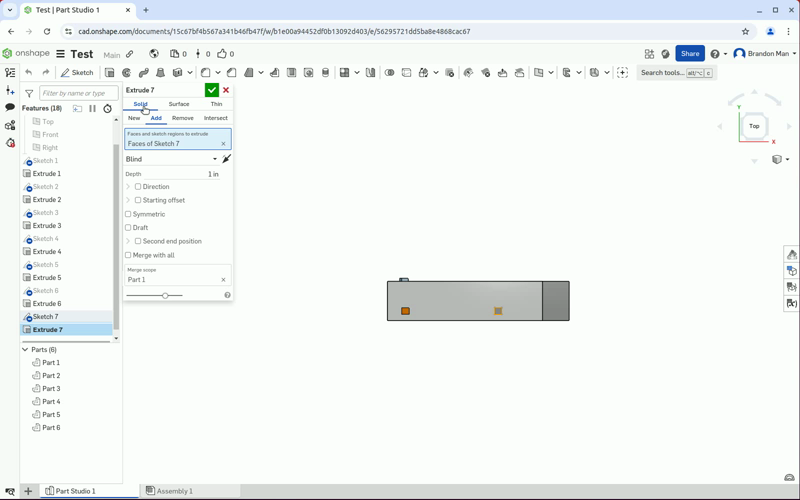
click(143, 106)
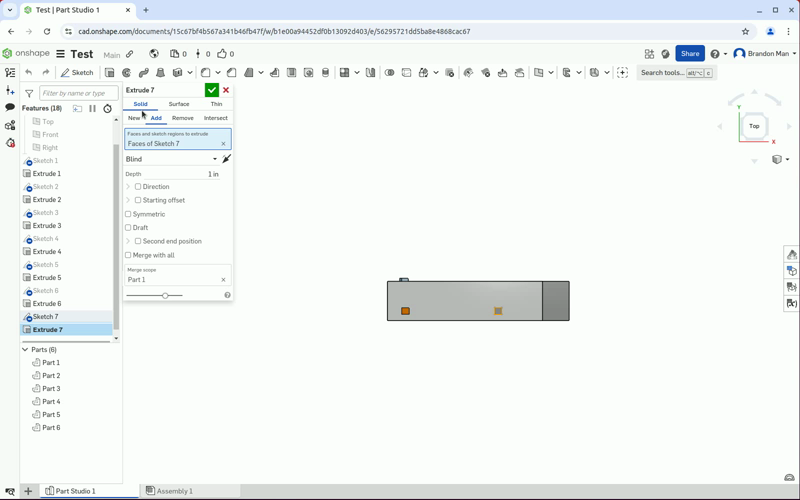
mouse_move(137, 120)
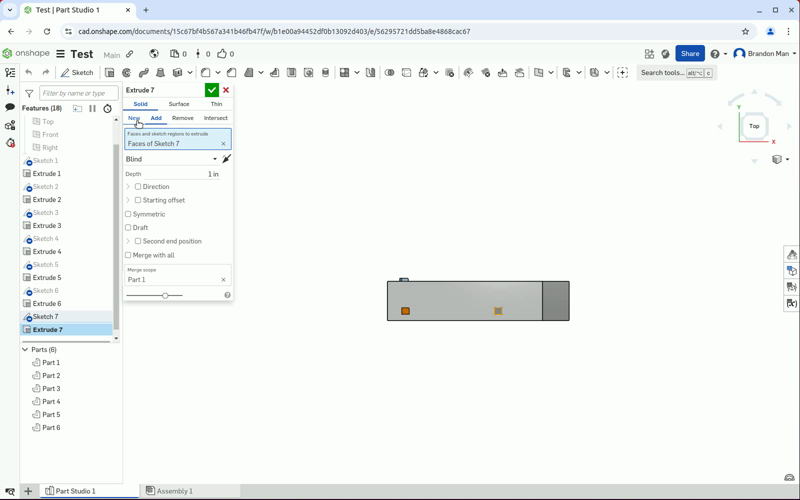
click(137, 120)
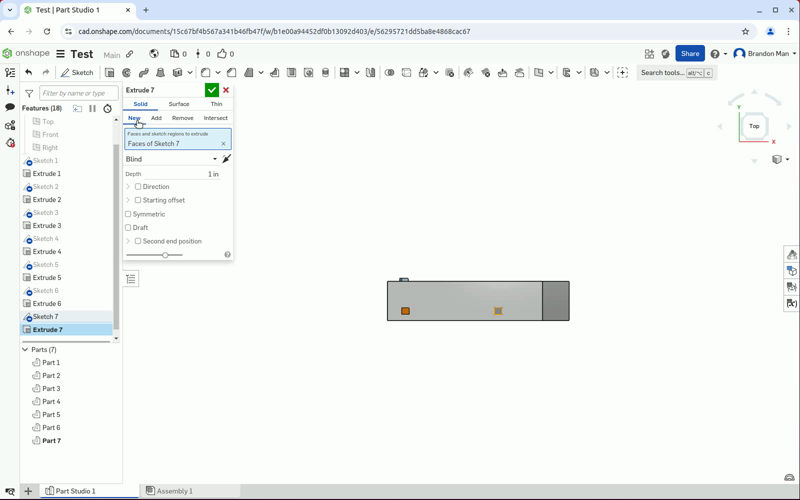
key(tab, 4)
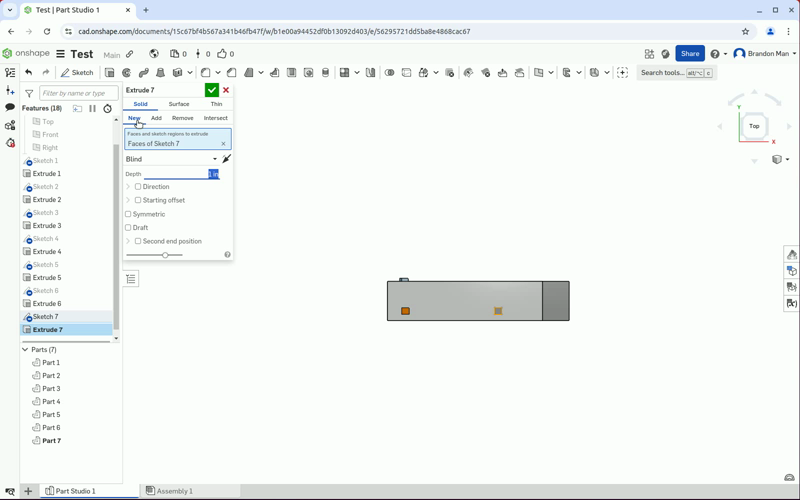
text(23.108)
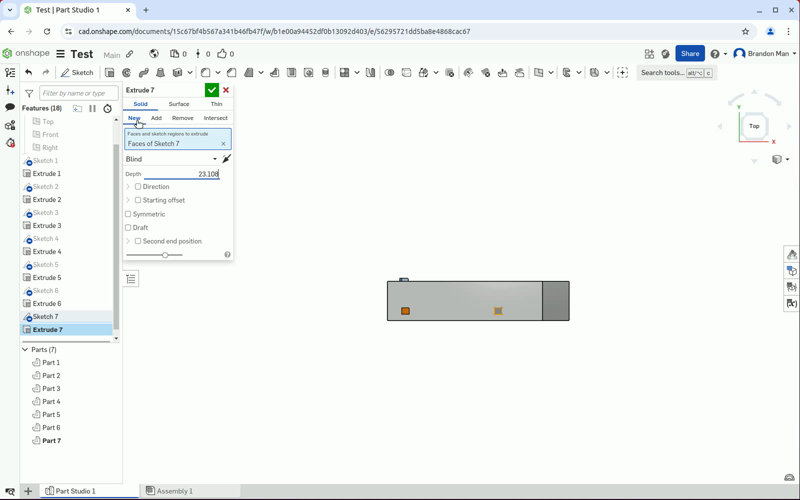
key(tab, 3)
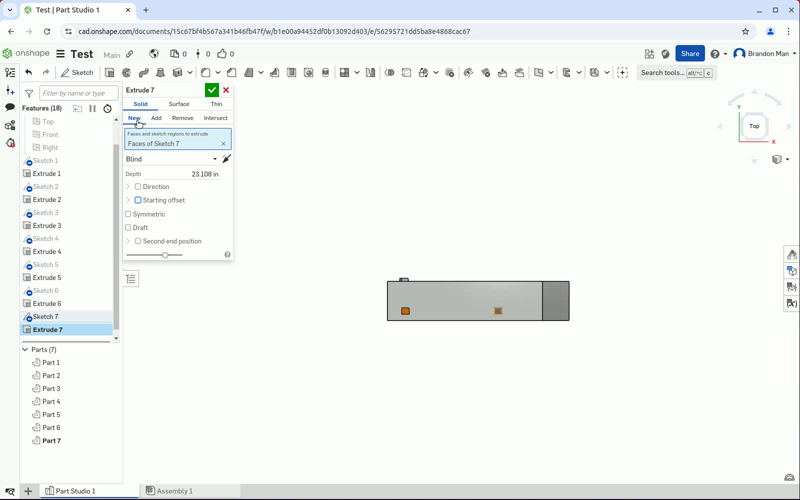
key(tab, 2)
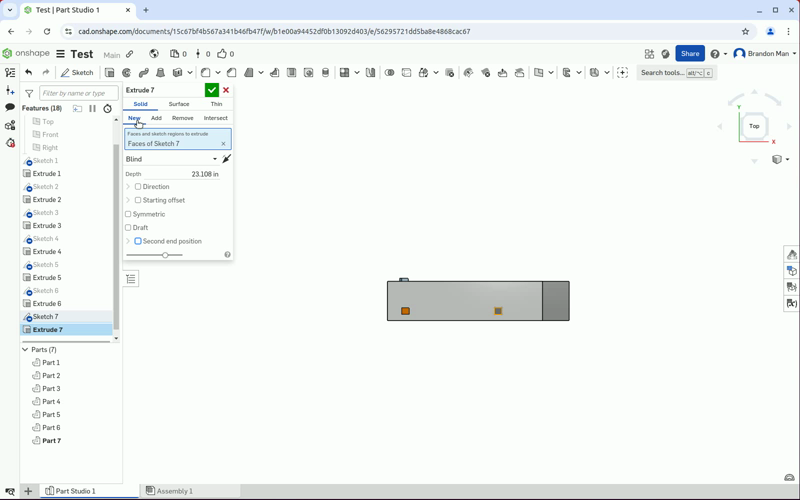
key(space)
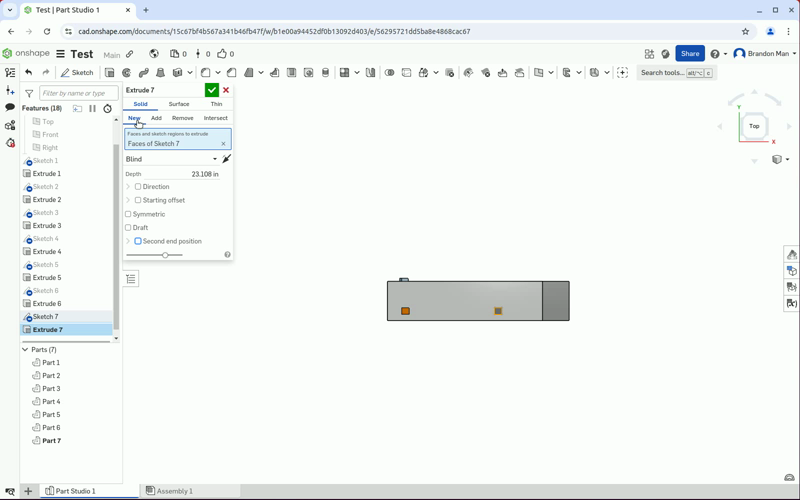
key(tab, 3)
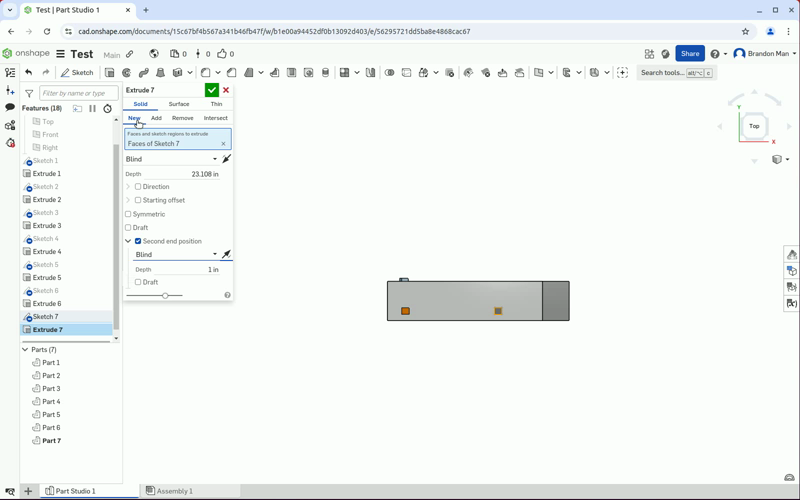
text(0.722)
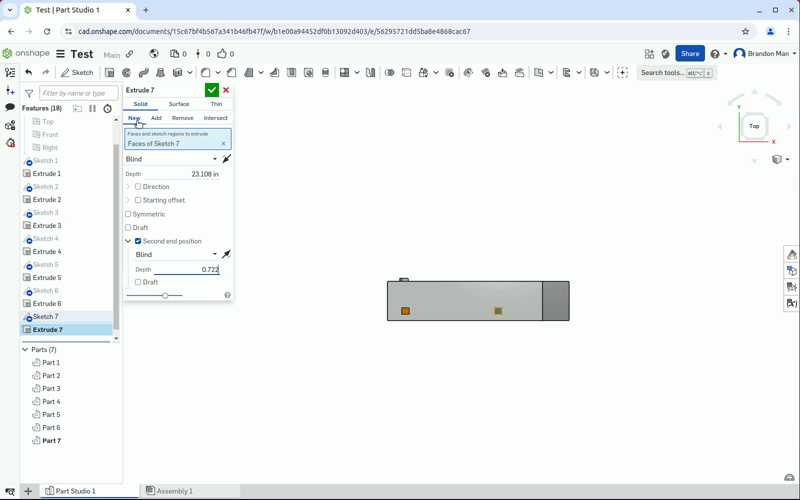
key(enter)
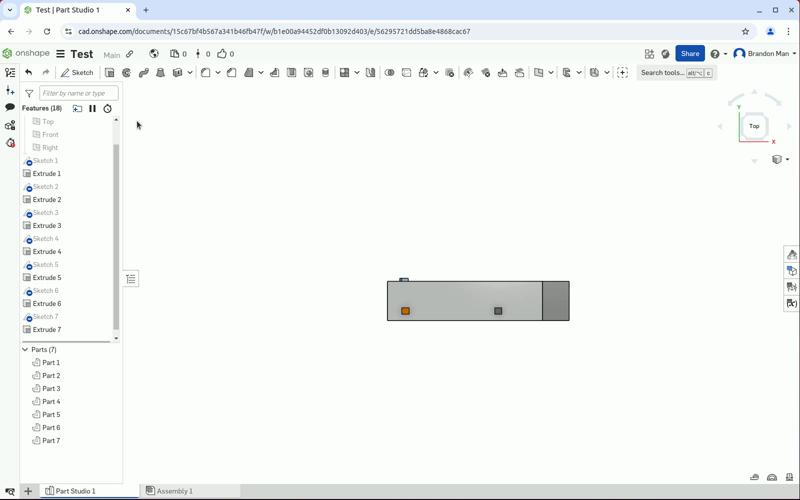
key(shift+h)
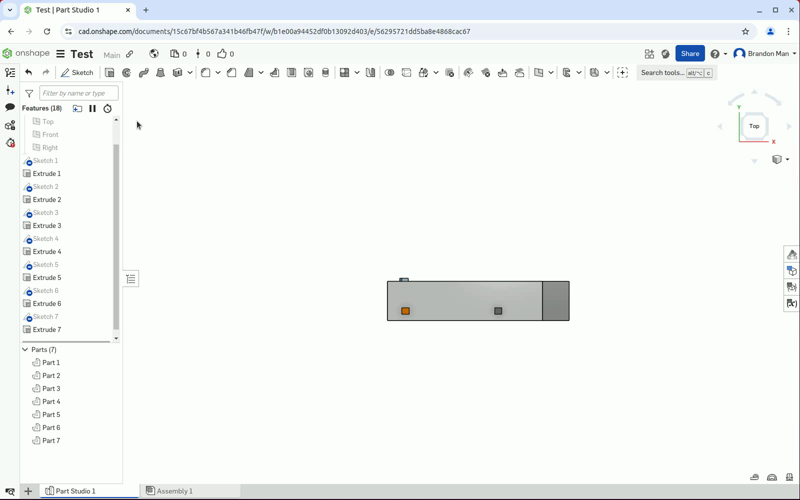
key(shift+h)
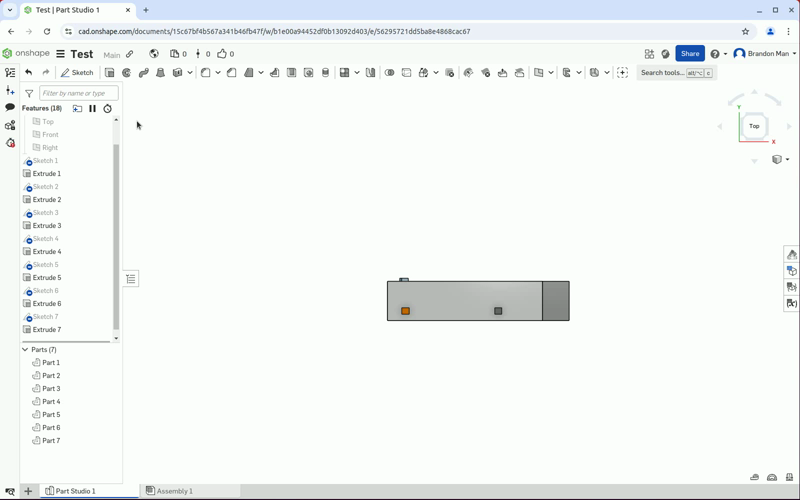
mouse_move(69, 163)
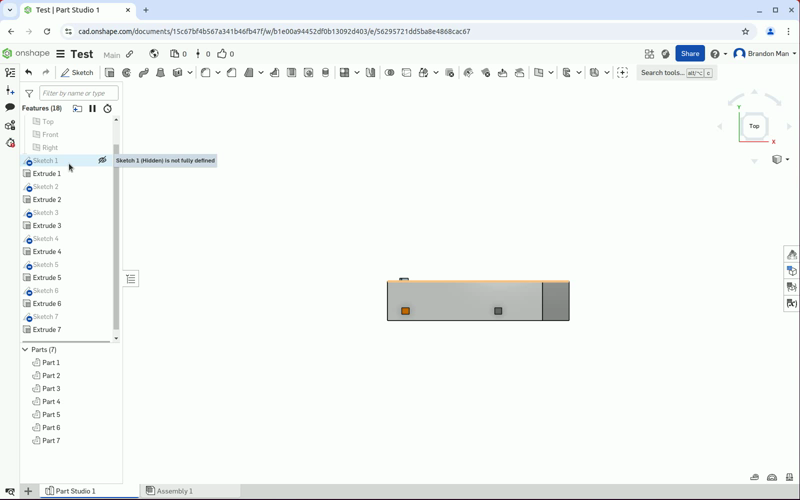
click(69, 163)
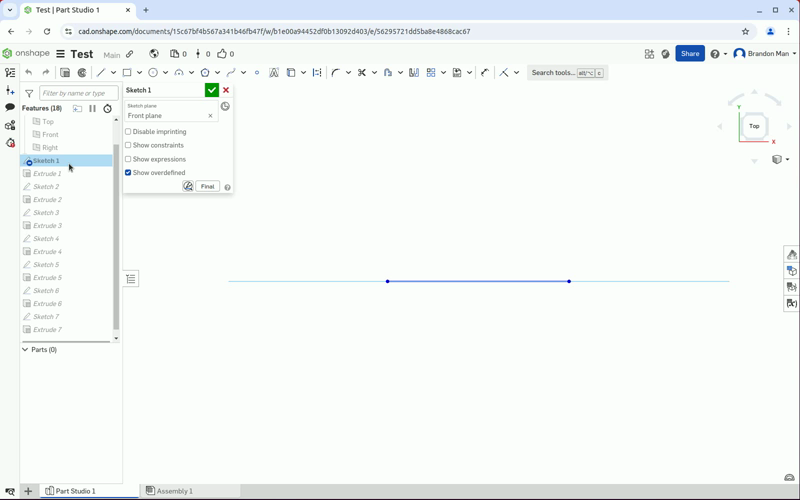
mouse_move(229, 92)
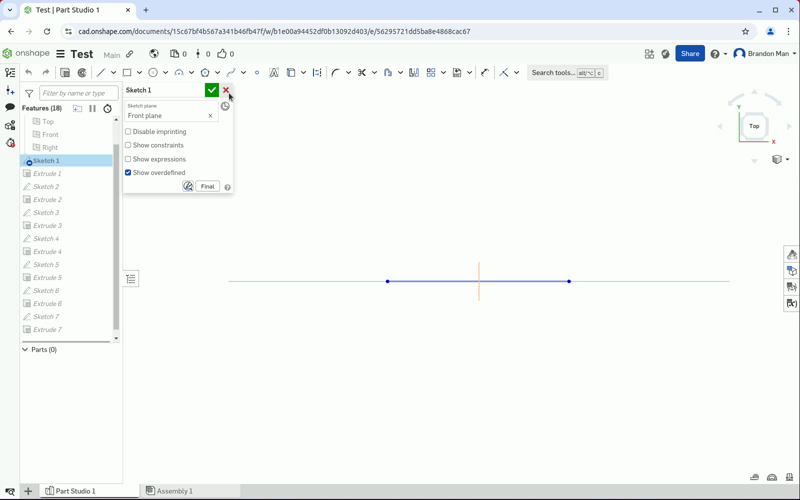
click(229, 92)
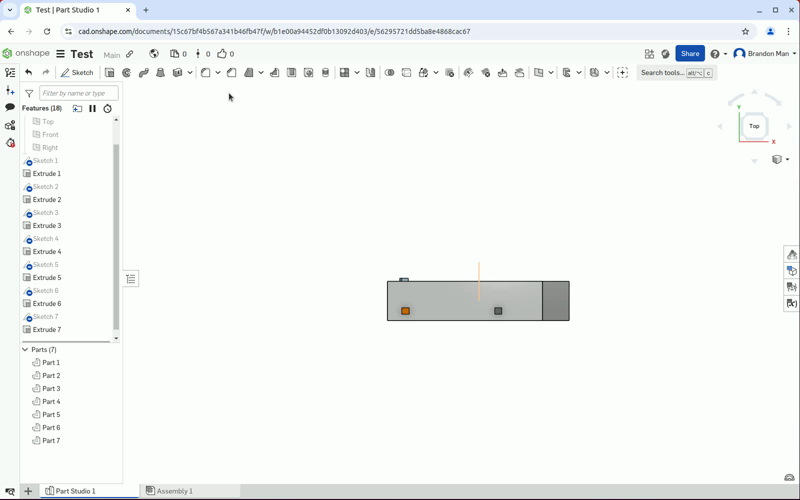
mouse_move(73, 352)
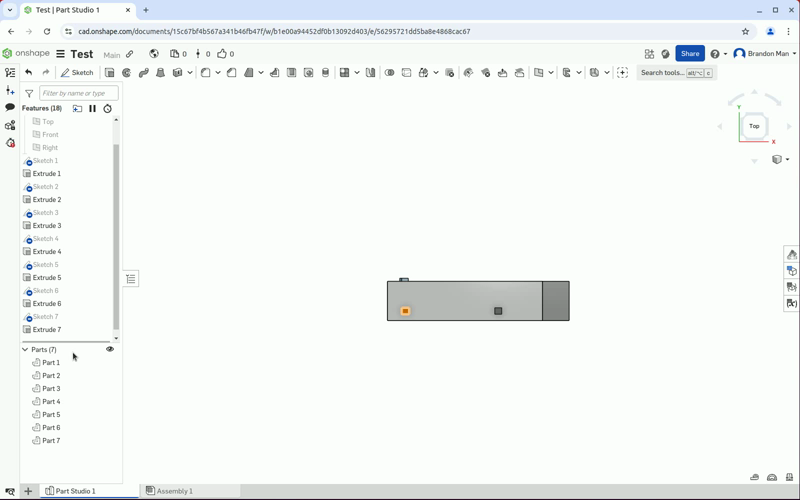
key(y)
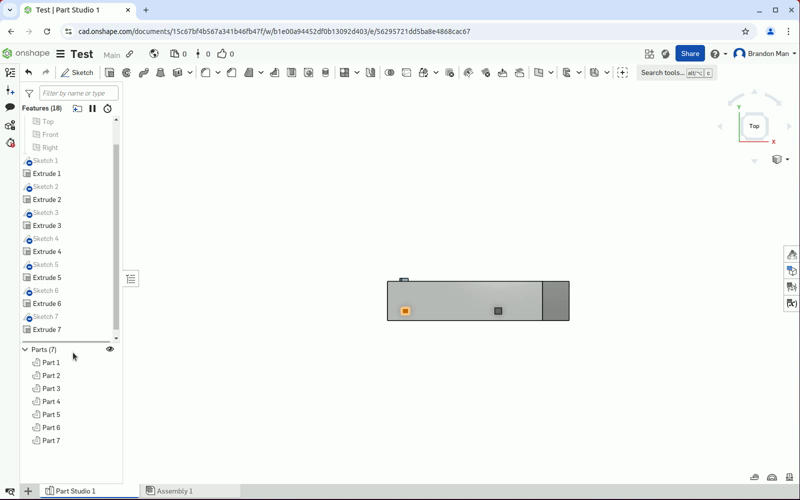
key(shift+p)
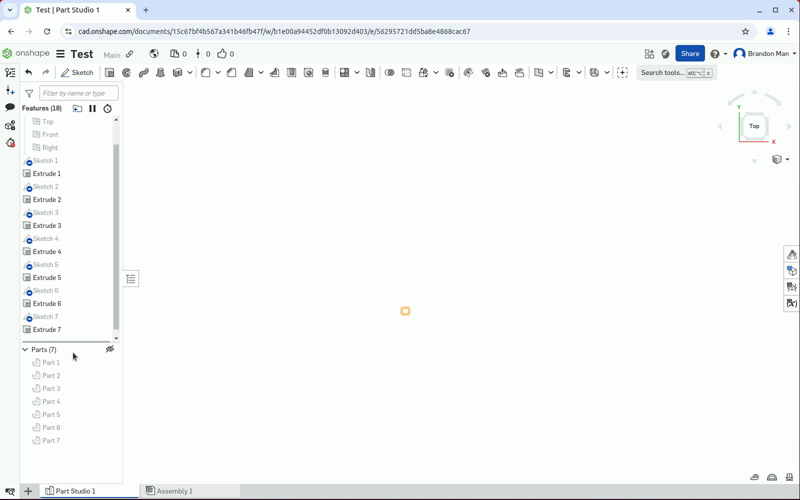
key(space)
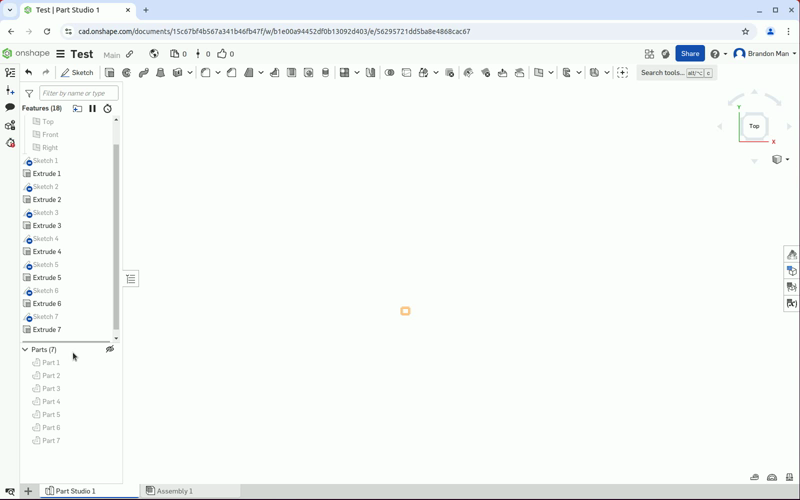
key_down(shift)
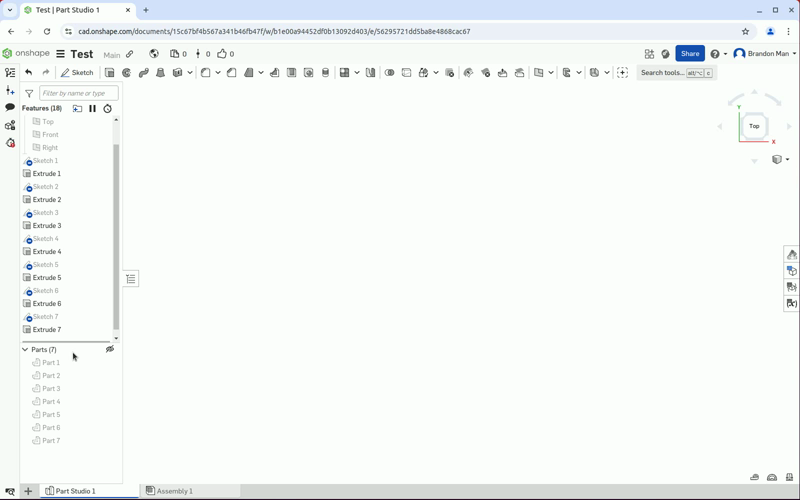
key(up)
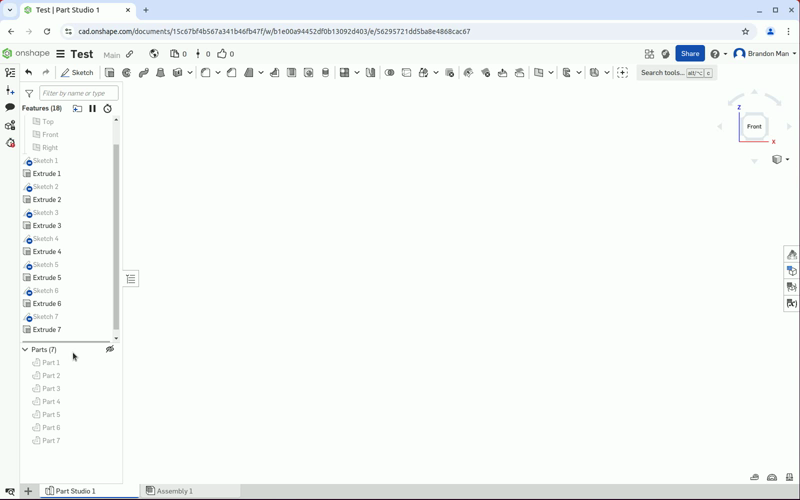
key_up(shift)
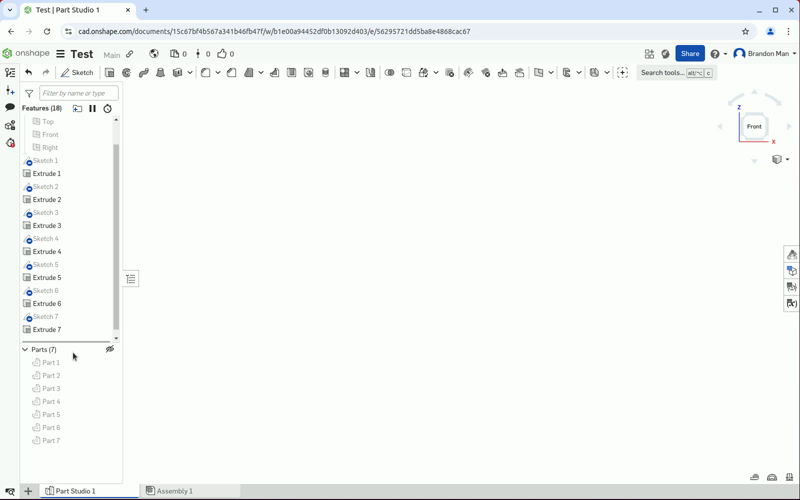
mouse_move(73, 352)
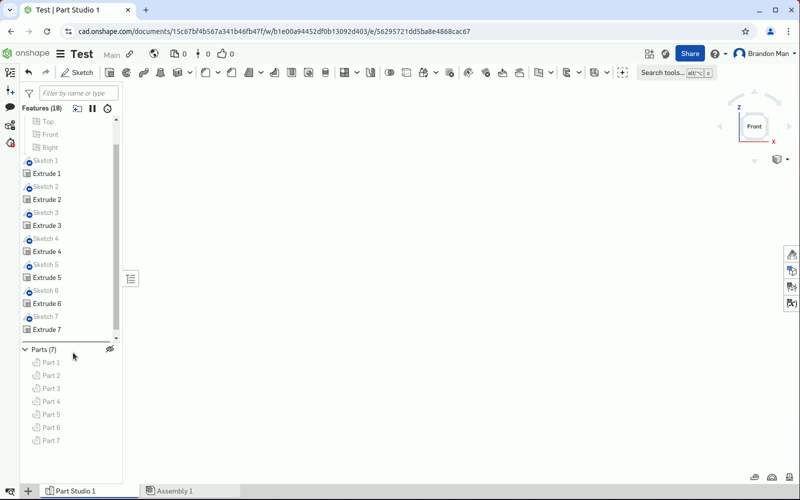
key(shift+y)
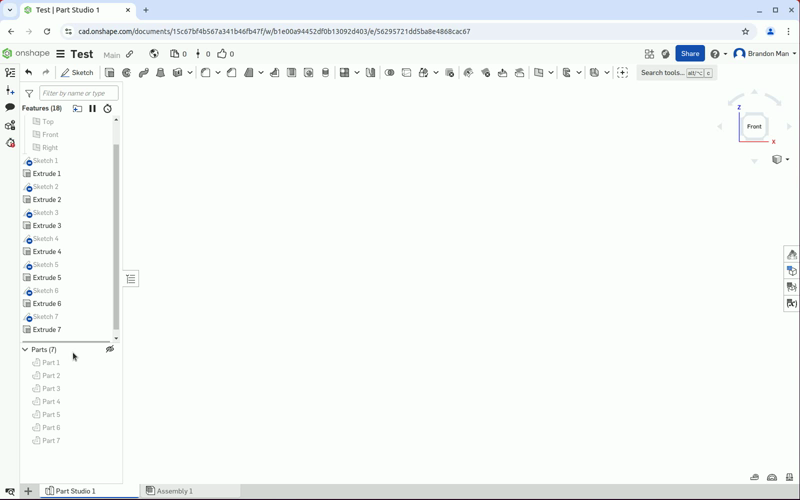
key(shift+s)
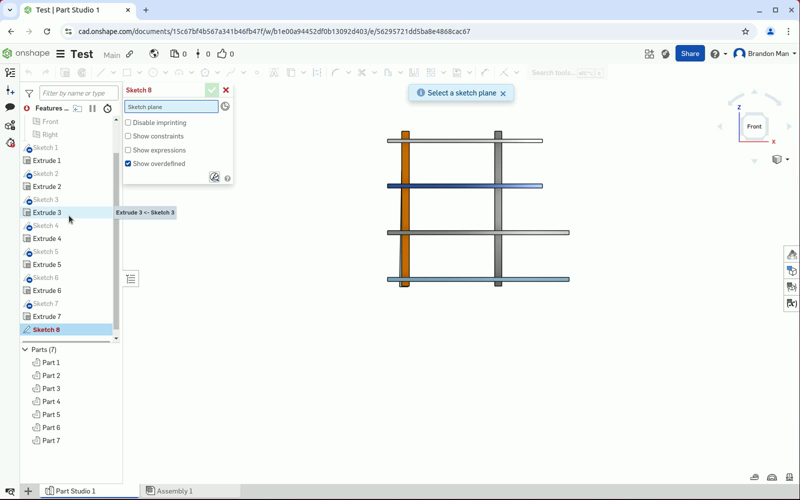
scroll(3)
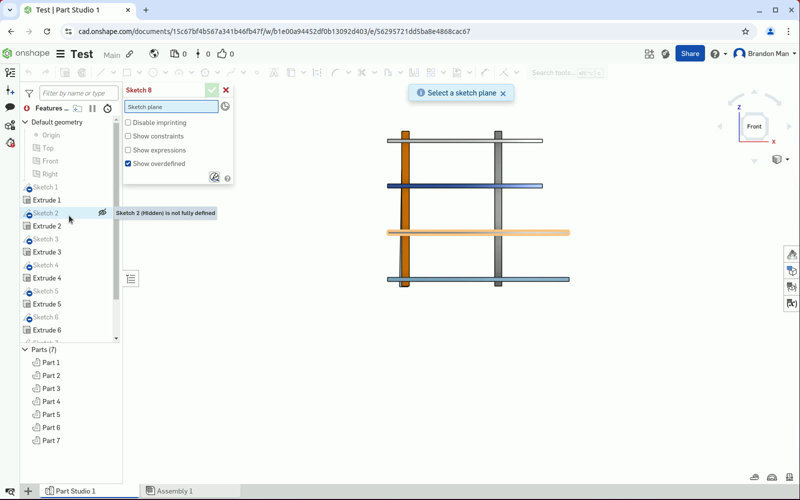
mouse_move(69, 163)
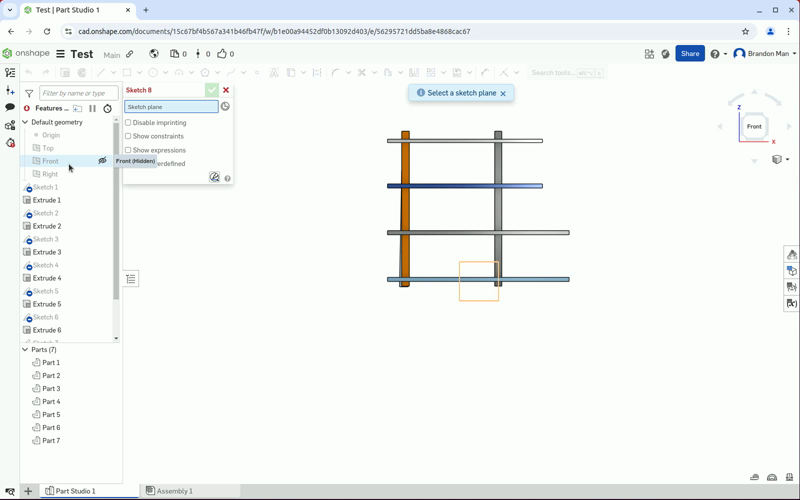
click(69, 163)
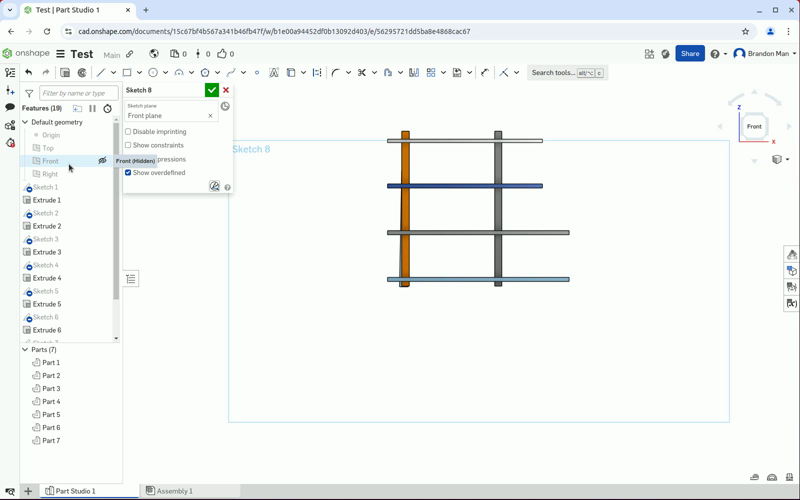
mouse_move(73, 352)
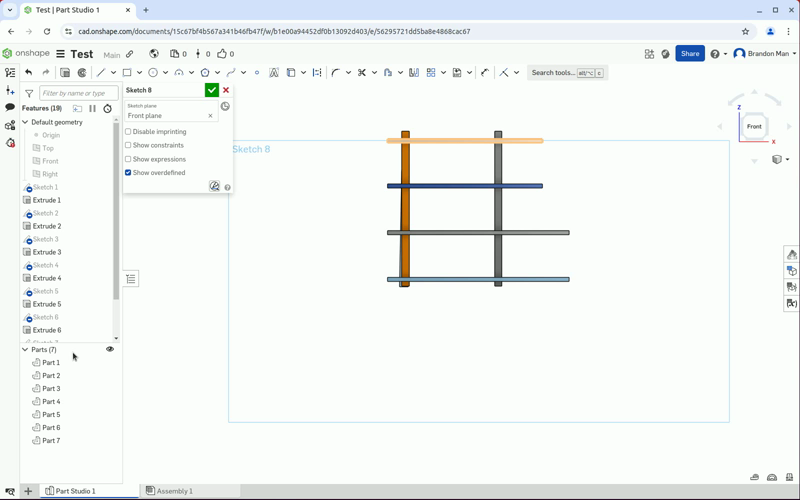
key(y)
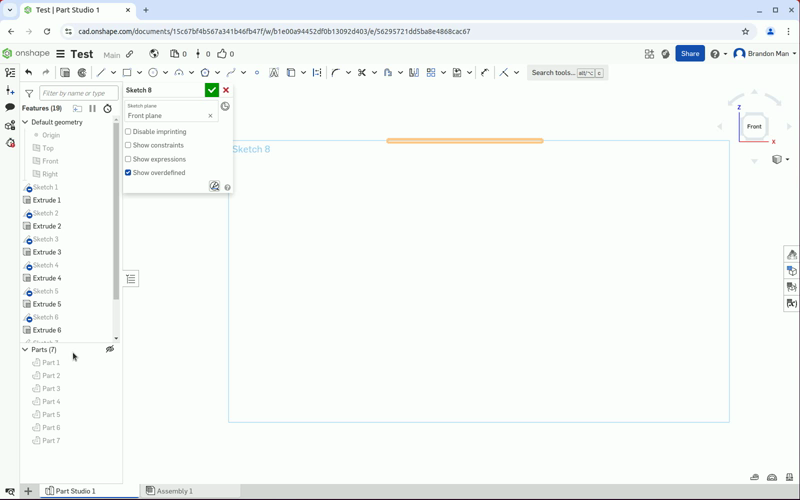
key(l)
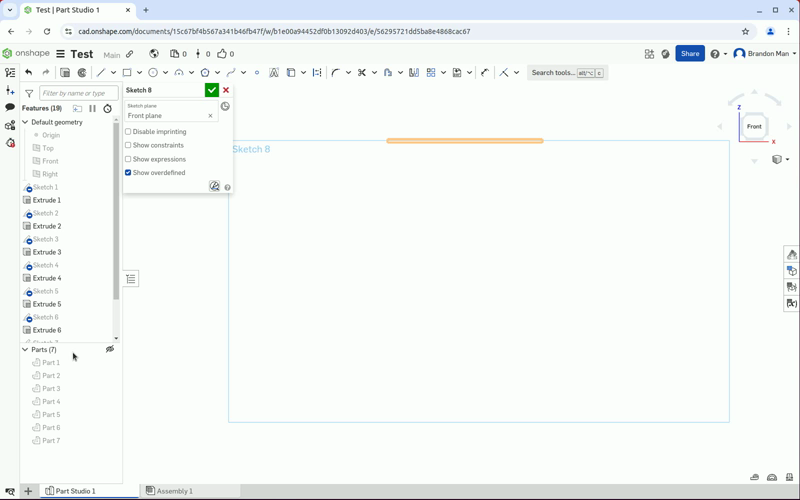
key_down(shift)
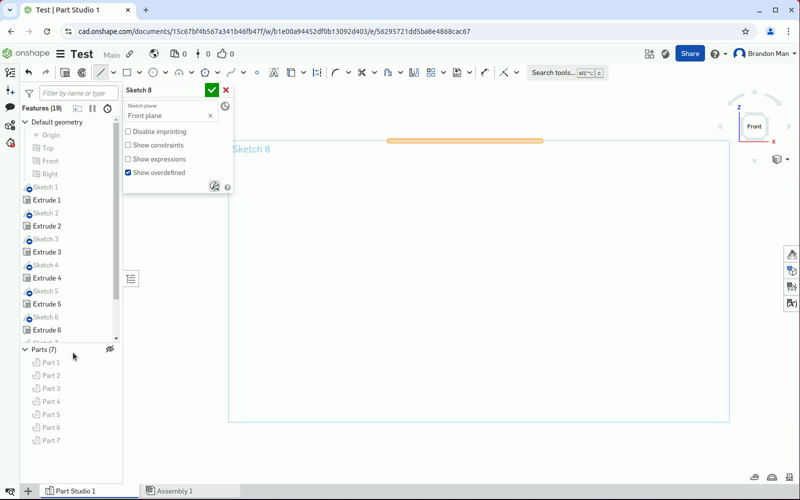
mouse_move(494, 286)
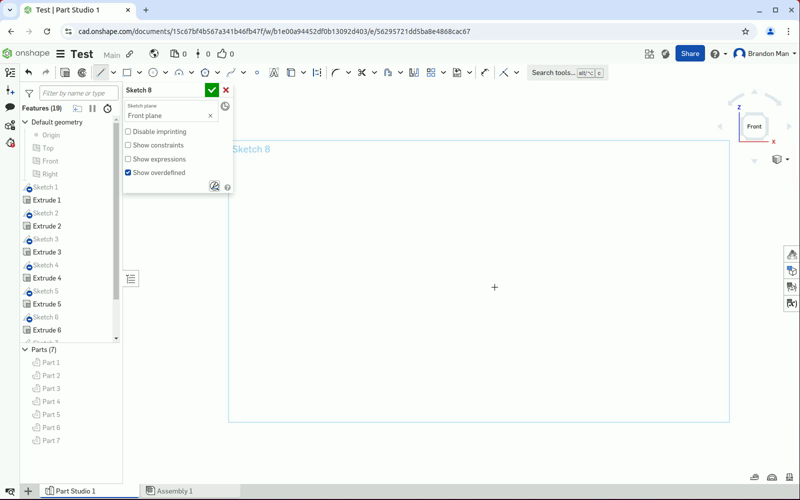
click(494, 286)
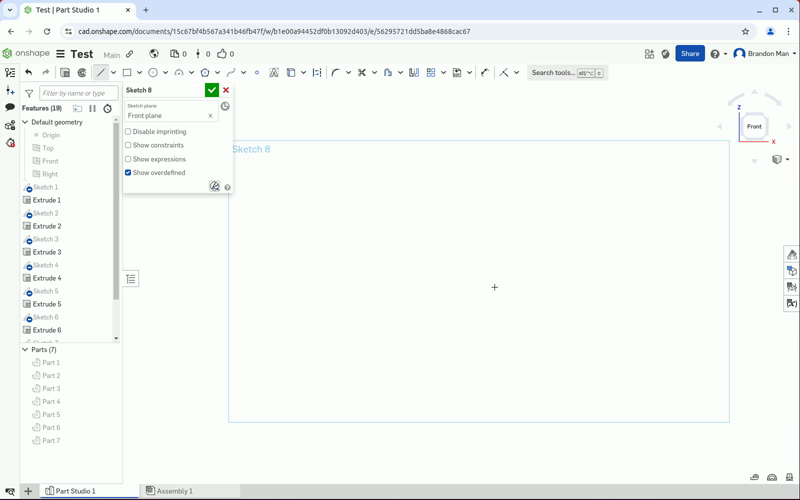
key_up(shift)
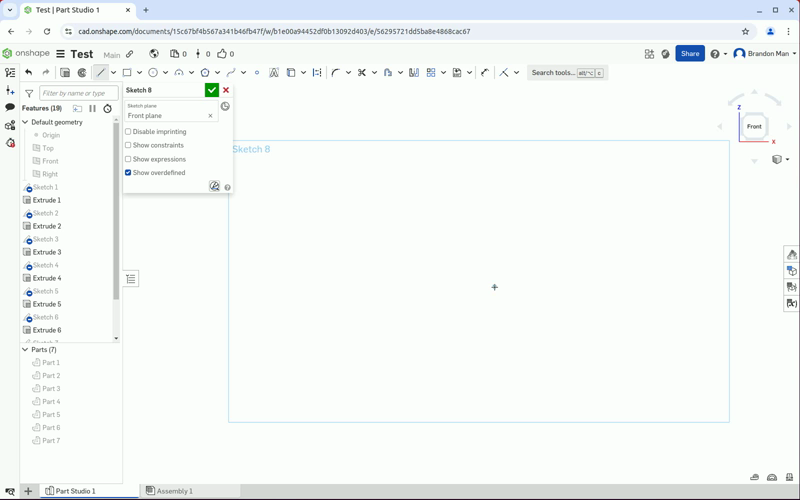
key_down(shift)
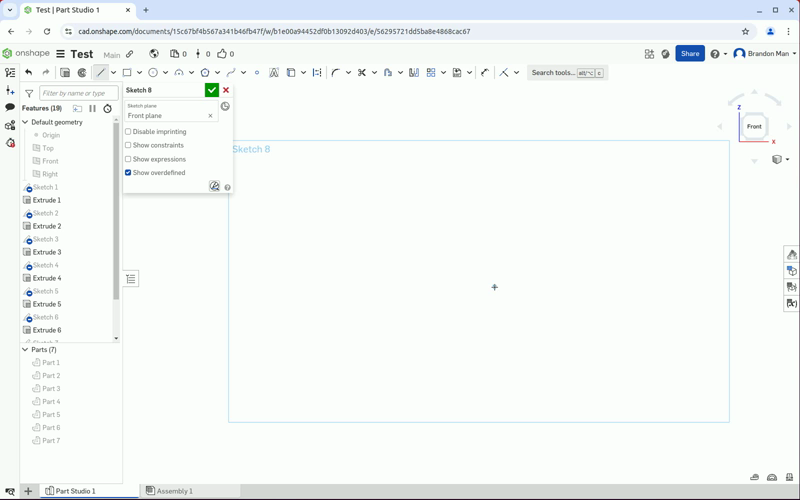
mouse_move(524, 286)
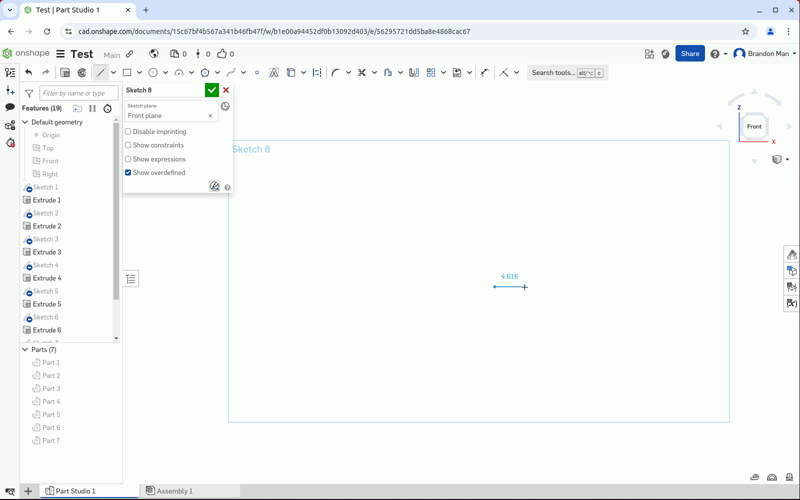
mouse_move(501, 286)
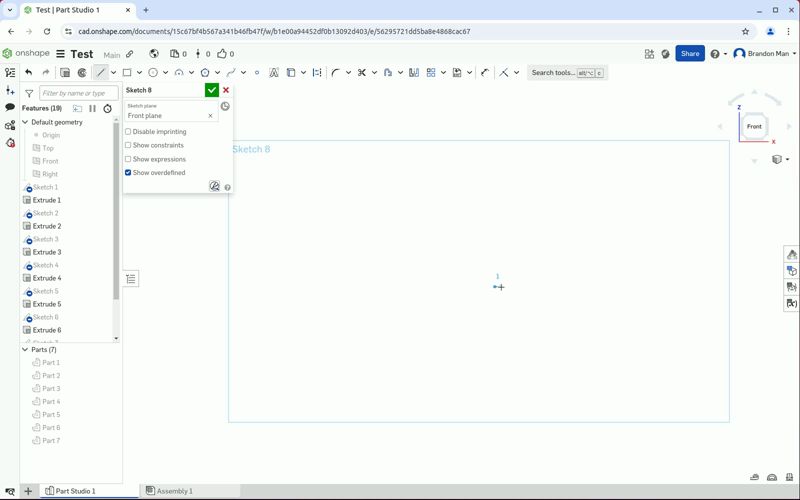
scroll(6)
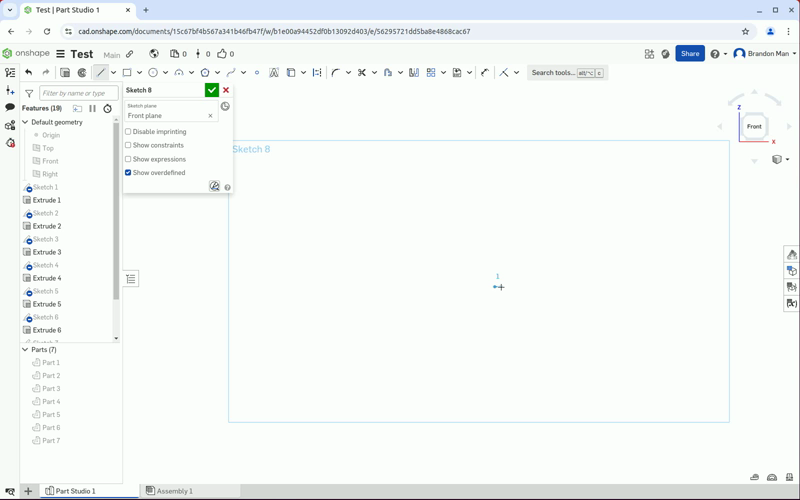
scroll(6)
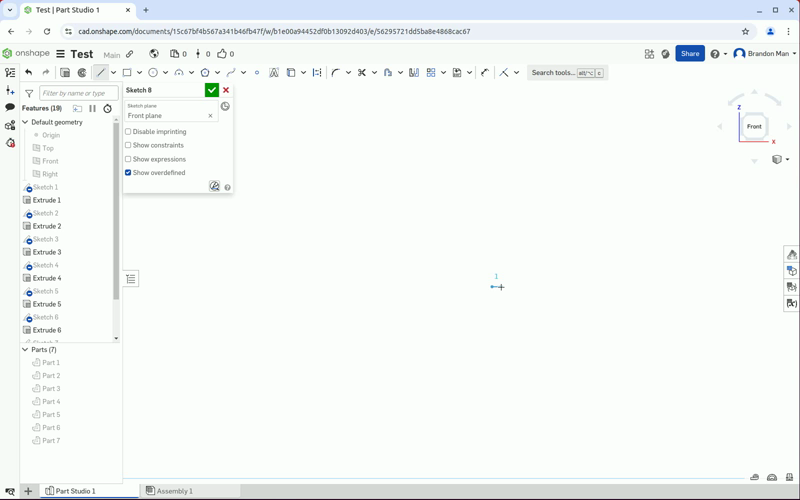
scroll(6)
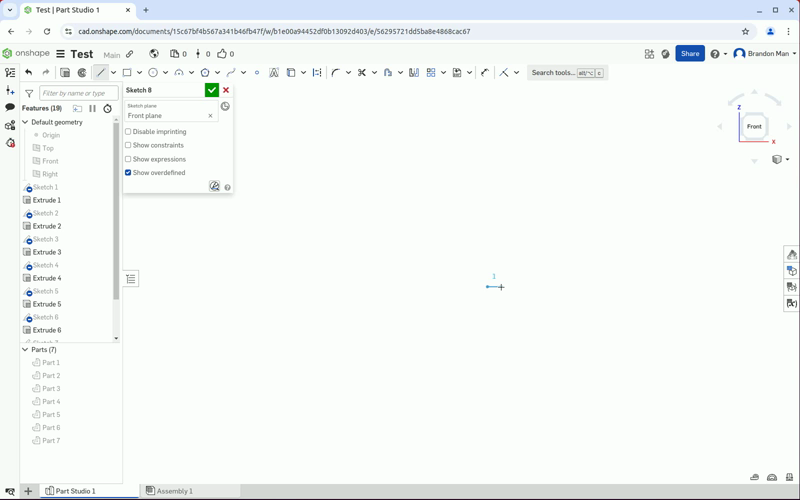
scroll(6)
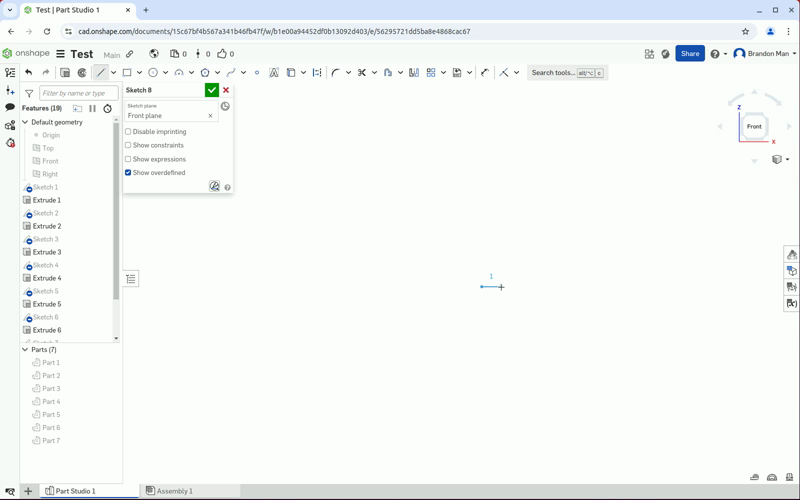
scroll(6)
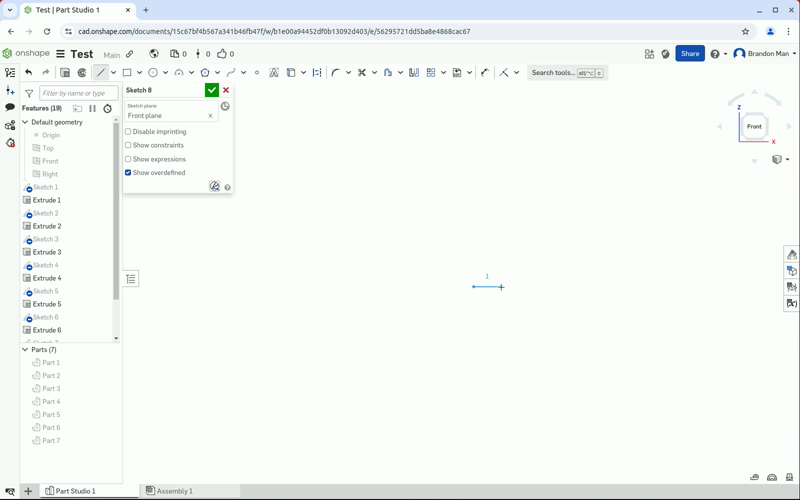
scroll(6)
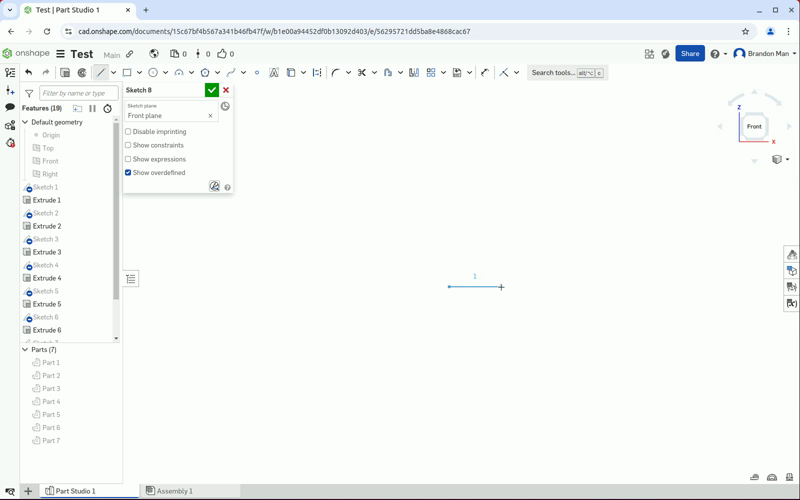
scroll(6)
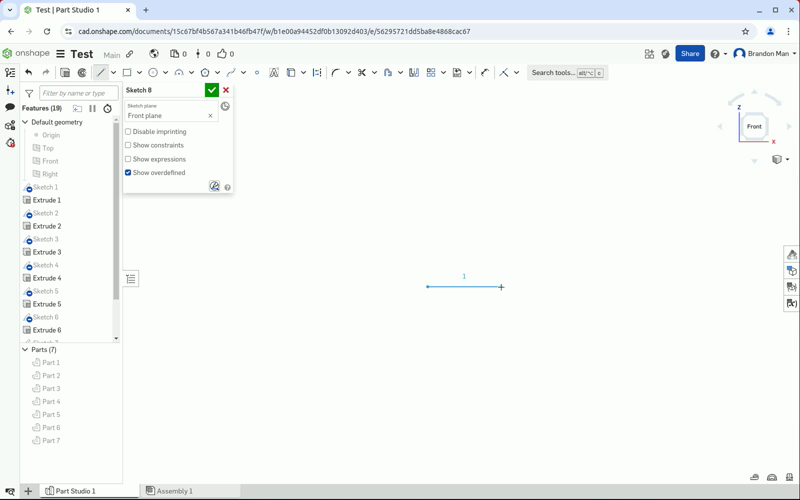
click(501, 286)
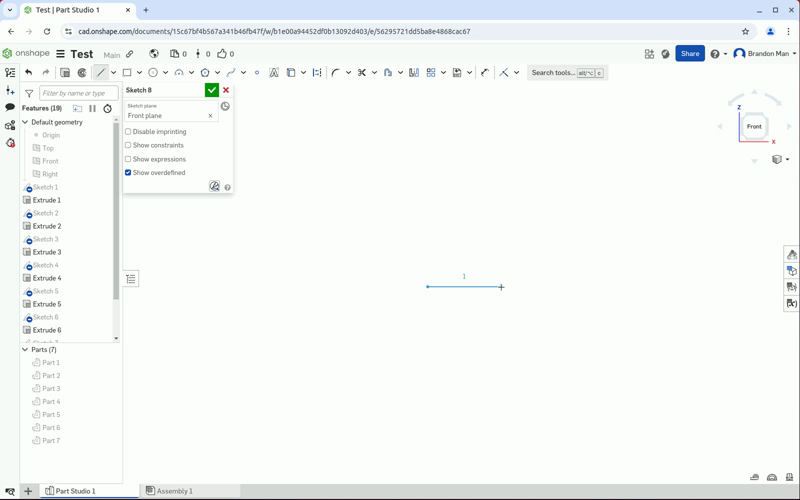
scroll(-6)
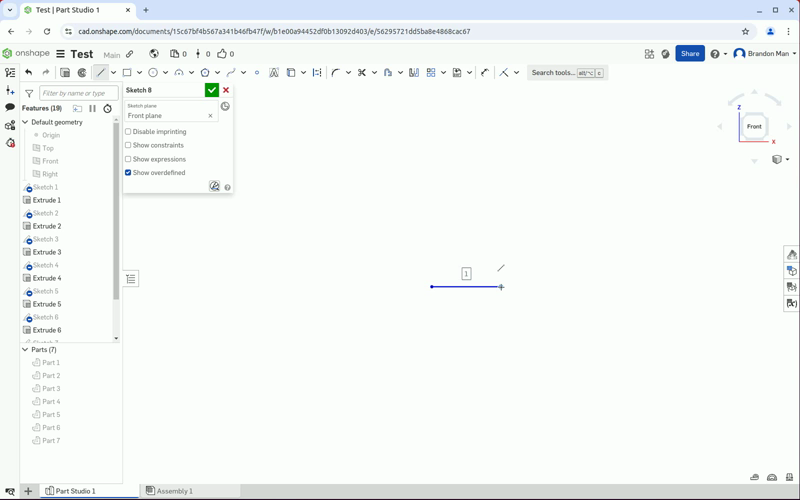
scroll(-6)
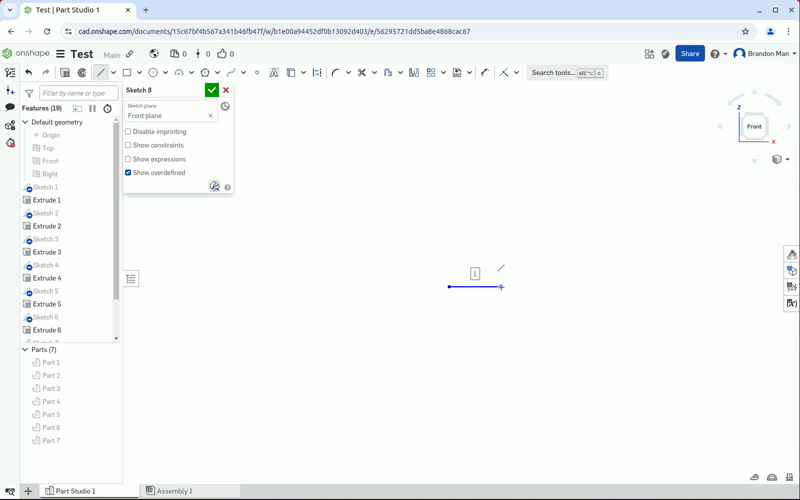
scroll(-6)
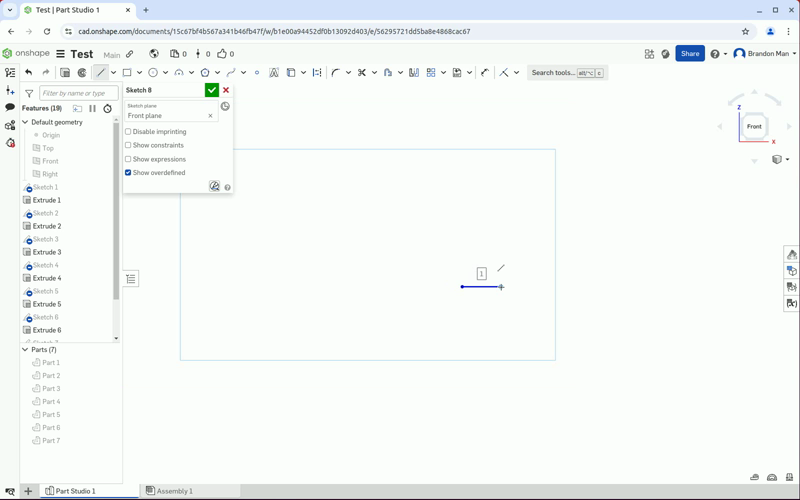
scroll(-6)
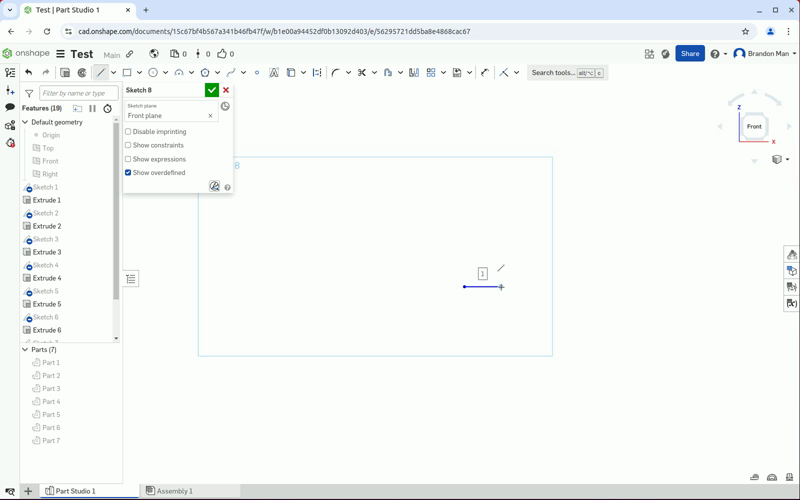
scroll(-6)
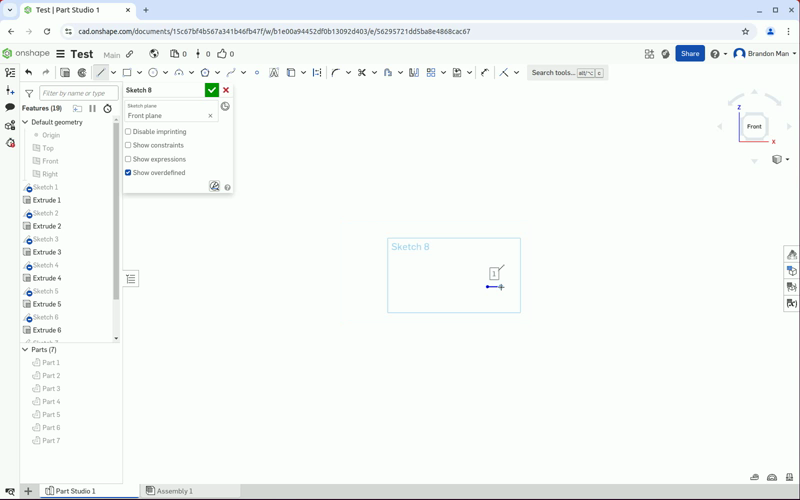
scroll(-6)
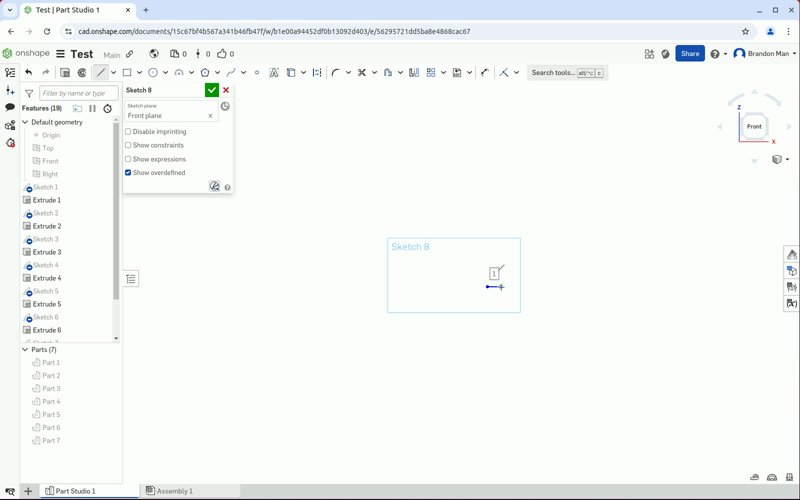
scroll(-6)
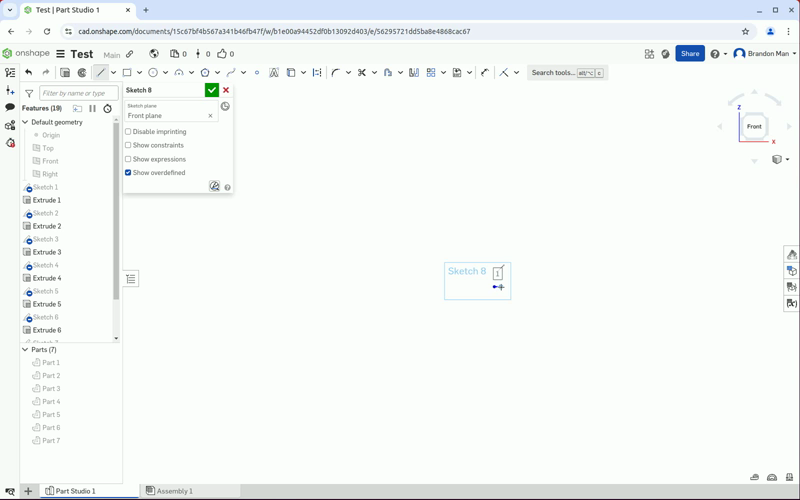
key_up(shift)
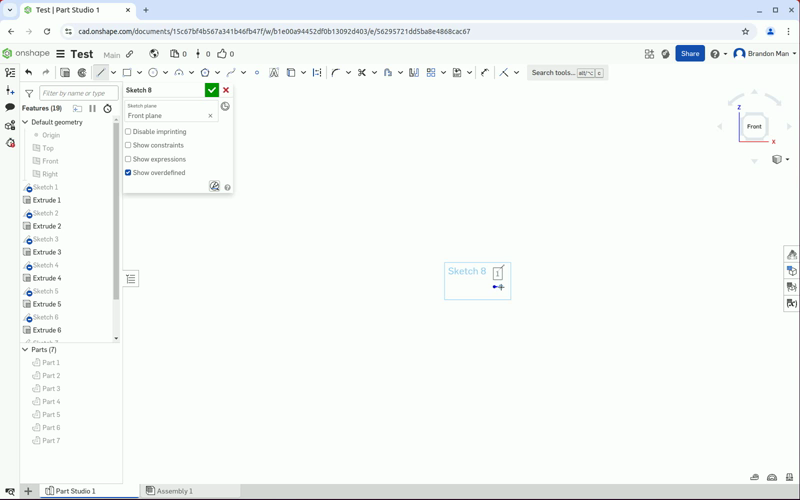
key_down(shift)
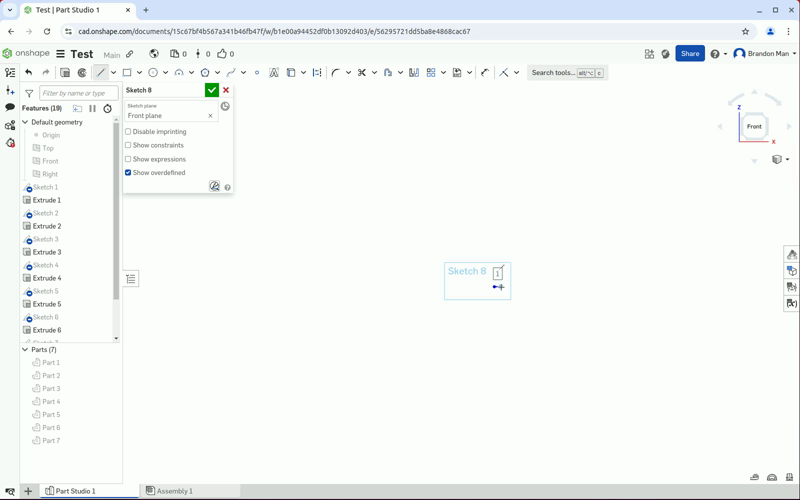
mouse_move(501, 170)
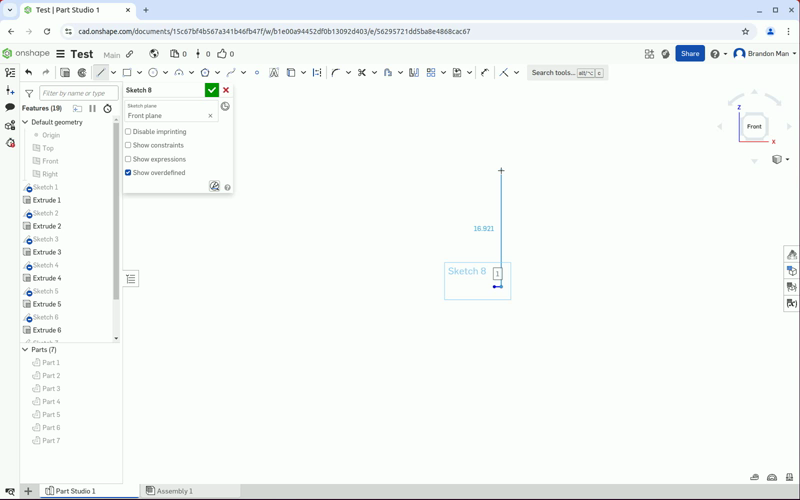
click(501, 170)
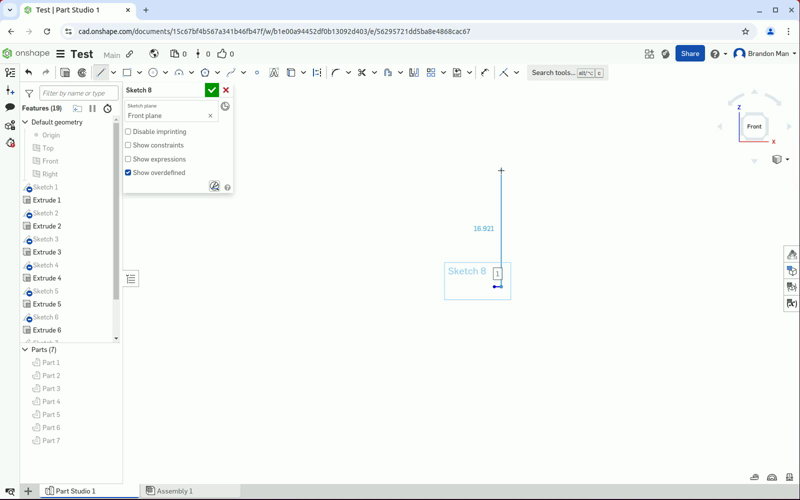
key_up(shift)
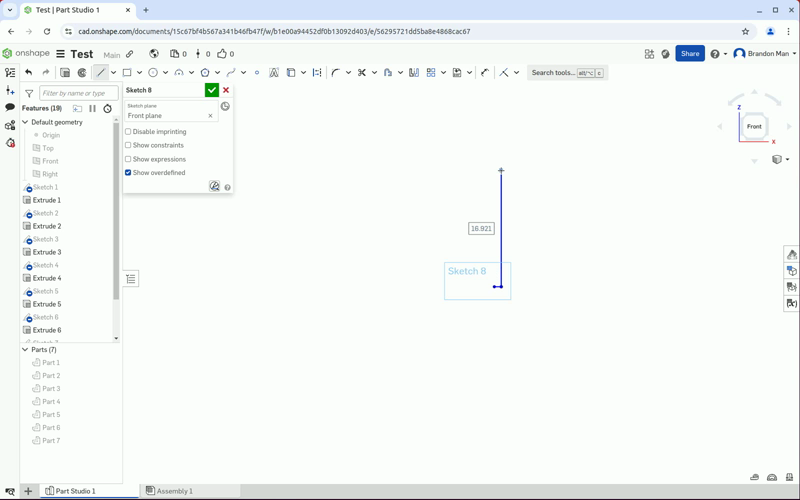
key_down(shift)
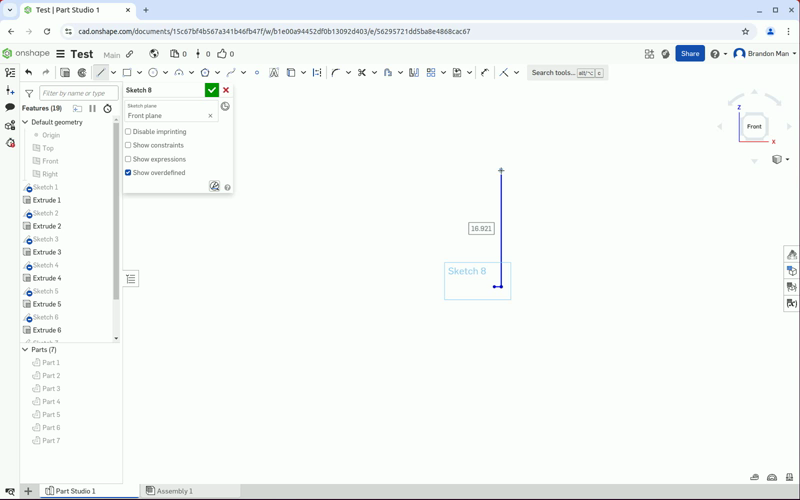
mouse_move(531, 170)
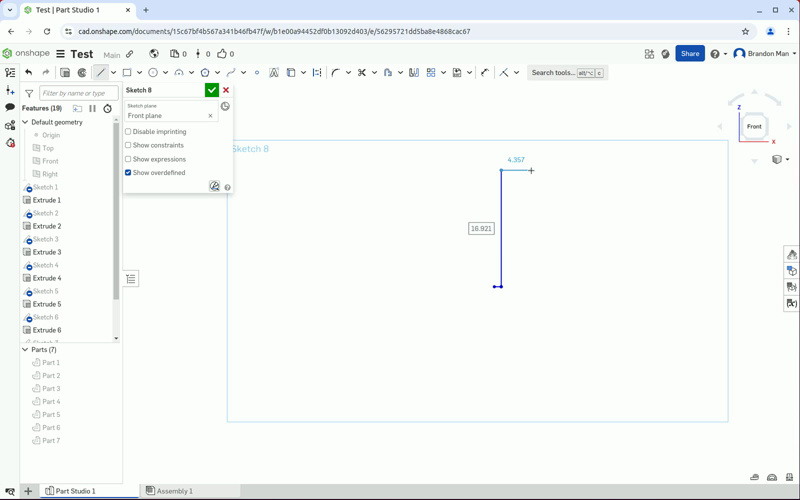
mouse_move(494, 170)
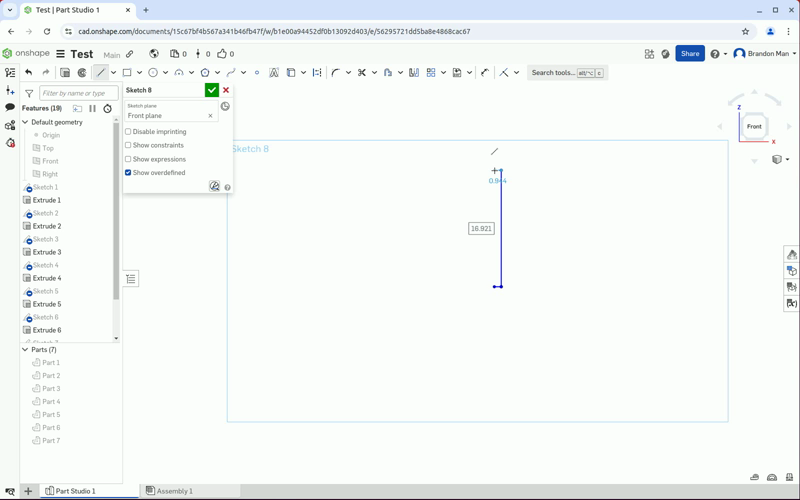
scroll(6)
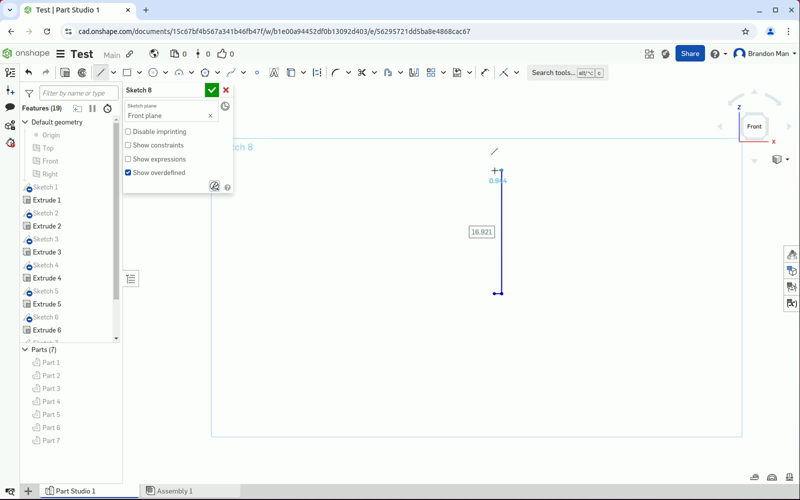
scroll(6)
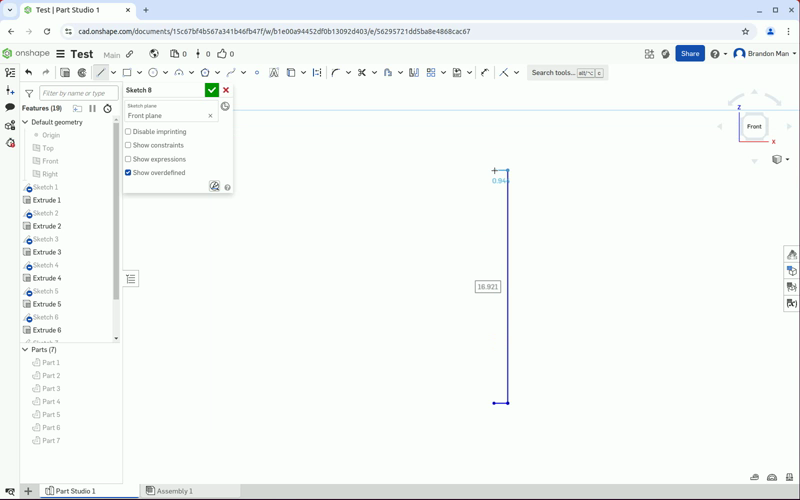
scroll(6)
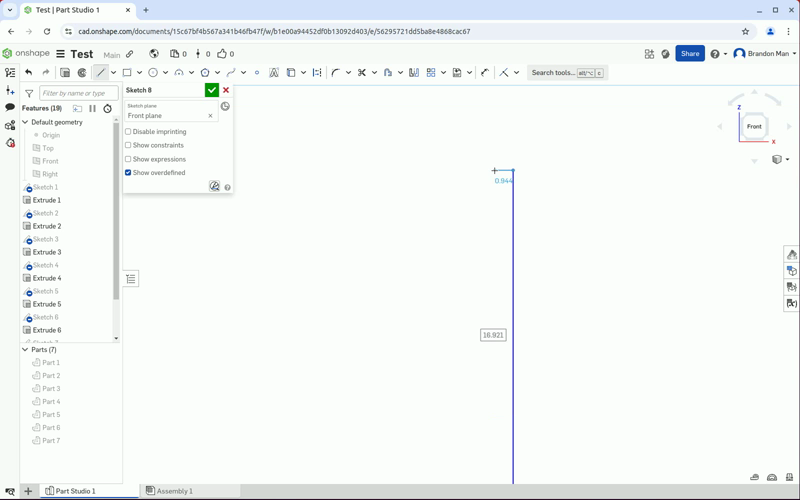
scroll(6)
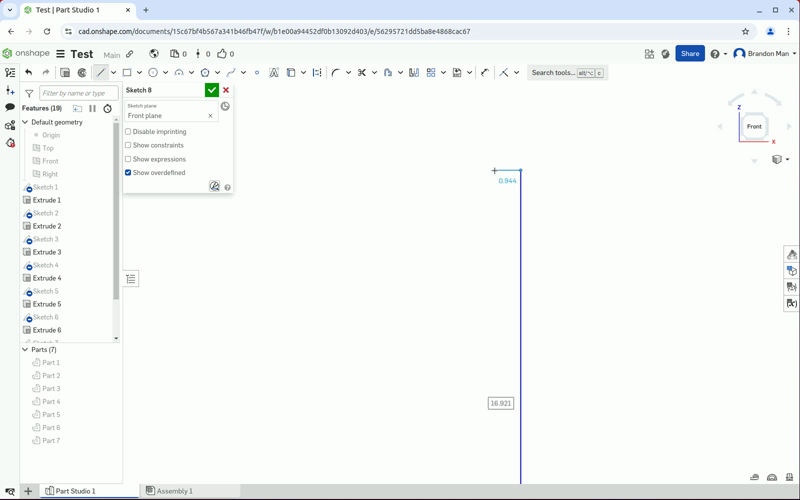
scroll(6)
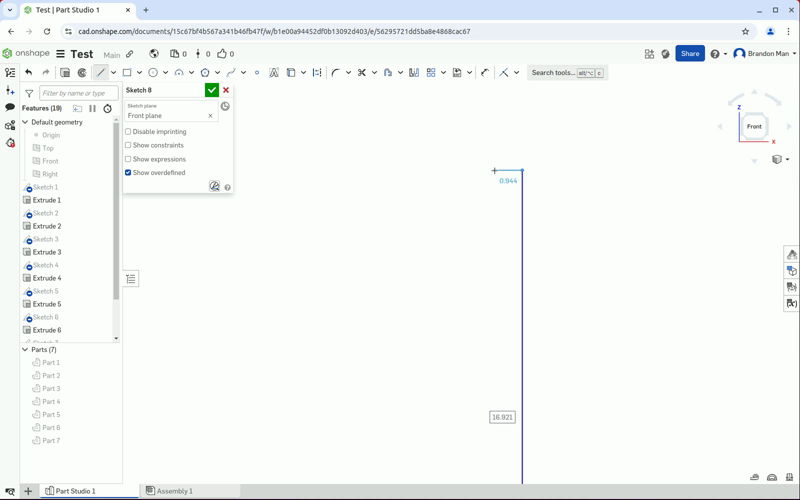
scroll(6)
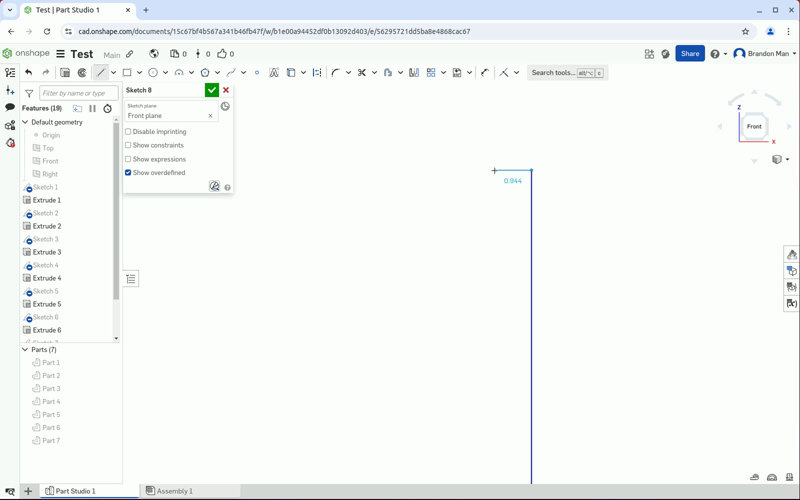
scroll(6)
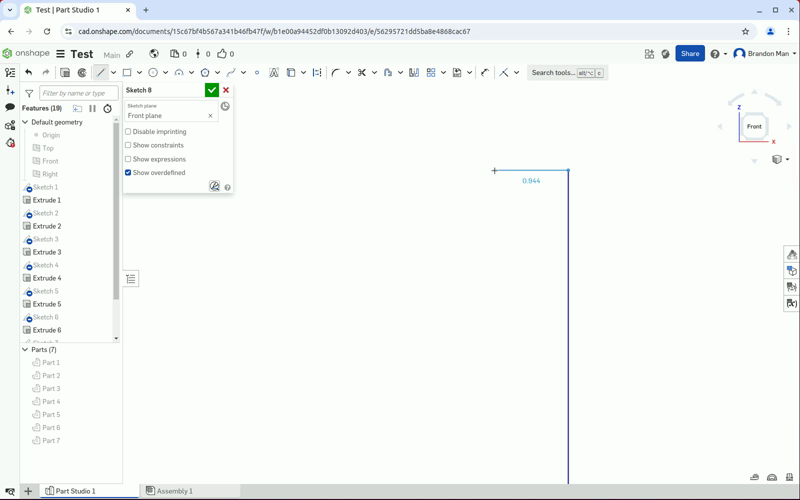
click(494, 170)
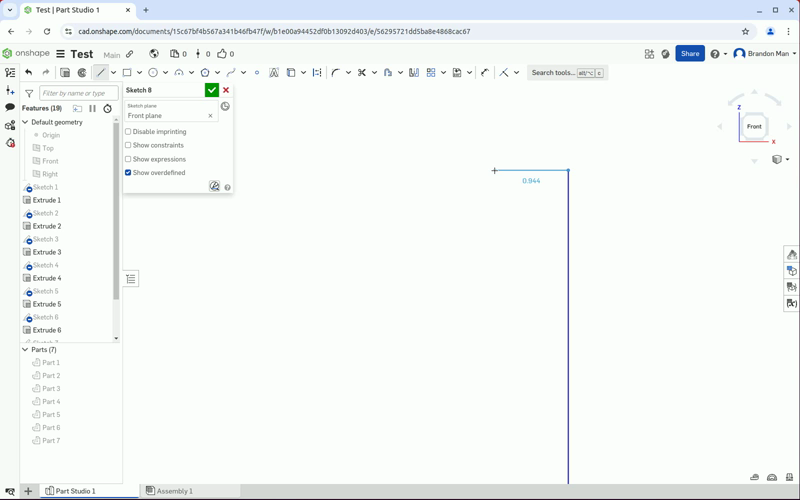
scroll(-6)
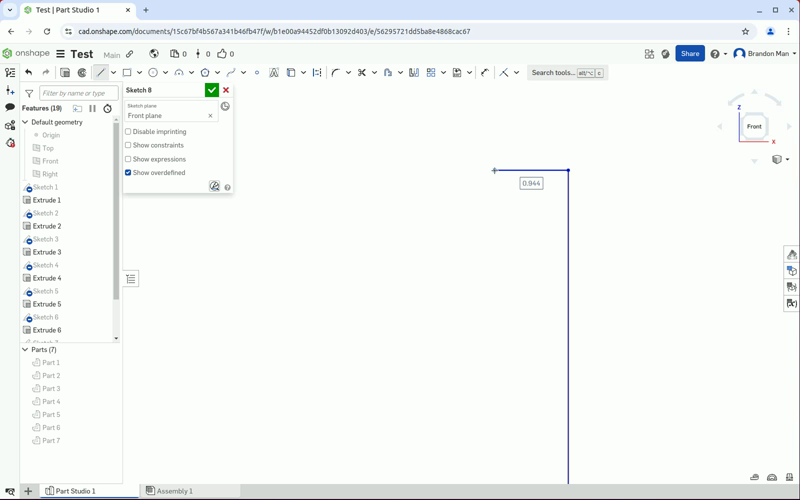
scroll(-6)
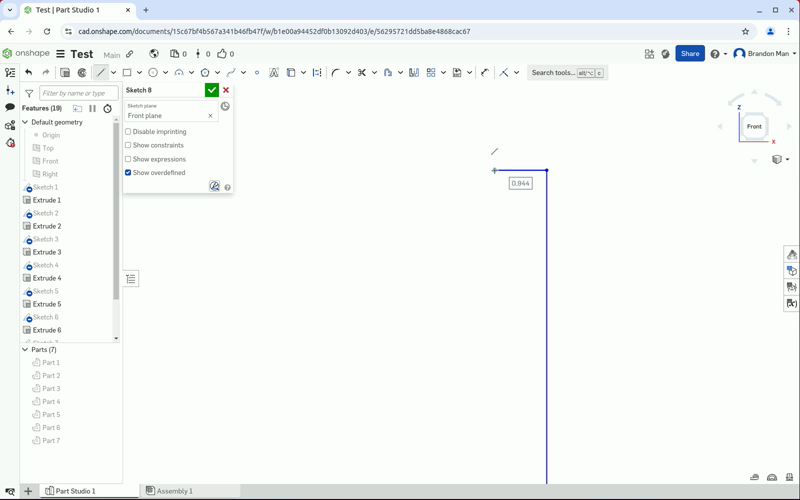
scroll(-6)
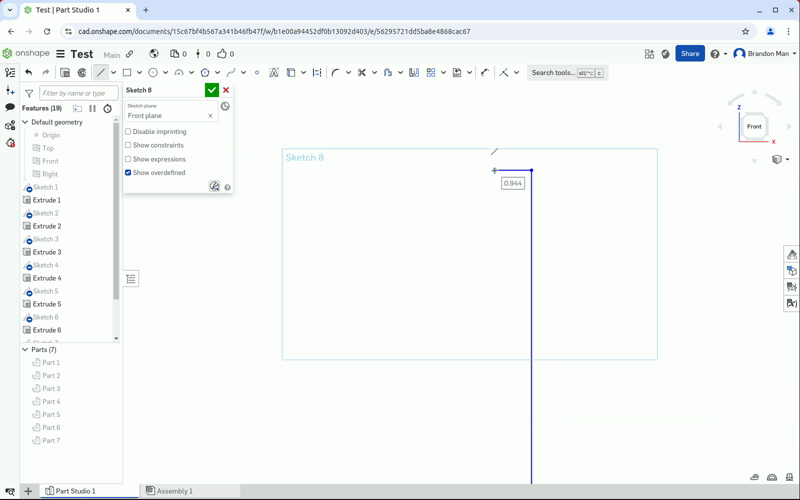
scroll(-6)
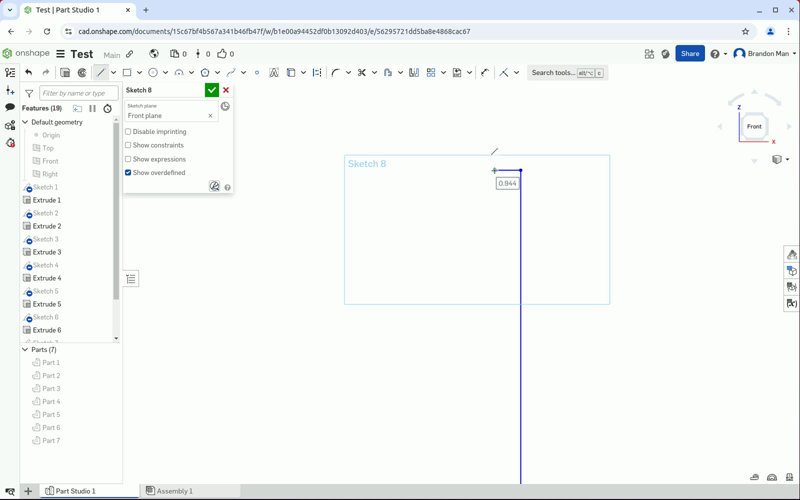
scroll(-6)
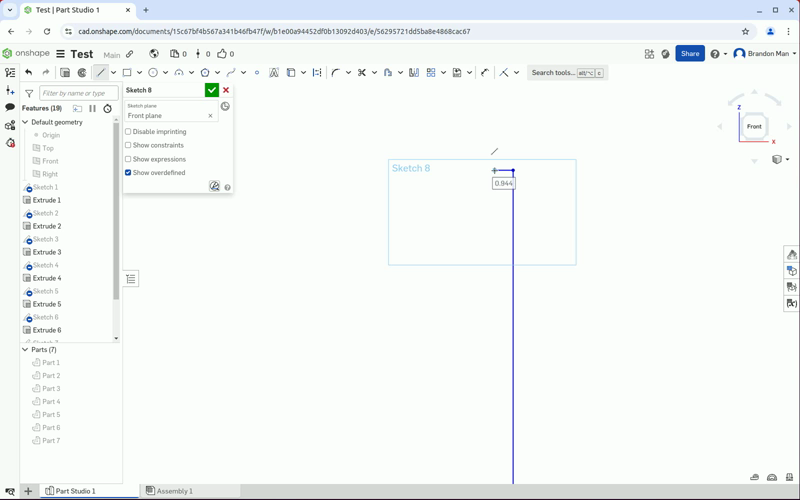
scroll(-6)
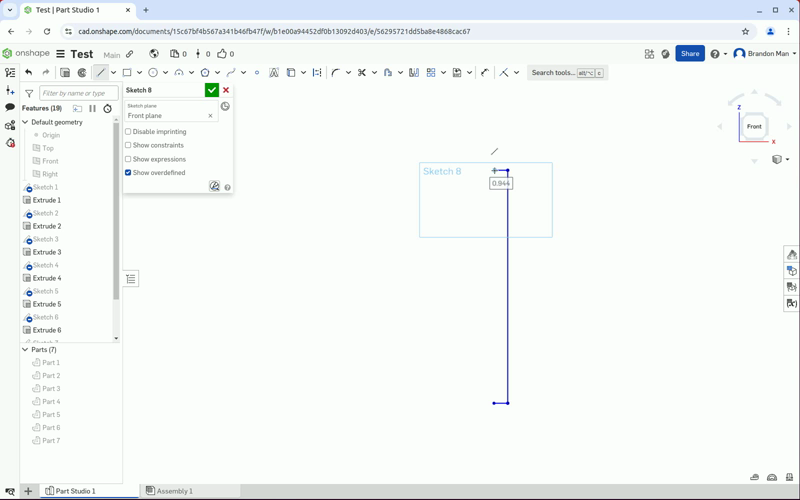
scroll(-6)
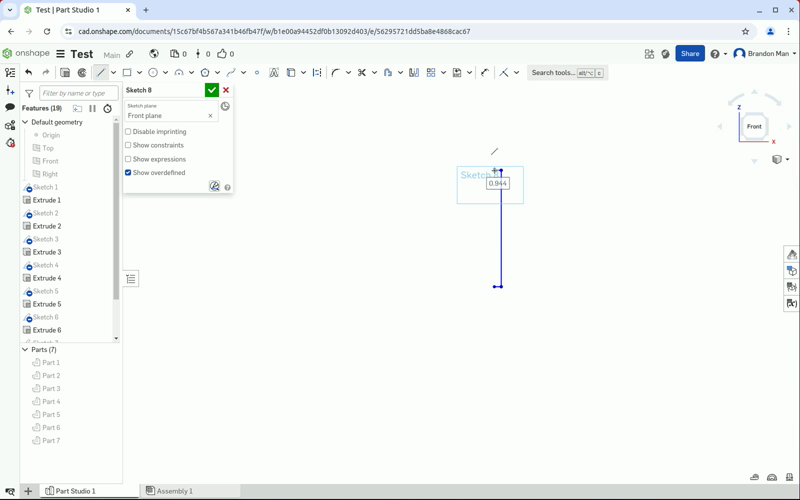
key_up(shift)
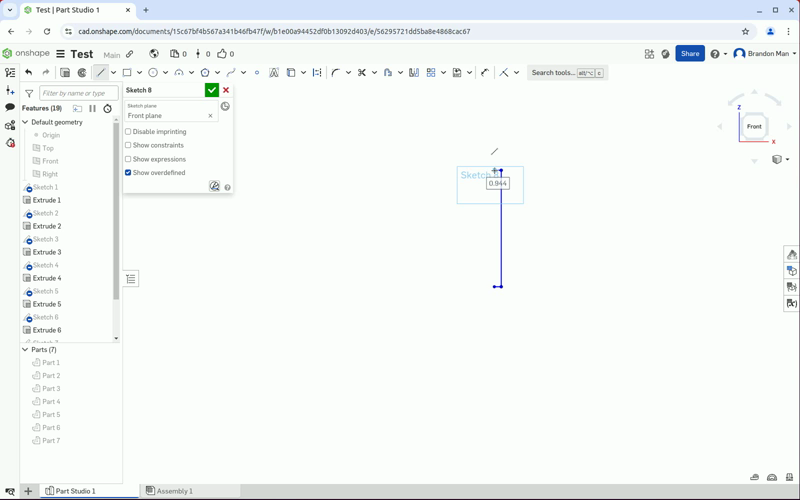
key_down(shift)
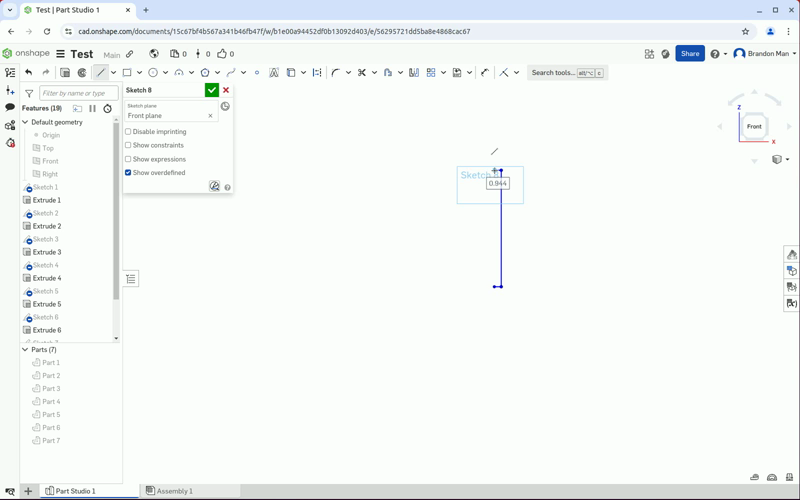
mouse_move(494, 286)
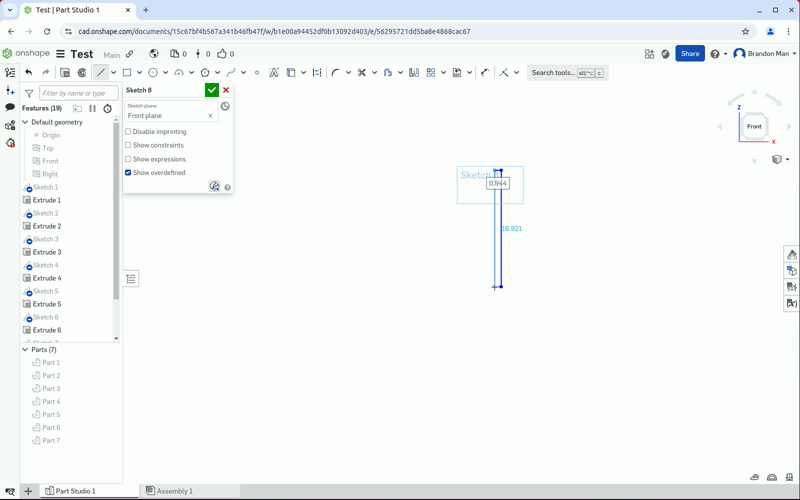
key_up(shift)
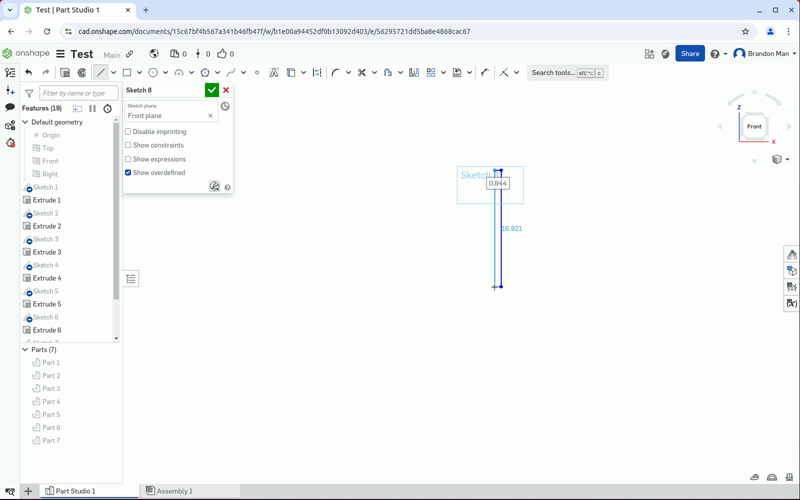
click(494, 286)
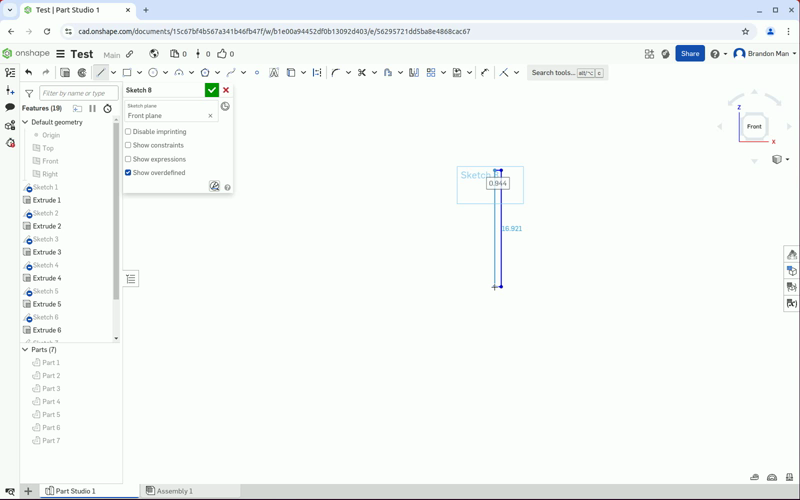
key(esc)
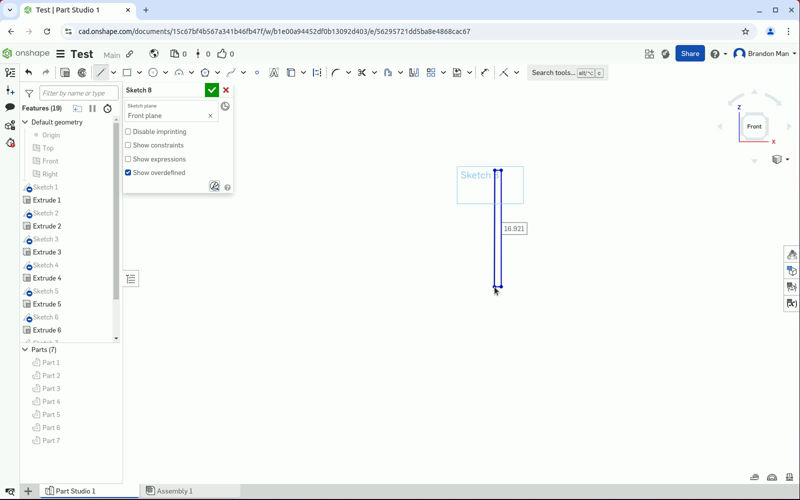
mouse_move(498, 276)
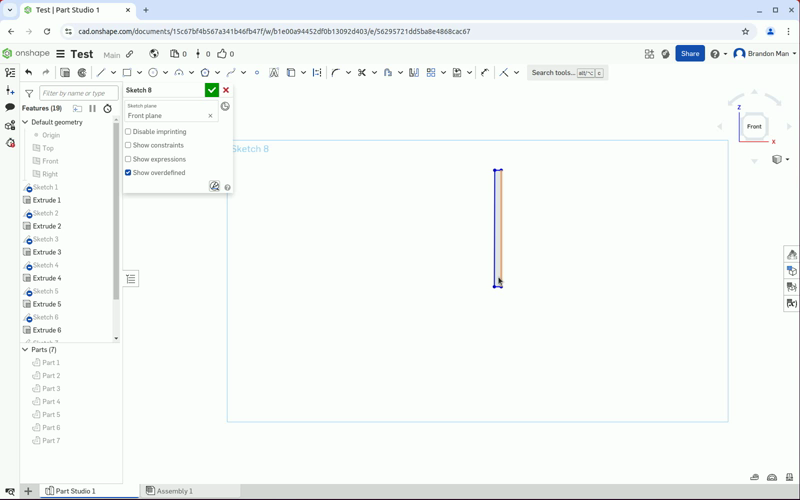
scroll(6)
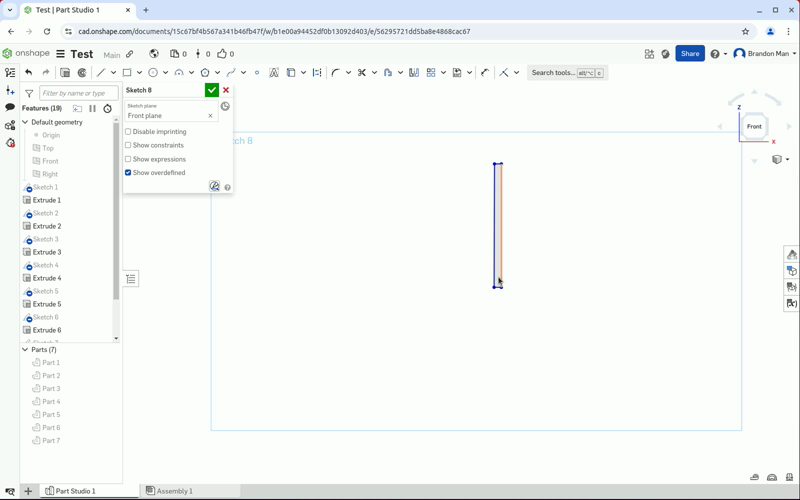
scroll(6)
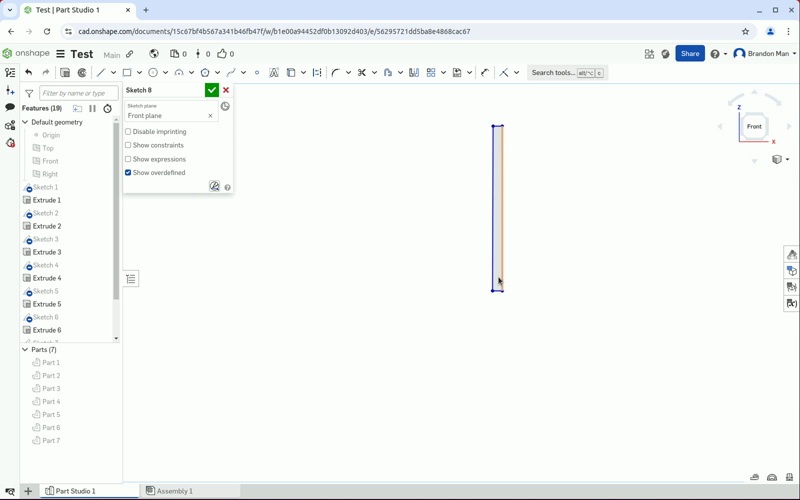
scroll(6)
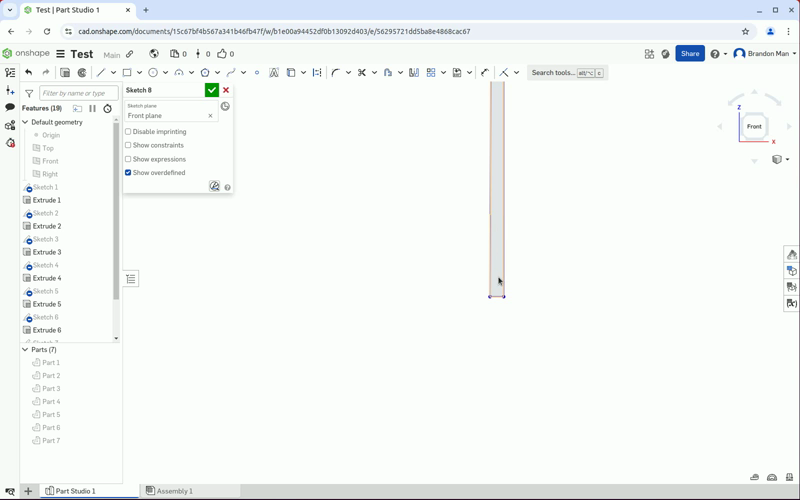
scroll(6)
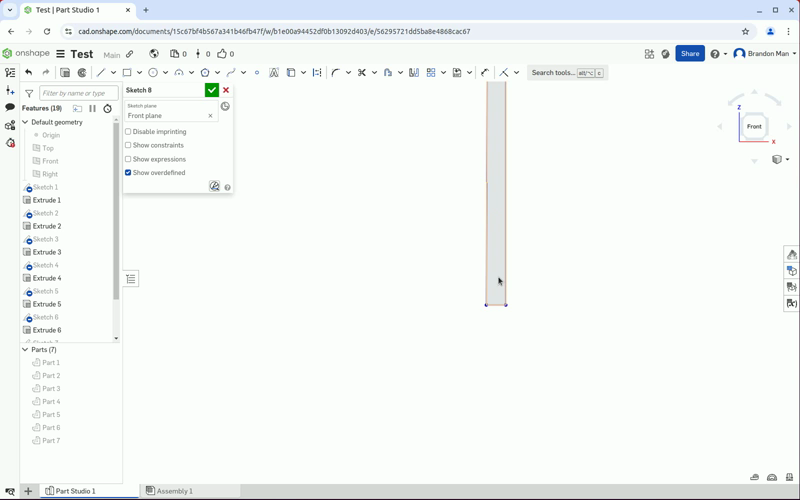
scroll(6)
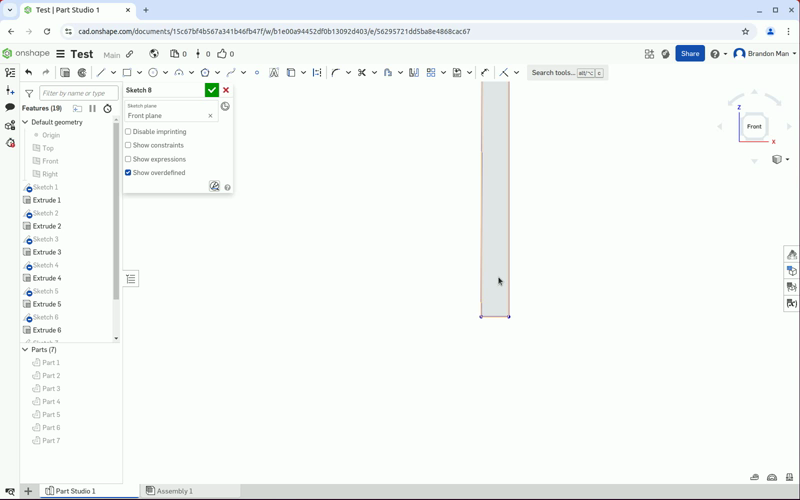
scroll(6)
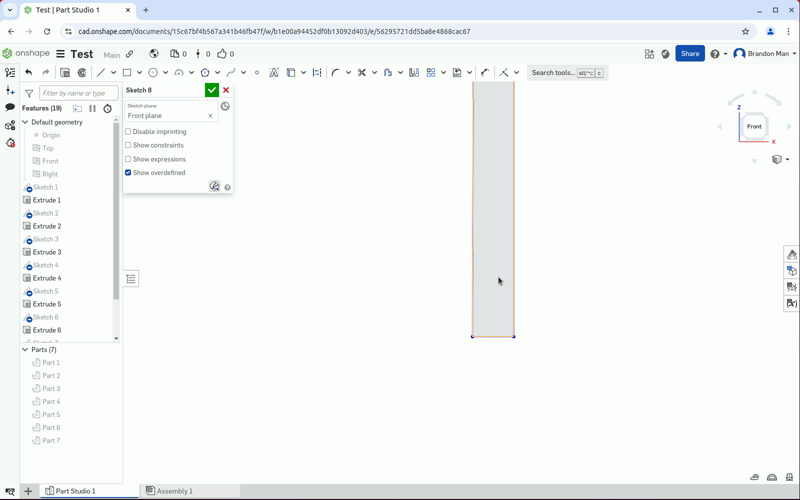
scroll(6)
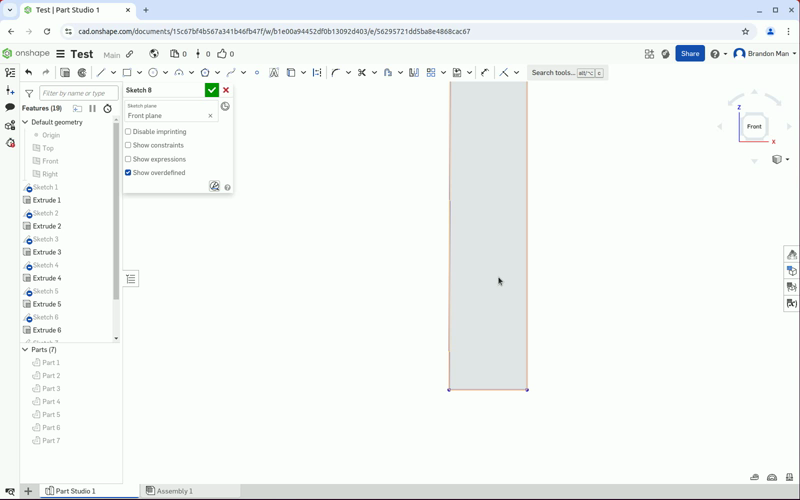
click(498, 276)
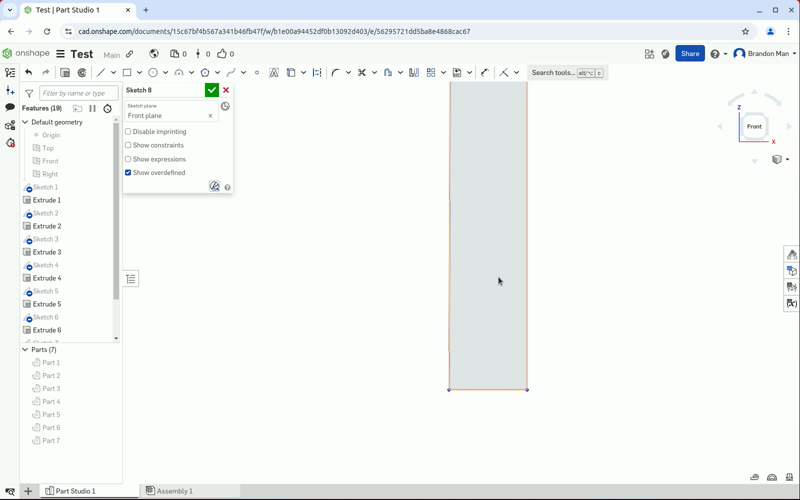
scroll(-6)
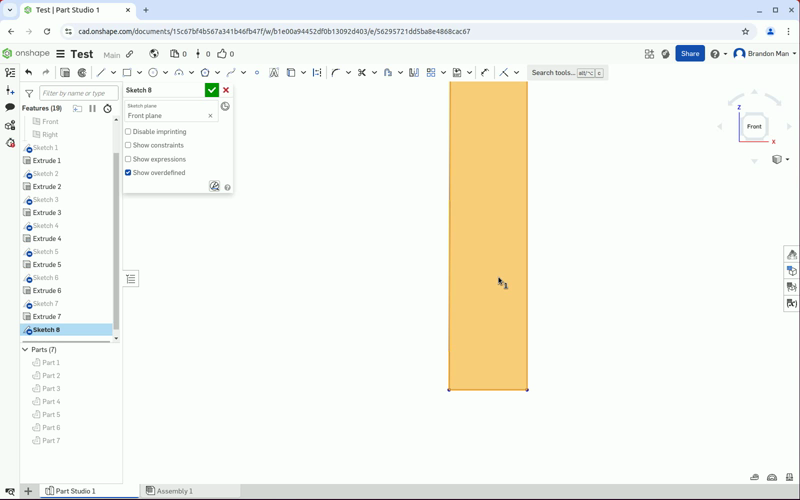
scroll(-6)
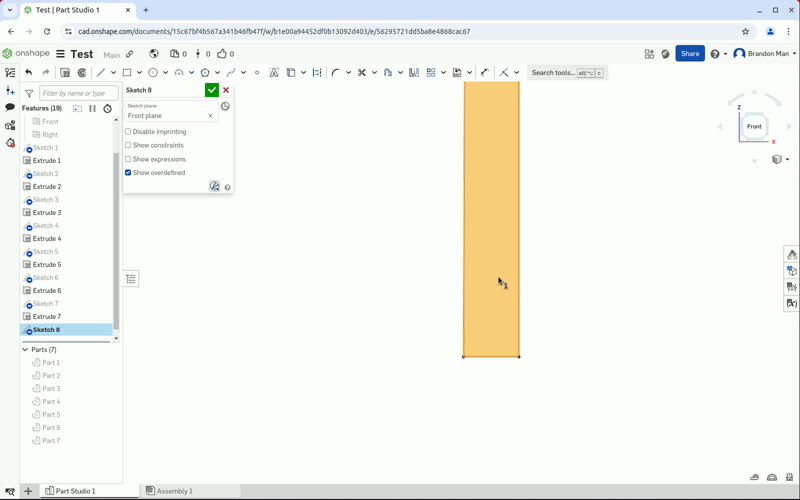
scroll(-6)
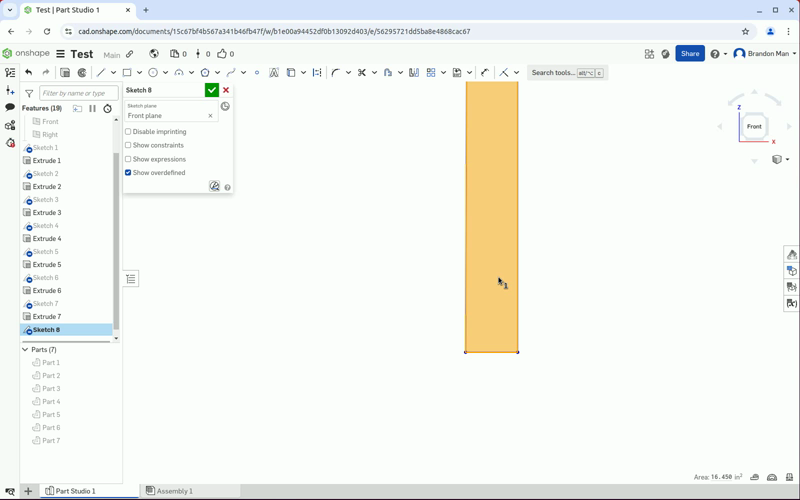
scroll(-6)
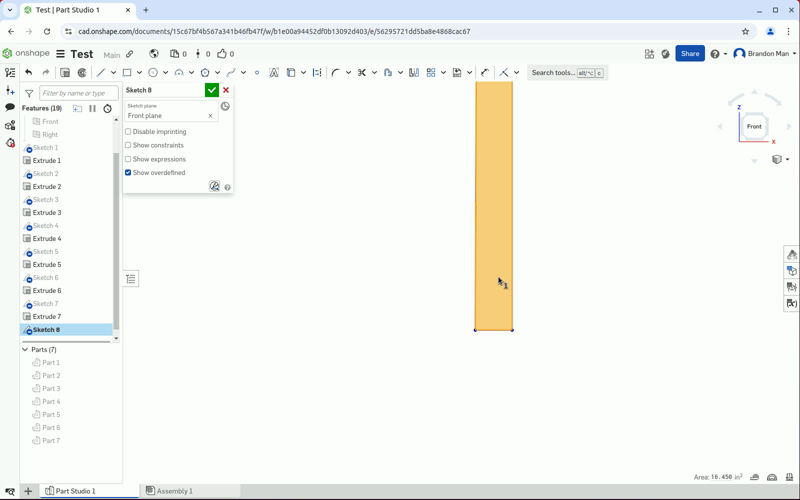
scroll(-6)
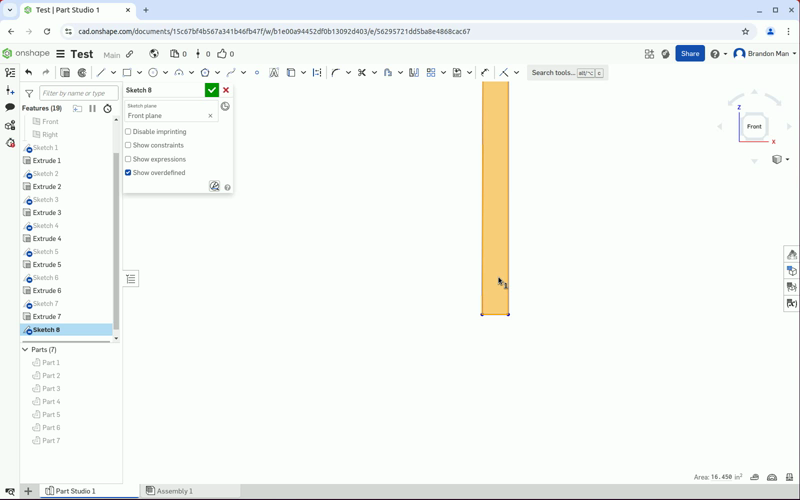
scroll(-6)
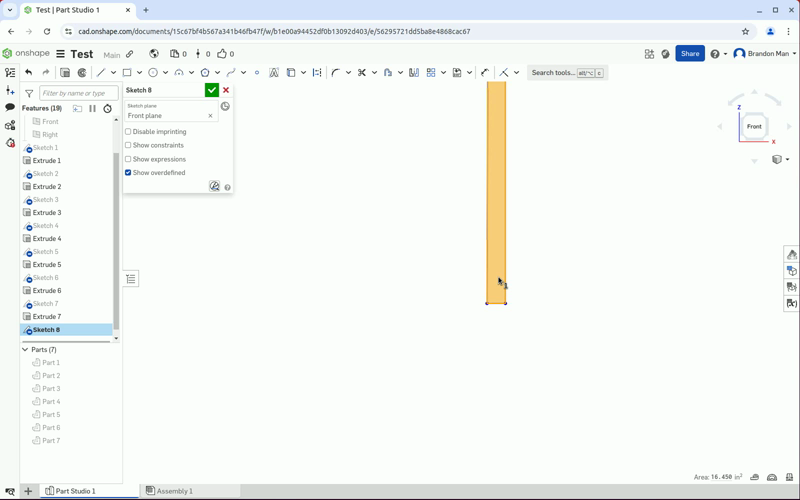
scroll(-6)
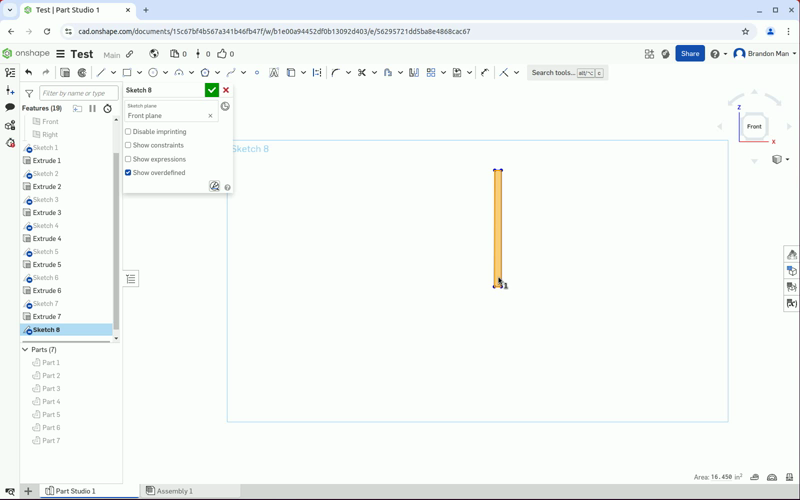
mouse_move(73, 352)
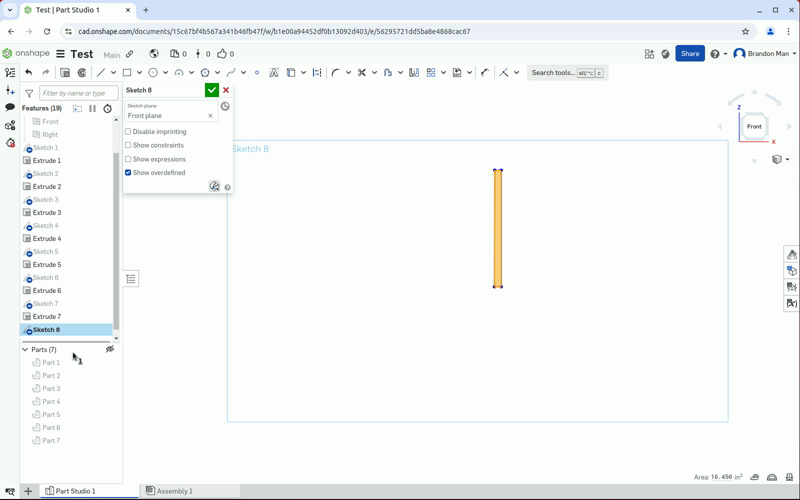
key(shift+y)
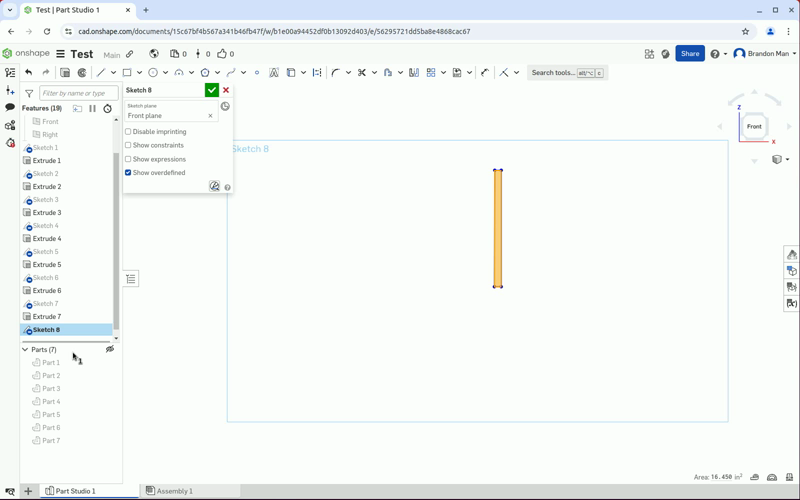
key(shift+e)
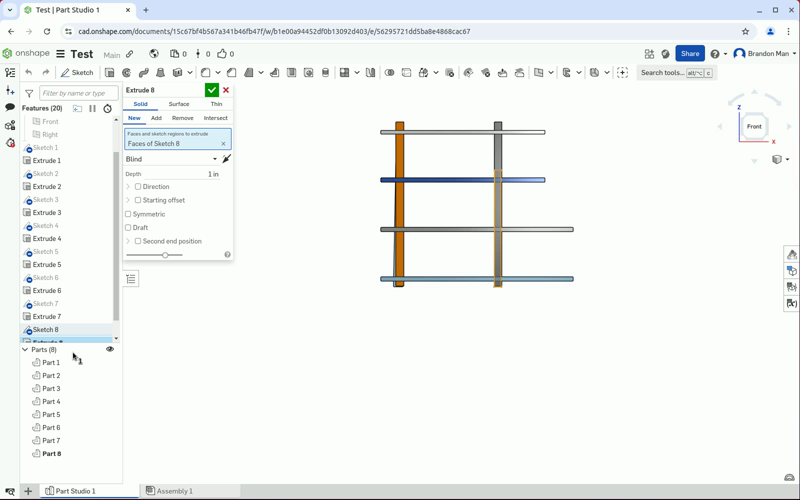
mouse_move(143, 106)
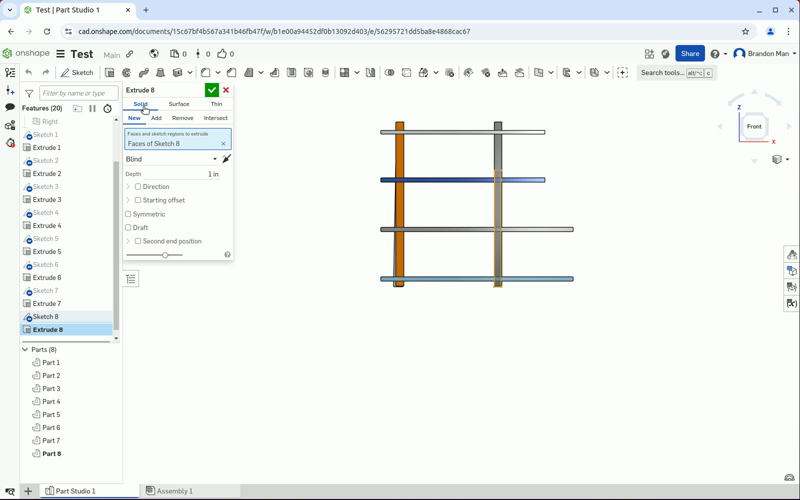
click(143, 106)
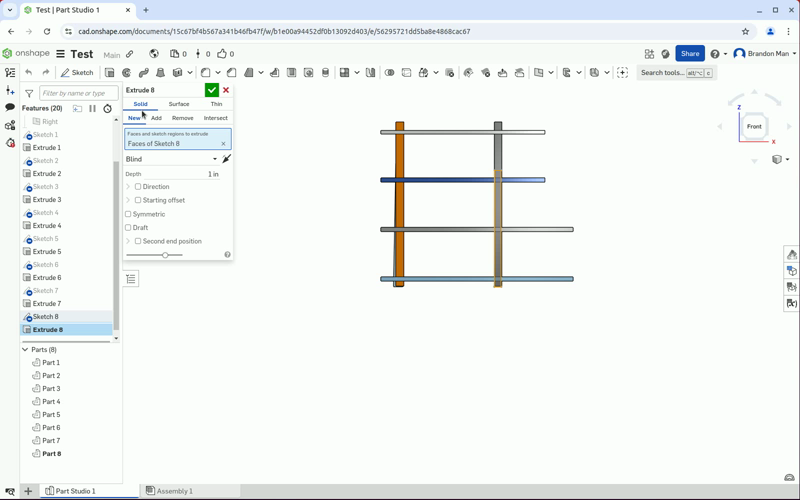
mouse_move(137, 120)
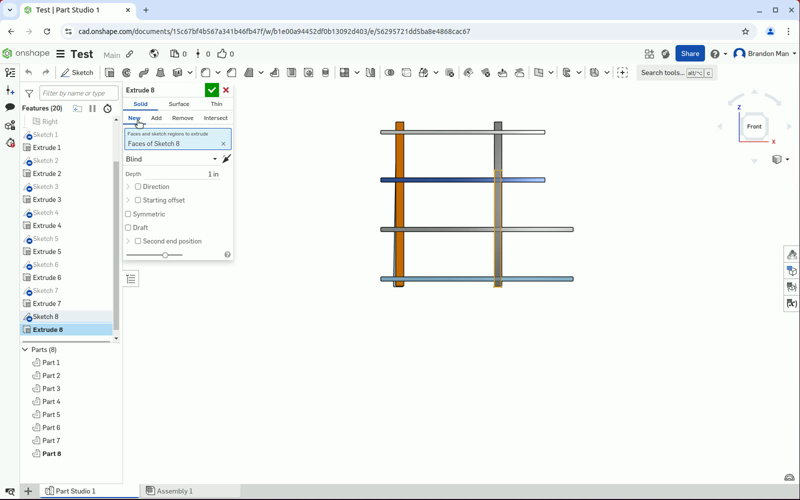
click(137, 120)
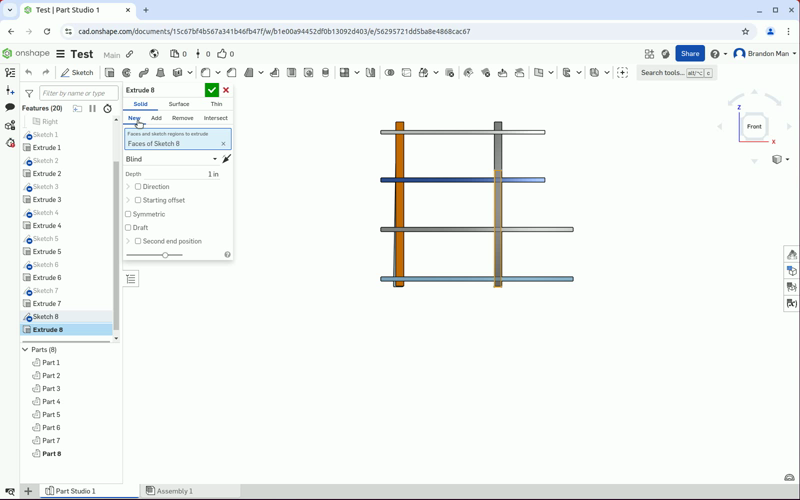
key(tab, 4)
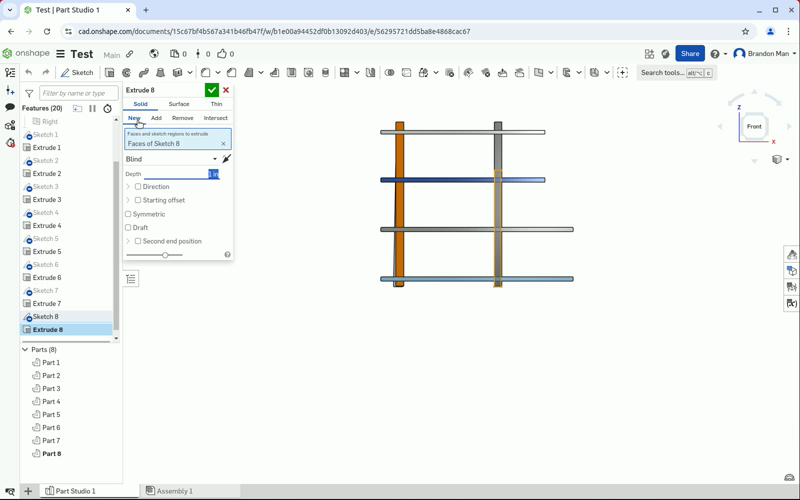
text(0.962)
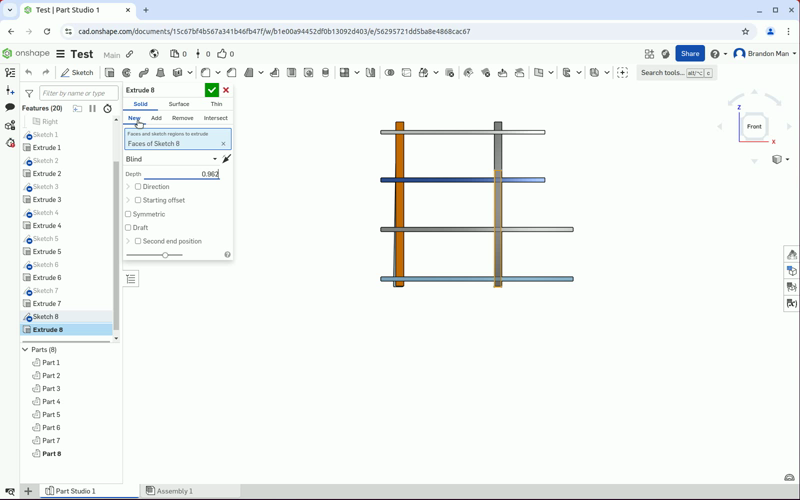
key(tab, 3)
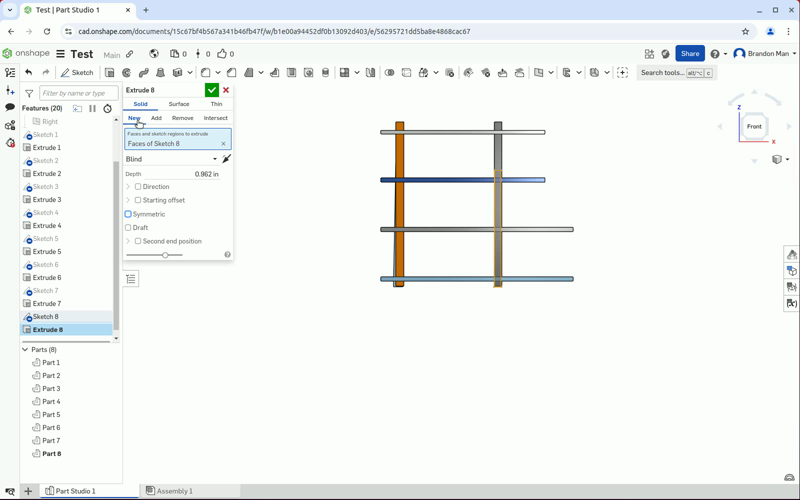
key(space)
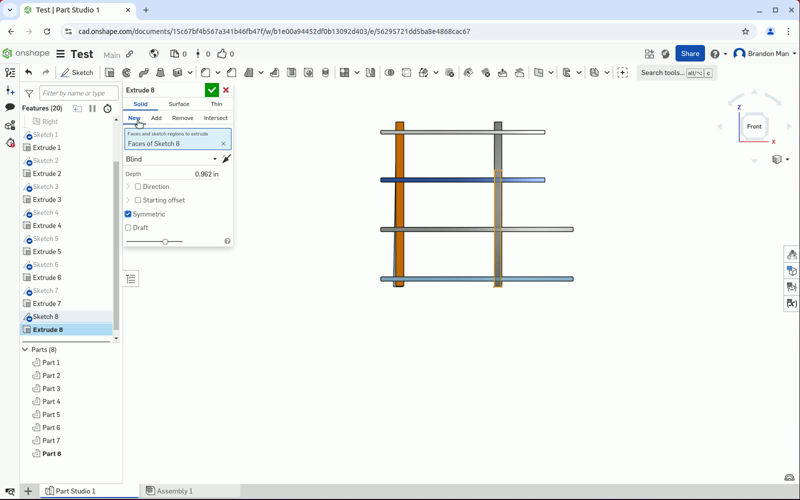
key(enter)
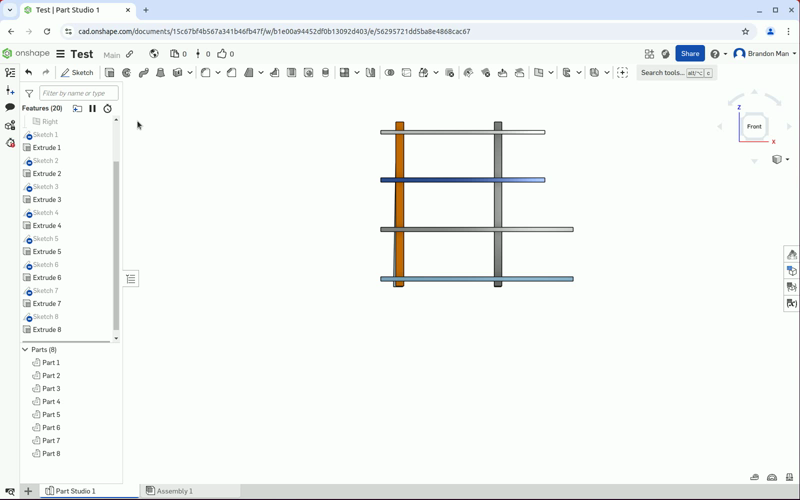
key(shift+h)
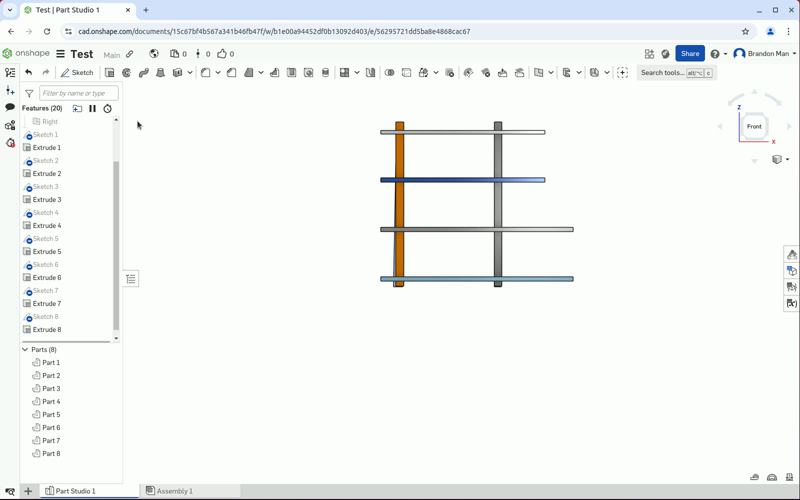
key(shift+h)
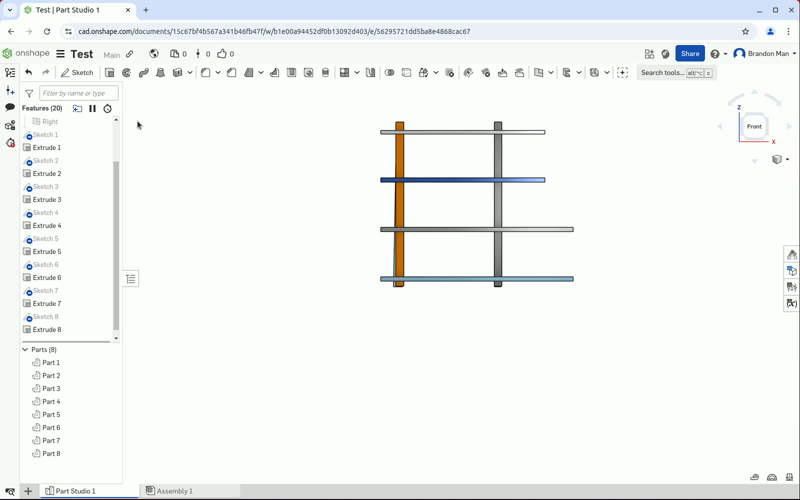
key(shift+7)
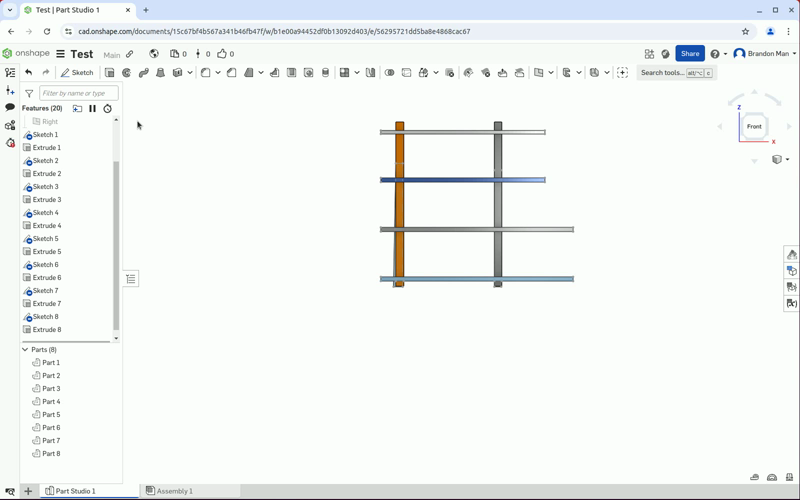
key(left, 2)
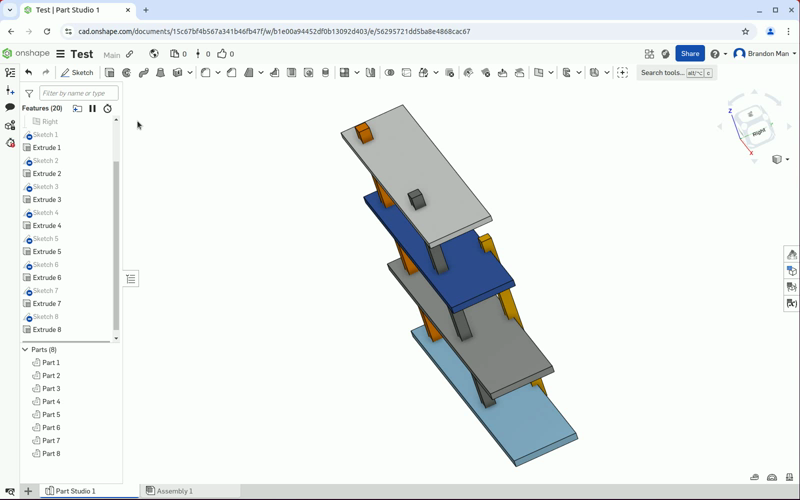
key(down, 2)
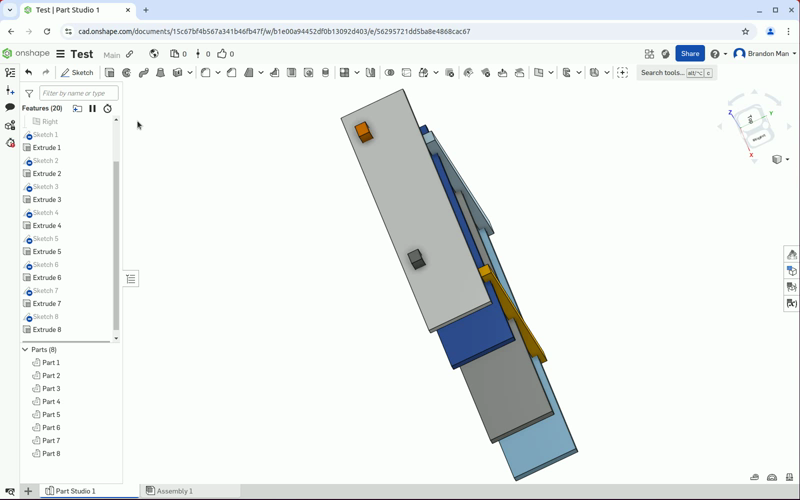
key(up, 2)
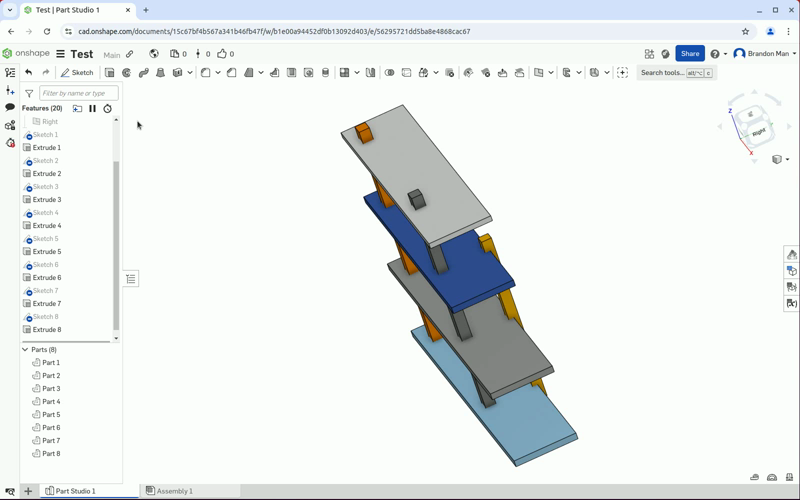
key(right, 2)
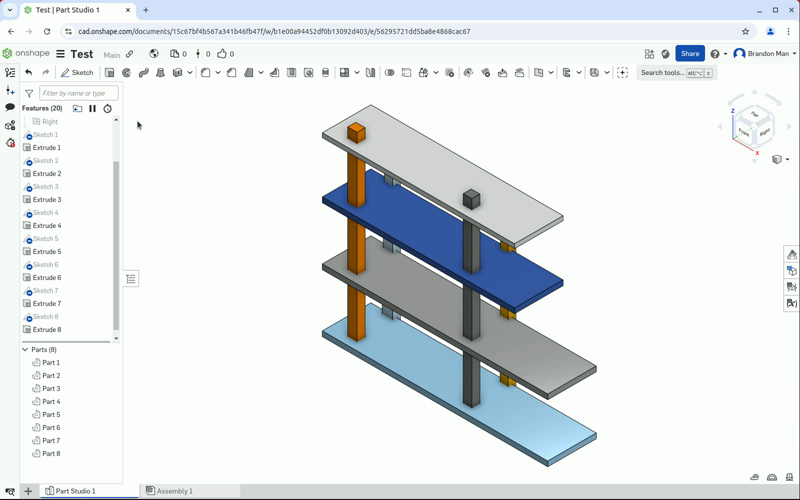
mouse_move(69, 137)
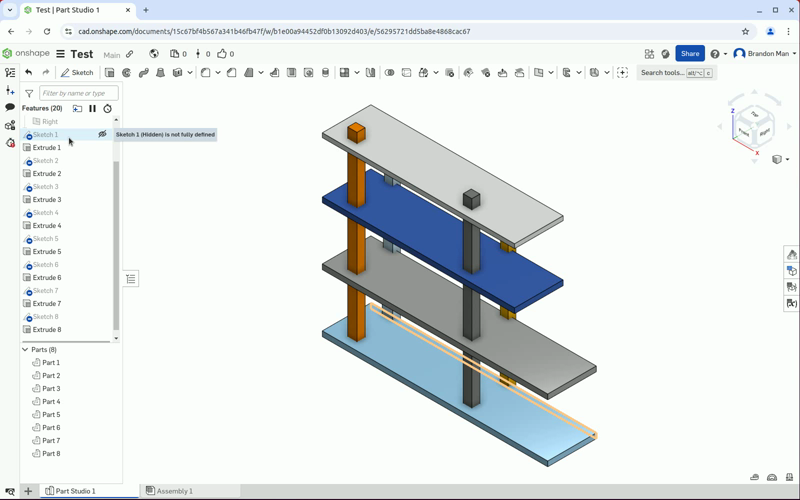
click(69, 137)